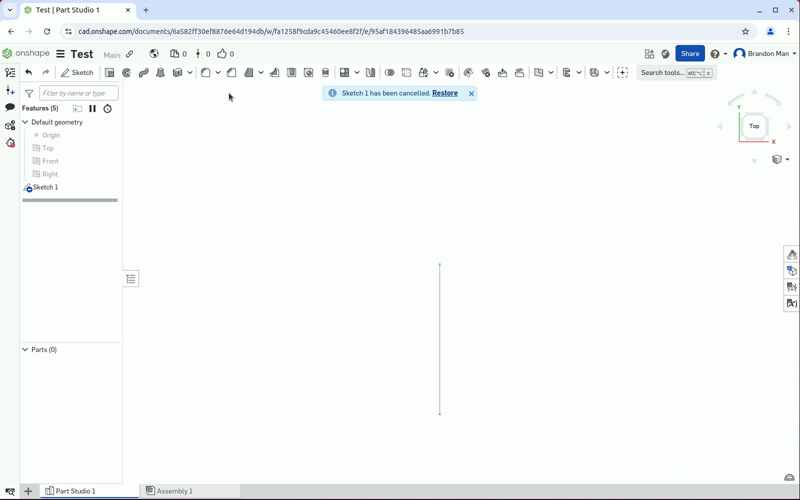
key(shift+h)
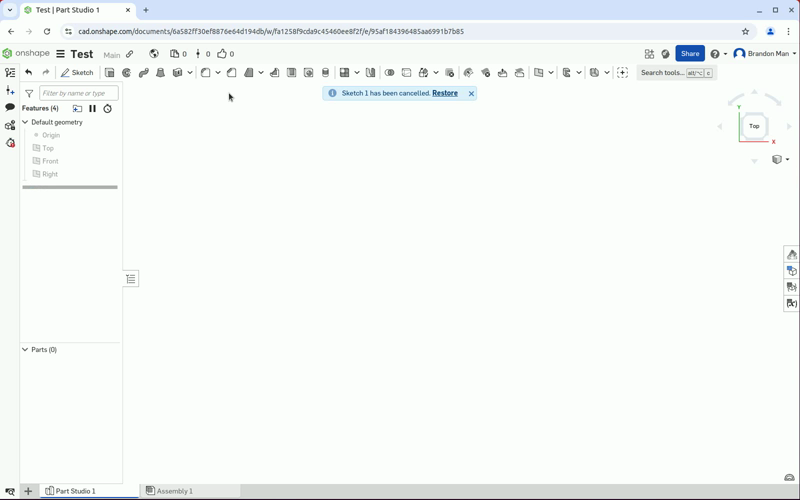
key(shift+s)
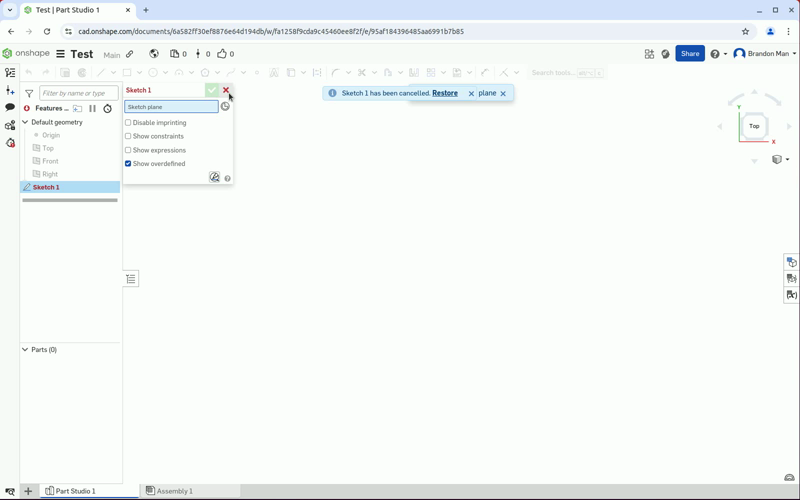
mouse_move(73, 150)
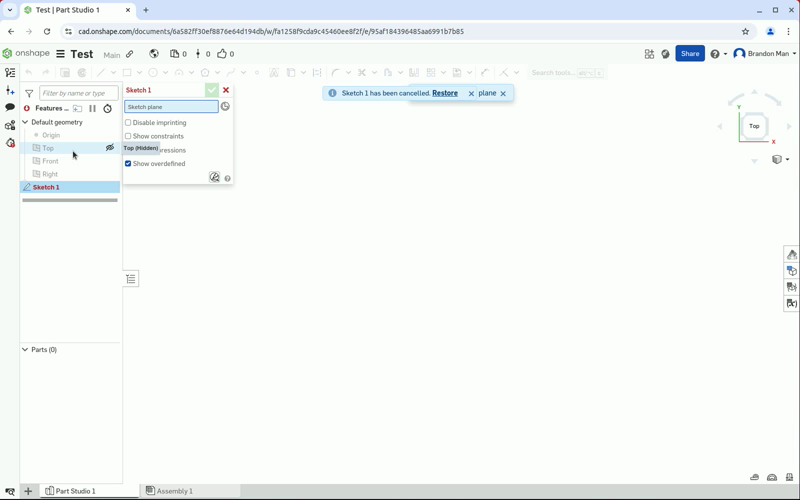
click(73, 150)
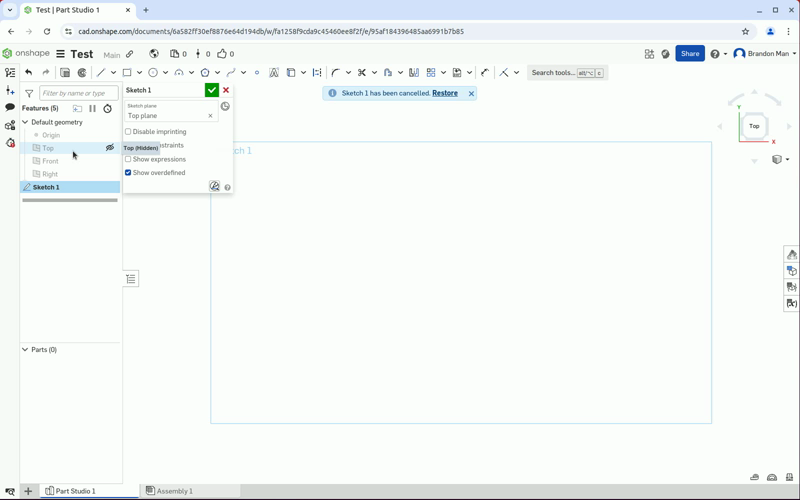
mouse_move(73, 352)
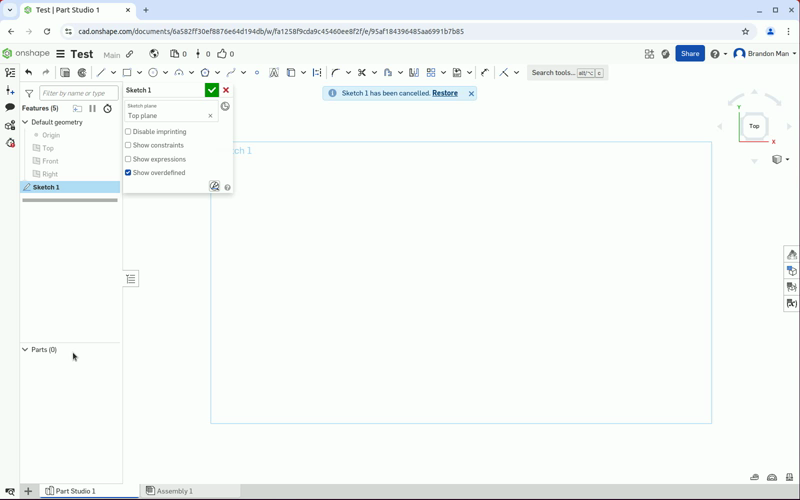
key(y)
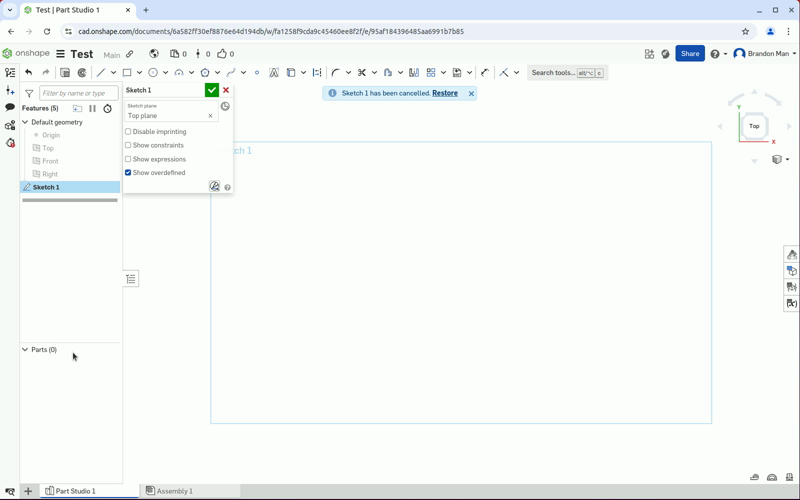
key(l)
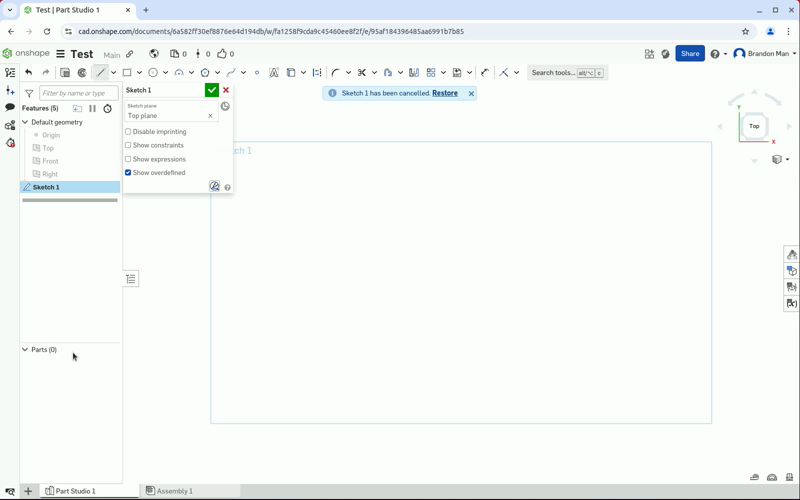
key_down(shift)
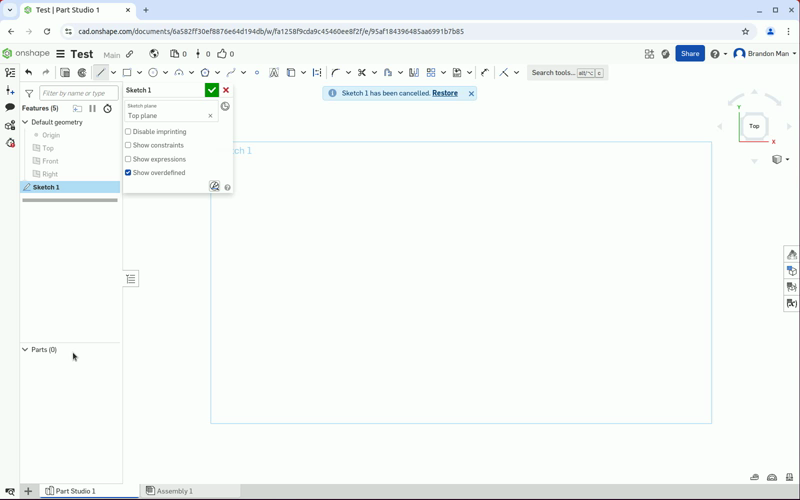
mouse_move(407, 172)
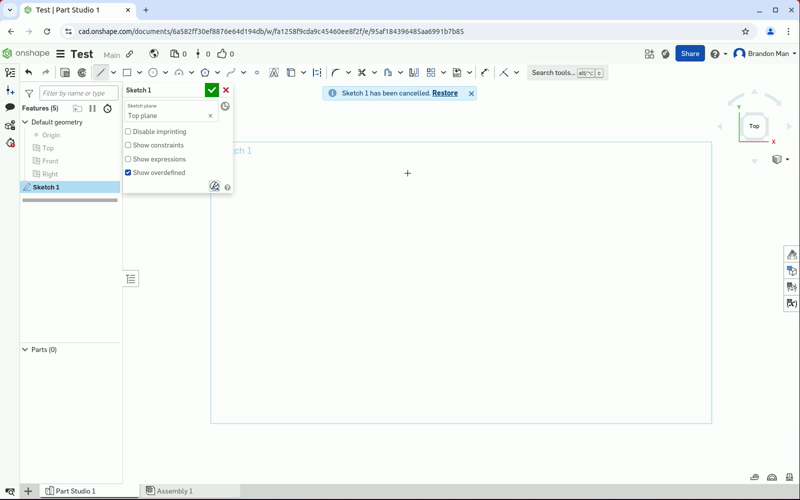
click(407, 172)
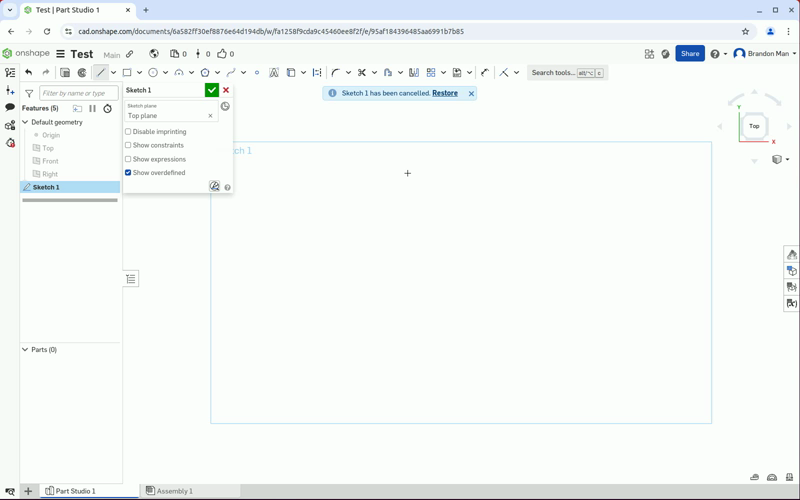
key_up(shift)
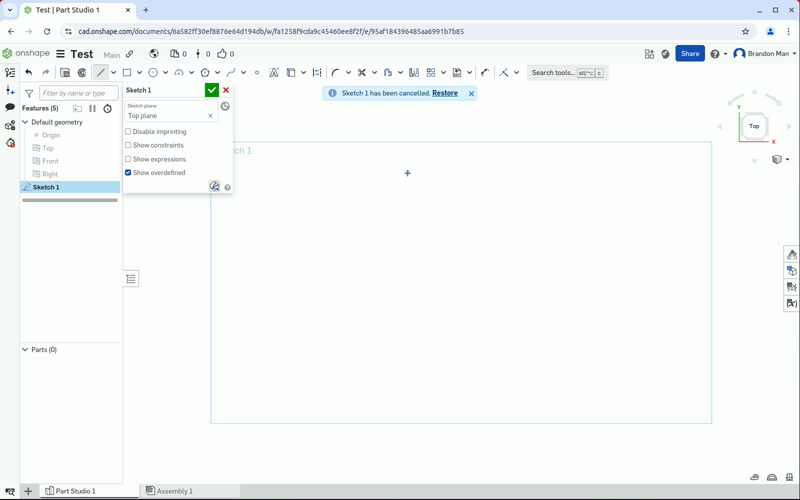
key_down(shift)
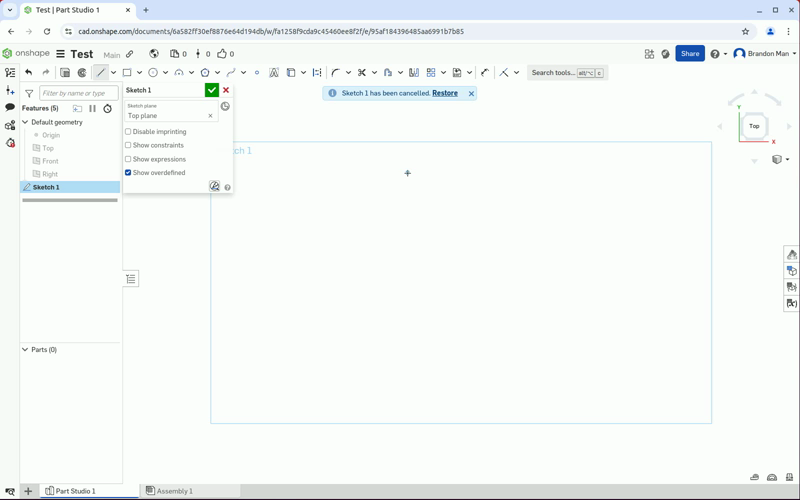
mouse_move(437, 172)
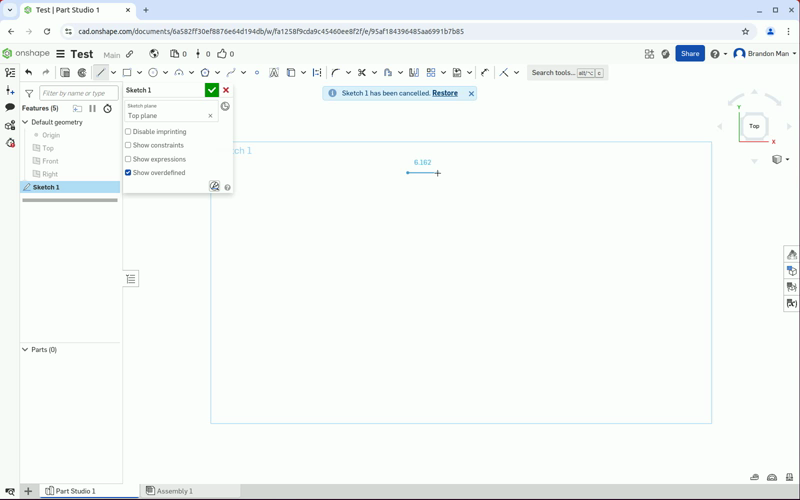
mouse_move(458, 172)
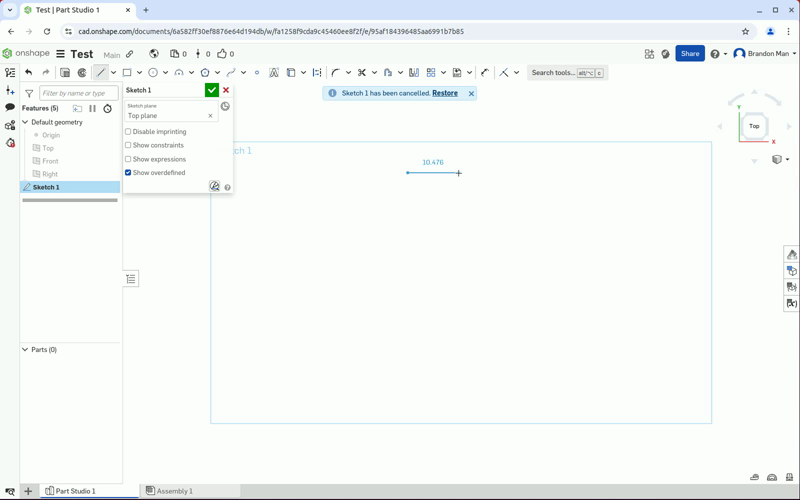
click(458, 172)
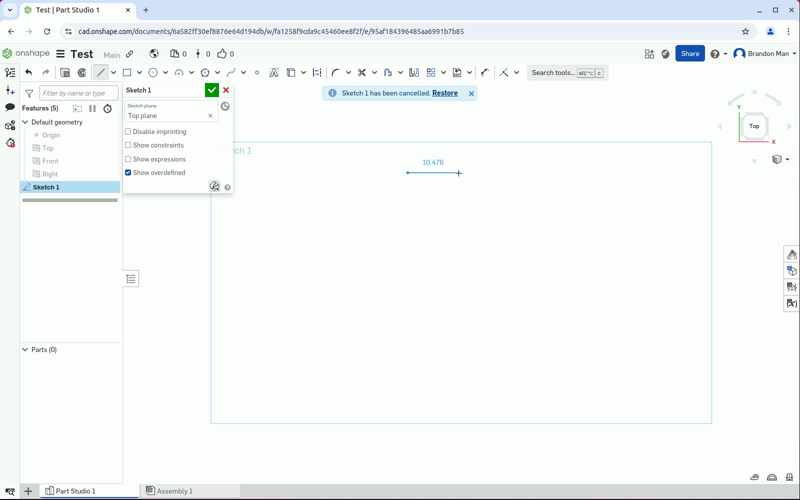
key_up(shift)
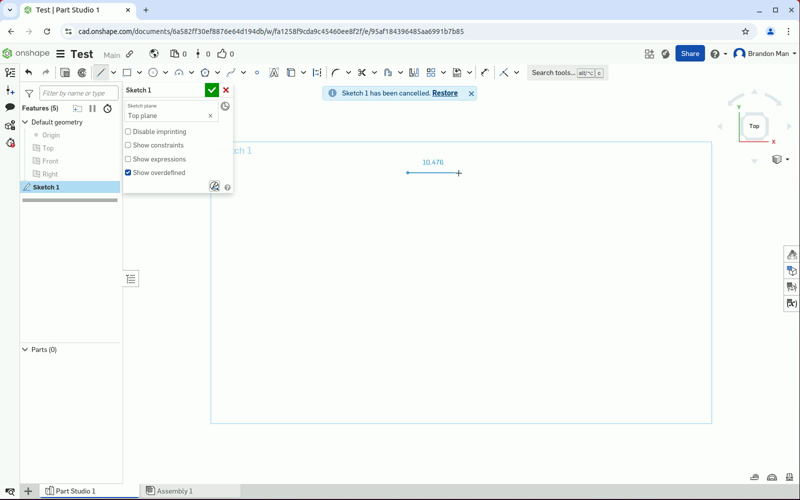
key_down(shift)
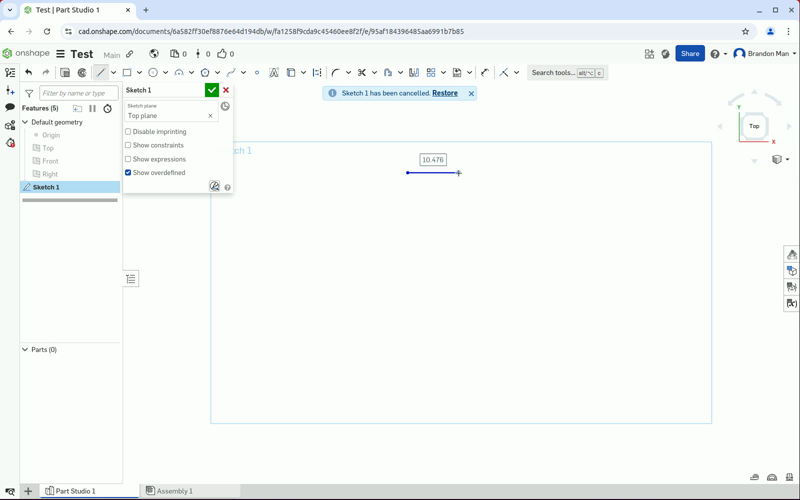
mouse_move(489, 172)
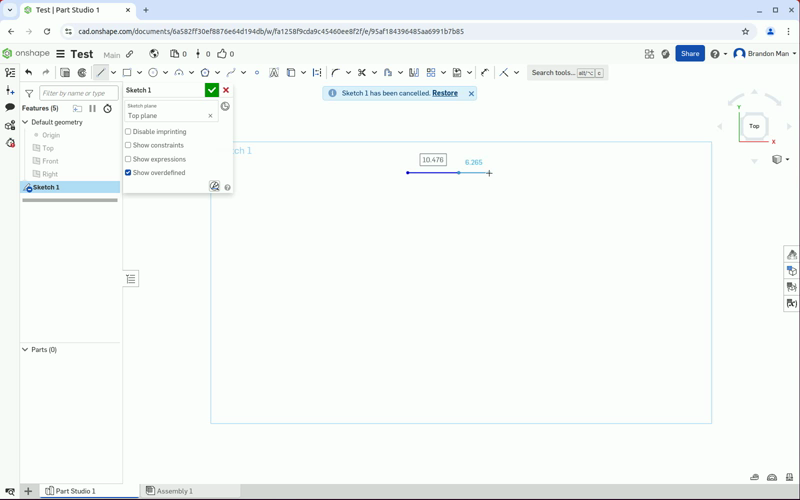
mouse_move(458, 170)
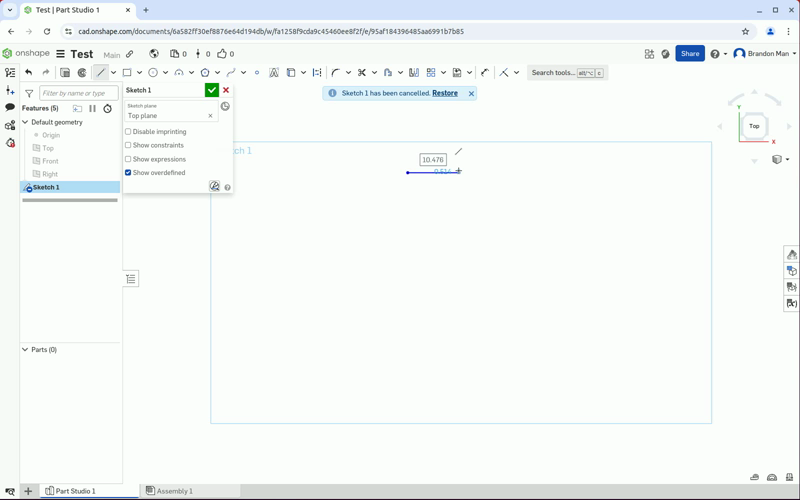
scroll(6)
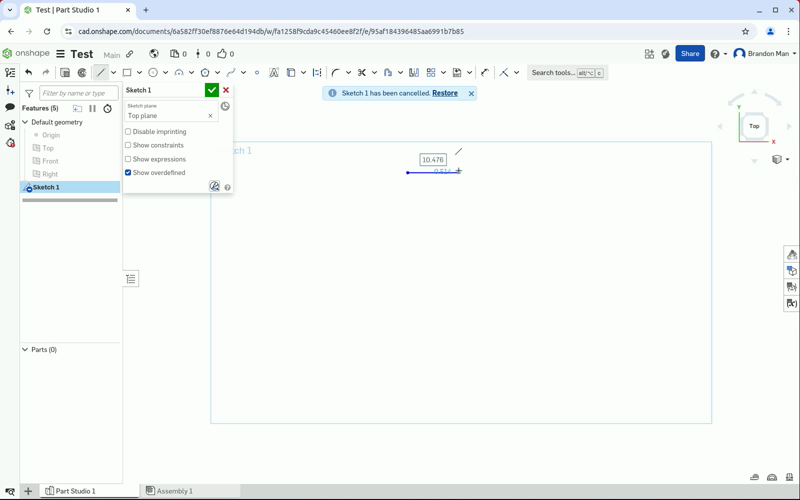
scroll(6)
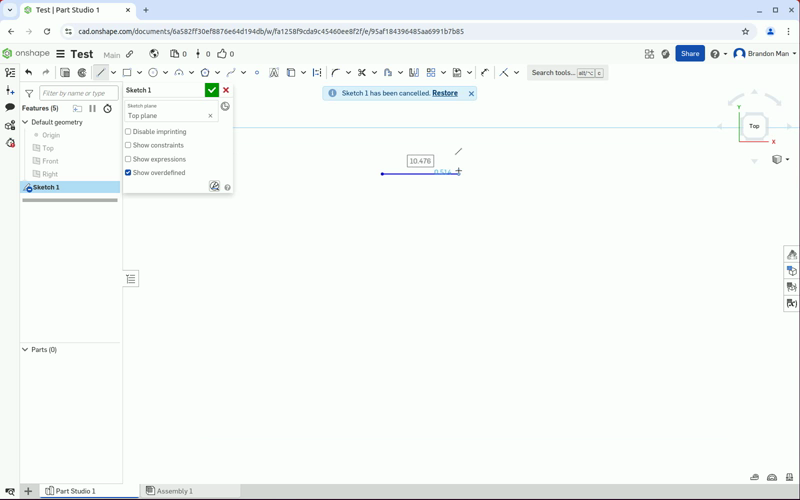
scroll(6)
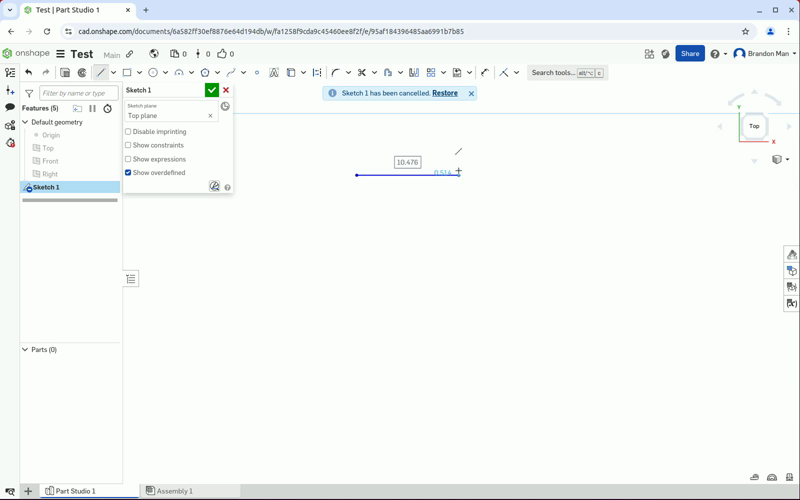
scroll(6)
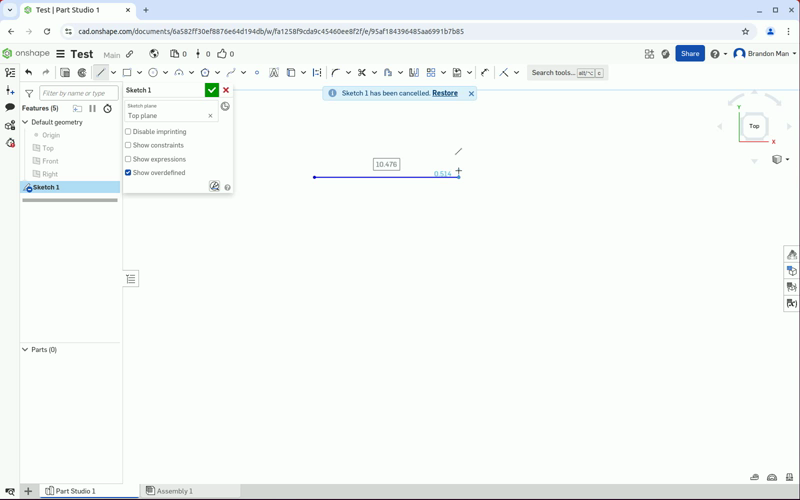
scroll(6)
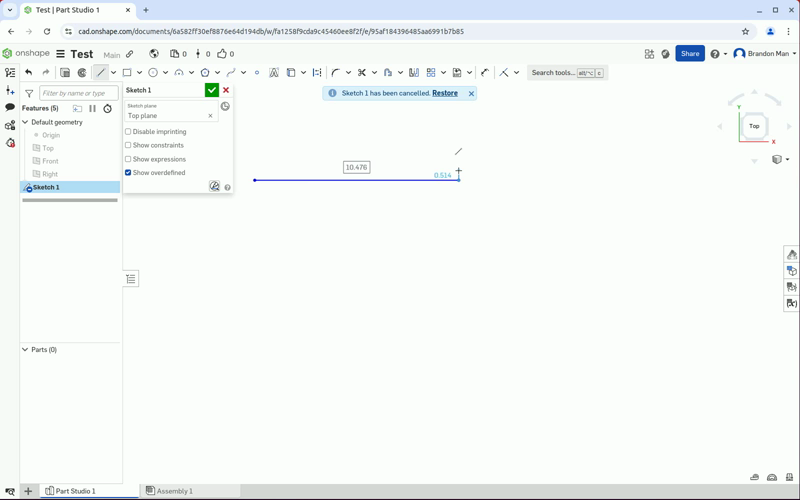
scroll(6)
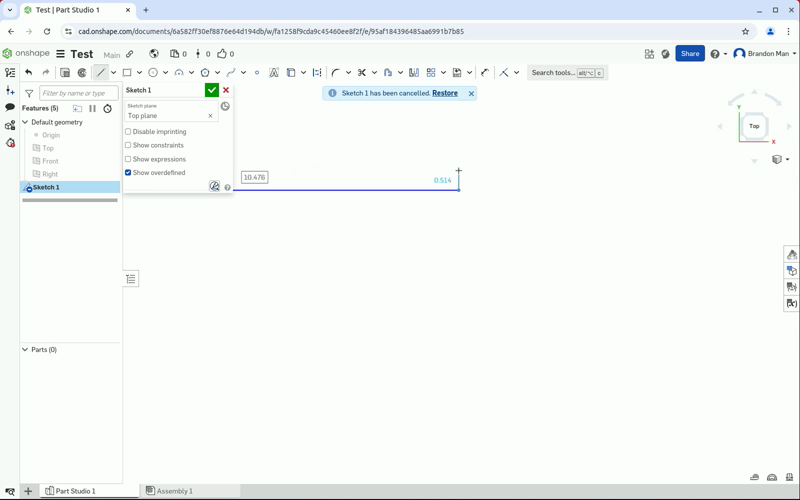
scroll(6)
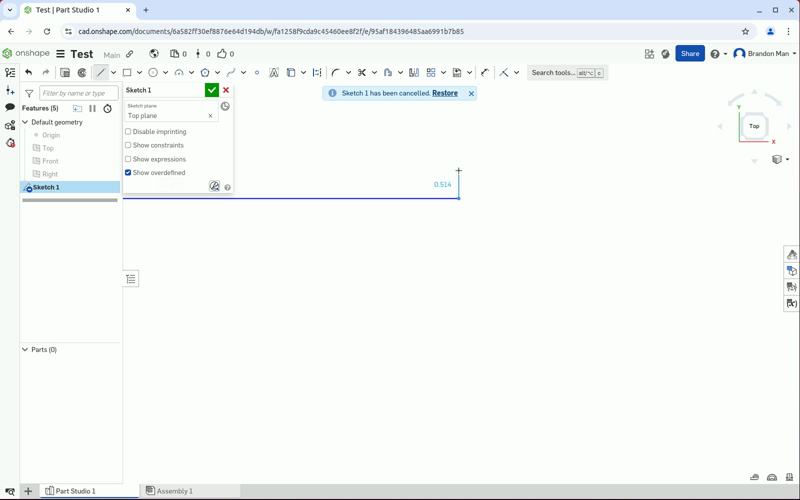
click(458, 170)
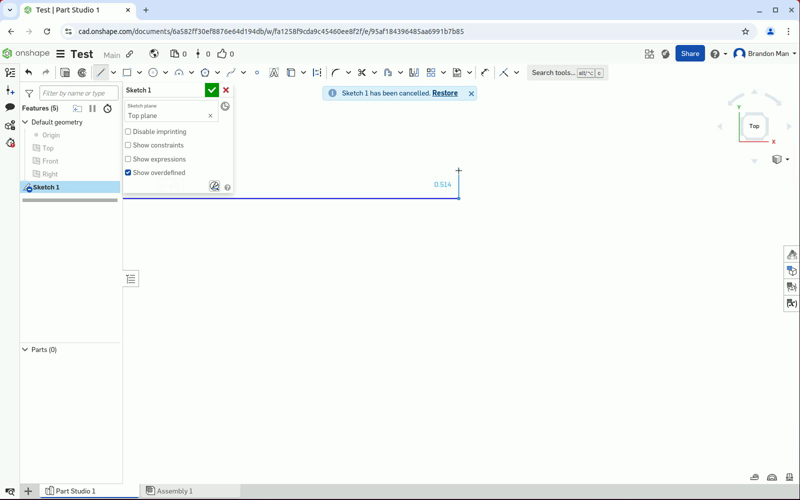
scroll(-6)
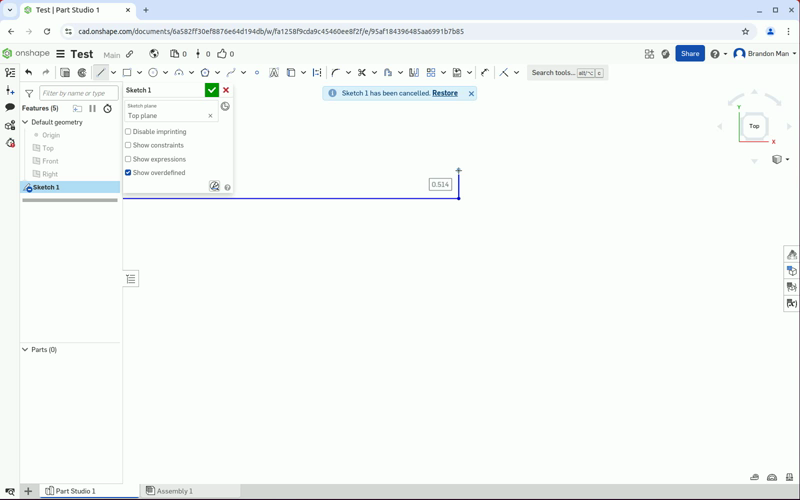
scroll(-6)
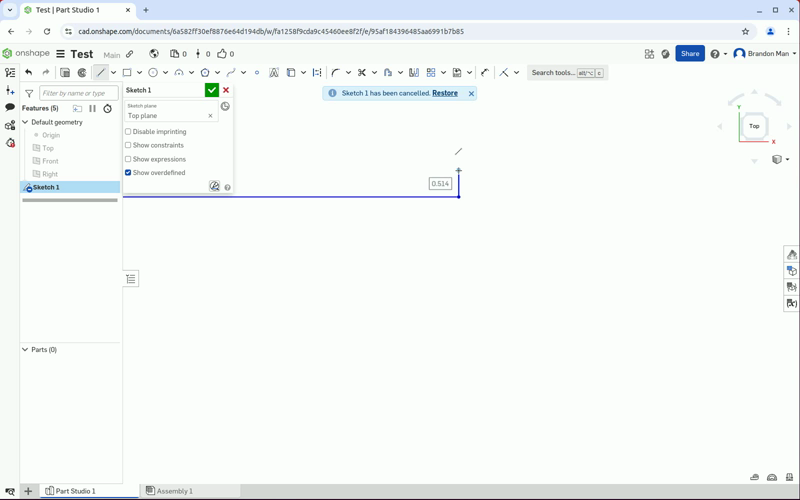
scroll(-6)
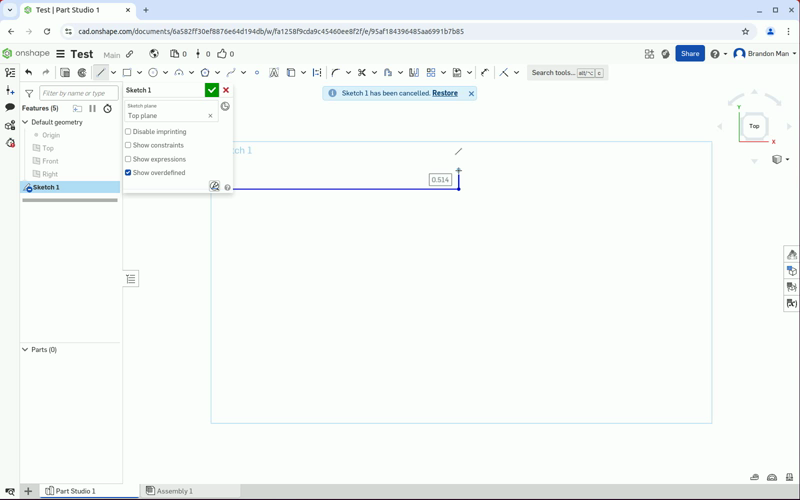
scroll(-6)
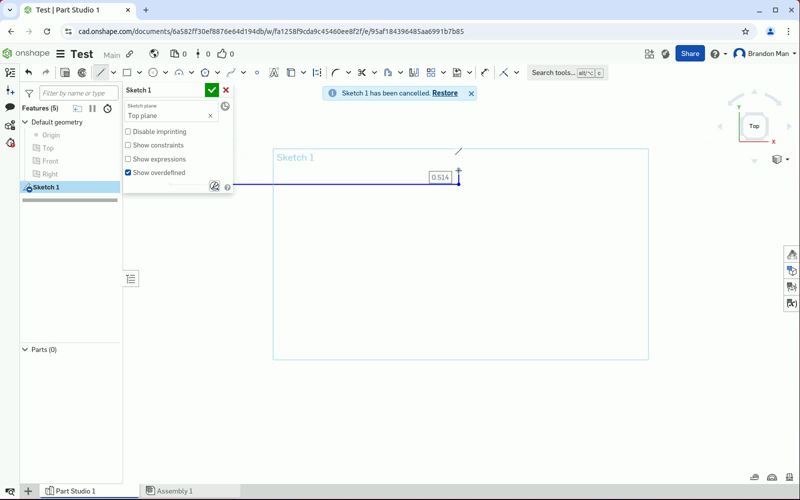
scroll(-6)
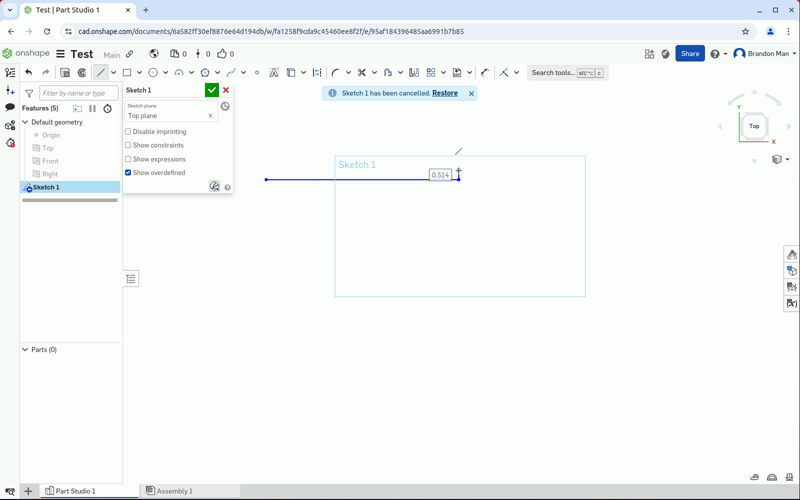
scroll(-6)
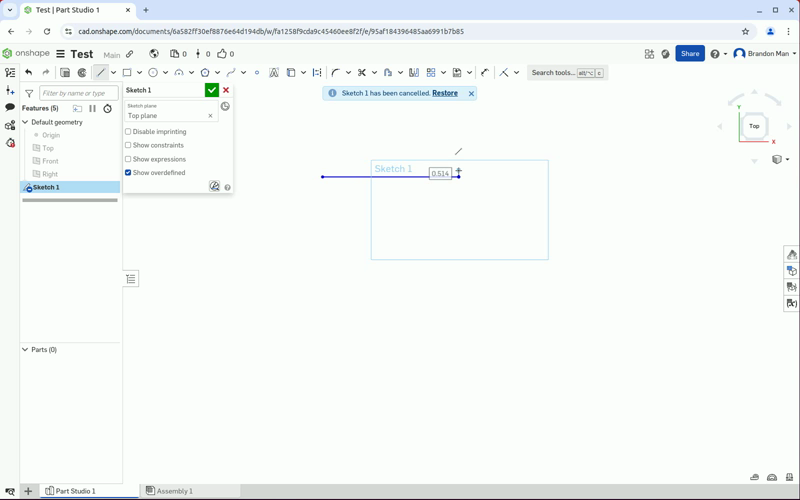
scroll(-6)
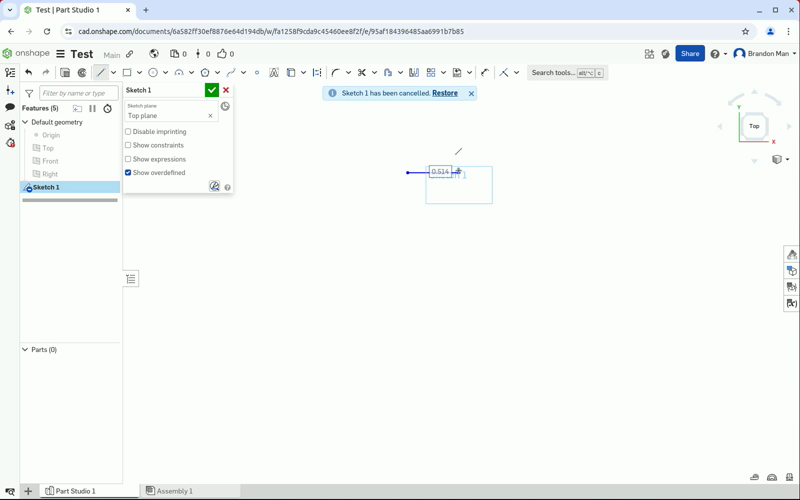
key_up(shift)
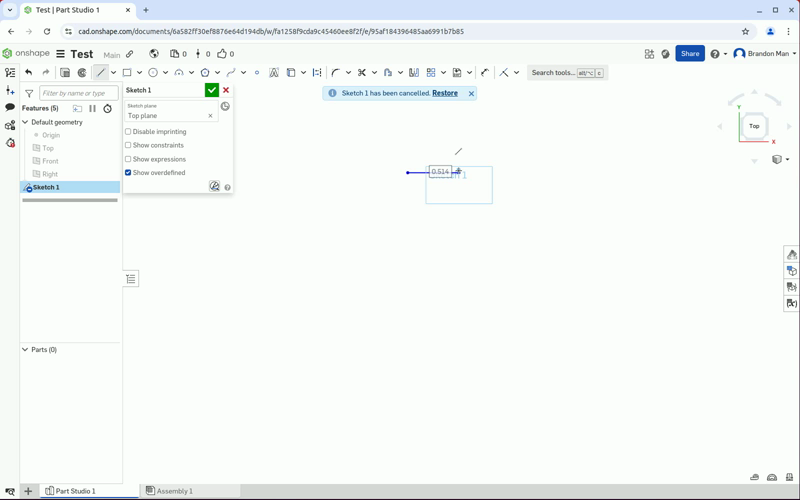
key_down(shift)
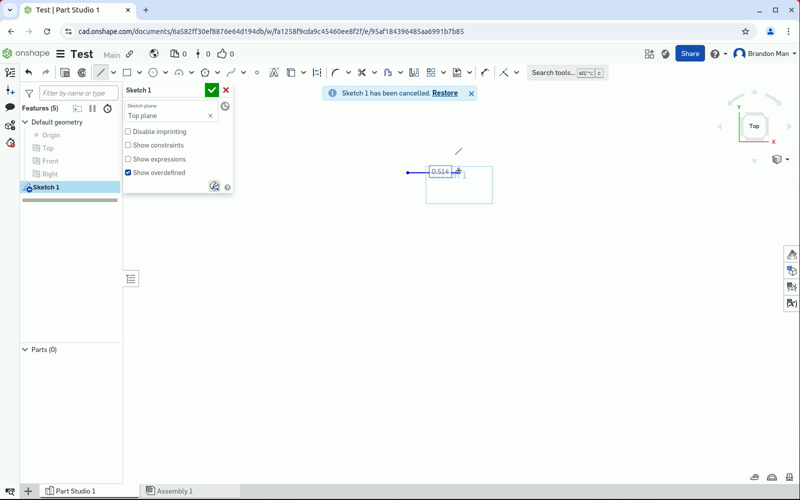
mouse_move(489, 170)
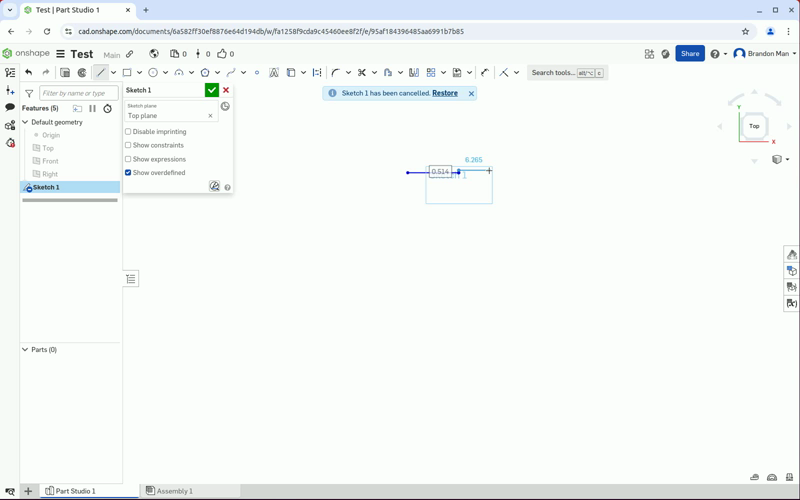
mouse_move(407, 170)
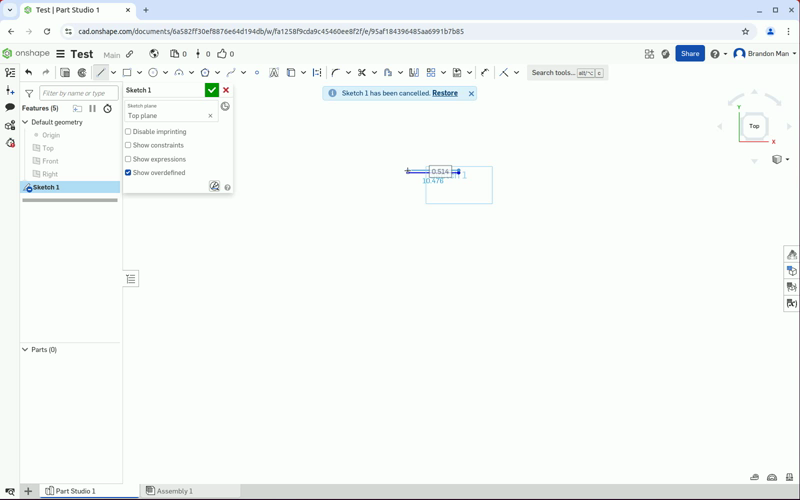
scroll(6)
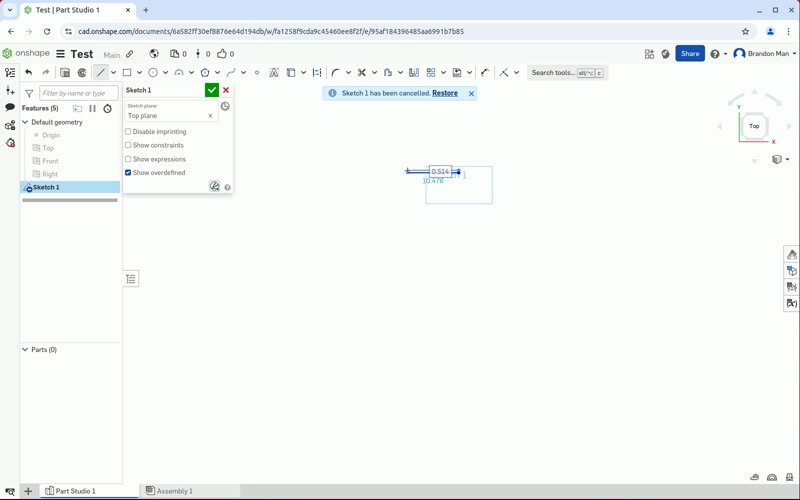
scroll(6)
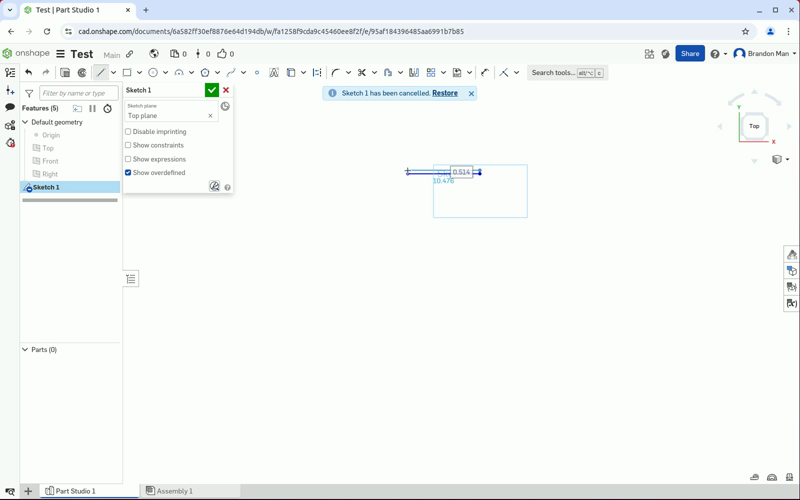
scroll(6)
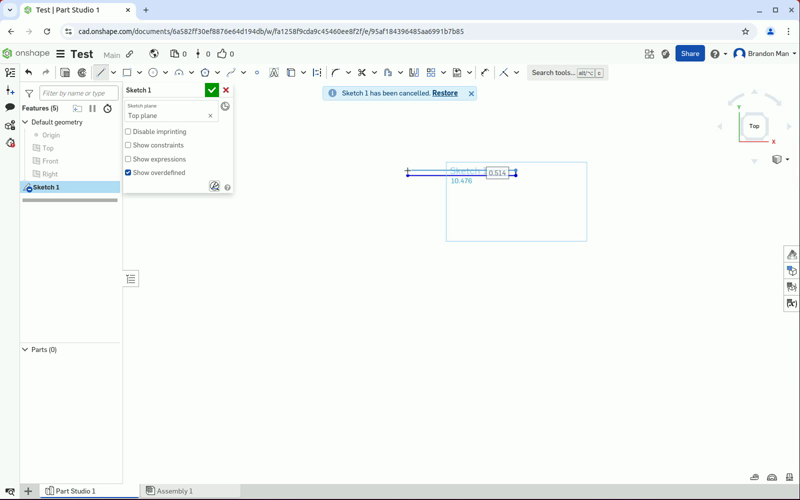
scroll(6)
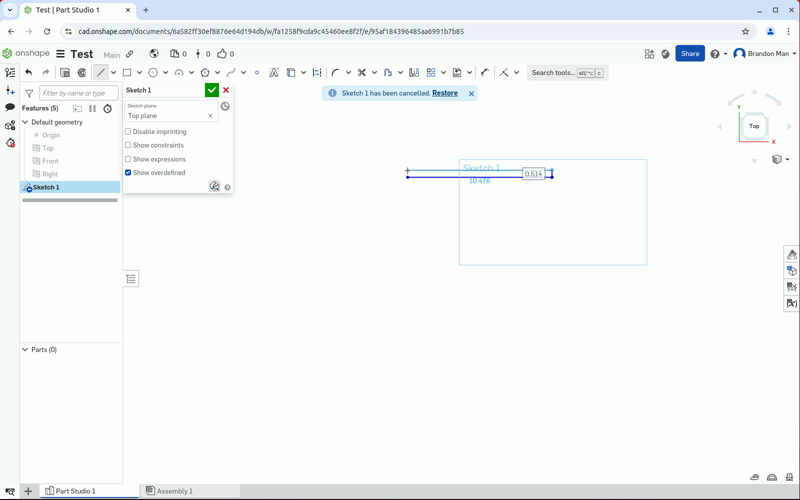
scroll(6)
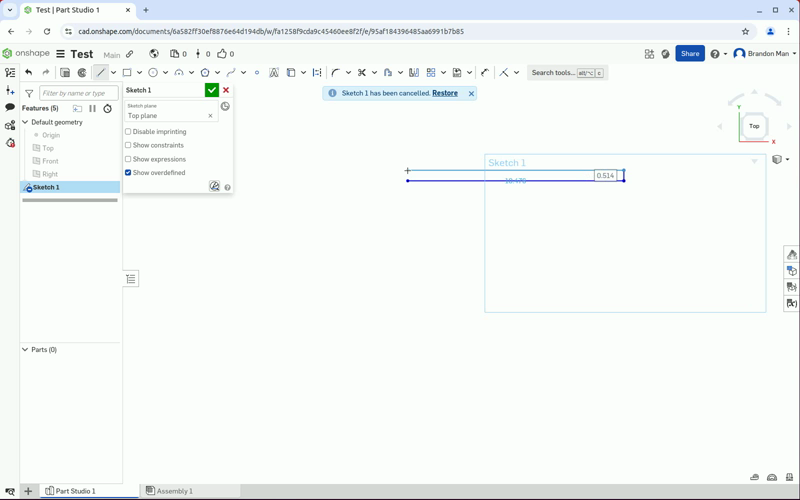
scroll(6)
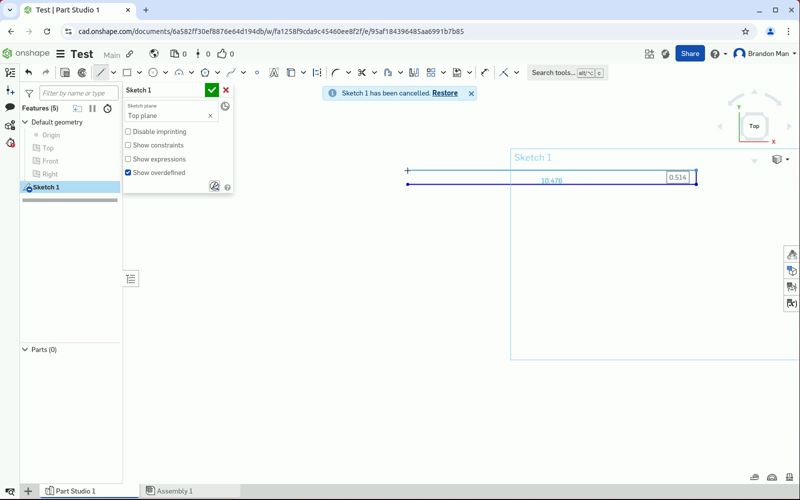
scroll(6)
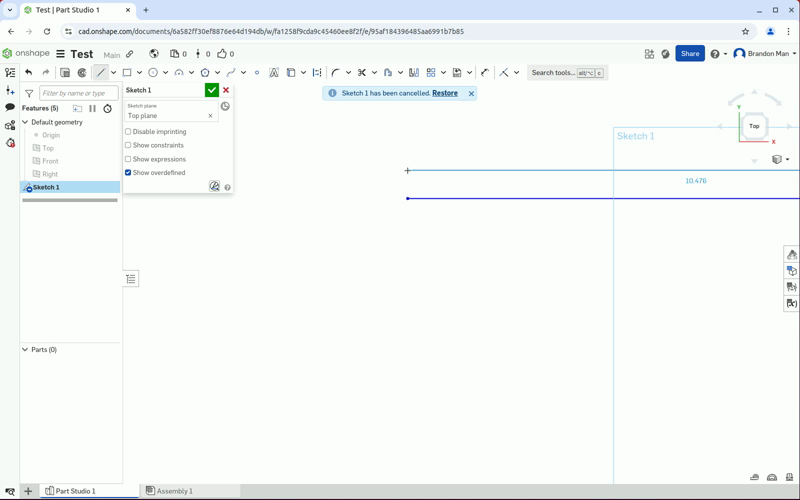
click(407, 170)
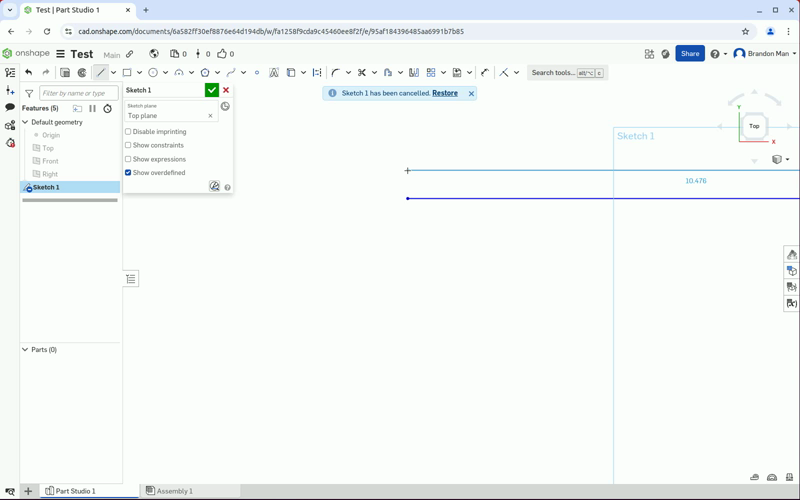
scroll(-6)
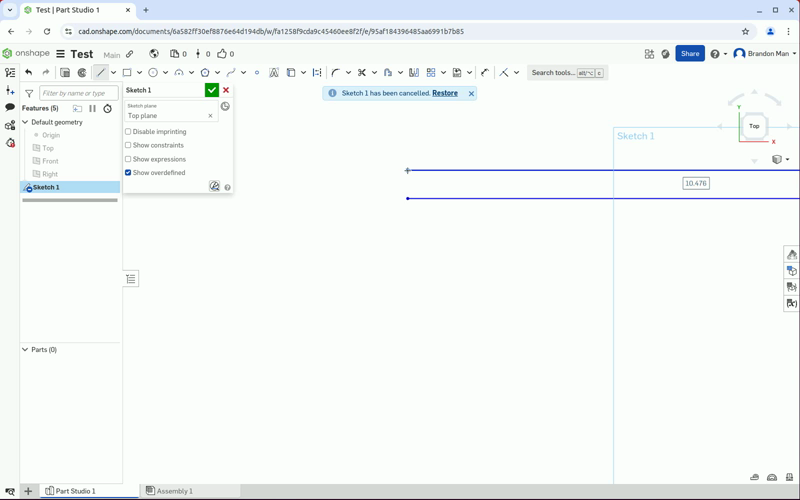
scroll(-6)
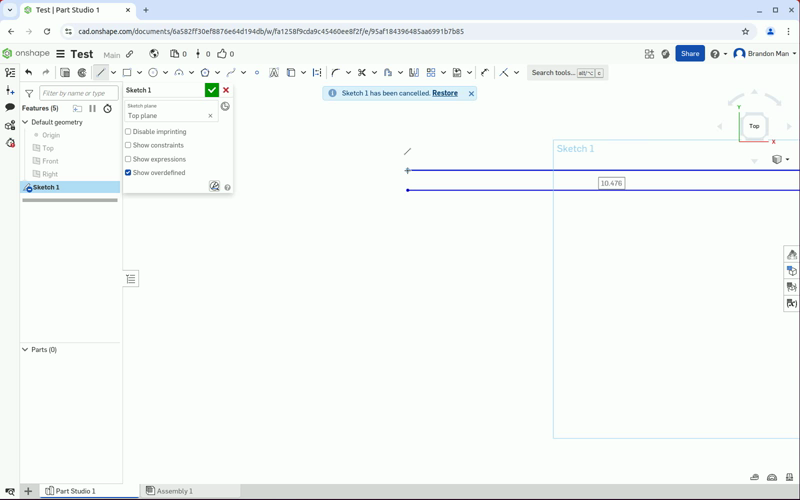
scroll(-6)
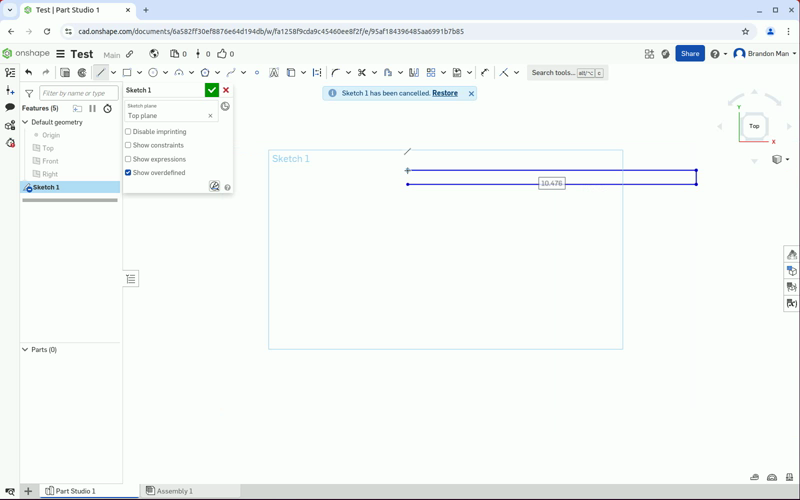
scroll(-6)
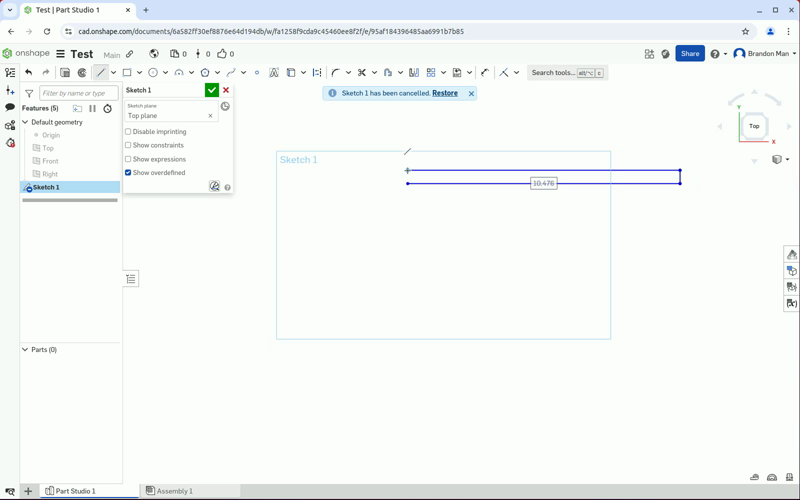
scroll(-6)
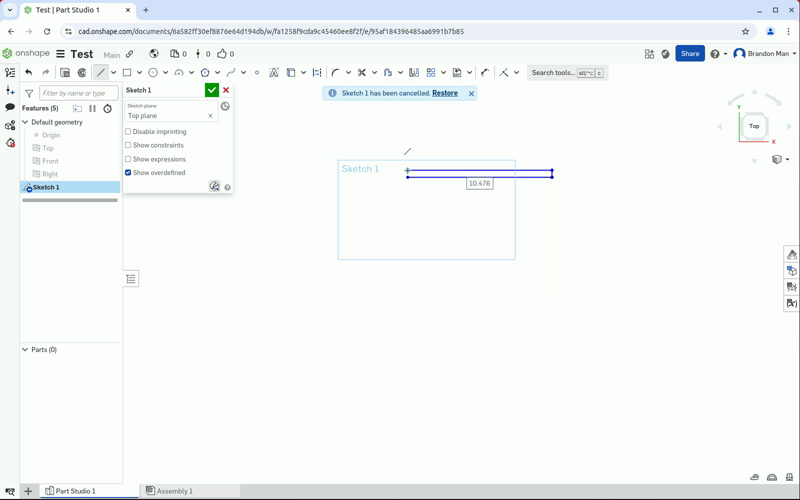
scroll(-6)
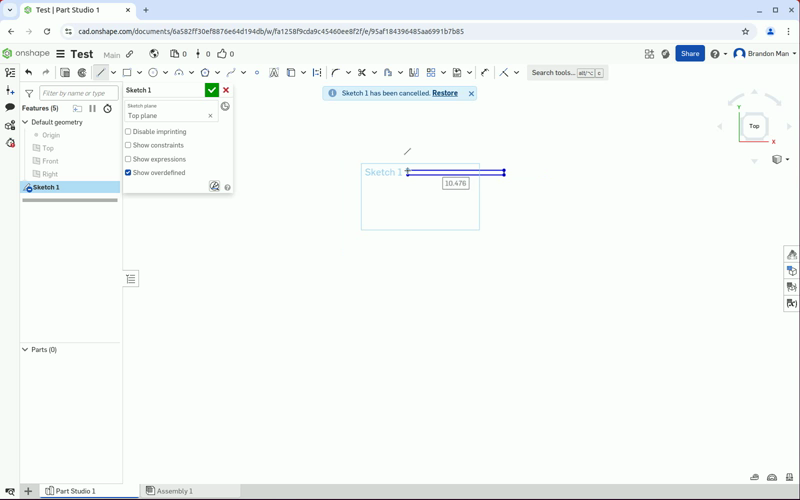
scroll(-6)
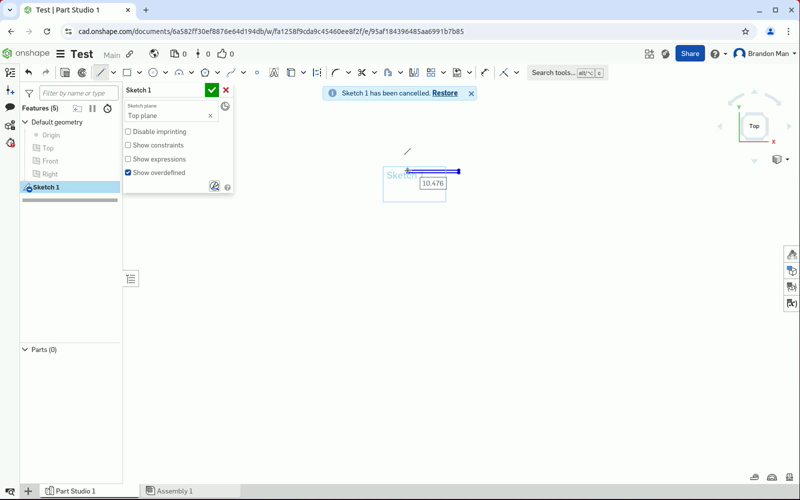
key_up(shift)
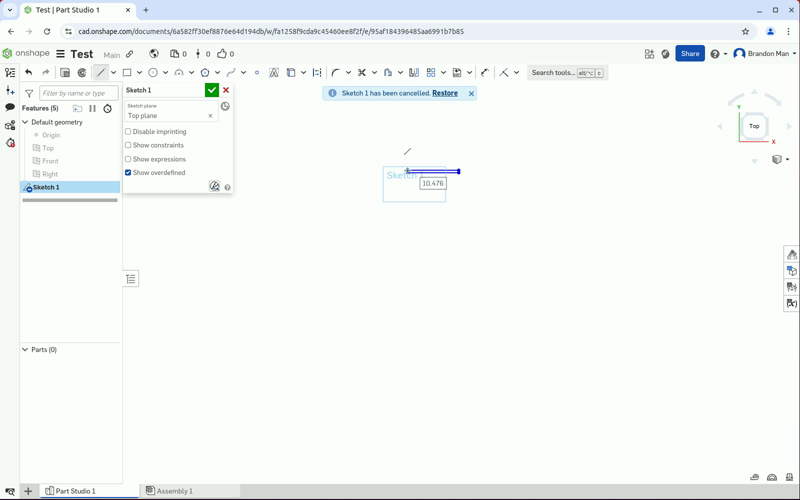
mouse_move(437, 170)
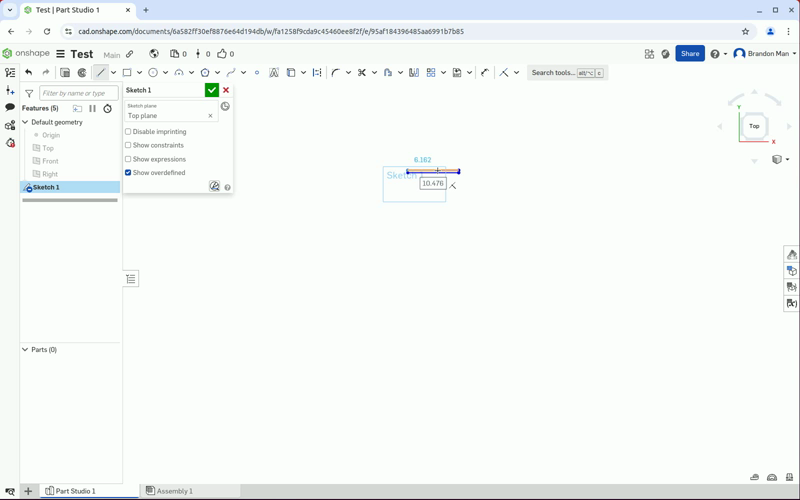
key_down(shift)
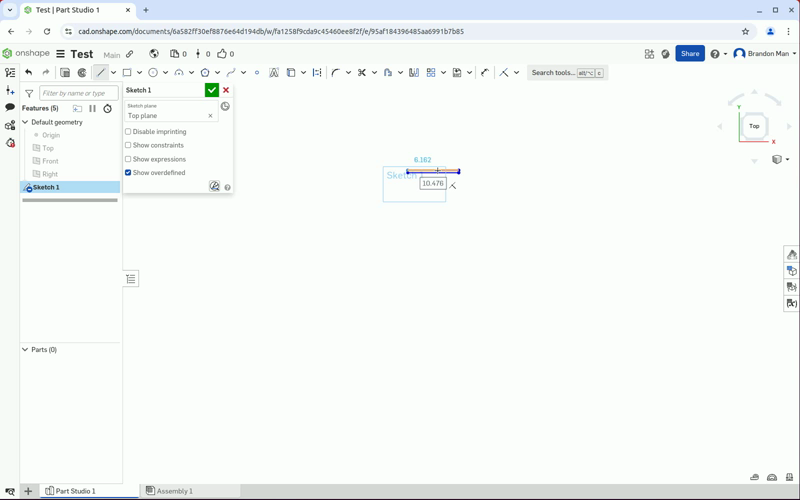
mouse_move(407, 172)
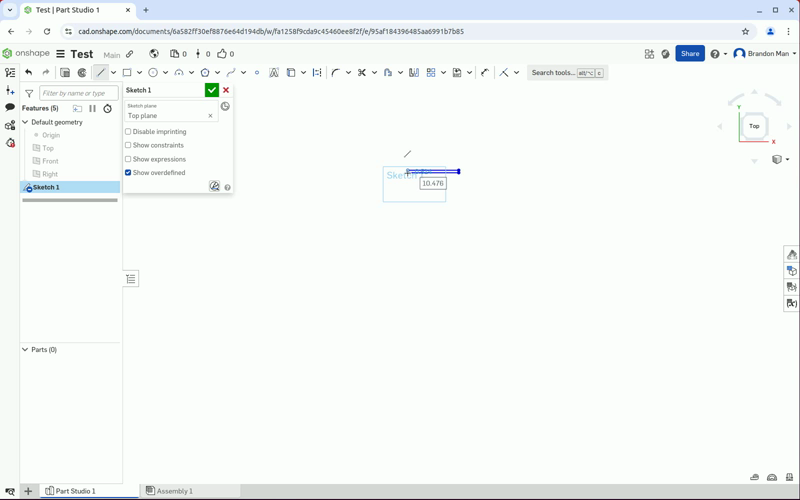
scroll(6)
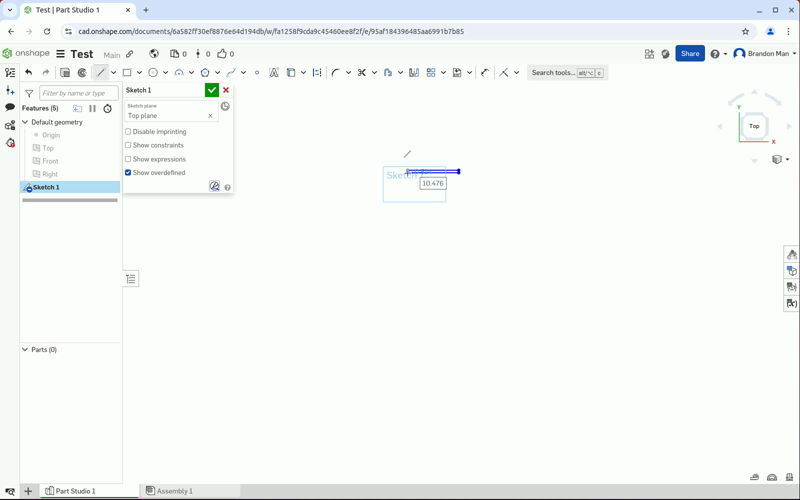
scroll(6)
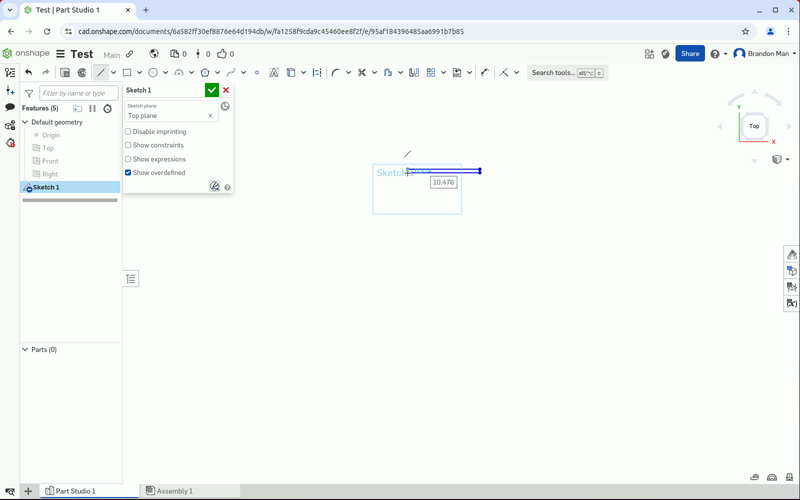
scroll(6)
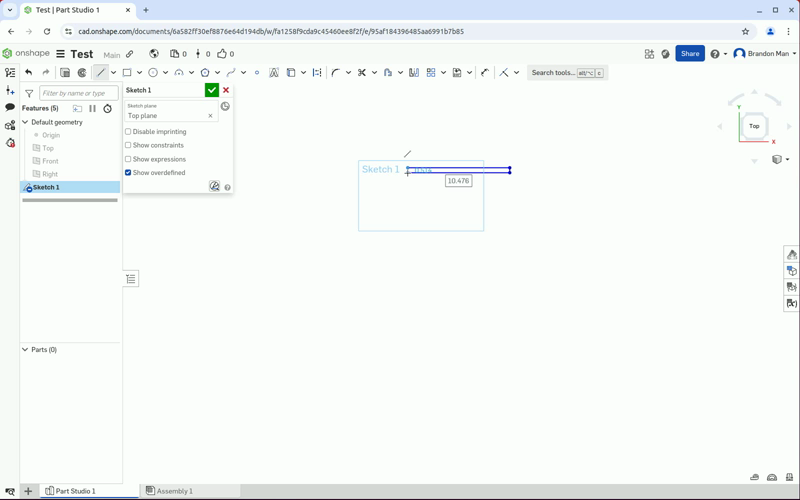
scroll(6)
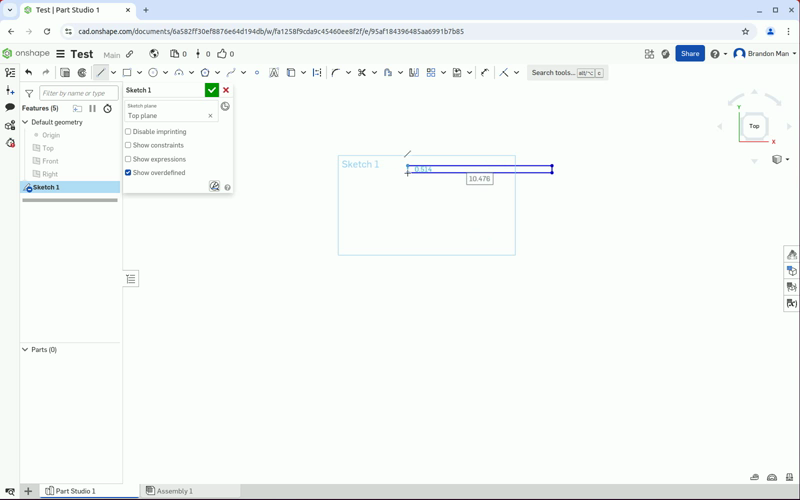
scroll(6)
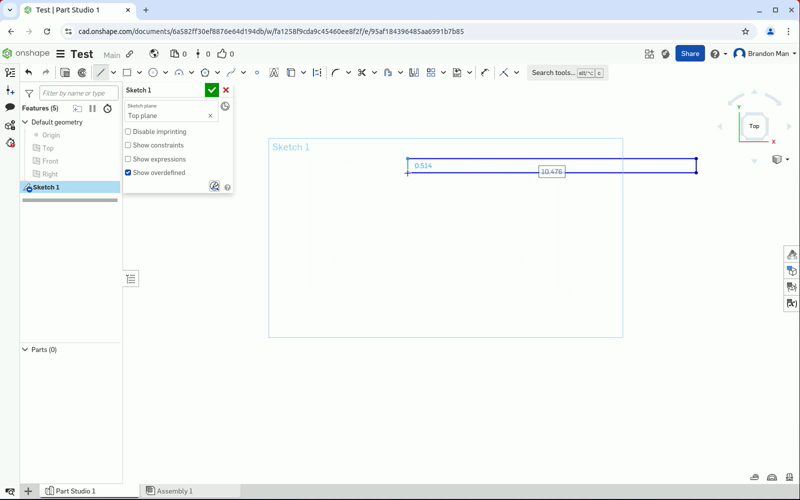
scroll(6)
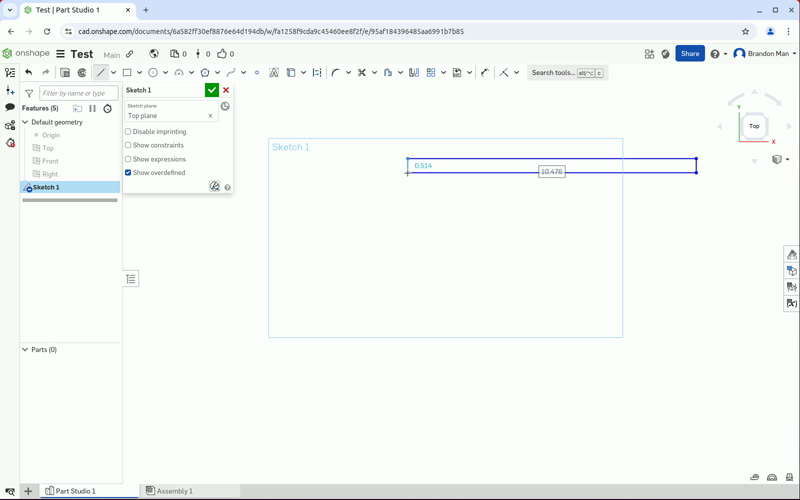
scroll(6)
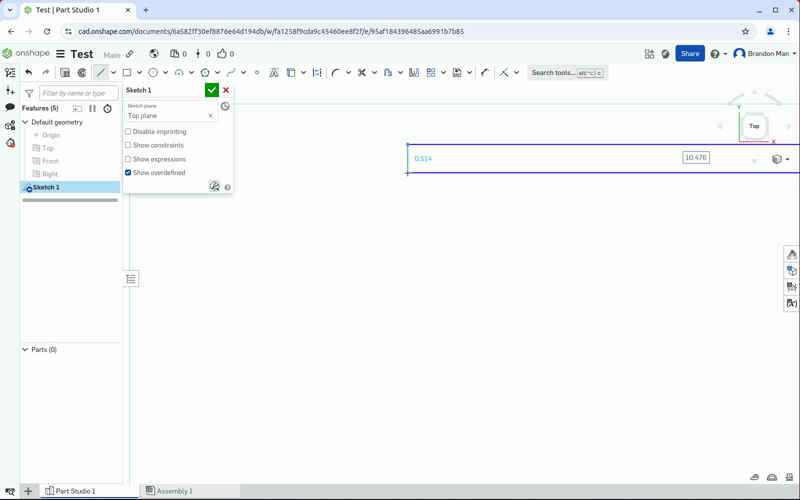
key_up(shift)
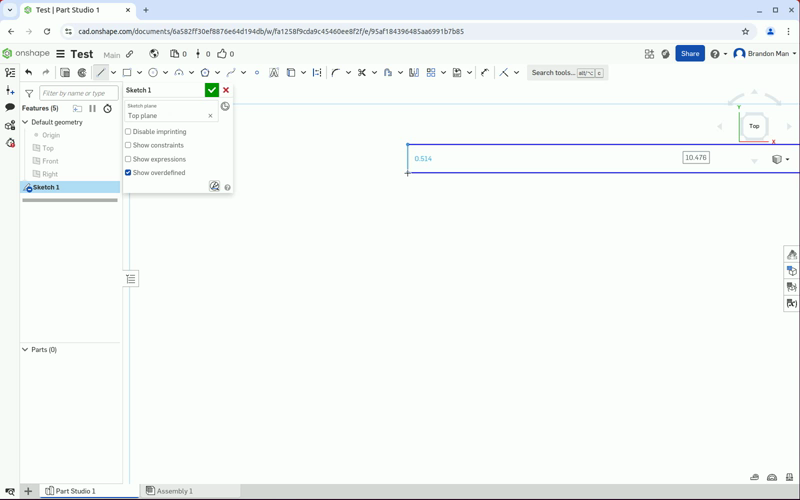
click(407, 172)
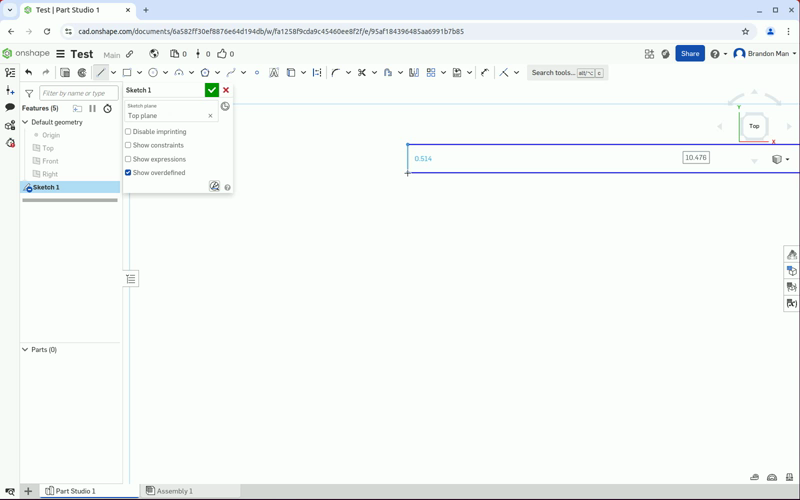
scroll(-6)
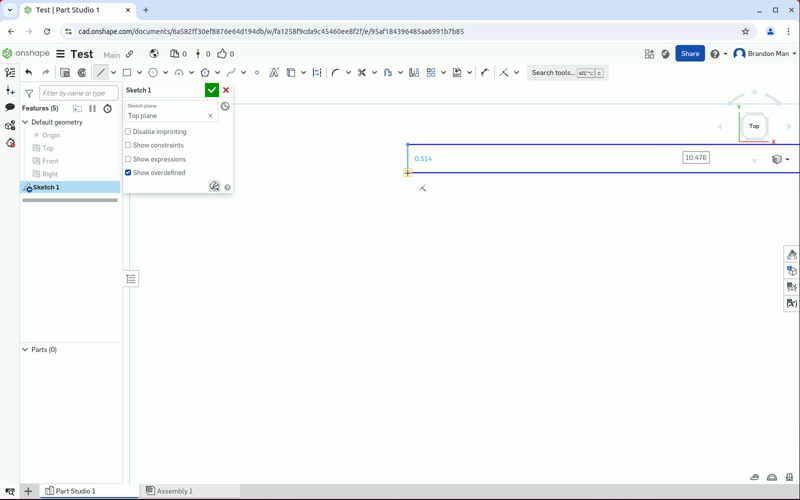
scroll(-6)
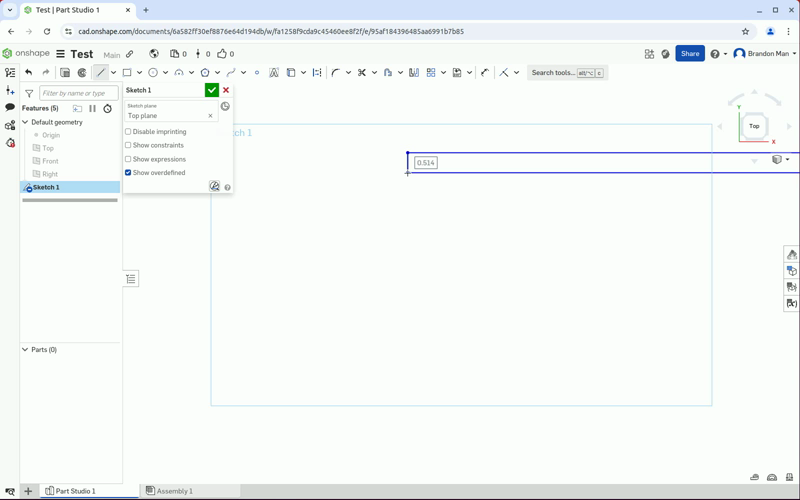
scroll(-6)
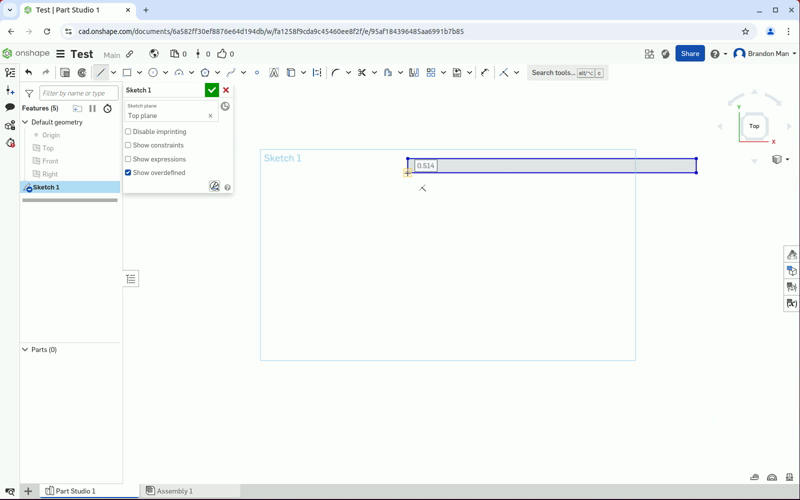
scroll(-6)
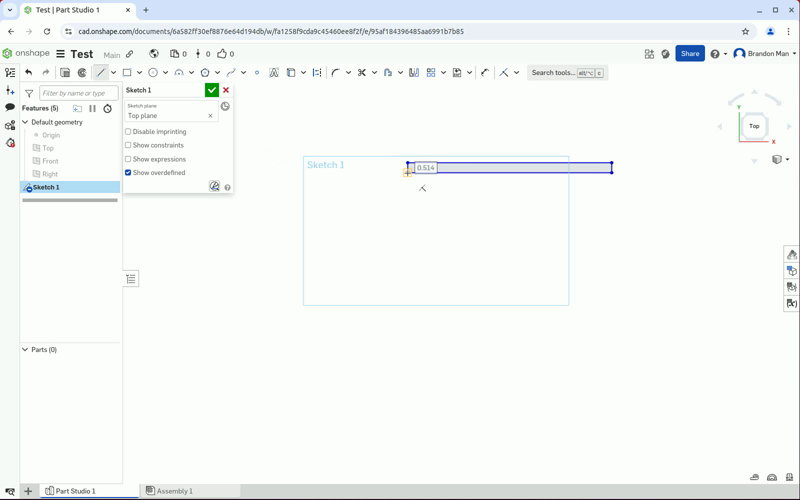
scroll(-6)
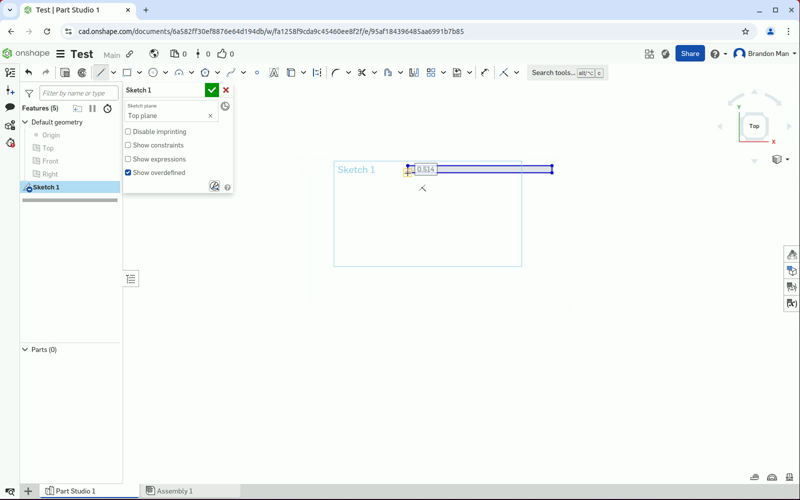
scroll(-6)
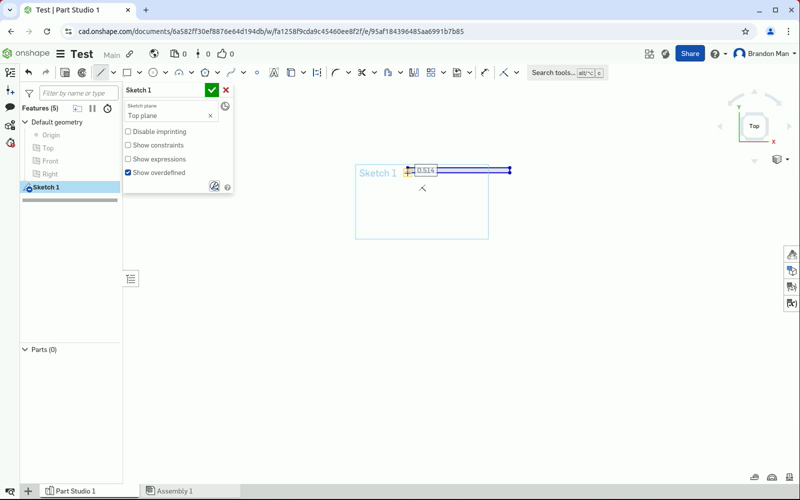
scroll(-6)
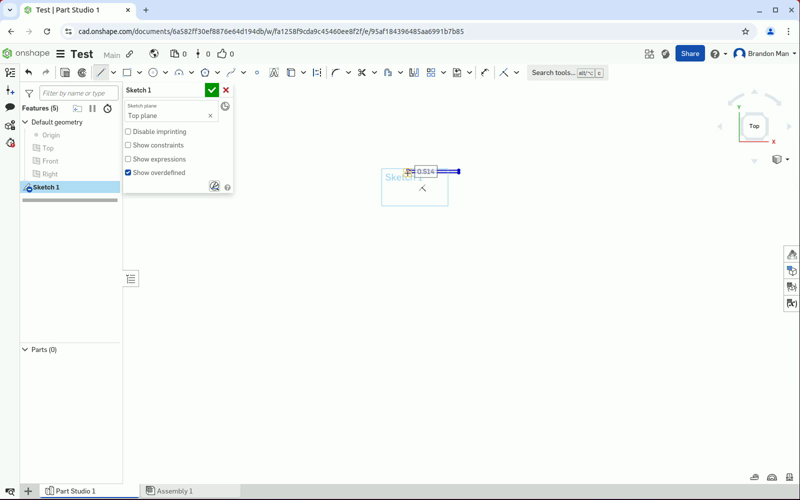
key(esc)
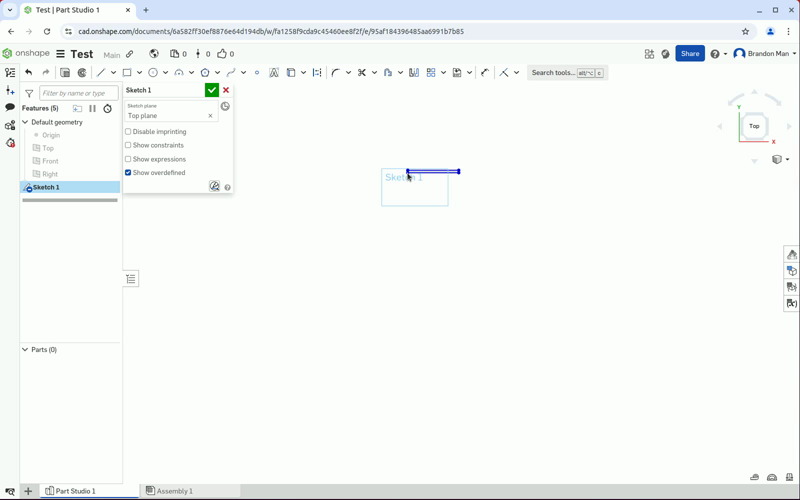
mouse_move(445, 171)
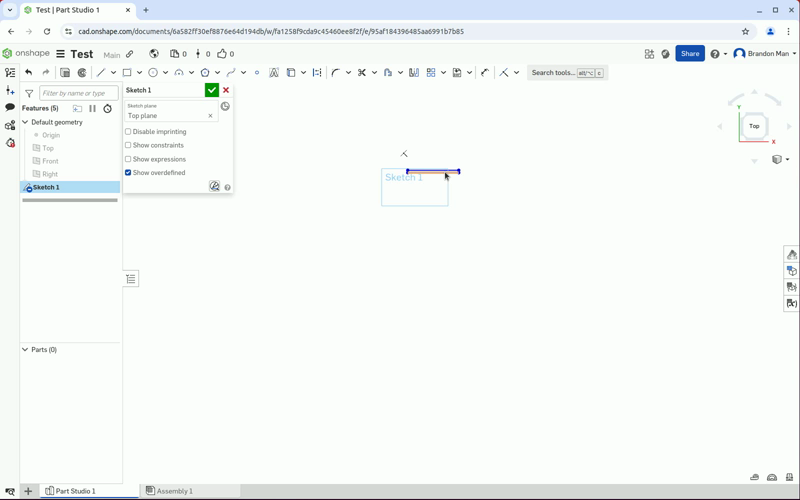
scroll(6)
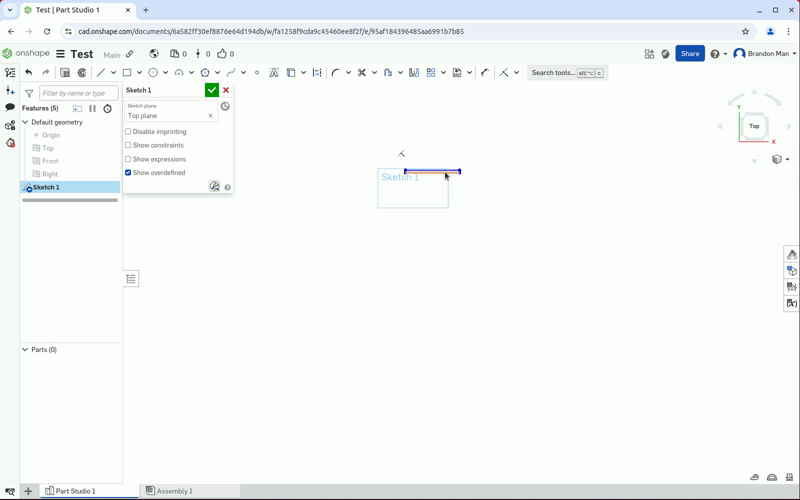
scroll(6)
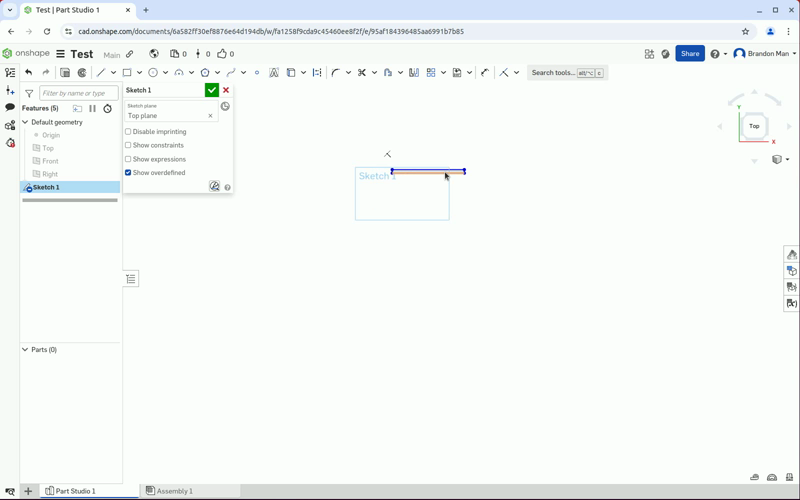
scroll(6)
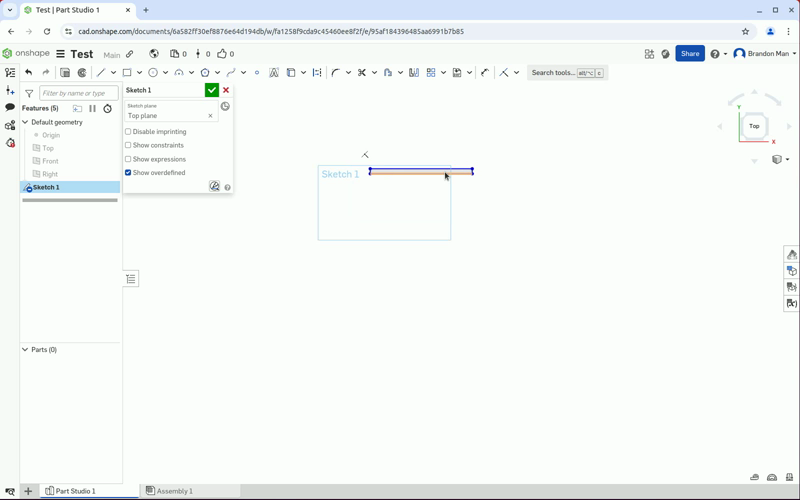
scroll(6)
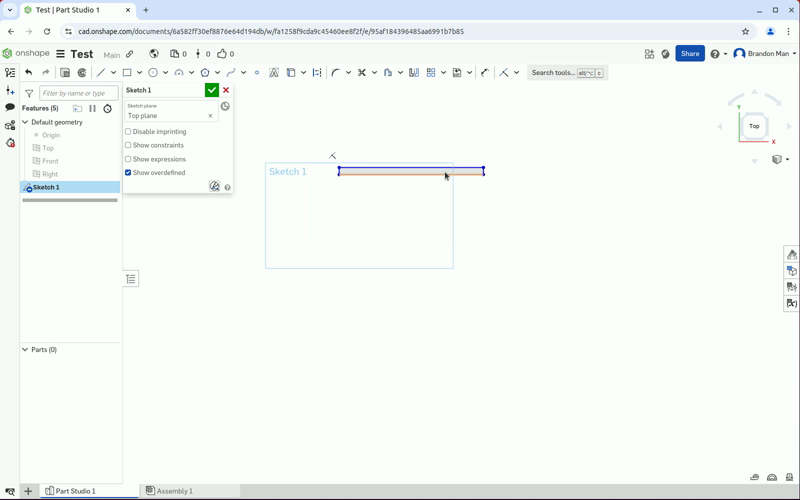
scroll(6)
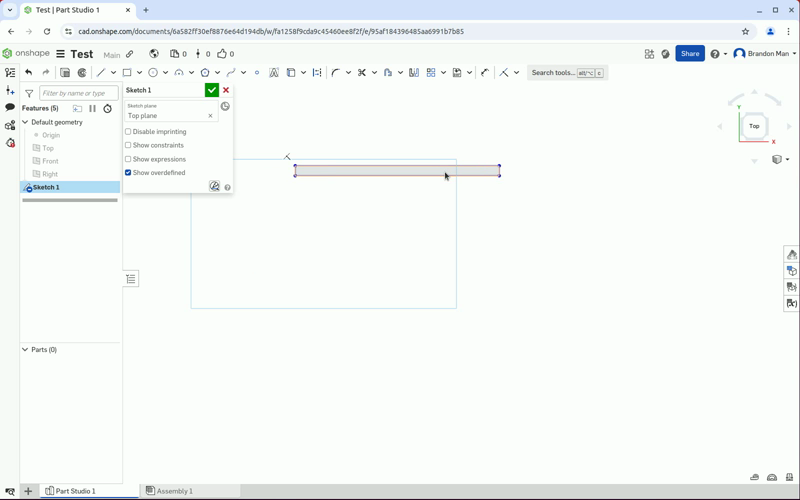
scroll(6)
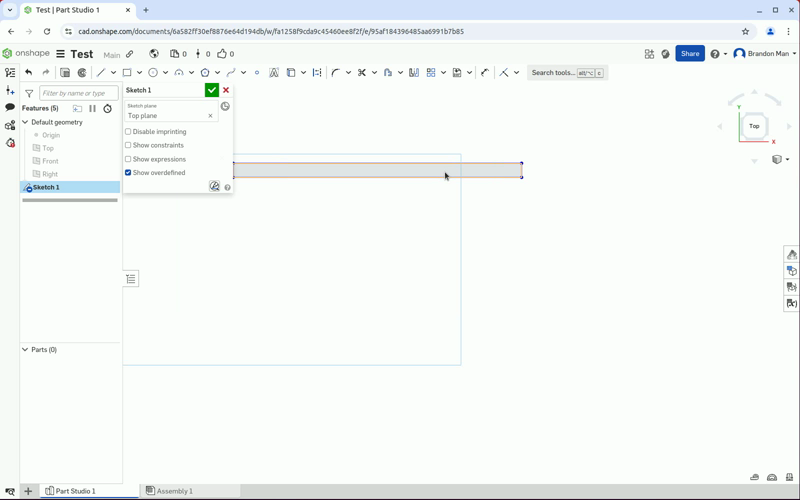
scroll(6)
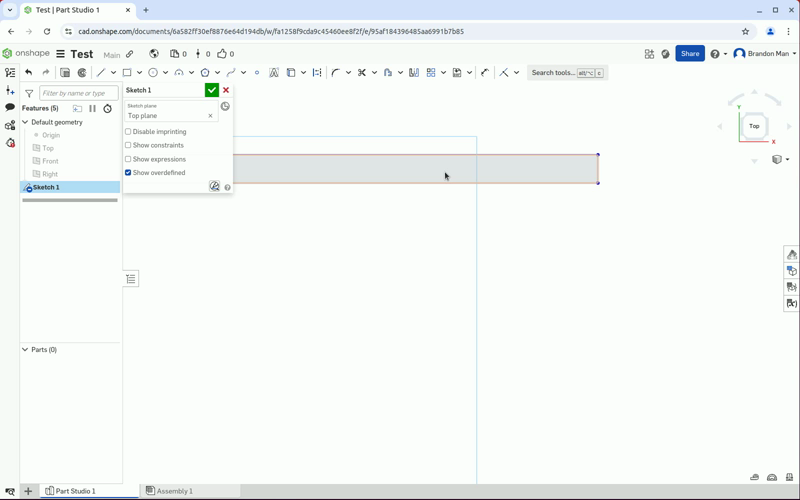
click(445, 171)
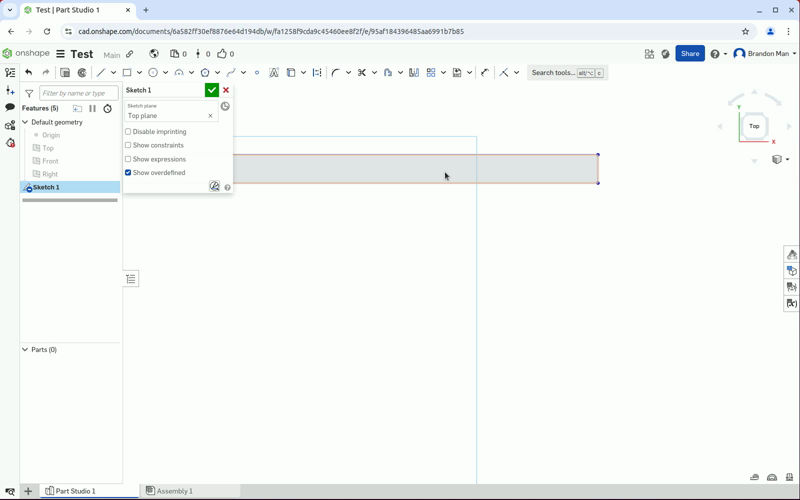
scroll(-6)
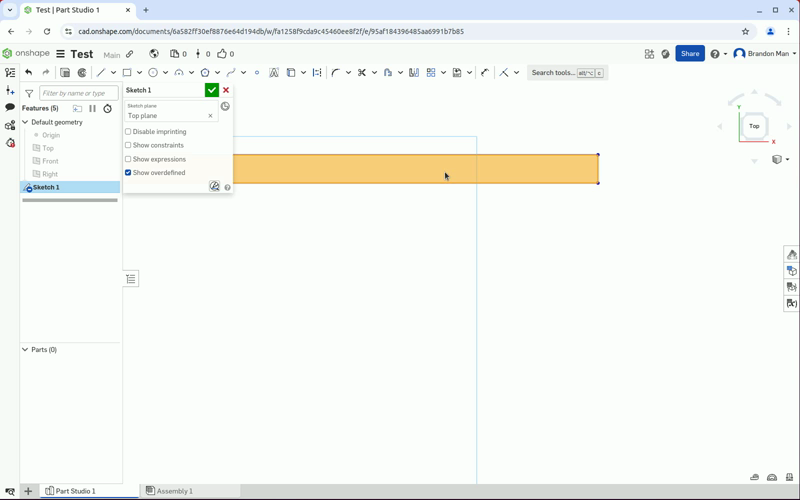
scroll(-6)
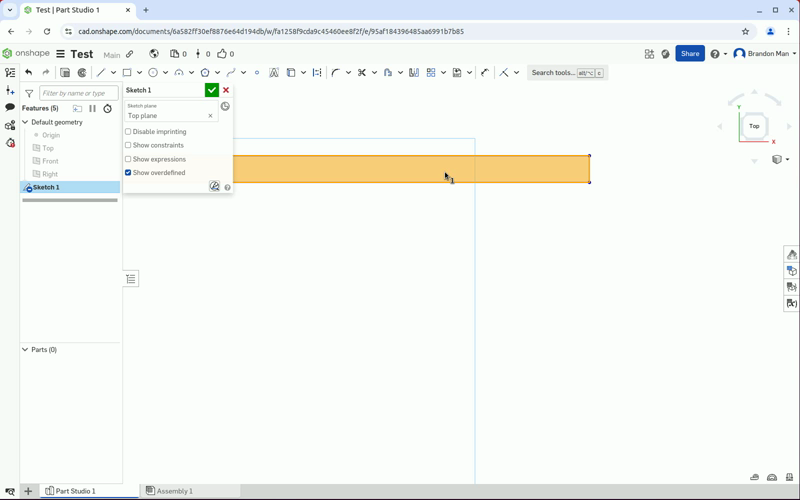
scroll(-6)
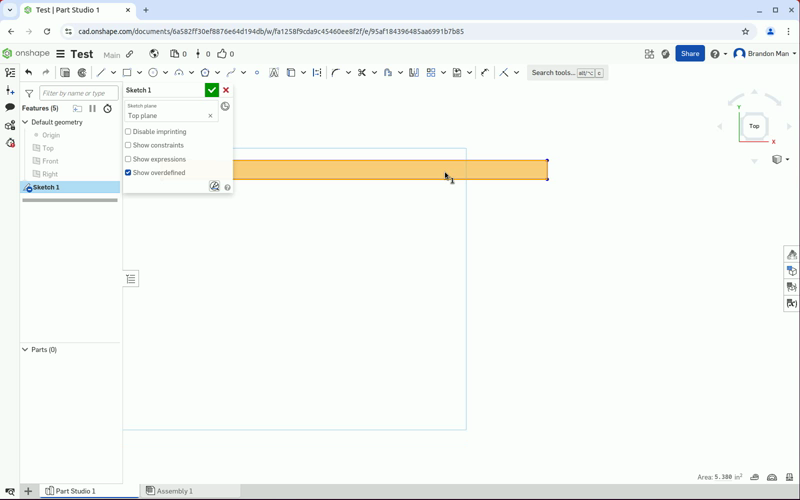
scroll(-6)
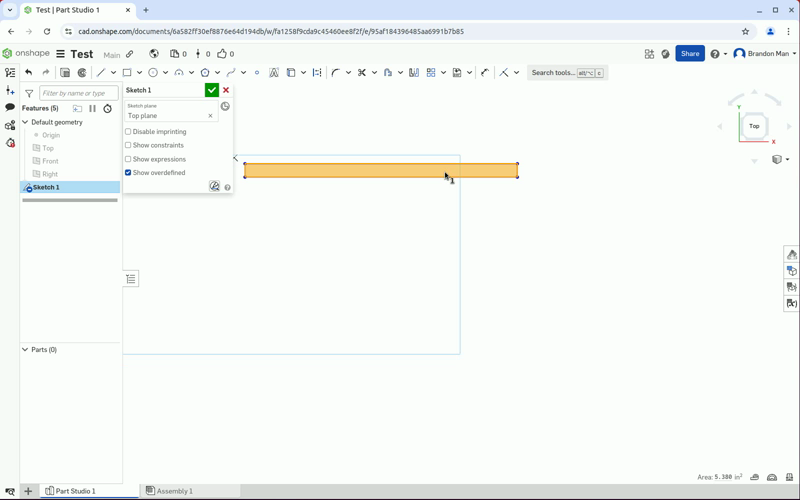
scroll(-6)
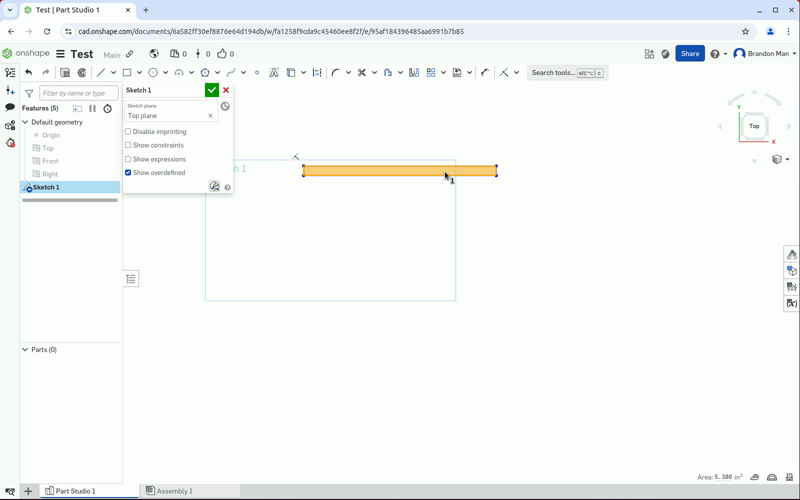
scroll(-6)
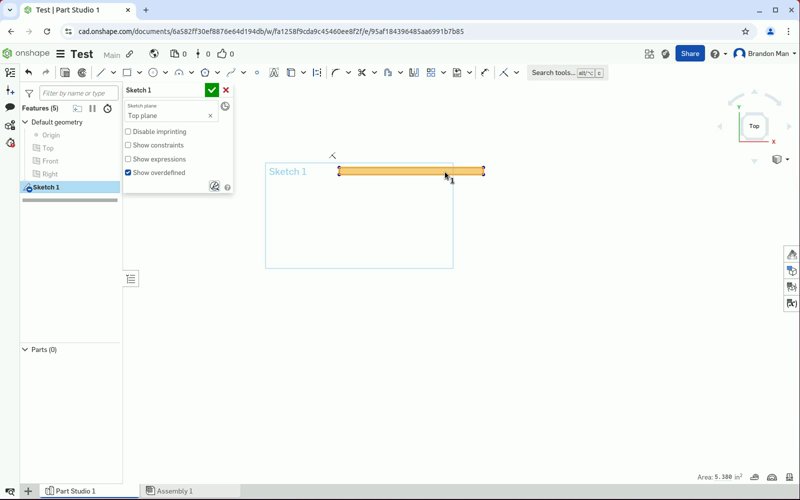
scroll(-6)
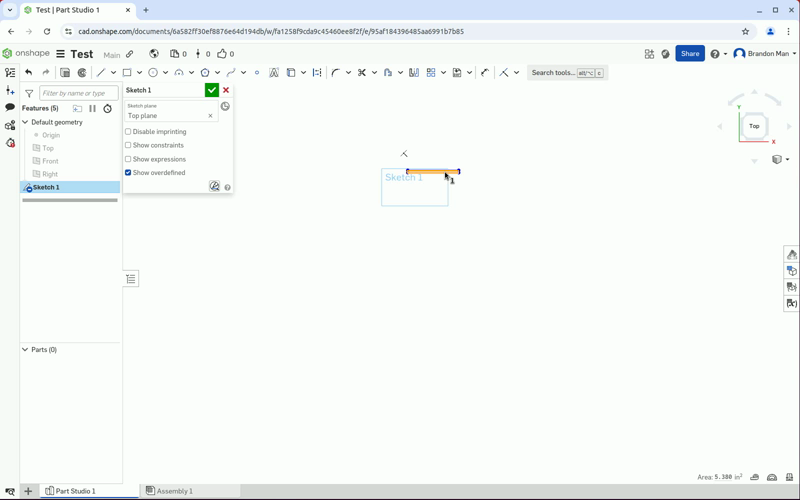
mouse_move(73, 352)
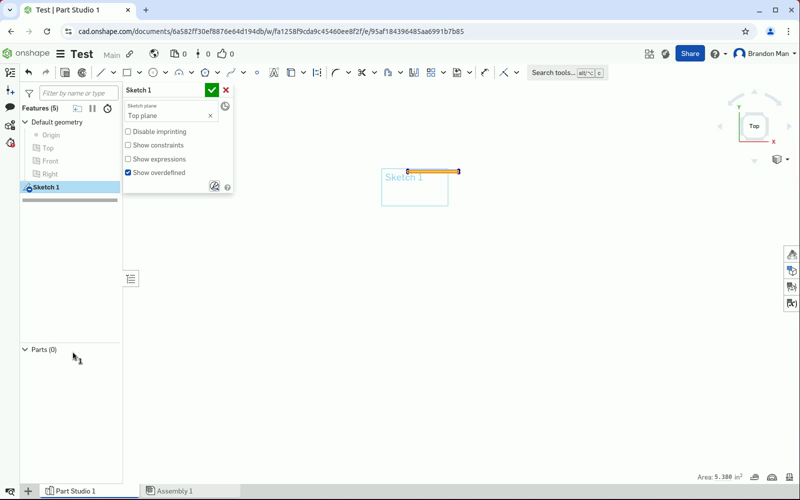
key(shift+y)
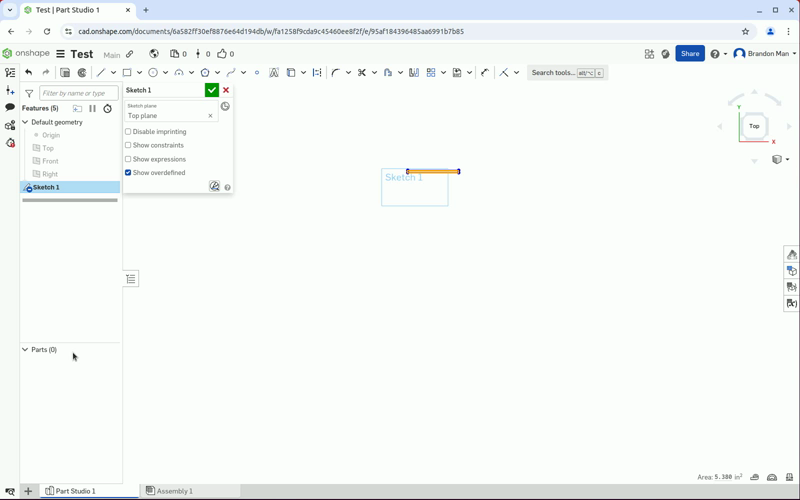
key(shift+e)
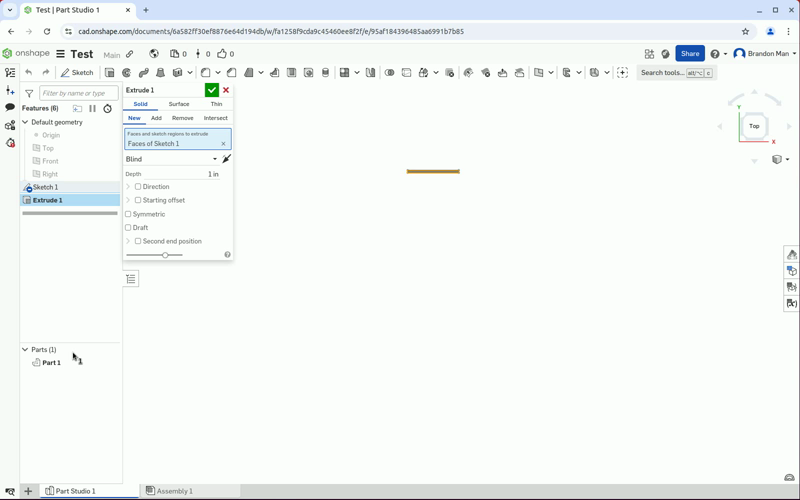
mouse_move(143, 106)
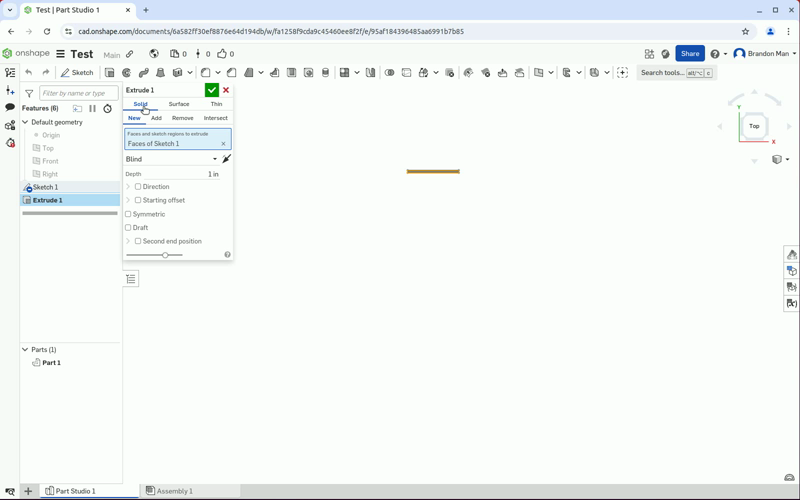
click(143, 106)
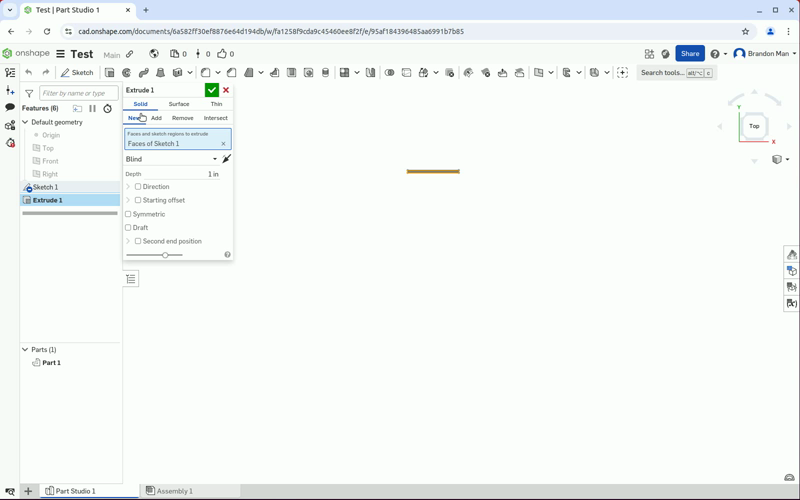
mouse_move(137, 120)
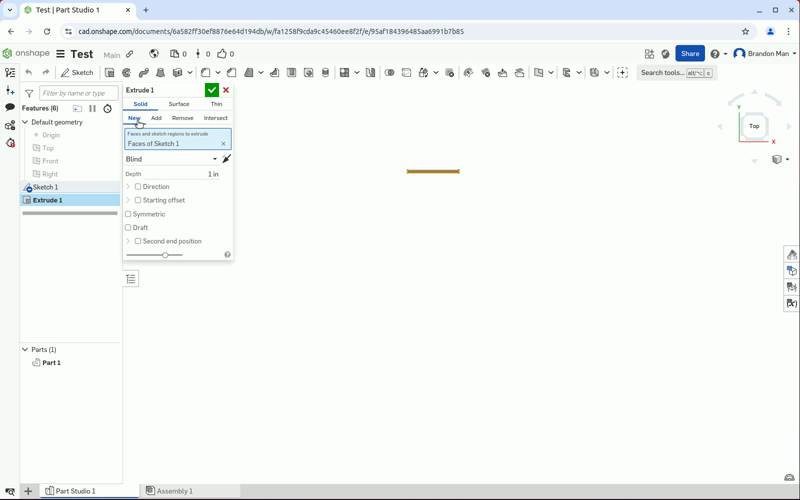
click(137, 120)
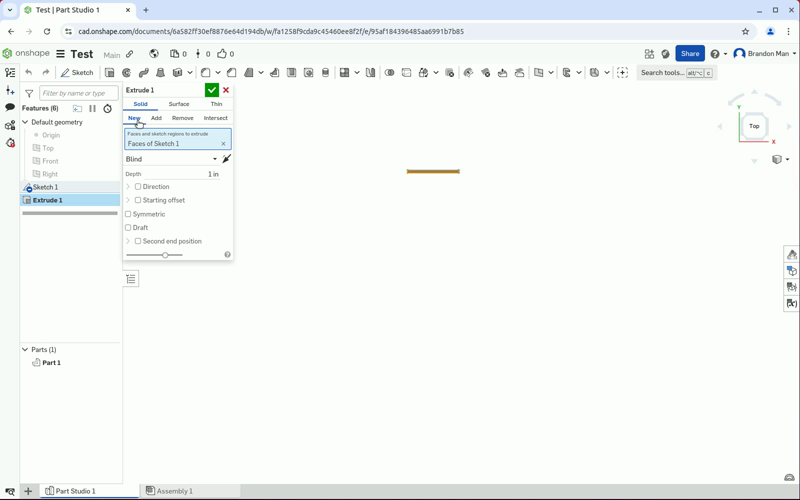
key(tab, 4)
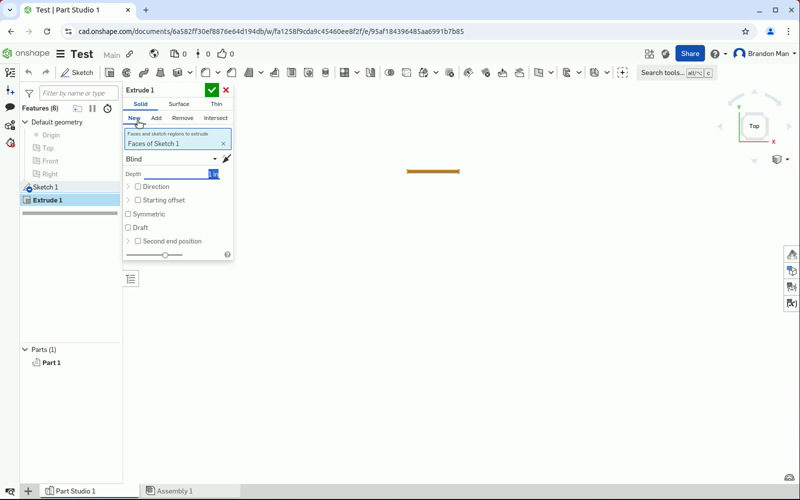
text(1.926)
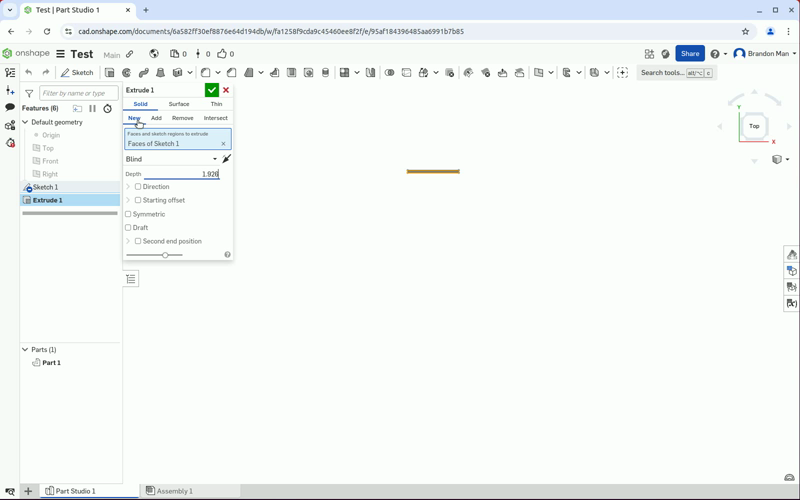
key(enter)
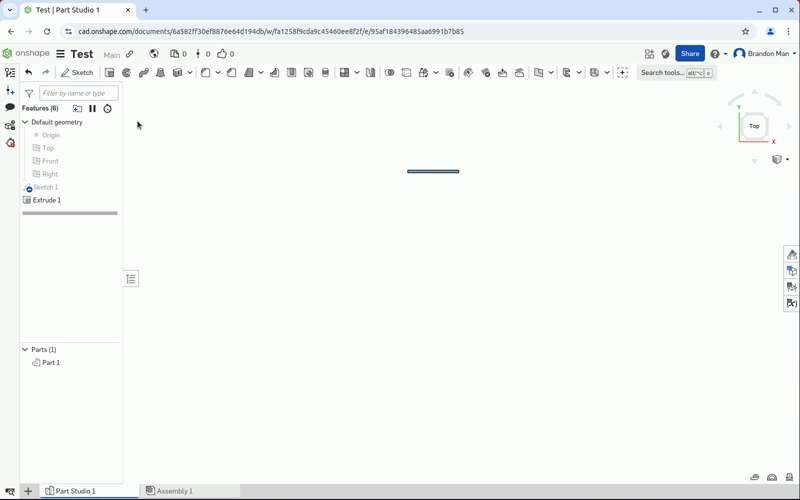
key(shift+h)
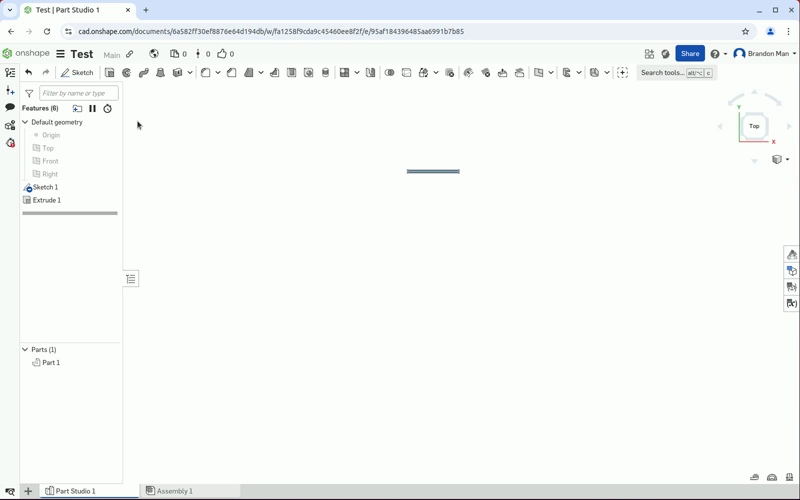
key(shift+h)
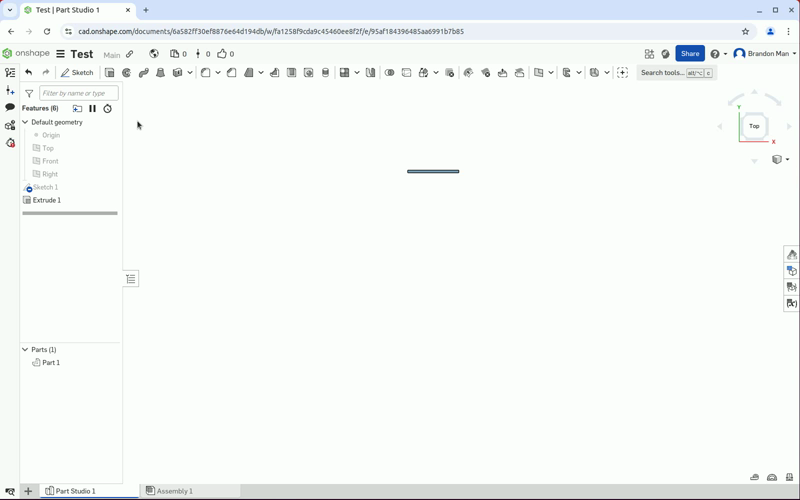
mouse_move(73, 189)
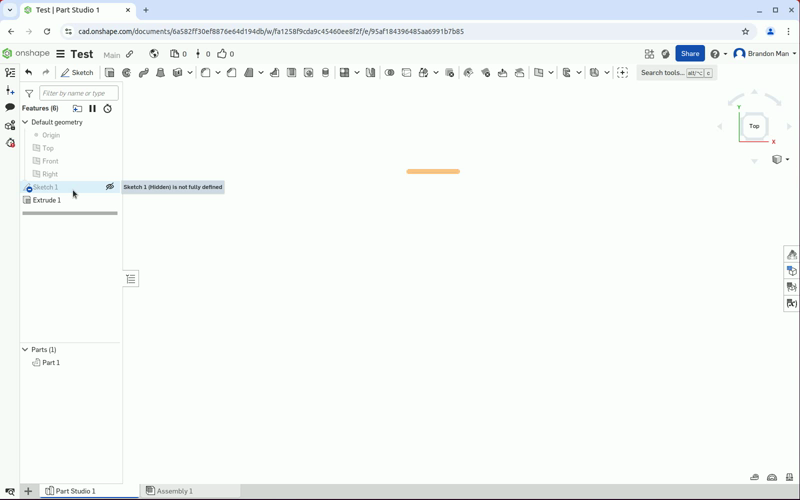
click(73, 189)
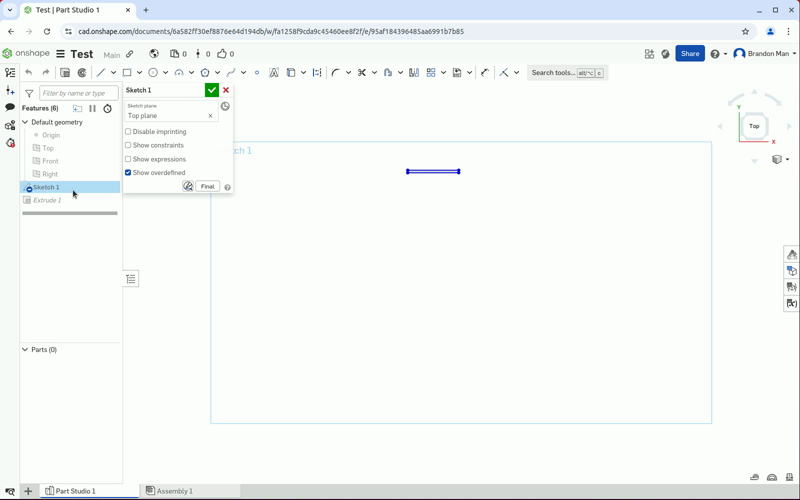
mouse_move(229, 92)
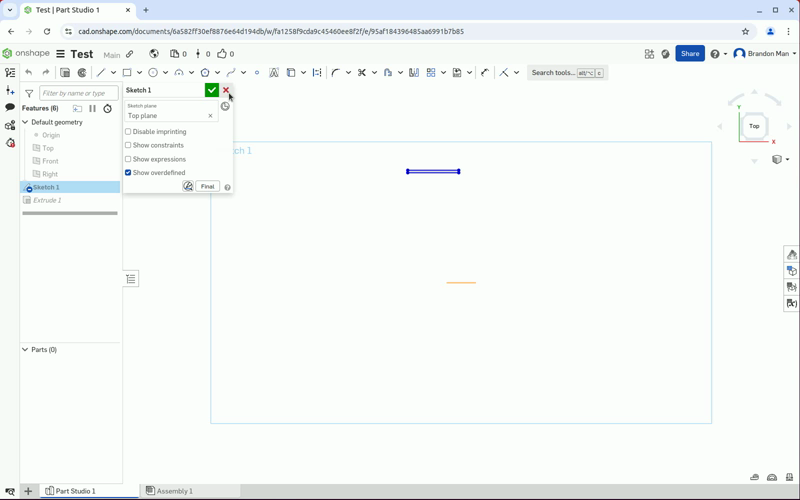
click(229, 92)
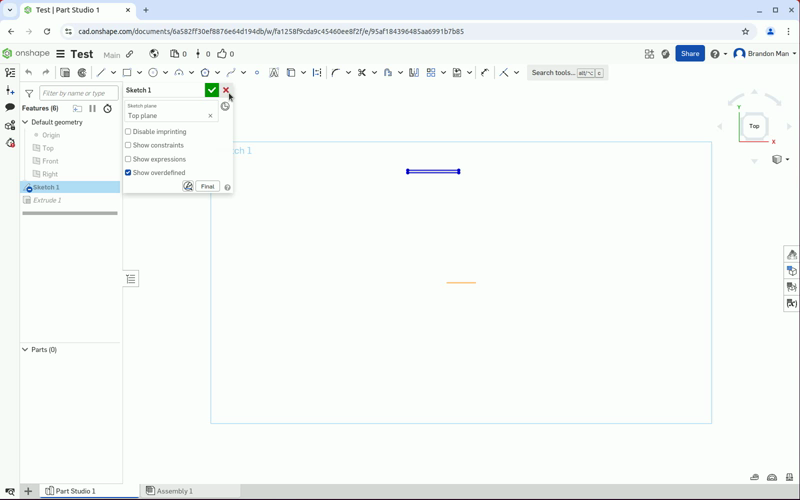
key(shift+s)
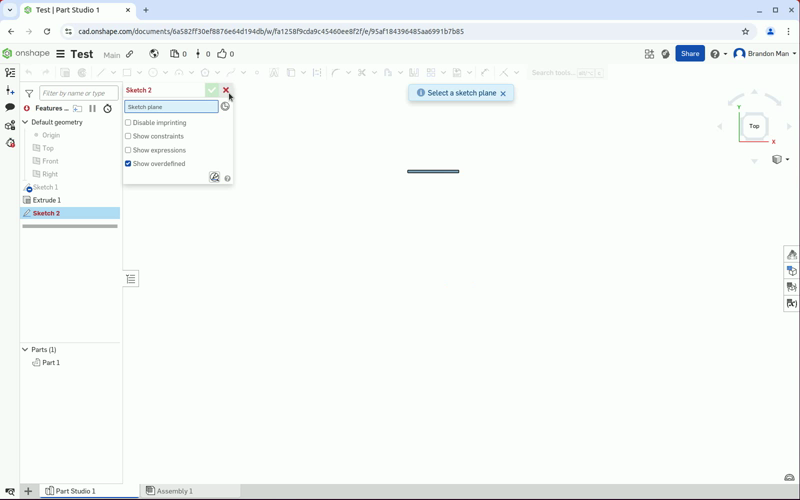
mouse_move(73, 150)
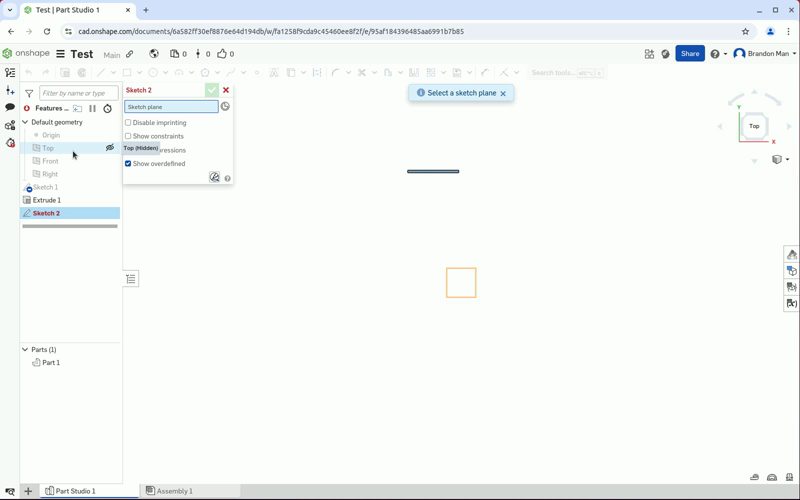
click(73, 150)
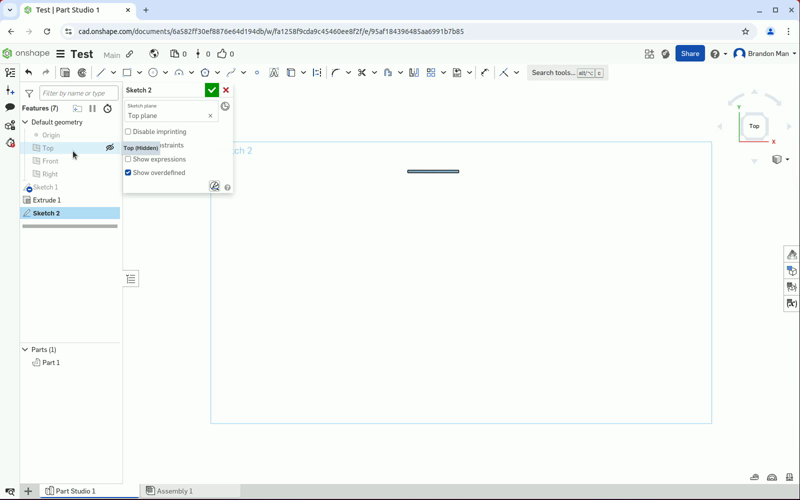
mouse_move(73, 352)
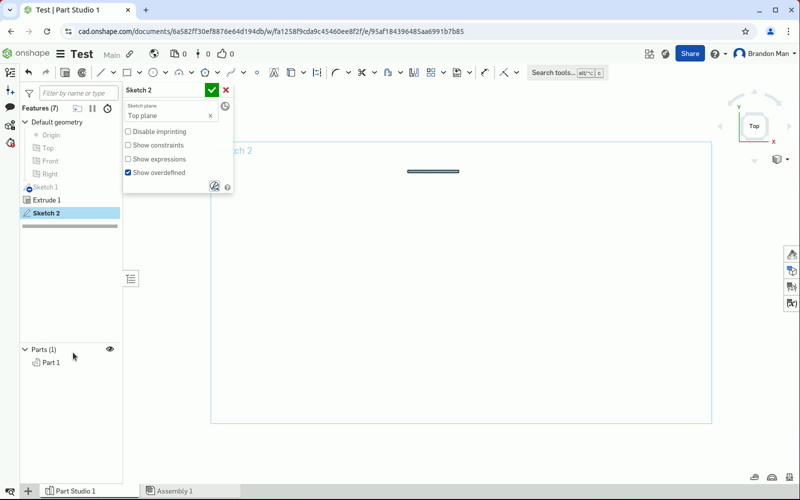
key(y)
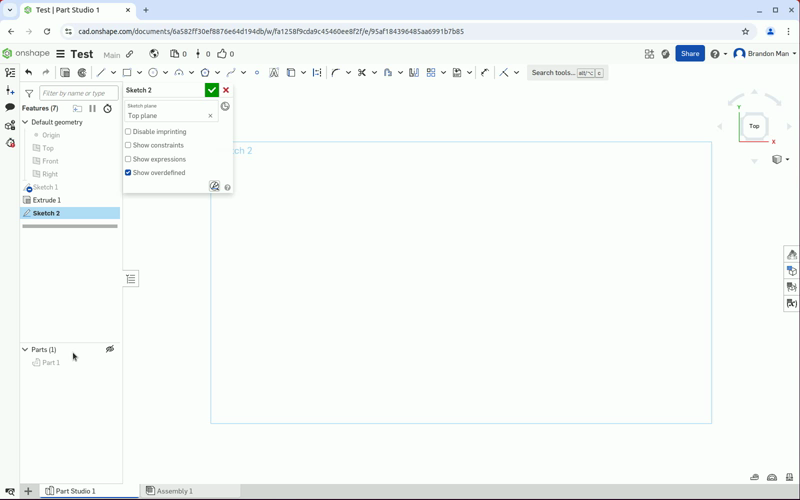
key(l)
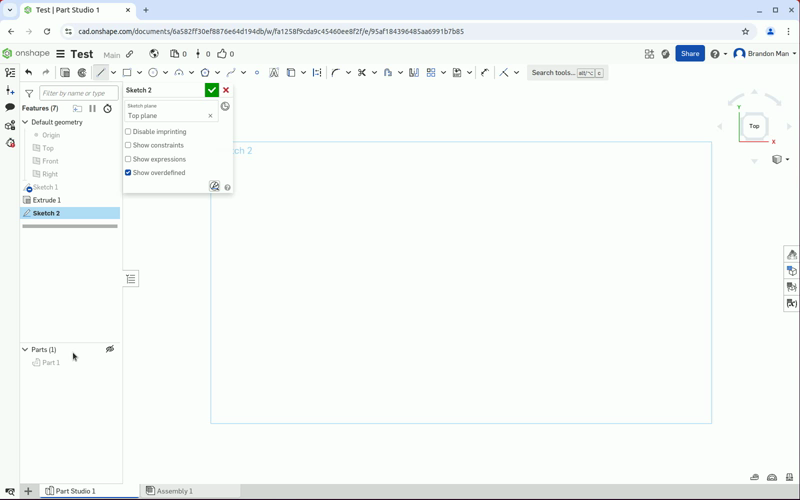
key_down(shift)
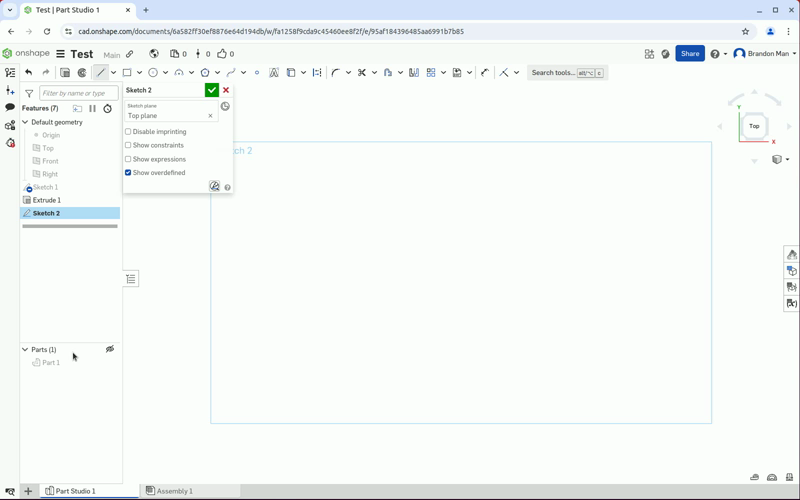
mouse_move(405, 172)
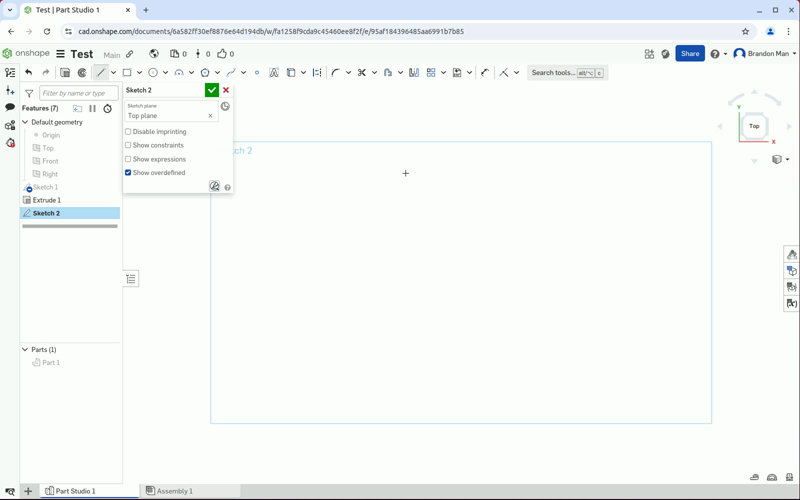
click(405, 172)
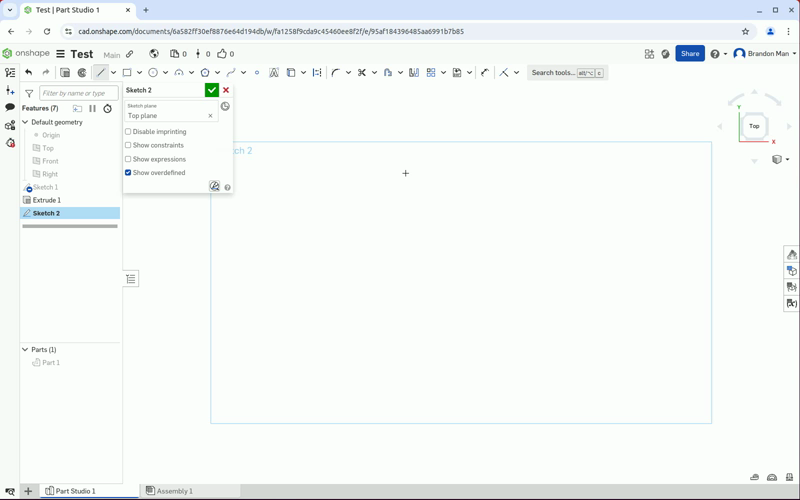
key_up(shift)
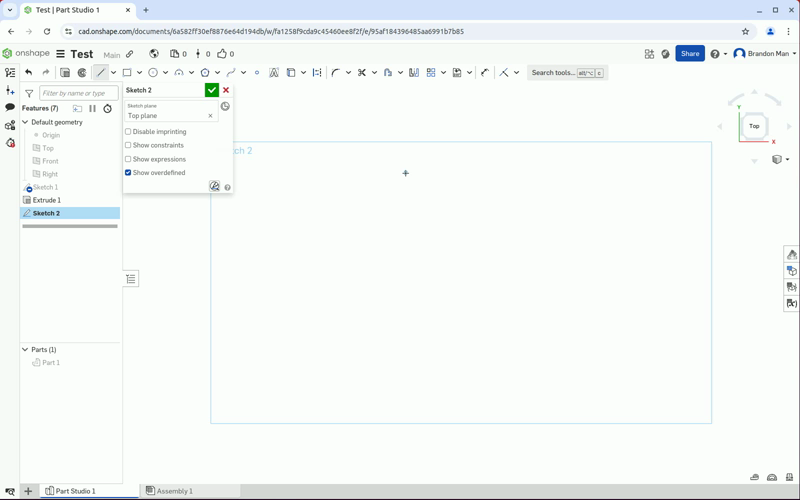
key_down(shift)
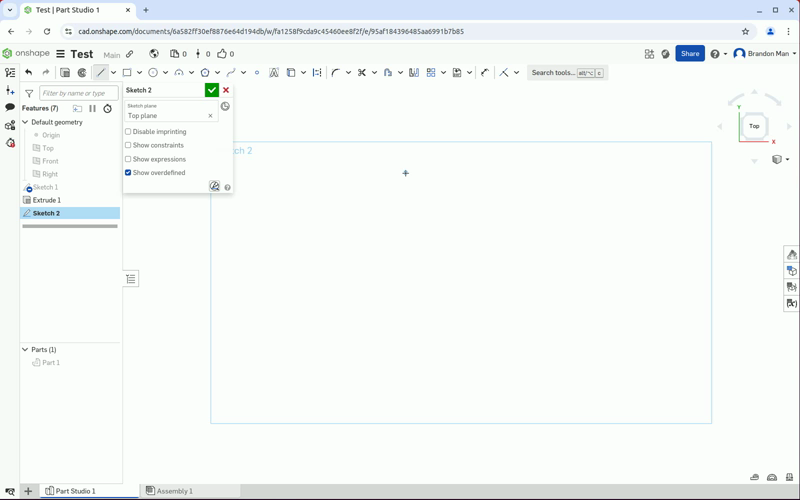
mouse_move(435, 172)
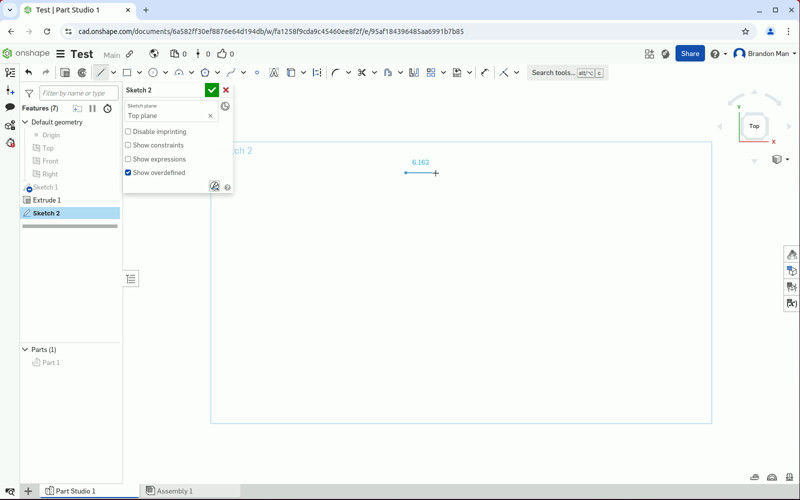
mouse_move(409, 172)
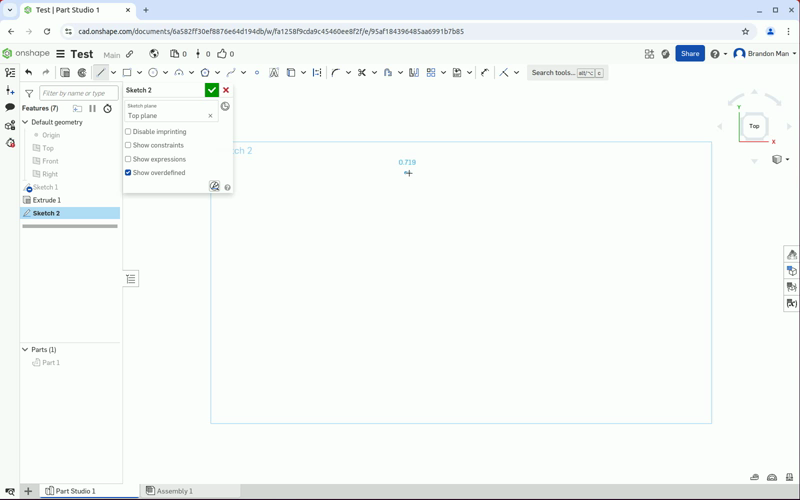
scroll(6)
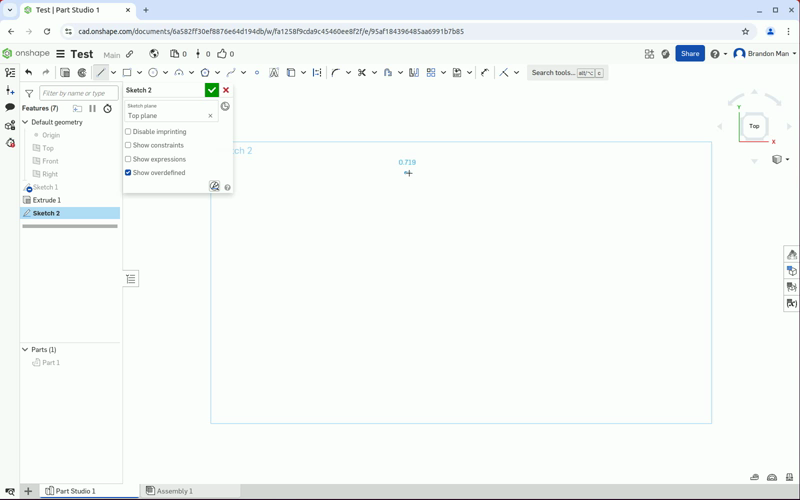
scroll(6)
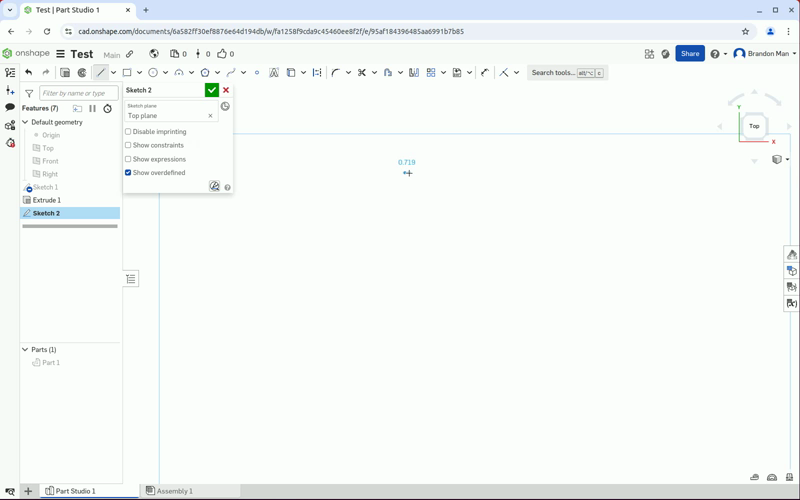
scroll(6)
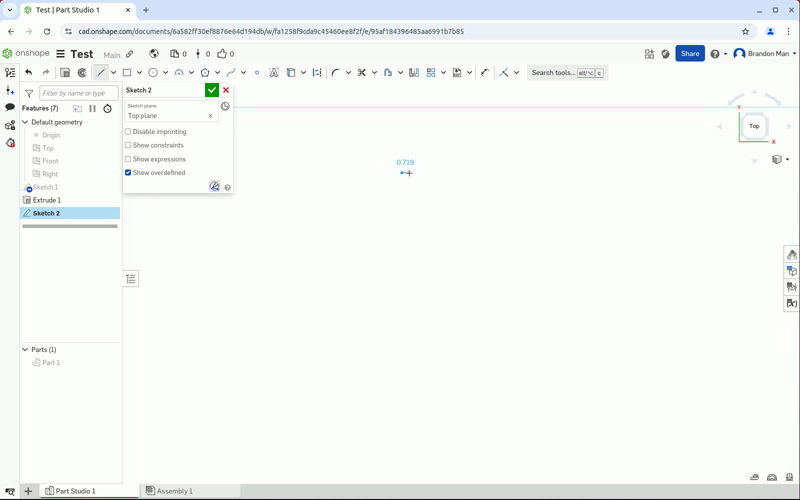
scroll(6)
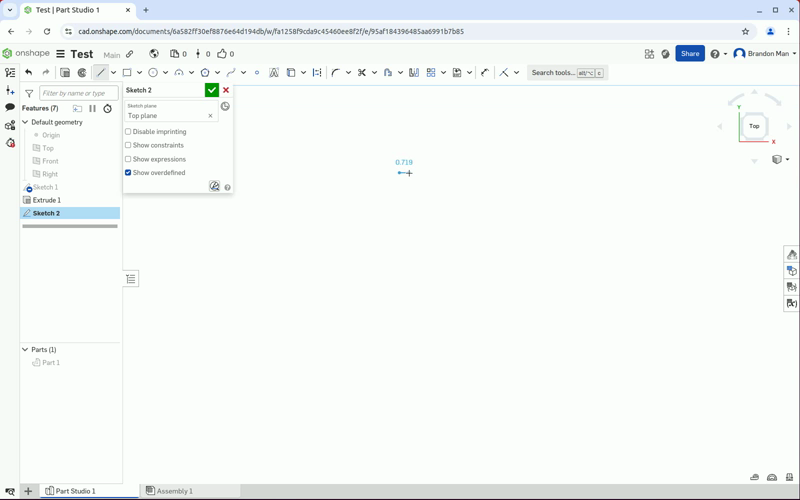
scroll(6)
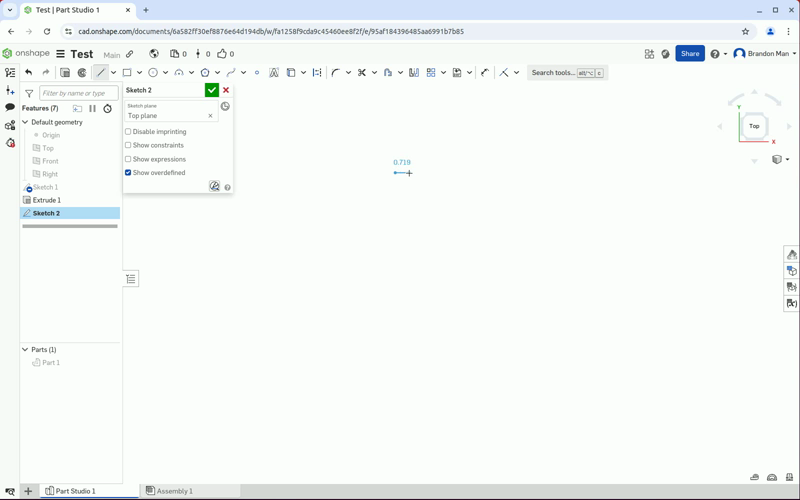
scroll(6)
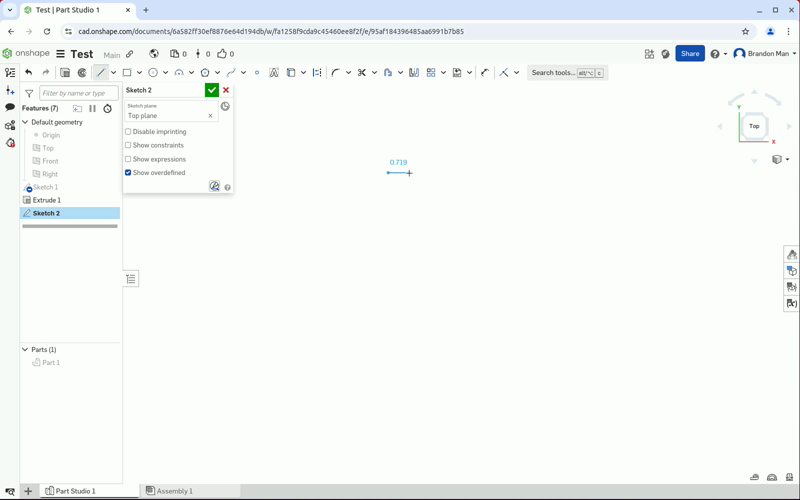
scroll(6)
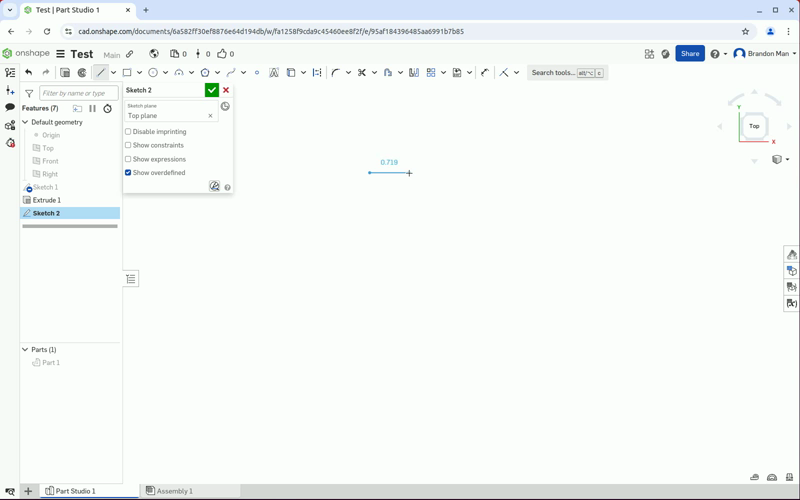
click(409, 172)
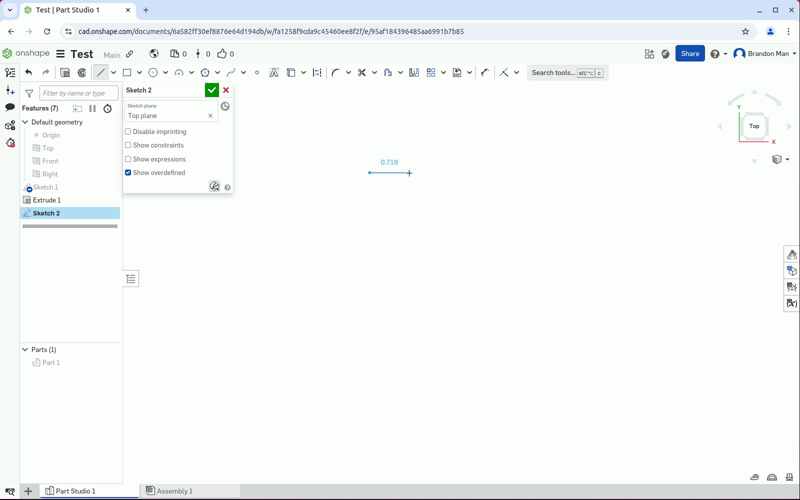
scroll(-6)
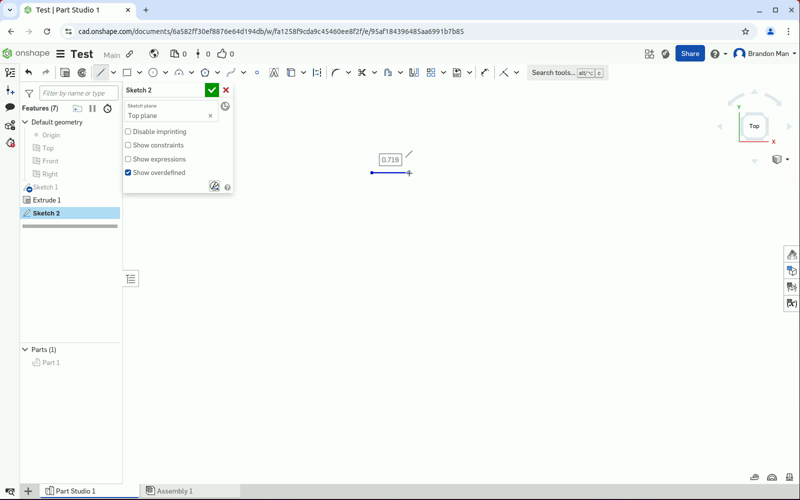
scroll(-6)
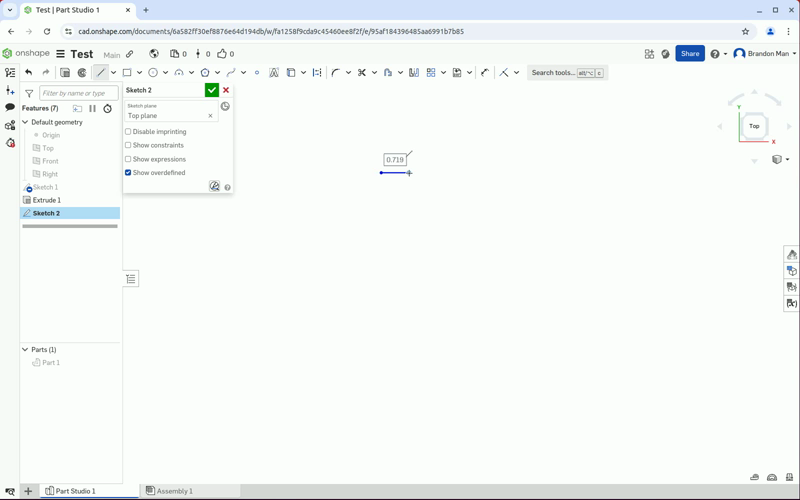
scroll(-6)
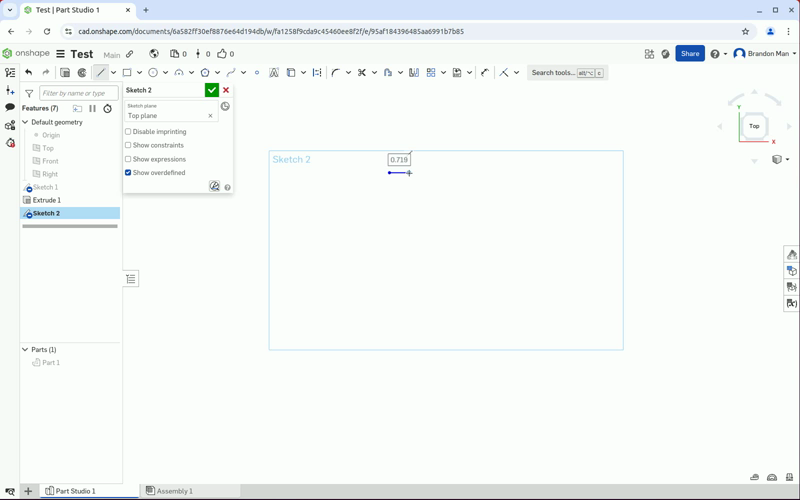
scroll(-6)
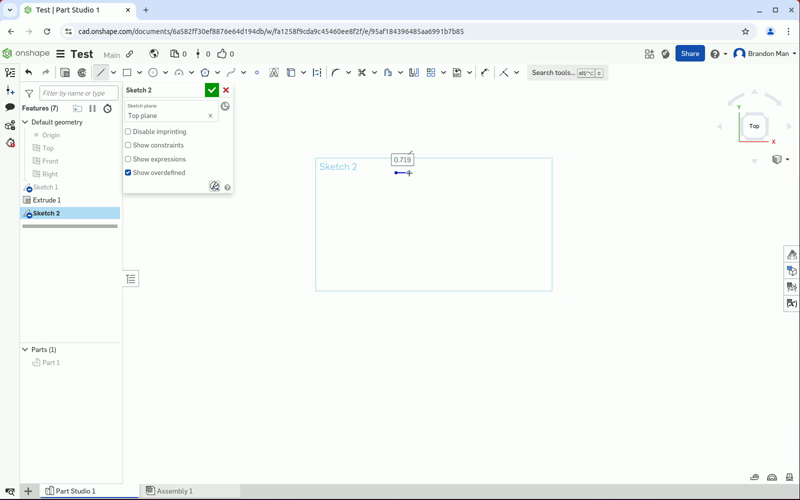
scroll(-6)
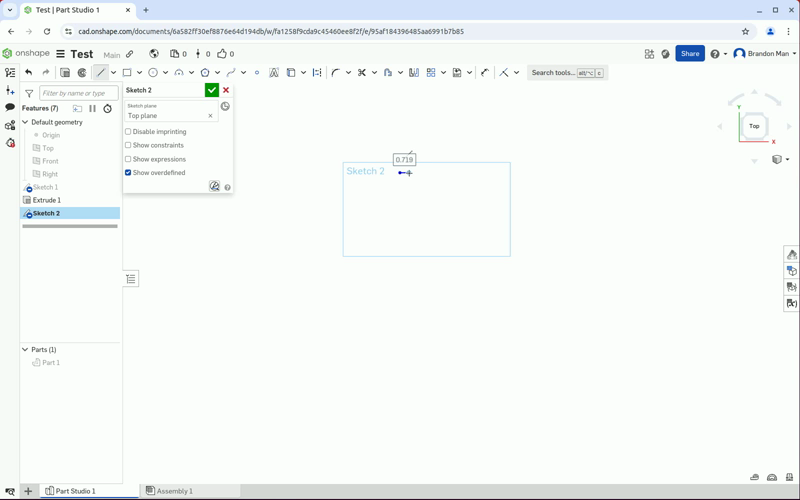
scroll(-6)
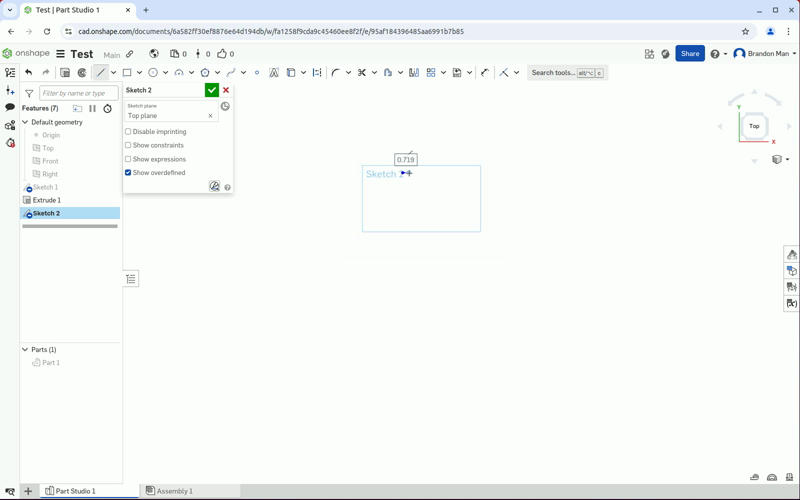
scroll(-6)
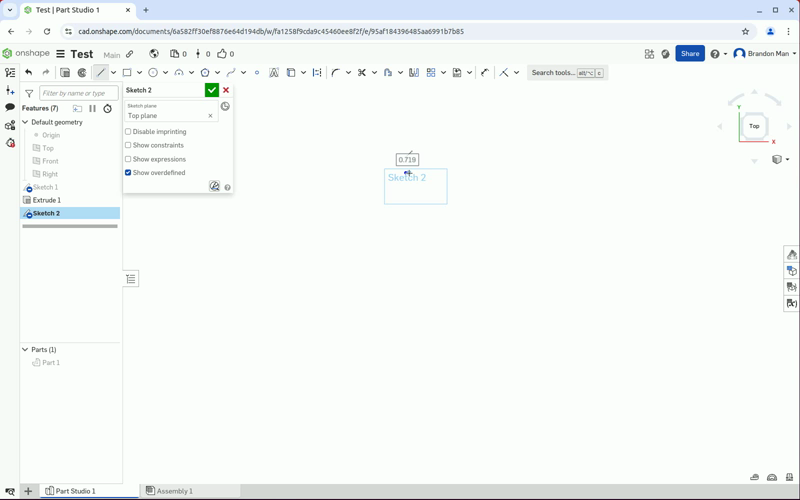
key_up(shift)
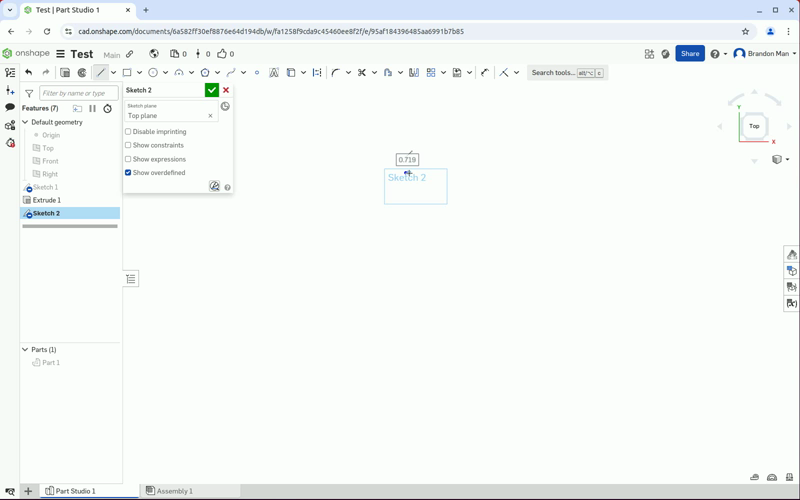
key_down(shift)
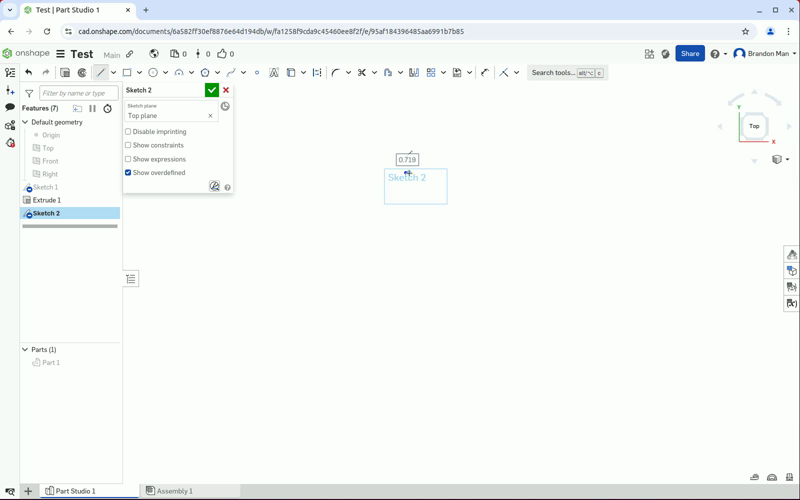
mouse_move(439, 172)
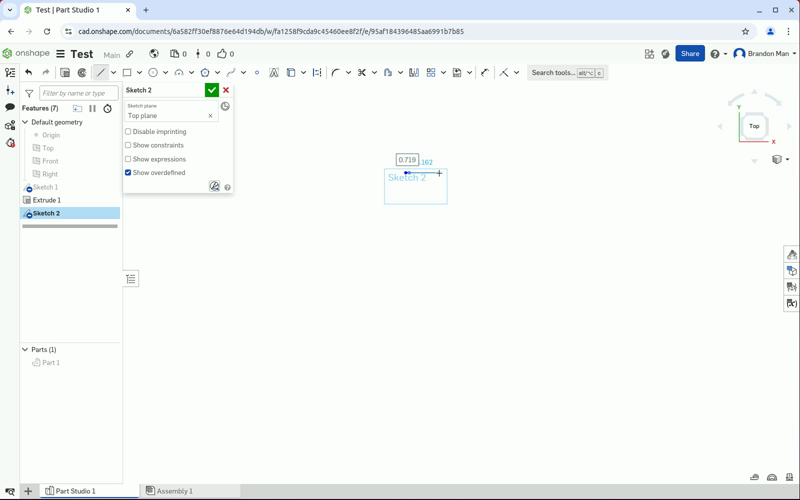
mouse_move(409, 169)
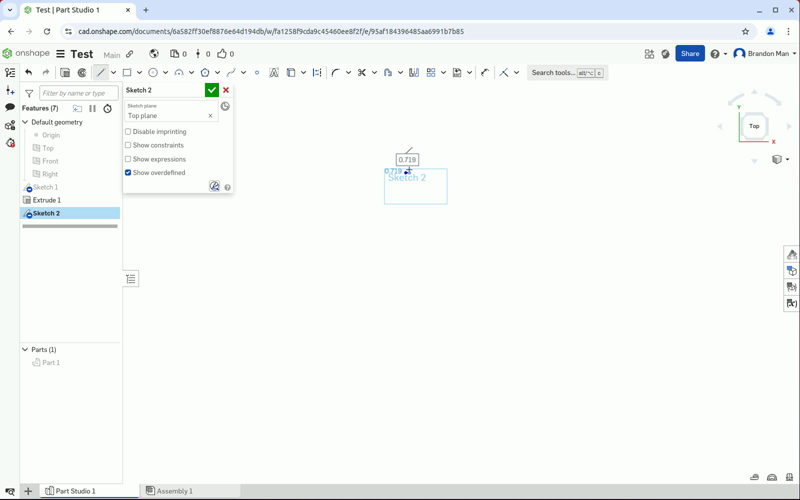
scroll(6)
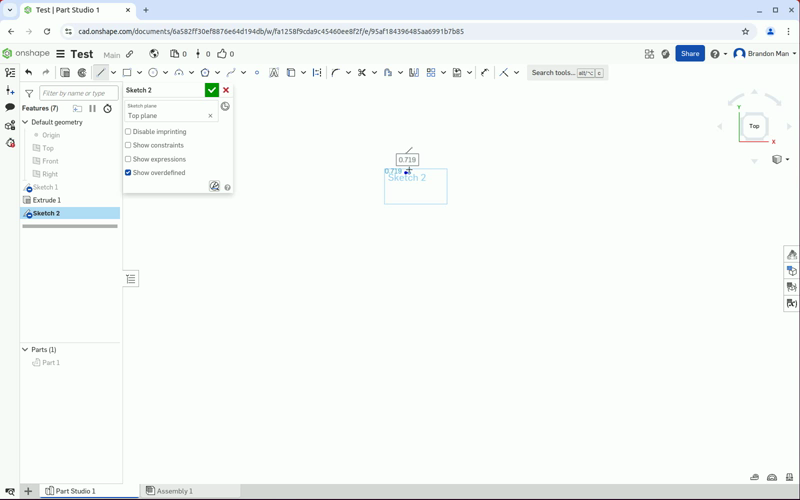
scroll(6)
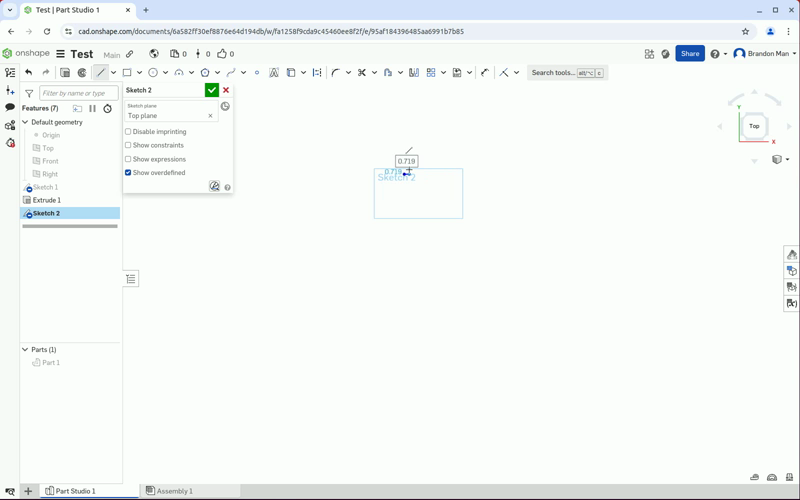
scroll(6)
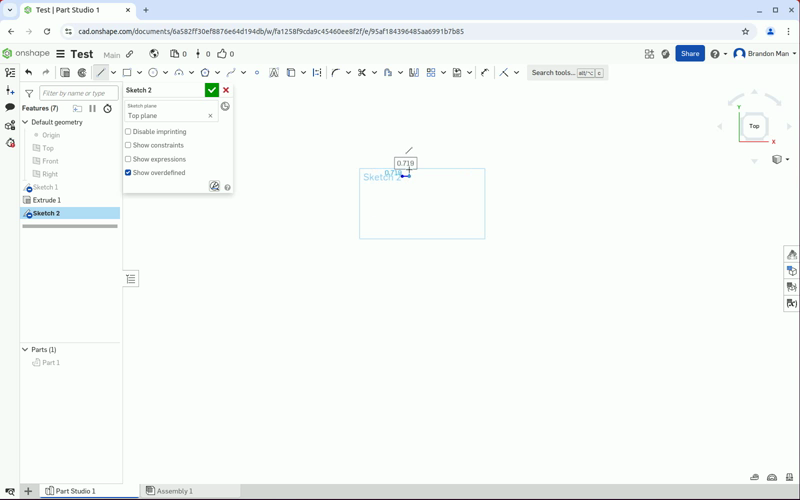
scroll(6)
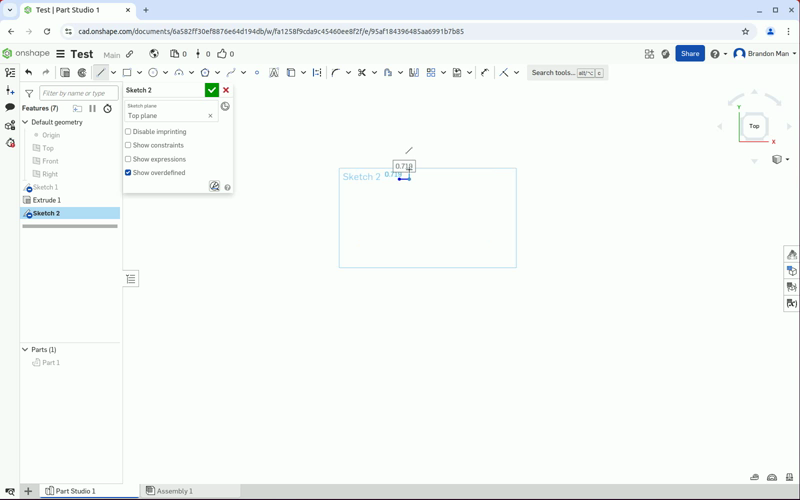
scroll(6)
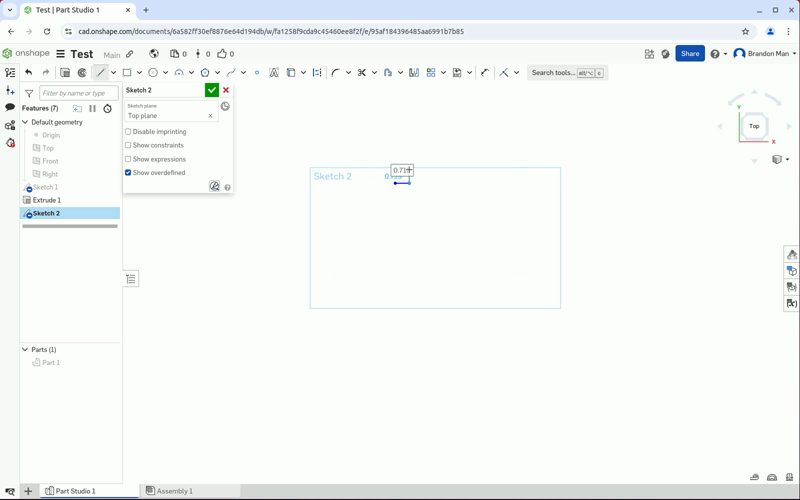
scroll(6)
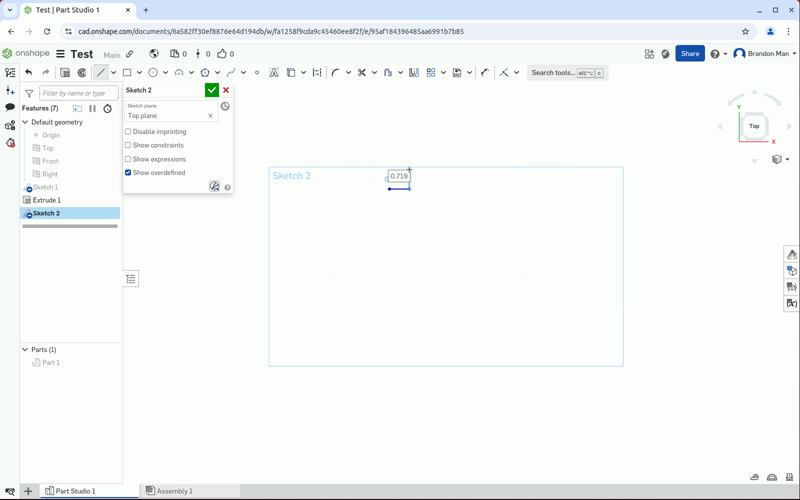
scroll(6)
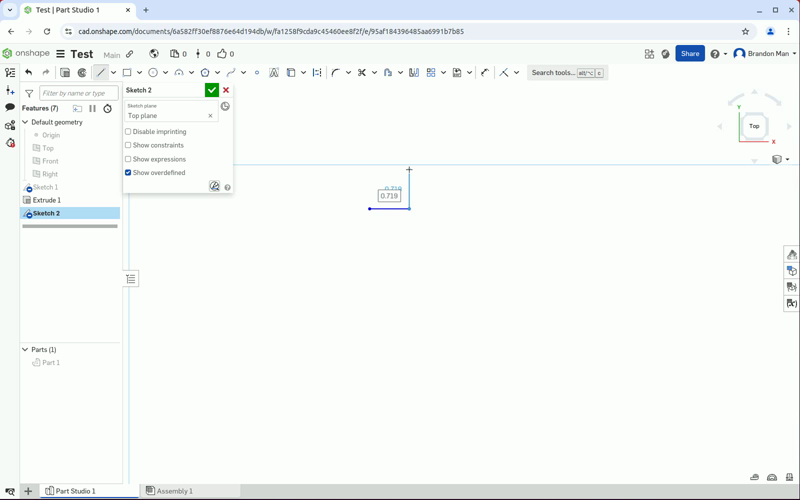
click(409, 169)
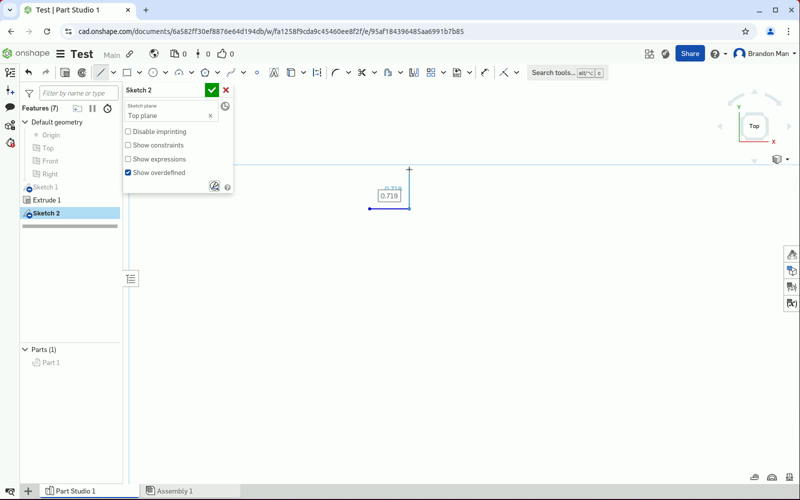
scroll(-6)
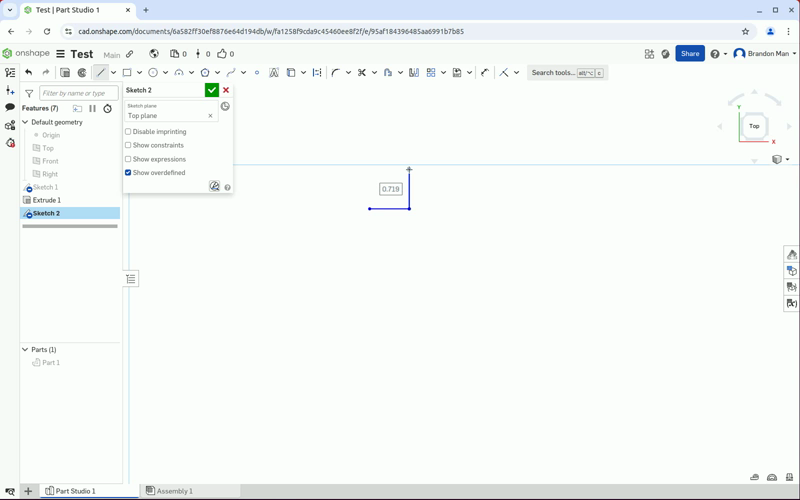
scroll(-6)
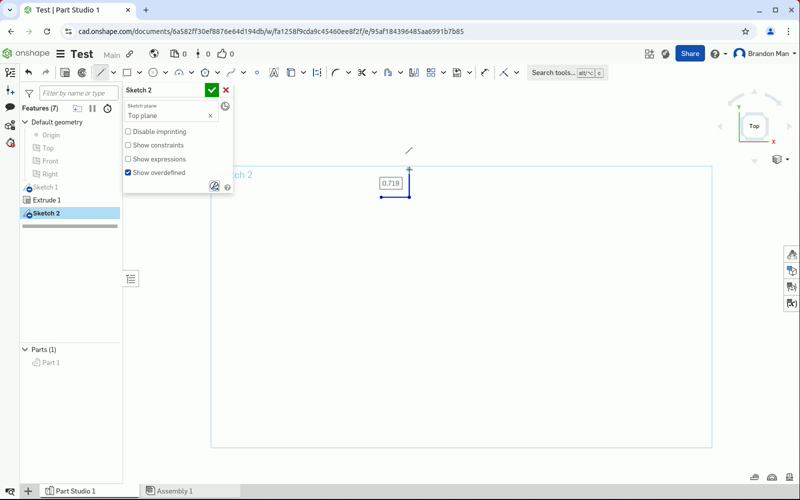
scroll(-6)
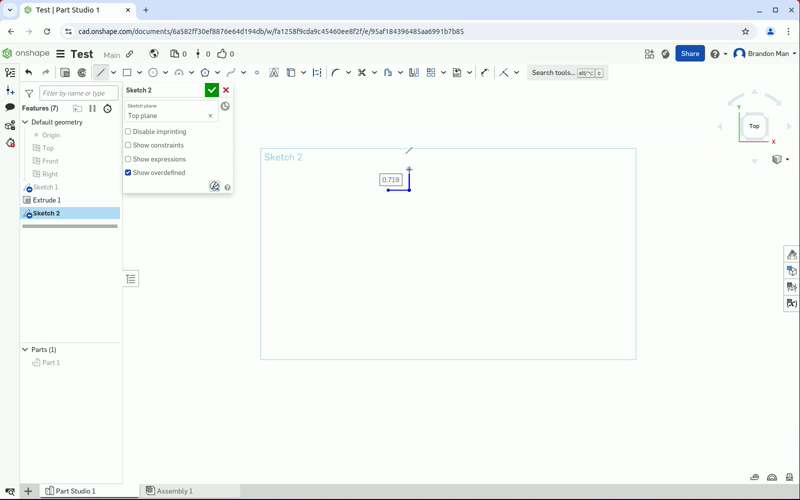
scroll(-6)
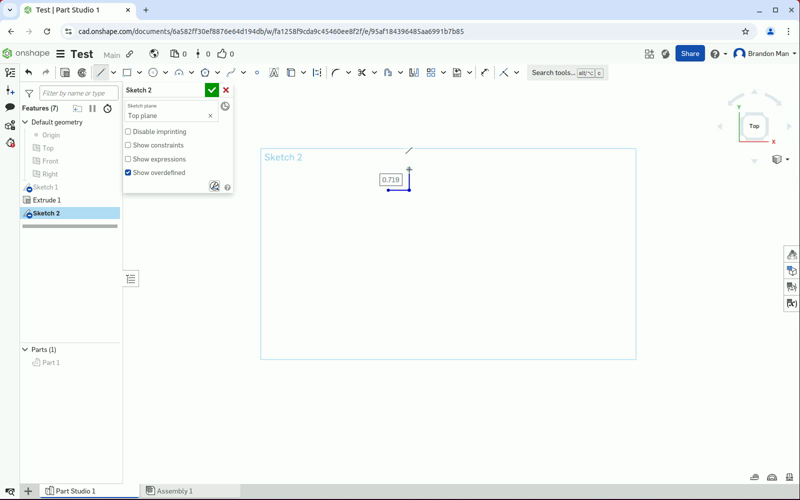
scroll(-6)
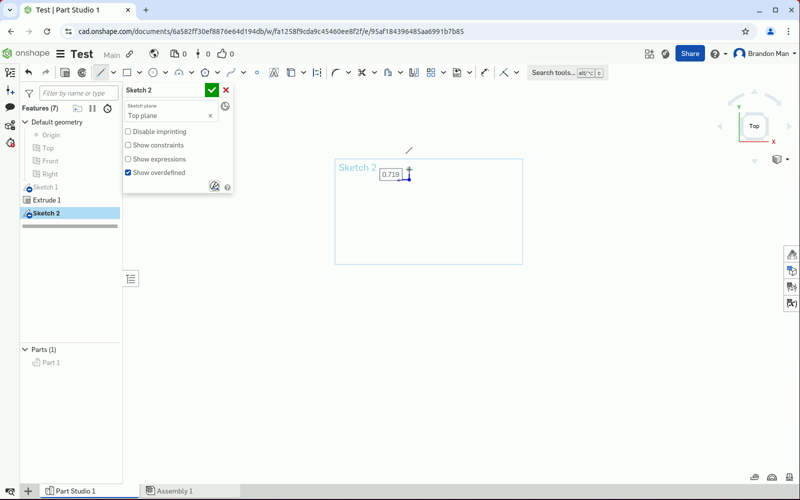
scroll(-6)
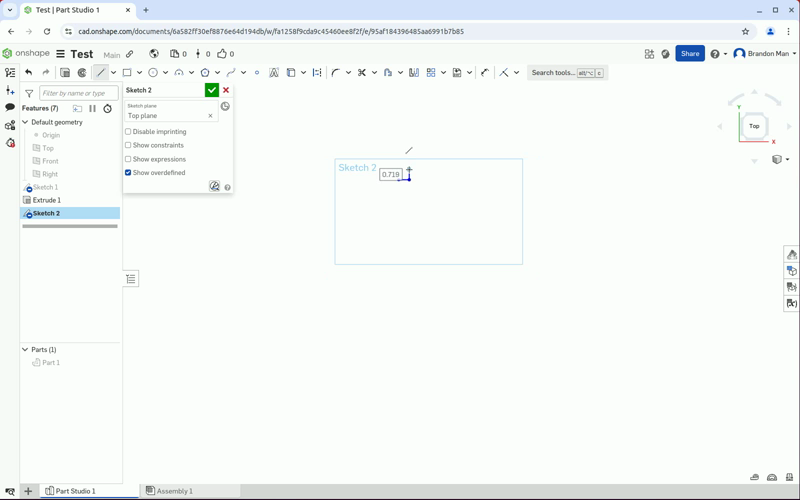
scroll(-6)
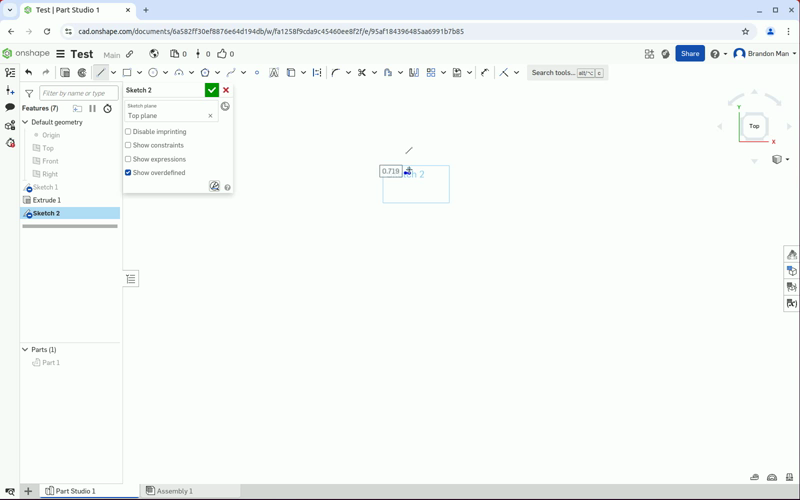
key_up(shift)
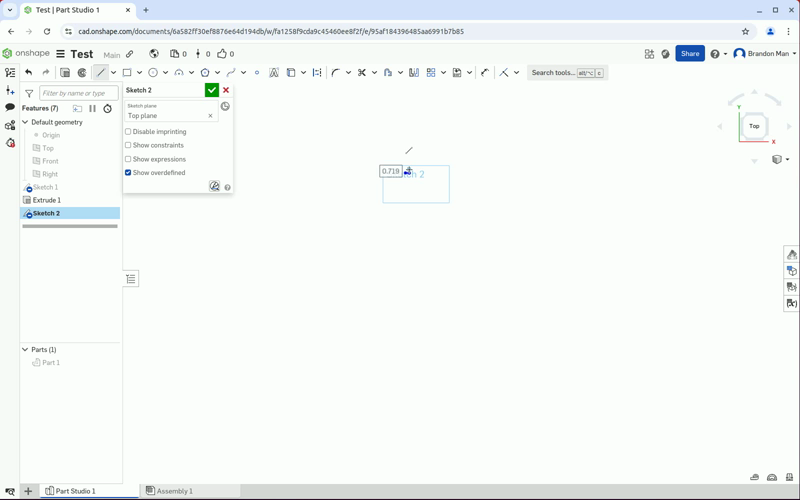
key_down(shift)
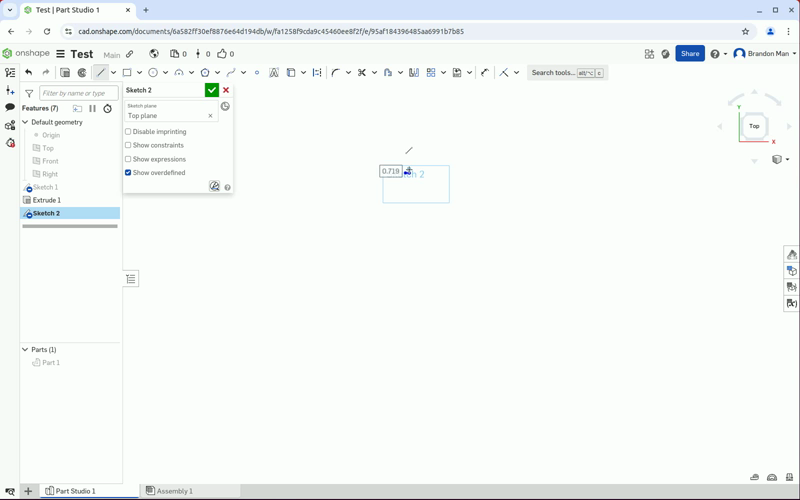
mouse_move(439, 169)
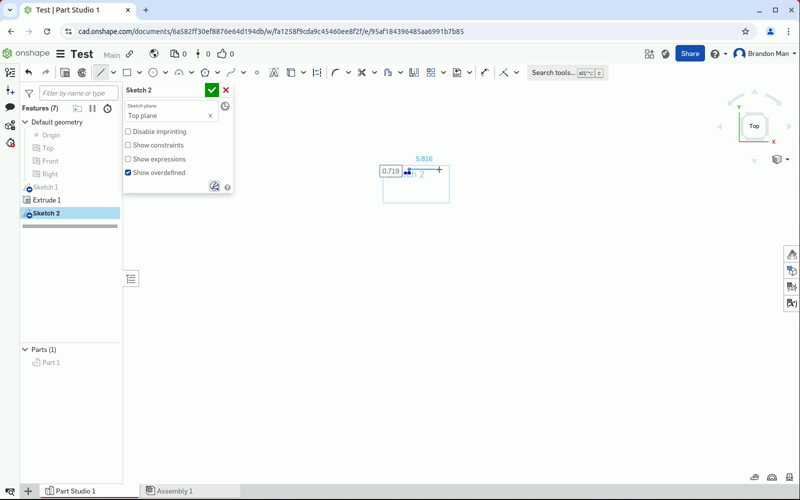
mouse_move(405, 169)
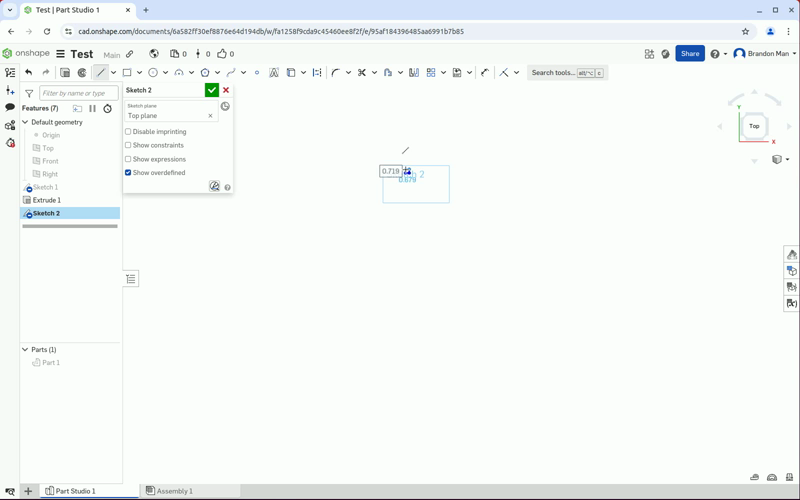
scroll(6)
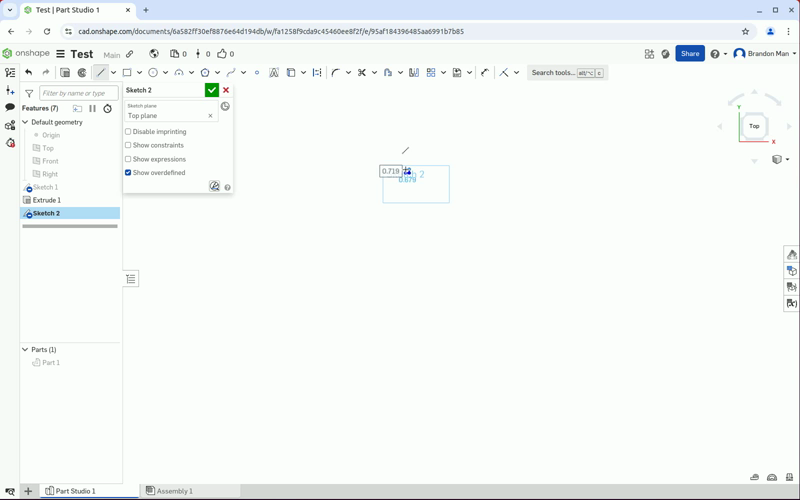
scroll(6)
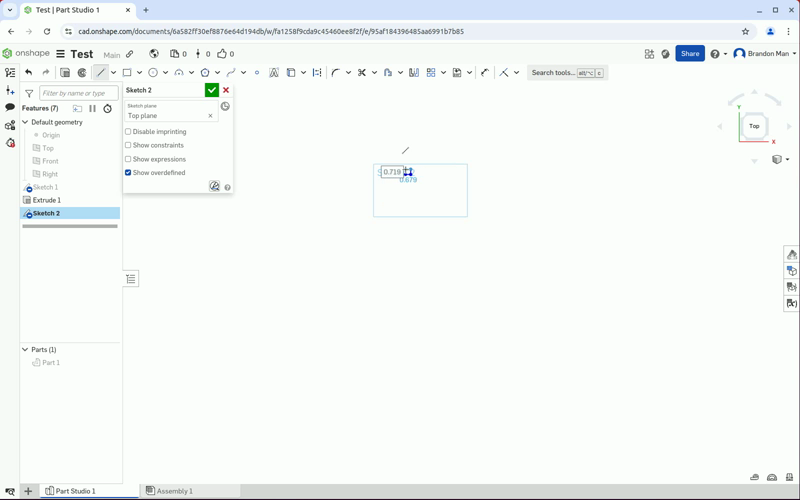
scroll(6)
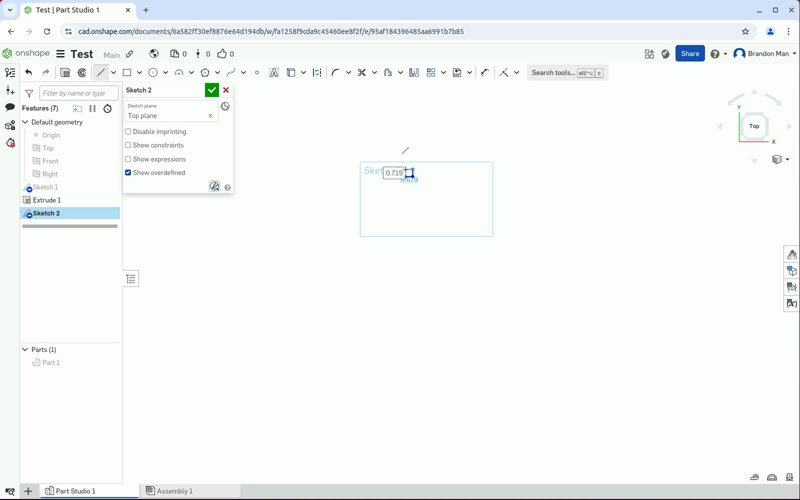
scroll(6)
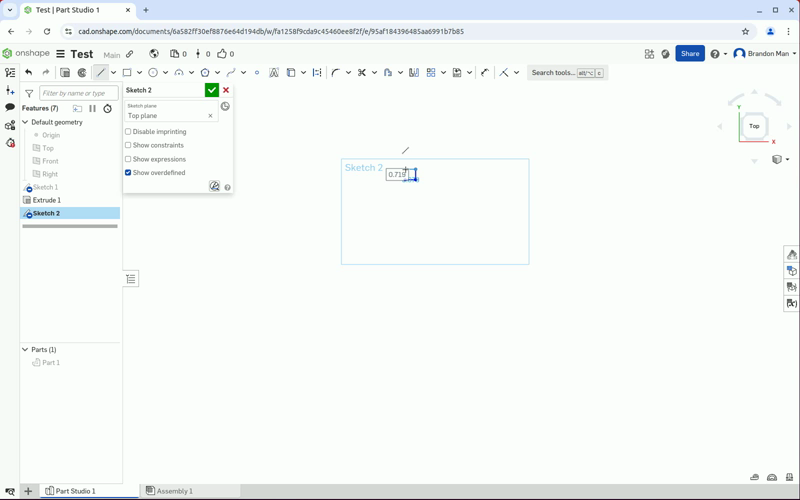
scroll(6)
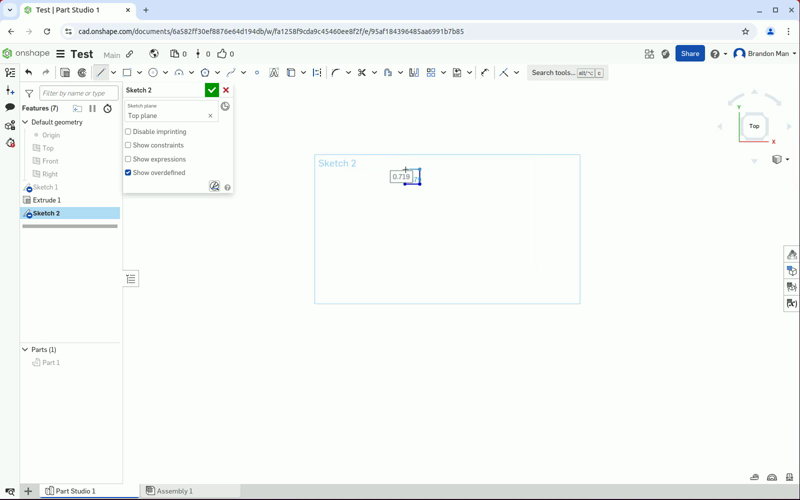
scroll(6)
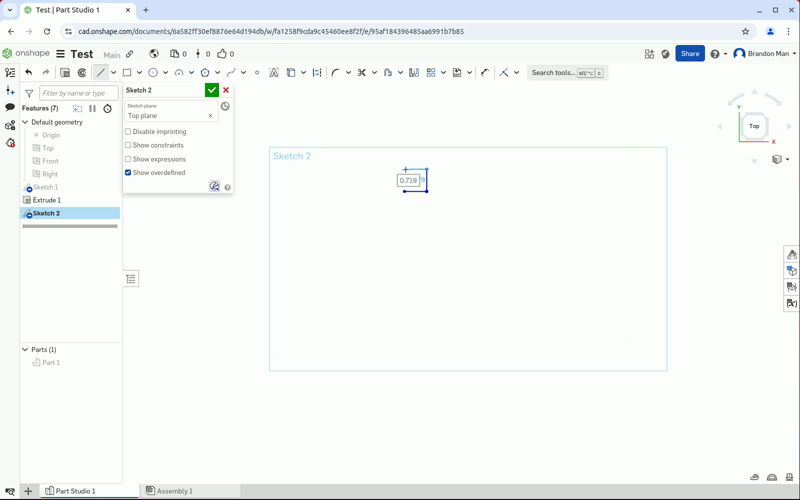
scroll(6)
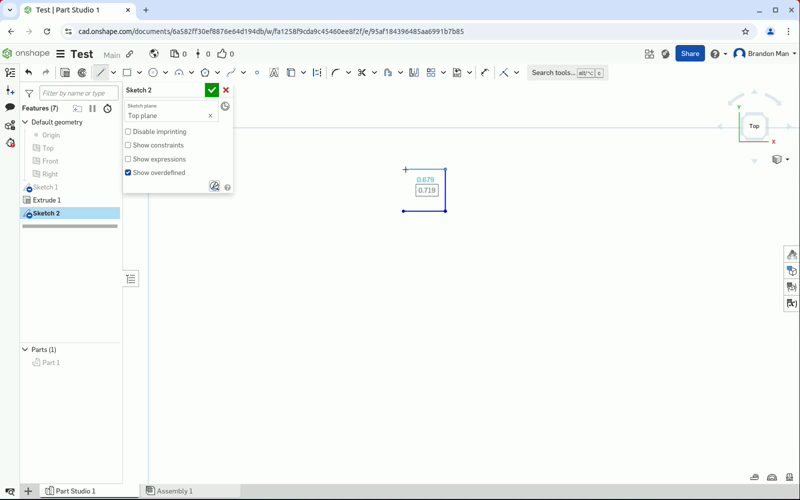
click(405, 169)
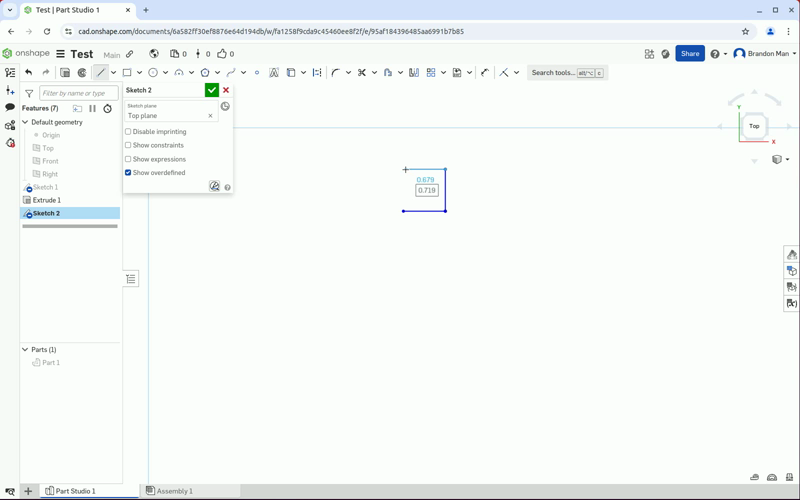
scroll(-6)
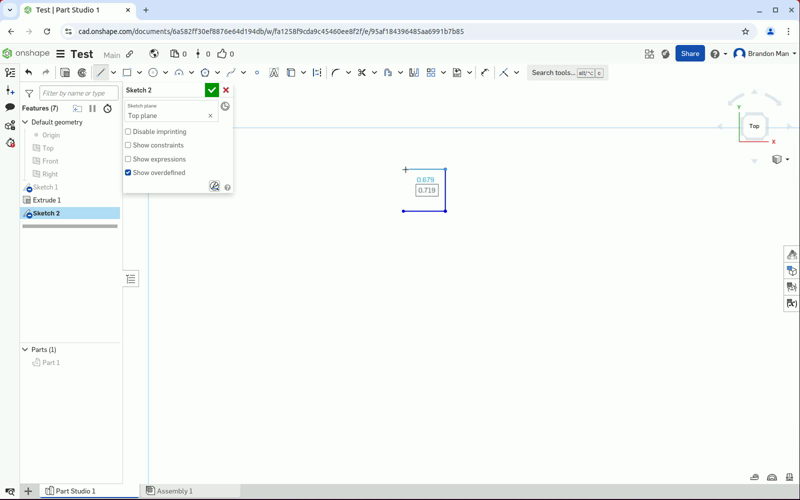
scroll(-6)
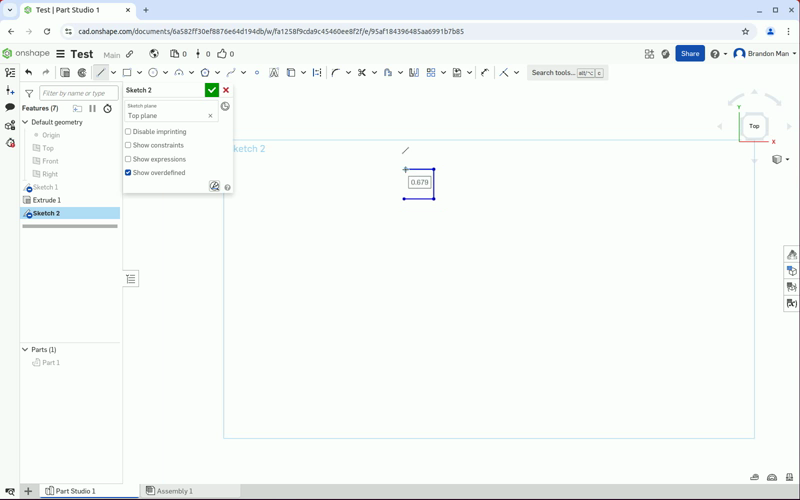
scroll(-6)
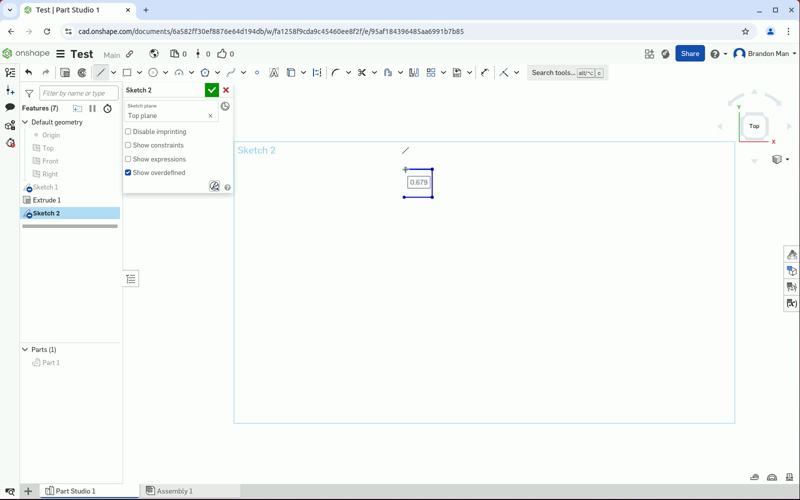
scroll(-6)
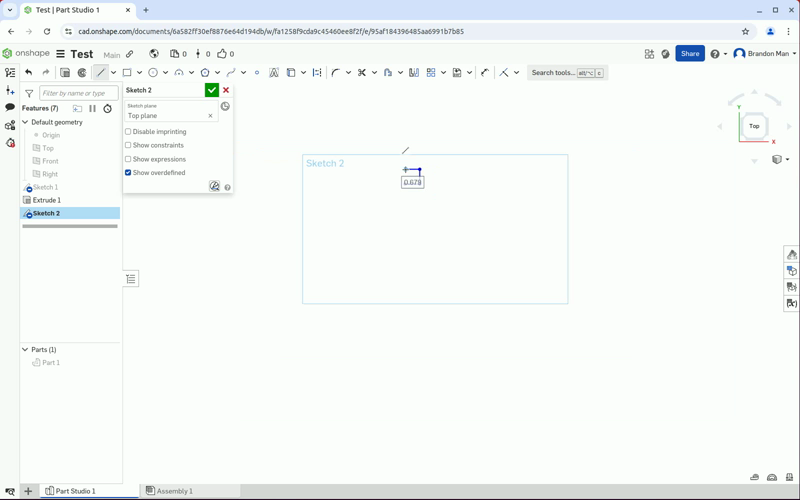
scroll(-6)
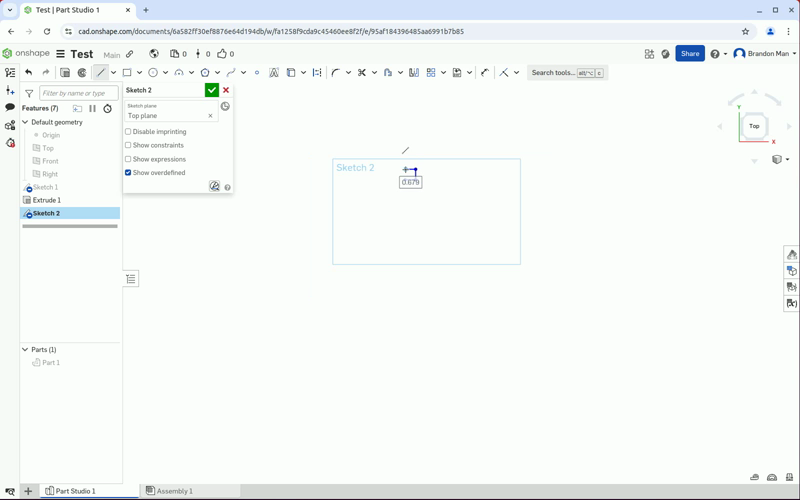
scroll(-6)
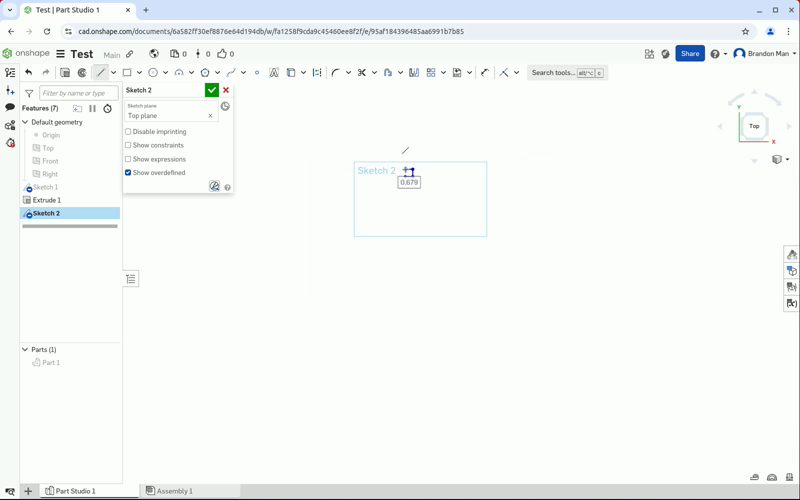
scroll(-6)
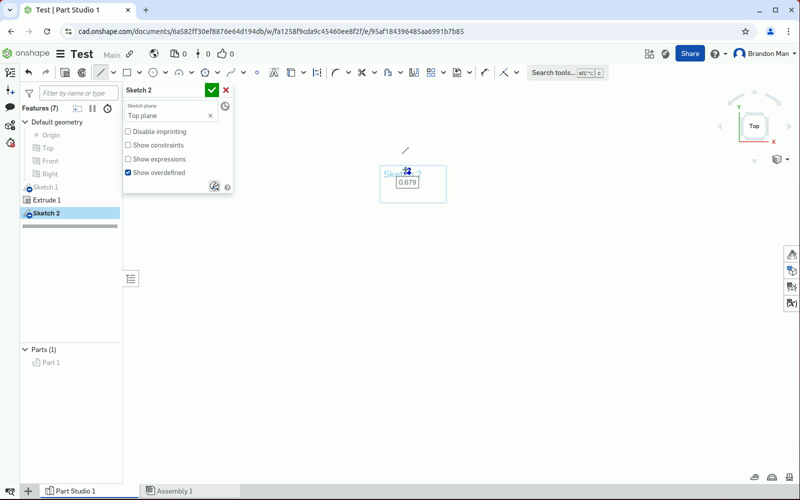
key_up(shift)
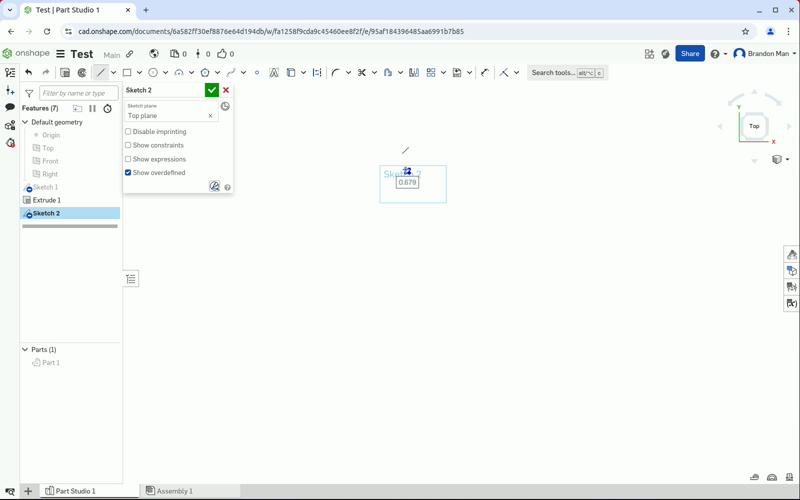
mouse_move(435, 169)
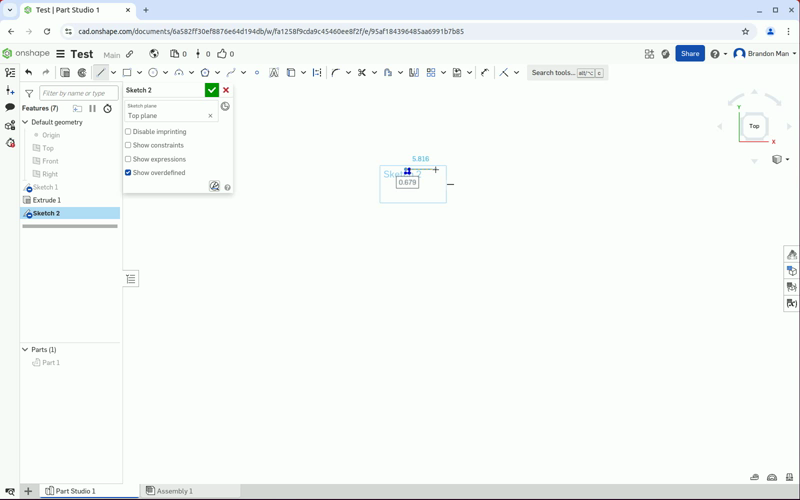
key_down(shift)
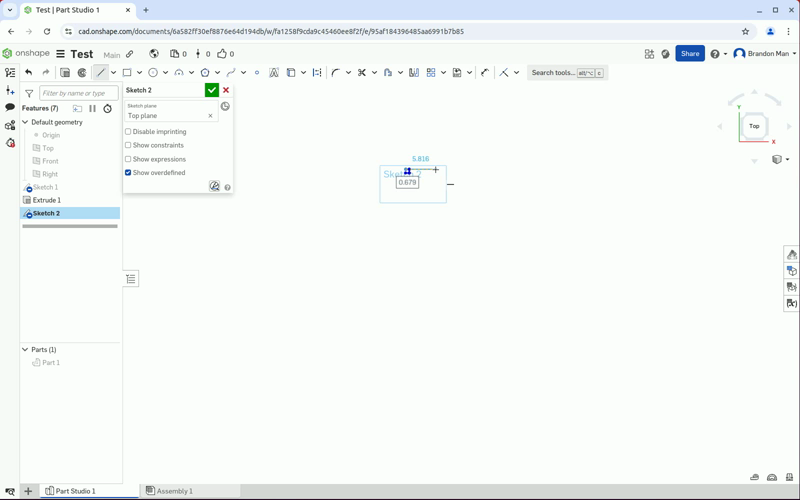
mouse_move(405, 172)
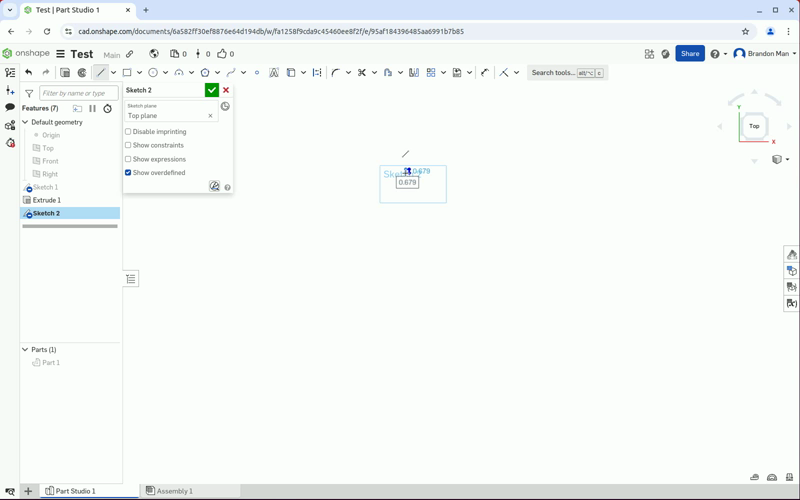
scroll(6)
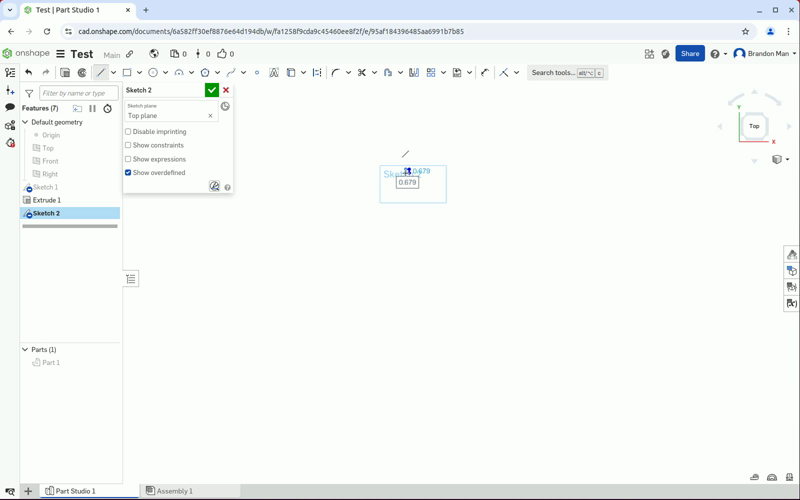
scroll(6)
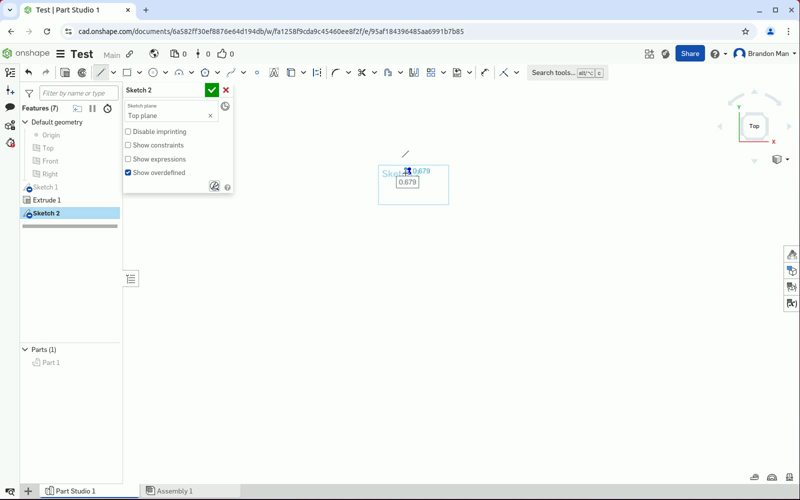
scroll(6)
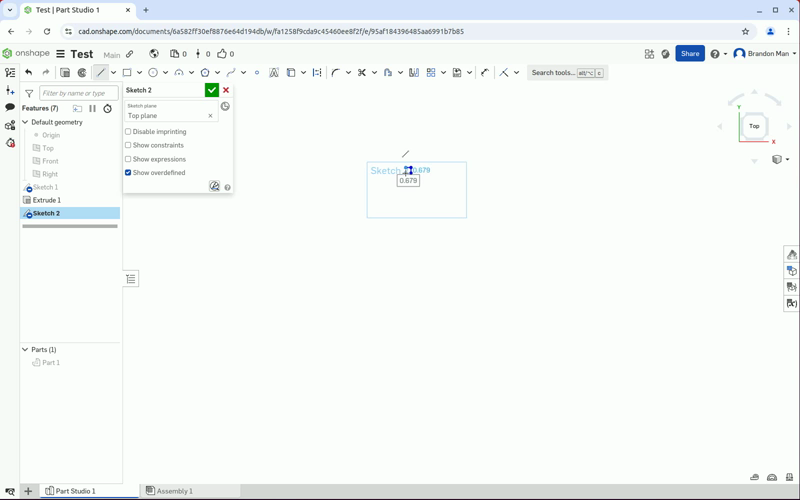
scroll(6)
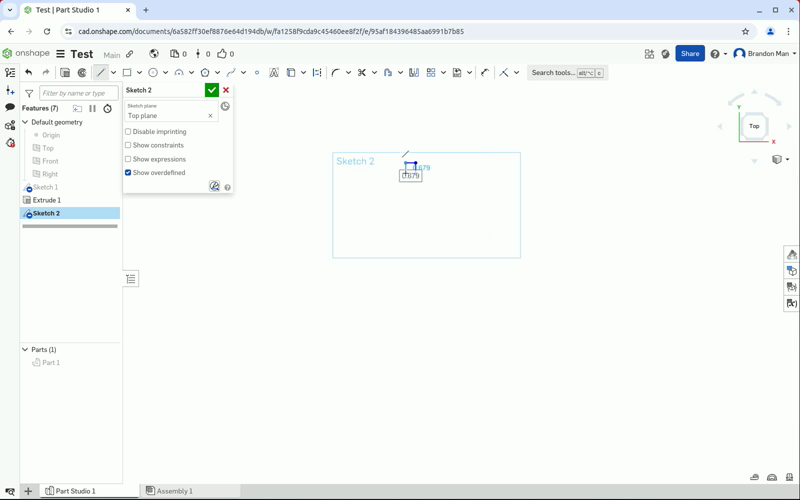
scroll(6)
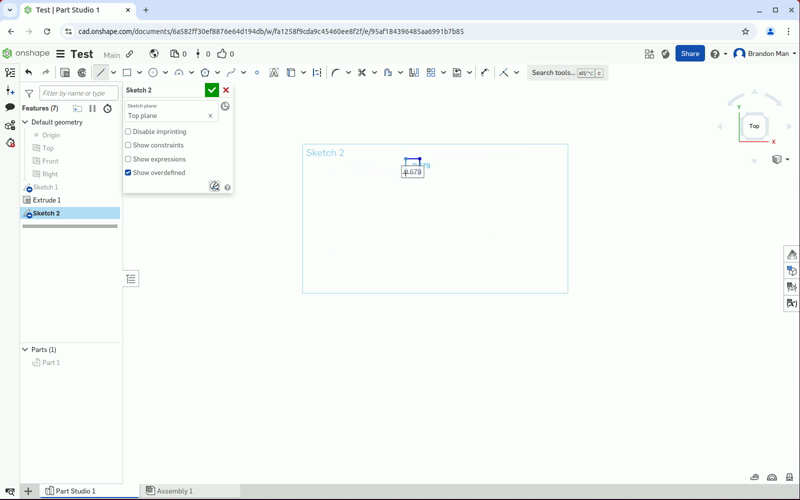
scroll(6)
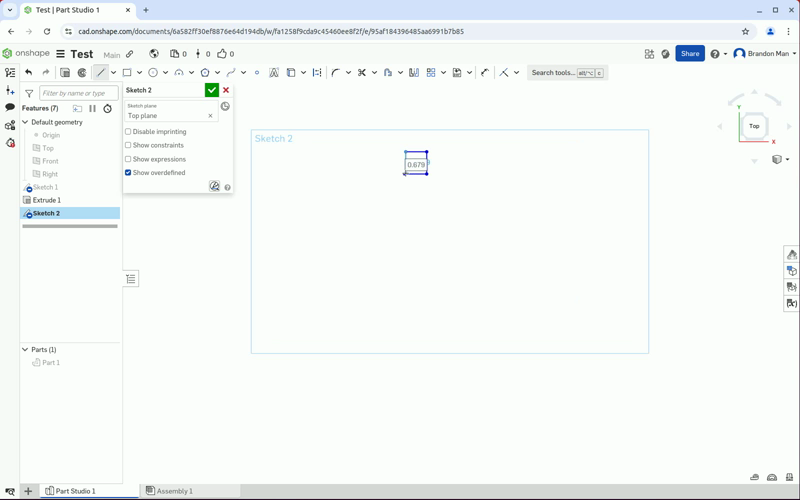
scroll(6)
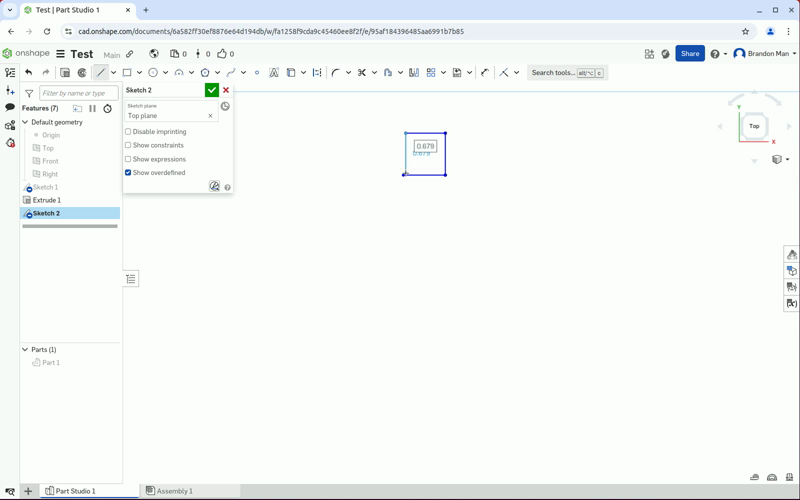
key_up(shift)
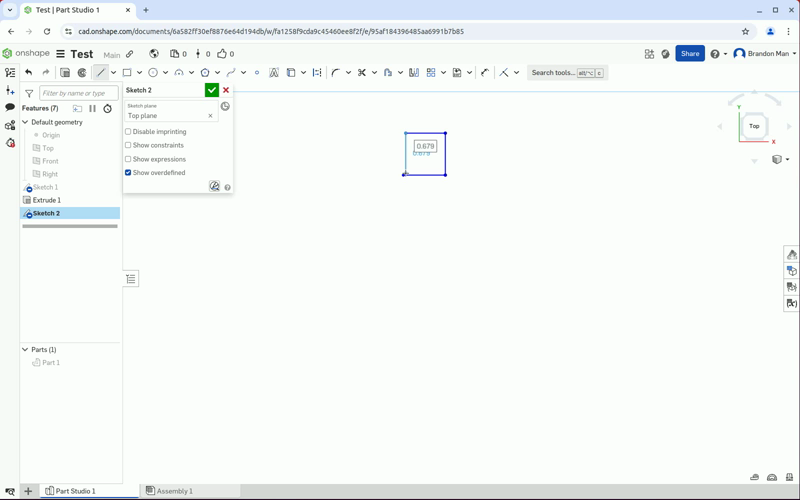
click(405, 172)
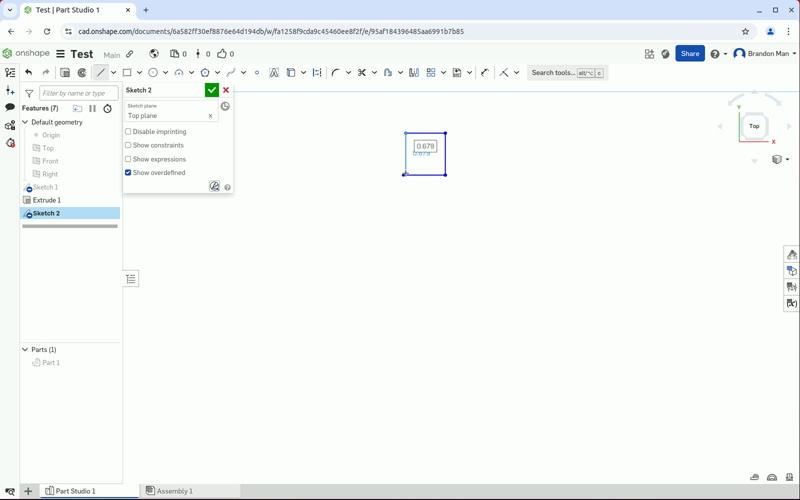
scroll(-6)
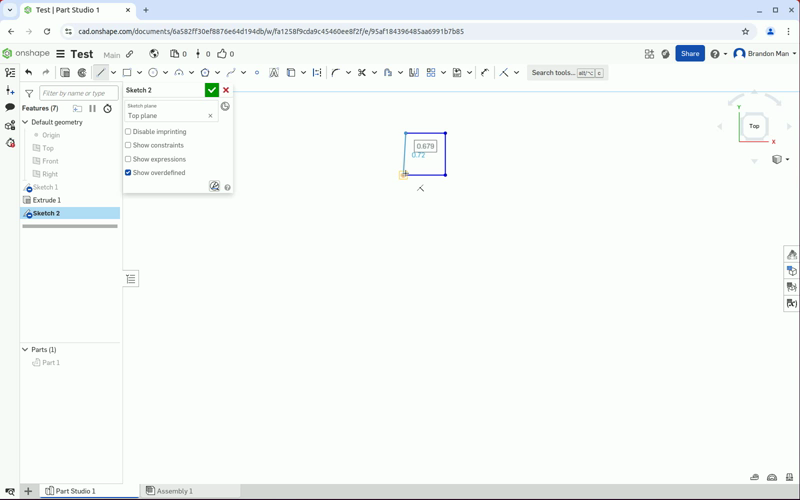
scroll(-6)
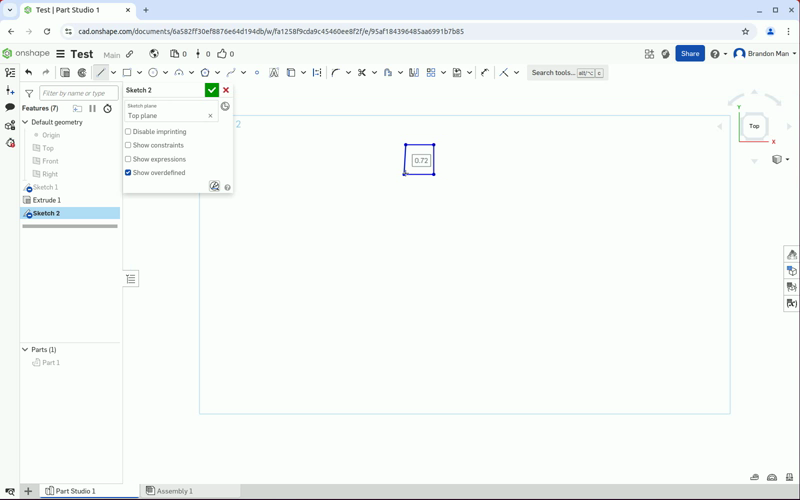
scroll(-6)
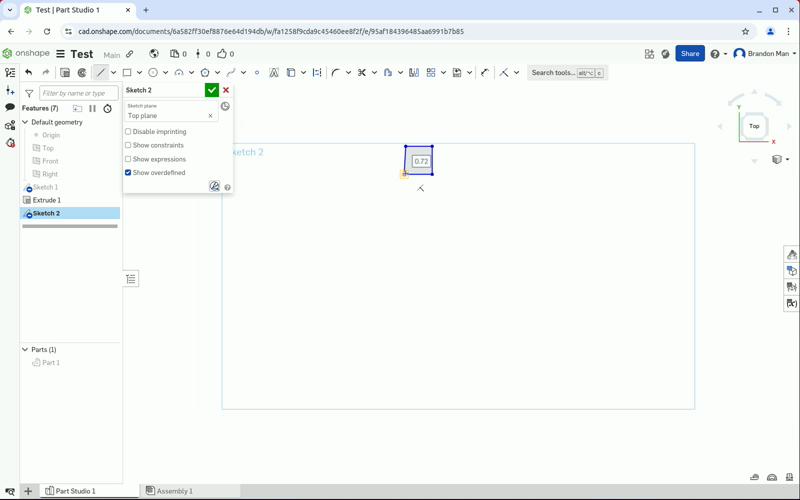
scroll(-6)
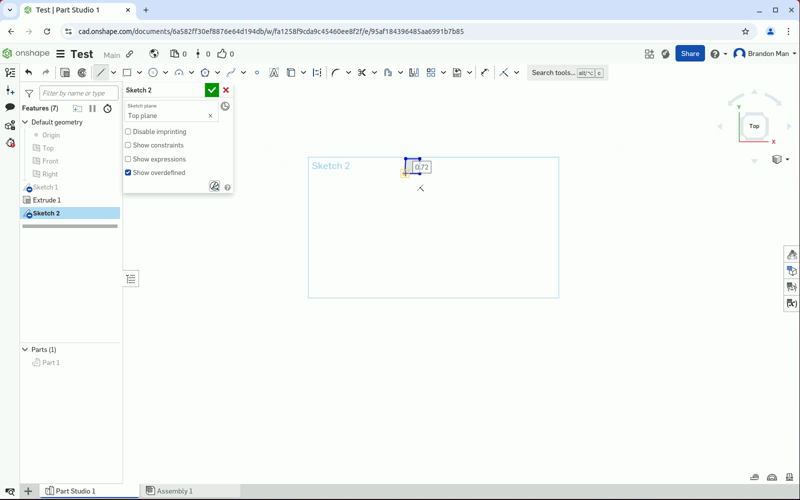
scroll(-6)
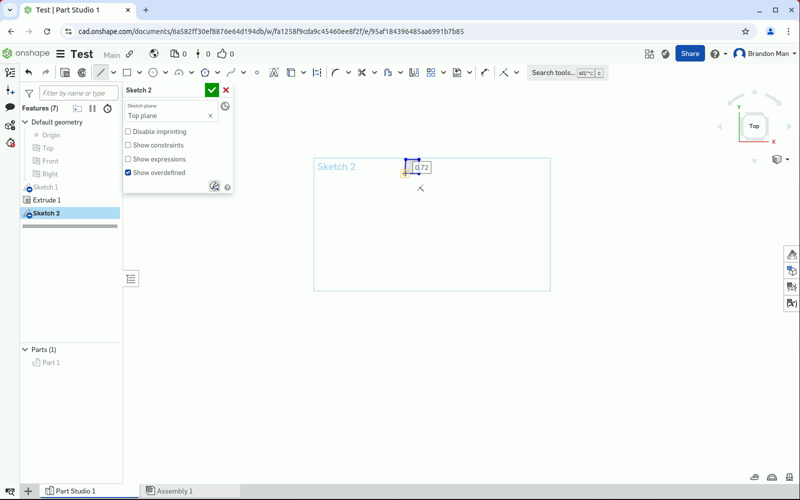
scroll(-6)
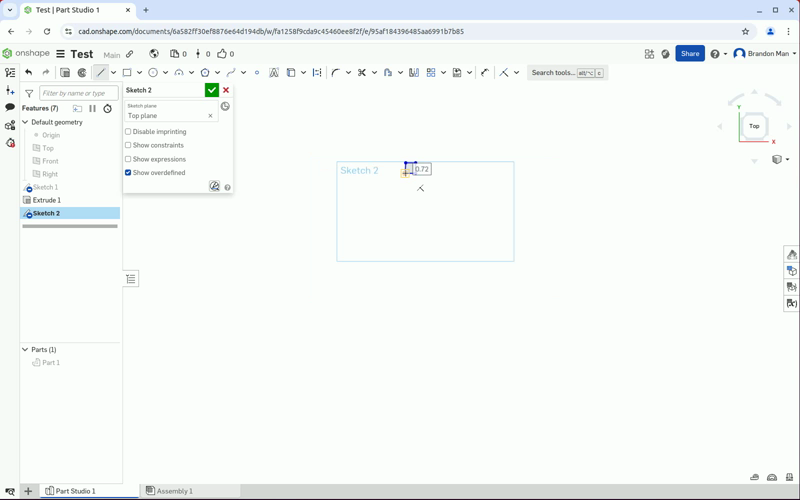
scroll(-6)
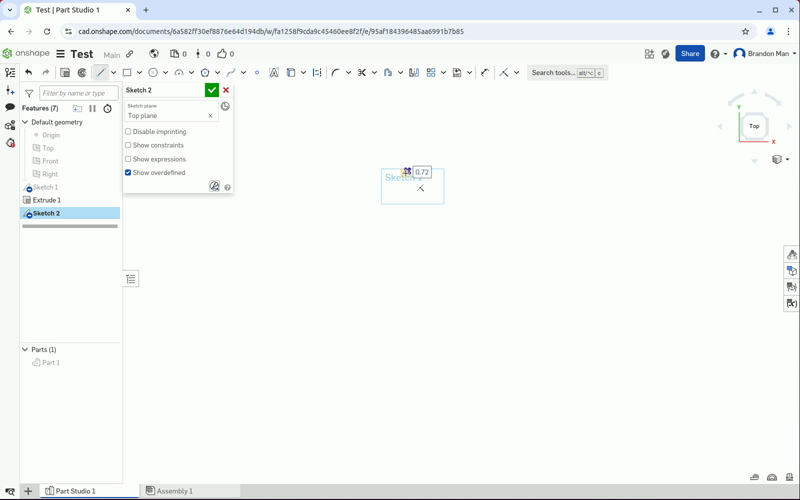
key(esc)
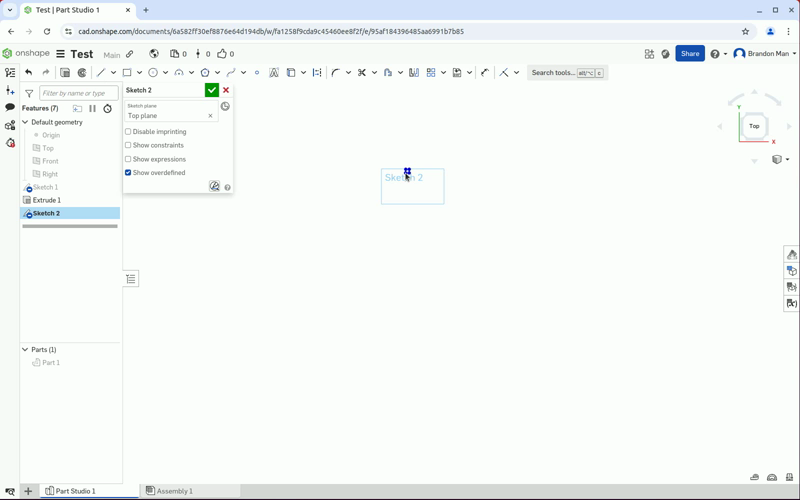
mouse_move(407, 169)
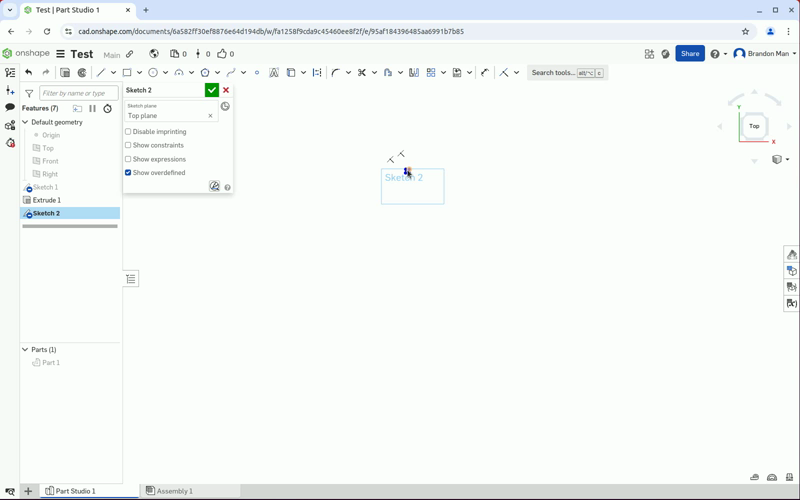
scroll(6)
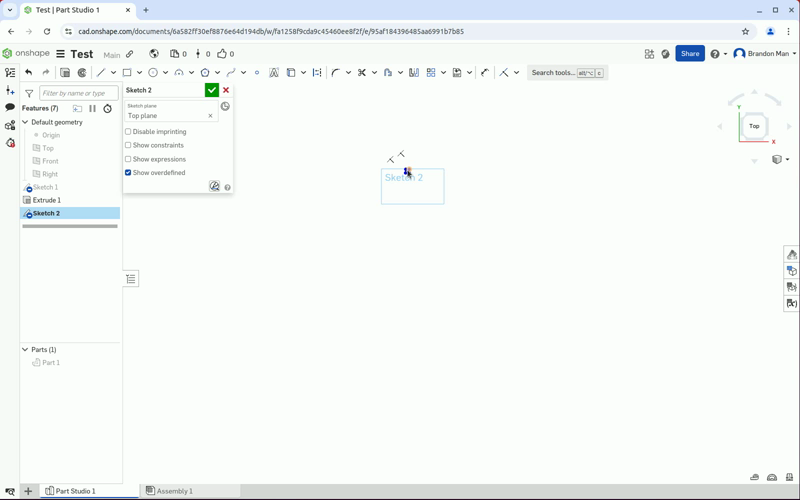
scroll(6)
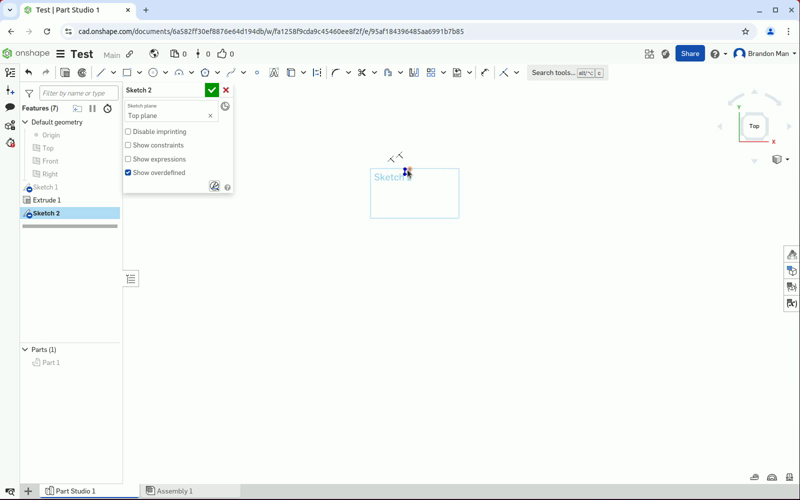
scroll(6)
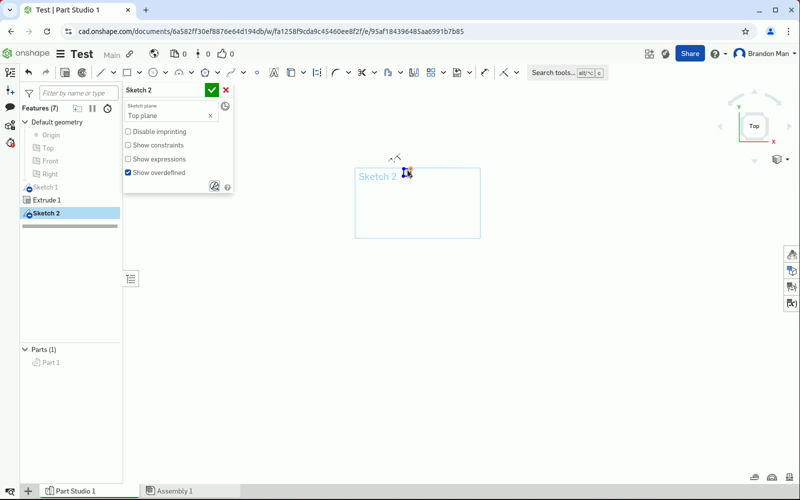
scroll(6)
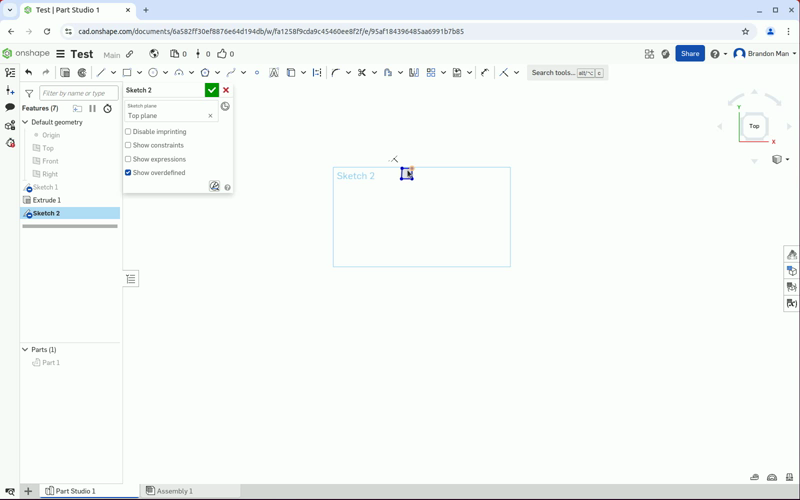
scroll(6)
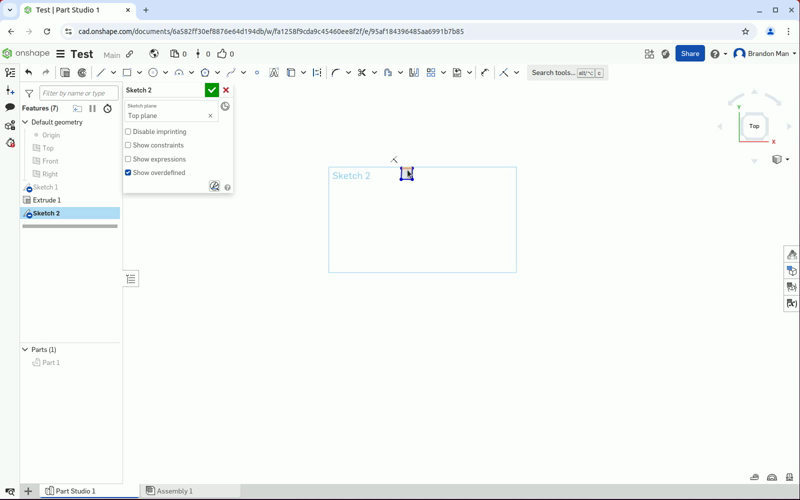
scroll(6)
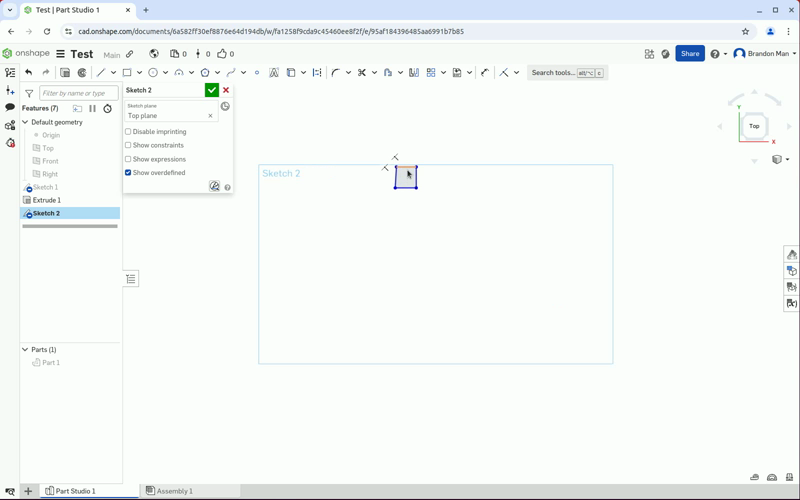
scroll(6)
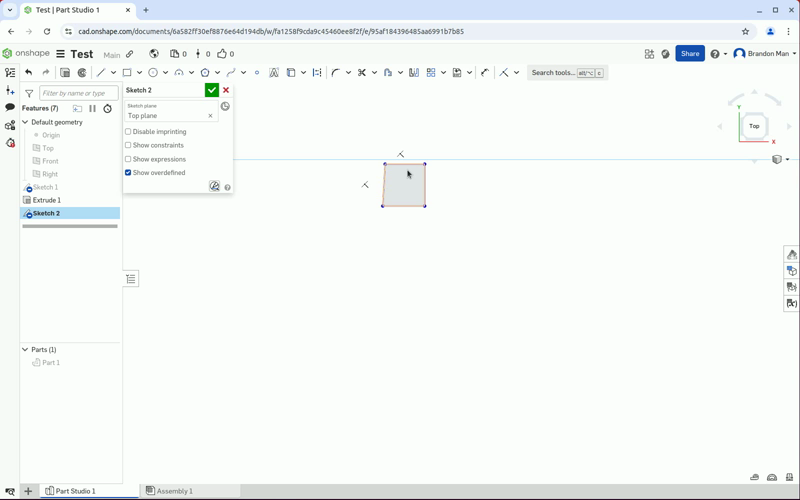
click(407, 169)
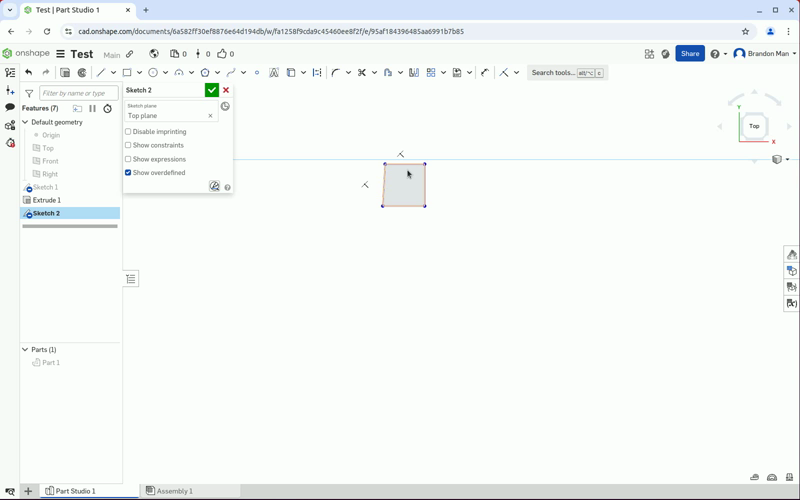
scroll(-6)
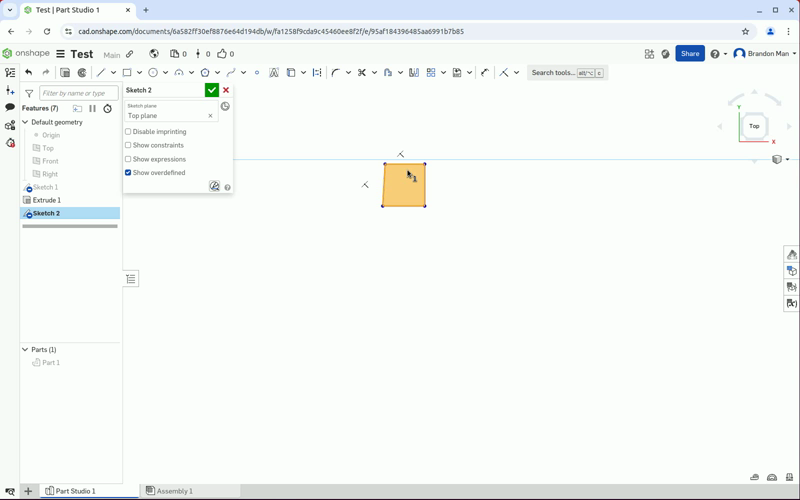
scroll(-6)
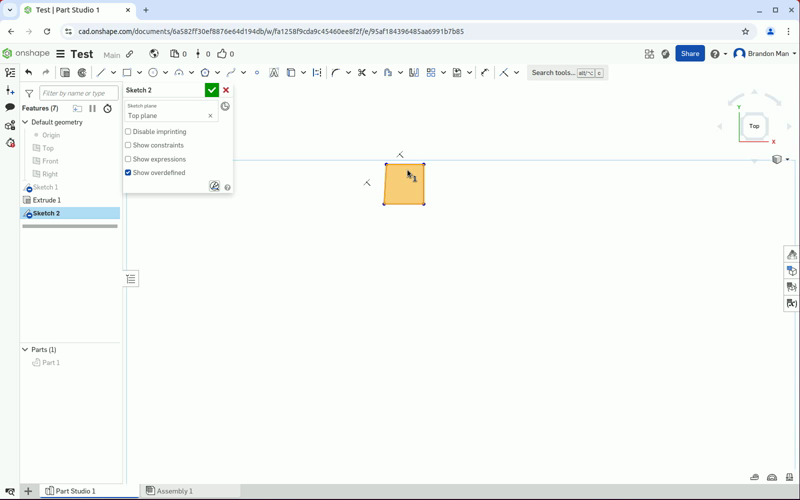
scroll(-6)
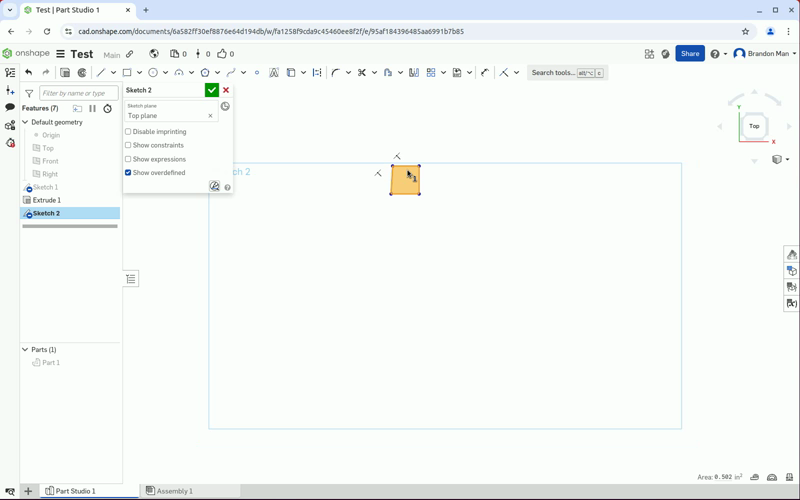
scroll(-6)
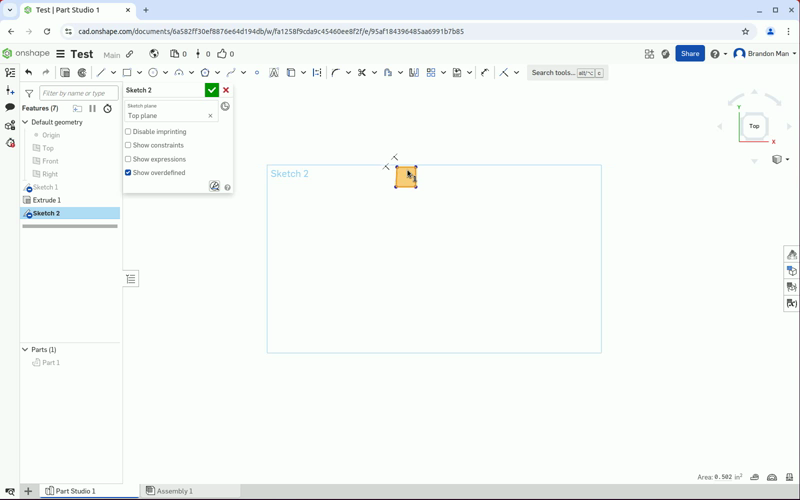
scroll(-6)
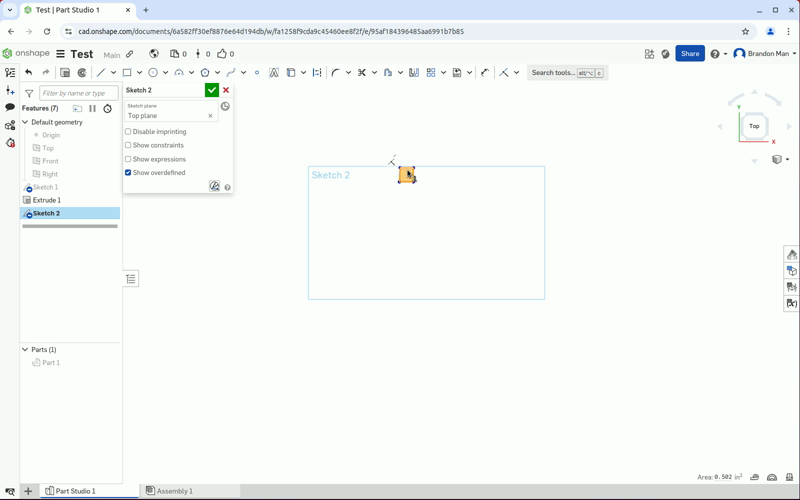
scroll(-6)
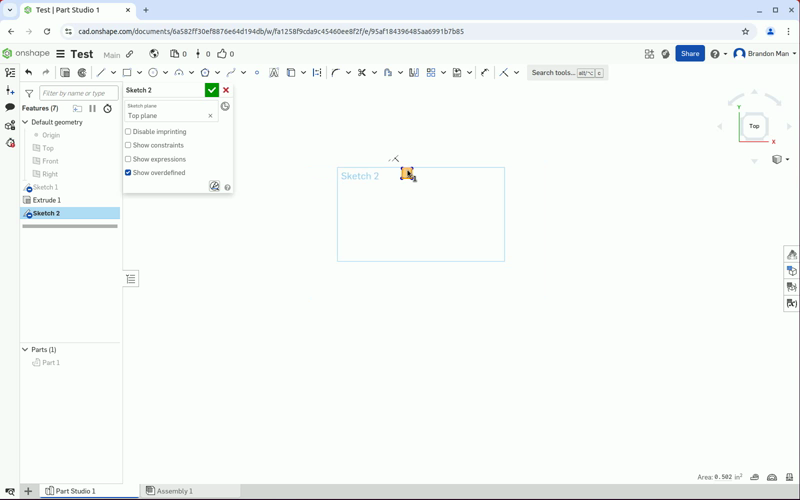
scroll(-6)
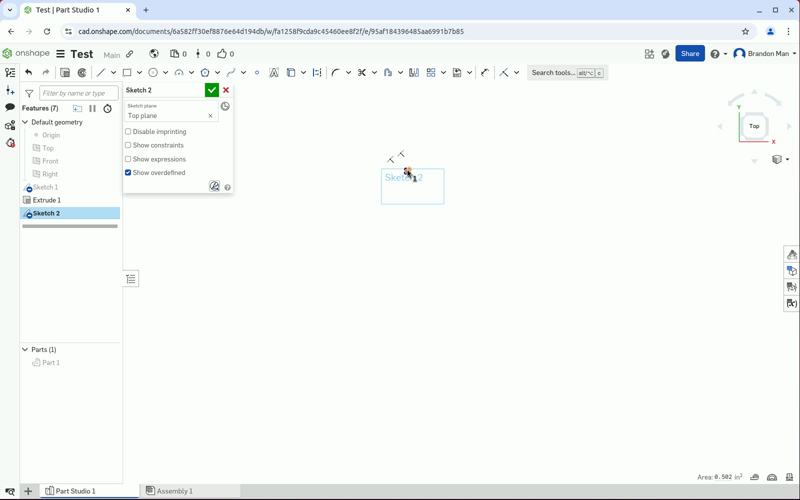
mouse_move(73, 352)
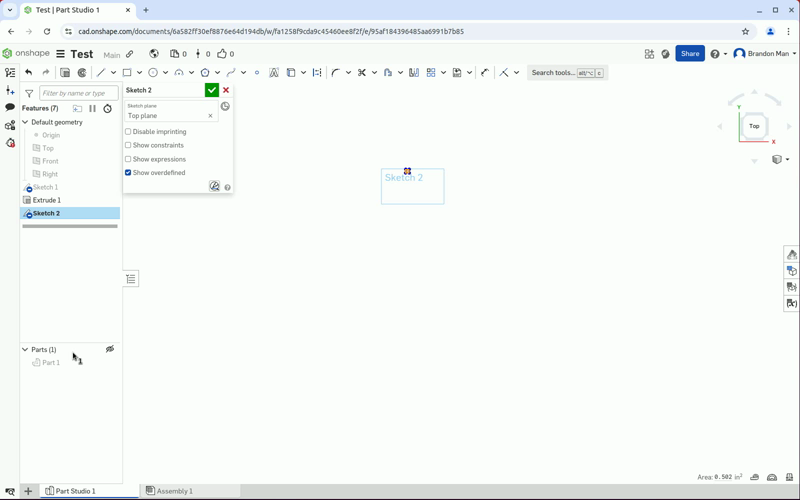
key(shift+y)
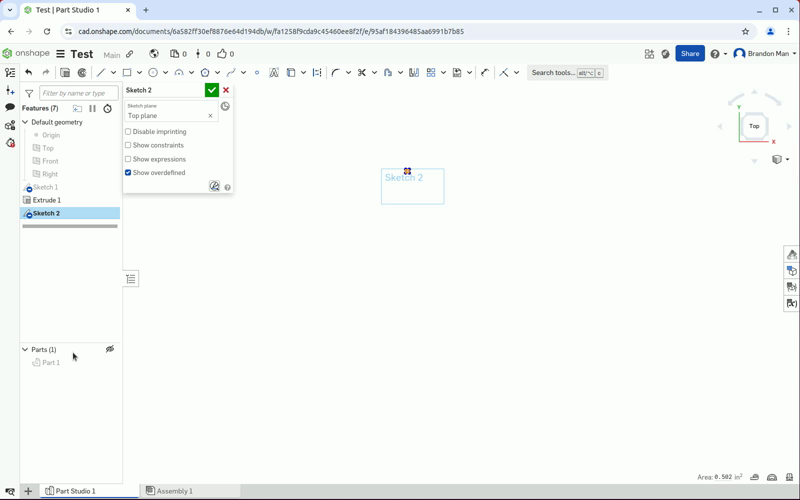
key(shift+e)
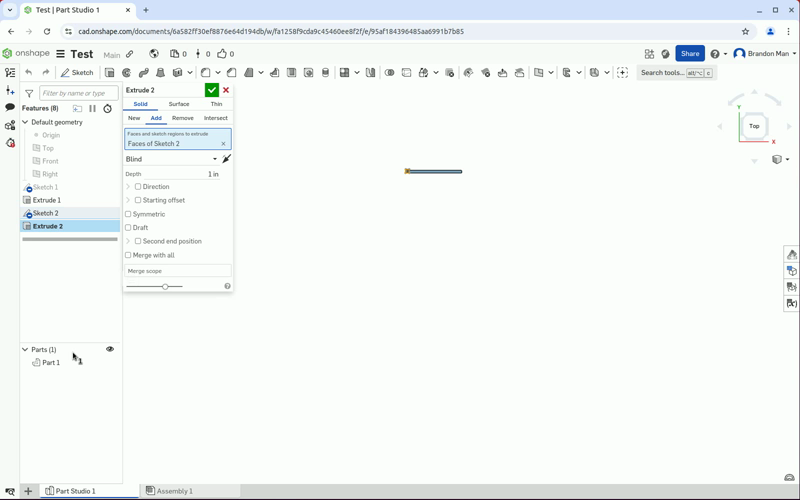
mouse_move(143, 106)
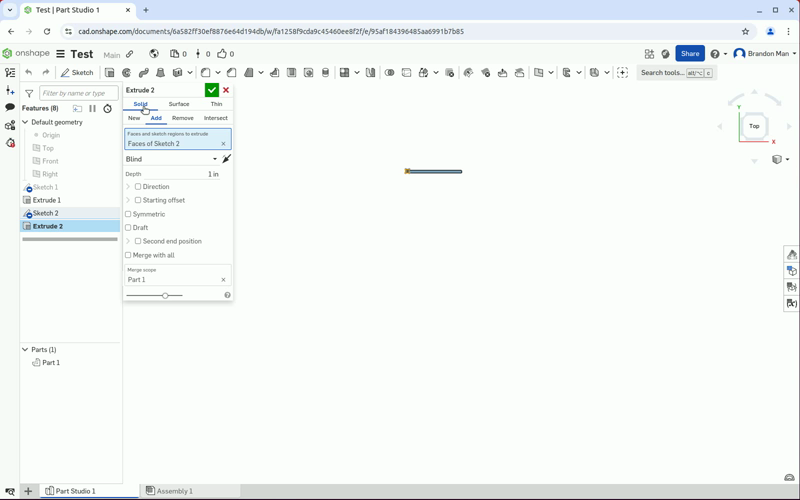
click(143, 106)
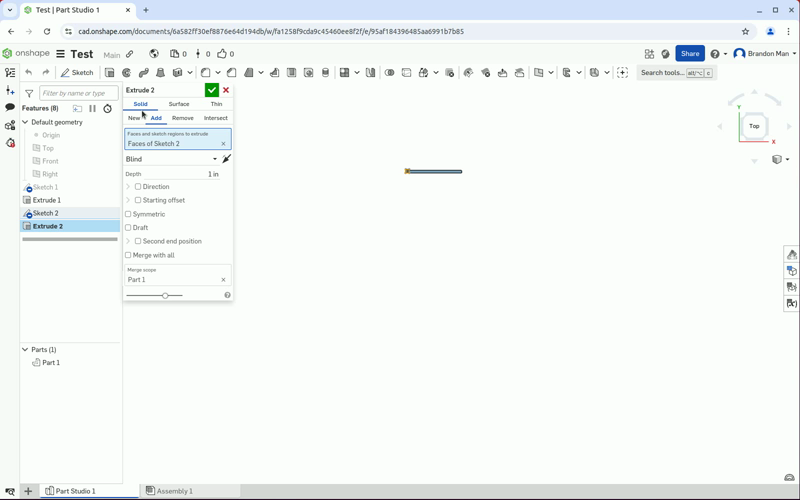
mouse_move(137, 120)
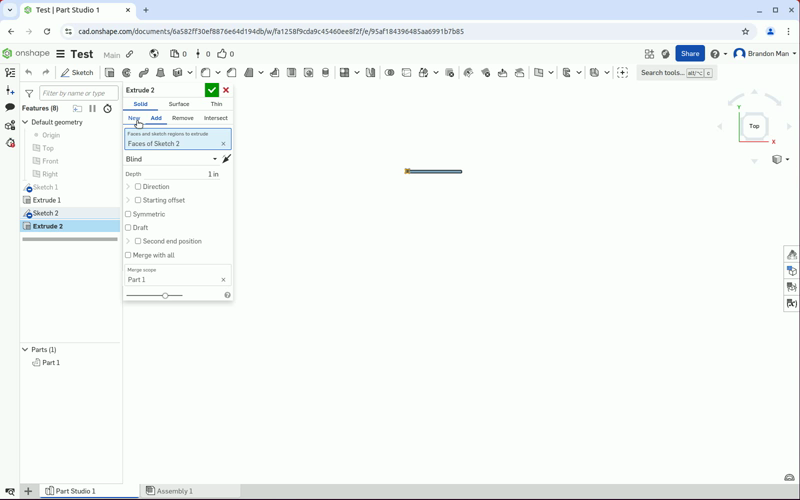
click(137, 120)
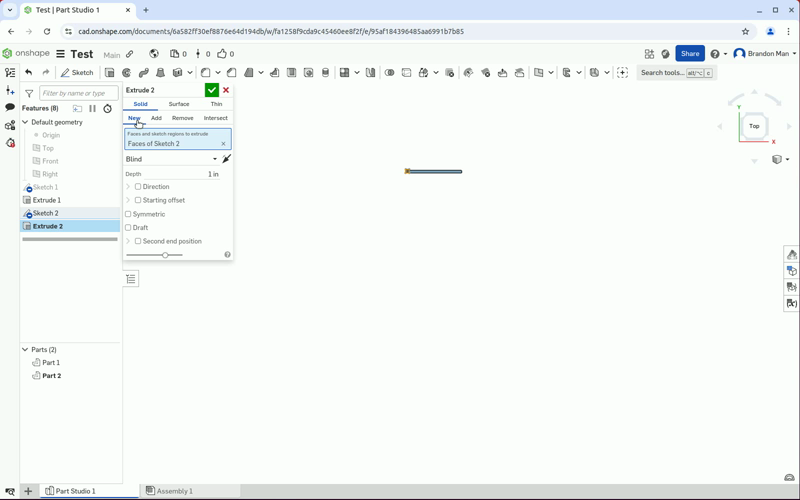
key(tab, 4)
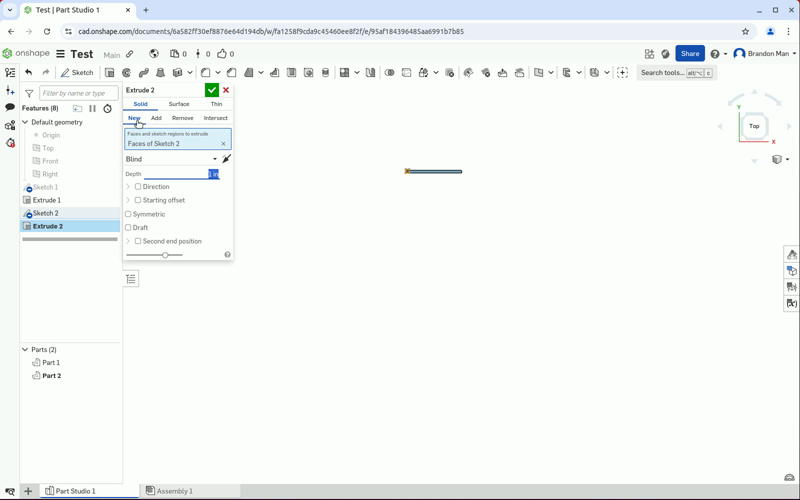
text(1.926)
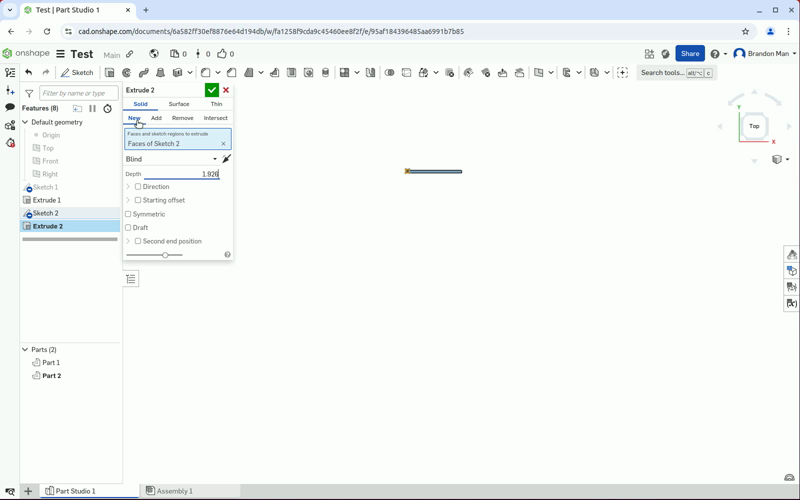
key(enter)
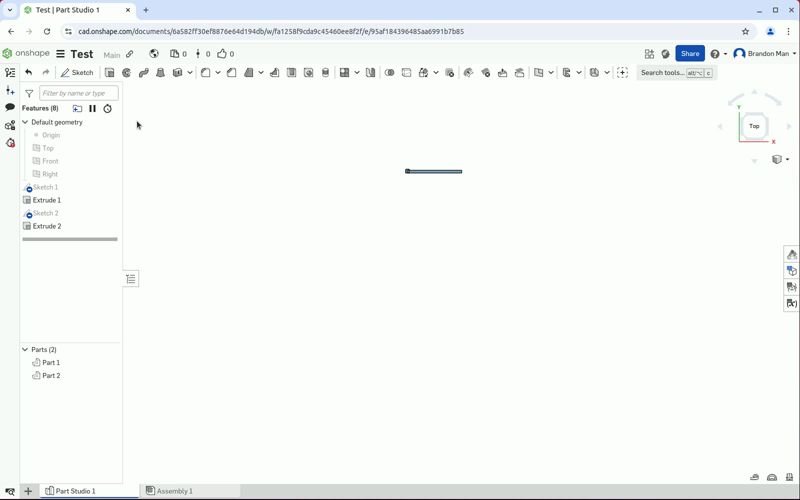
key(shift+h)
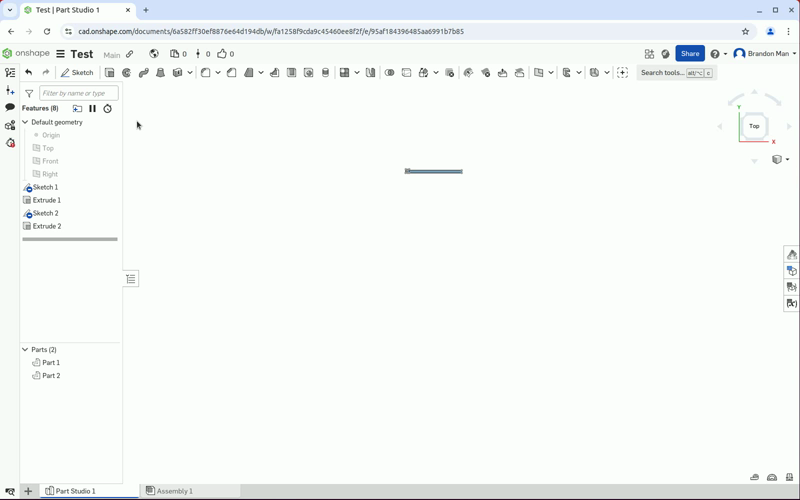
key(shift+h)
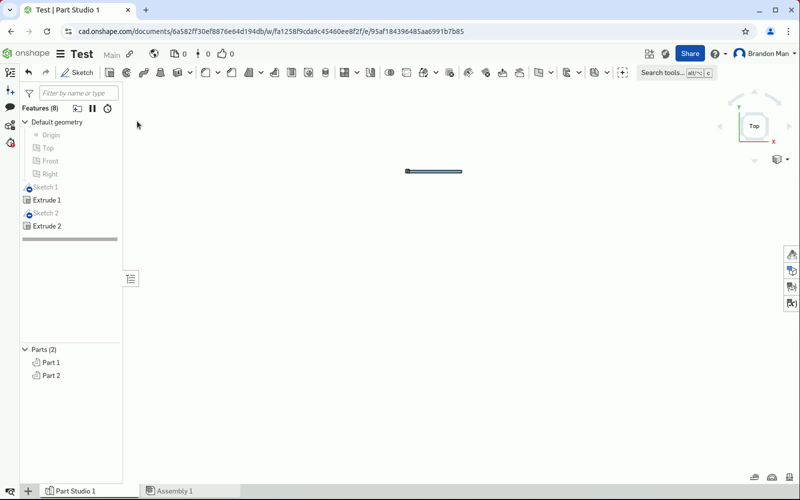
mouse_move(73, 189)
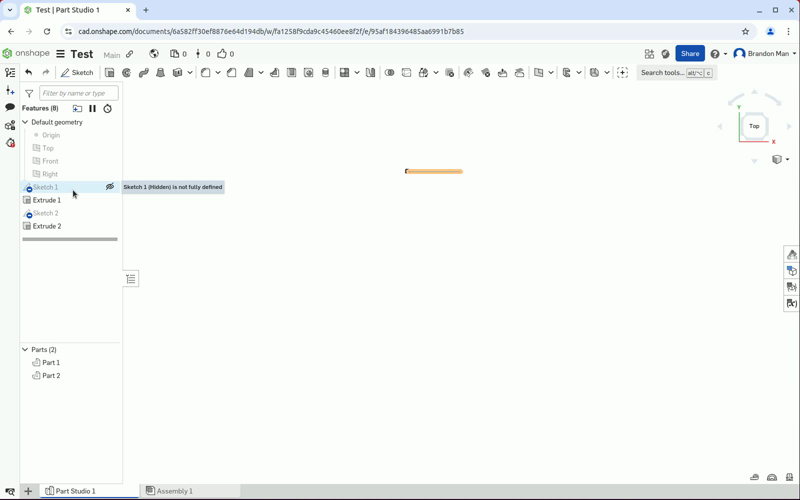
click(73, 189)
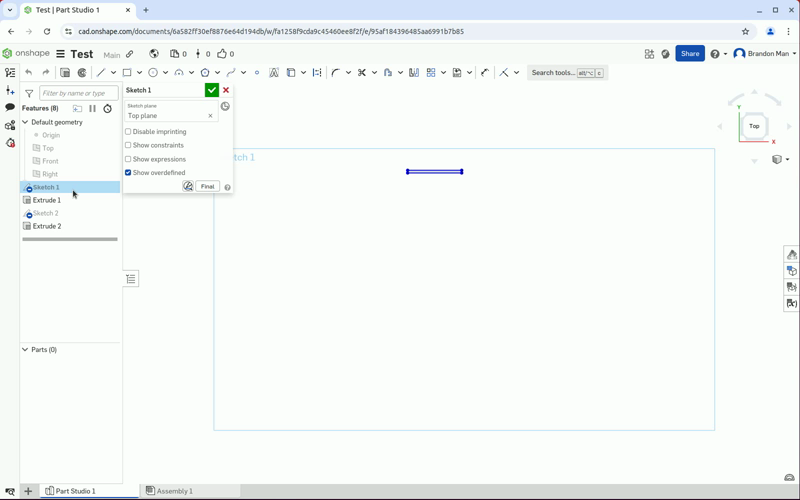
mouse_move(229, 92)
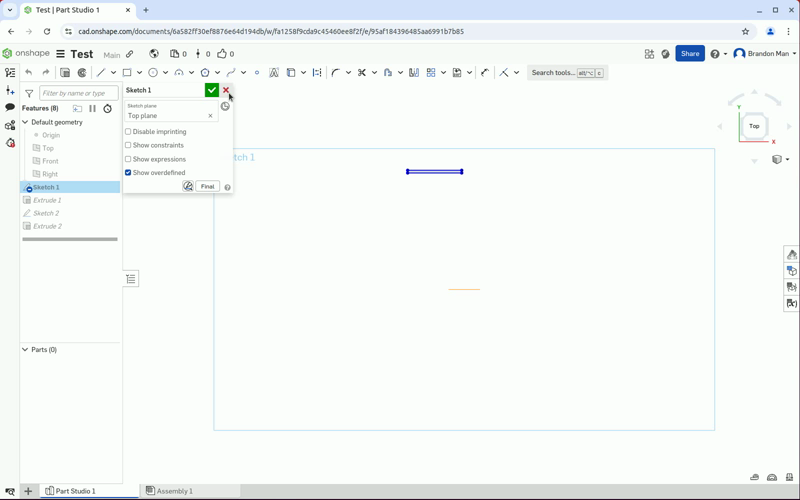
click(229, 92)
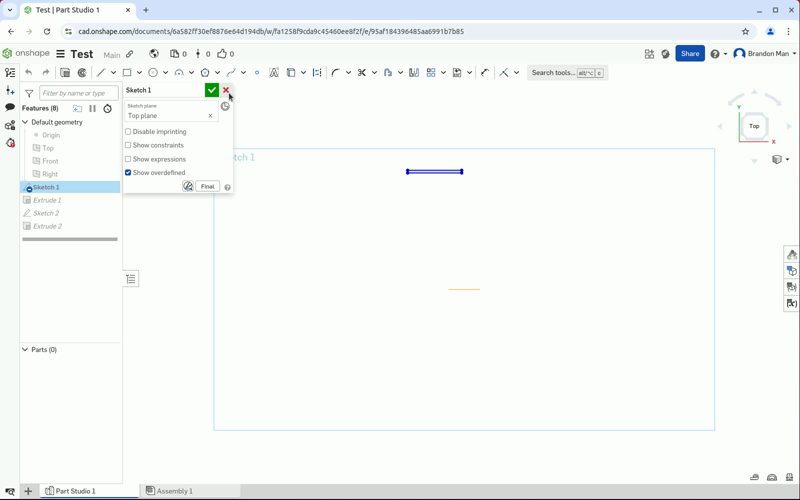
key(shift+s)
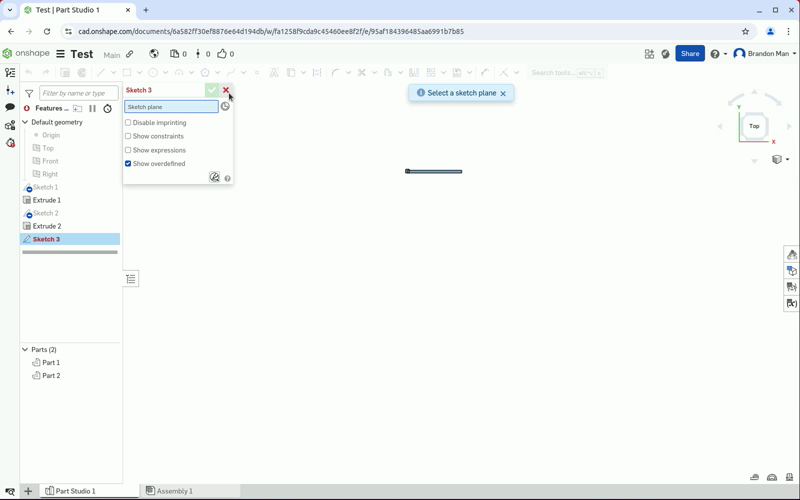
mouse_move(73, 150)
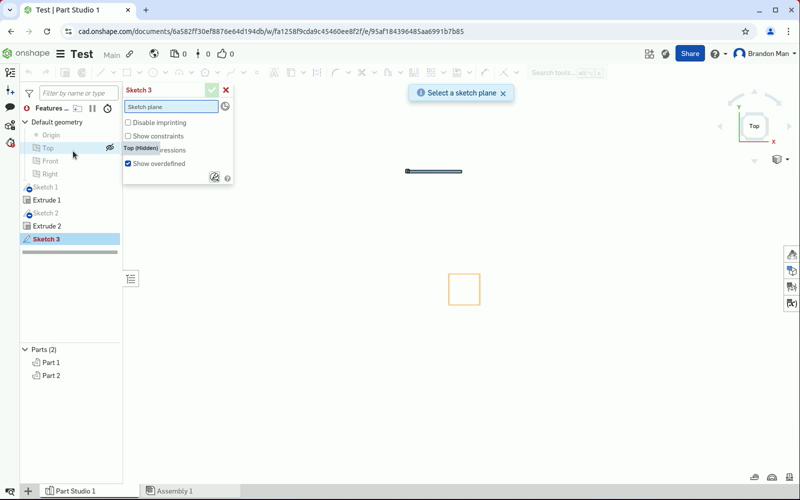
click(73, 150)
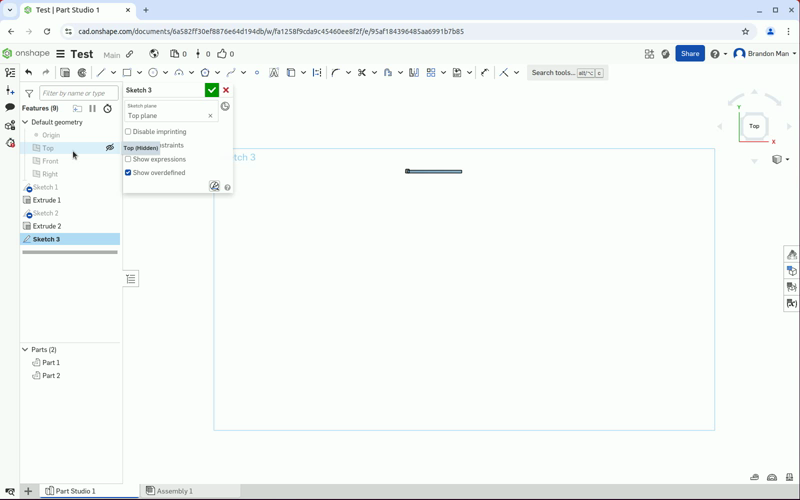
mouse_move(73, 352)
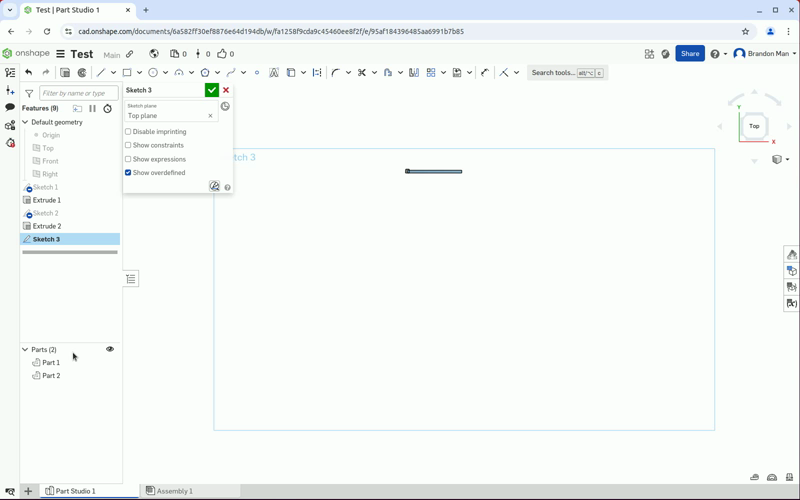
key(y)
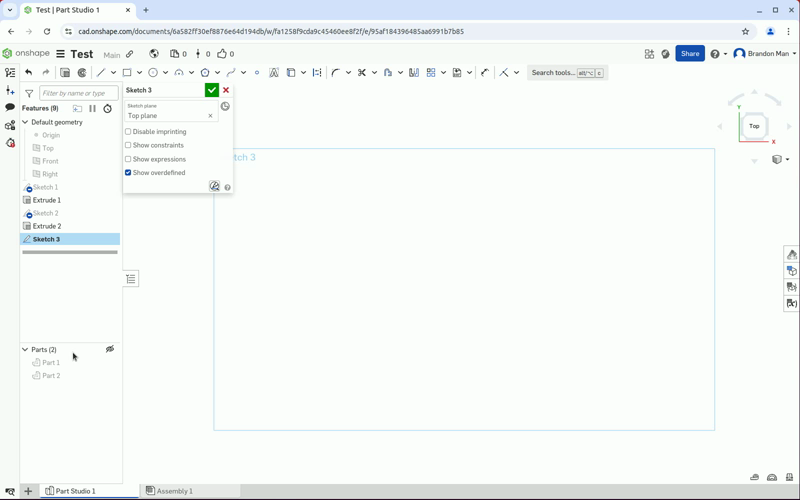
key(l)
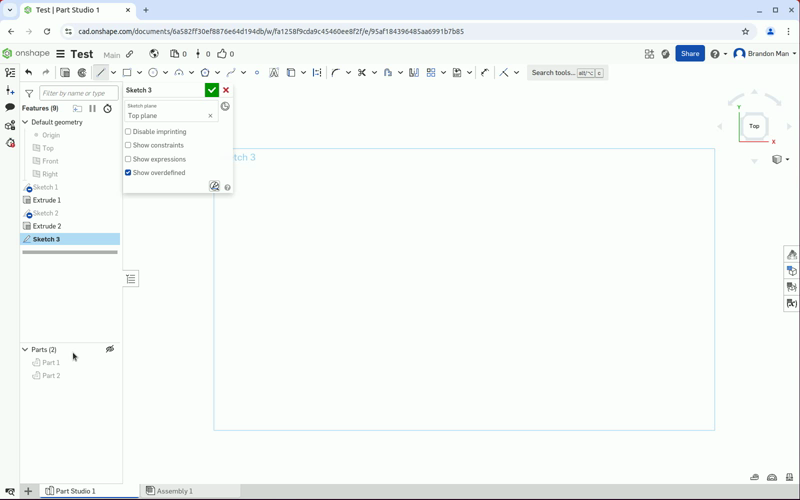
key_down(shift)
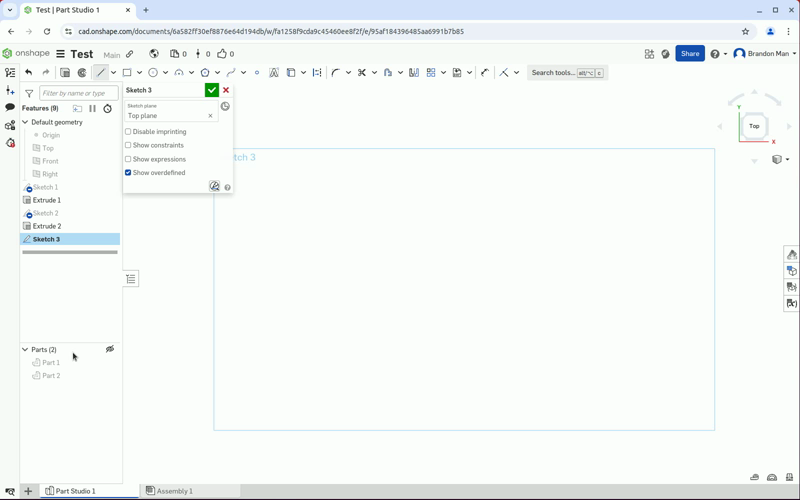
mouse_move(405, 278)
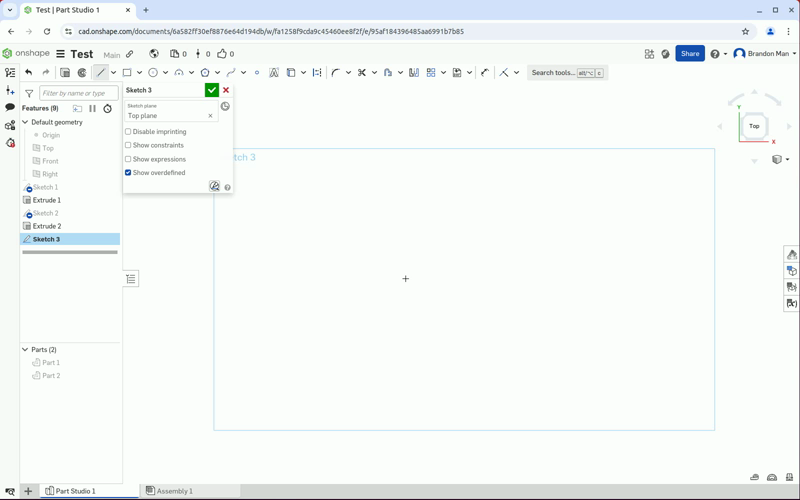
click(405, 278)
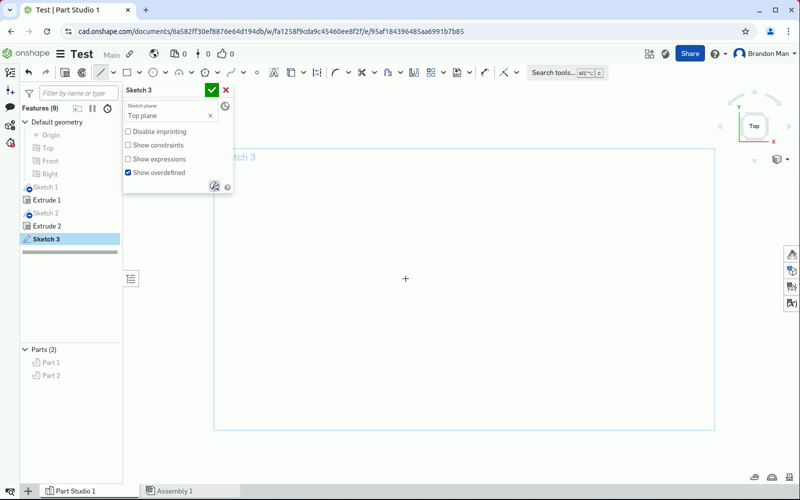
key_up(shift)
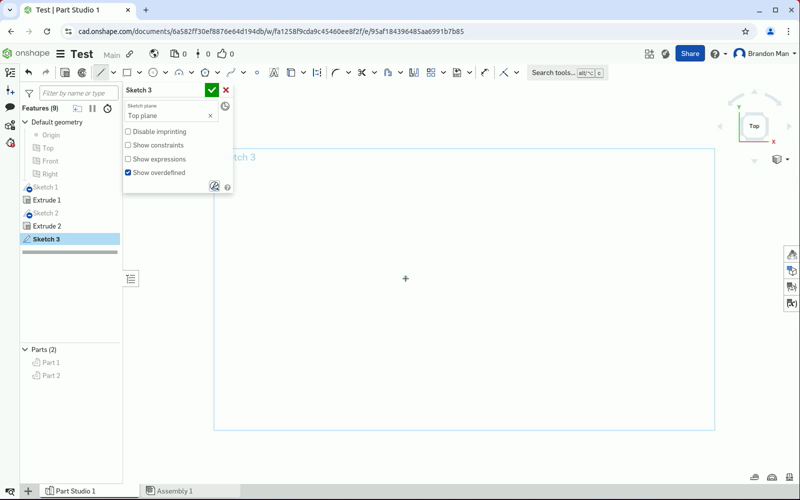
key_down(shift)
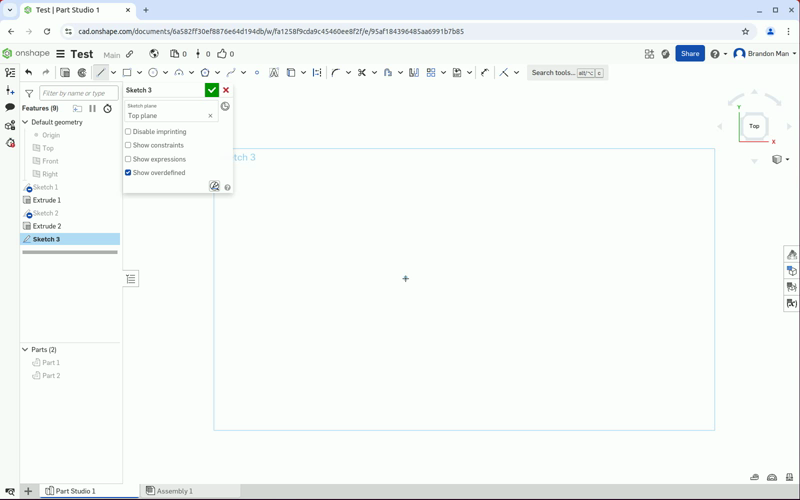
mouse_move(435, 278)
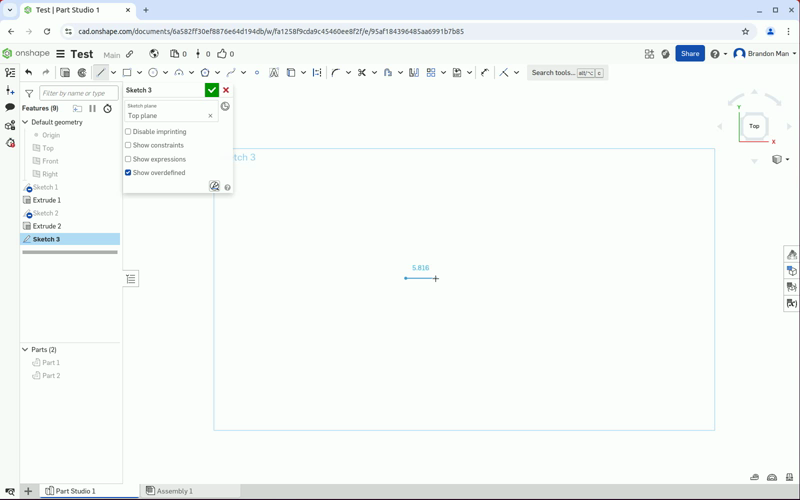
mouse_move(407, 278)
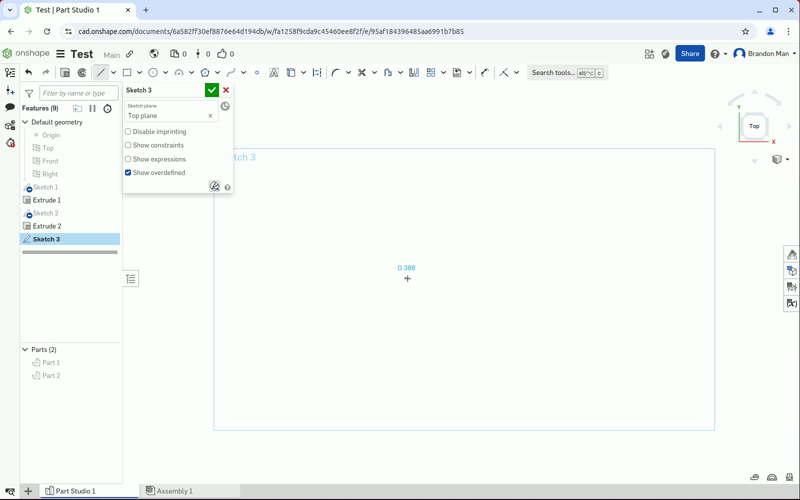
scroll(6)
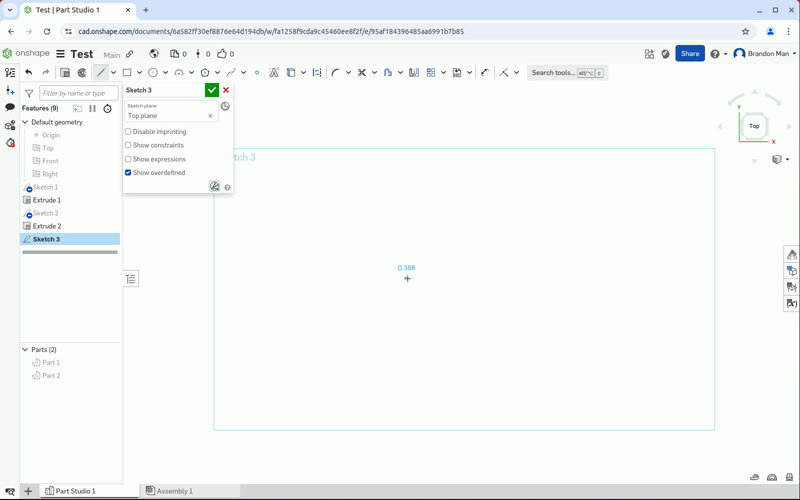
scroll(6)
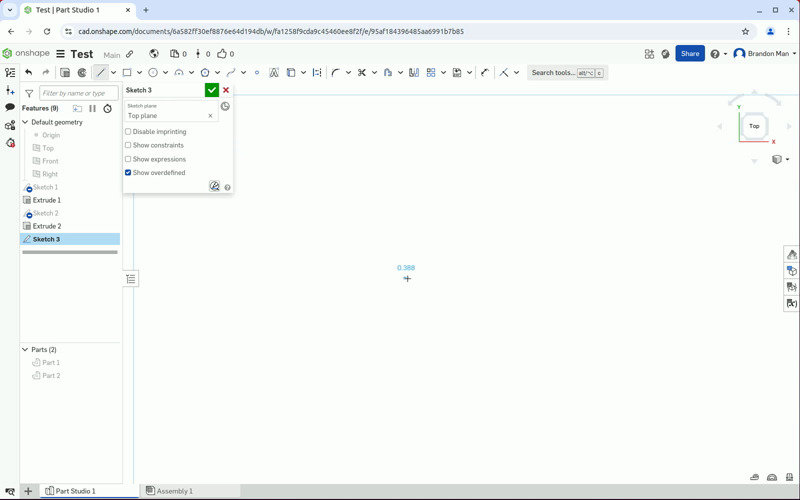
scroll(6)
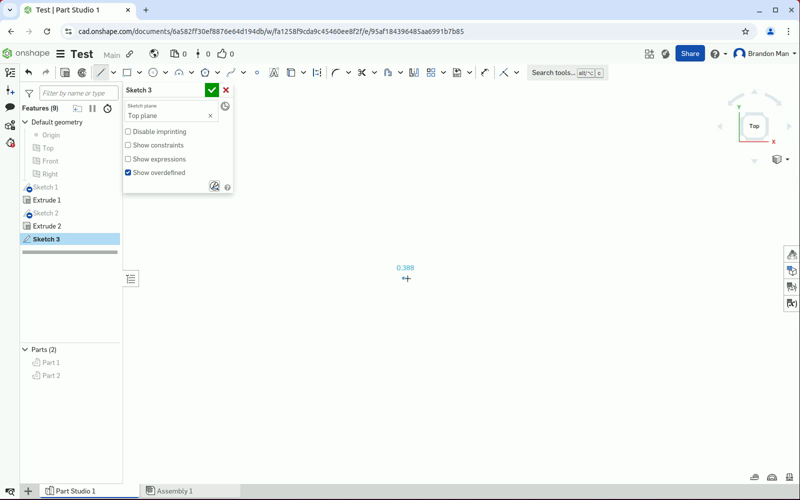
scroll(6)
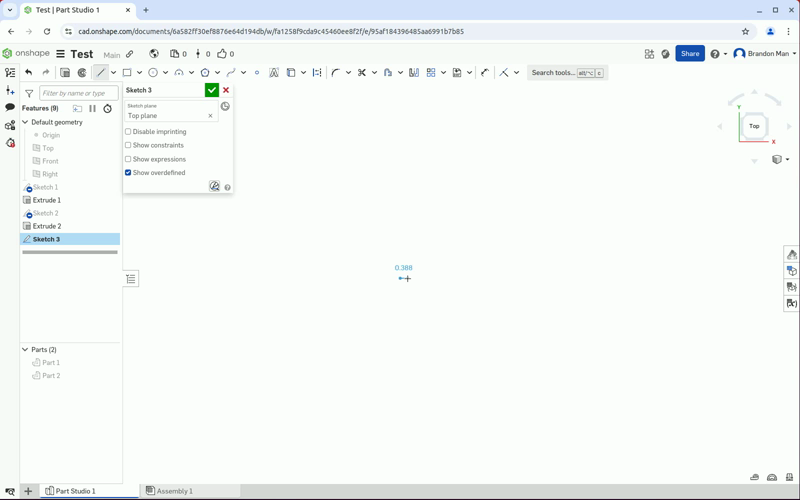
scroll(6)
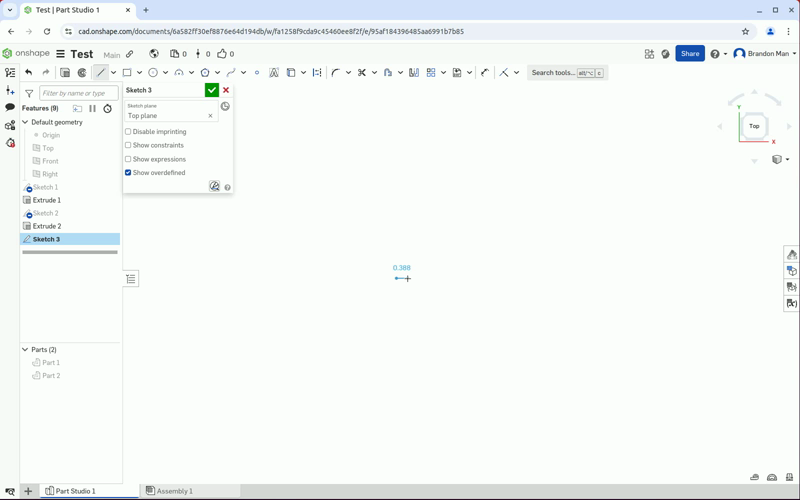
scroll(6)
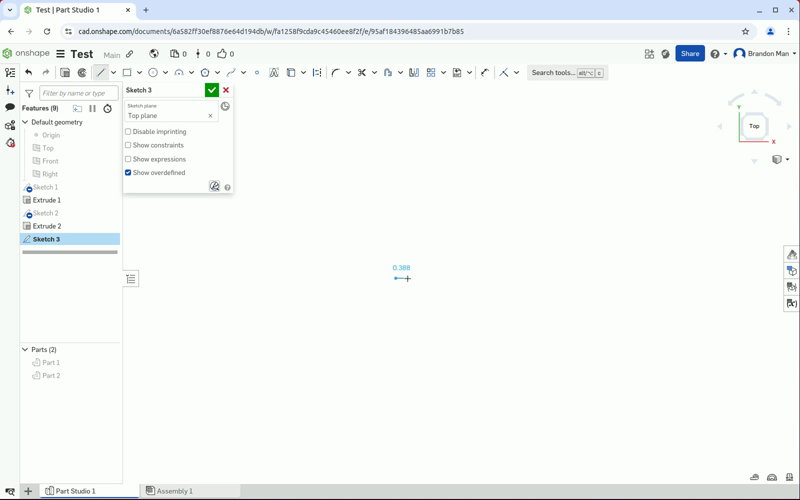
scroll(6)
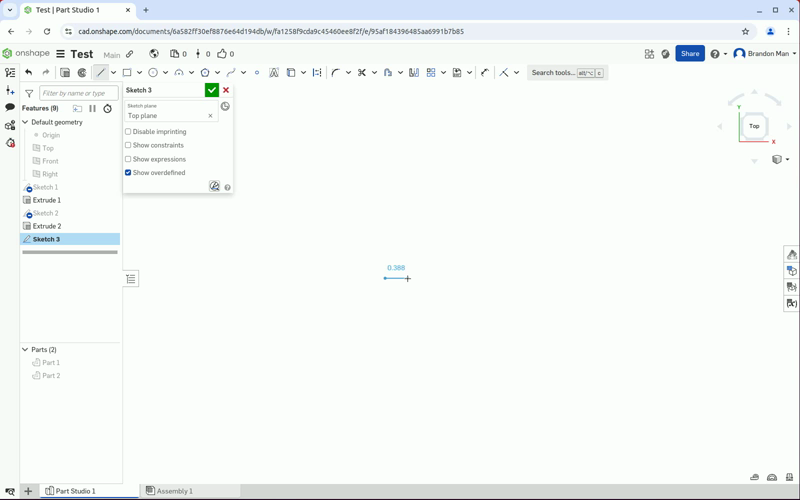
click(407, 278)
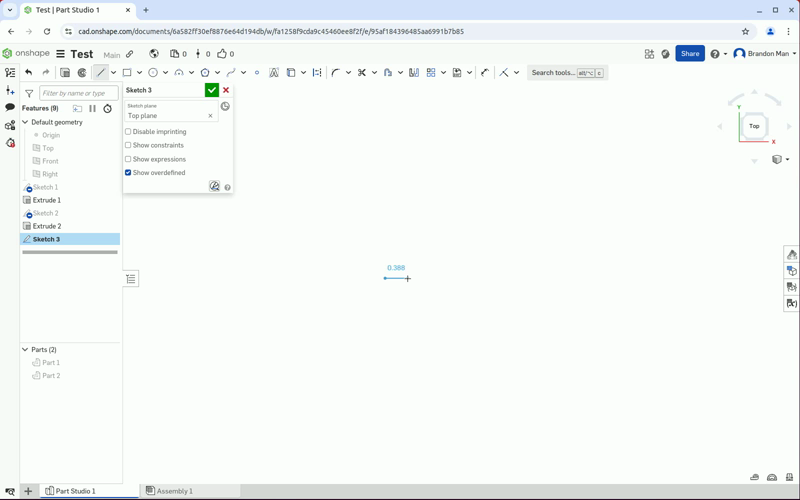
scroll(-6)
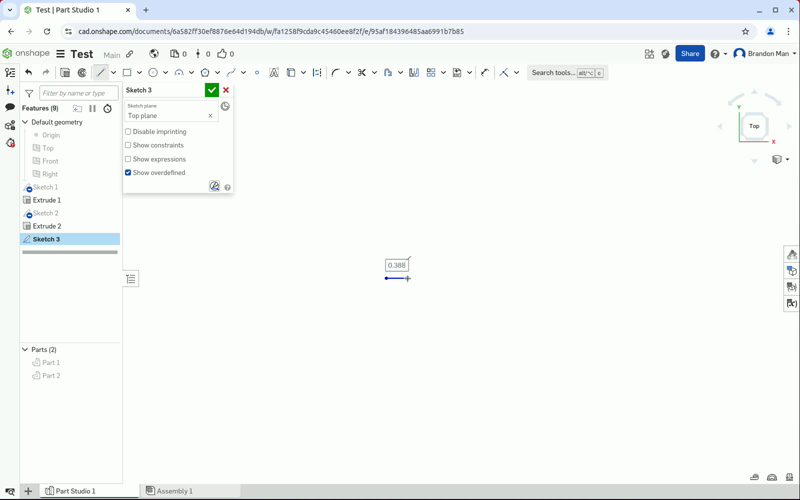
scroll(-6)
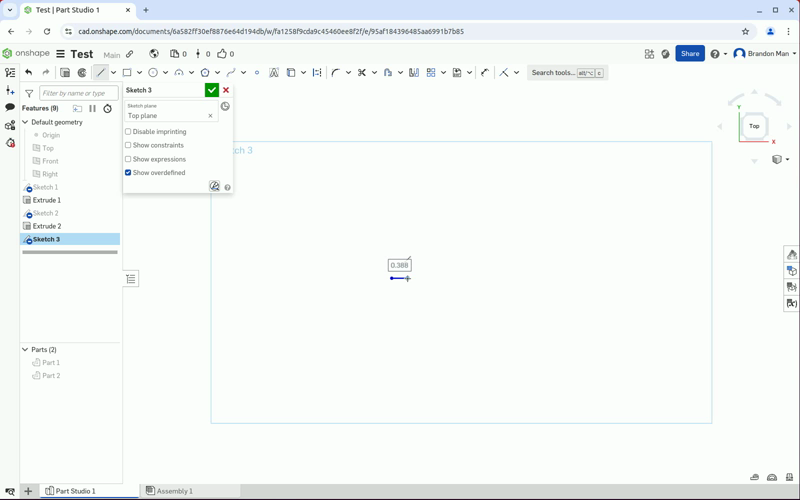
scroll(-6)
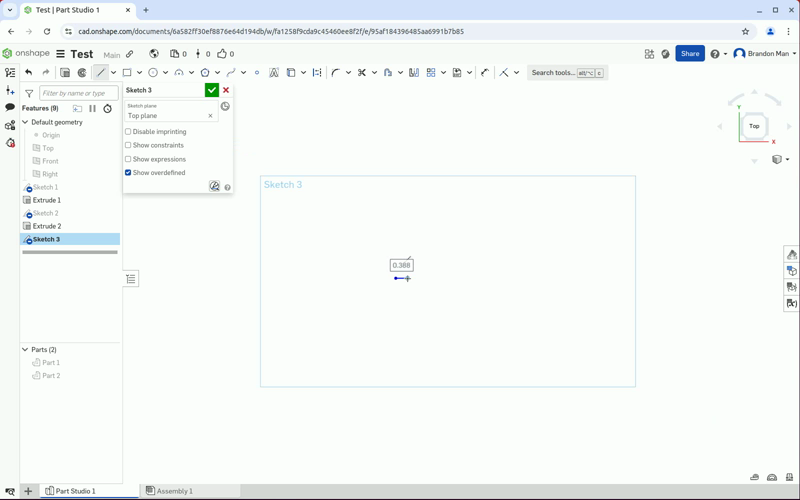
scroll(-6)
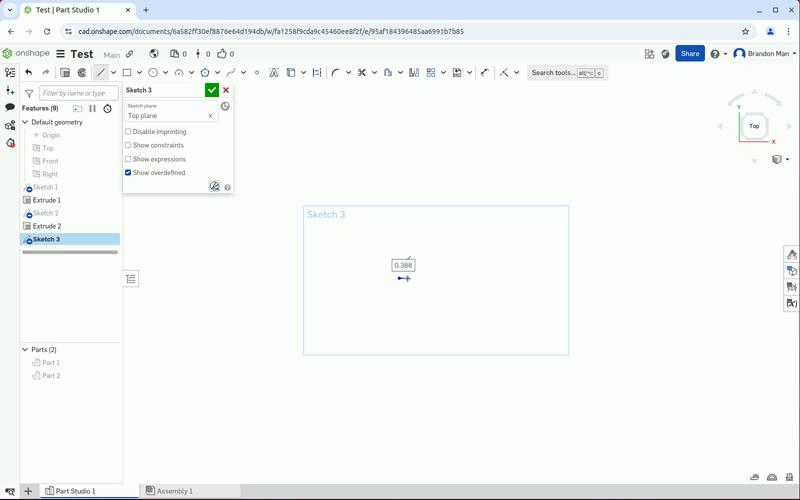
scroll(-6)
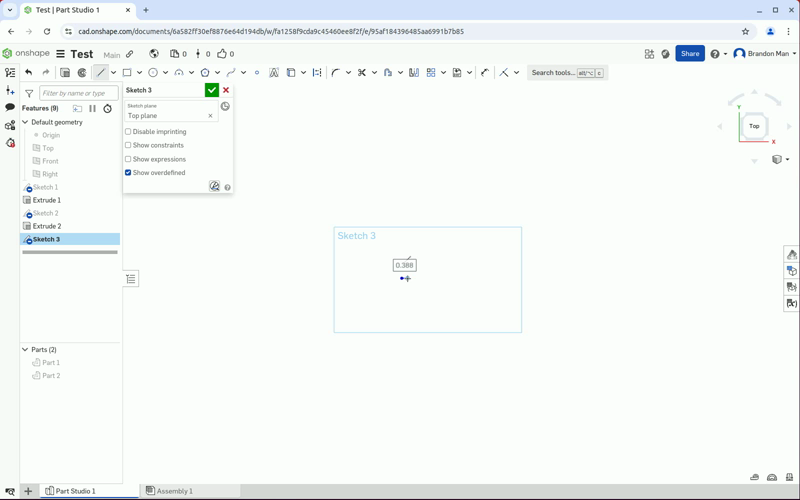
scroll(-6)
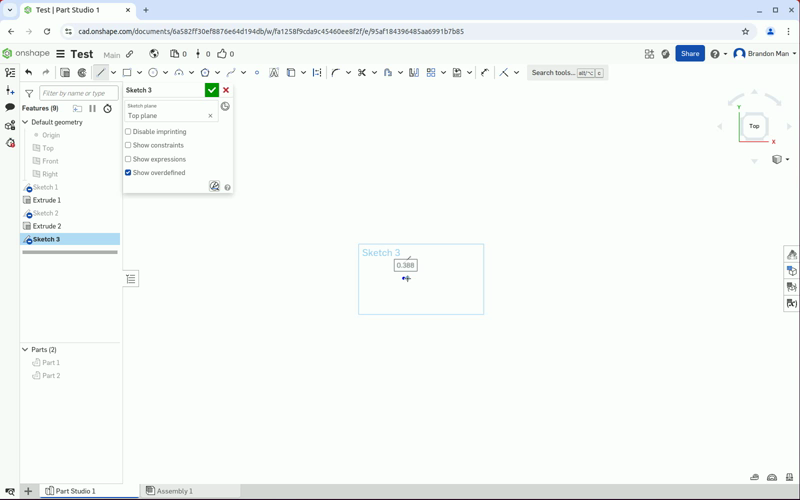
scroll(-6)
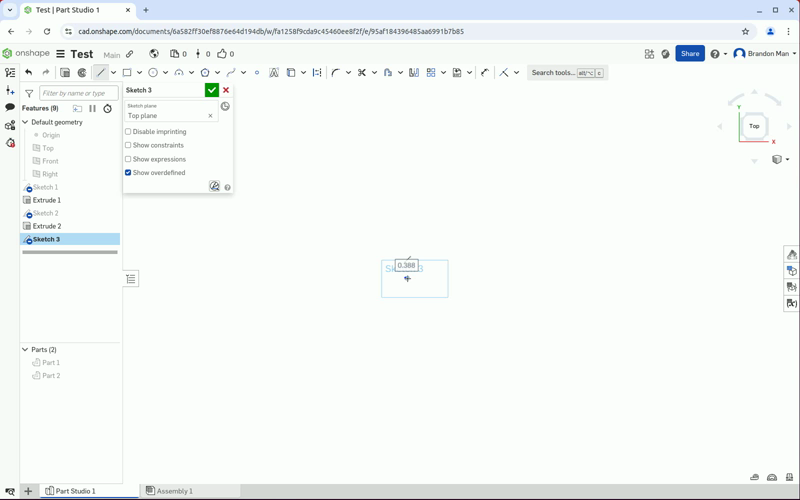
key_up(shift)
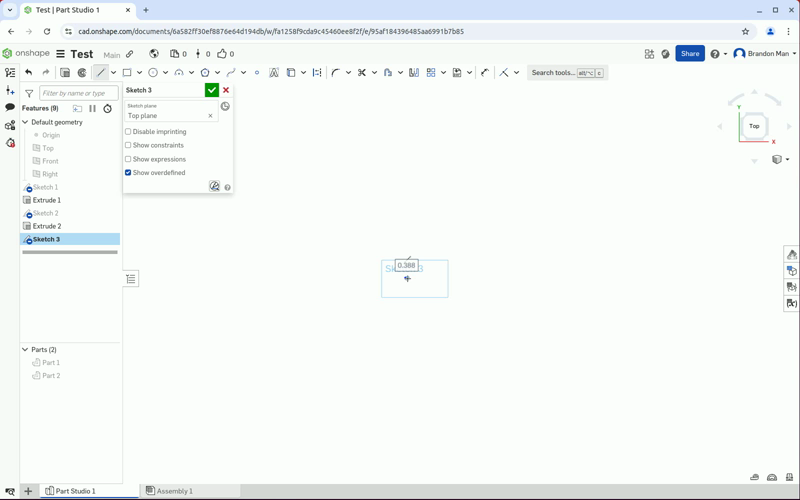
key_down(shift)
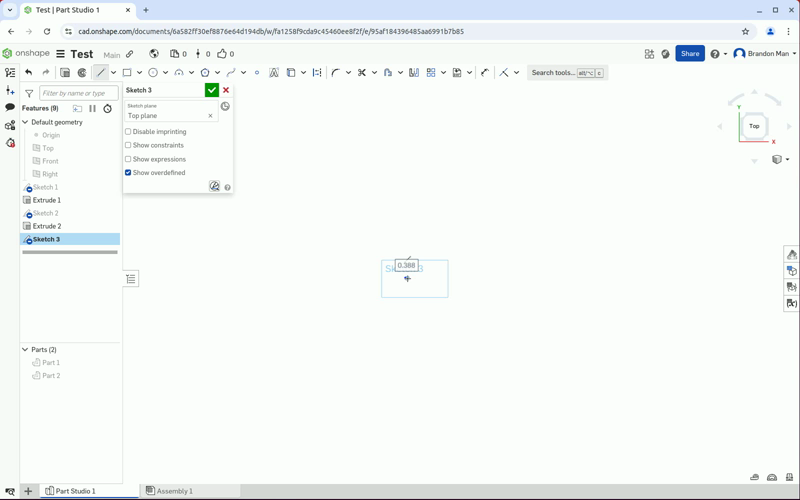
mouse_move(437, 278)
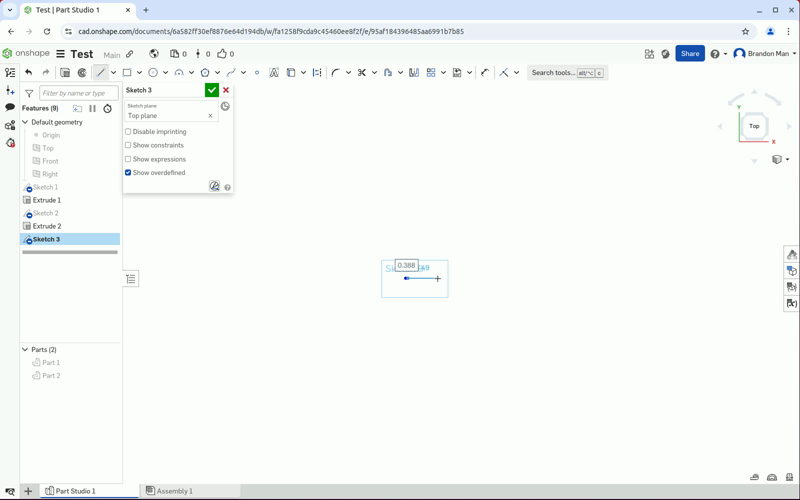
mouse_move(407, 227)
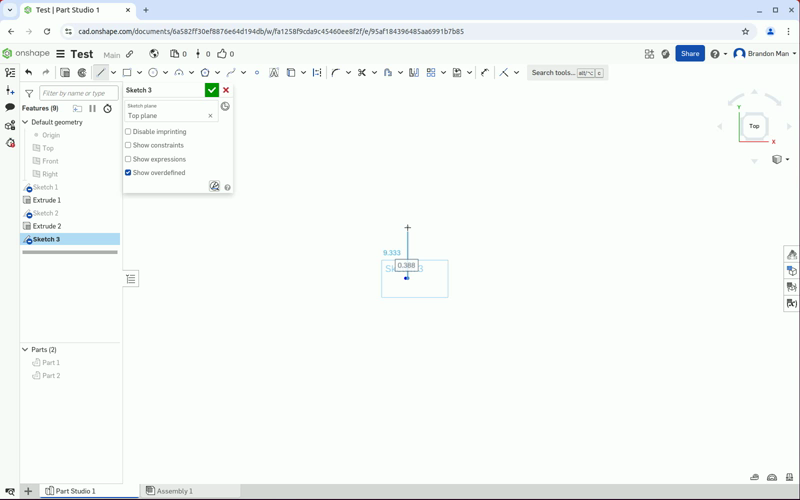
click(407, 227)
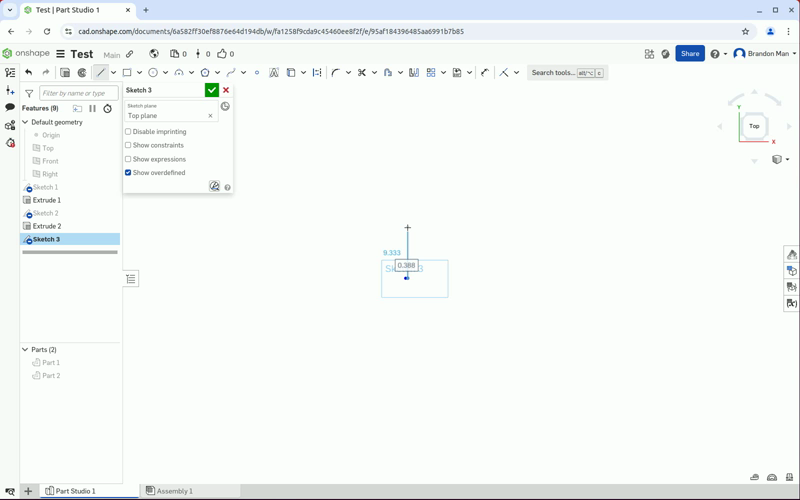
key_up(shift)
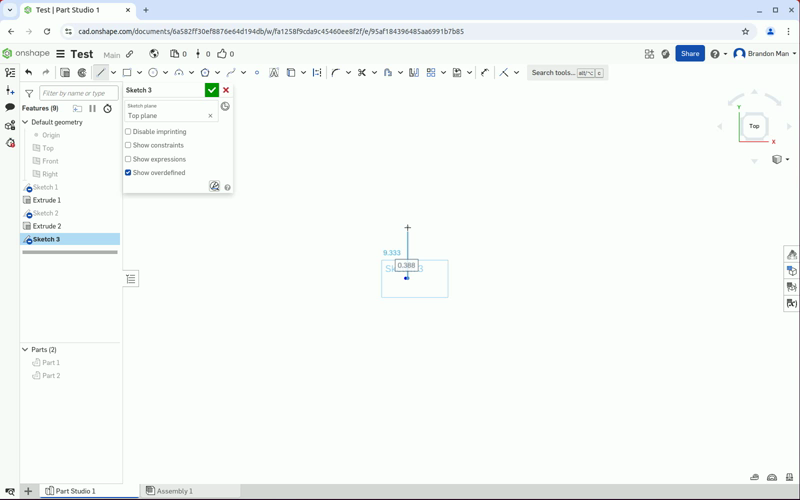
key_down(shift)
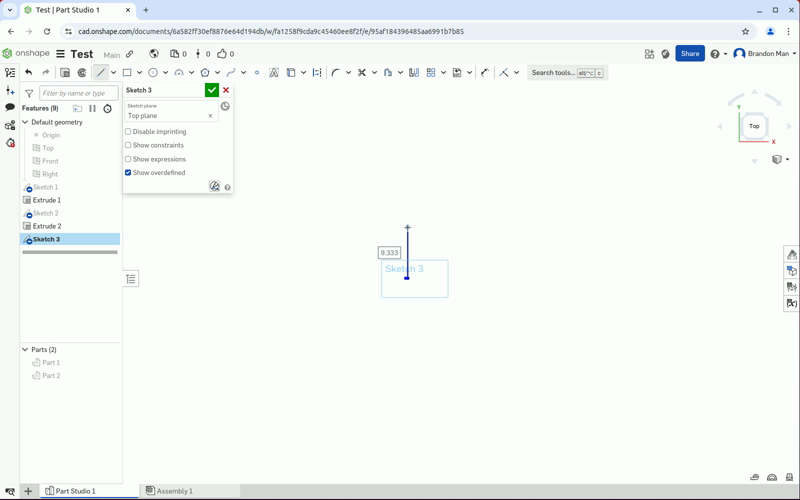
mouse_move(437, 227)
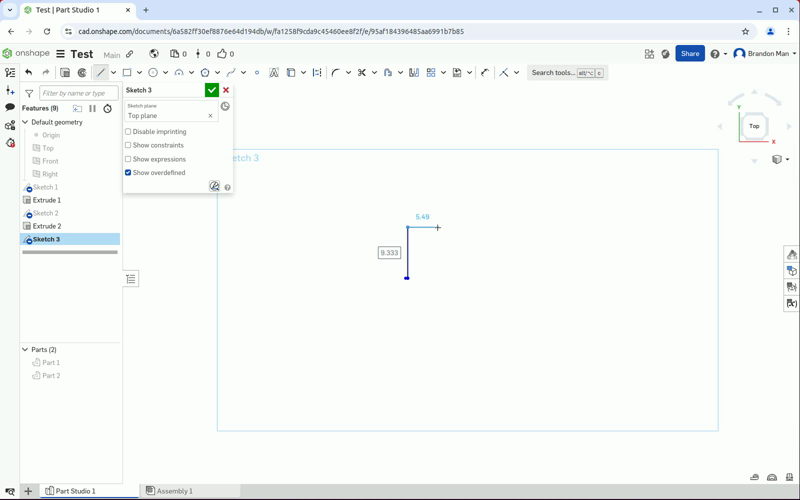
mouse_move(407, 172)
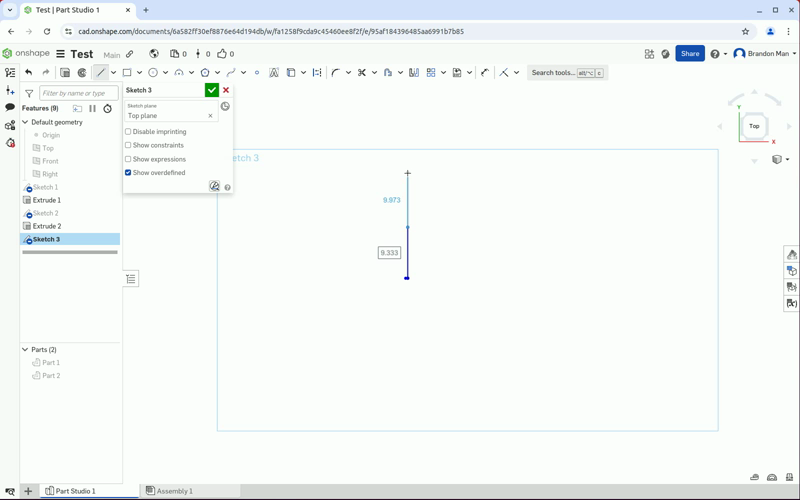
click(407, 172)
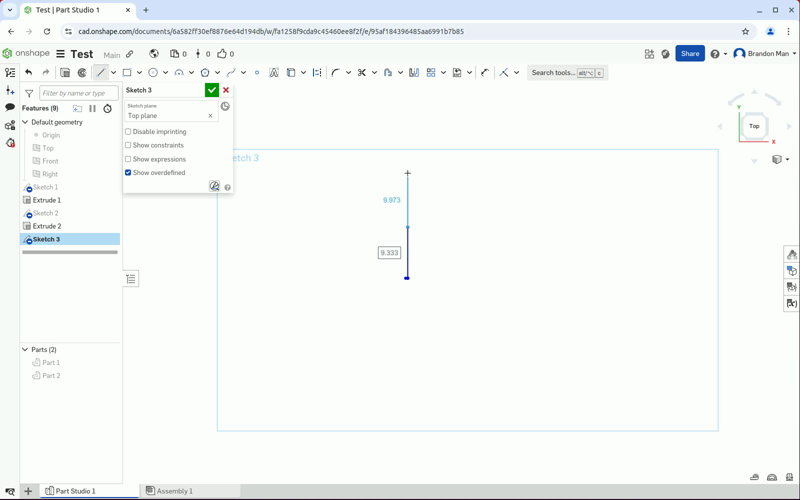
key_up(shift)
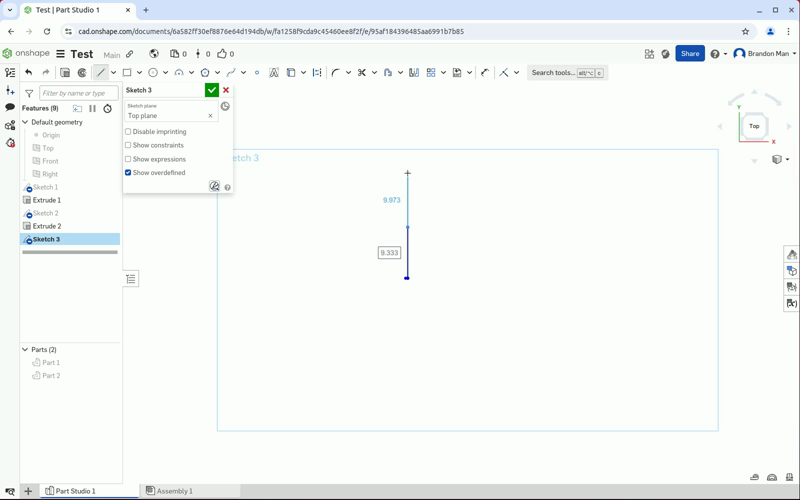
key_down(shift)
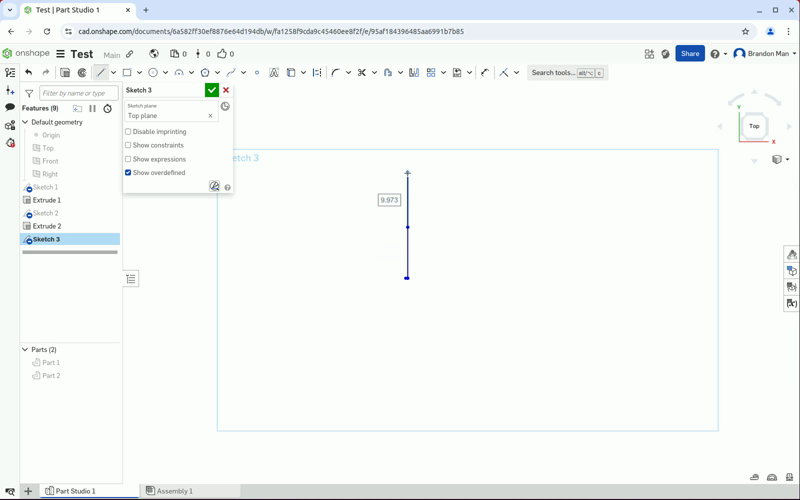
mouse_move(437, 172)
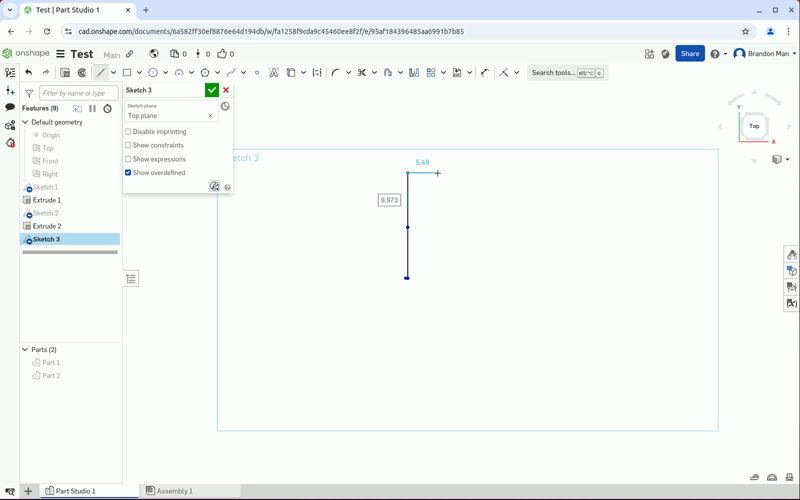
mouse_move(405, 172)
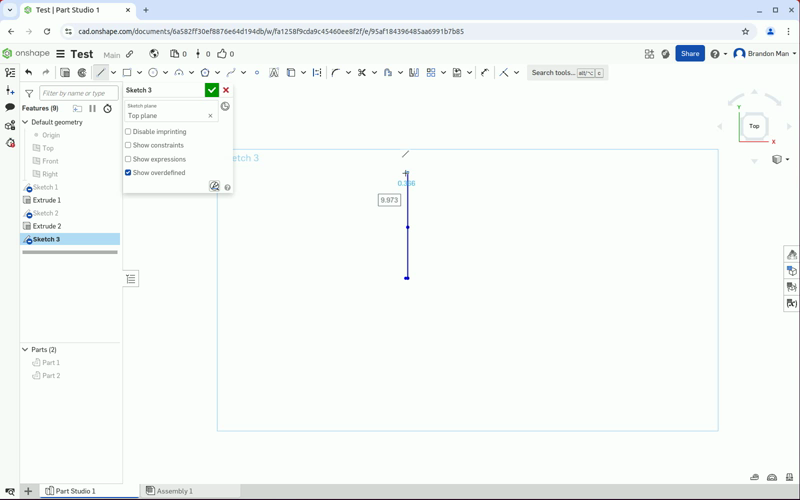
scroll(6)
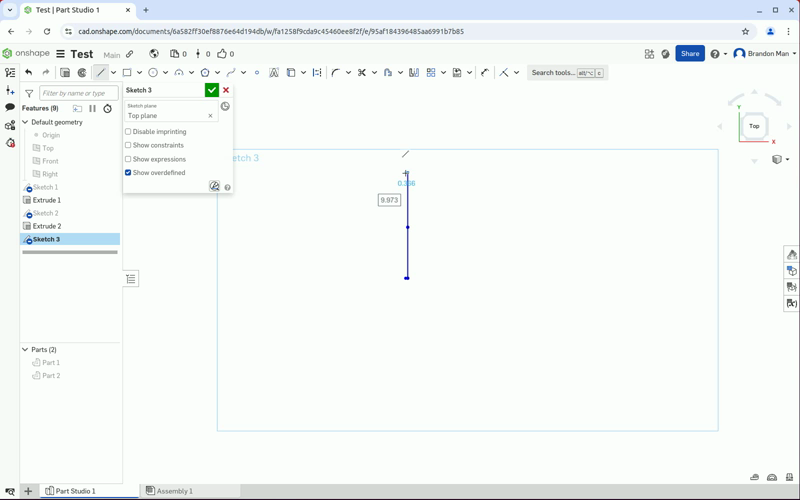
scroll(6)
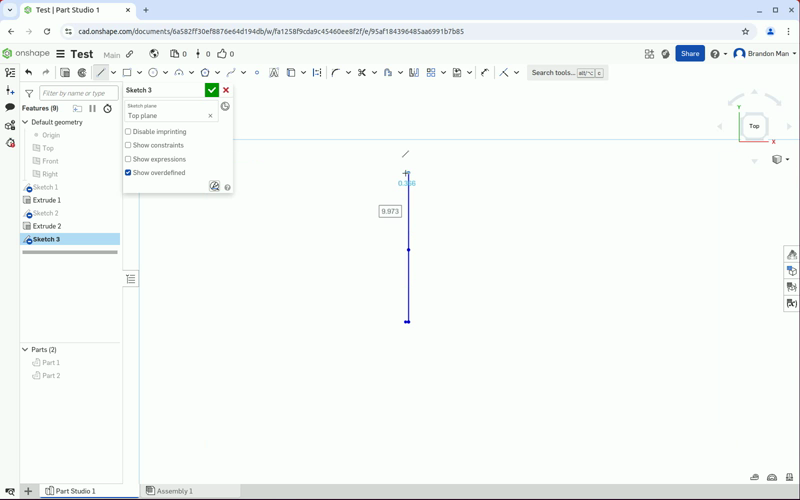
scroll(6)
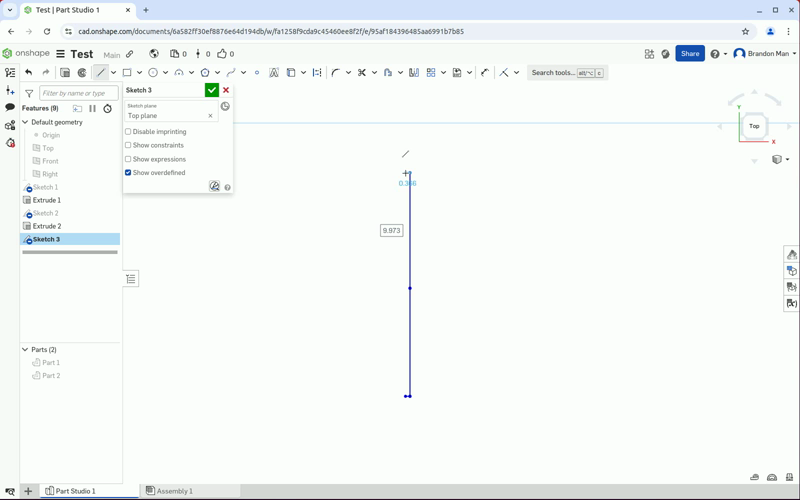
scroll(6)
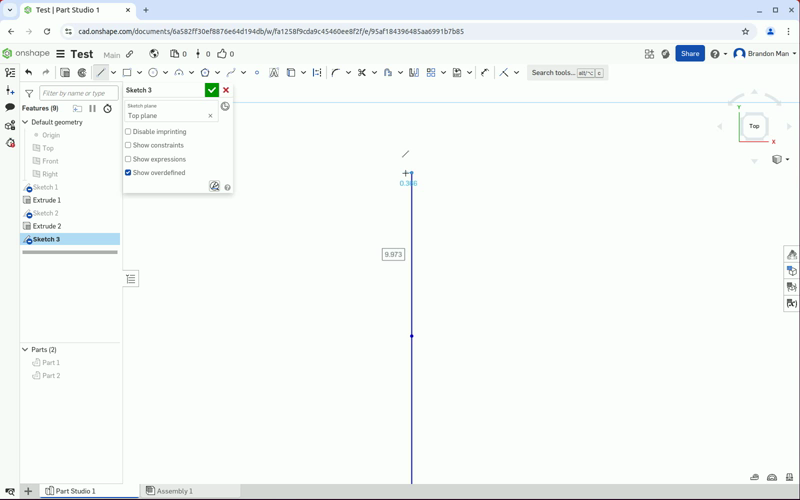
scroll(6)
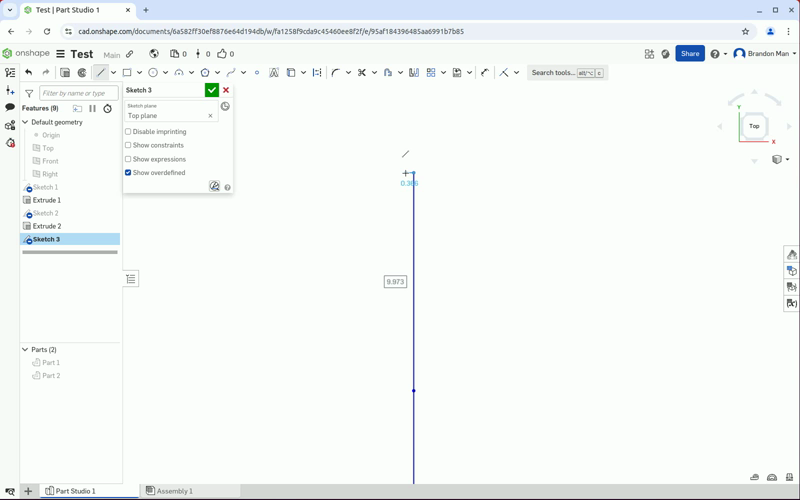
scroll(6)
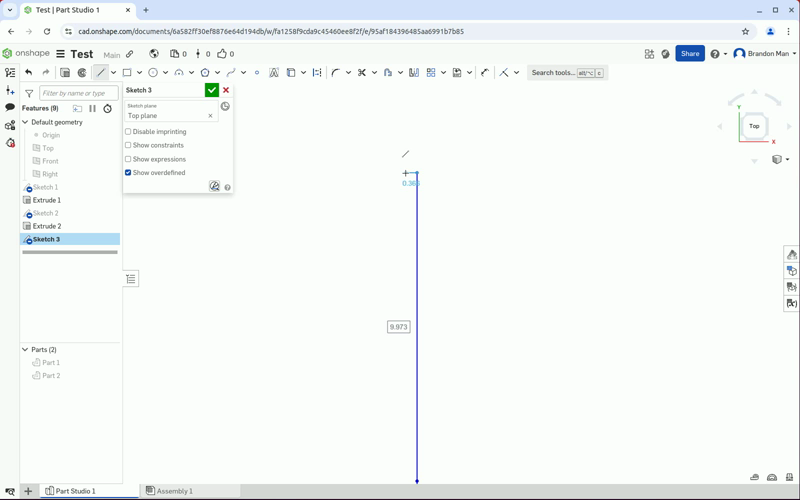
scroll(6)
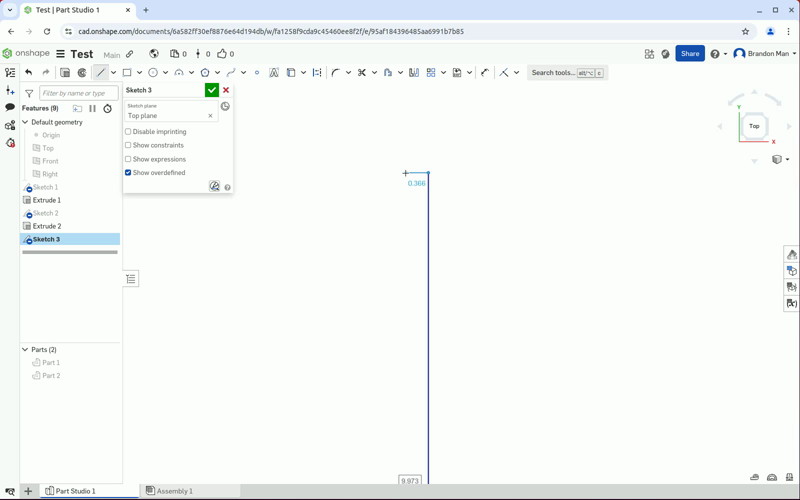
click(405, 172)
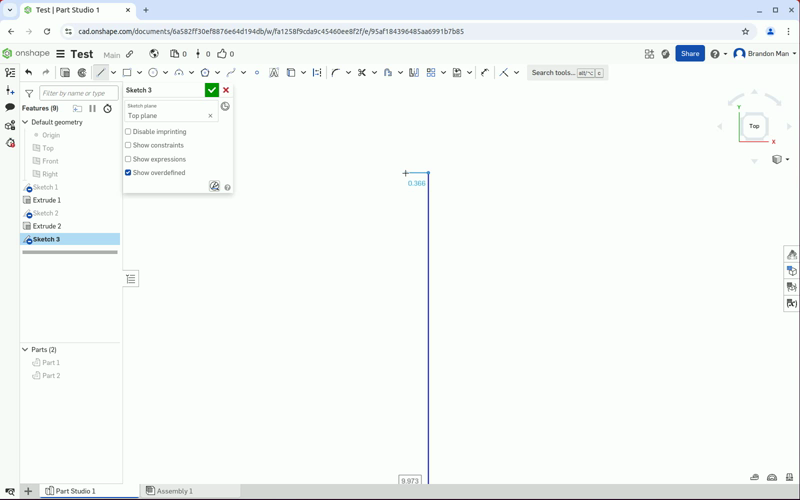
scroll(-6)
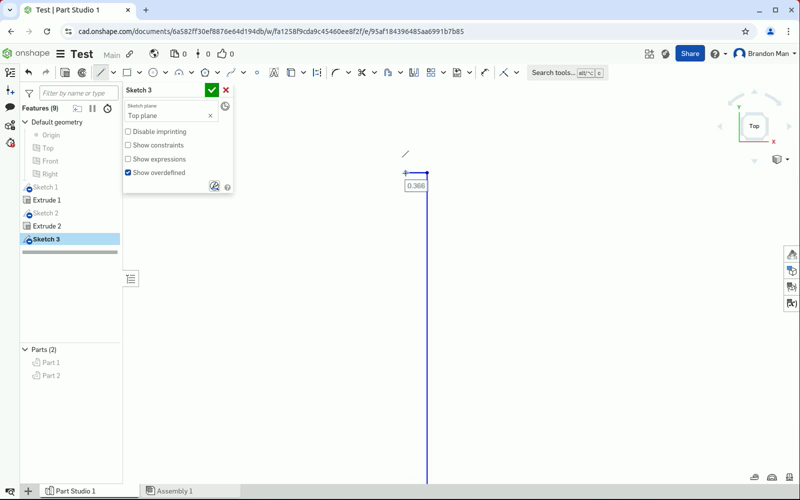
scroll(-6)
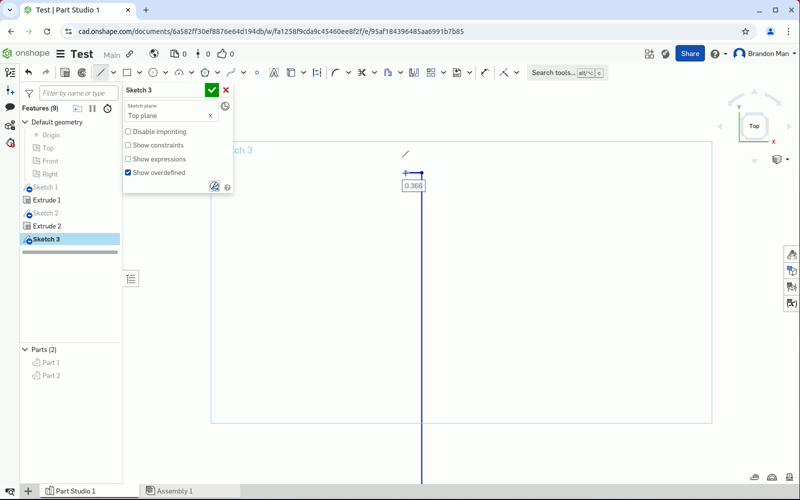
scroll(-6)
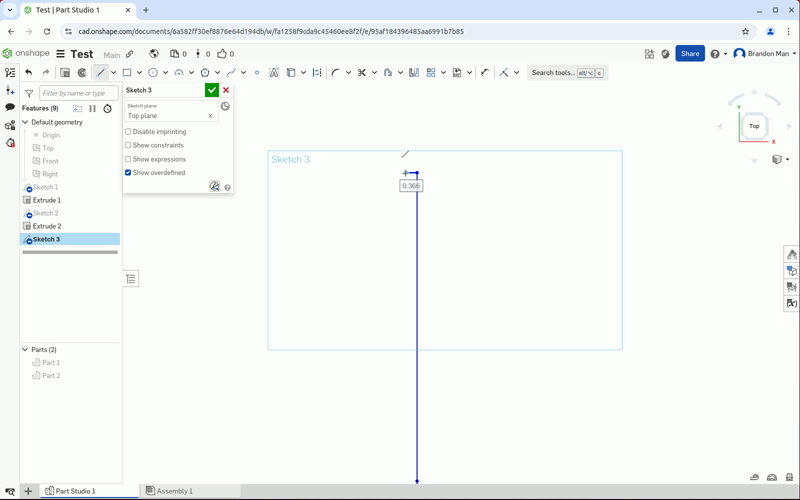
scroll(-6)
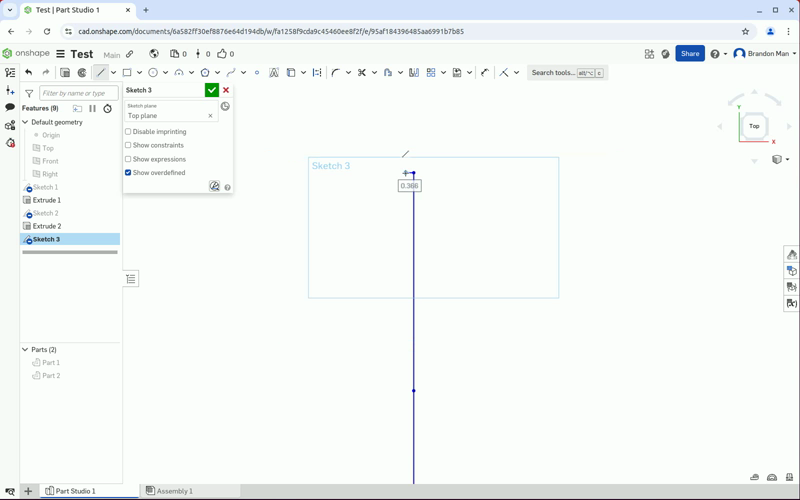
scroll(-6)
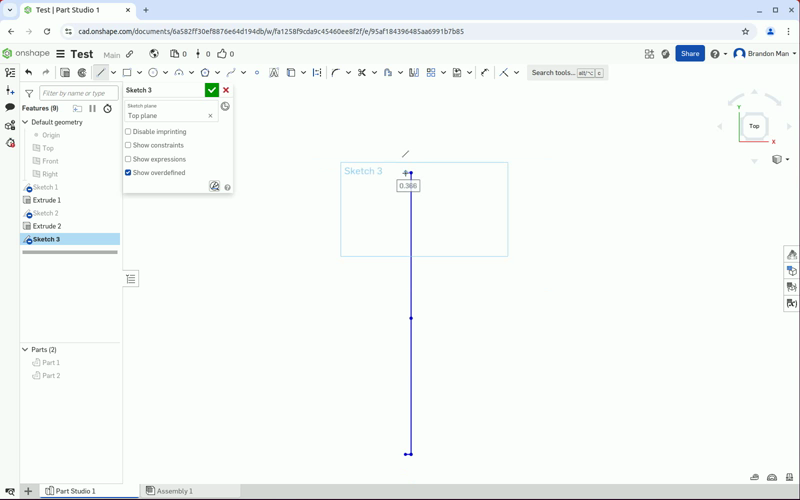
scroll(-6)
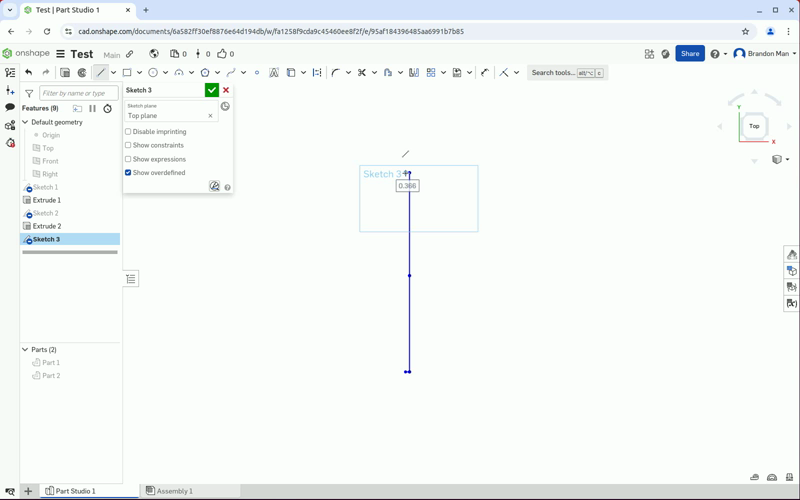
scroll(-6)
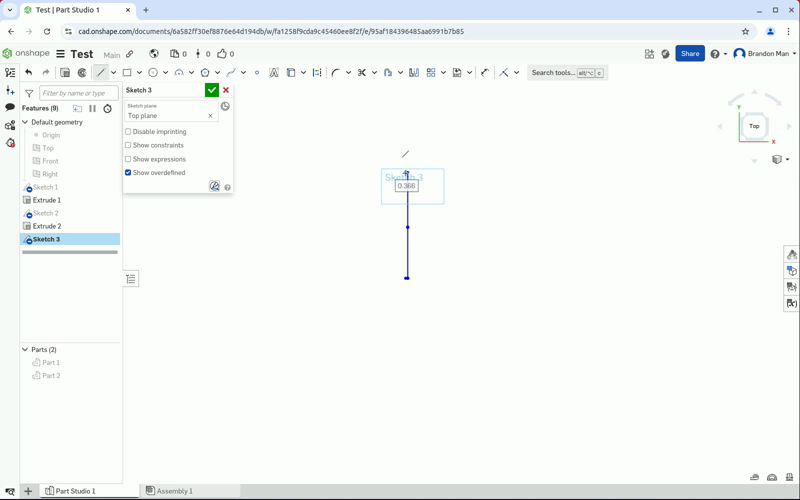
key_up(shift)
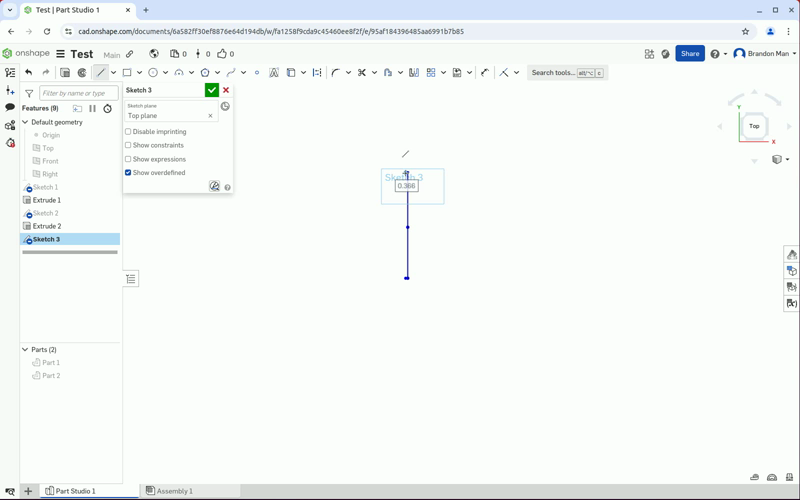
key_down(shift)
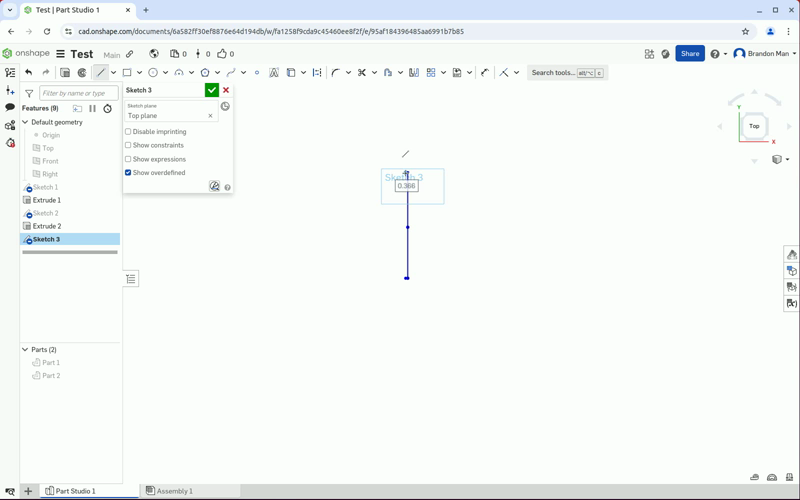
mouse_move(435, 172)
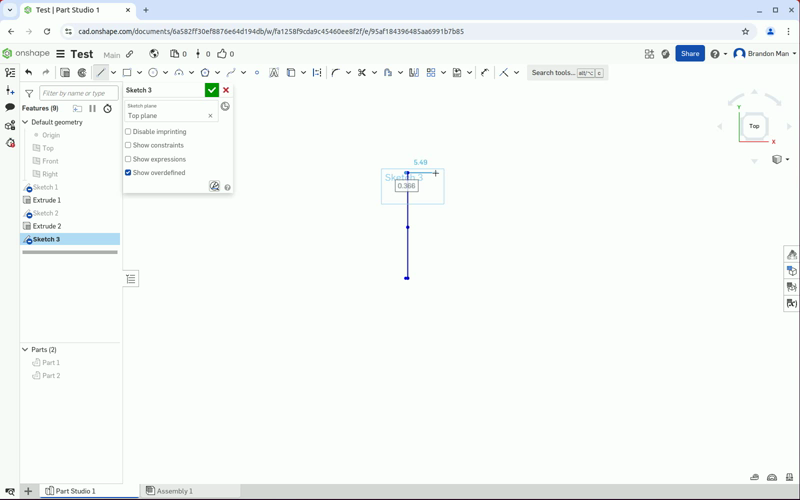
mouse_move(405, 227)
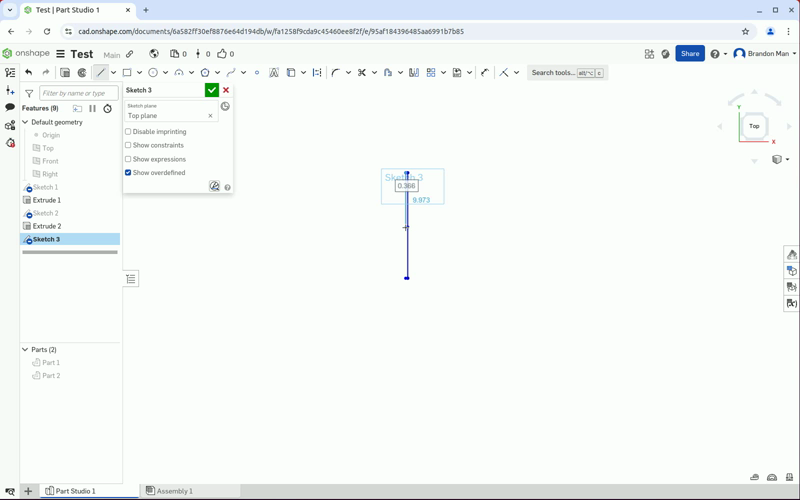
scroll(6)
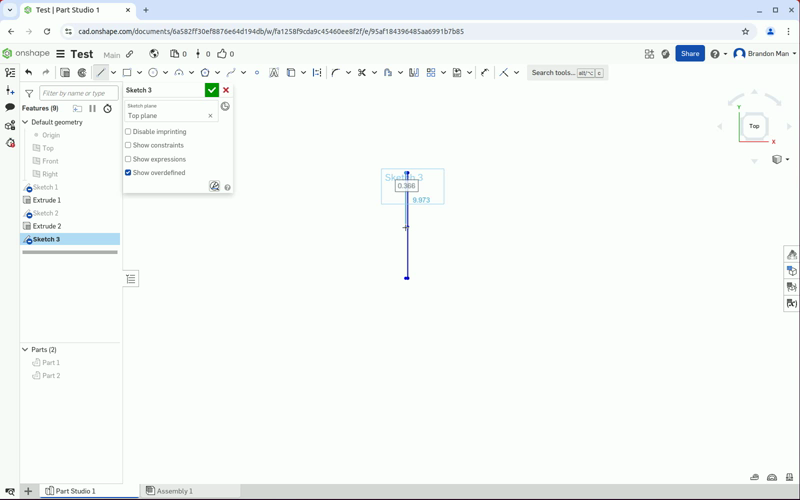
scroll(6)
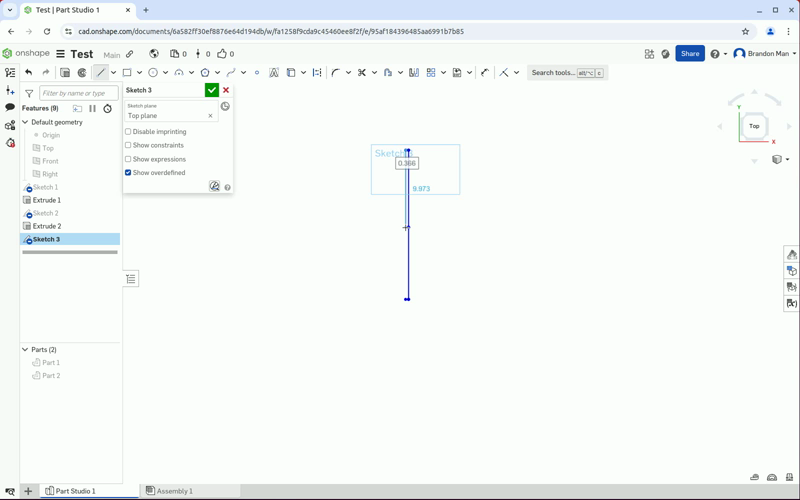
scroll(6)
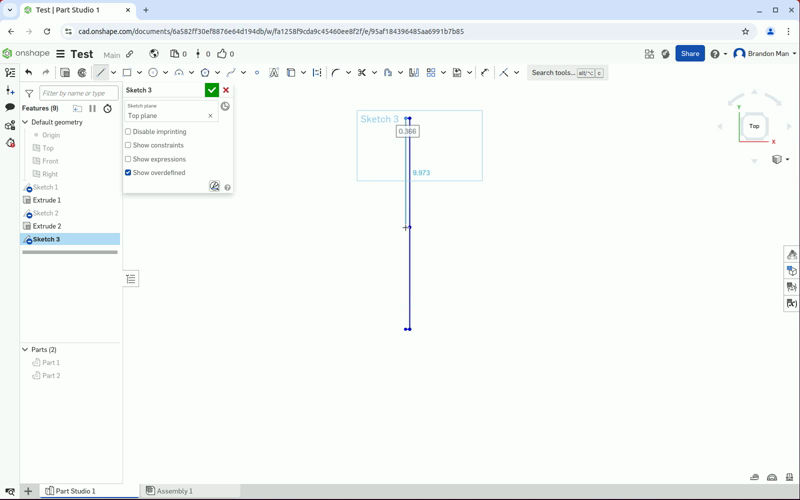
scroll(6)
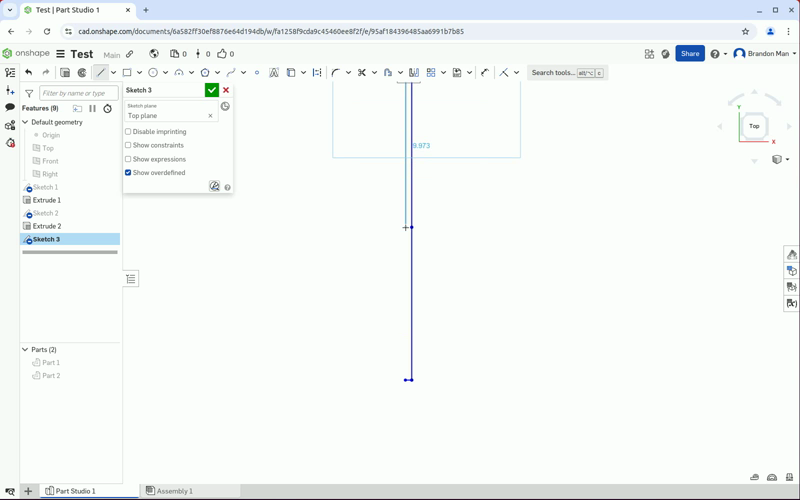
scroll(6)
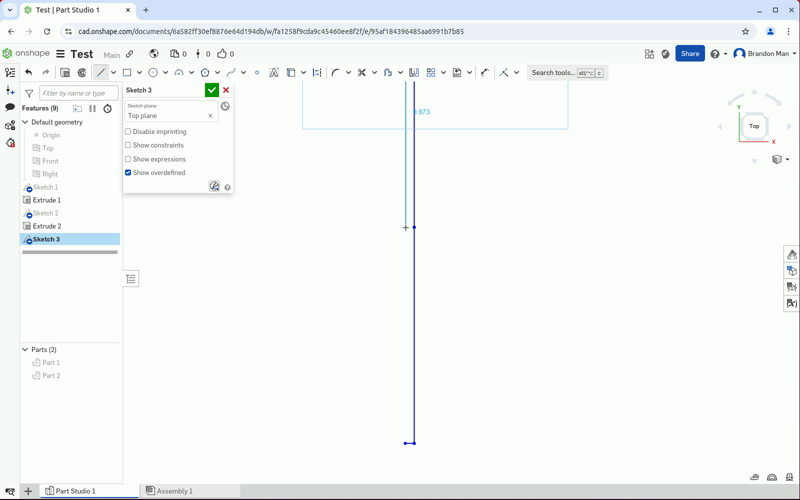
scroll(6)
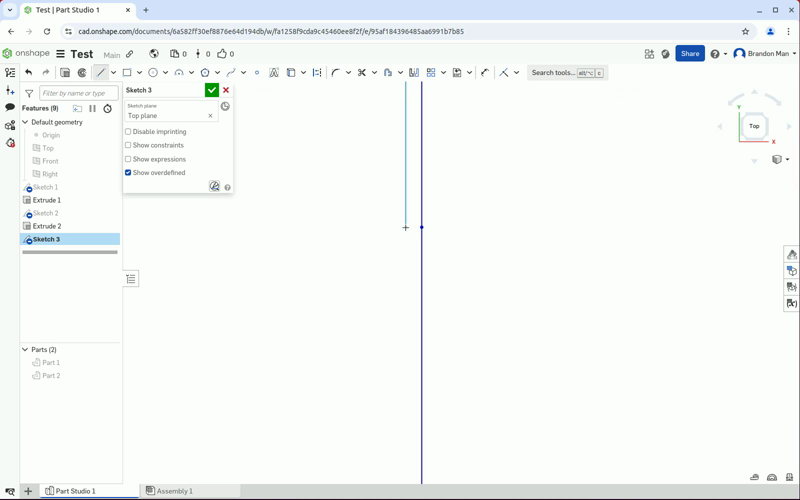
scroll(6)
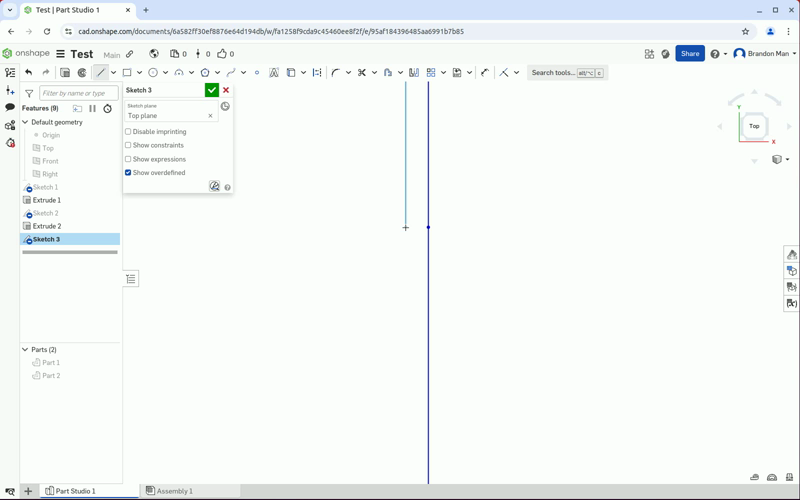
click(405, 227)
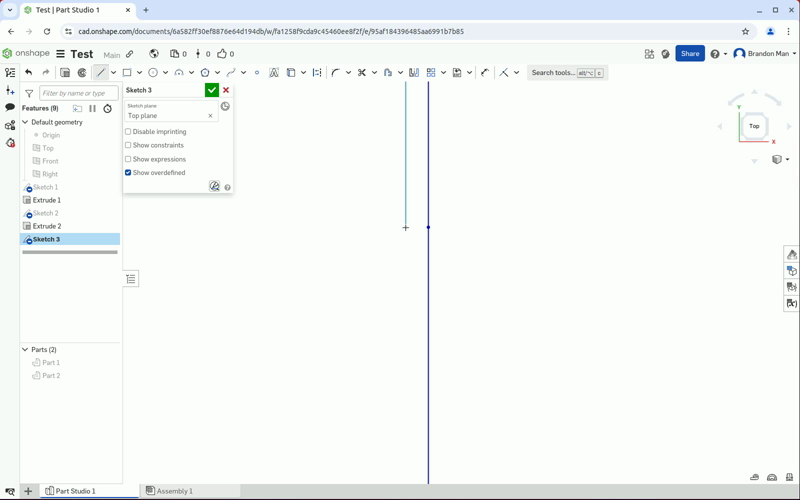
scroll(-6)
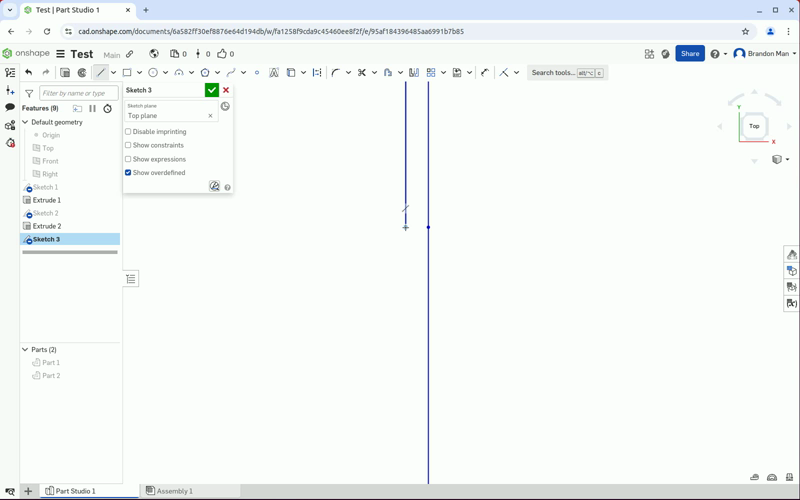
scroll(-6)
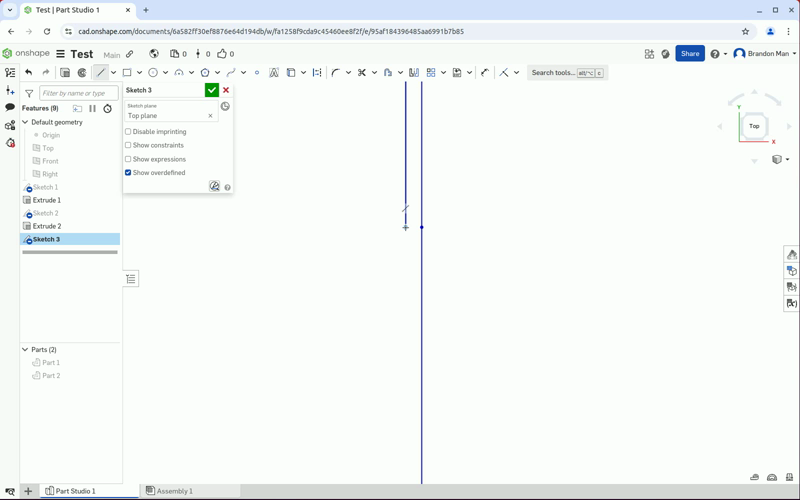
scroll(-6)
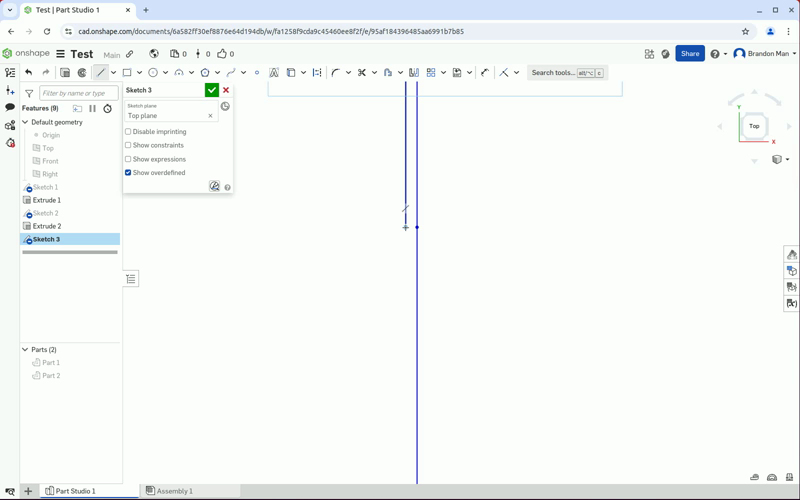
scroll(-6)
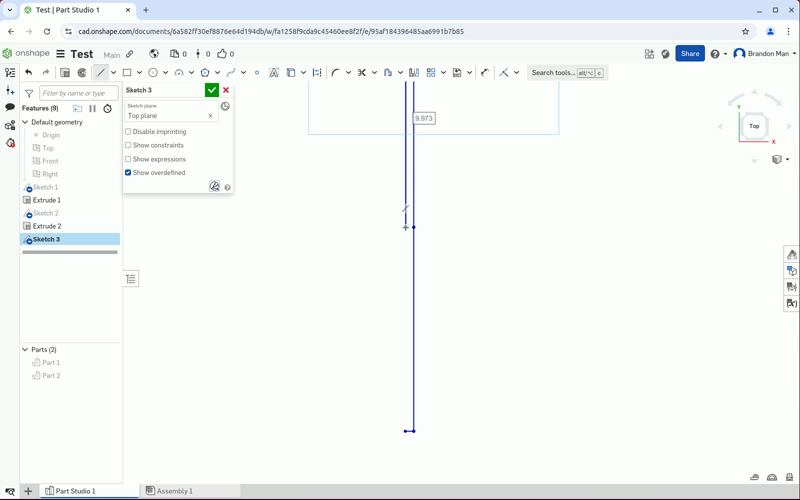
scroll(-6)
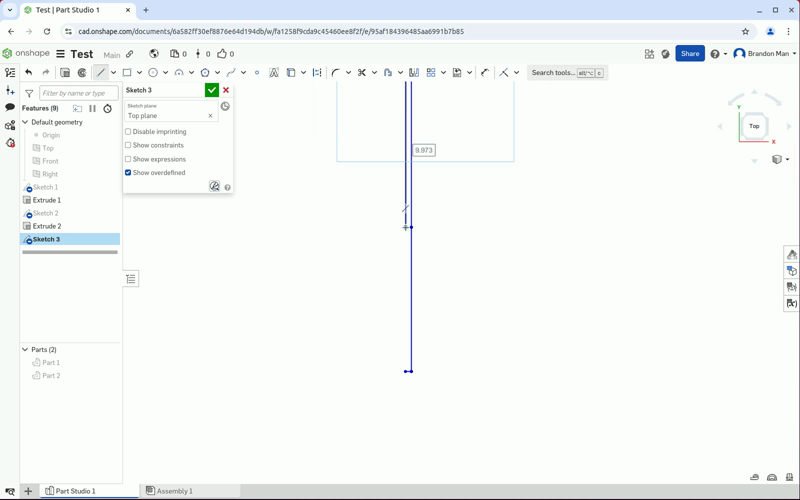
scroll(-6)
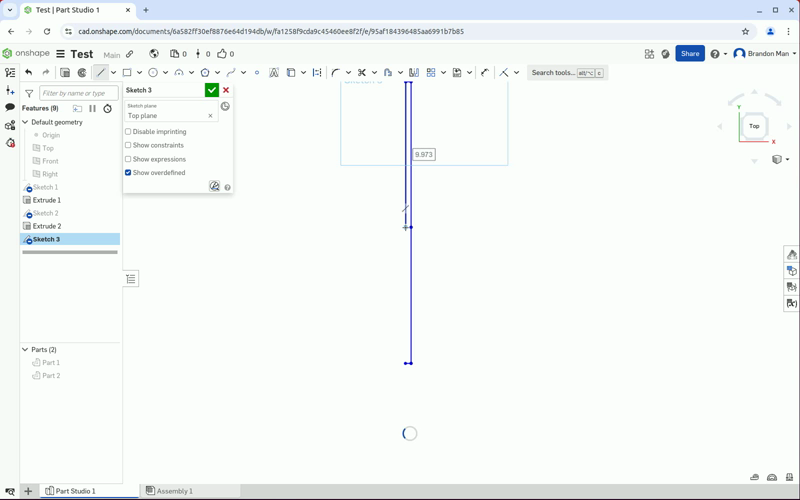
scroll(-6)
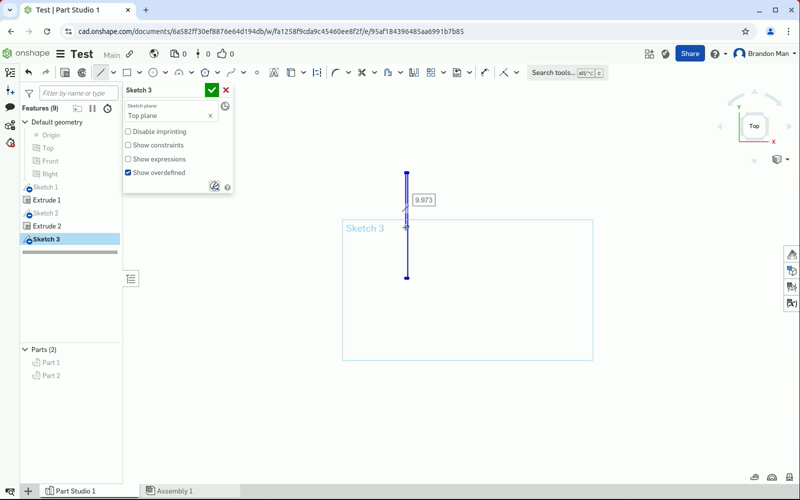
key_up(shift)
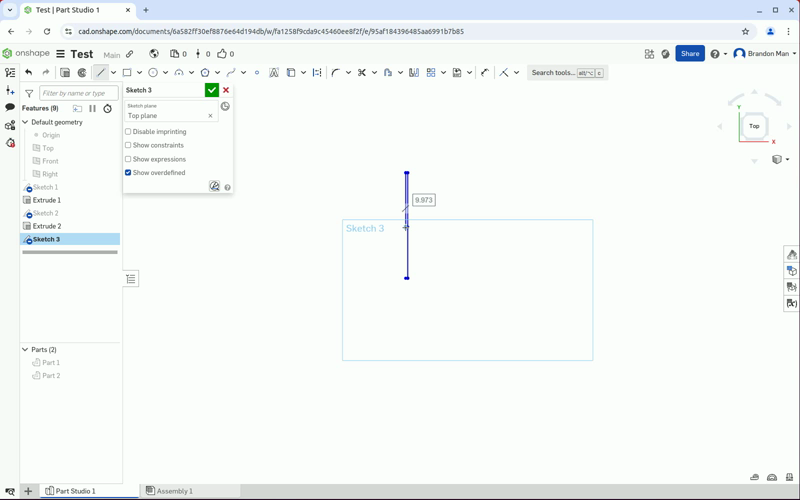
key_down(shift)
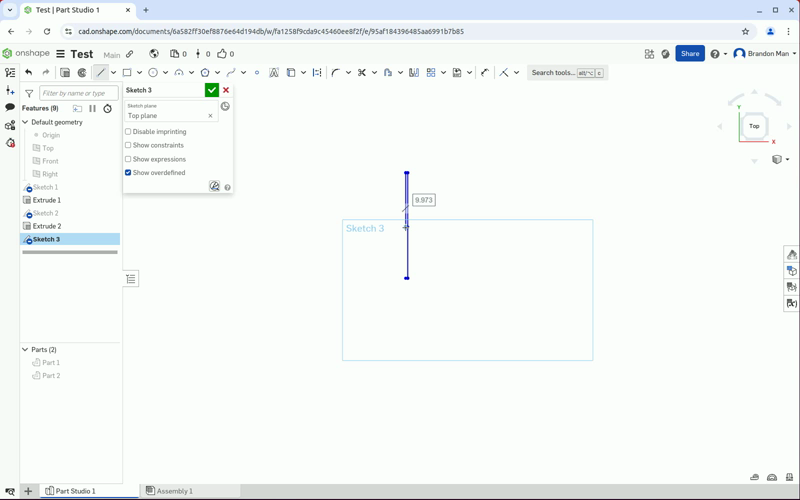
mouse_move(435, 227)
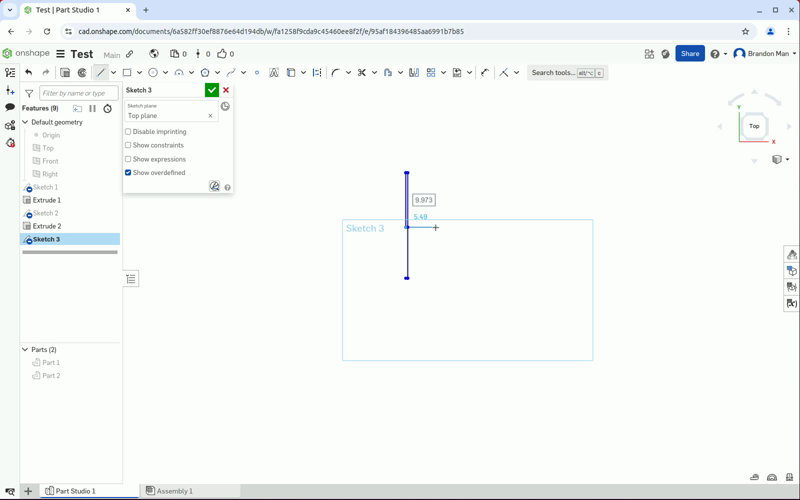
mouse_move(405, 230)
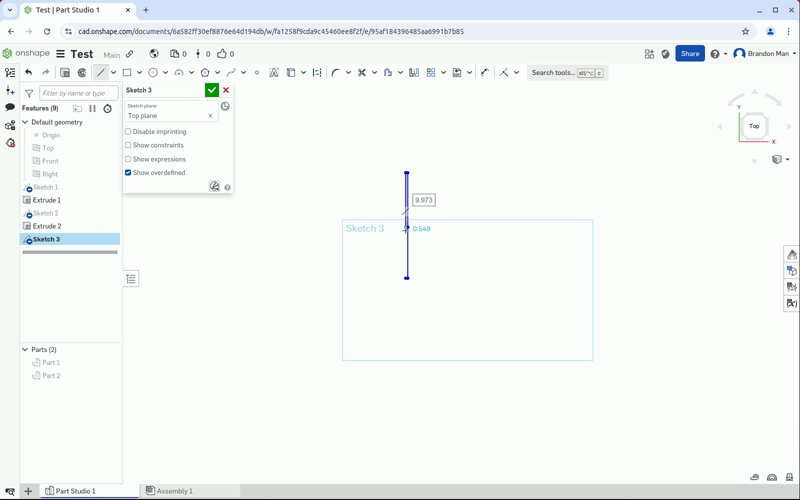
scroll(6)
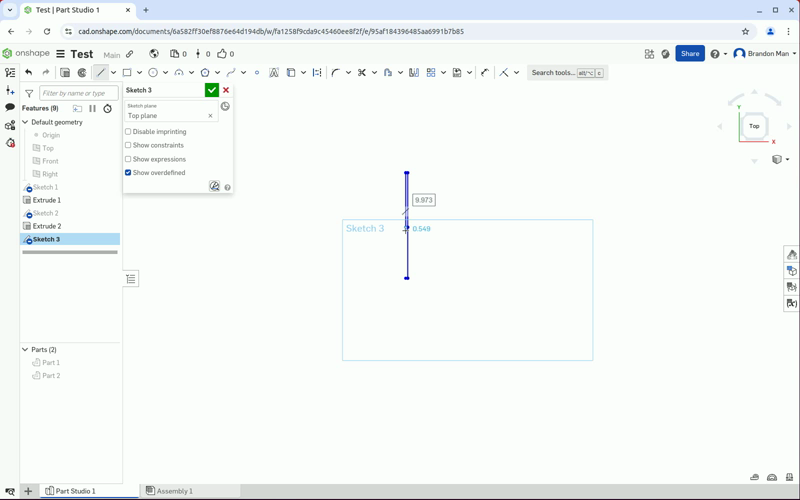
scroll(6)
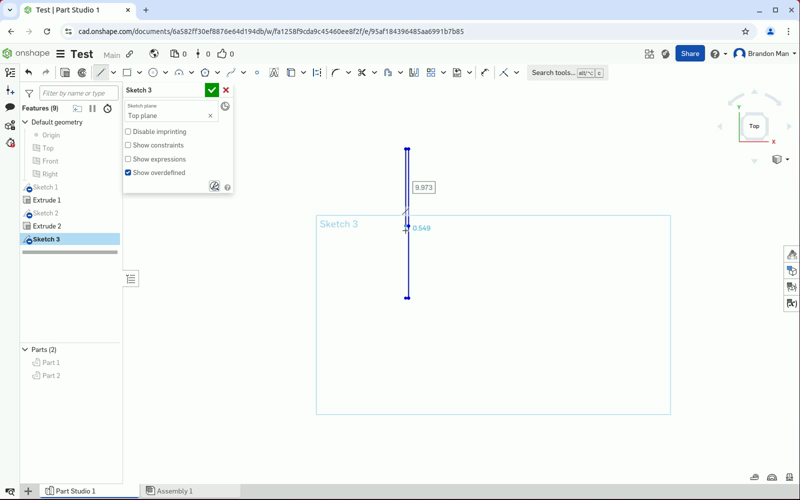
scroll(6)
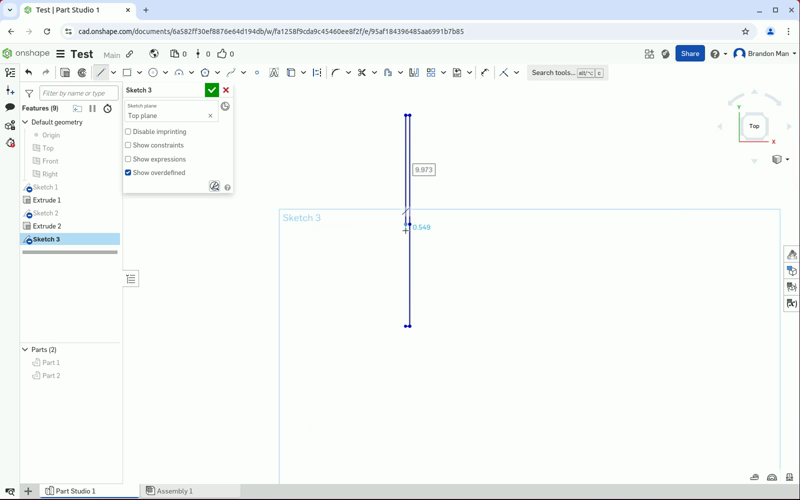
scroll(6)
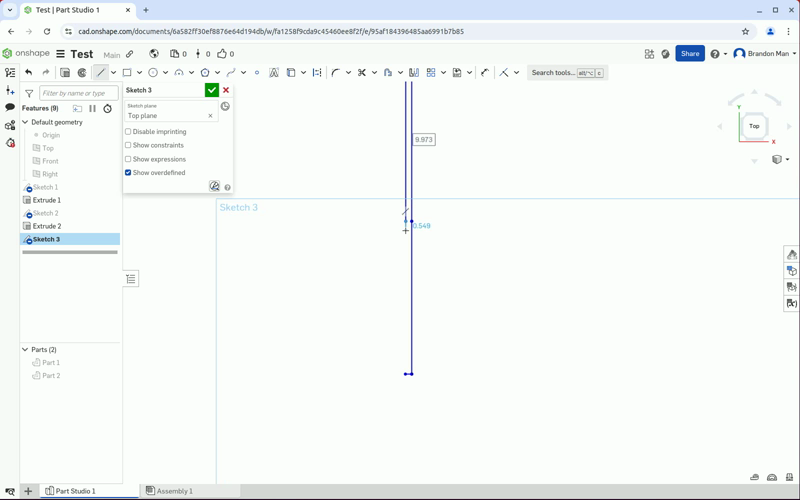
scroll(6)
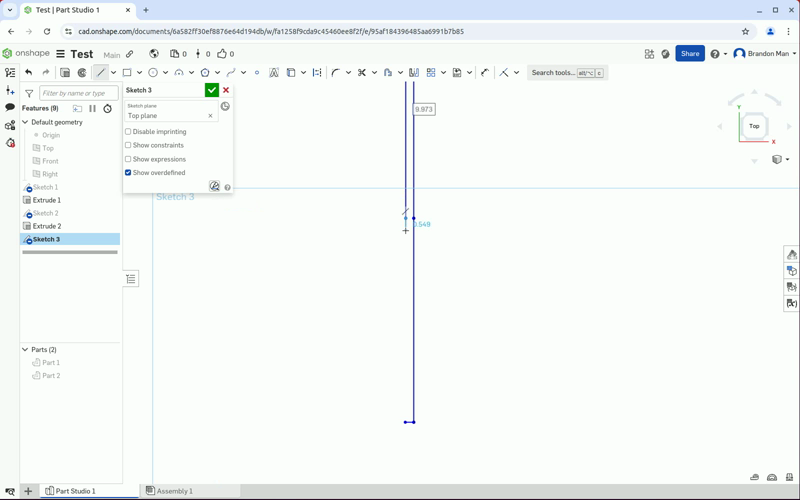
scroll(6)
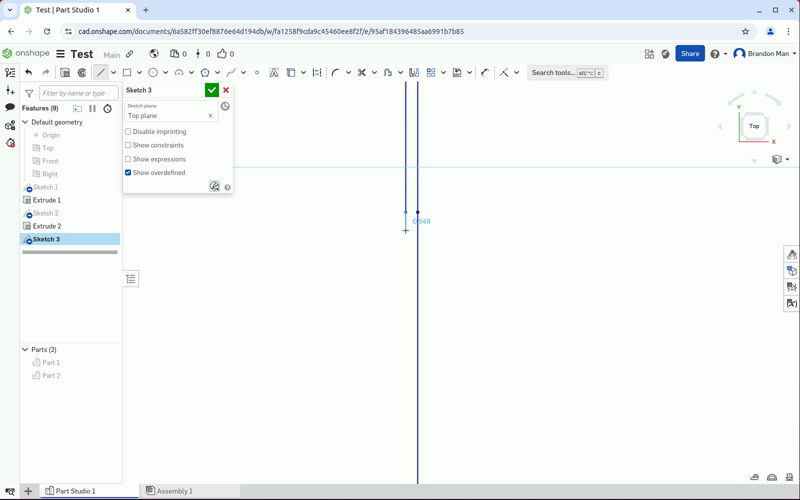
scroll(6)
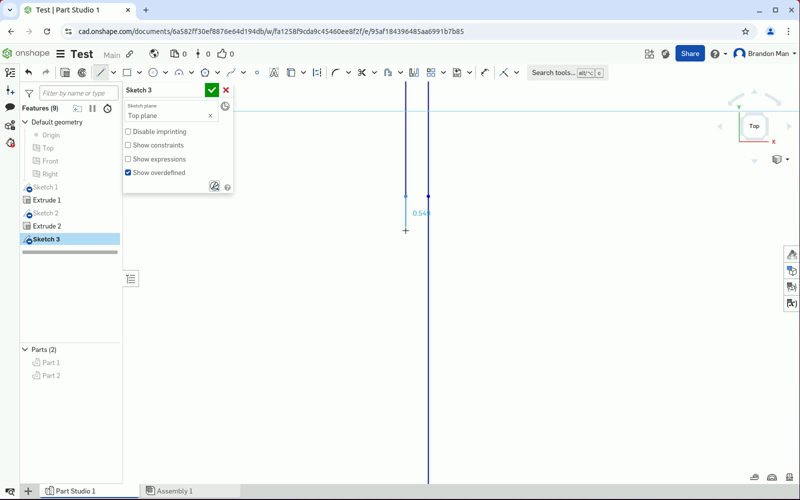
click(405, 230)
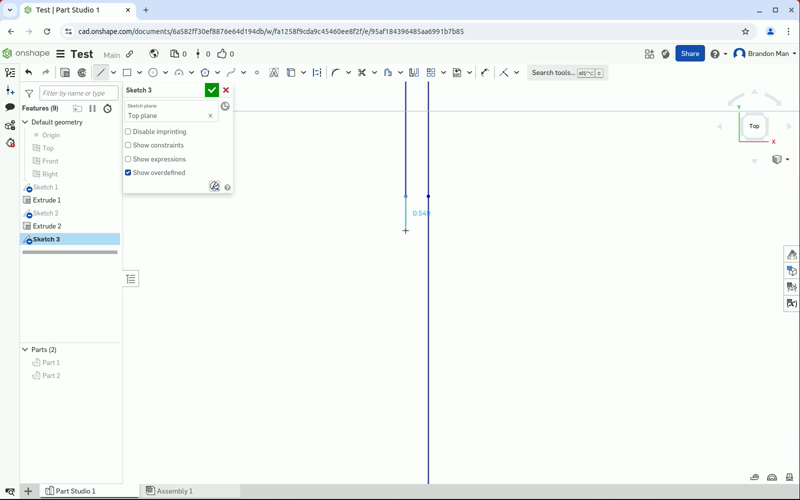
scroll(-6)
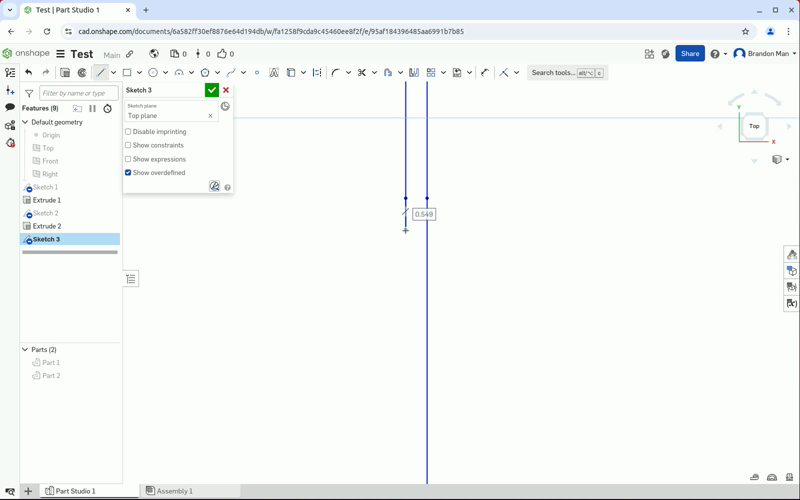
scroll(-6)
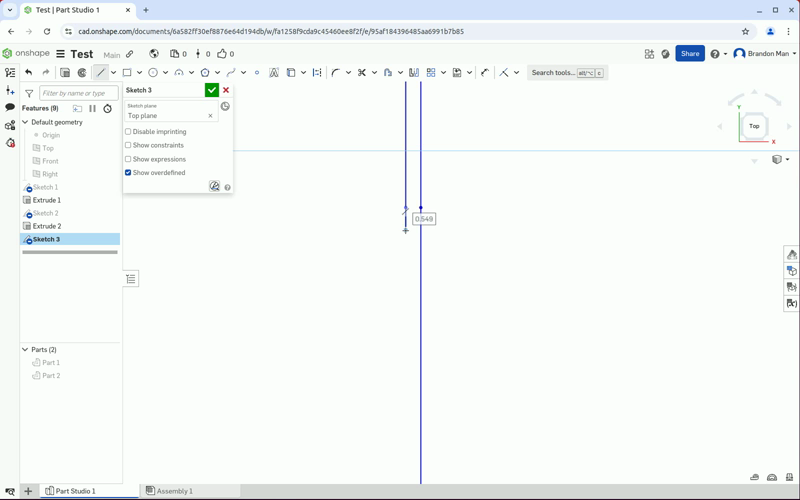
scroll(-6)
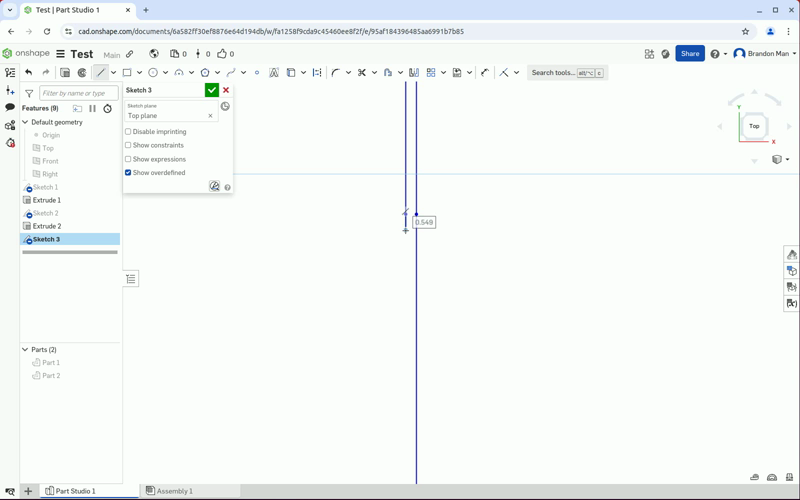
scroll(-6)
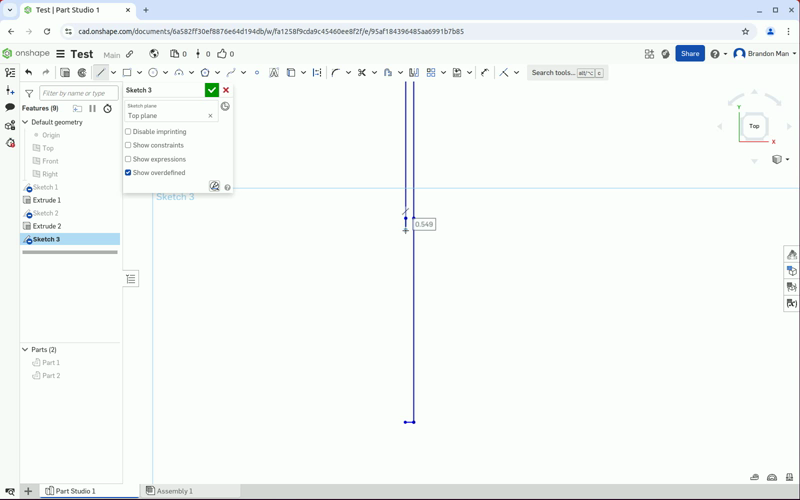
scroll(-6)
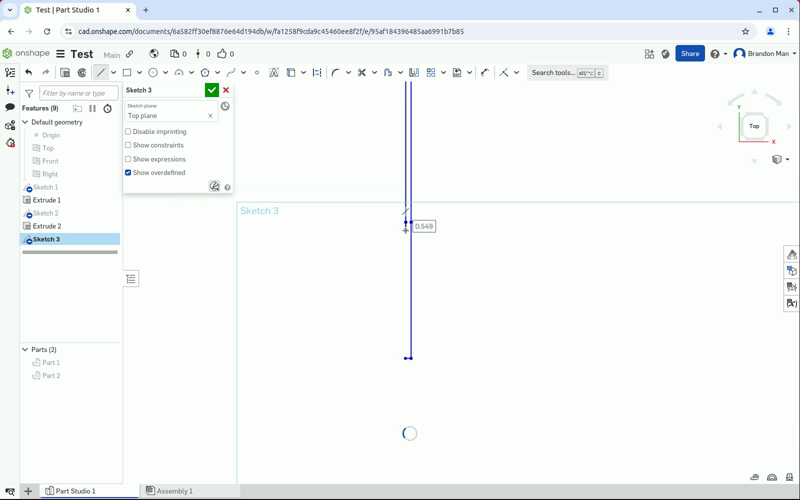
scroll(-6)
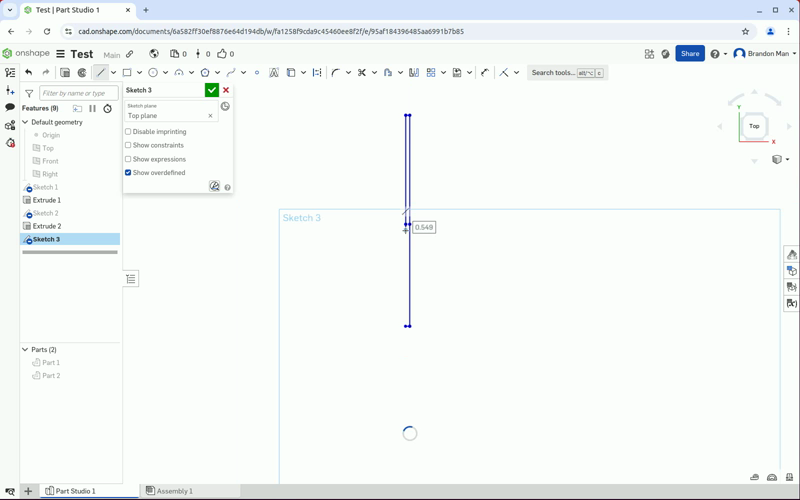
scroll(-6)
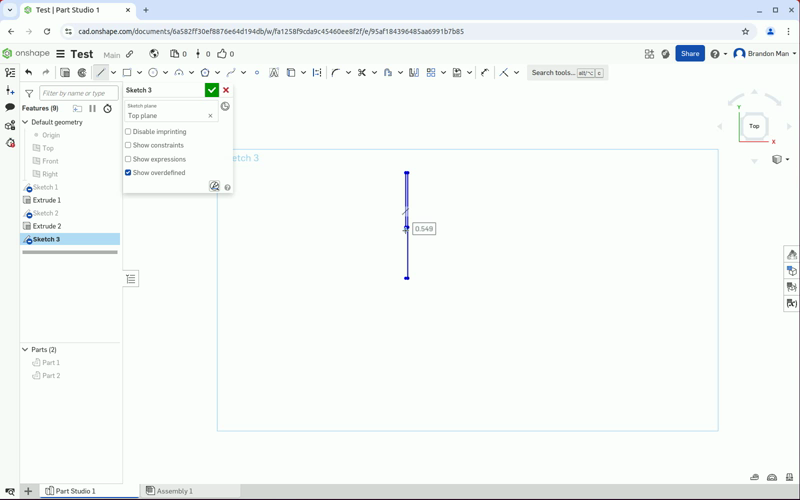
key_up(shift)
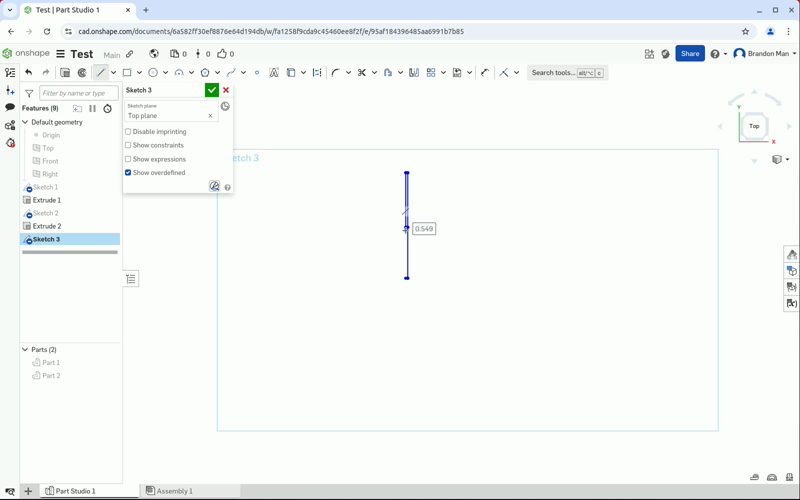
mouse_move(435, 230)
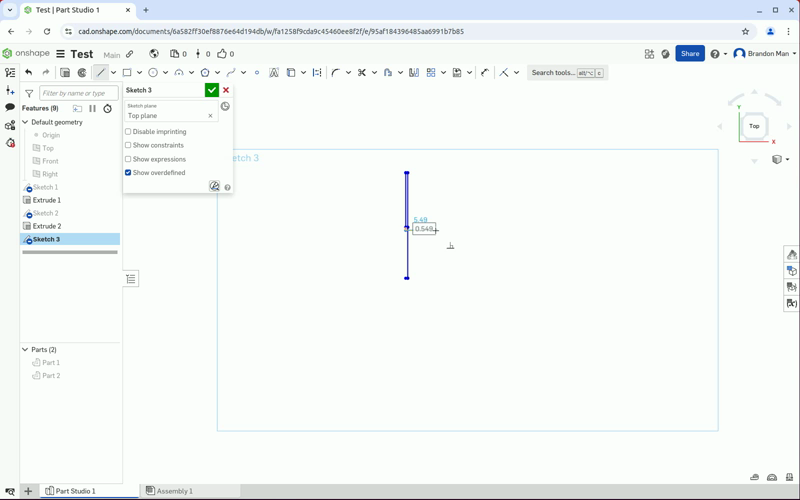
key_down(shift)
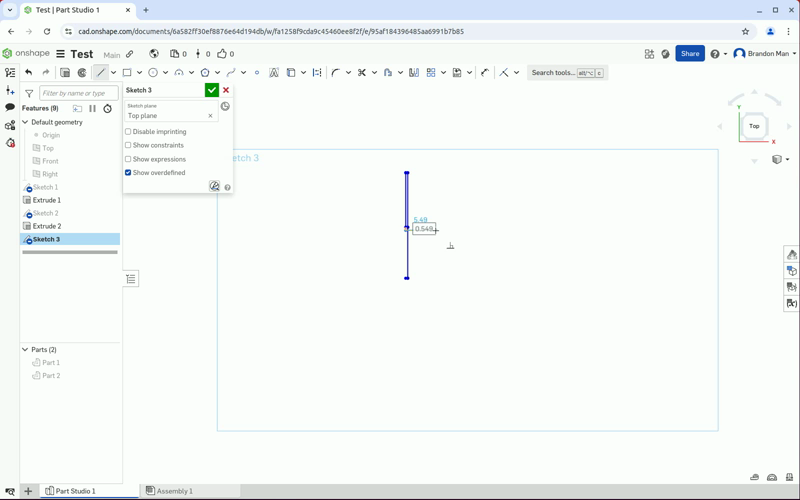
mouse_move(405, 278)
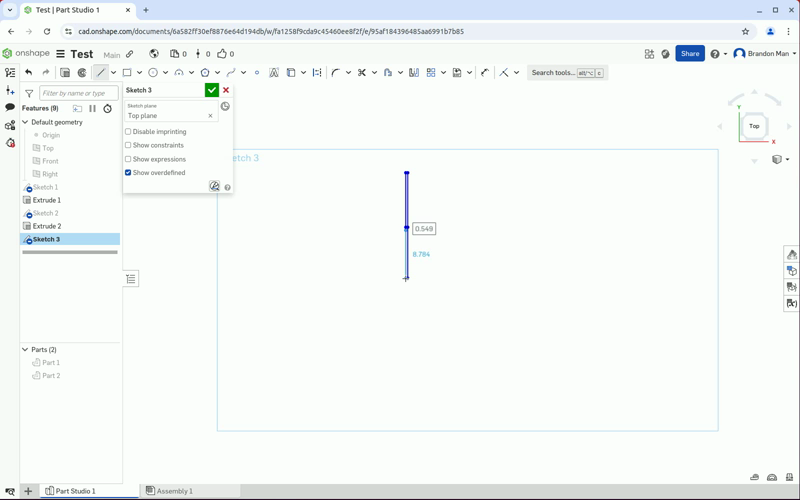
scroll(6)
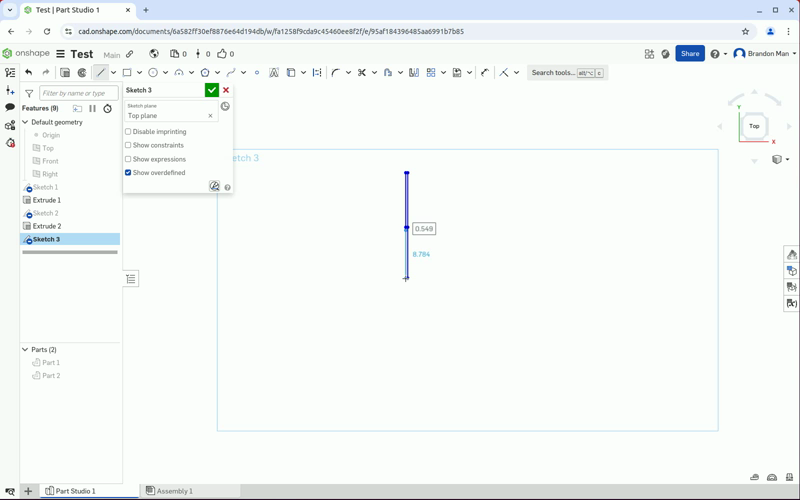
scroll(6)
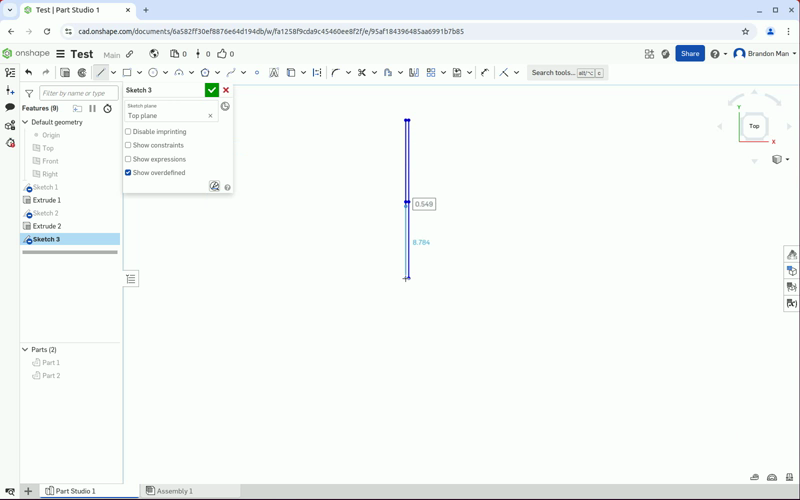
scroll(6)
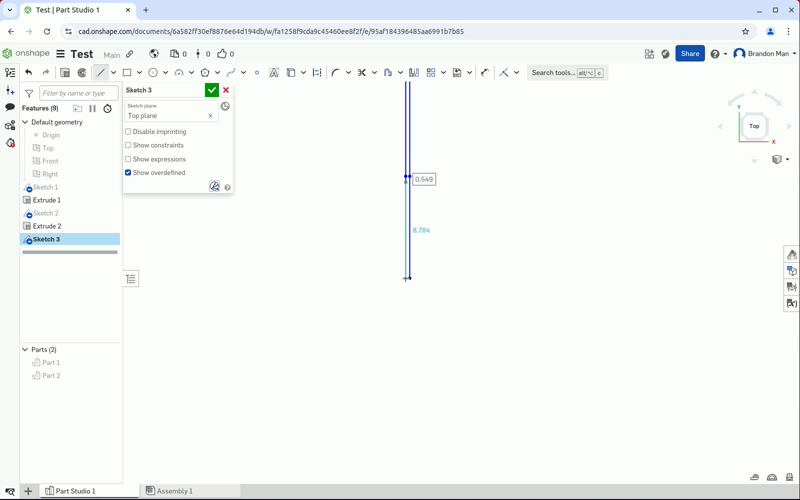
scroll(6)
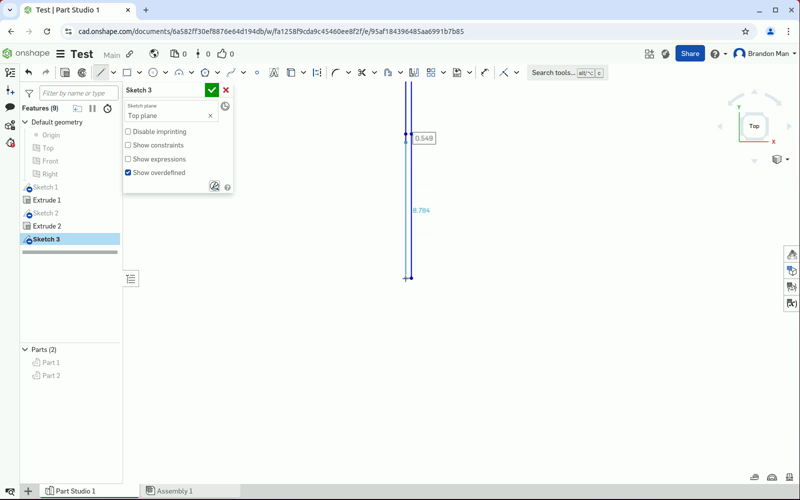
scroll(6)
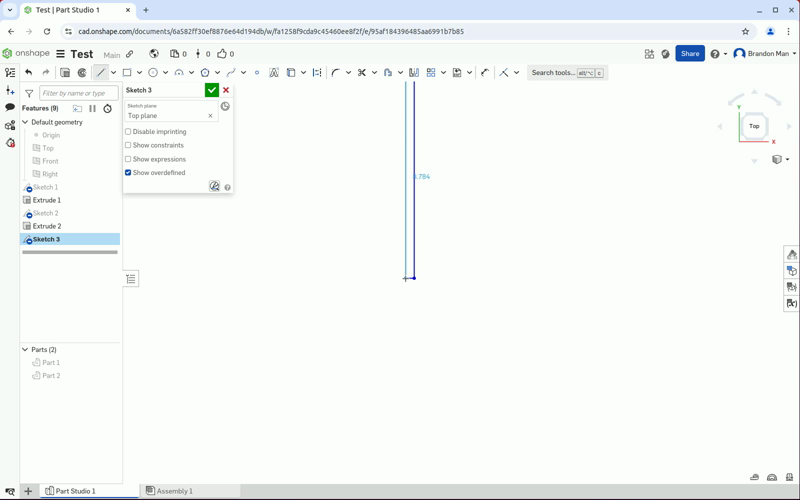
scroll(6)
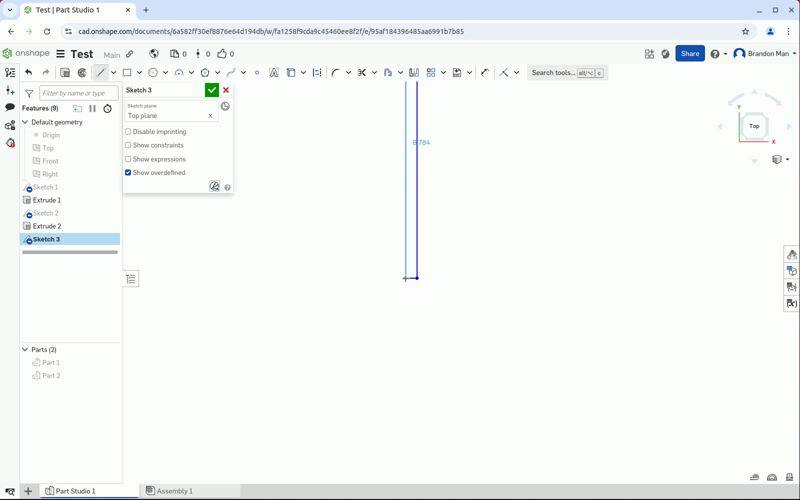
scroll(6)
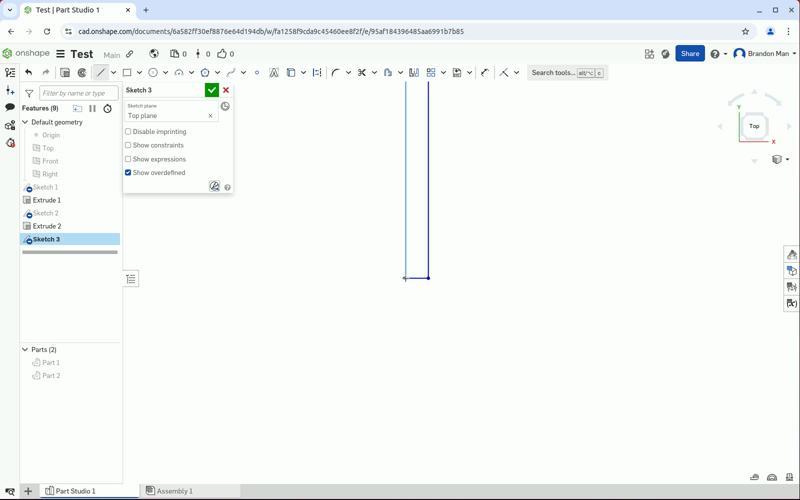
key_up(shift)
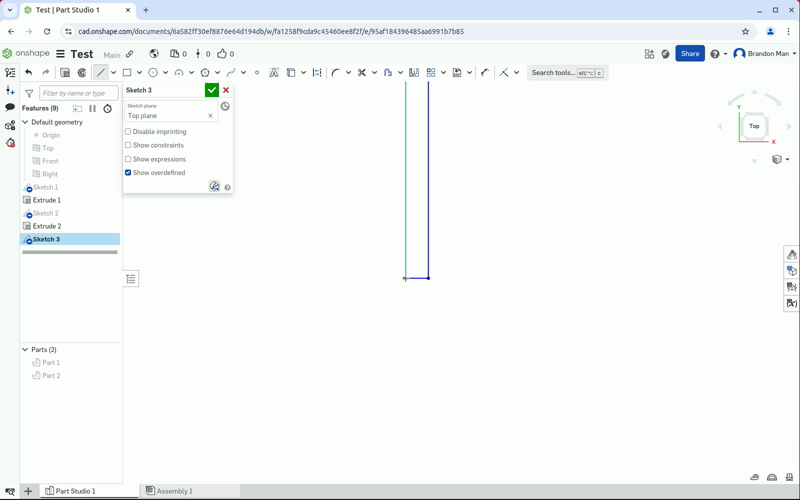
click(405, 278)
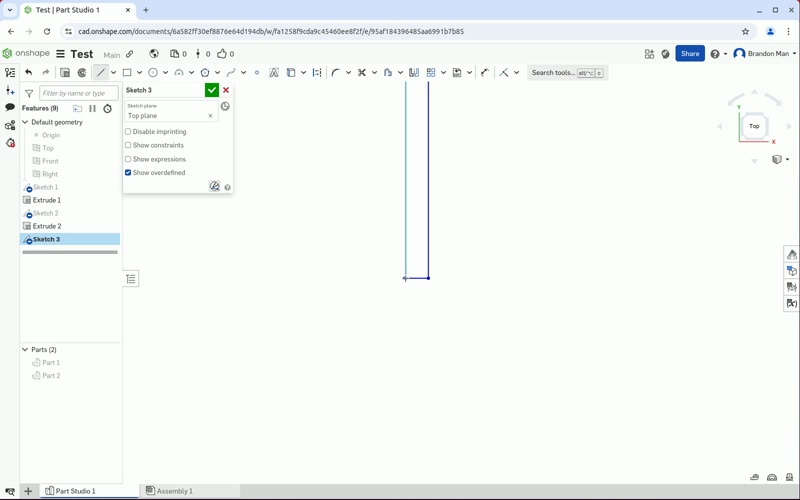
scroll(-6)
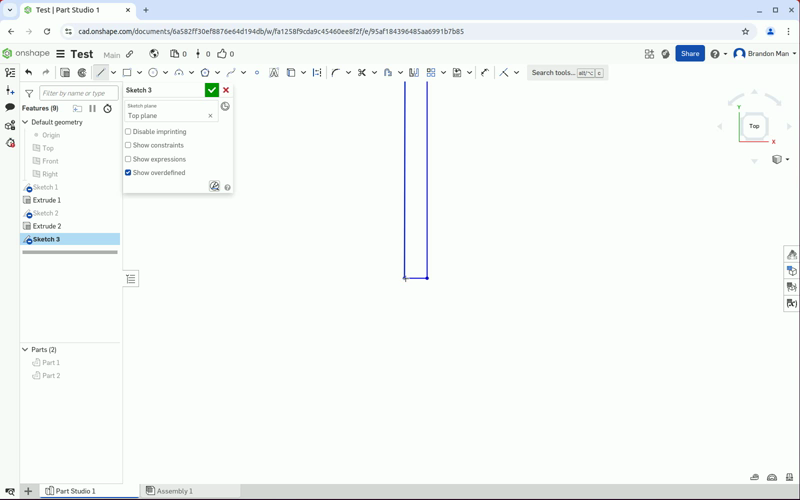
scroll(-6)
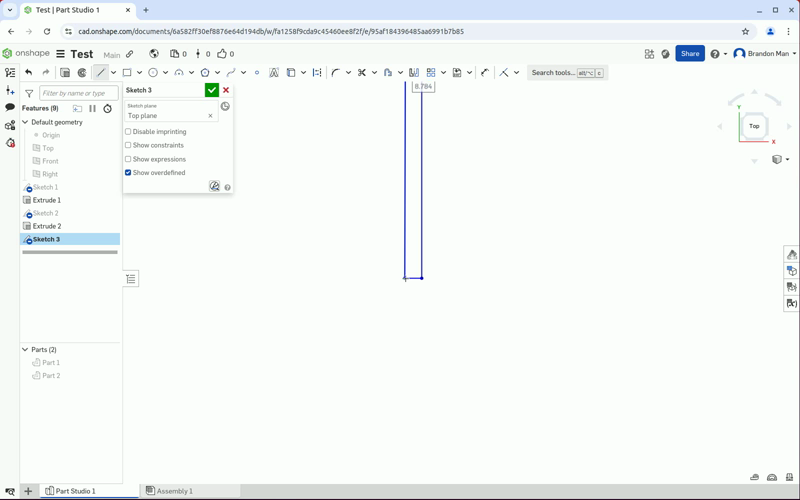
scroll(-6)
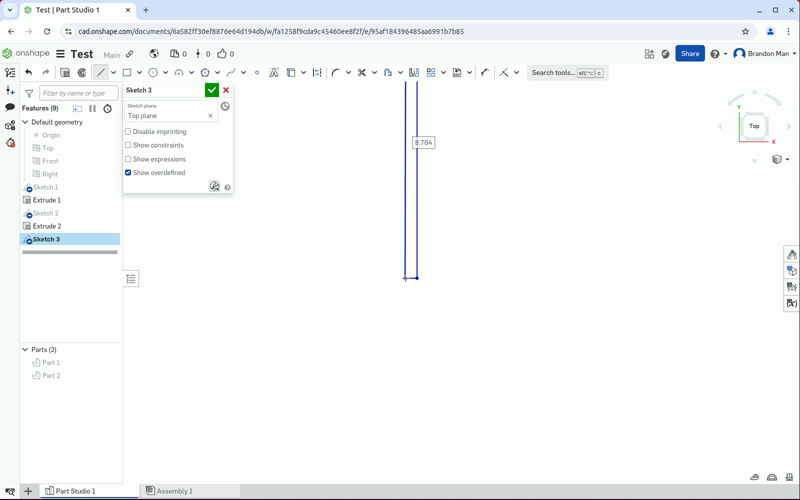
scroll(-6)
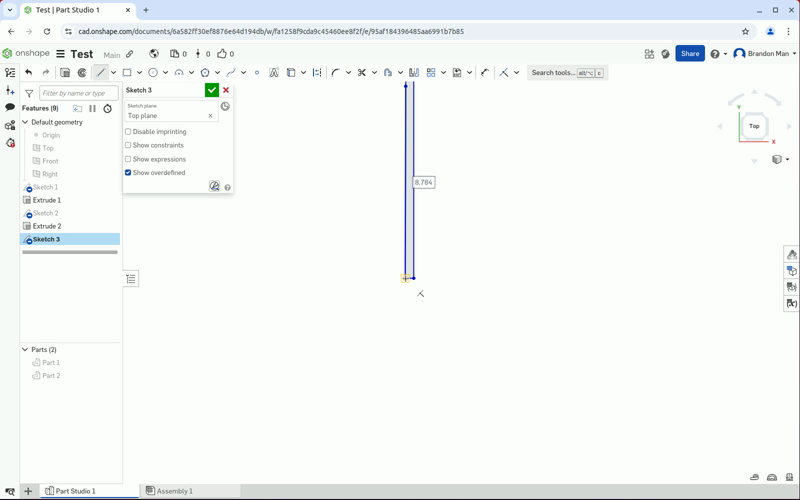
scroll(-6)
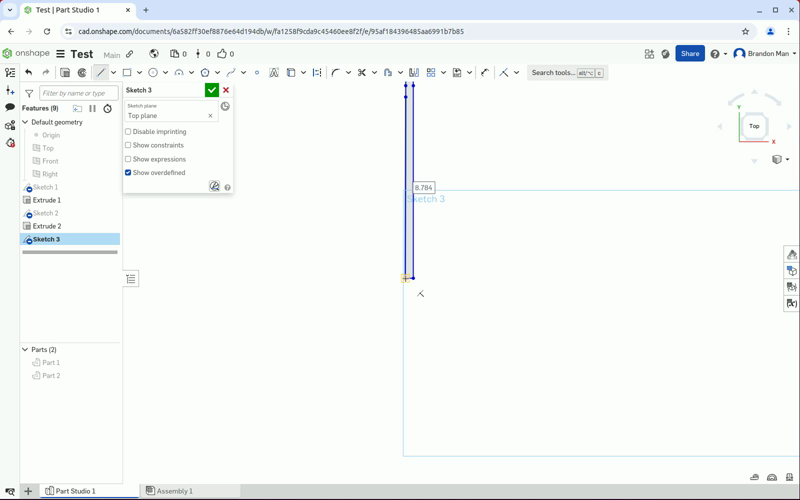
scroll(-6)
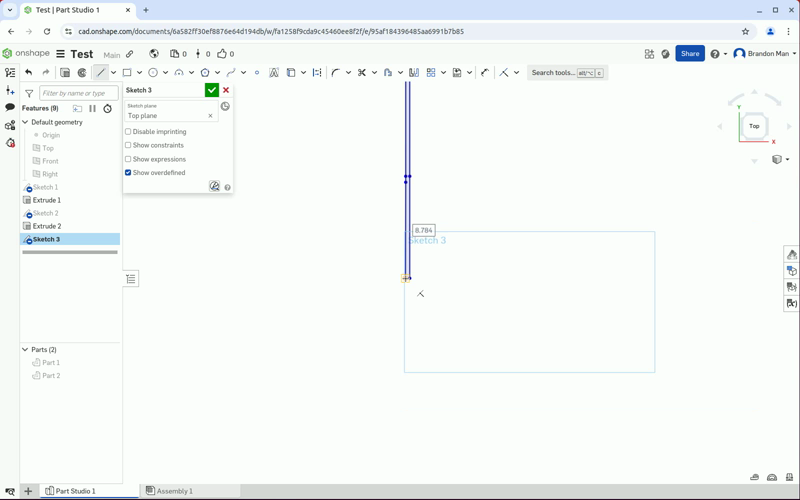
scroll(-6)
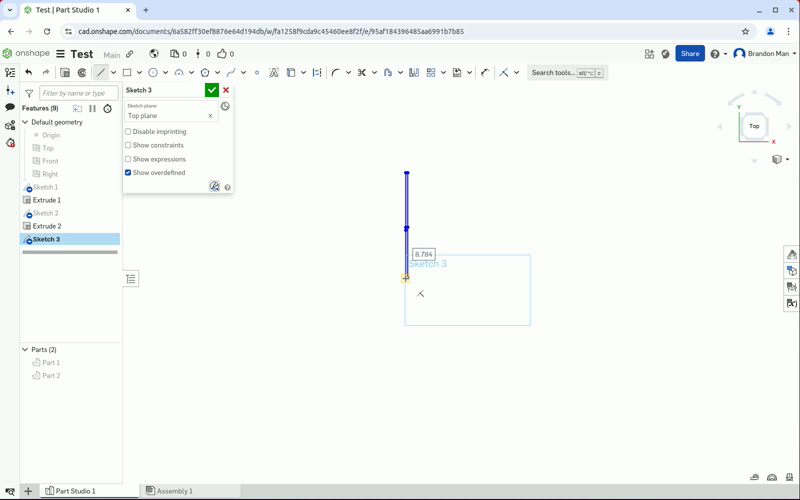
key(esc)
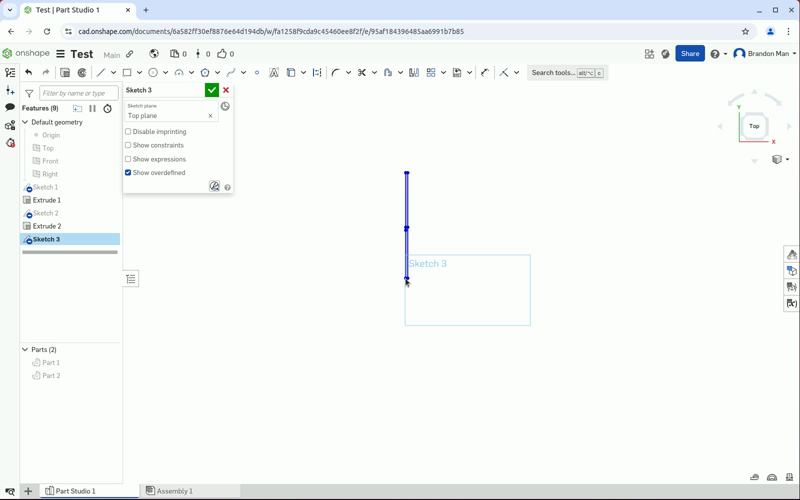
mouse_move(407, 174)
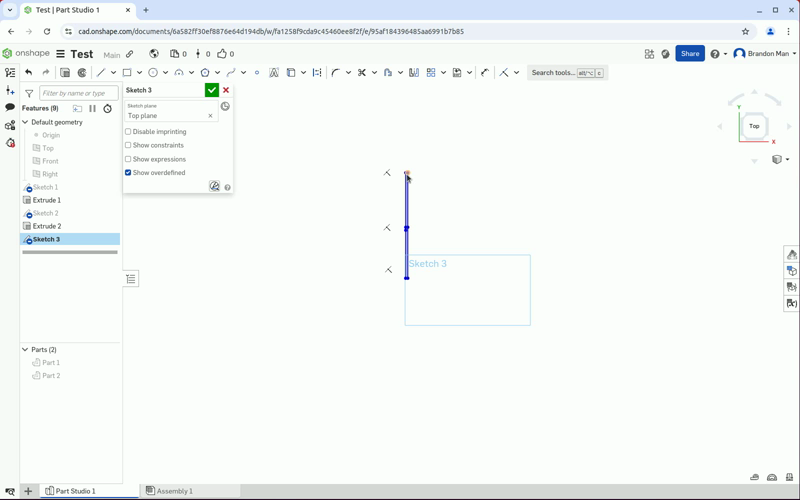
scroll(6)
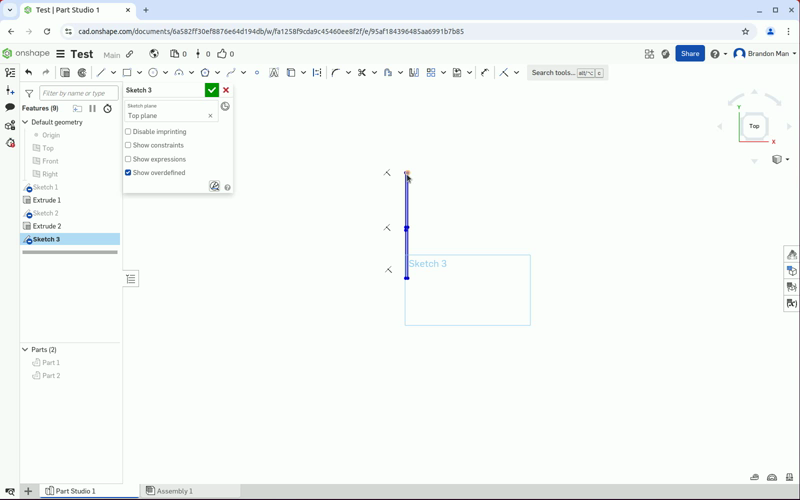
scroll(6)
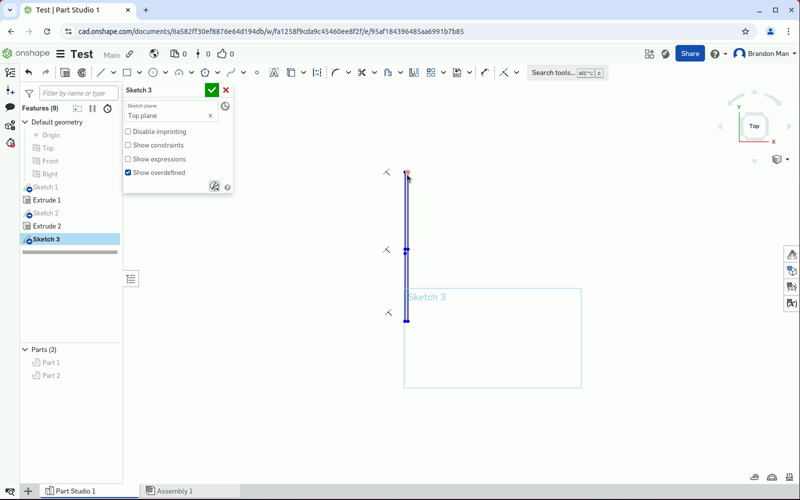
scroll(6)
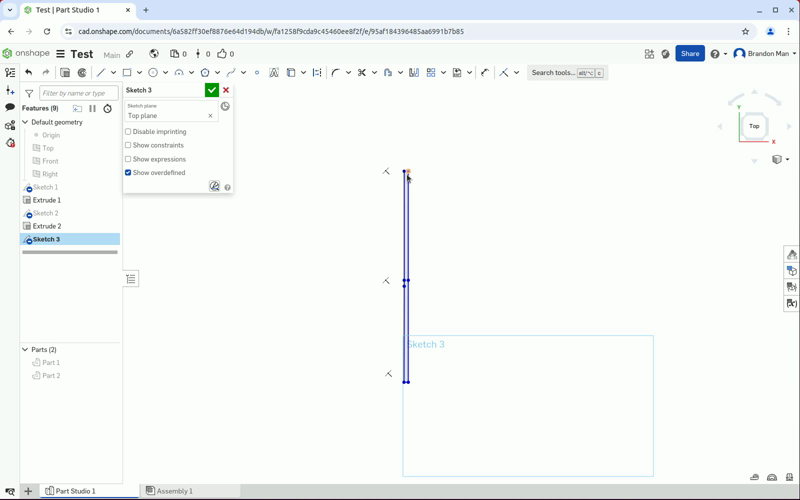
scroll(6)
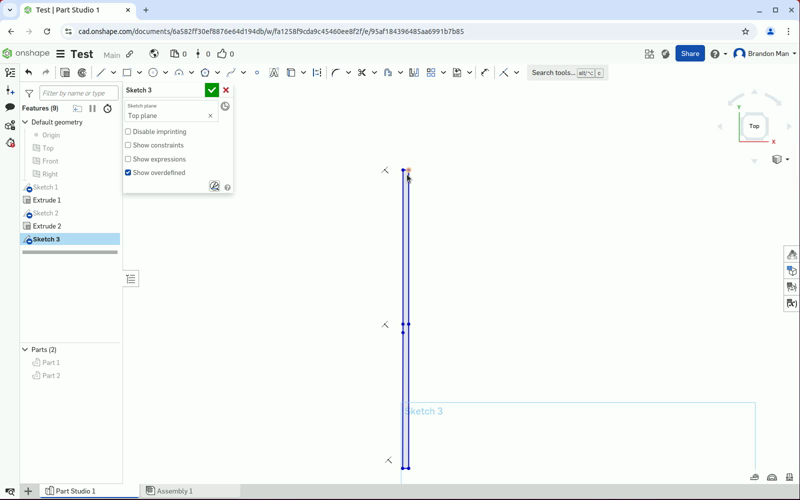
scroll(6)
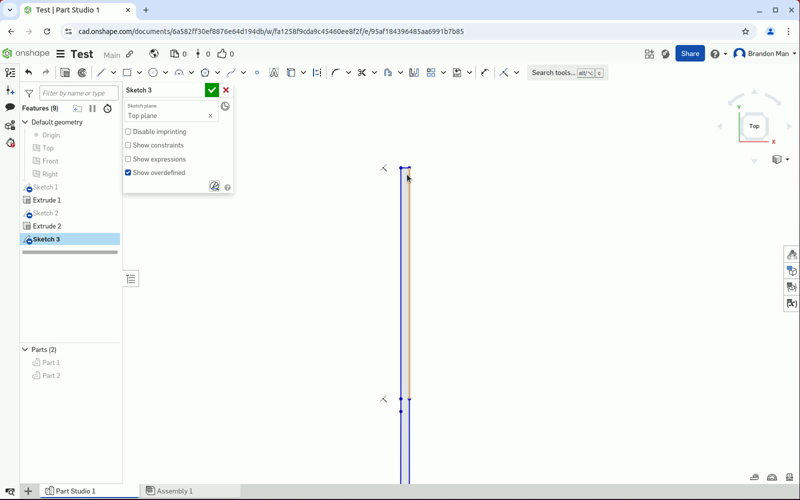
scroll(6)
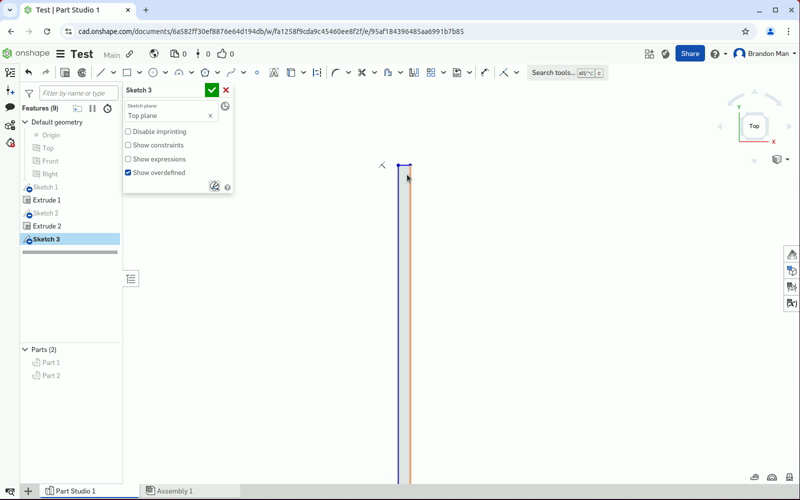
scroll(6)
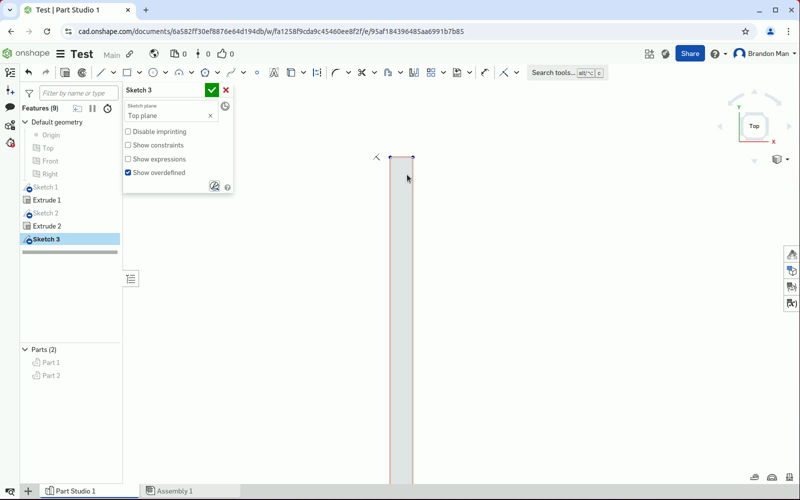
click(407, 174)
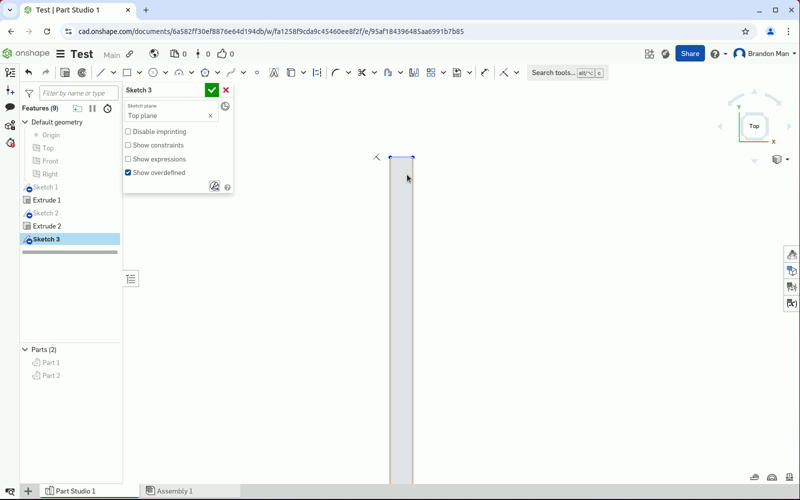
scroll(-6)
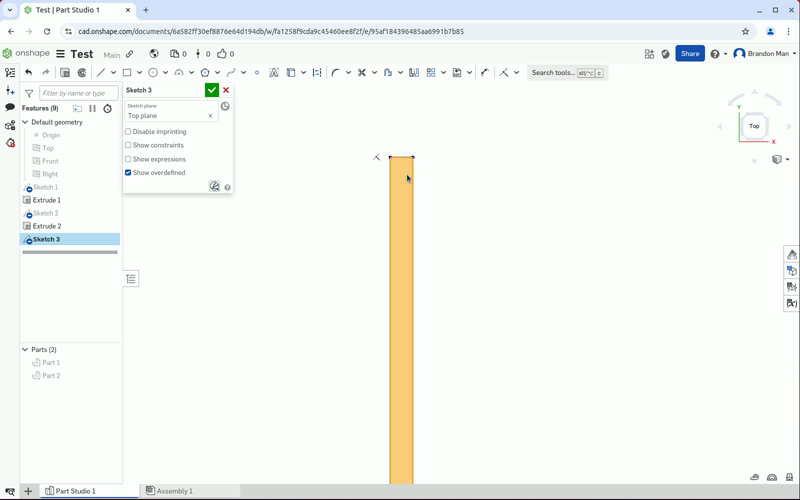
scroll(-6)
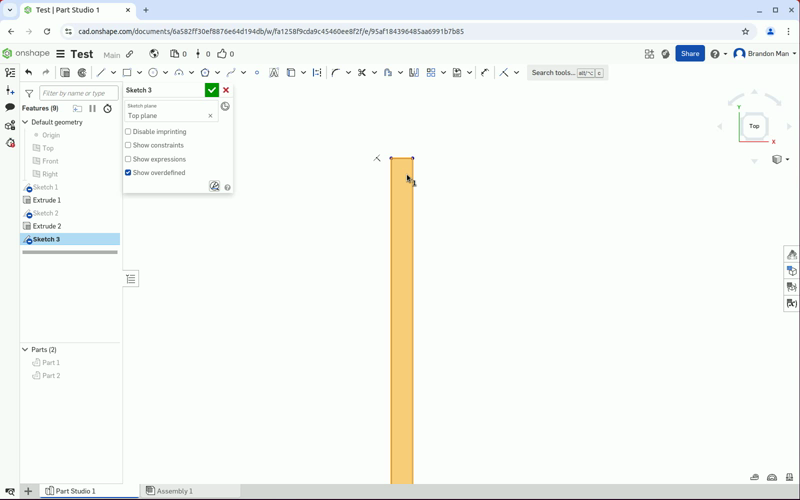
scroll(-6)
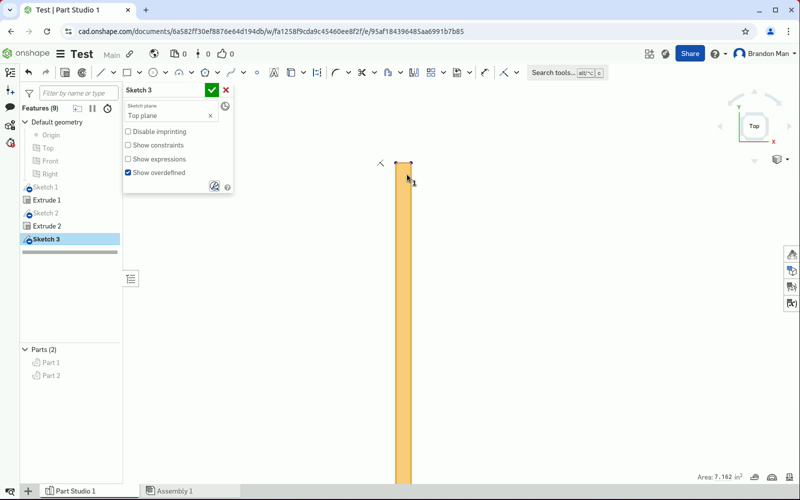
scroll(-6)
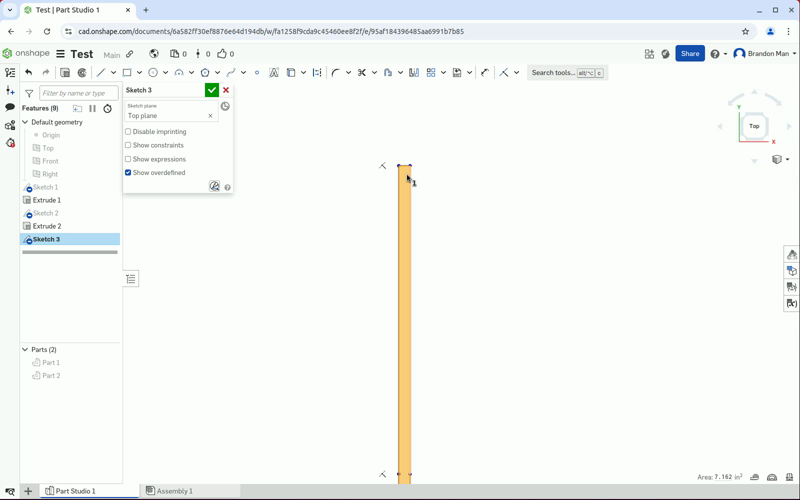
scroll(-6)
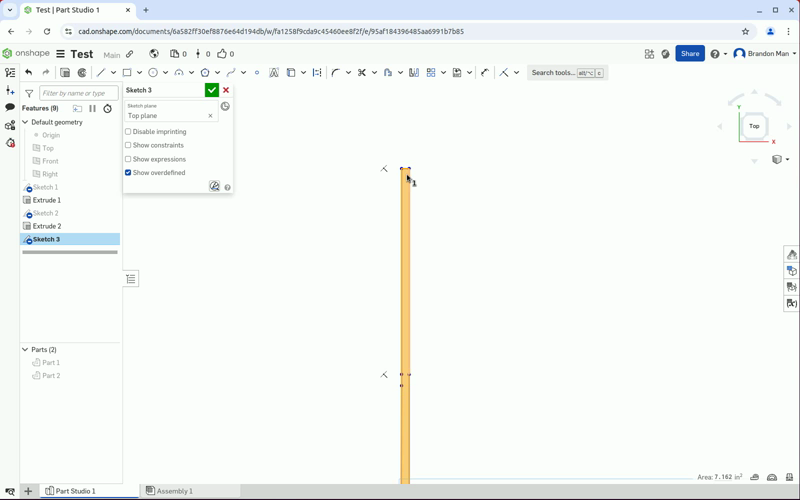
scroll(-6)
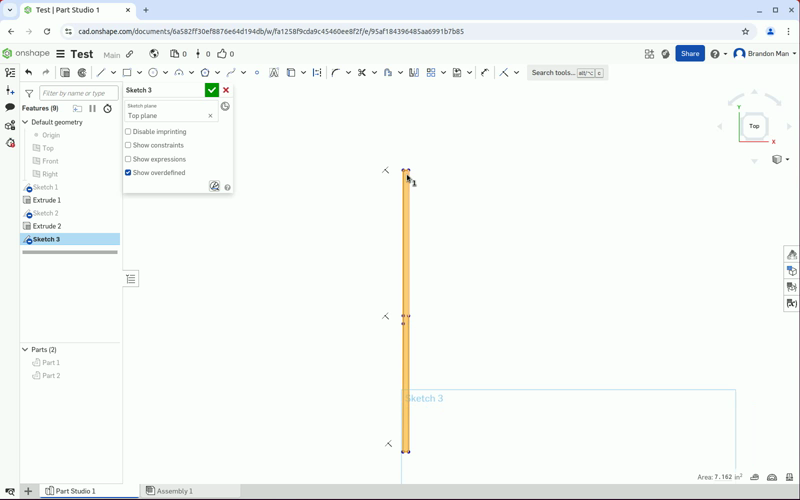
scroll(-6)
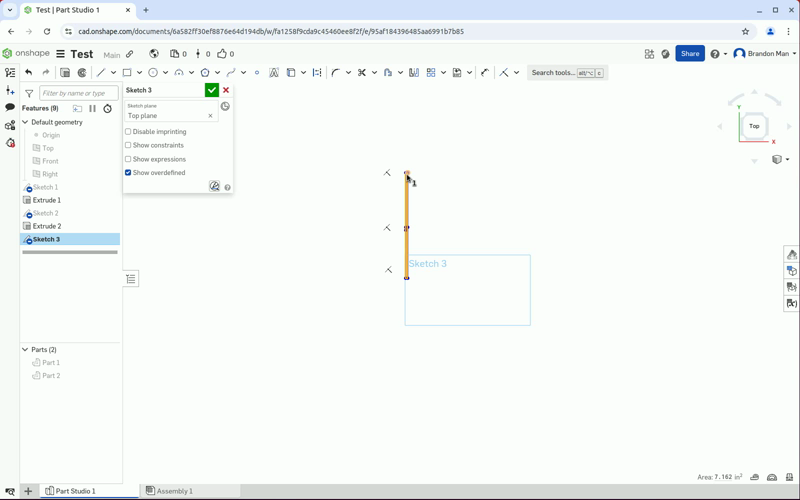
mouse_move(73, 352)
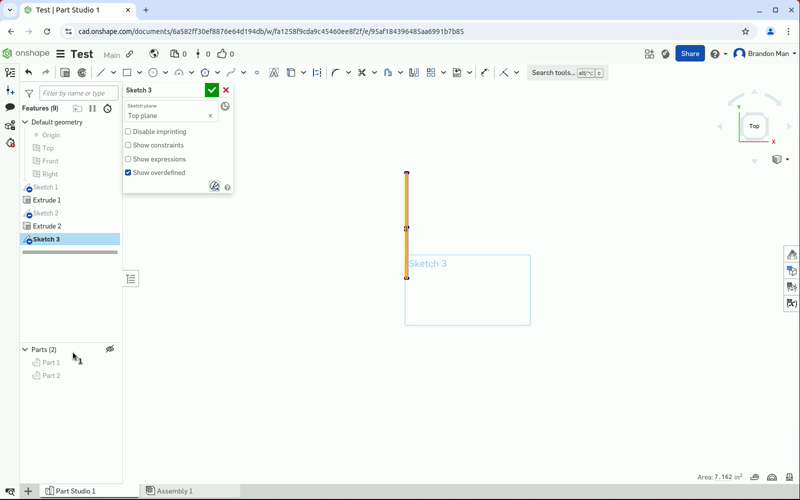
key(shift+y)
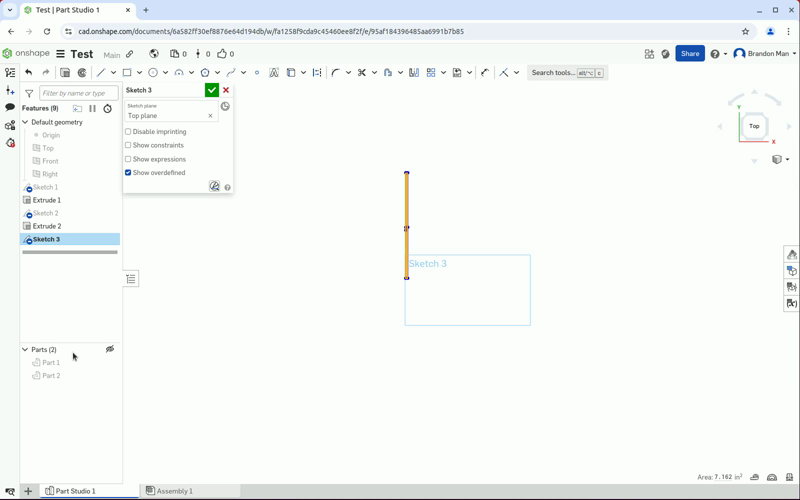
key(shift+e)
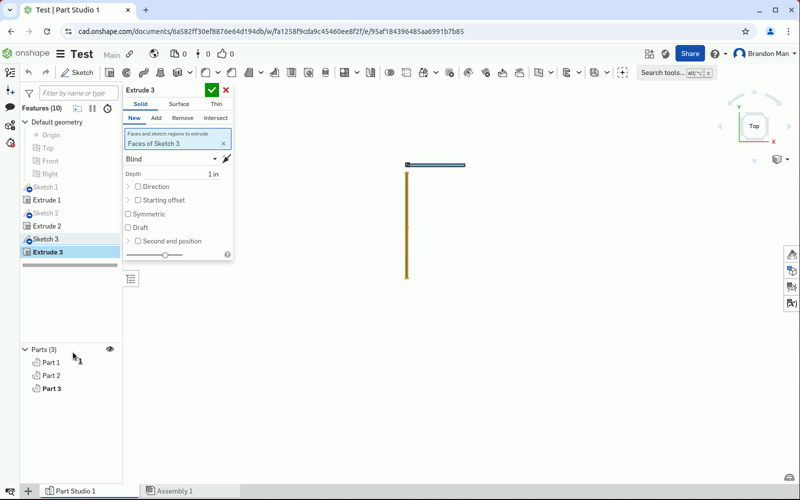
mouse_move(143, 106)
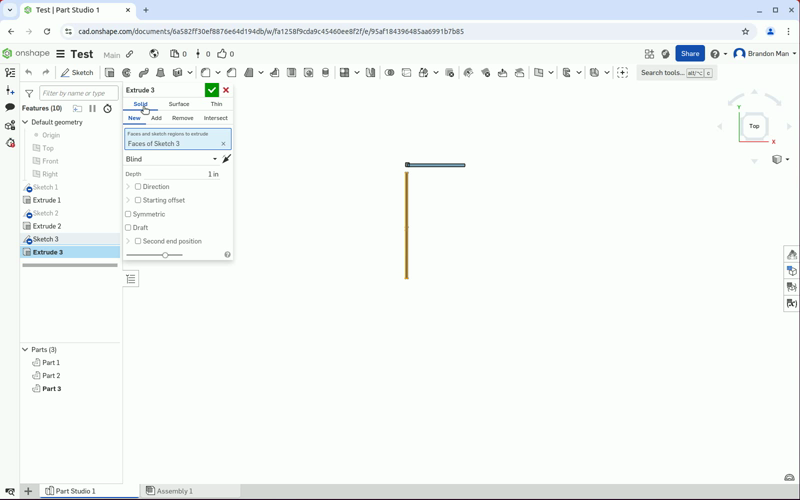
click(143, 106)
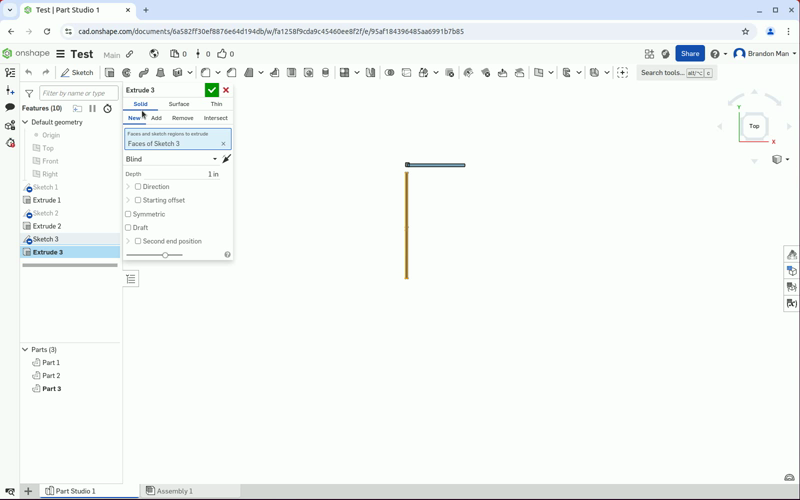
mouse_move(137, 120)
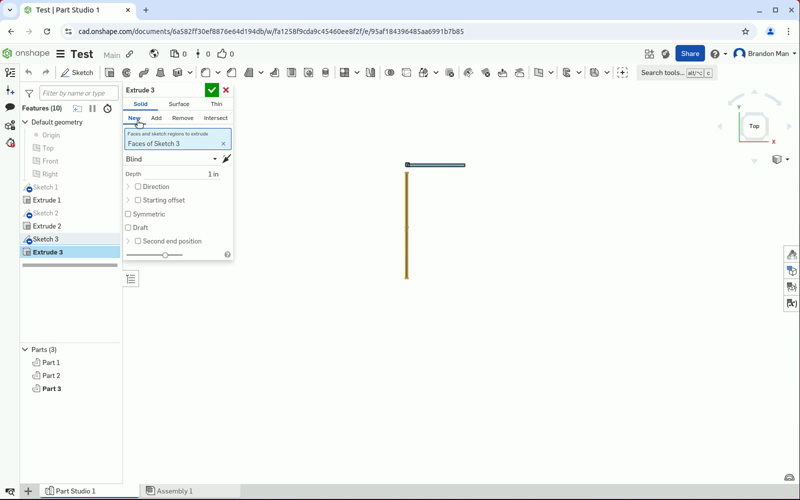
click(137, 120)
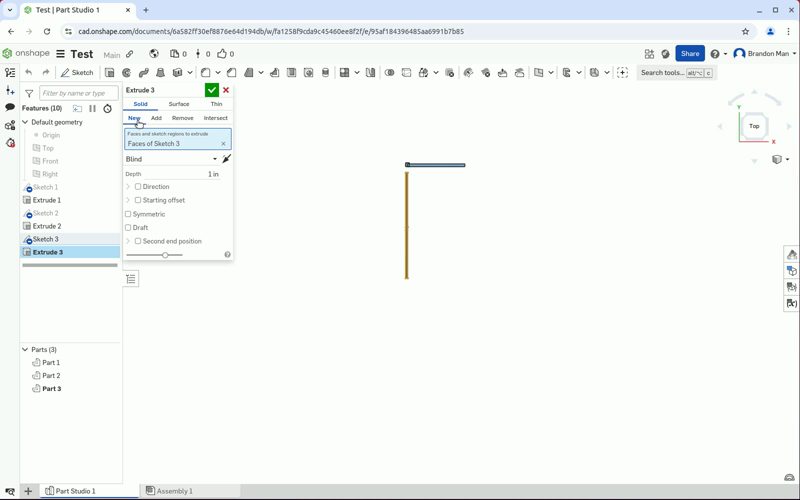
key(tab, 4)
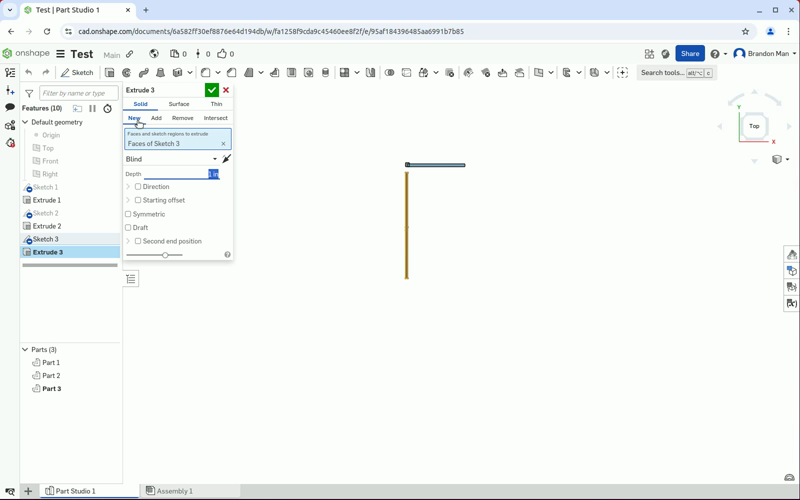
text(1.926)
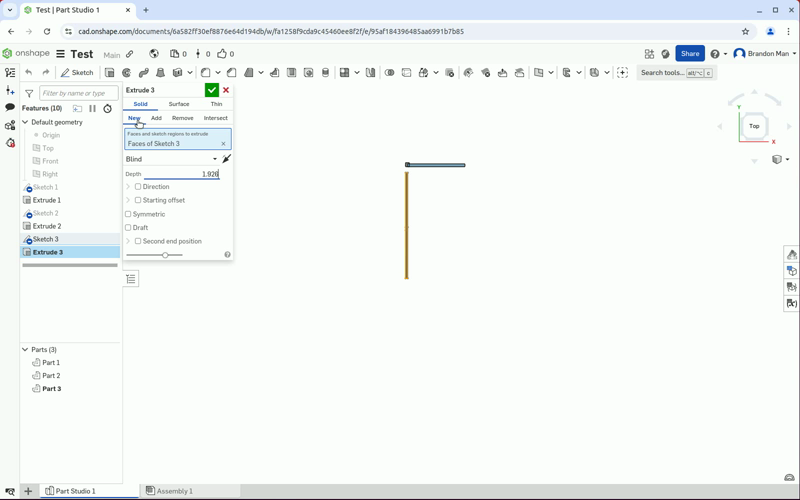
key(enter)
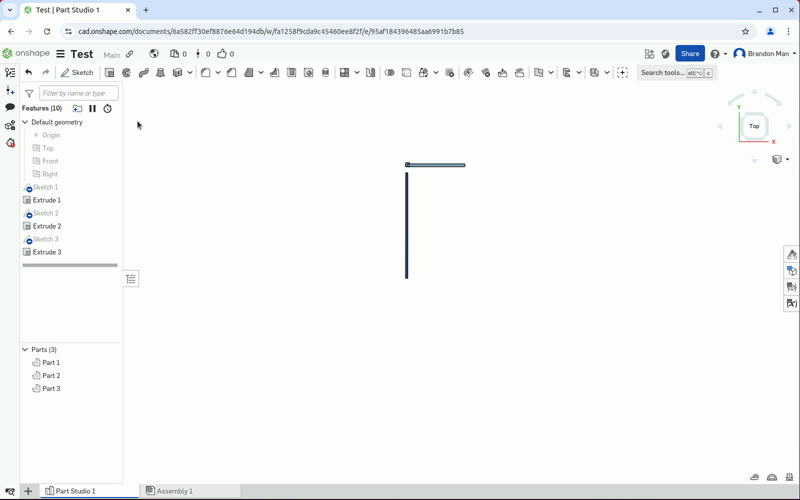
key(shift+h)
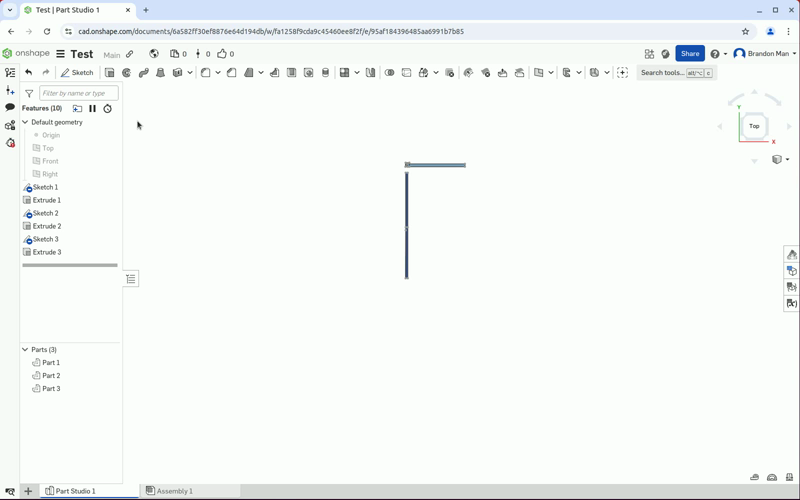
key(shift+h)
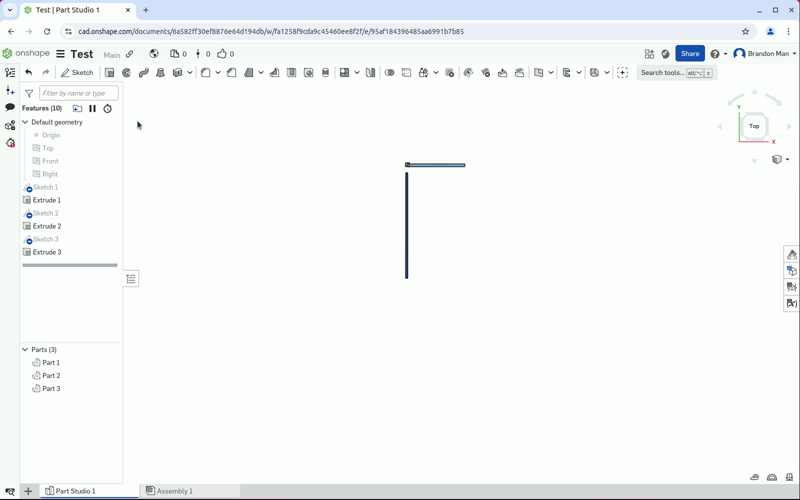
mouse_move(73, 189)
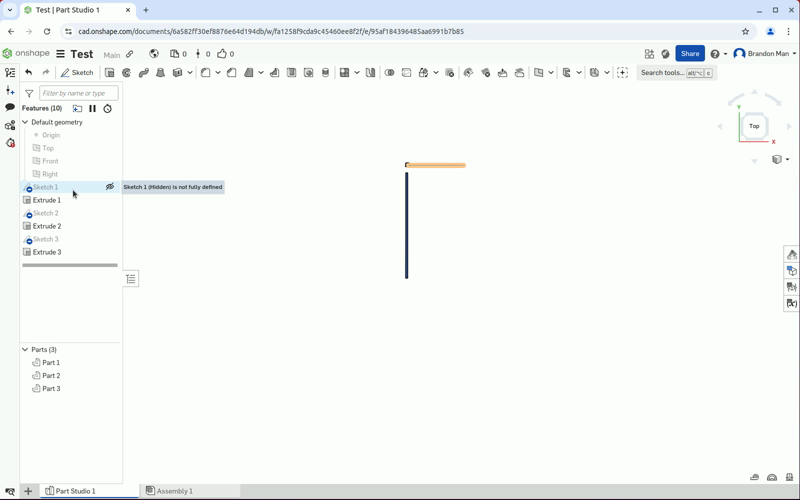
click(73, 189)
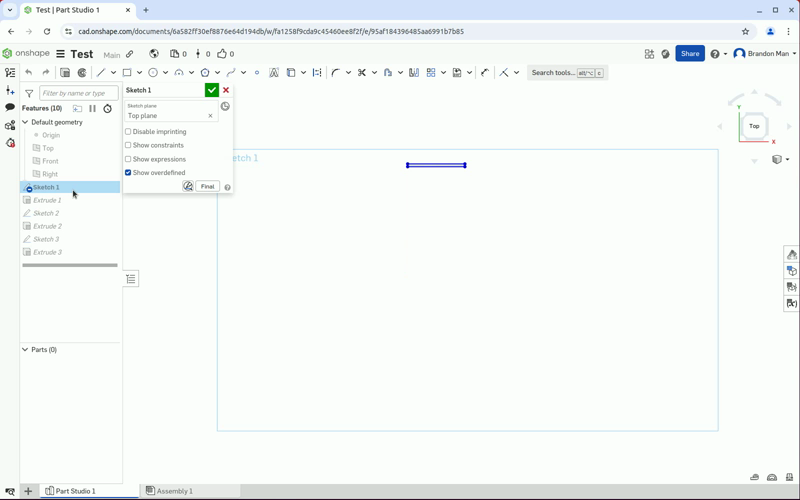
mouse_move(229, 92)
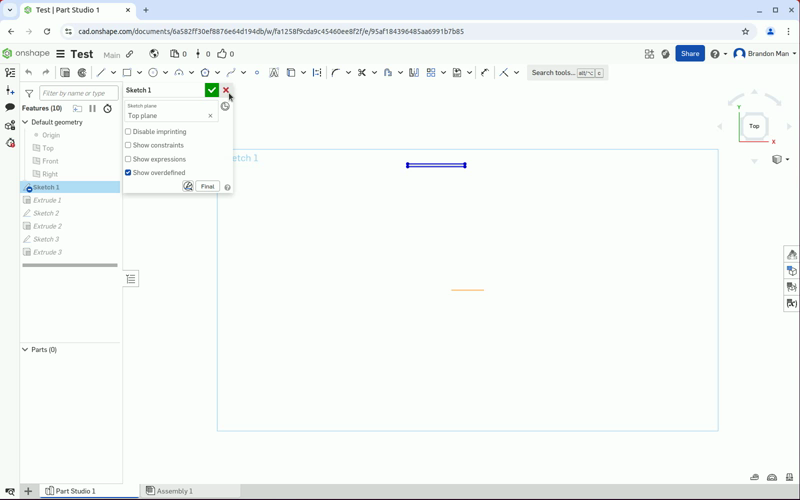
click(229, 92)
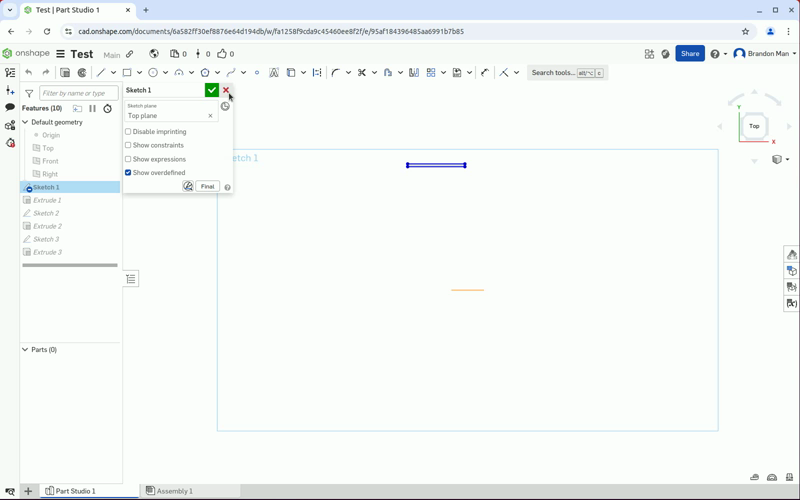
key(shift+s)
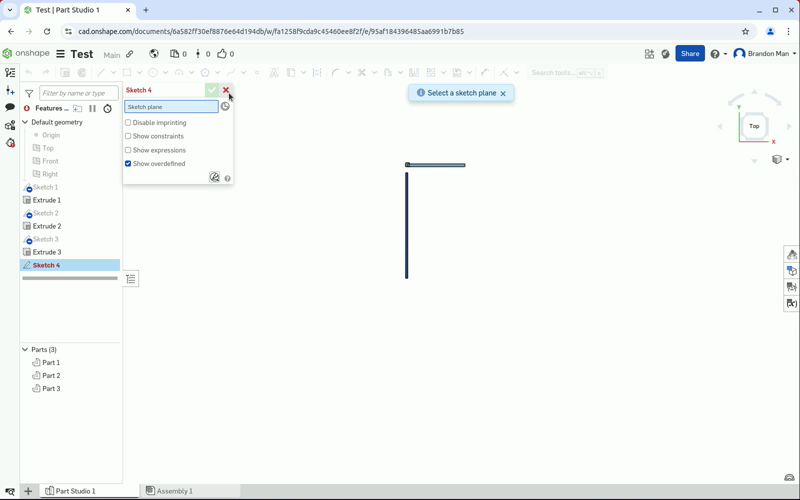
mouse_move(73, 150)
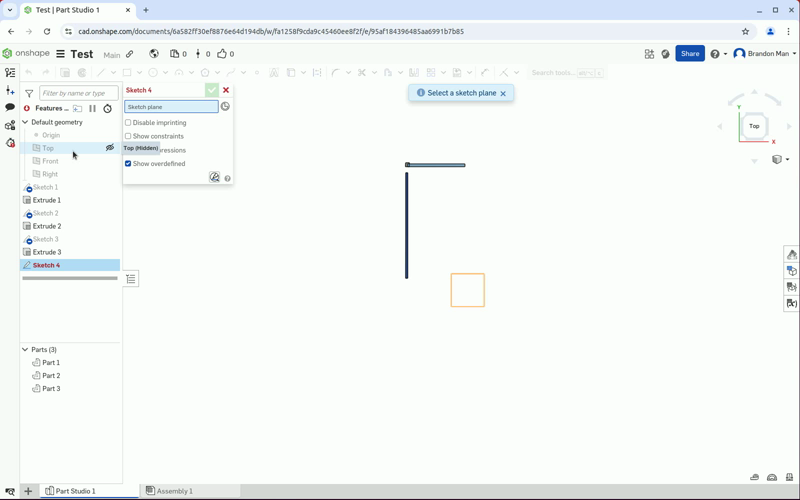
click(73, 150)
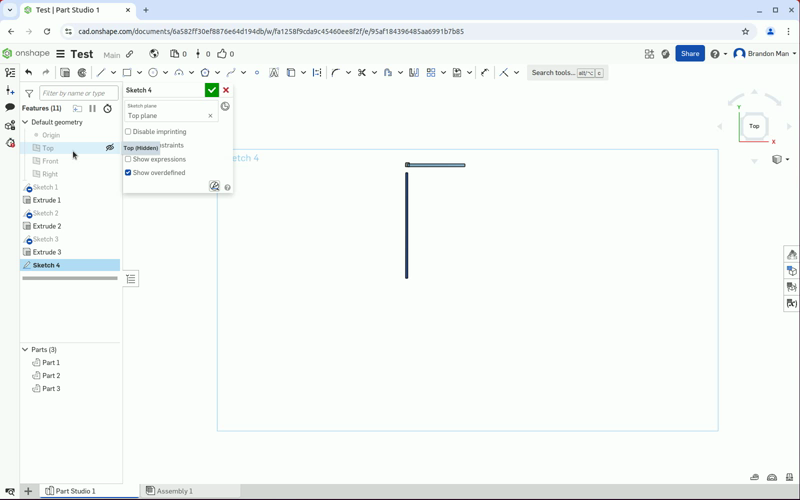
mouse_move(73, 352)
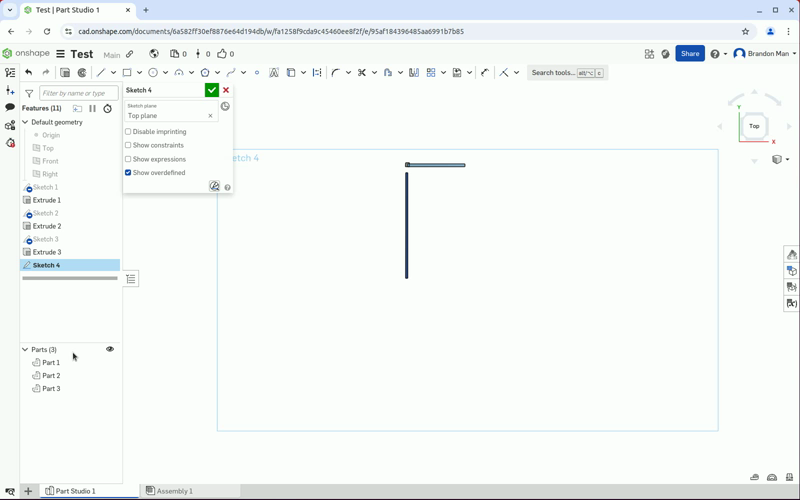
key(y)
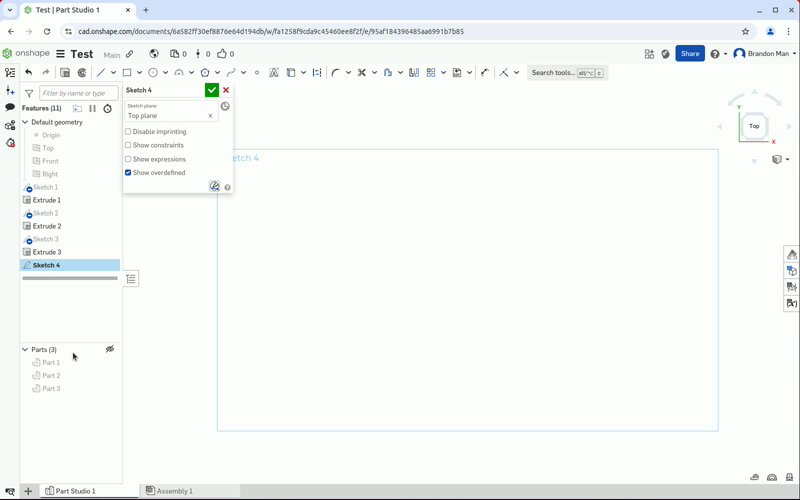
key(l)
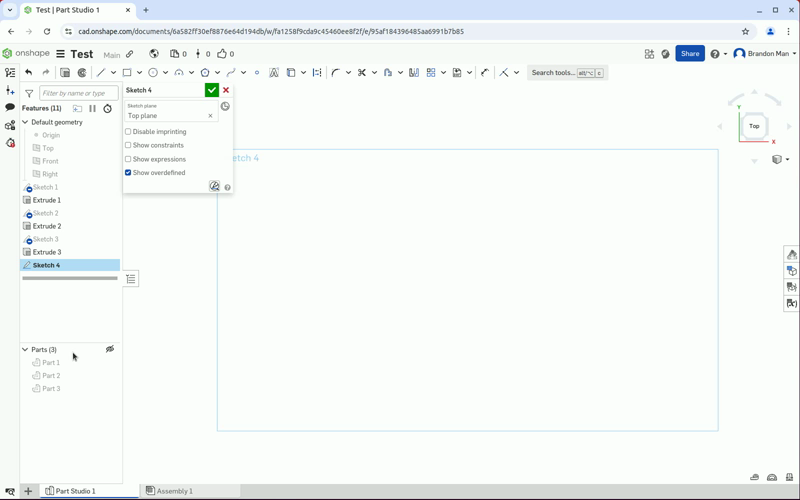
key_down(shift)
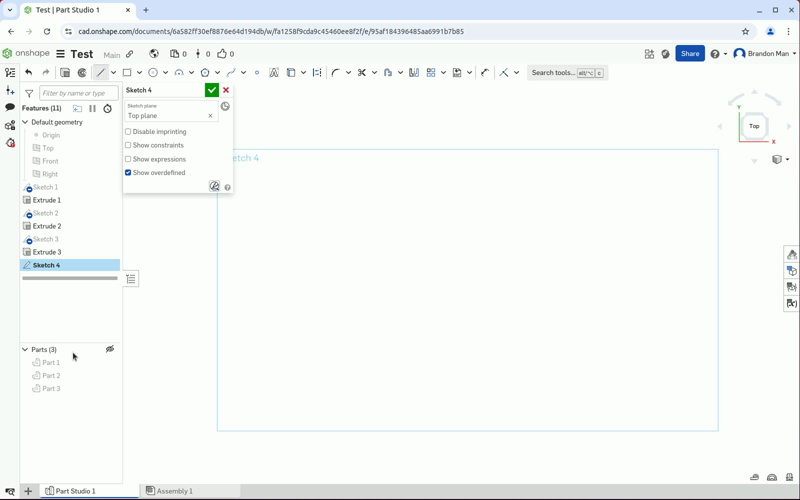
mouse_move(405, 281)
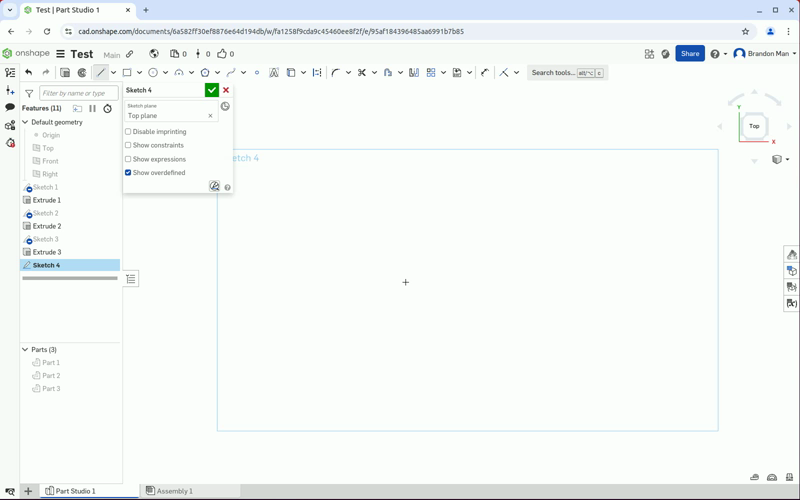
click(405, 281)
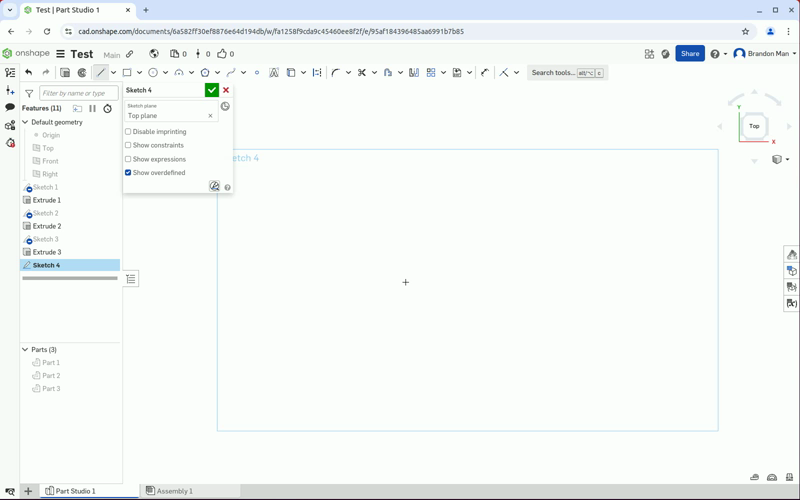
key_up(shift)
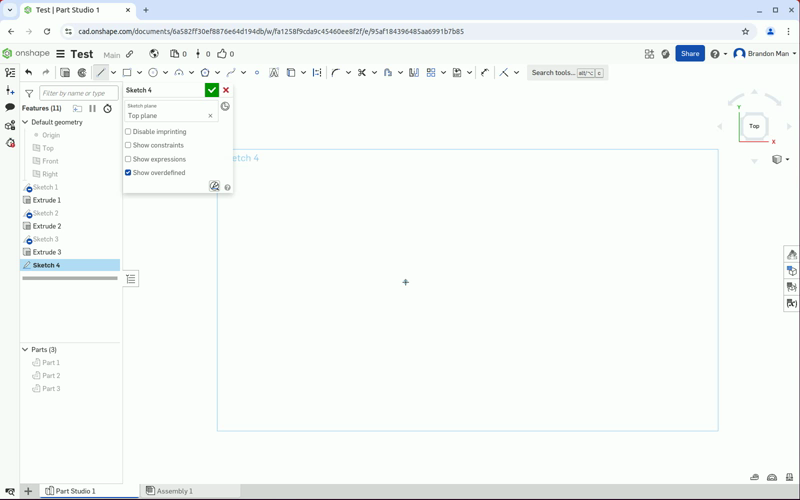
key_down(shift)
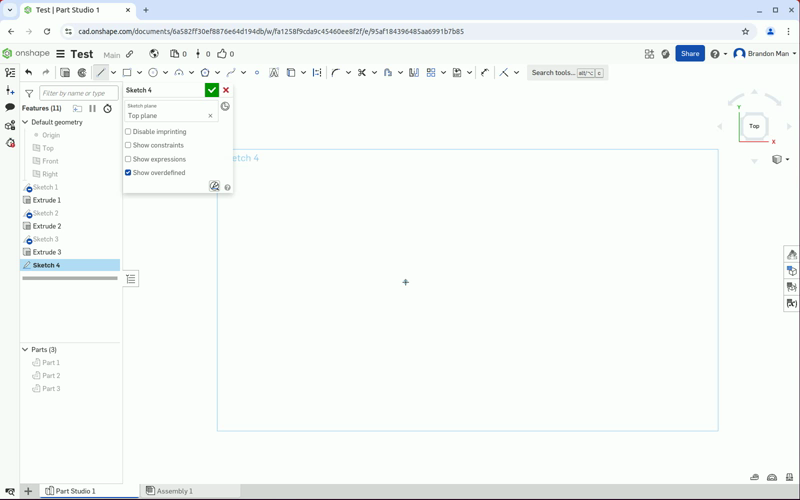
mouse_move(435, 281)
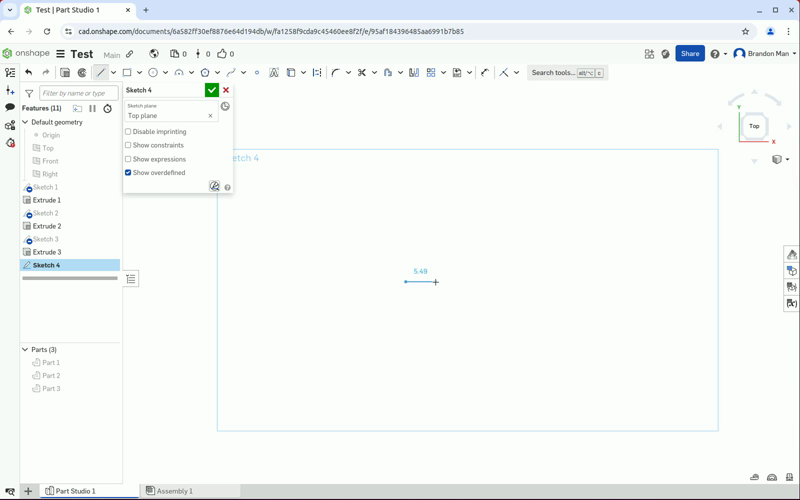
mouse_move(409, 281)
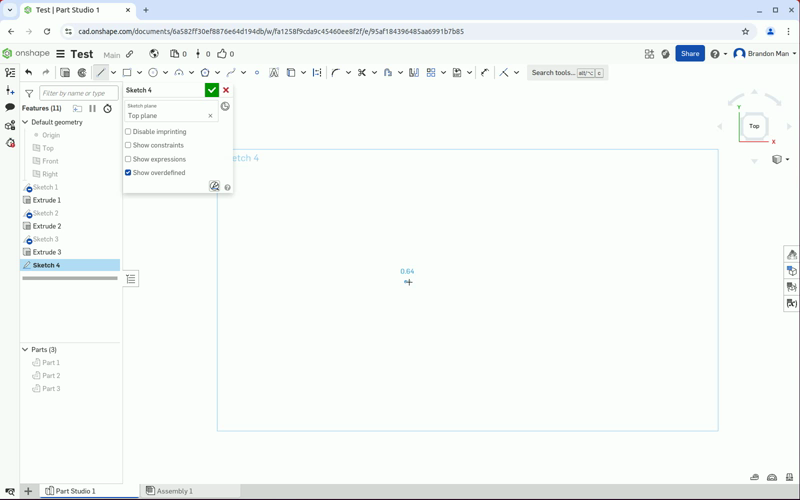
scroll(6)
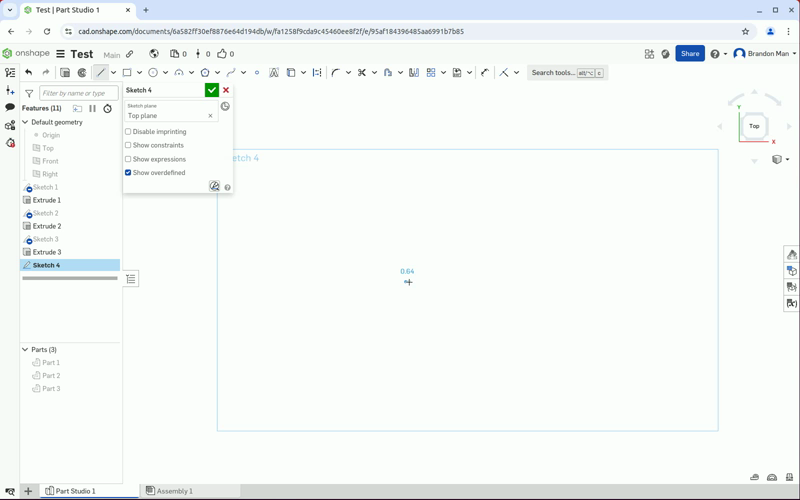
scroll(6)
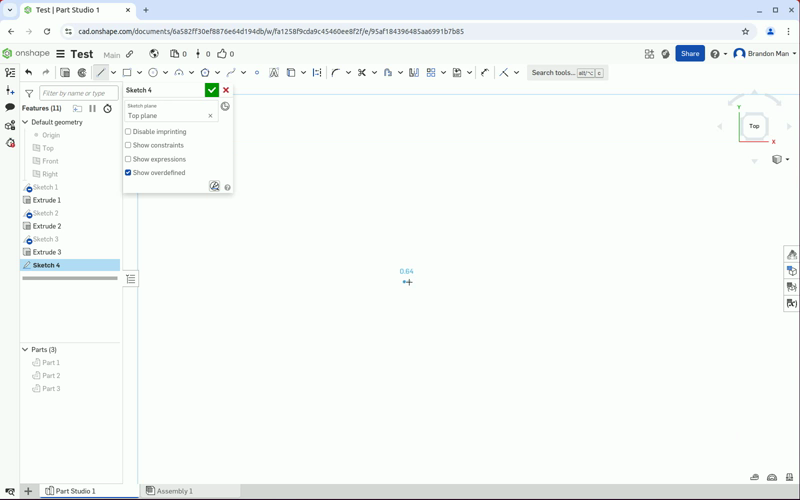
scroll(6)
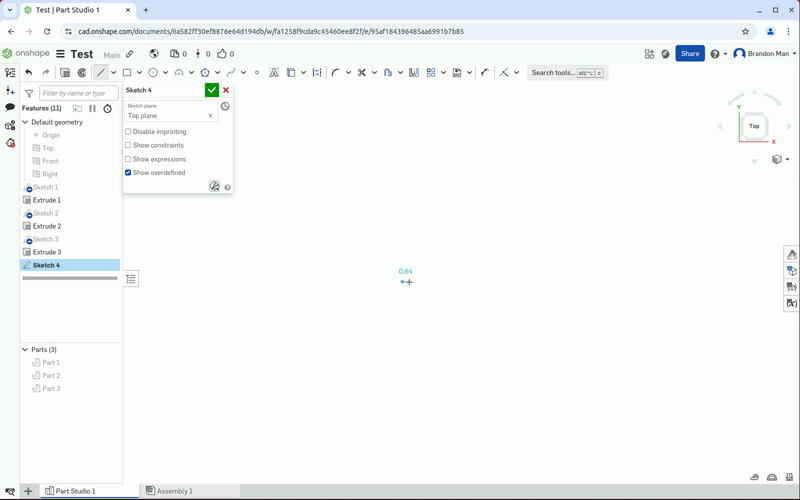
scroll(6)
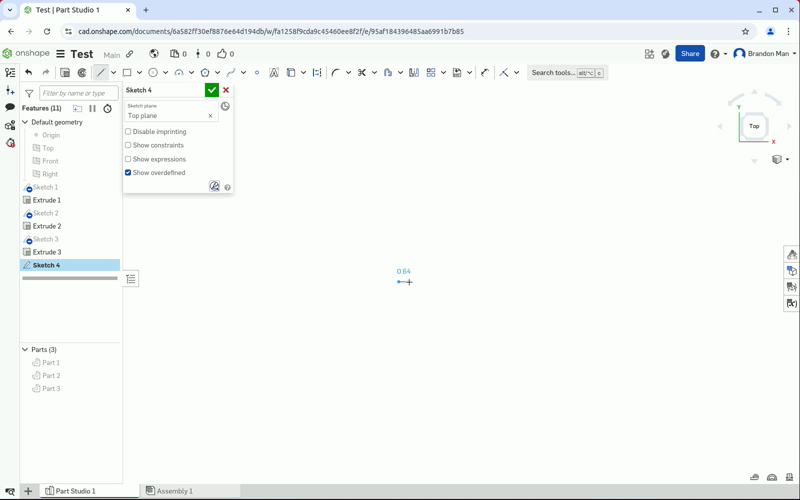
scroll(6)
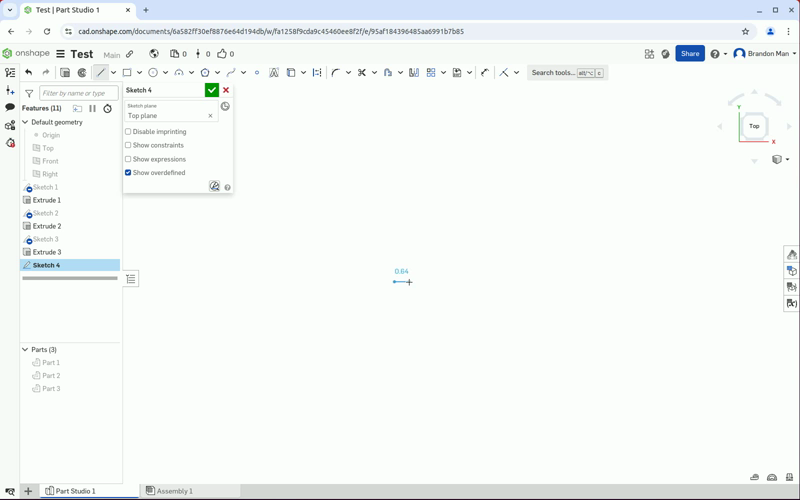
scroll(6)
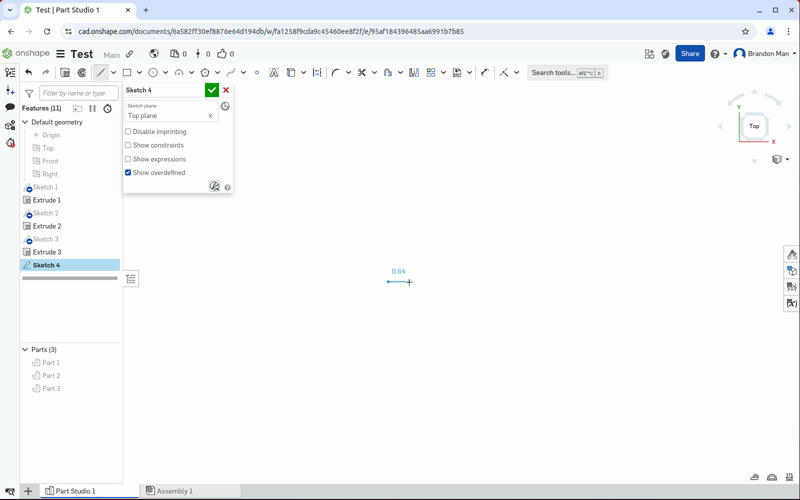
scroll(6)
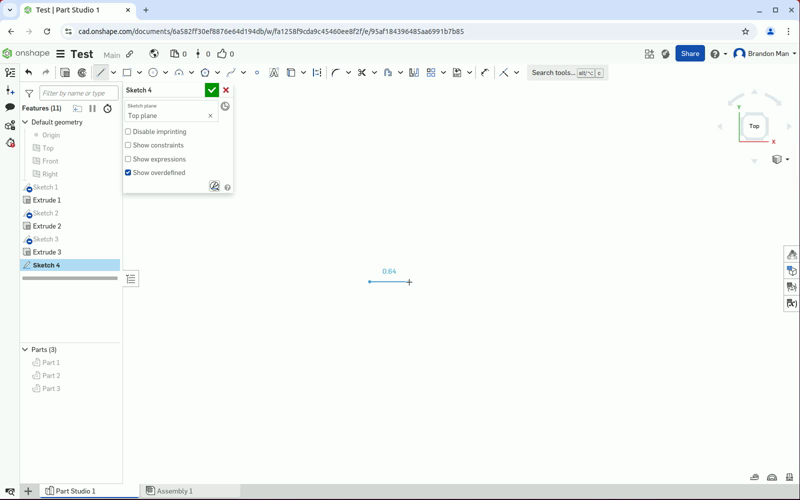
click(409, 281)
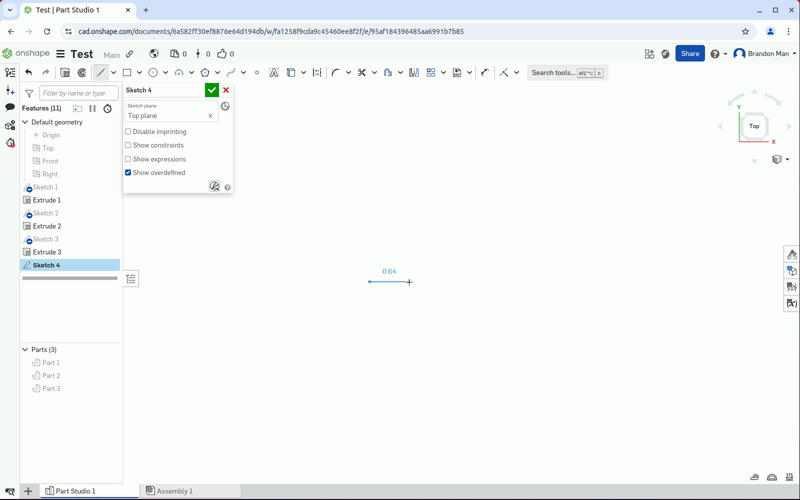
scroll(-6)
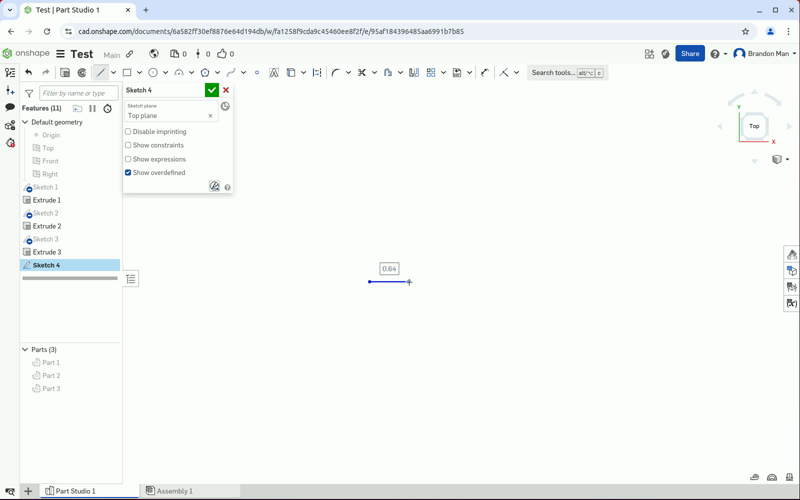
scroll(-6)
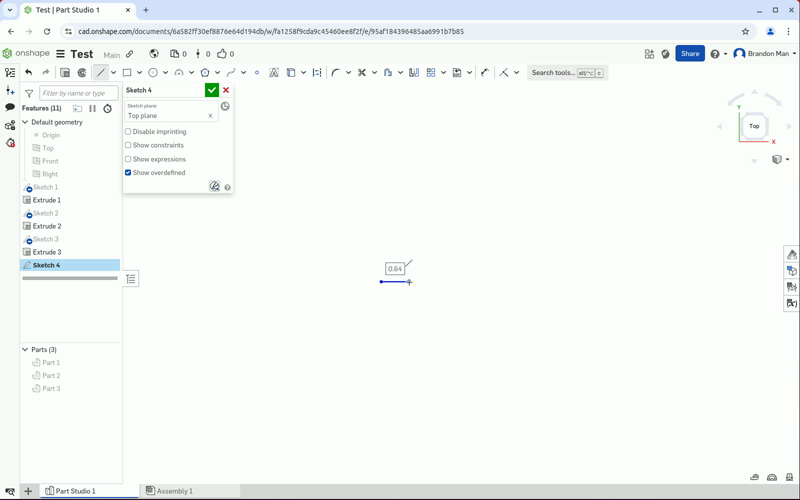
scroll(-6)
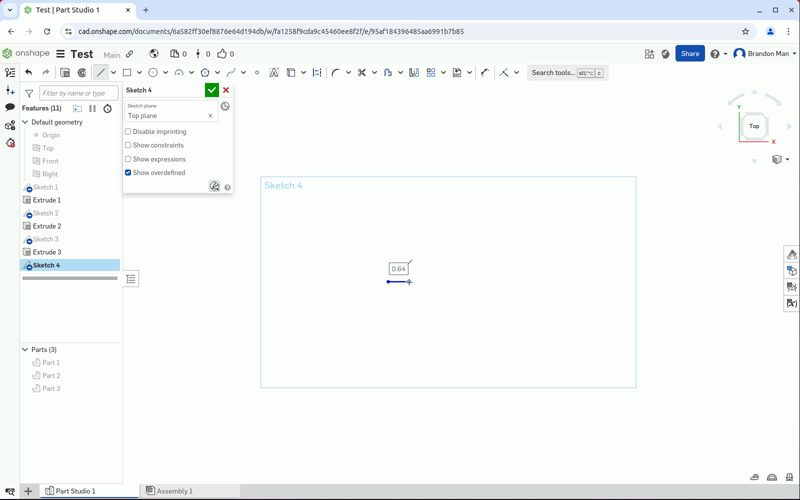
scroll(-6)
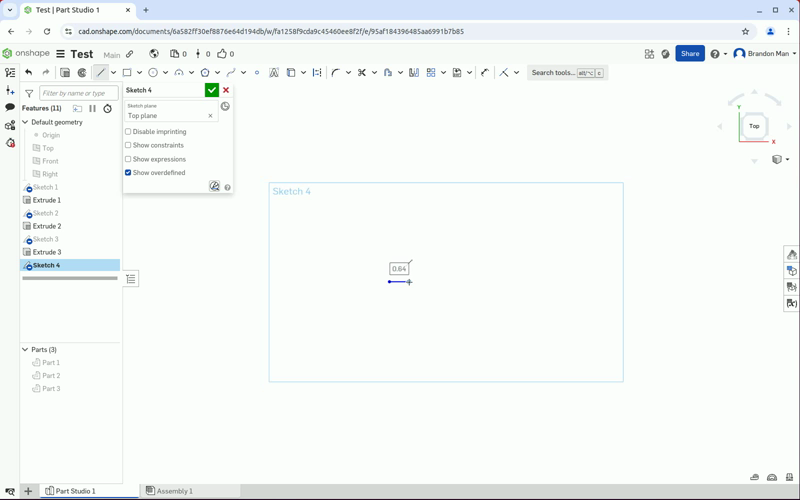
scroll(-6)
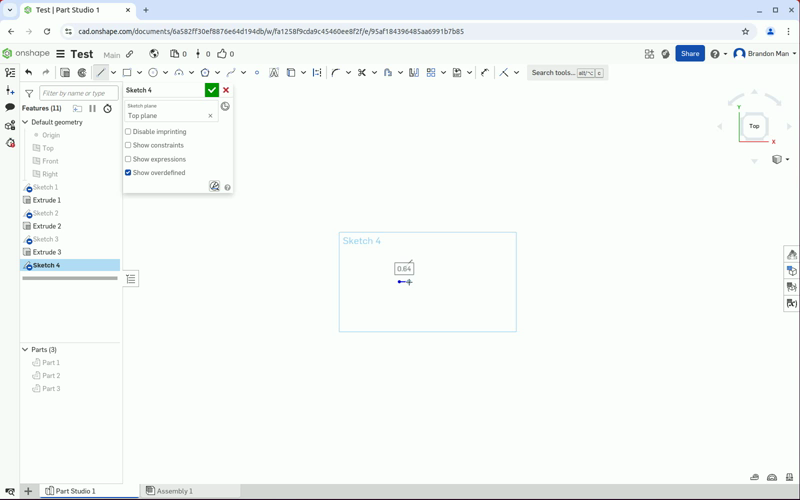
scroll(-6)
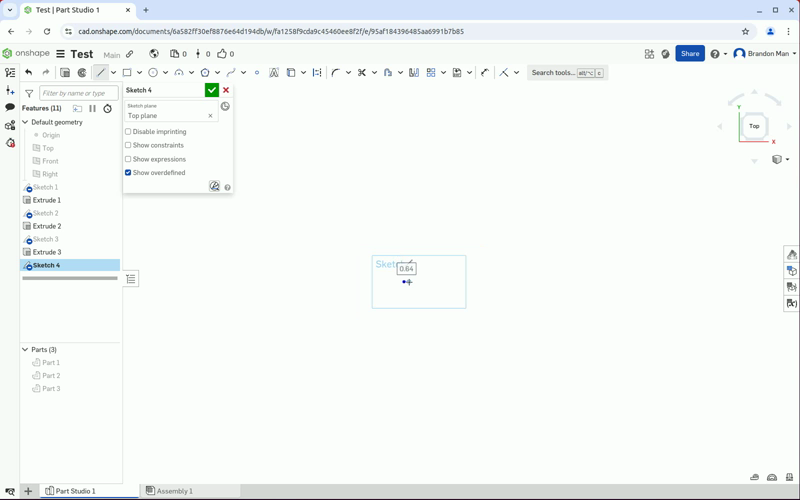
scroll(-6)
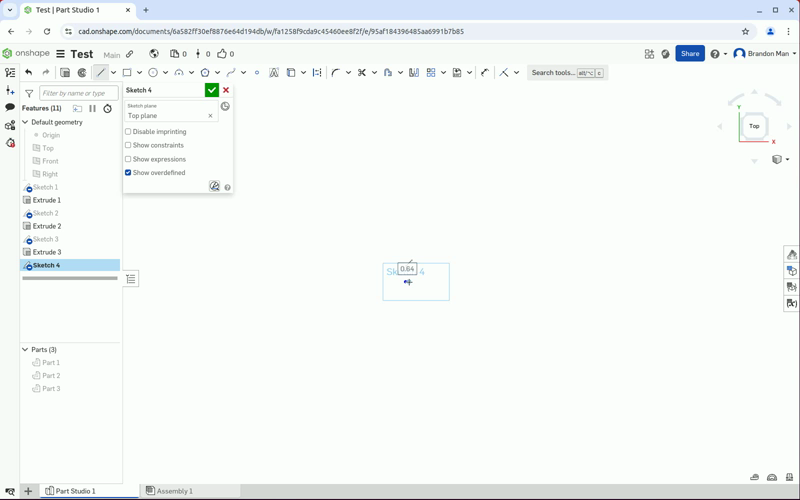
key_up(shift)
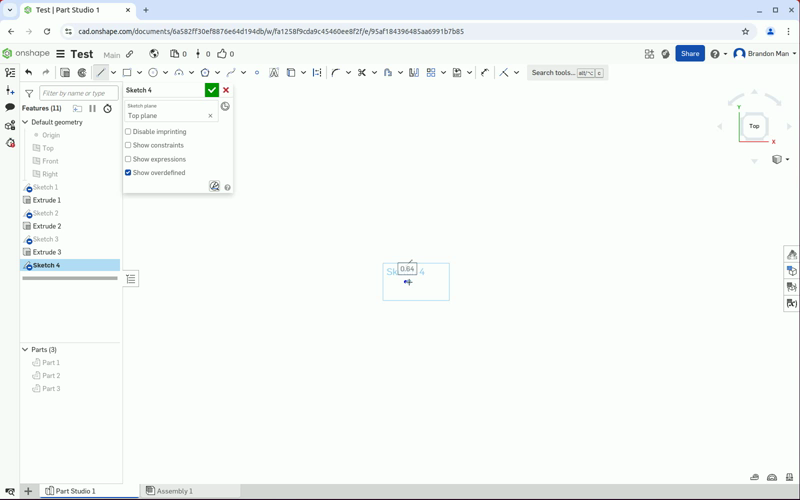
key_down(shift)
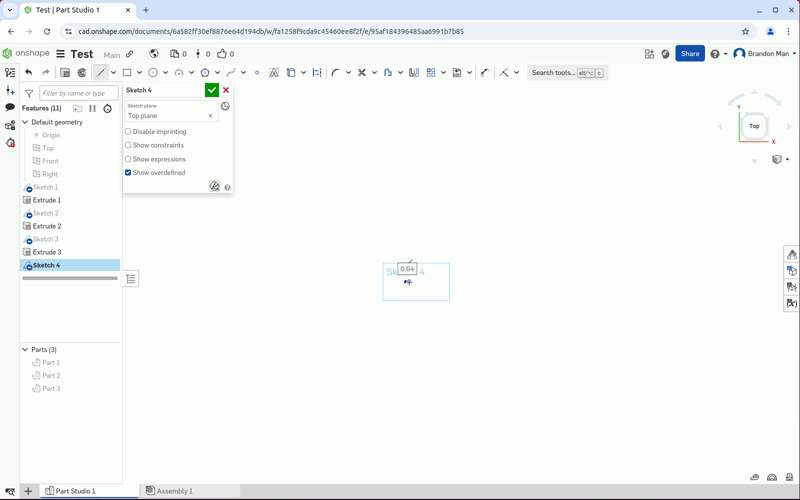
mouse_move(439, 281)
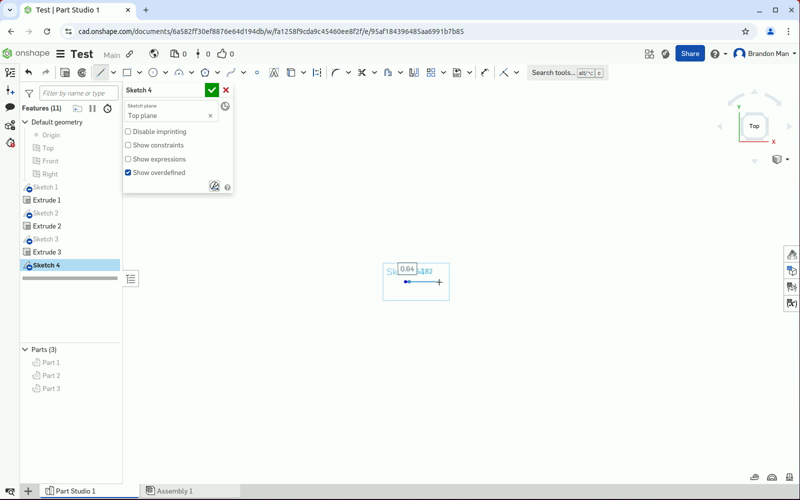
mouse_move(409, 278)
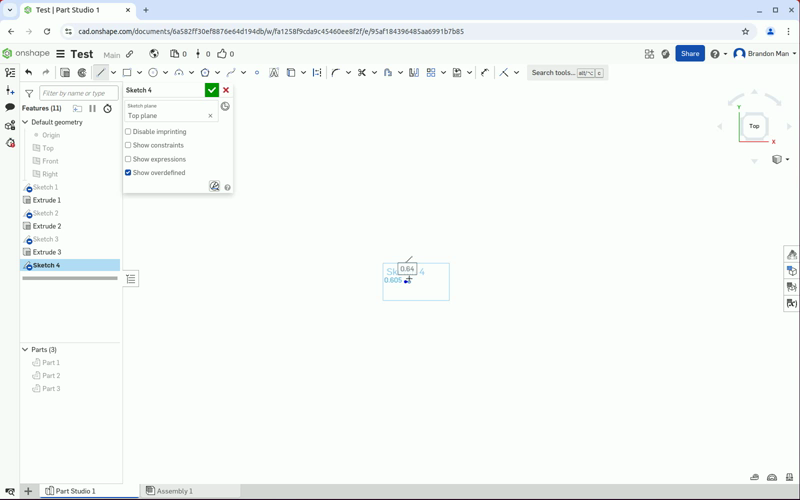
scroll(6)
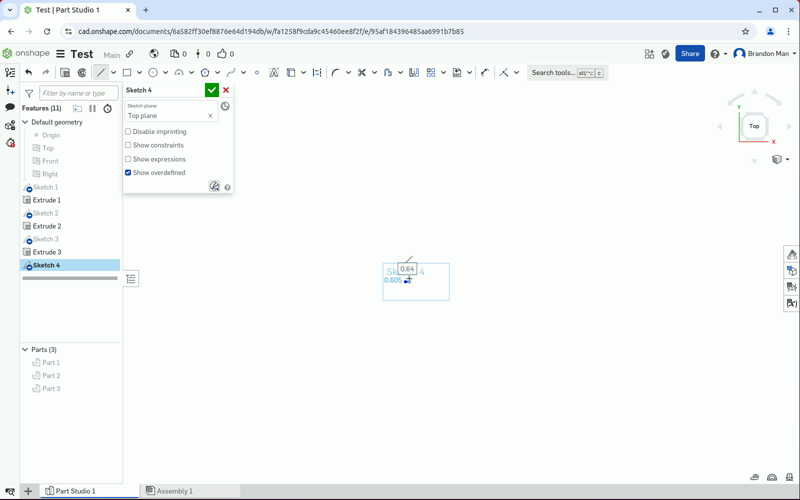
scroll(6)
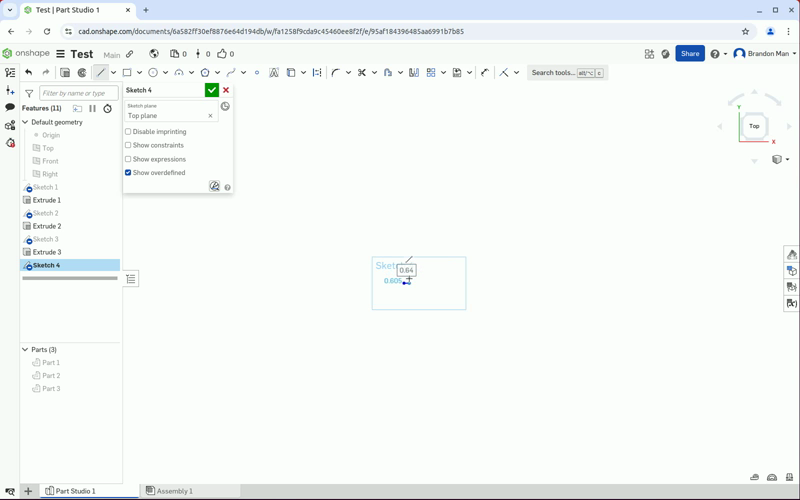
scroll(6)
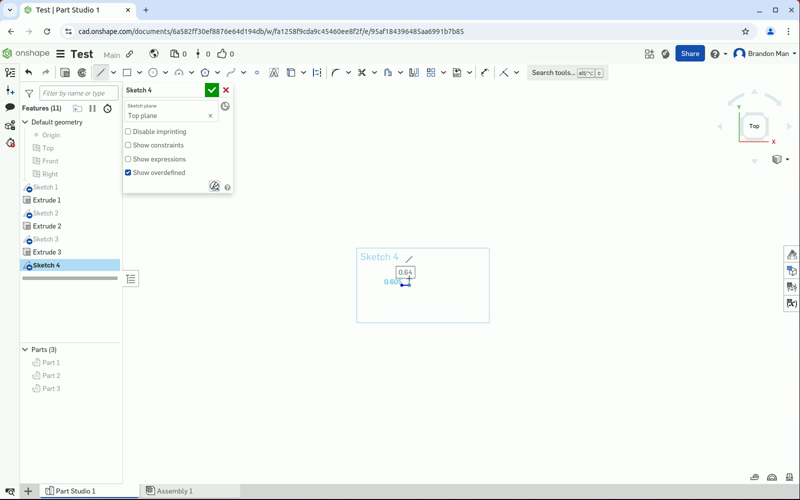
scroll(6)
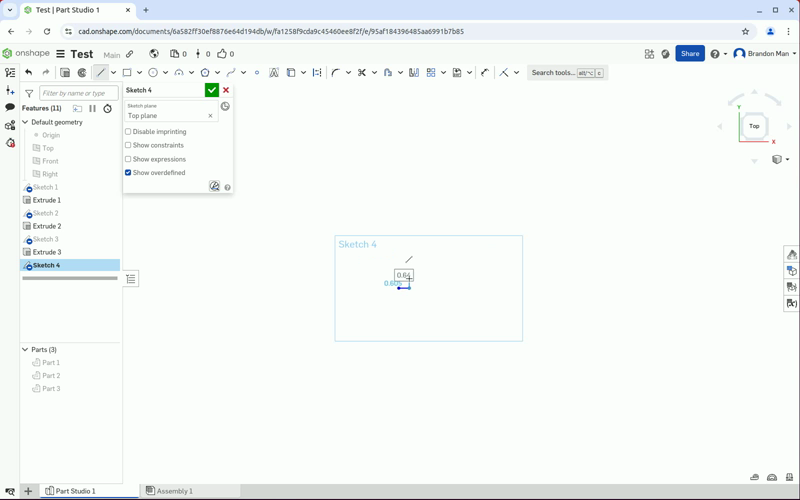
scroll(6)
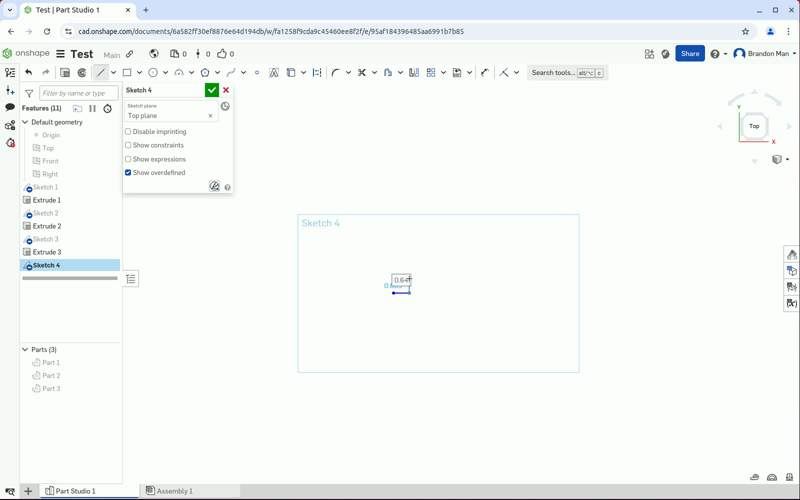
scroll(6)
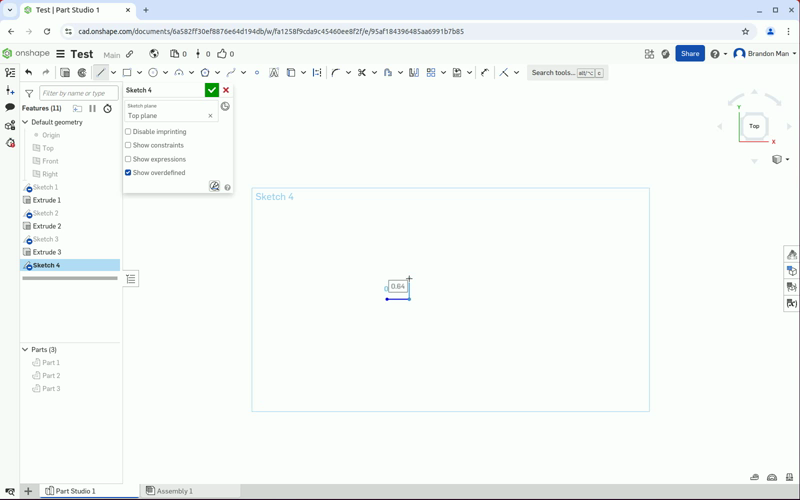
scroll(6)
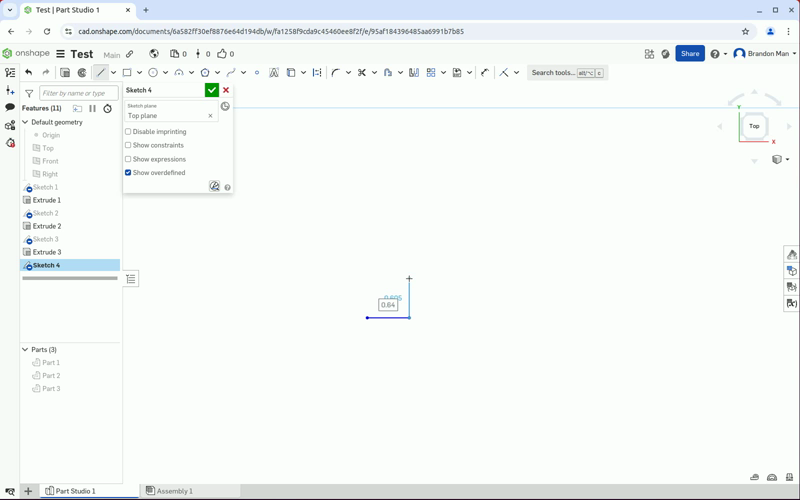
click(409, 278)
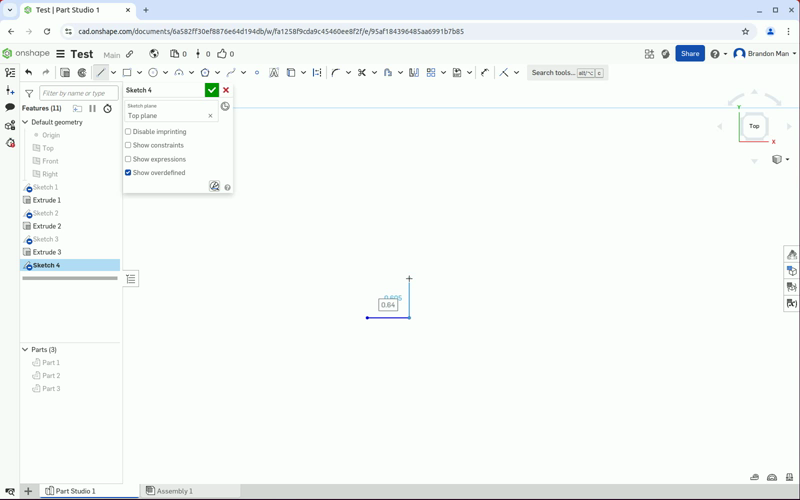
scroll(-6)
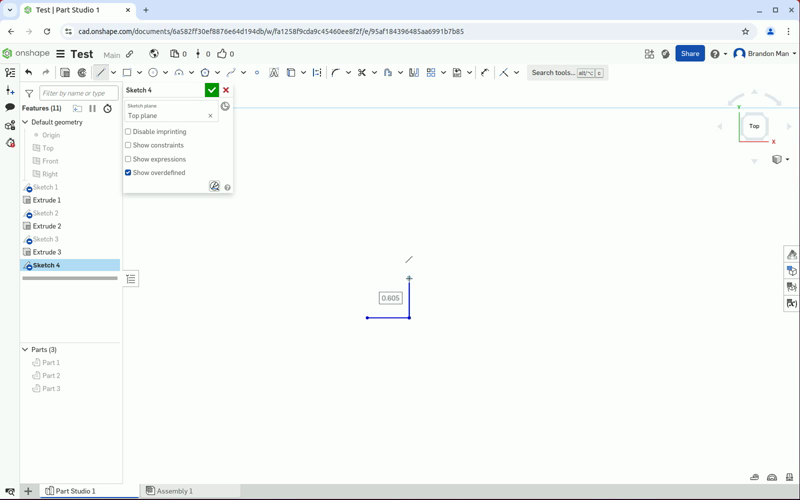
scroll(-6)
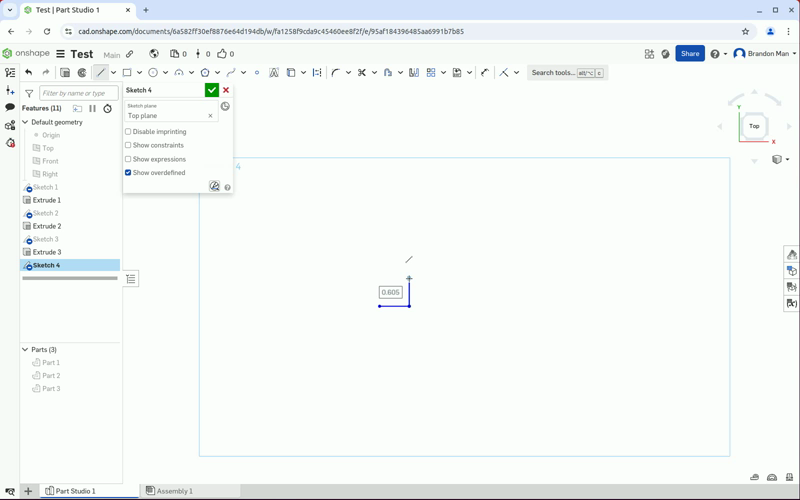
scroll(-6)
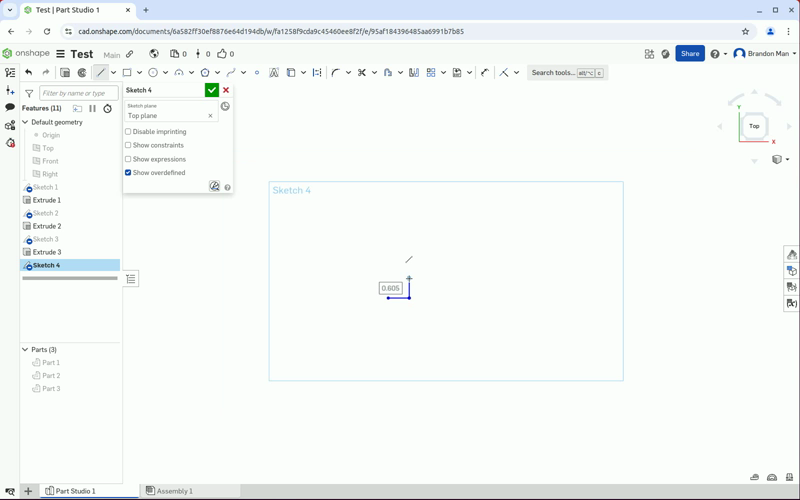
scroll(-6)
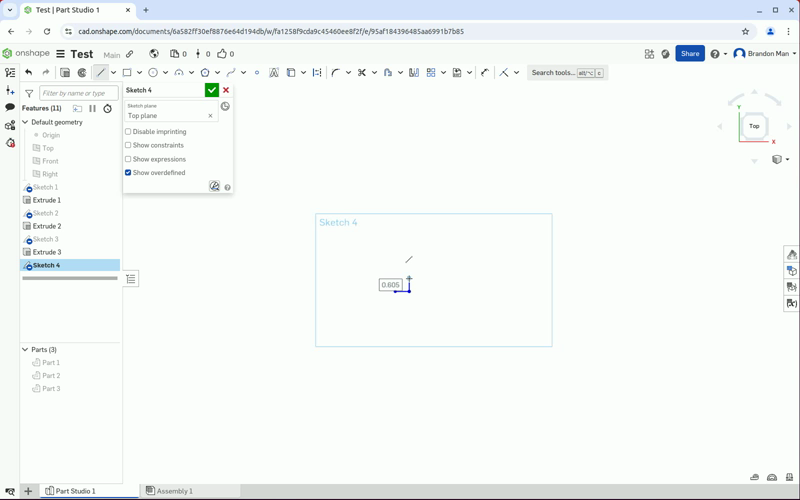
scroll(-6)
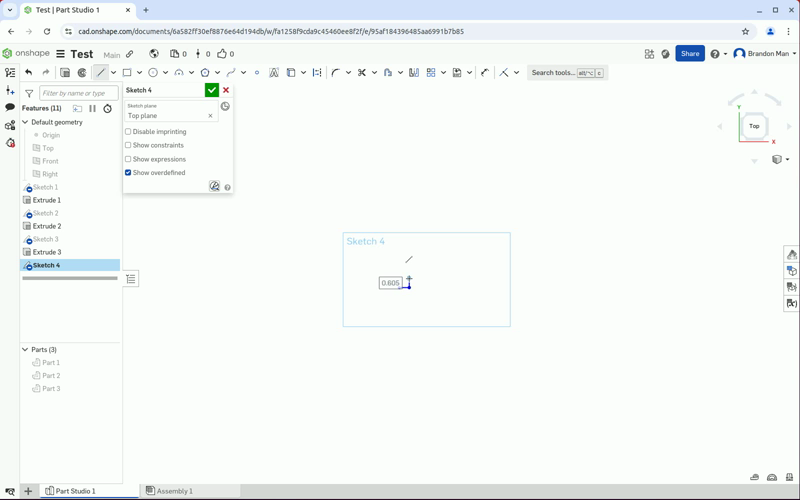
scroll(-6)
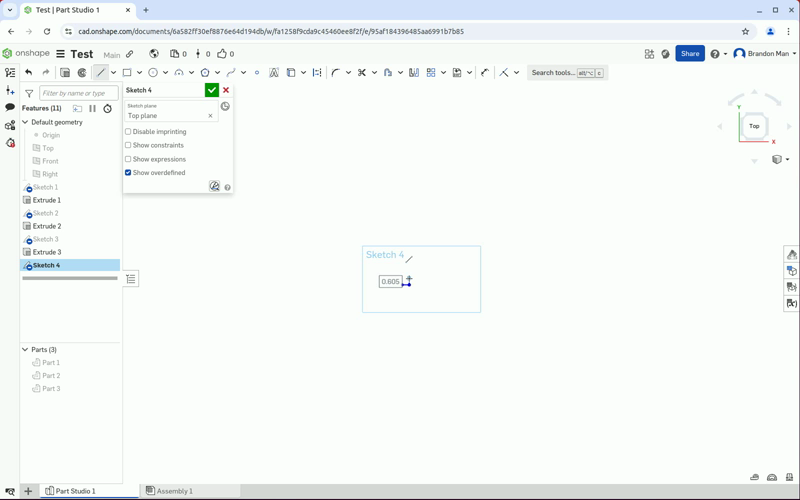
scroll(-6)
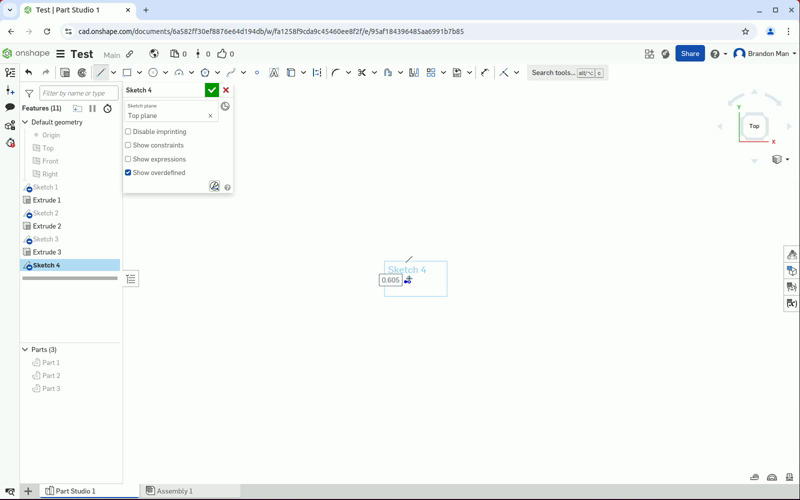
key_up(shift)
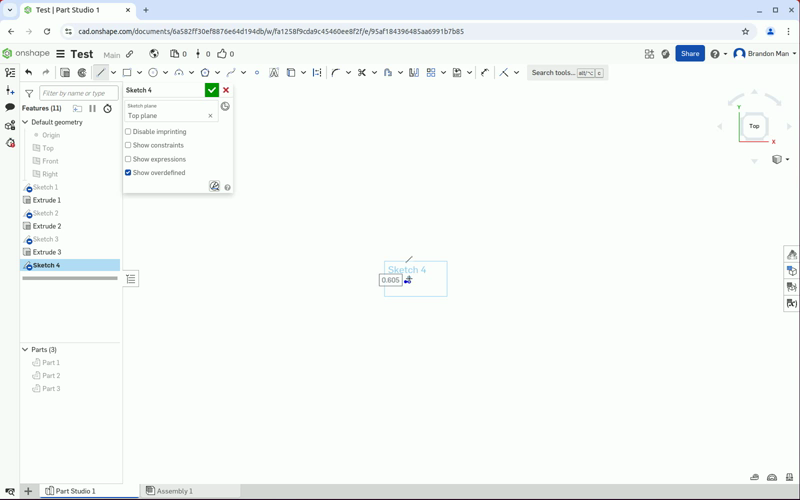
key_down(shift)
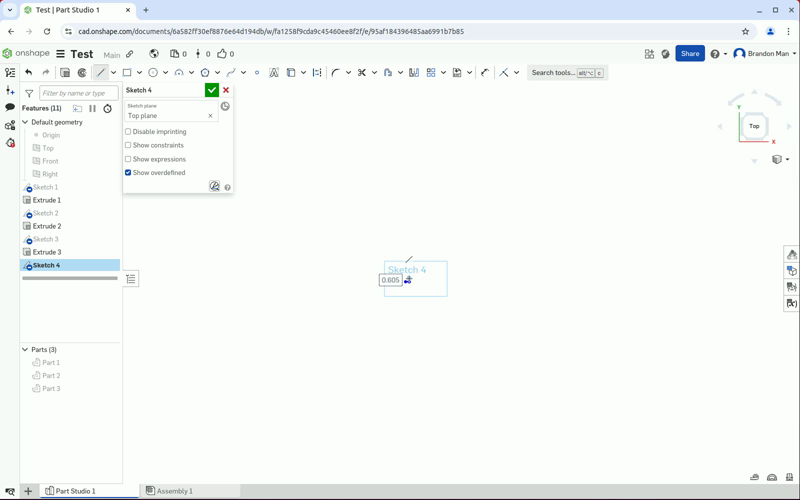
mouse_move(439, 278)
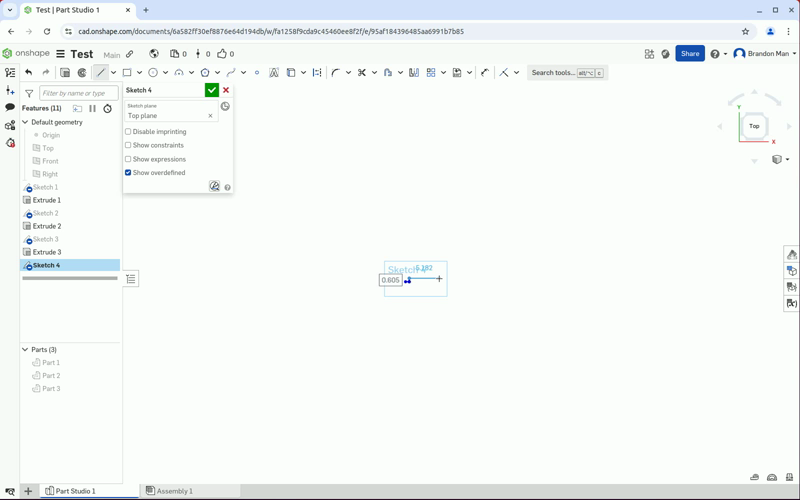
mouse_move(405, 278)
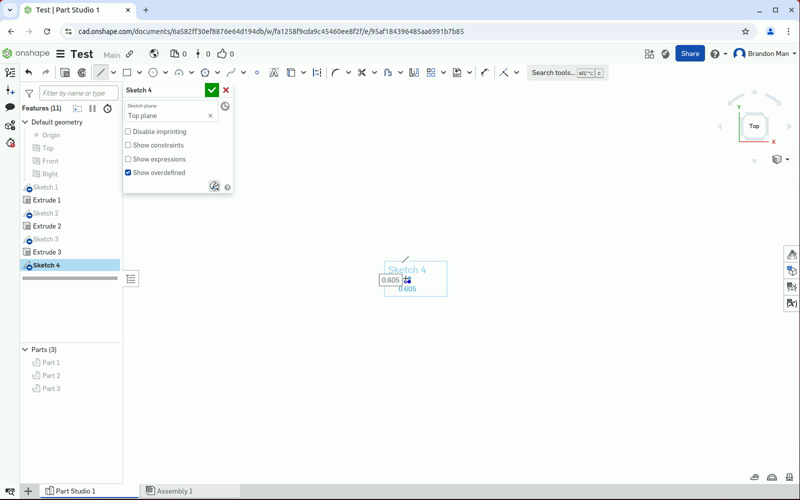
scroll(6)
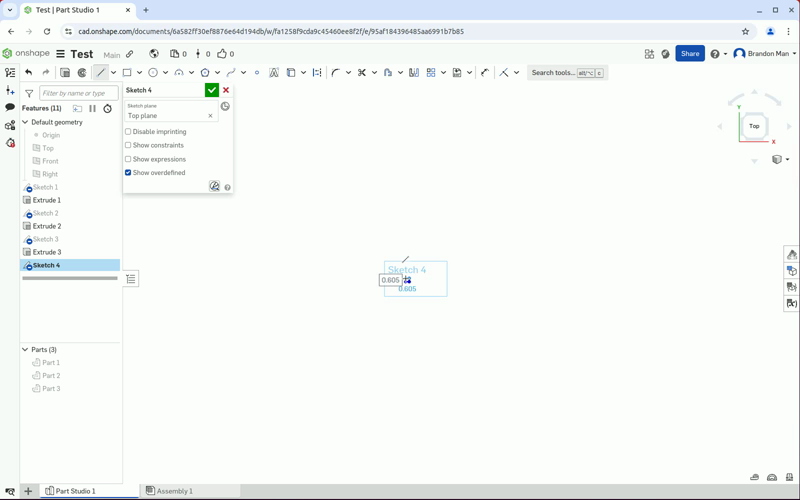
scroll(6)
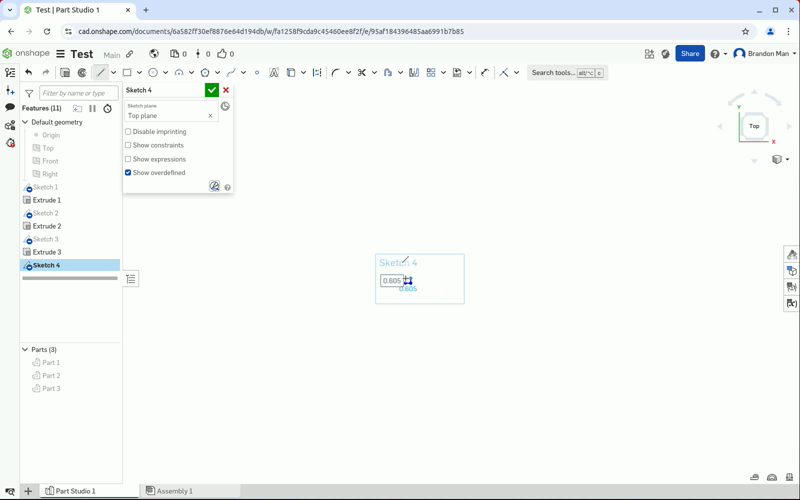
scroll(6)
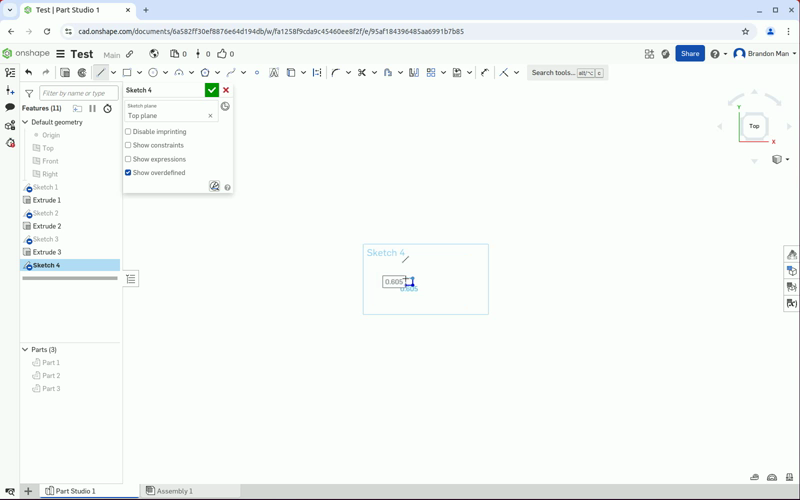
scroll(6)
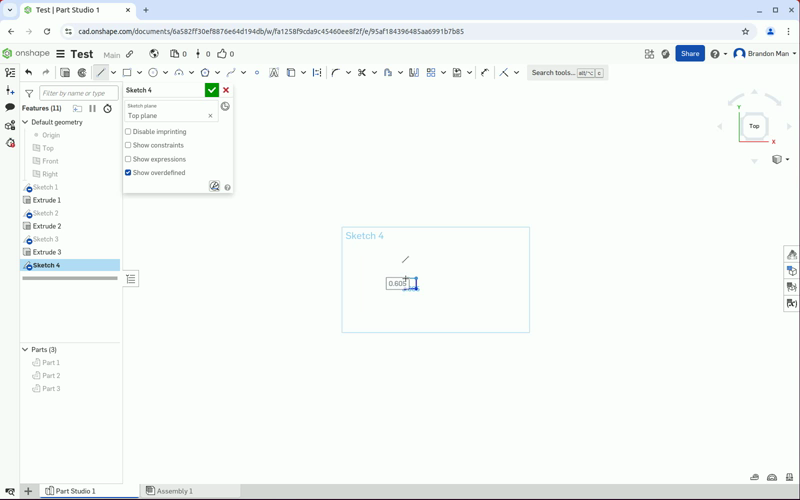
scroll(6)
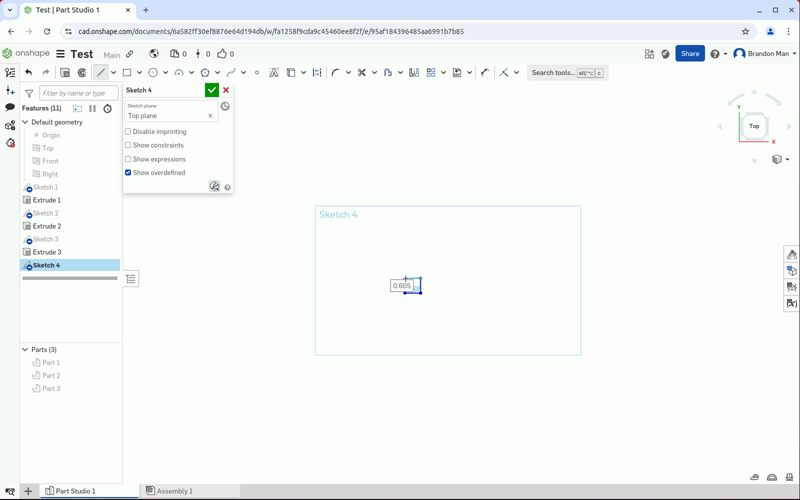
scroll(6)
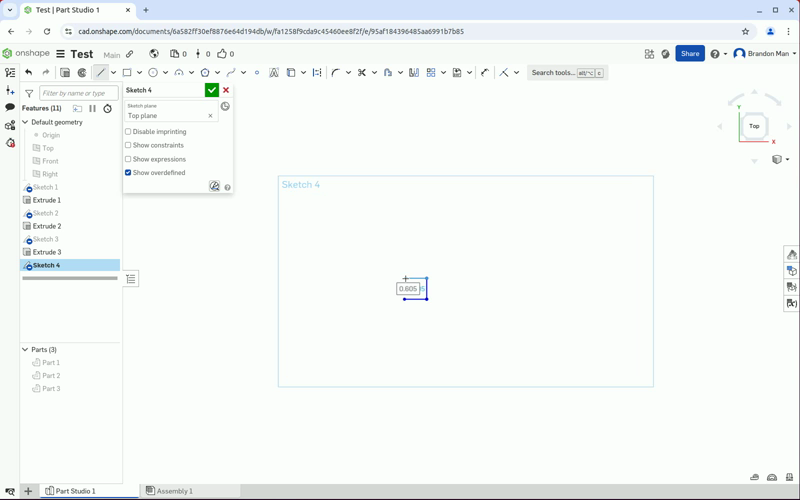
scroll(6)
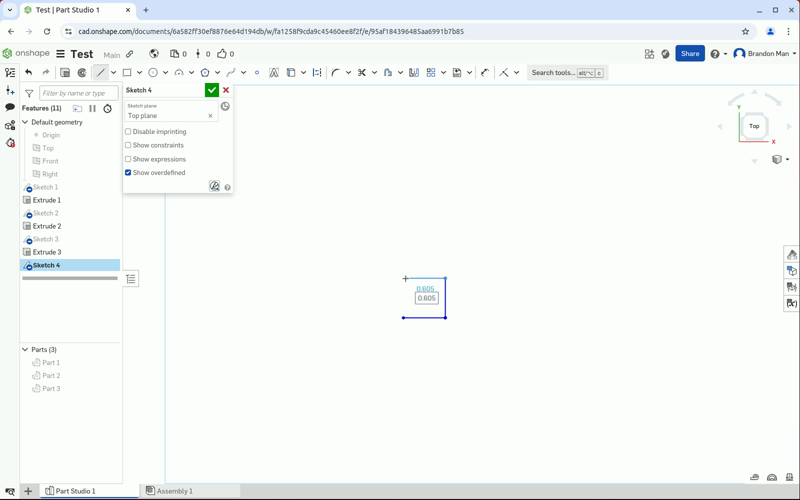
click(405, 278)
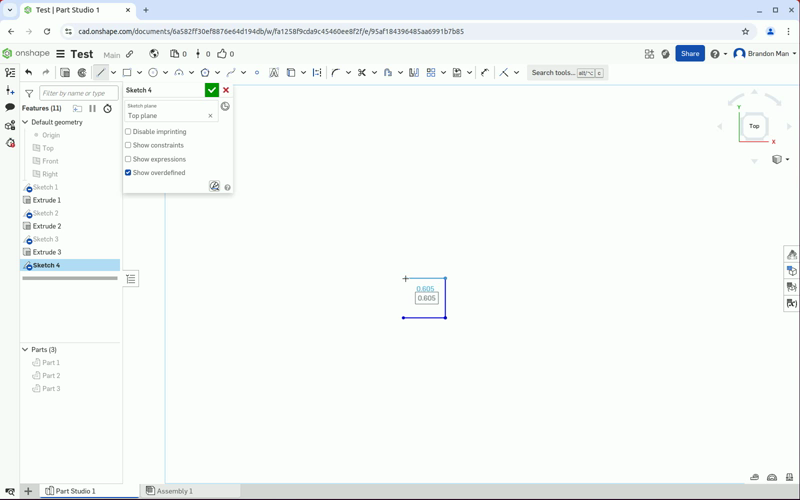
scroll(-6)
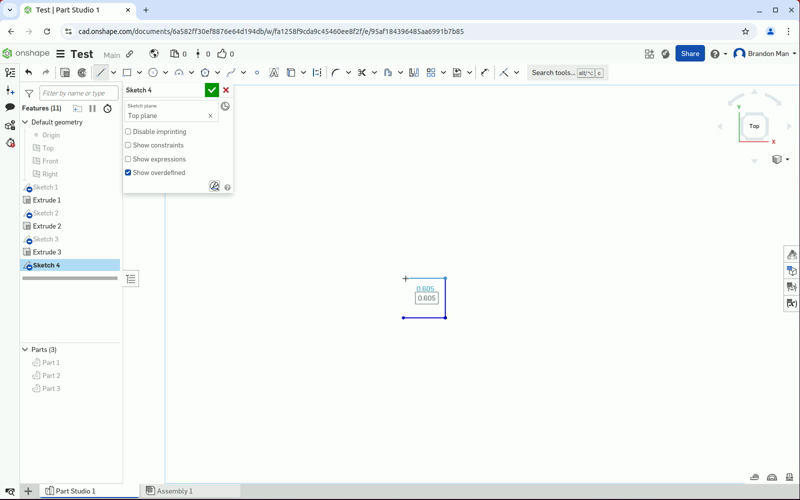
scroll(-6)
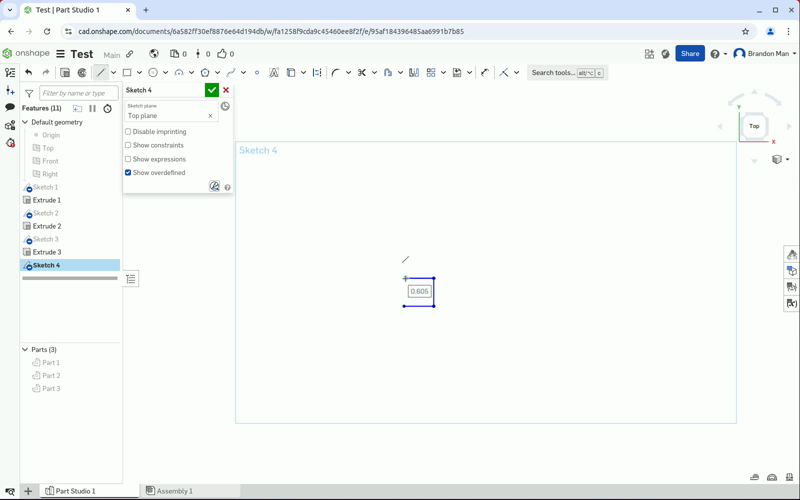
scroll(-6)
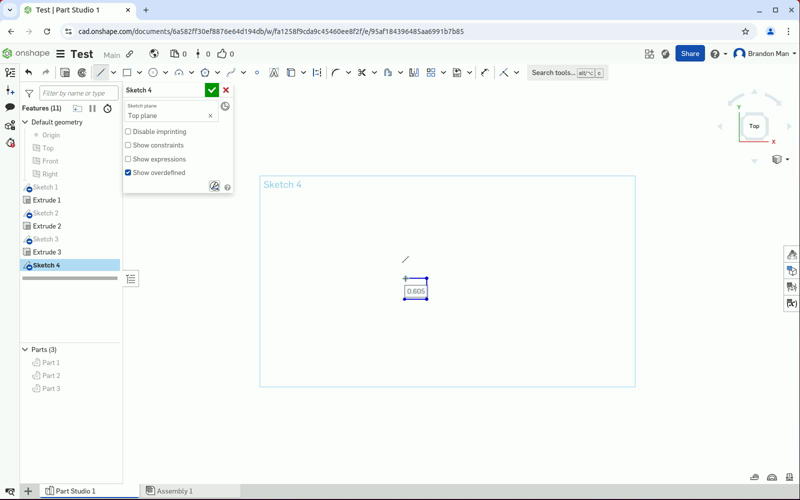
scroll(-6)
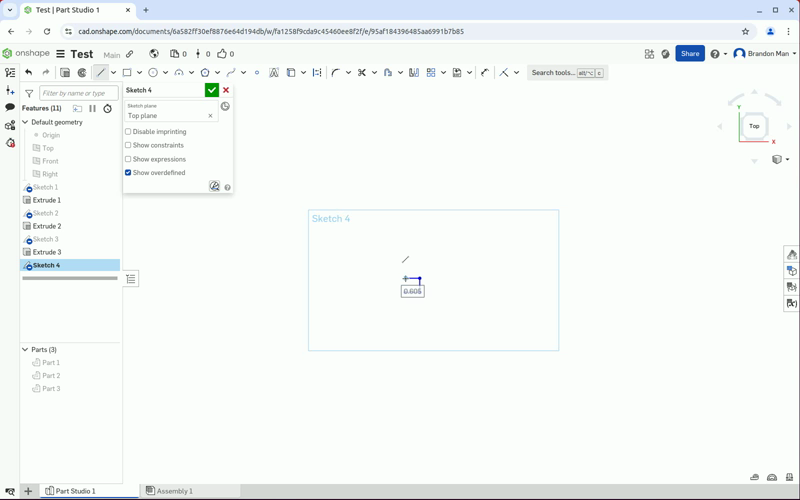
scroll(-6)
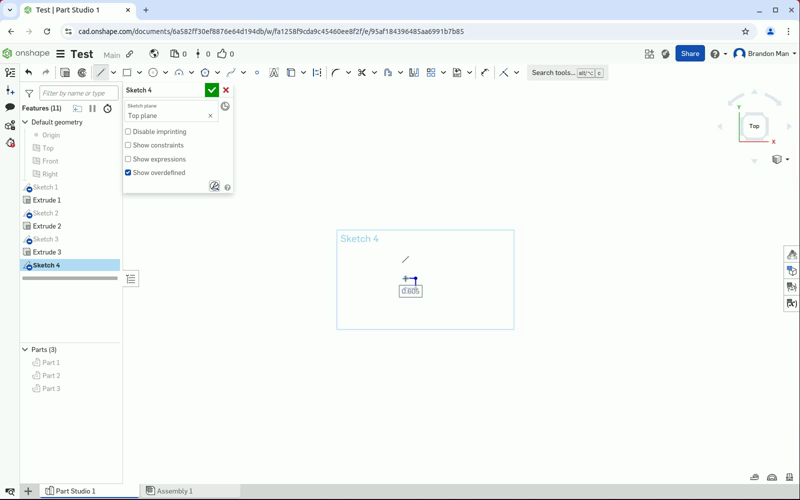
scroll(-6)
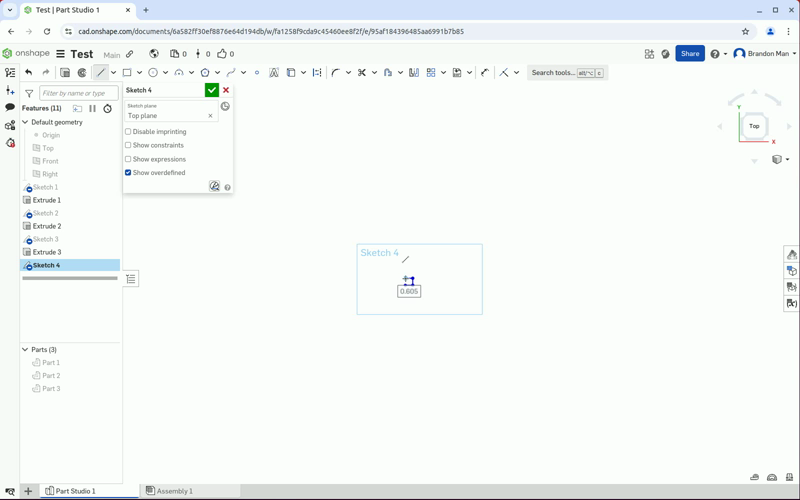
scroll(-6)
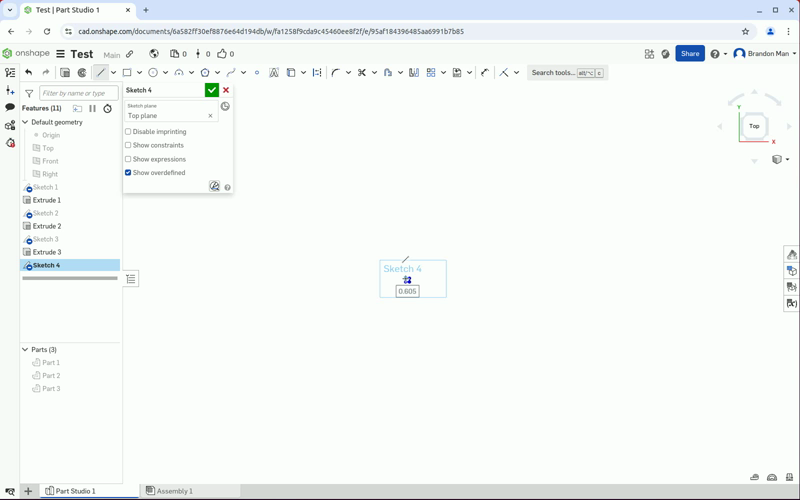
key_up(shift)
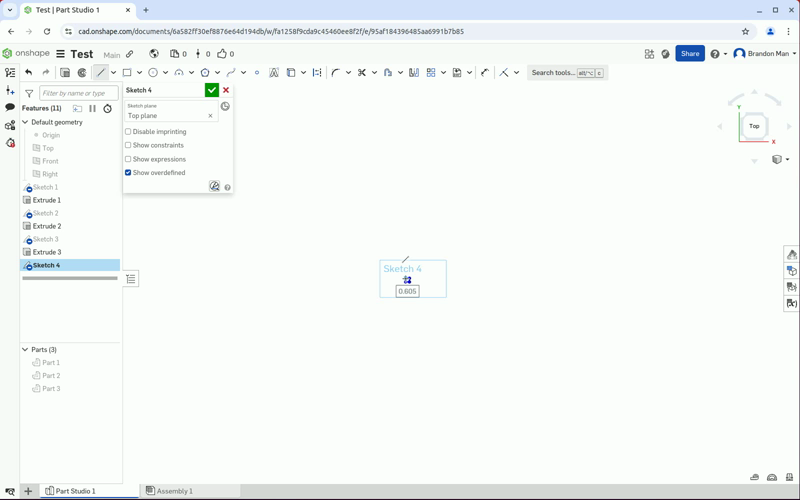
mouse_move(435, 278)
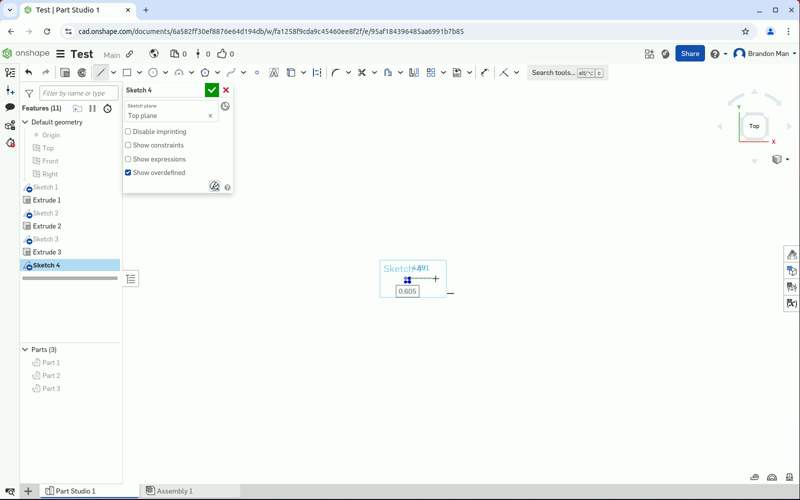
key_down(shift)
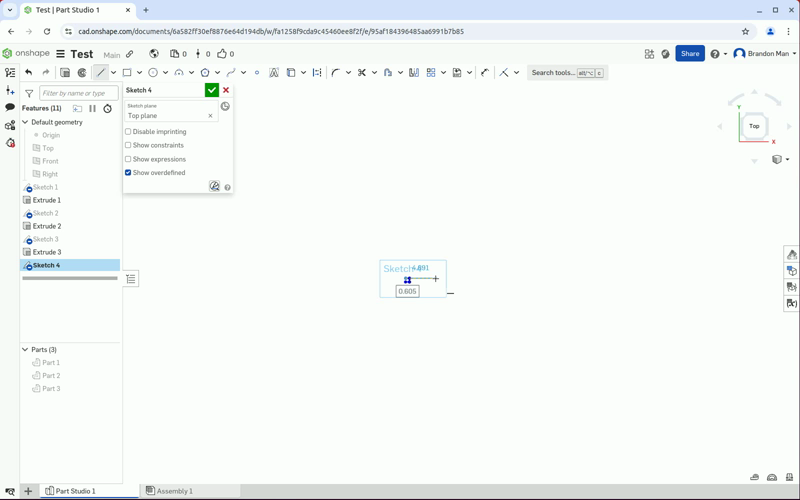
mouse_move(405, 281)
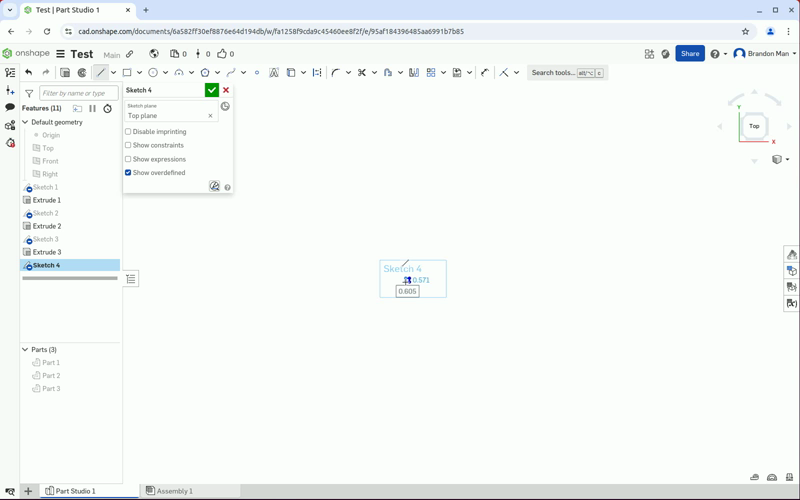
scroll(6)
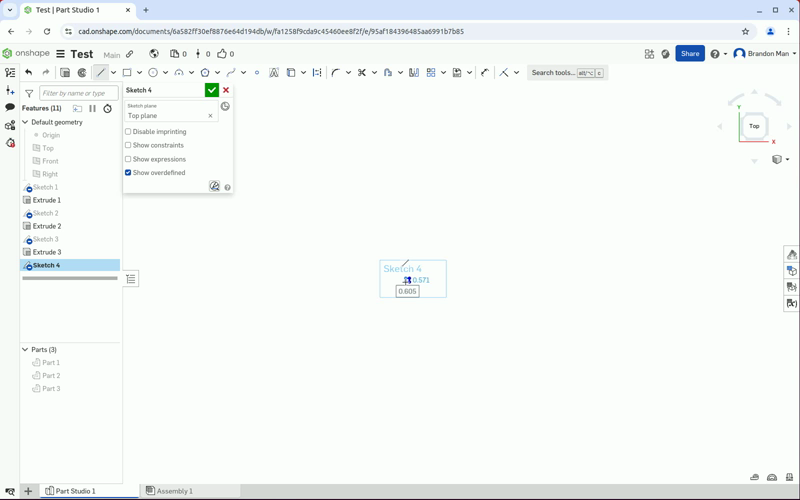
scroll(6)
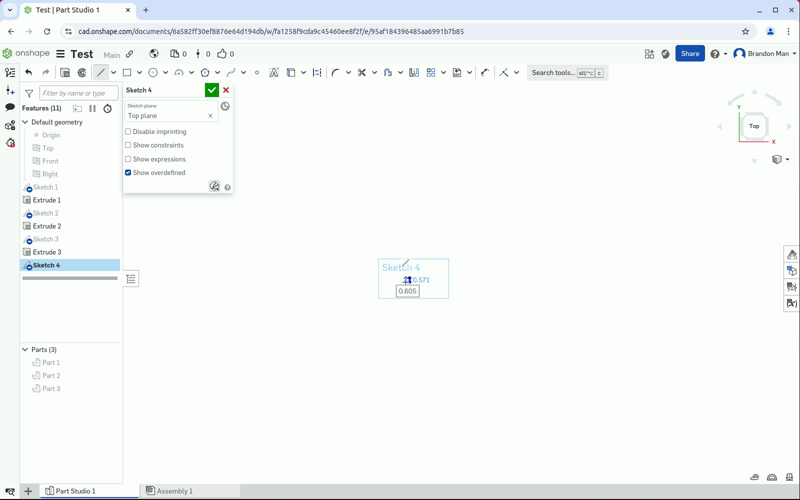
scroll(6)
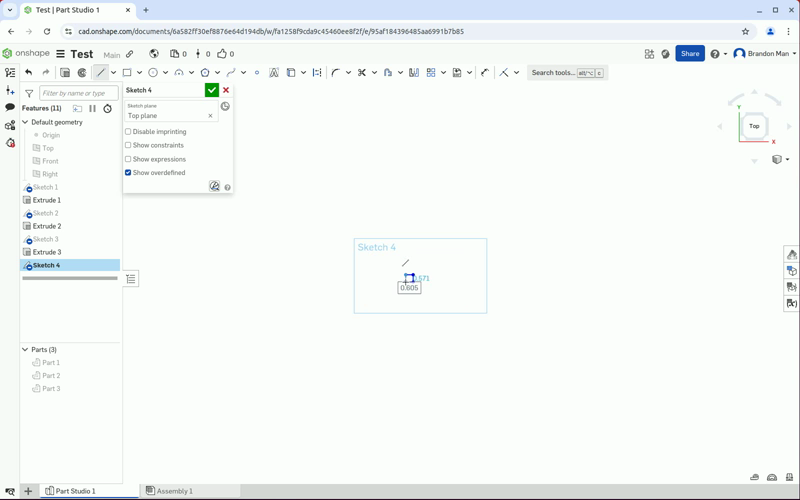
scroll(6)
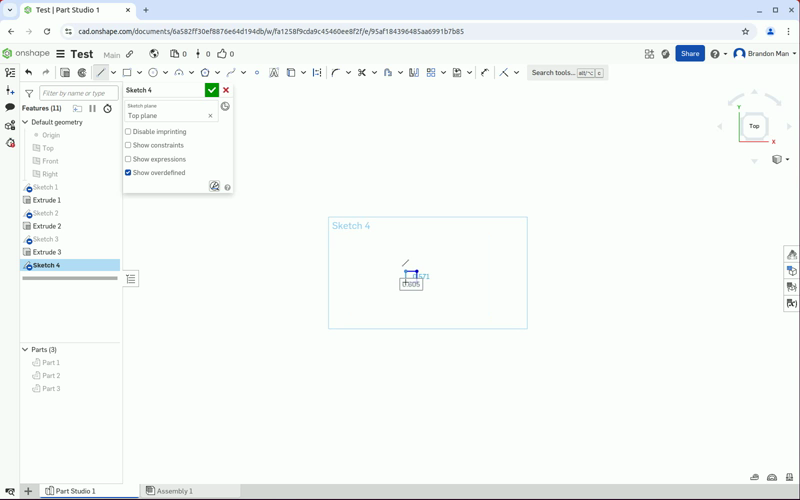
scroll(6)
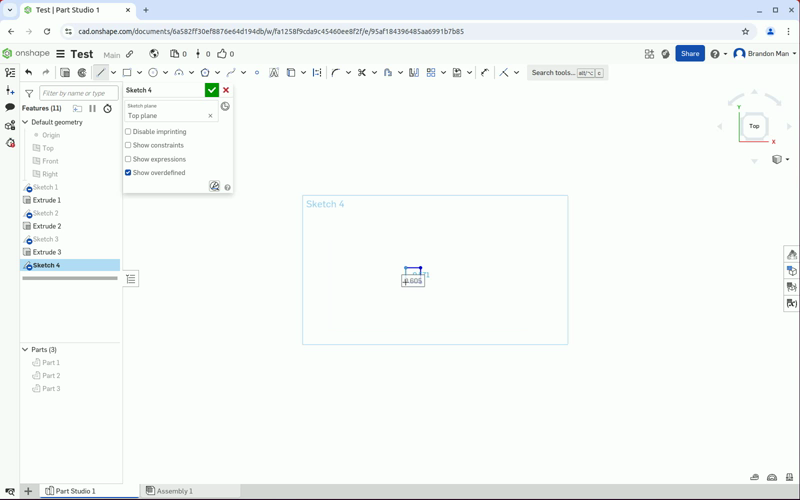
scroll(6)
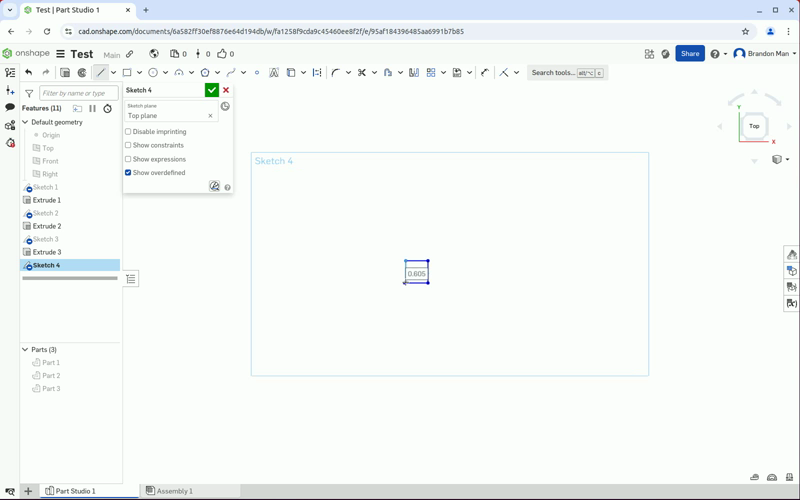
scroll(6)
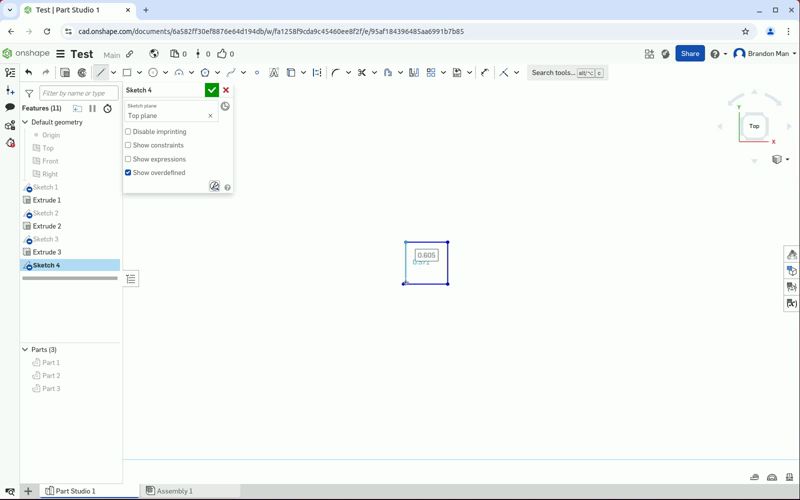
key_up(shift)
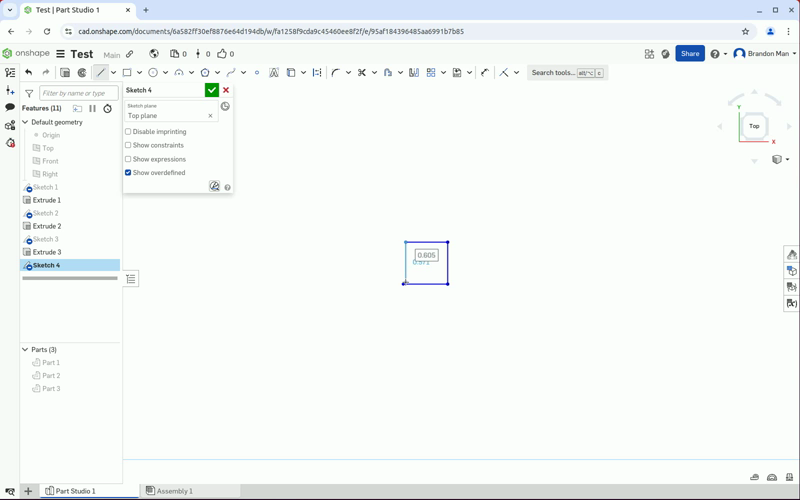
click(405, 281)
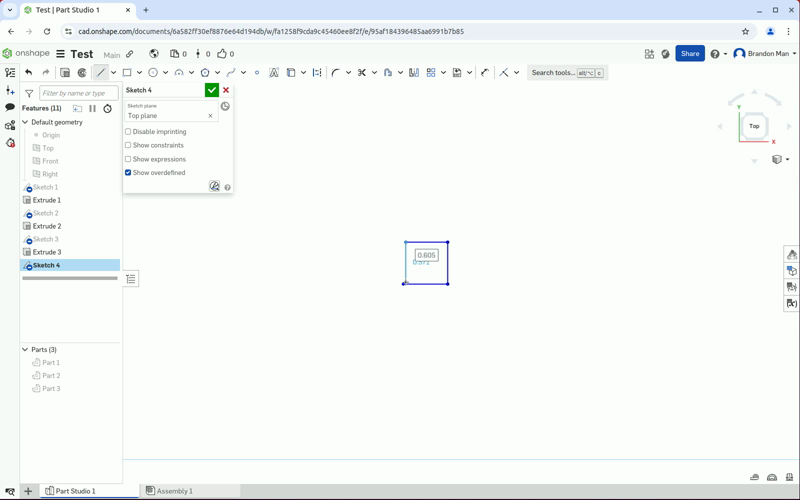
scroll(-6)
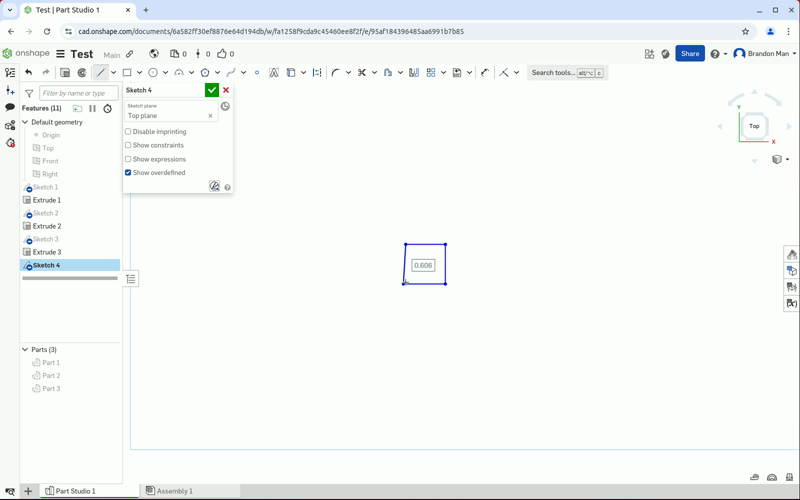
scroll(-6)
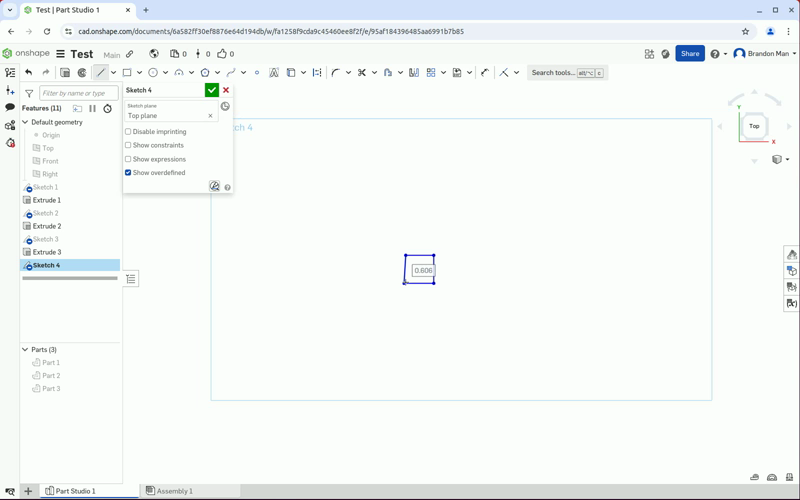
scroll(-6)
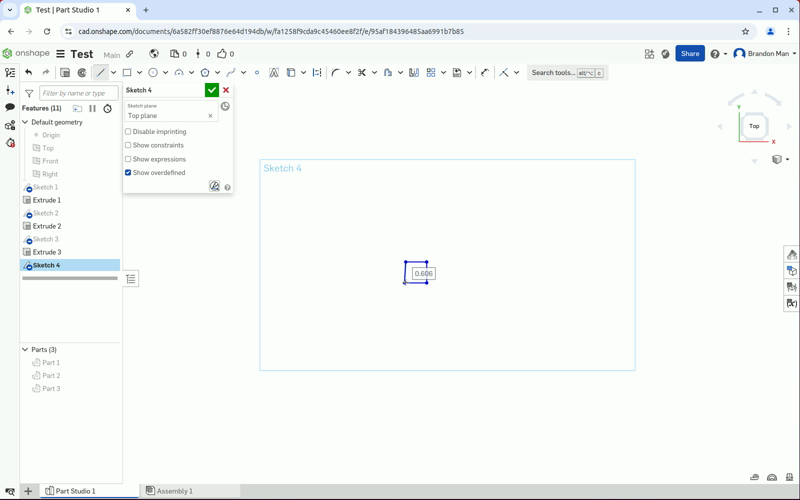
scroll(-6)
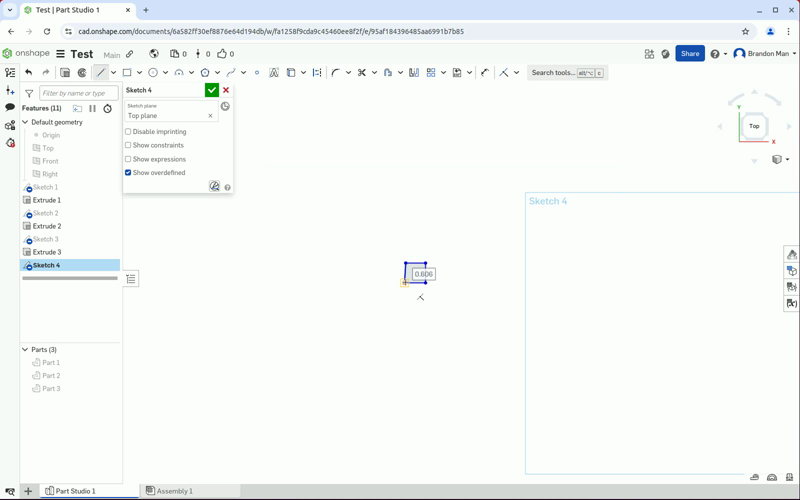
scroll(-6)
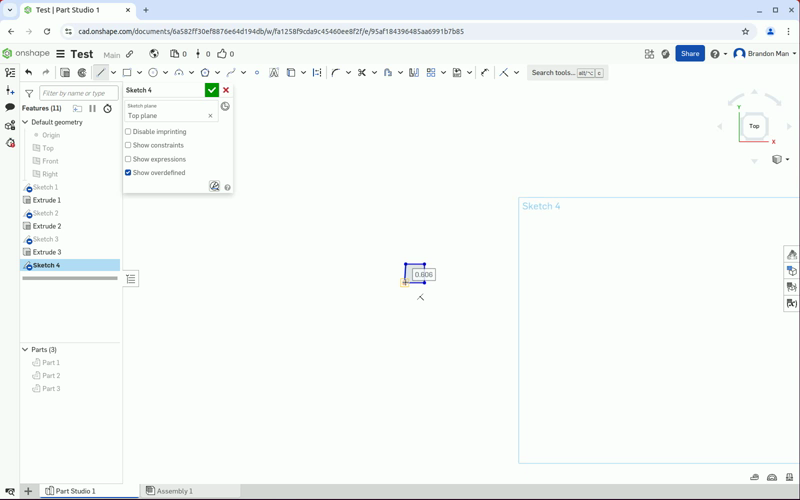
scroll(-6)
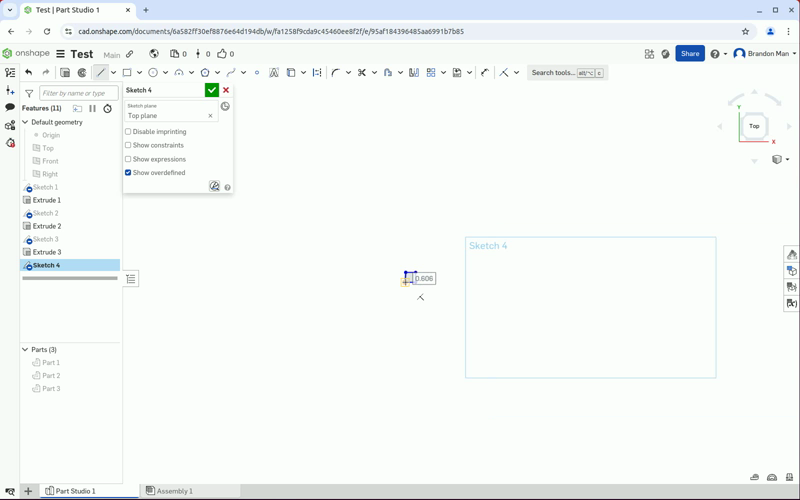
scroll(-6)
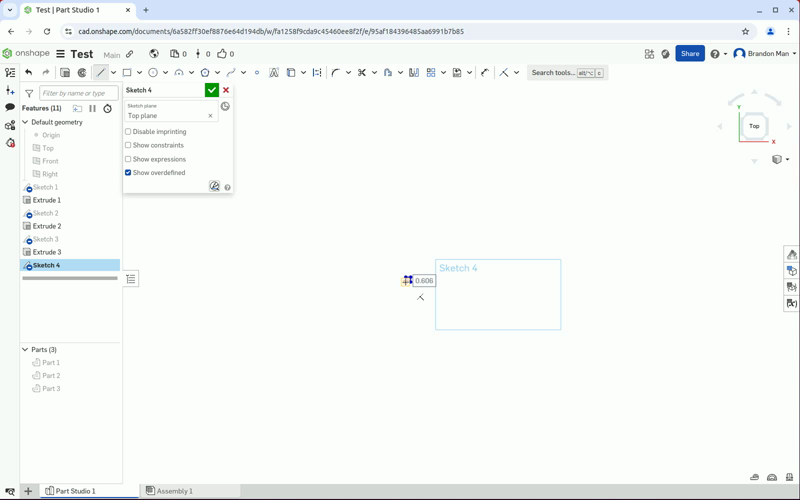
key(esc)
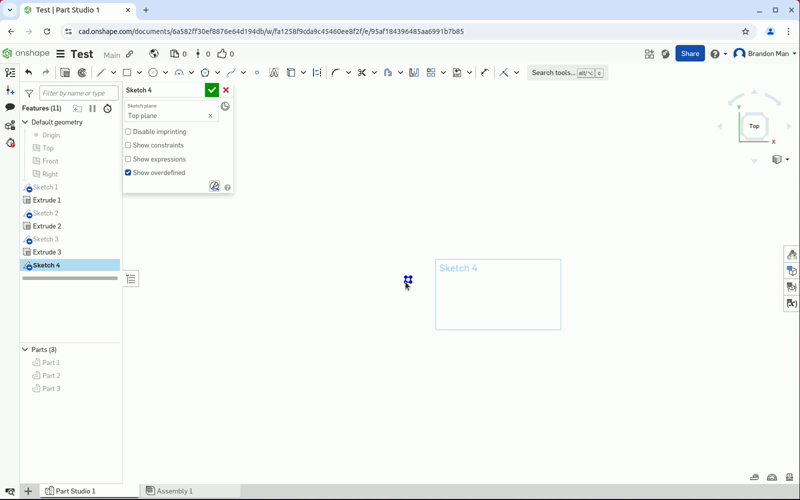
mouse_move(408, 280)
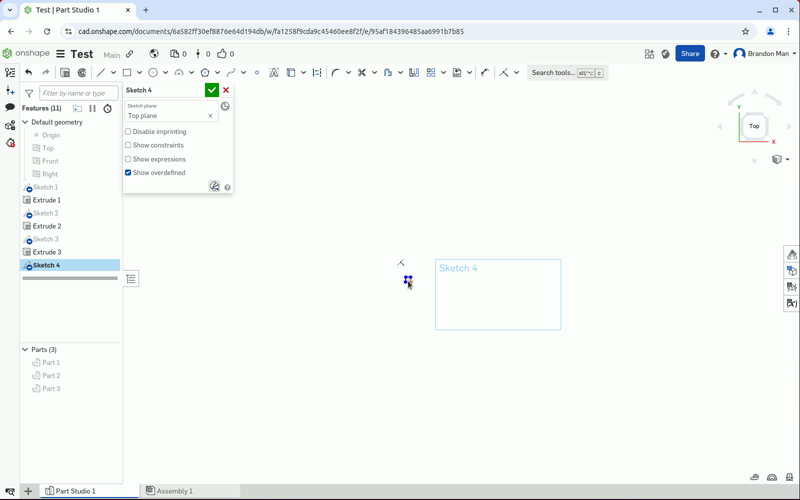
scroll(6)
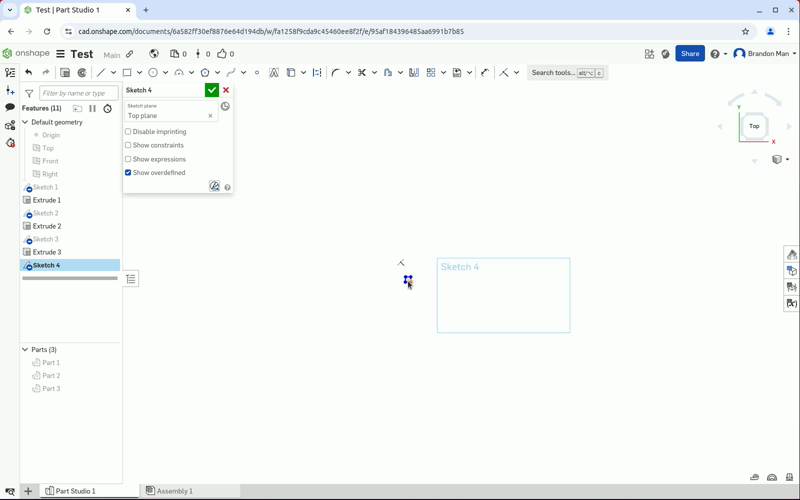
scroll(6)
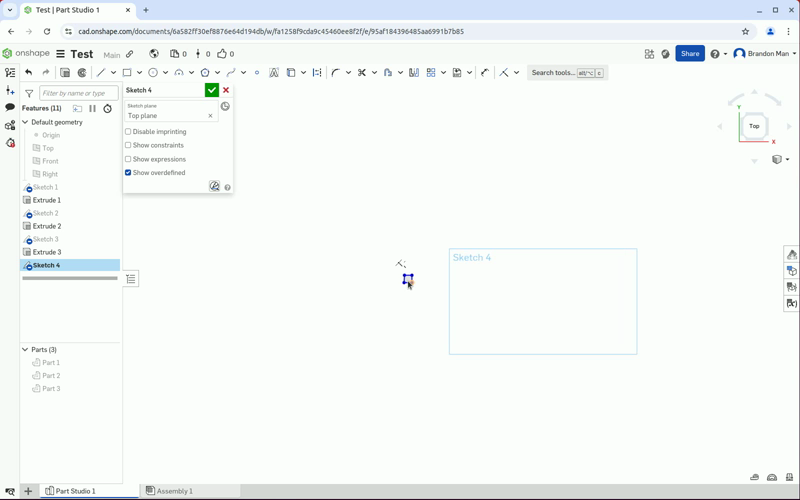
scroll(6)
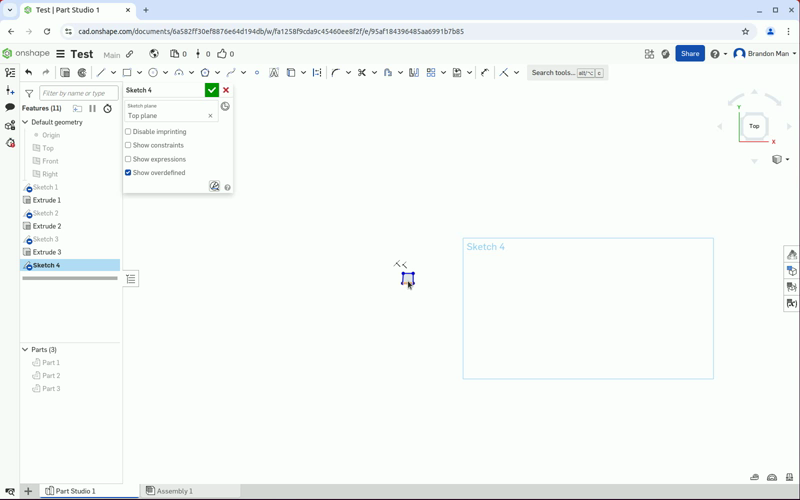
scroll(6)
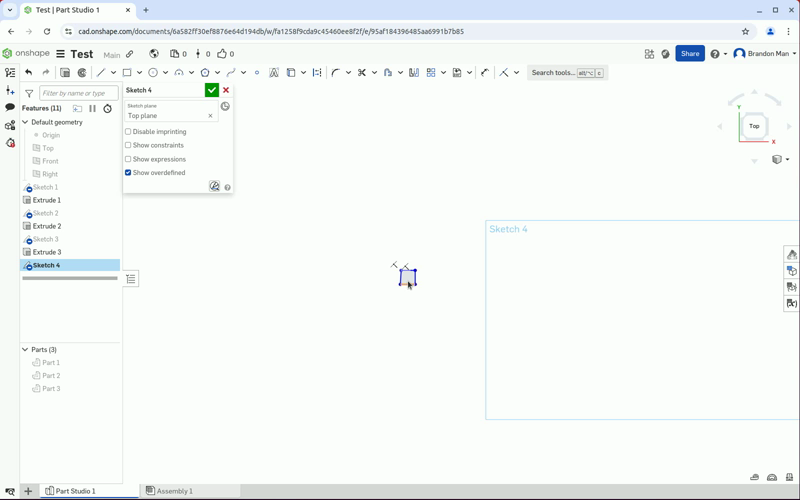
scroll(6)
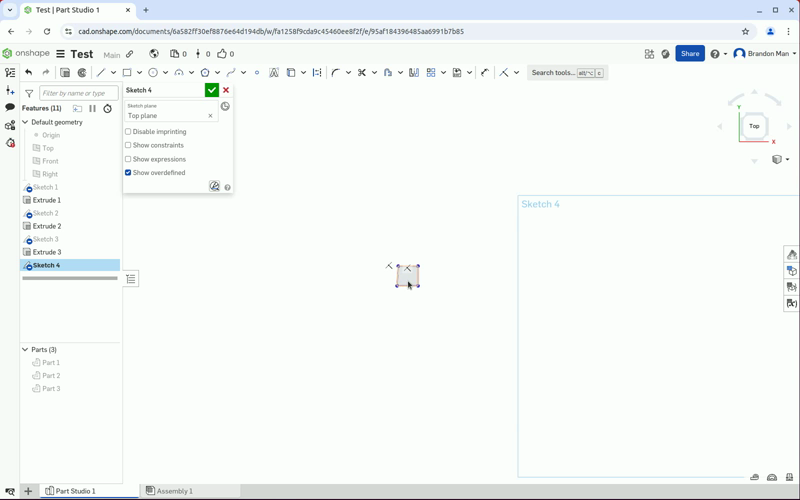
scroll(6)
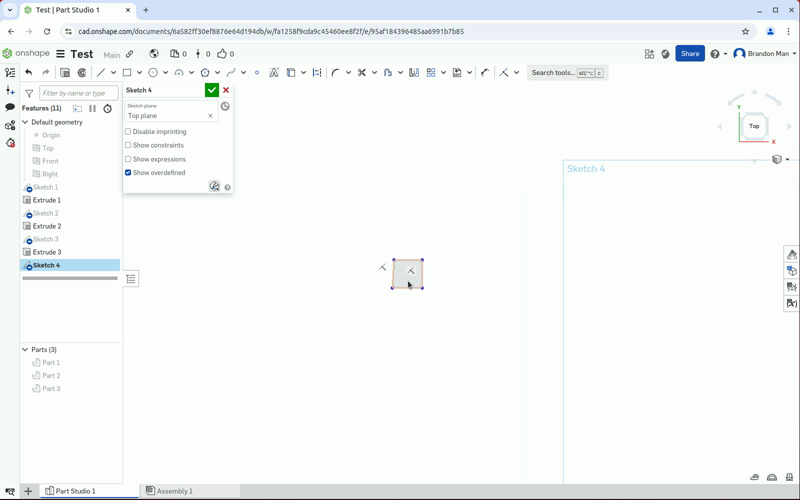
scroll(6)
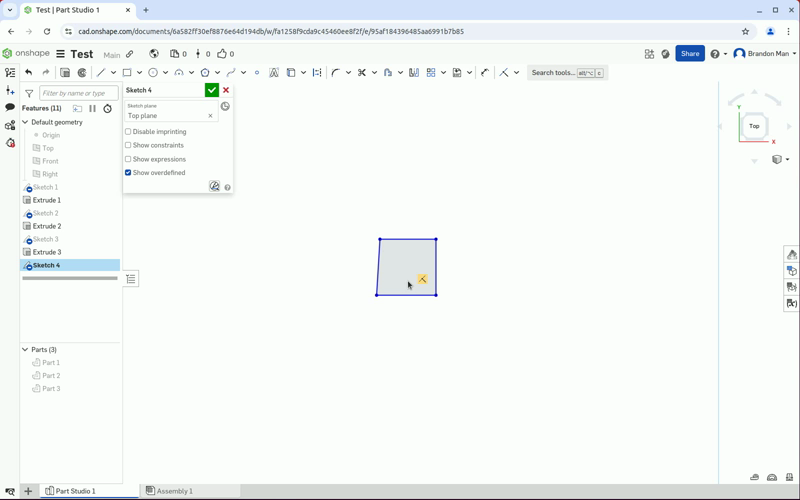
click(408, 280)
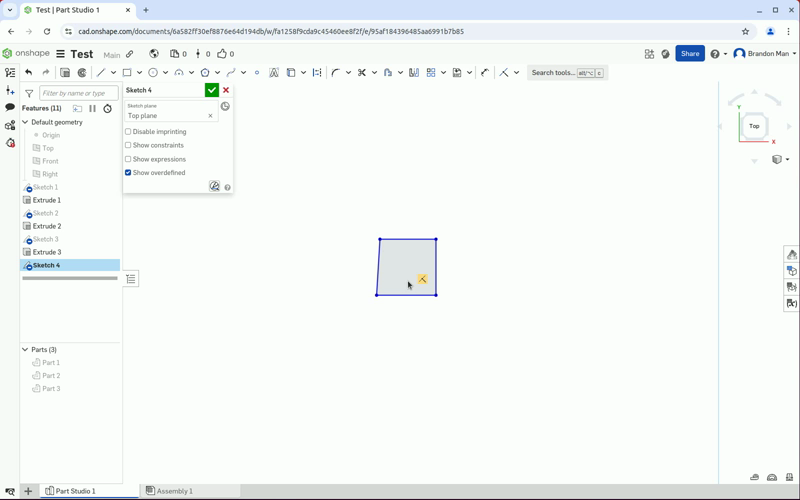
scroll(-6)
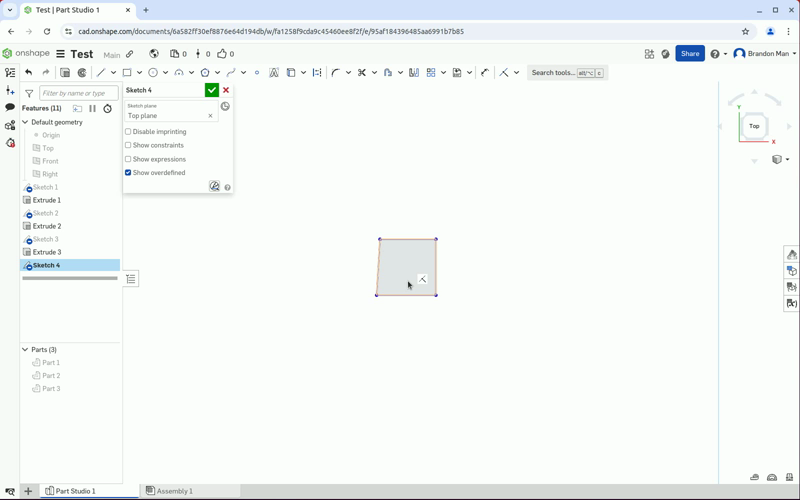
scroll(-6)
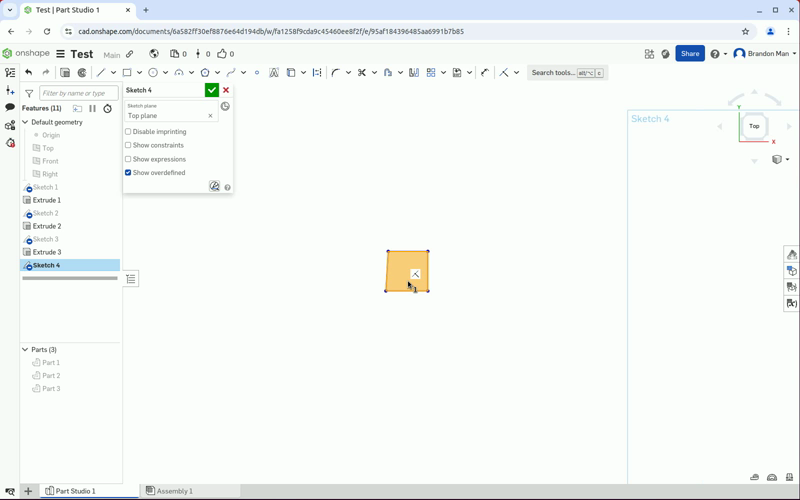
scroll(-6)
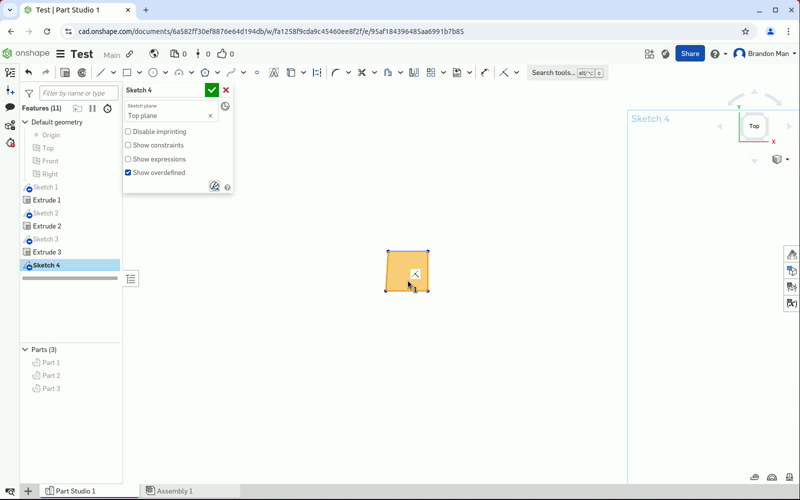
scroll(-6)
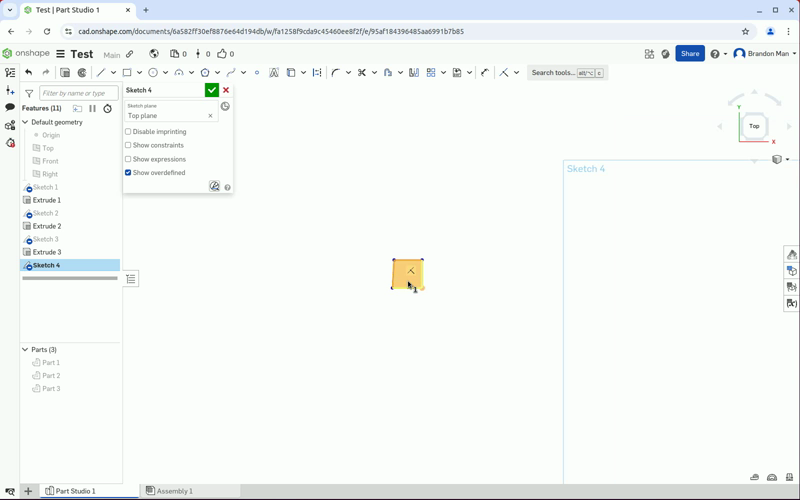
scroll(-6)
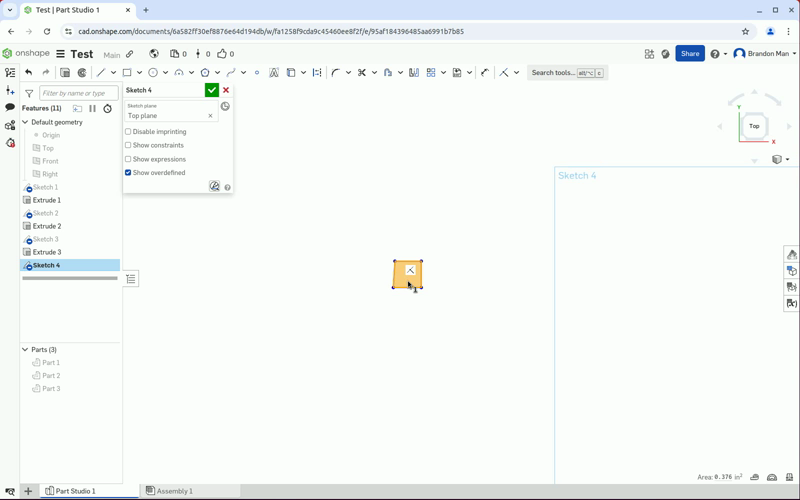
scroll(-6)
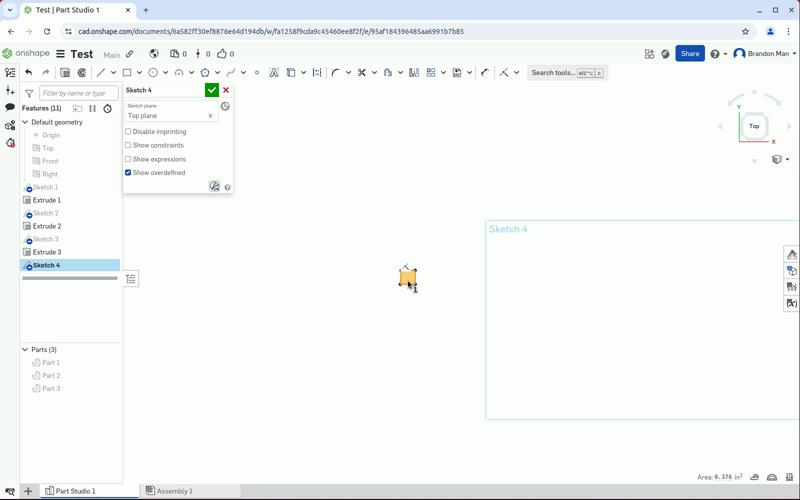
scroll(-6)
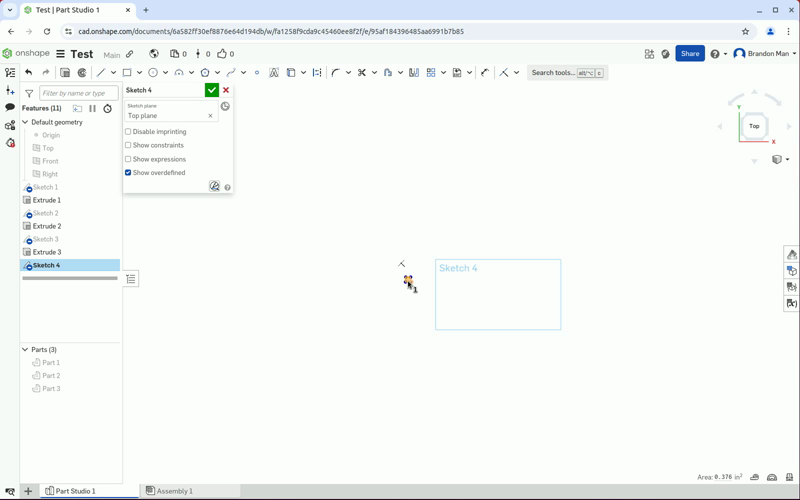
mouse_move(73, 352)
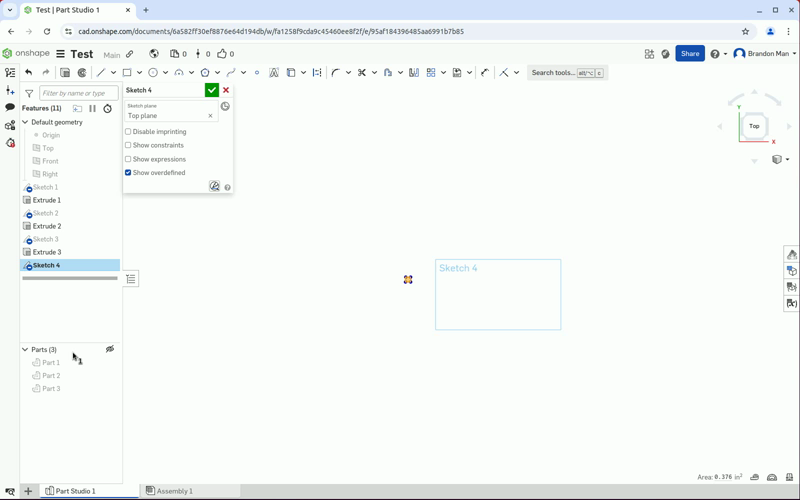
key(shift+y)
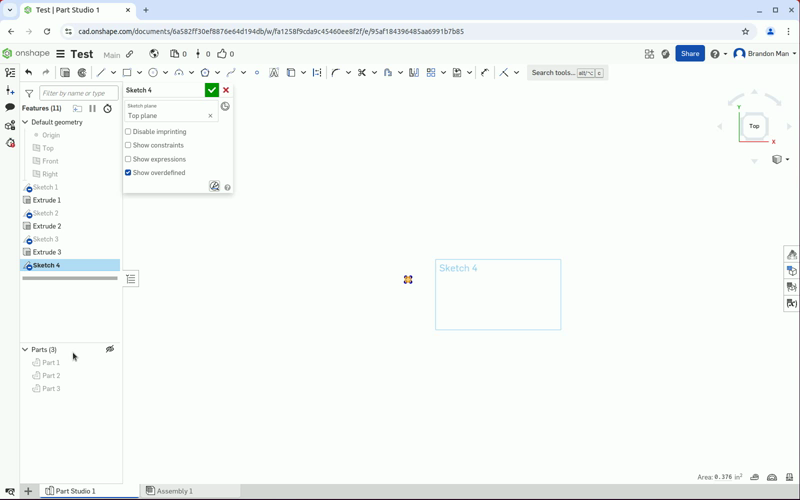
key(shift+e)
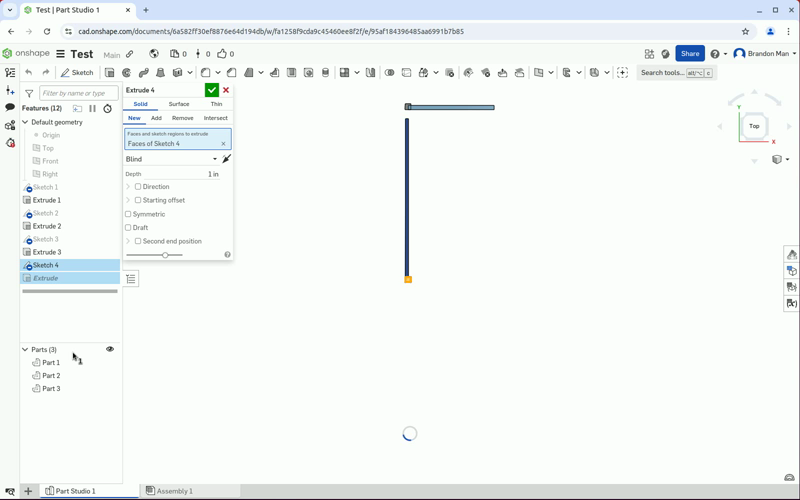
mouse_move(143, 106)
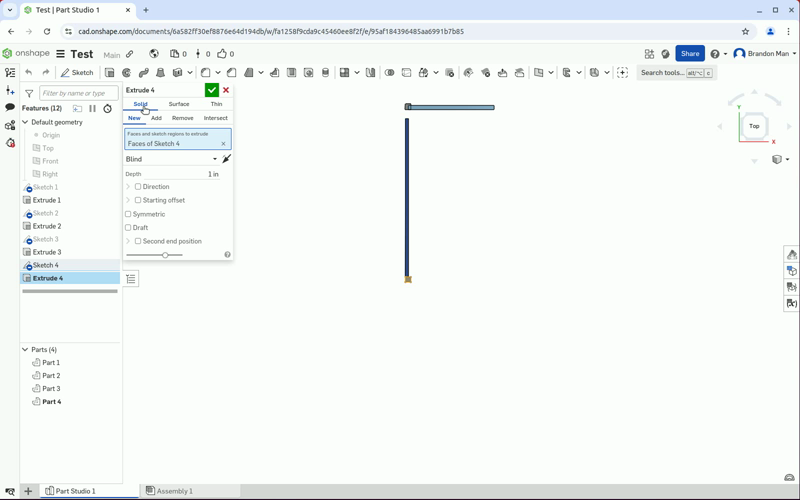
click(143, 106)
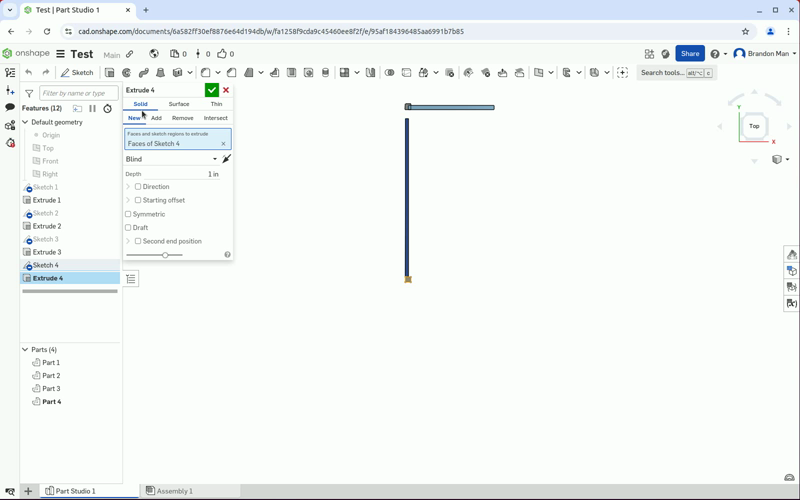
mouse_move(137, 120)
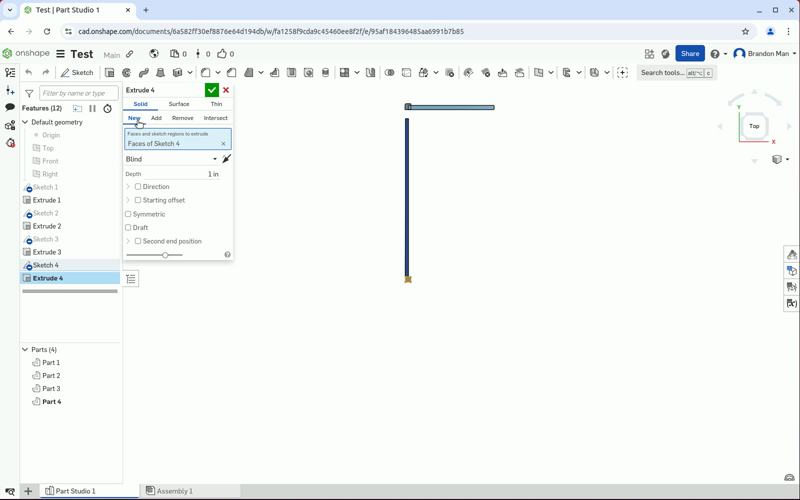
click(137, 120)
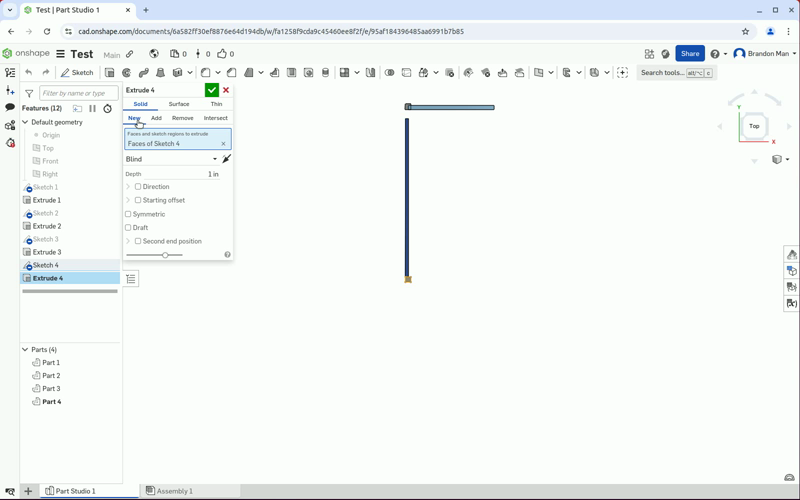
key(tab, 4)
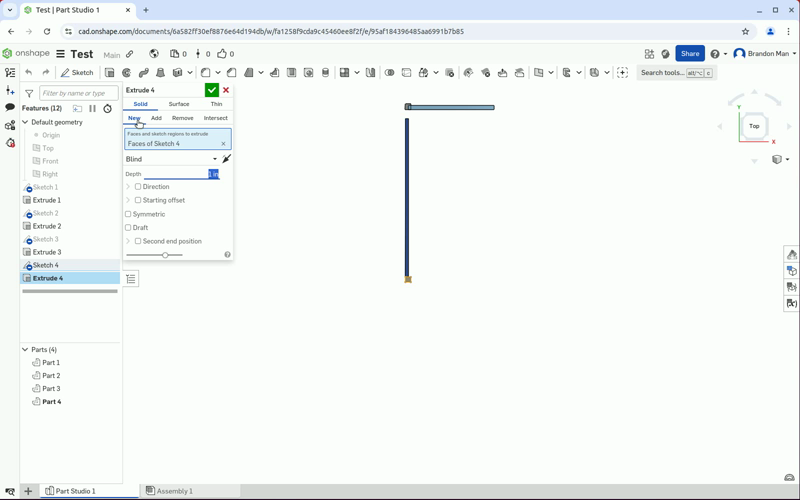
text(1.926)
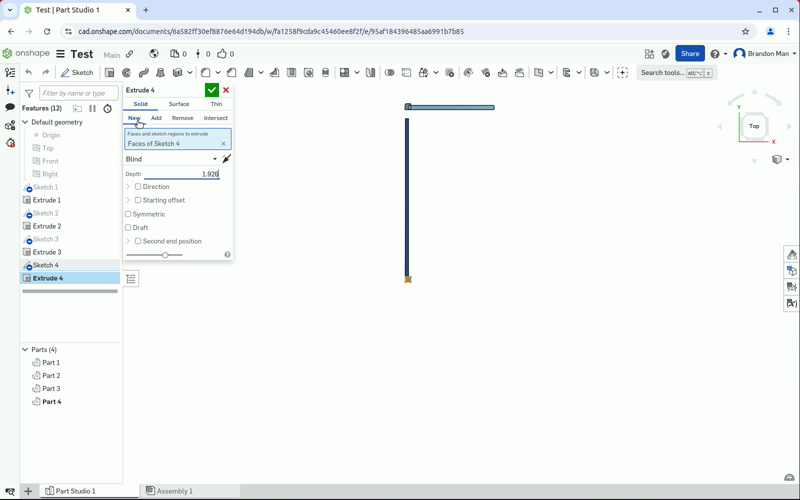
key(enter)
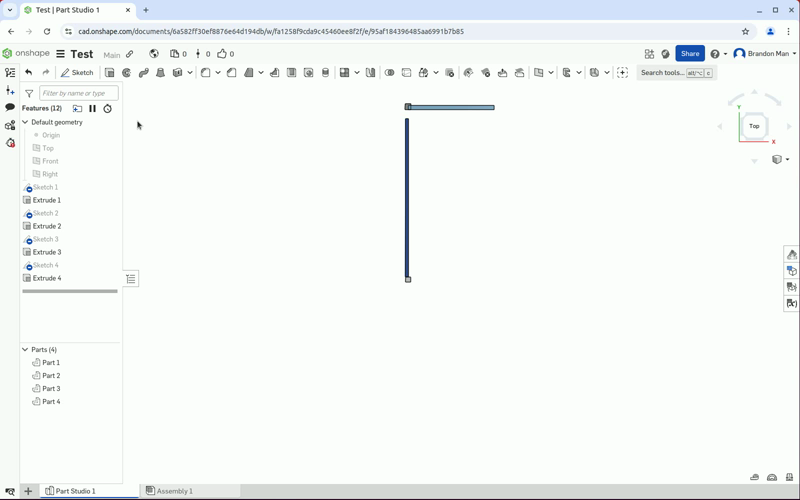
key(shift+h)
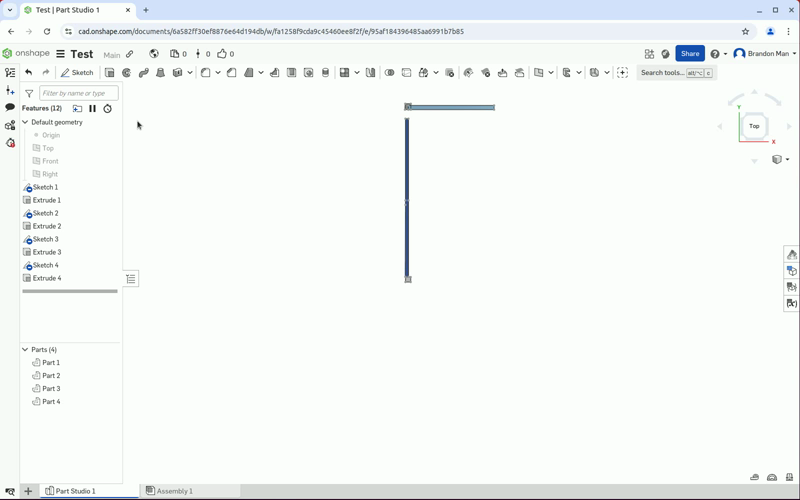
key(shift+h)
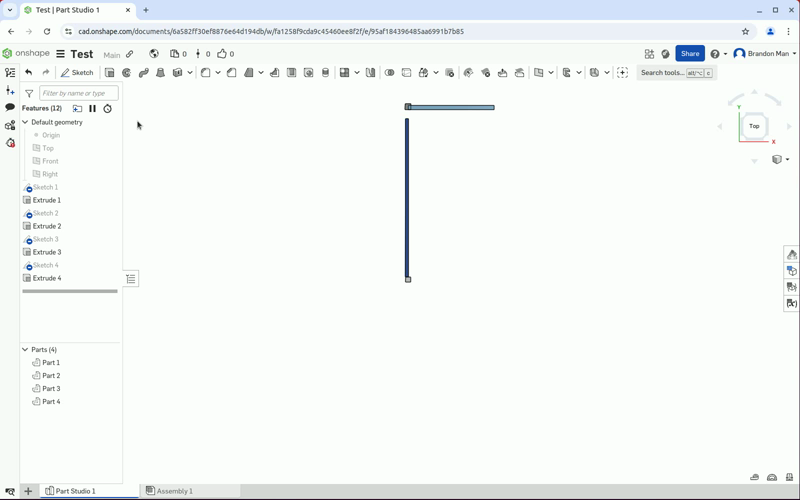
mouse_move(73, 189)
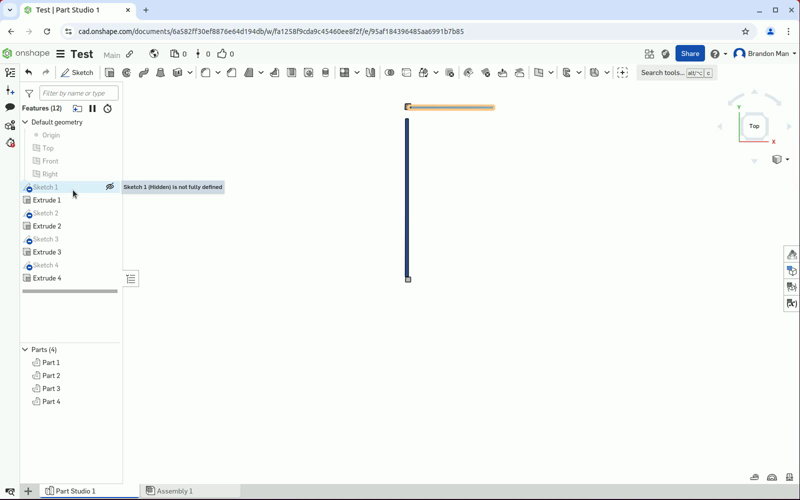
click(73, 189)
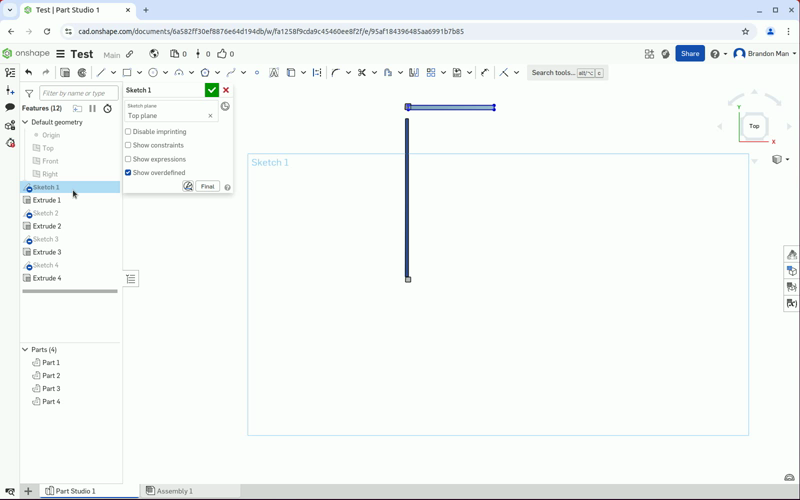
mouse_move(229, 92)
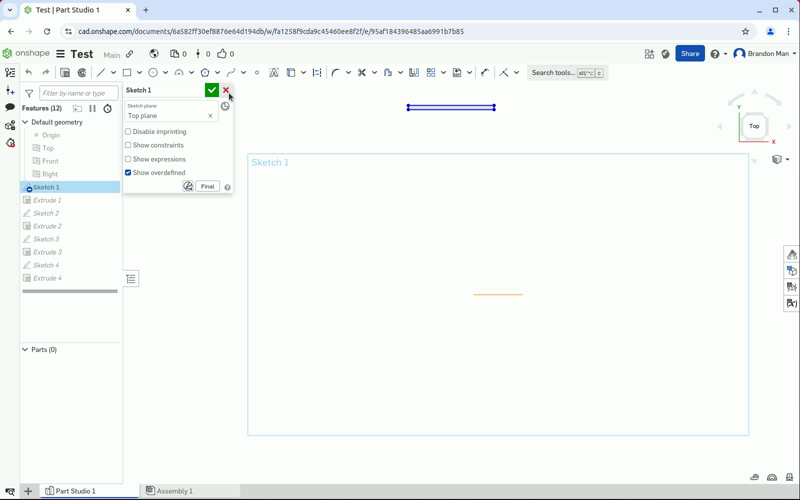
click(229, 92)
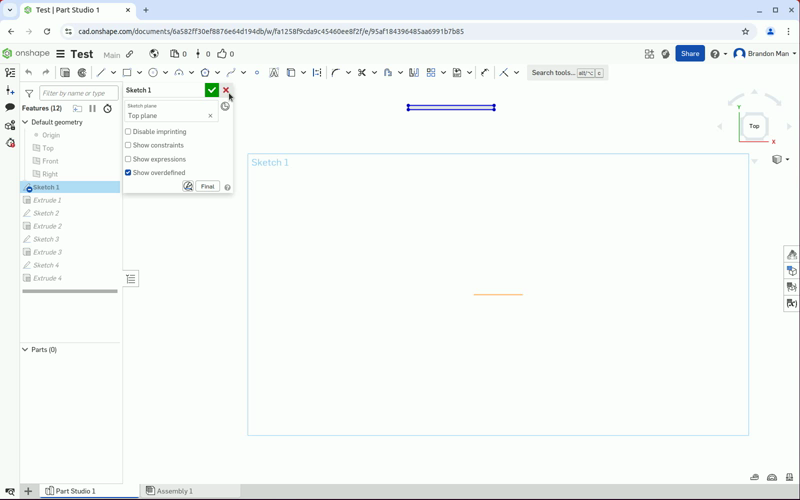
key(shift+s)
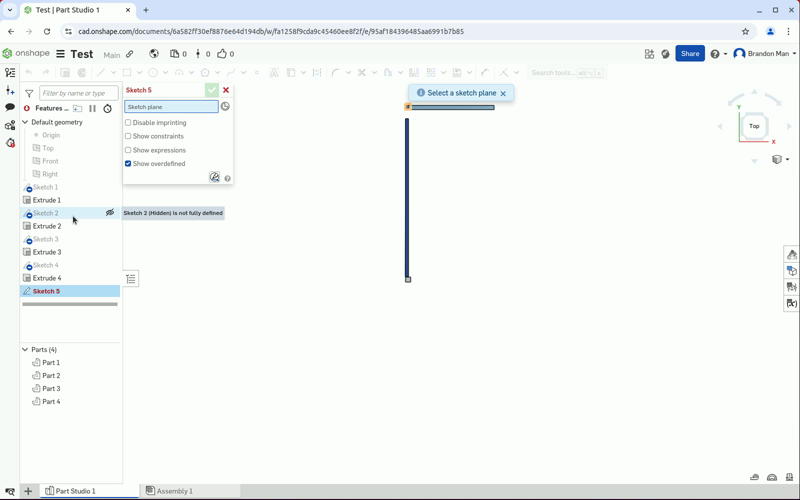
scroll(3)
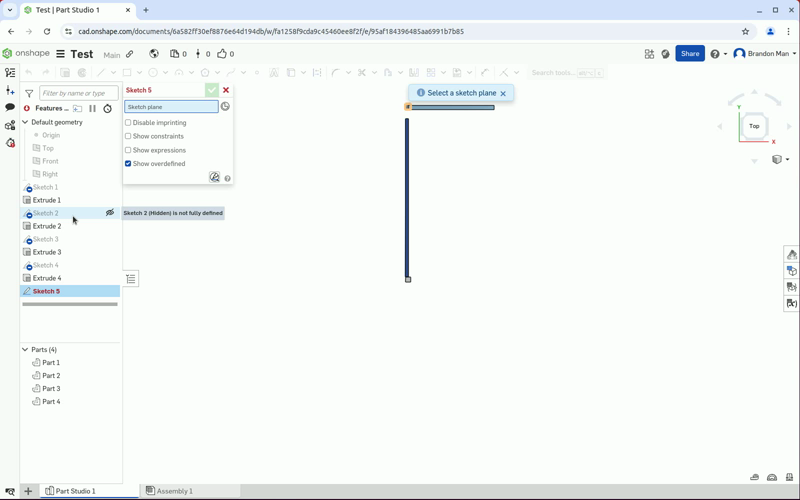
mouse_move(73, 150)
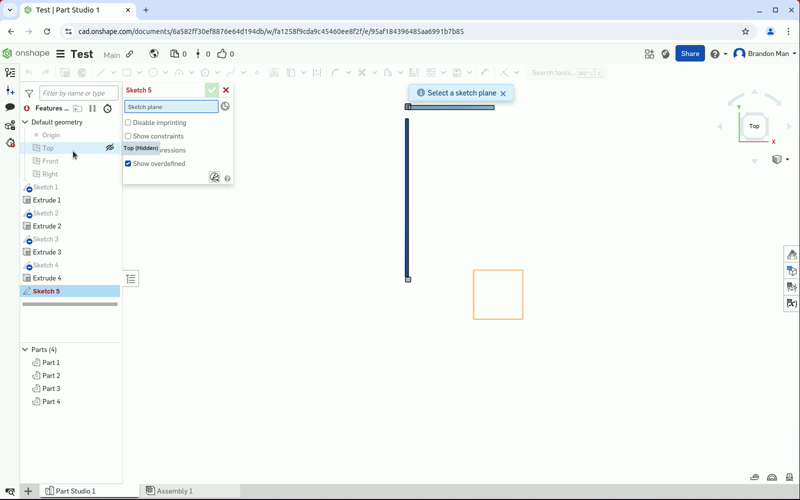
click(73, 150)
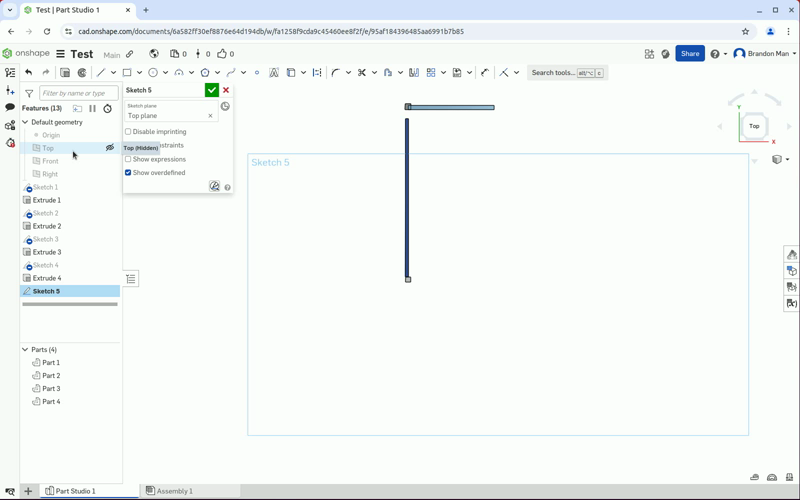
mouse_move(73, 352)
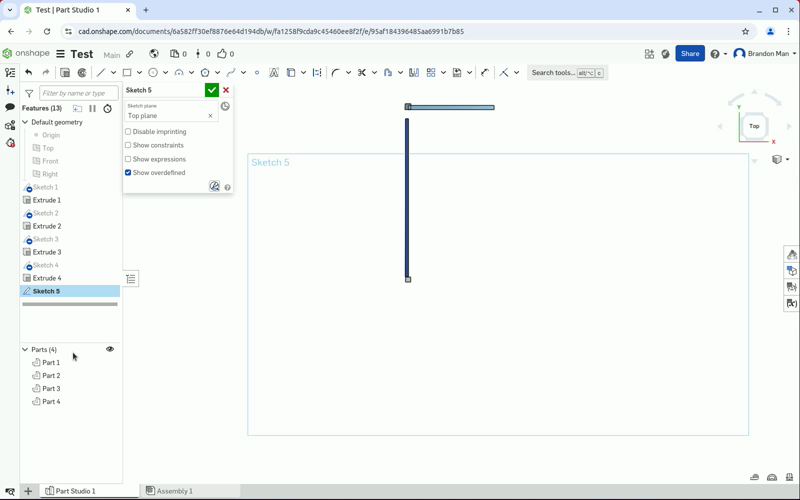
key(y)
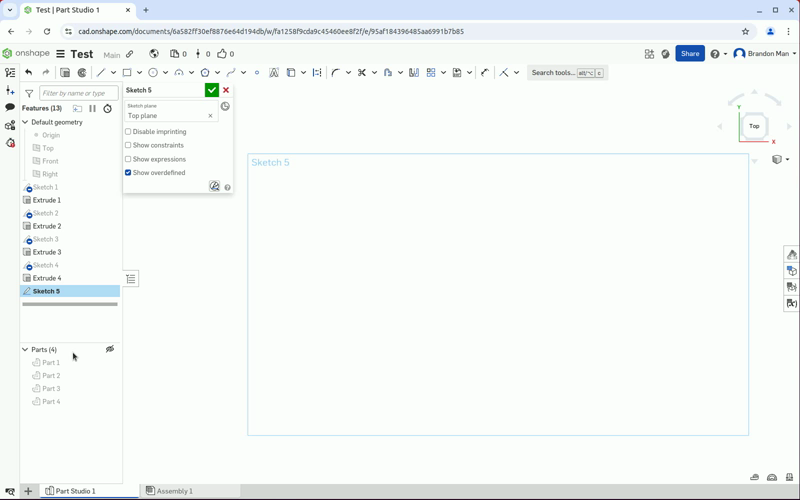
key(l)
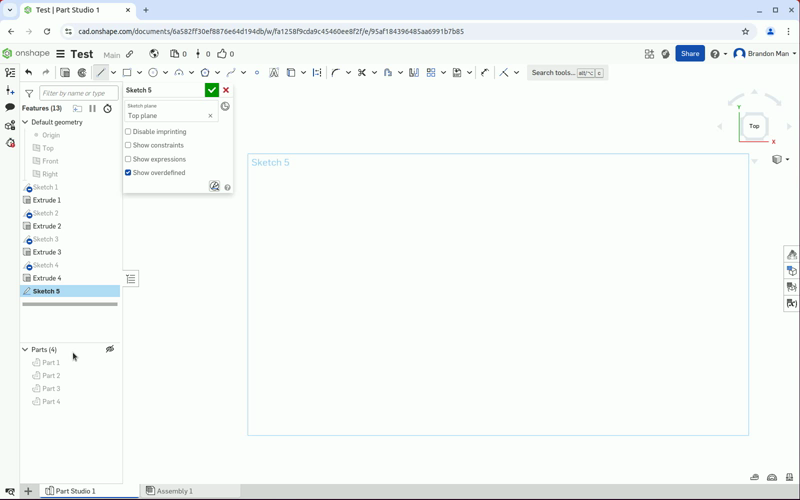
key_down(shift)
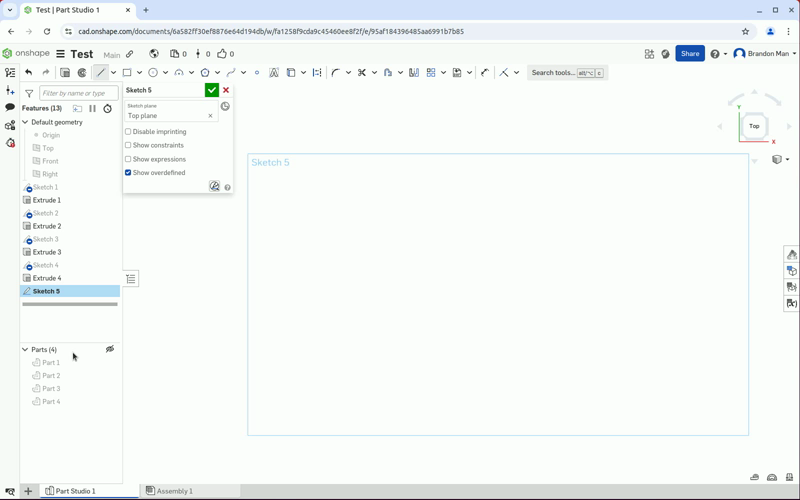
mouse_move(407, 281)
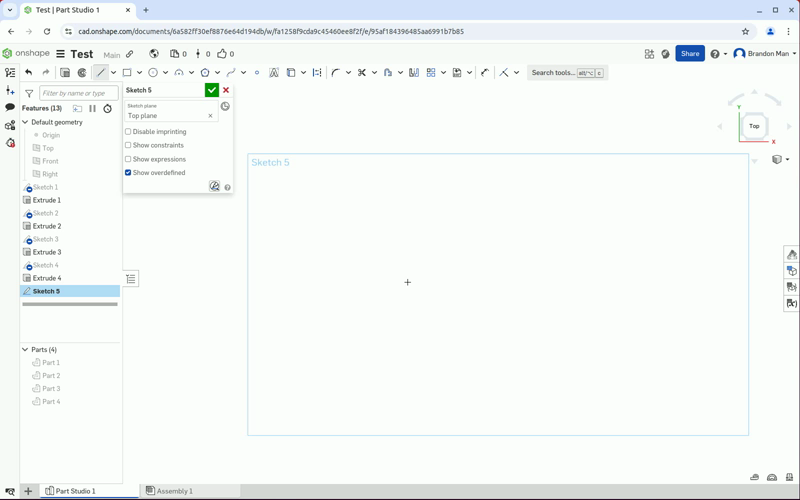
click(407, 281)
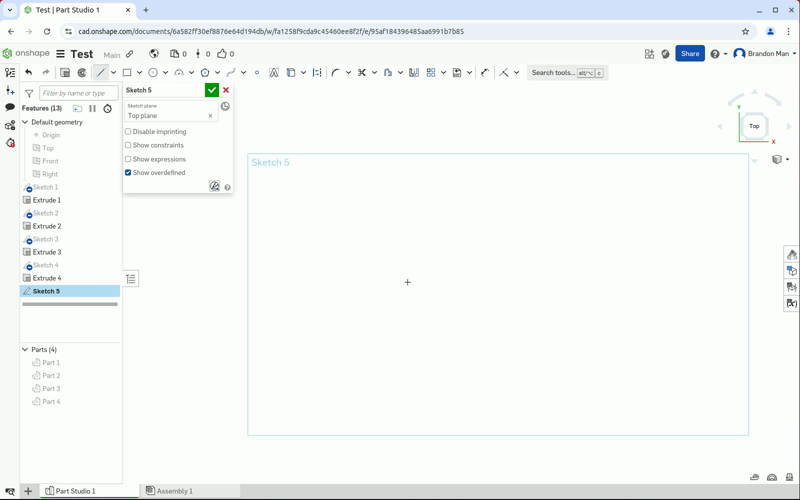
key_up(shift)
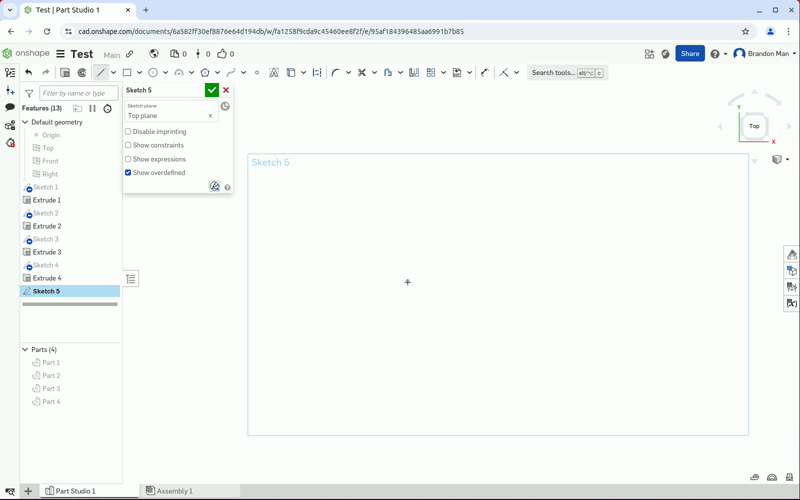
key_down(shift)
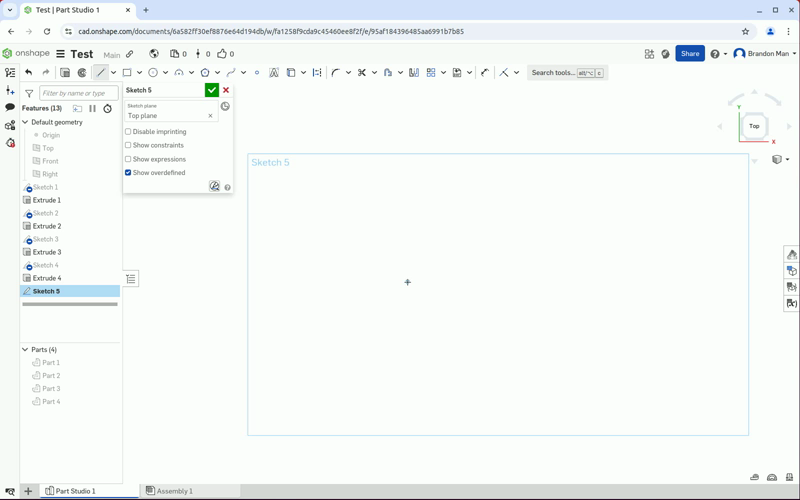
mouse_move(437, 281)
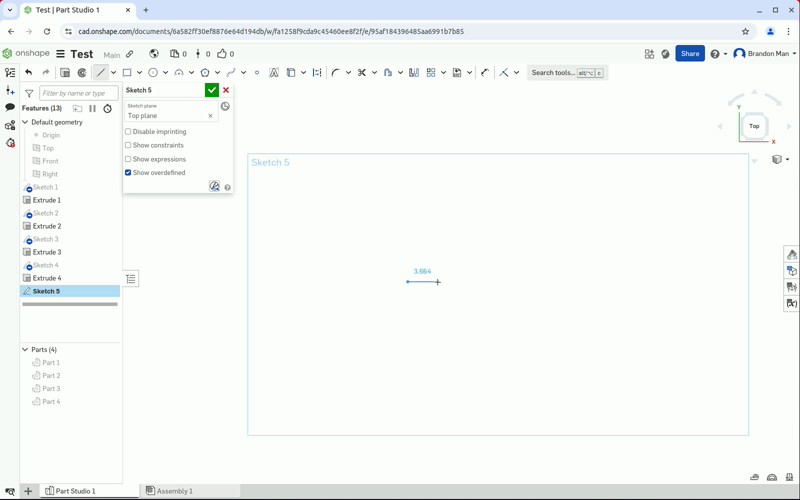
mouse_move(458, 281)
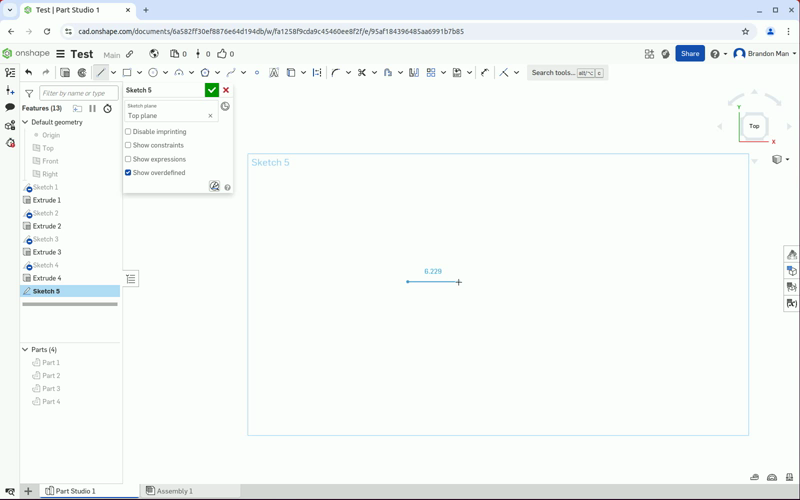
click(458, 281)
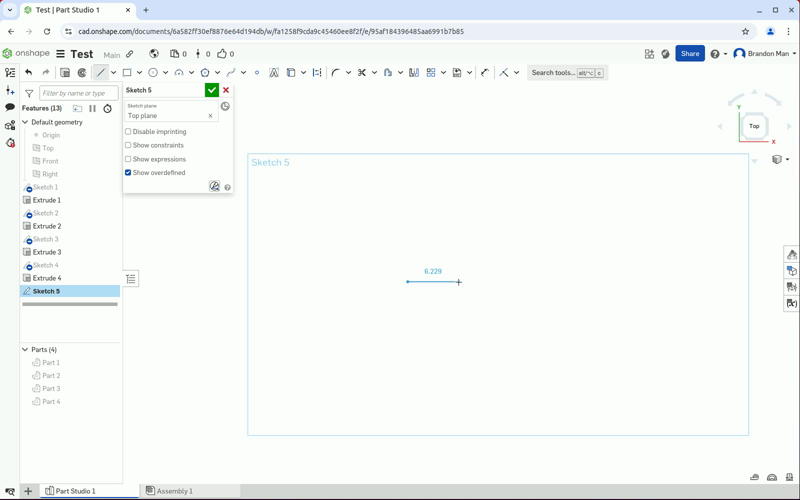
key_up(shift)
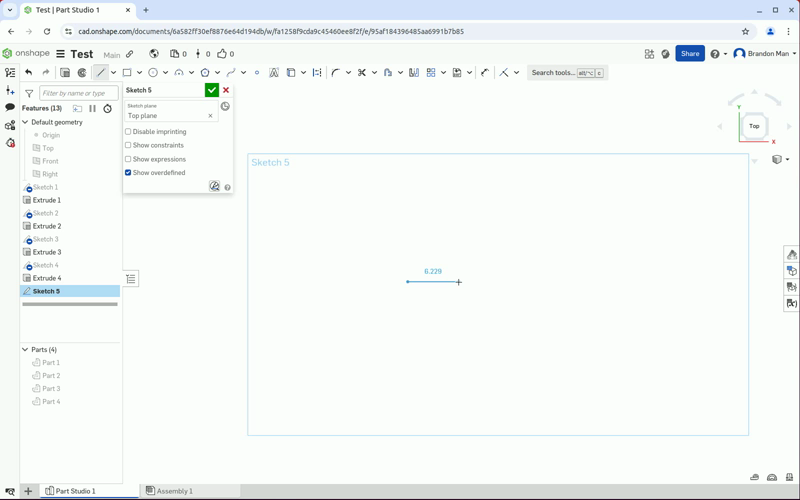
key_down(shift)
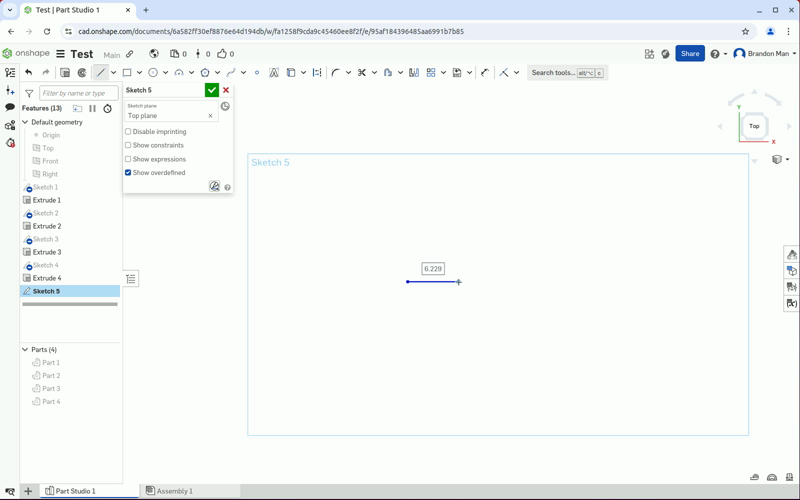
mouse_move(489, 281)
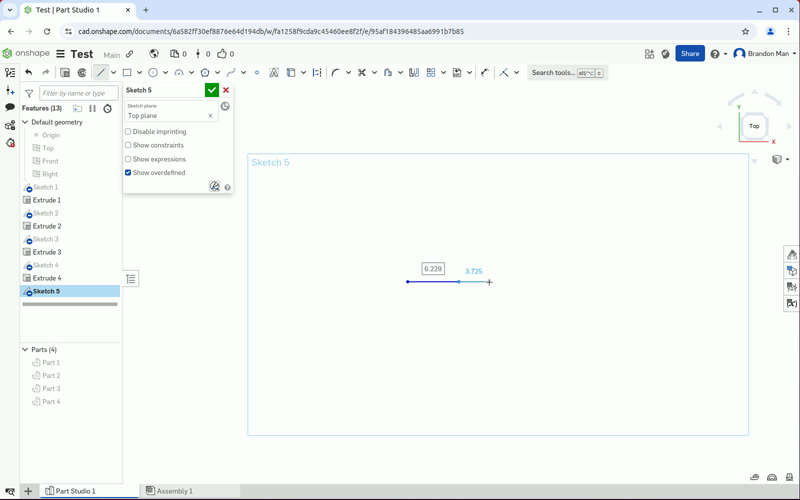
mouse_move(458, 279)
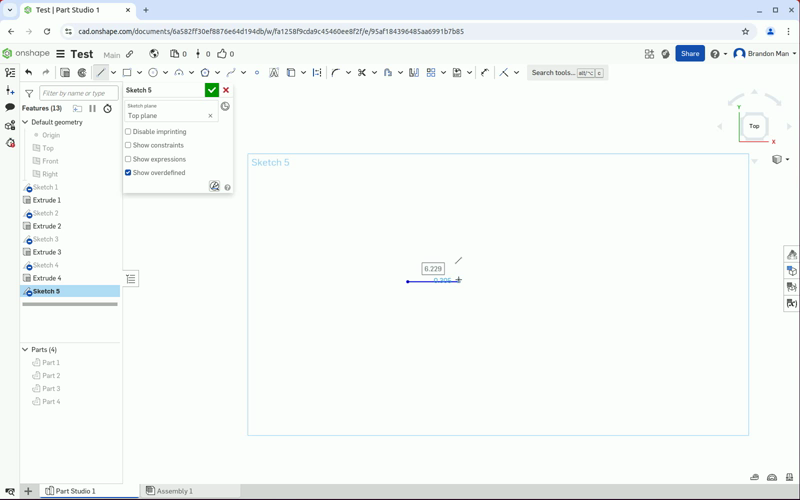
scroll(6)
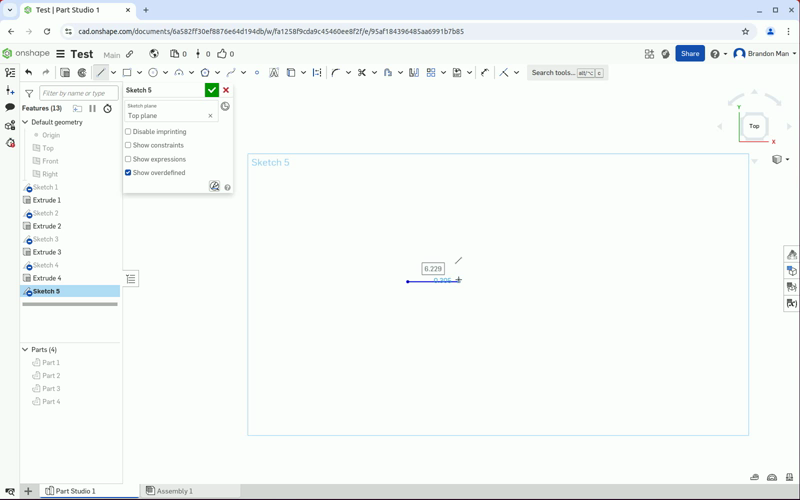
scroll(6)
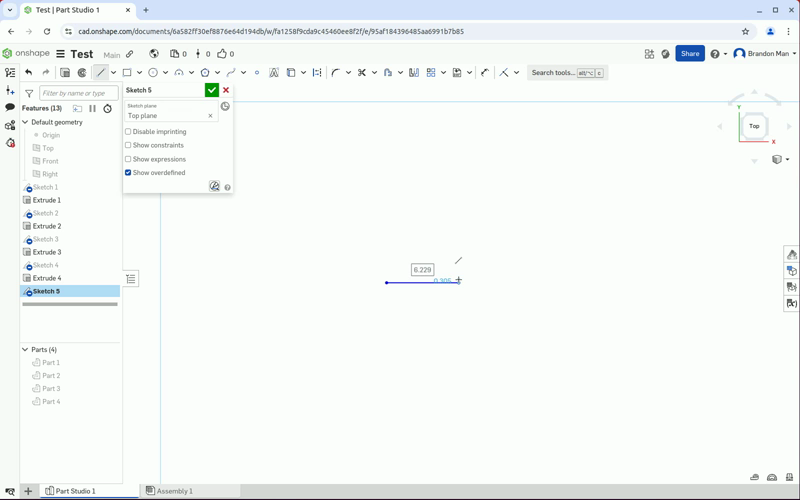
scroll(6)
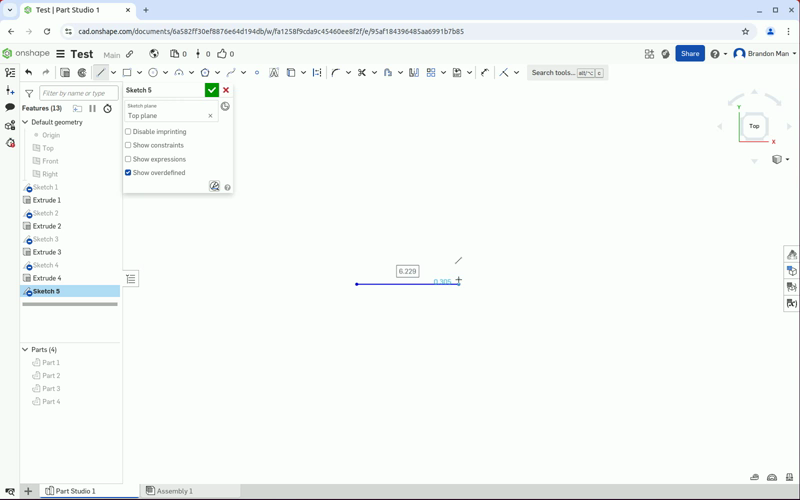
scroll(6)
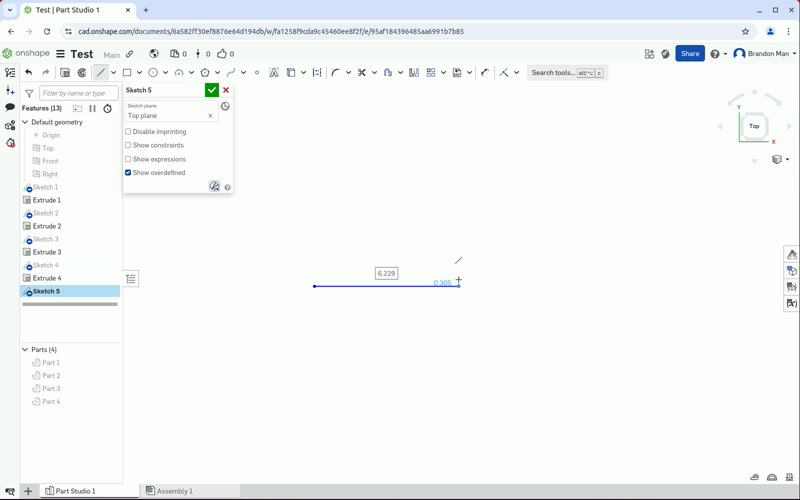
scroll(6)
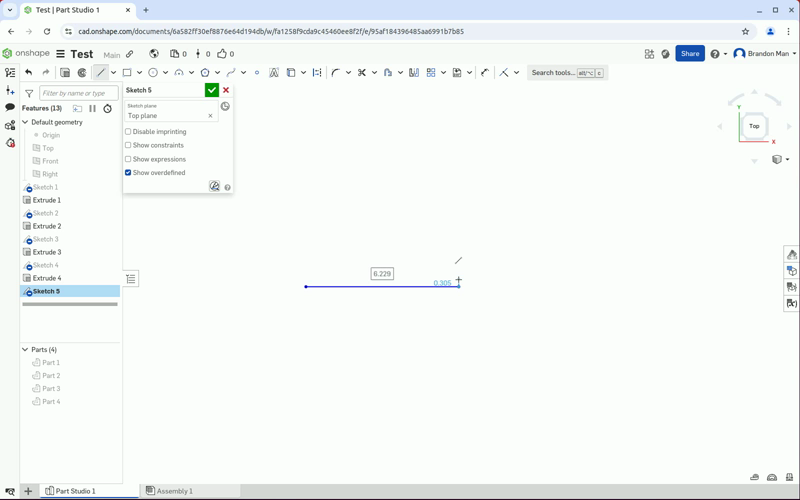
scroll(6)
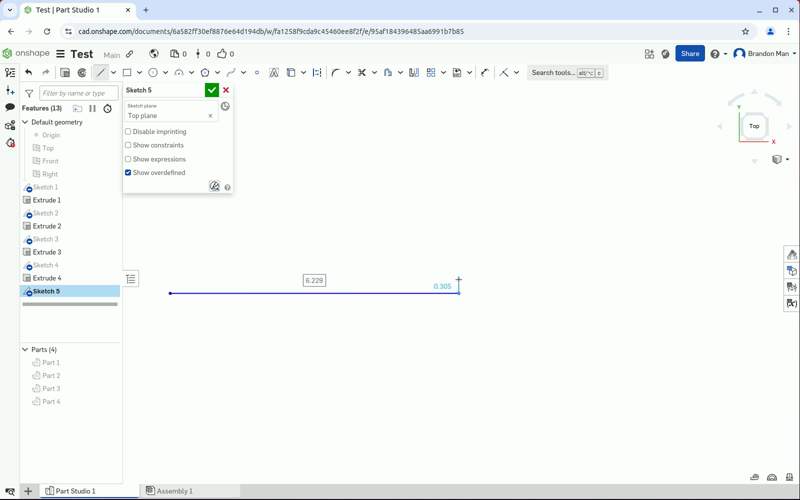
scroll(6)
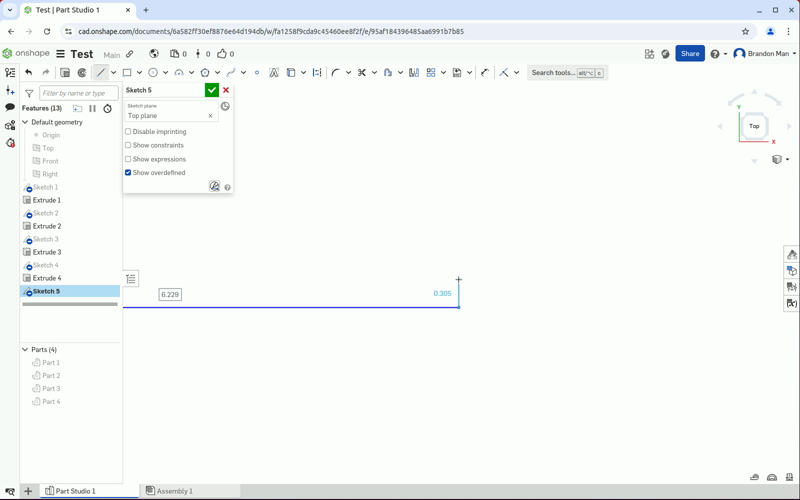
click(458, 279)
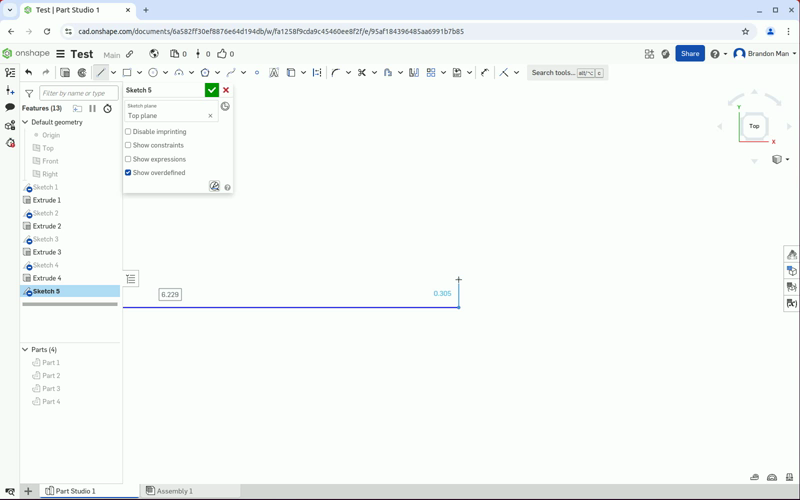
scroll(-6)
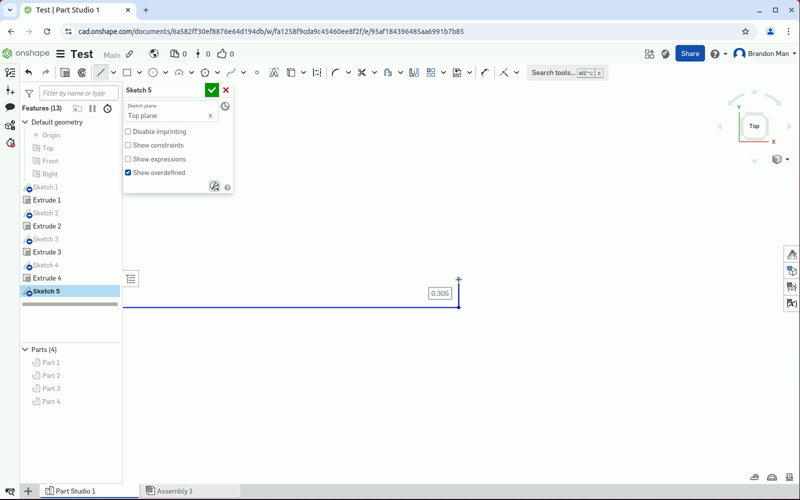
scroll(-6)
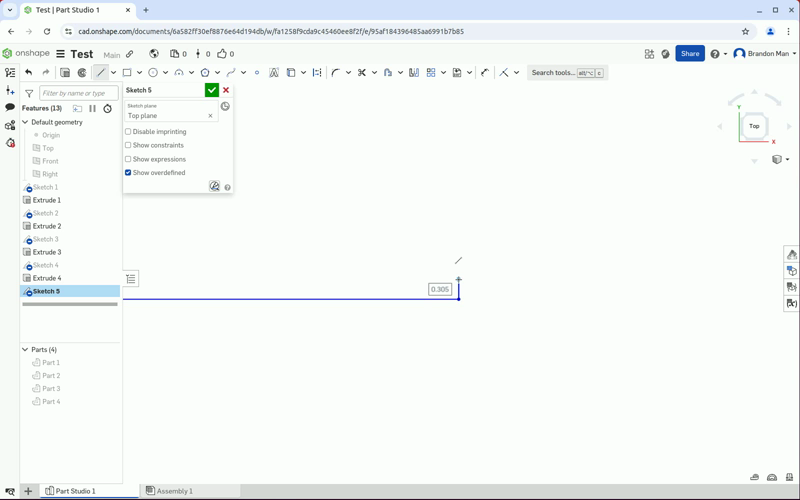
scroll(-6)
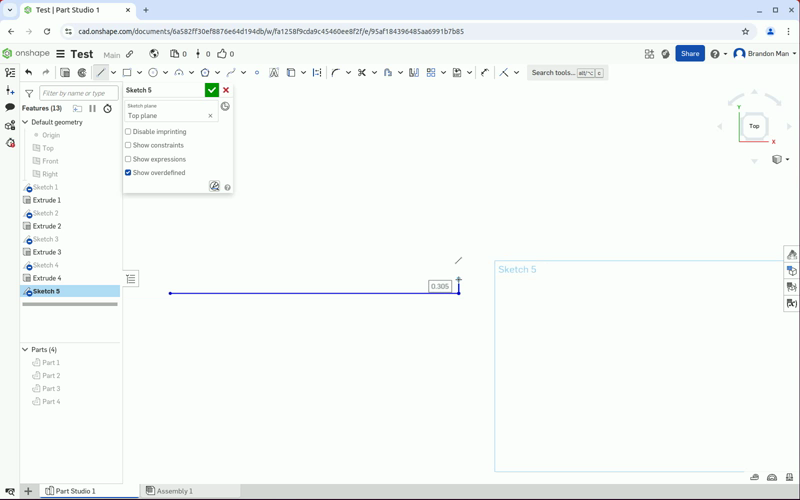
scroll(-6)
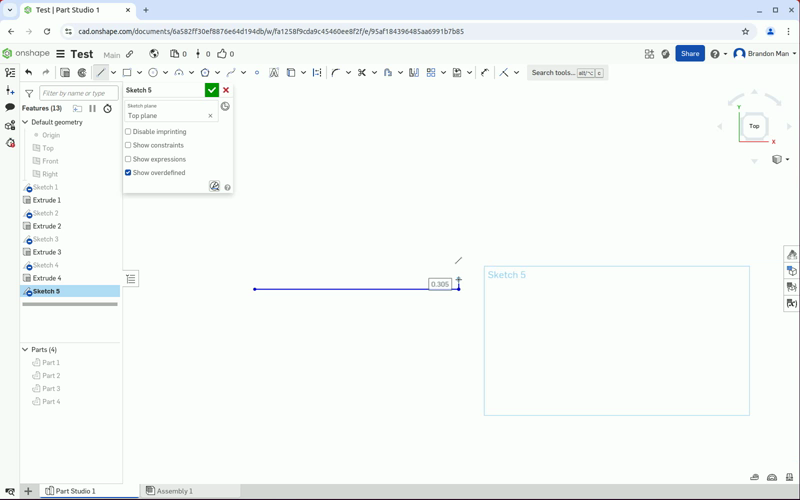
scroll(-6)
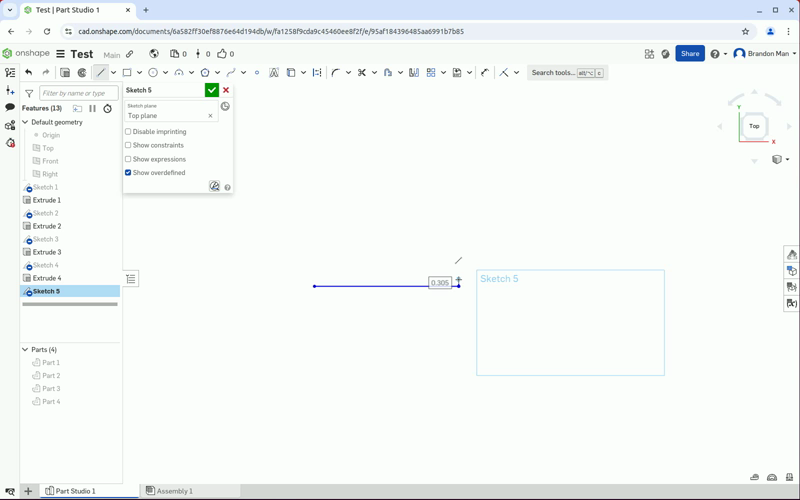
scroll(-6)
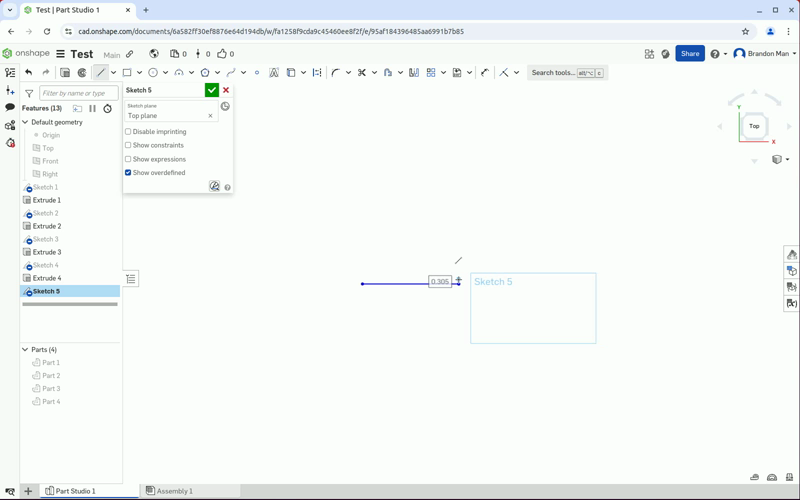
scroll(-6)
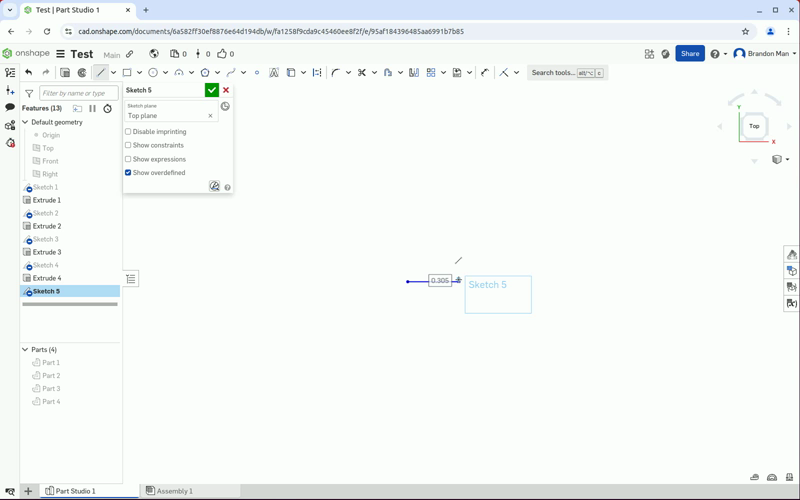
key_up(shift)
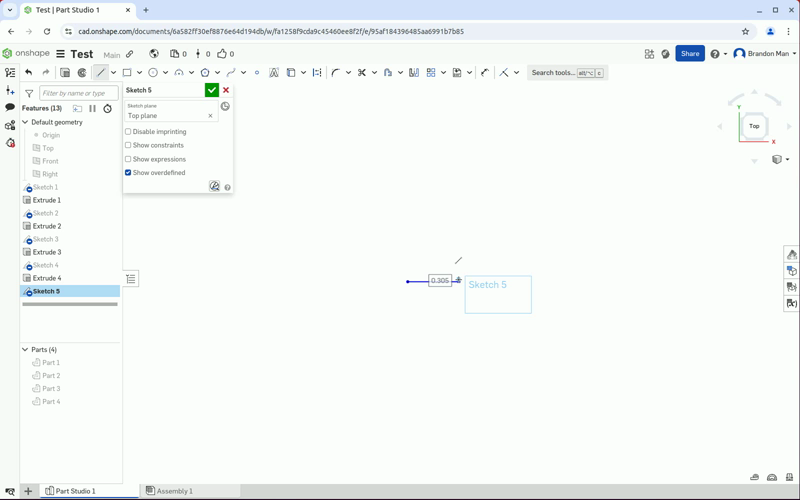
key_down(shift)
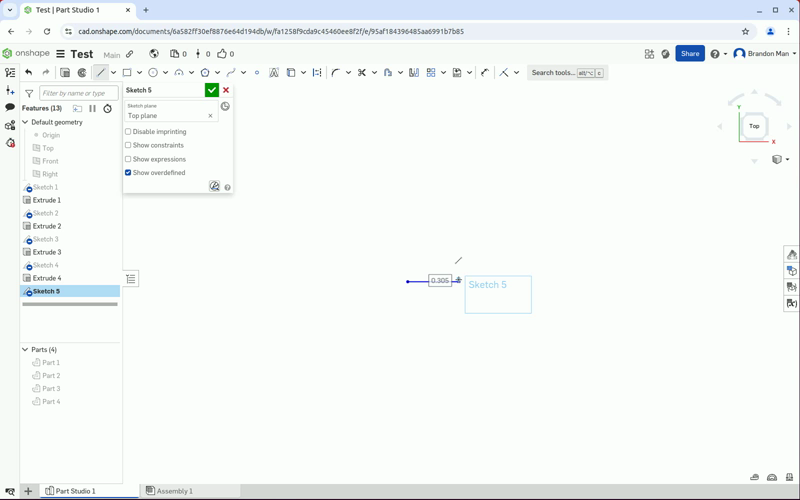
mouse_move(489, 279)
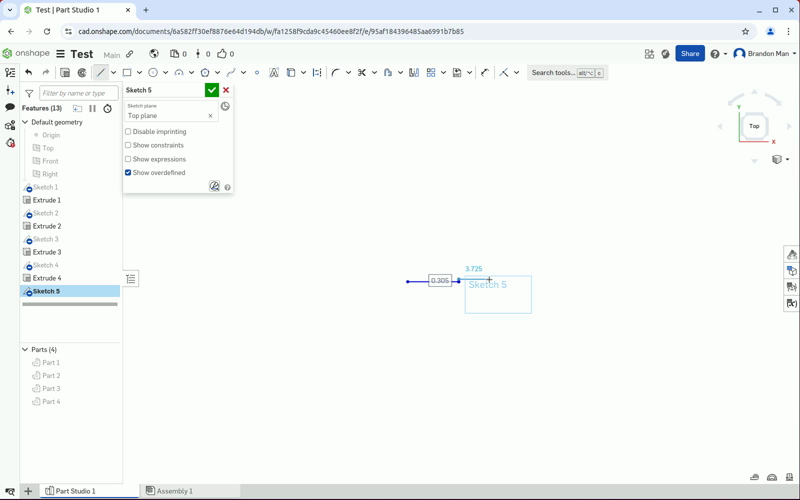
mouse_move(407, 279)
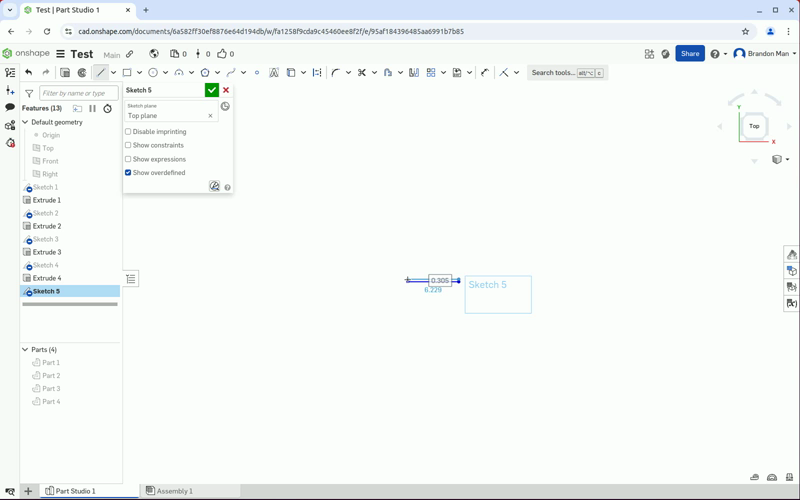
scroll(6)
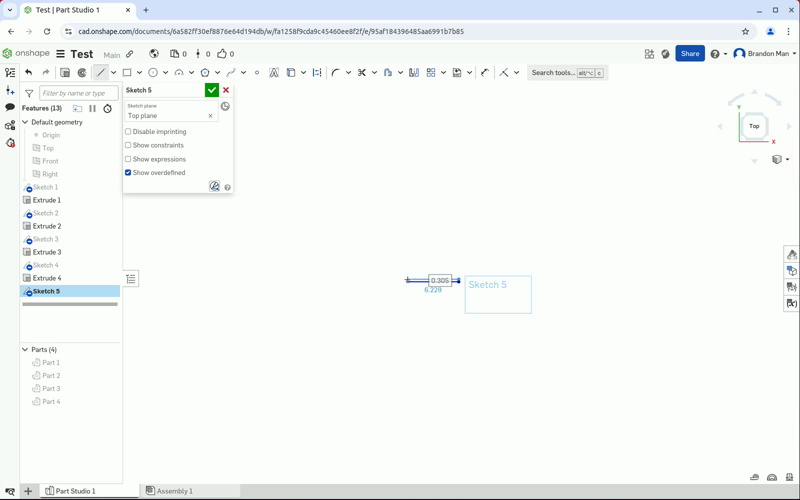
scroll(6)
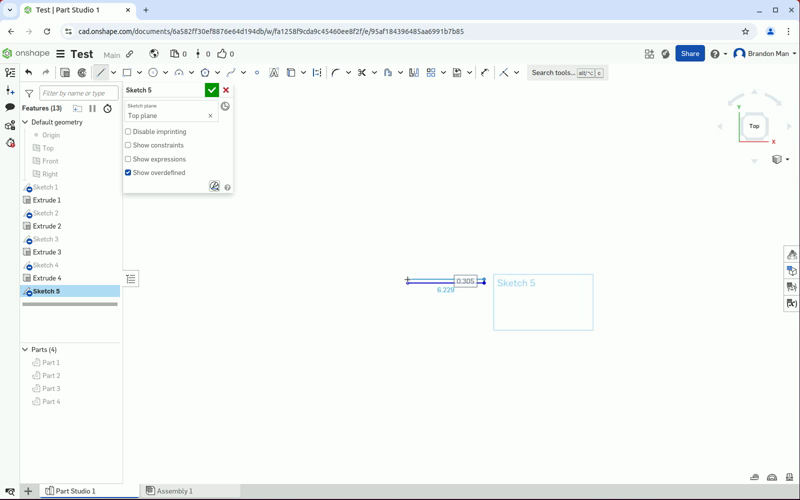
scroll(6)
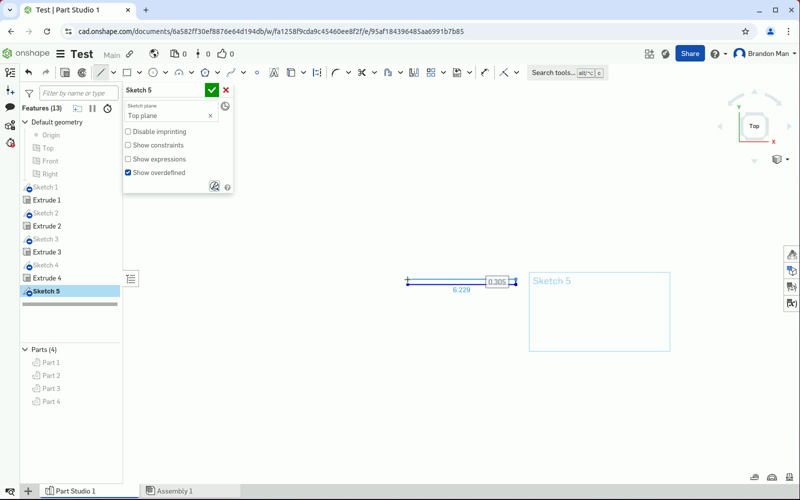
scroll(6)
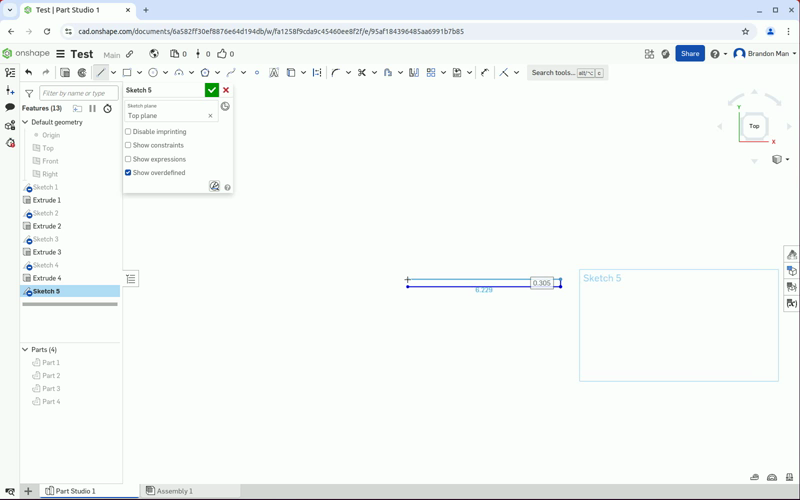
scroll(6)
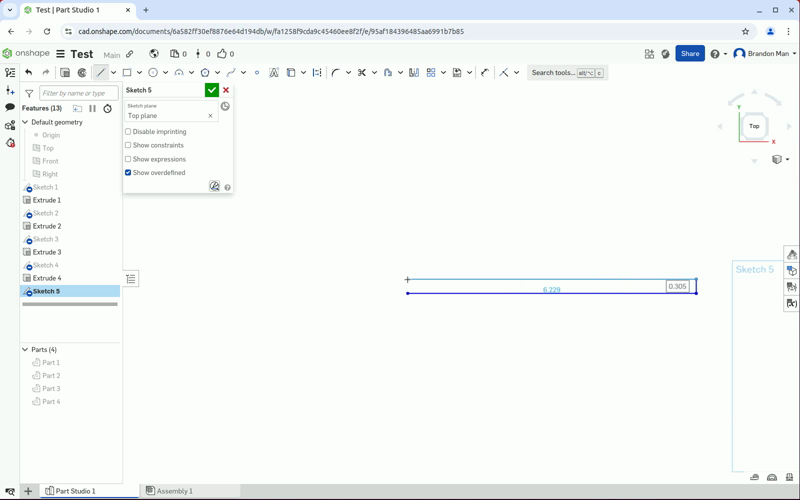
scroll(6)
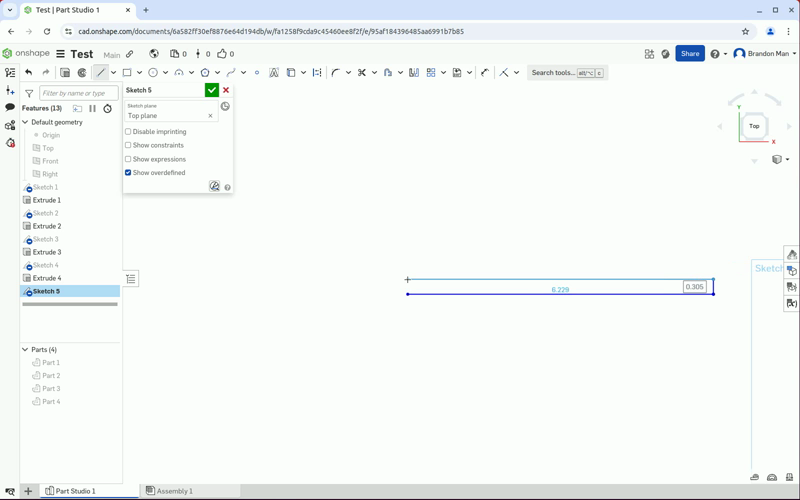
scroll(6)
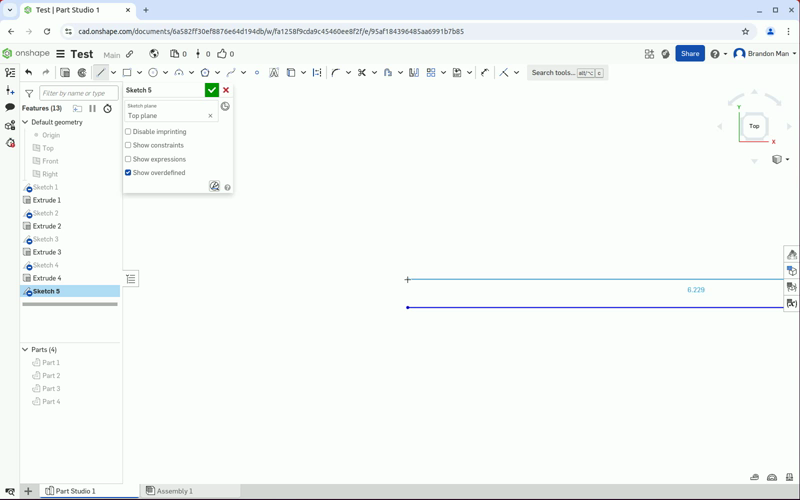
click(407, 279)
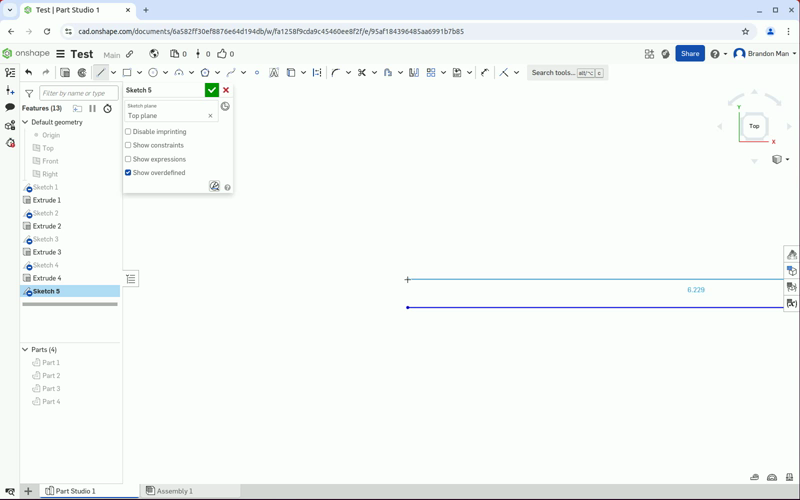
scroll(-6)
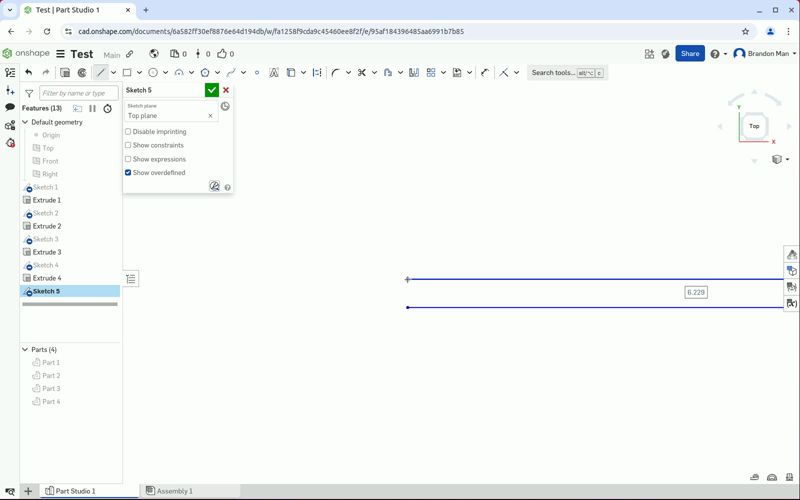
scroll(-6)
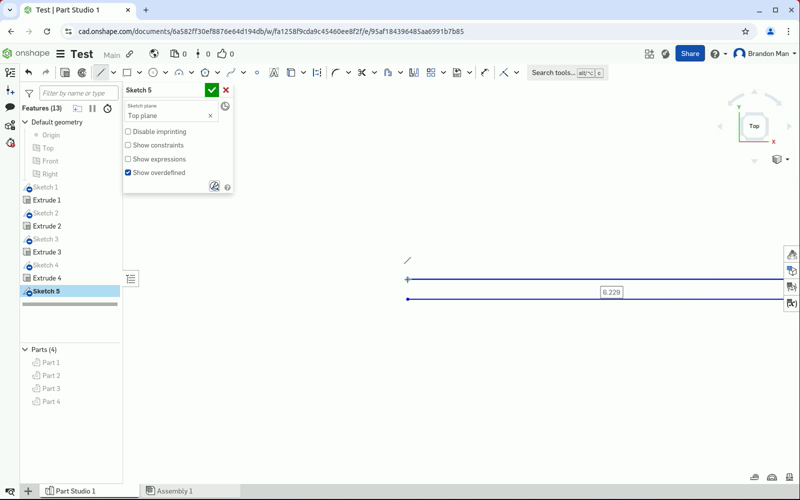
scroll(-6)
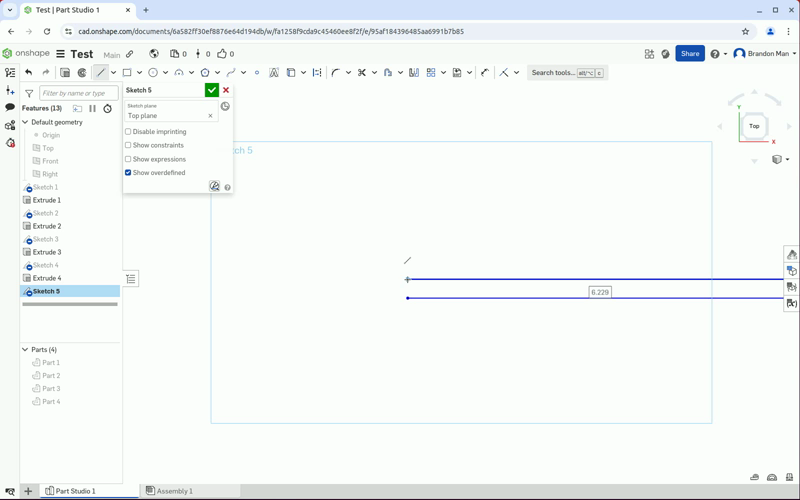
scroll(-6)
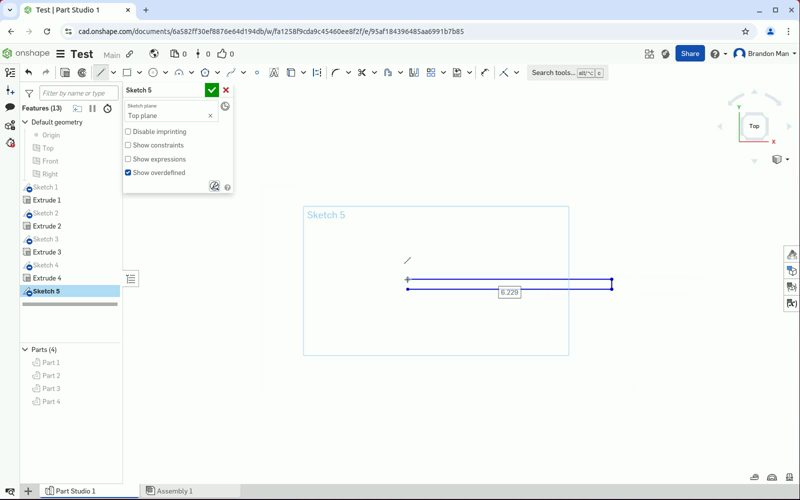
scroll(-6)
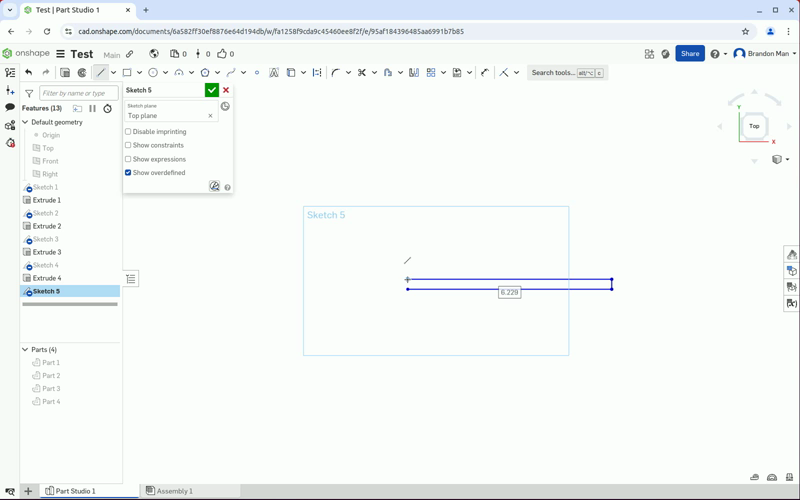
scroll(-6)
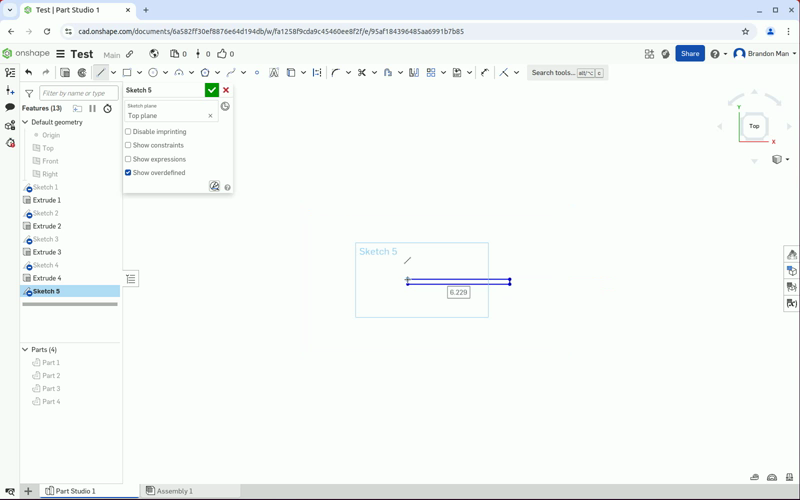
scroll(-6)
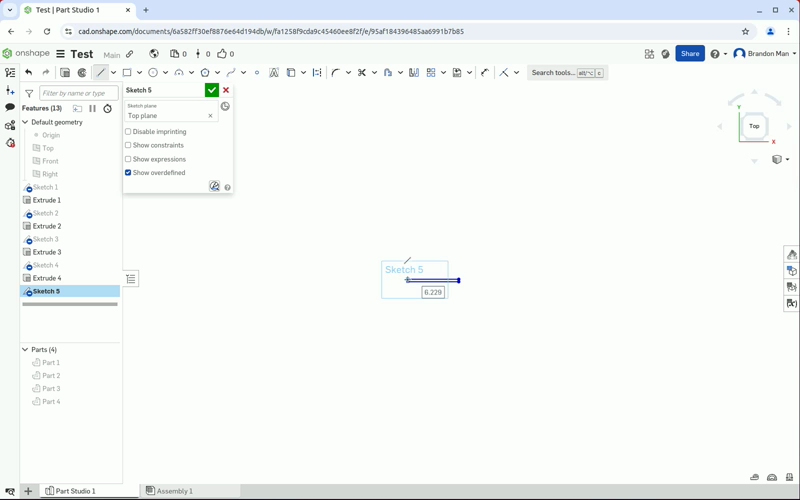
key_up(shift)
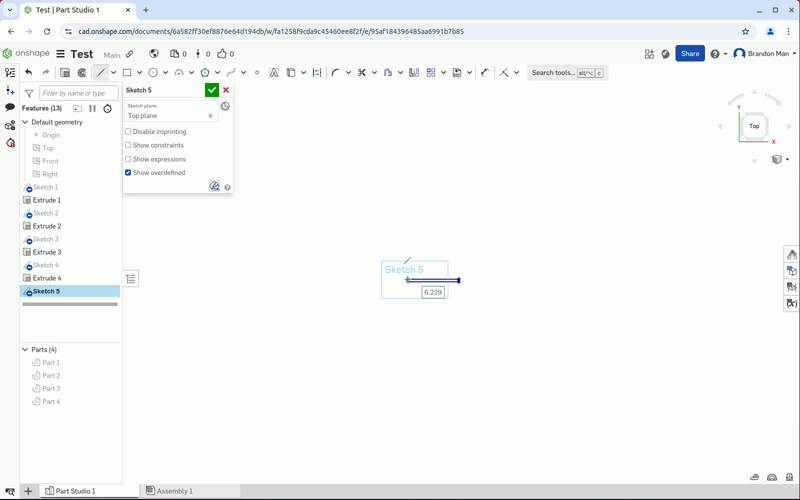
mouse_move(437, 279)
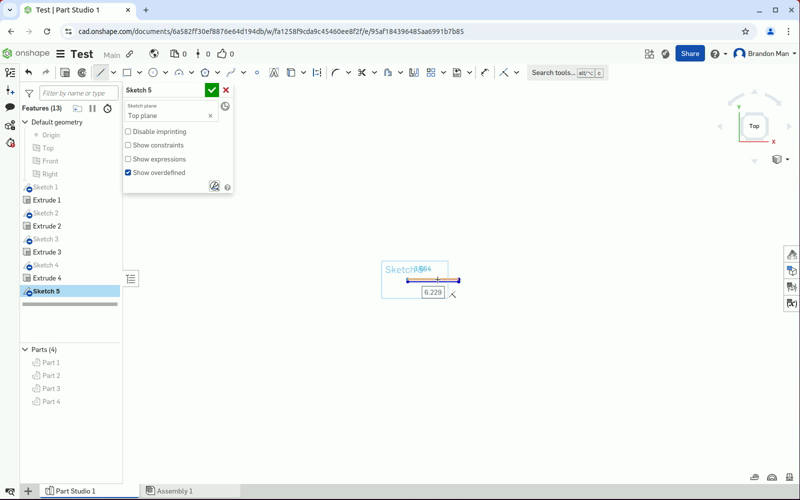
key_down(shift)
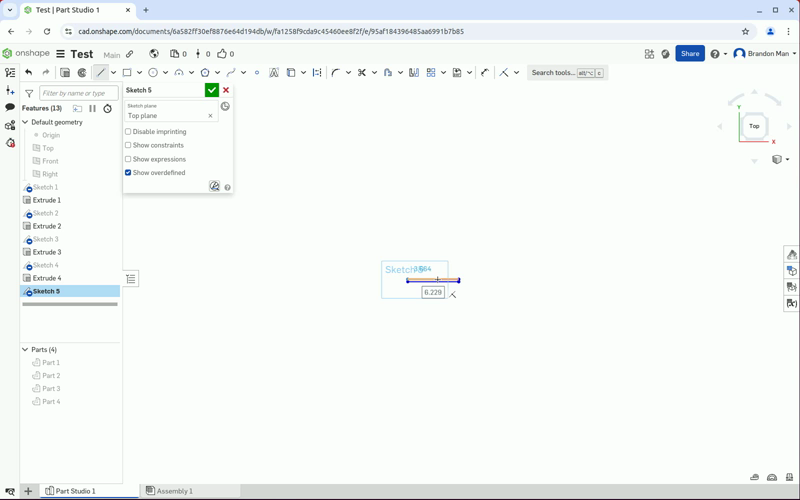
mouse_move(407, 281)
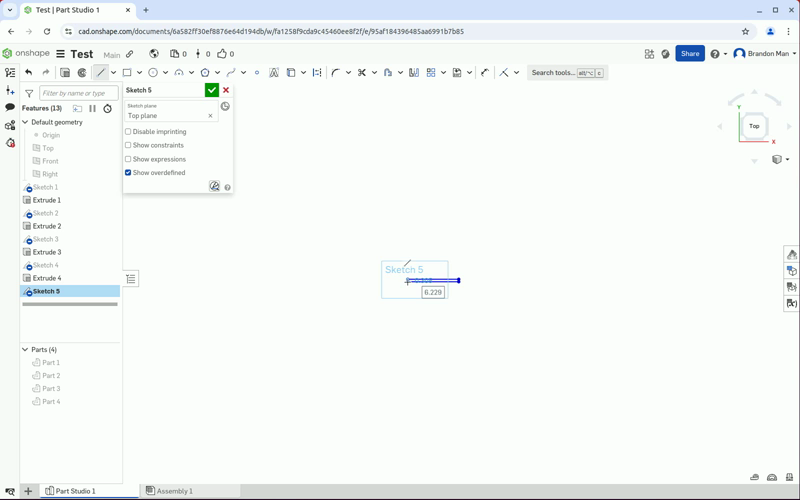
scroll(6)
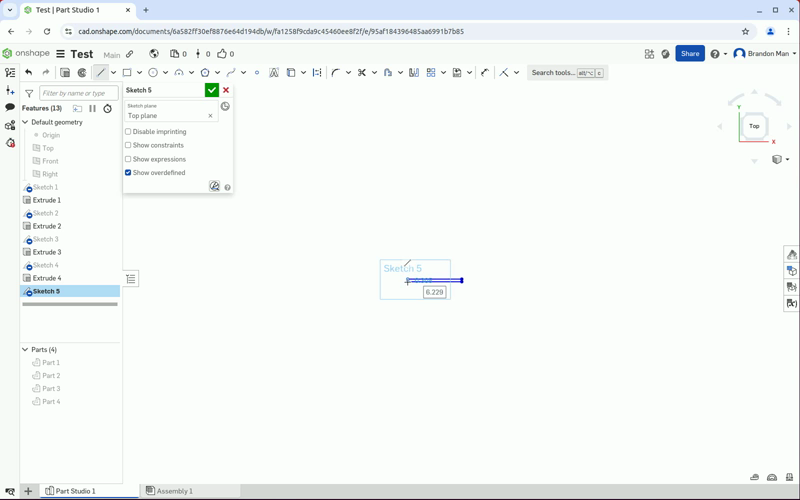
scroll(6)
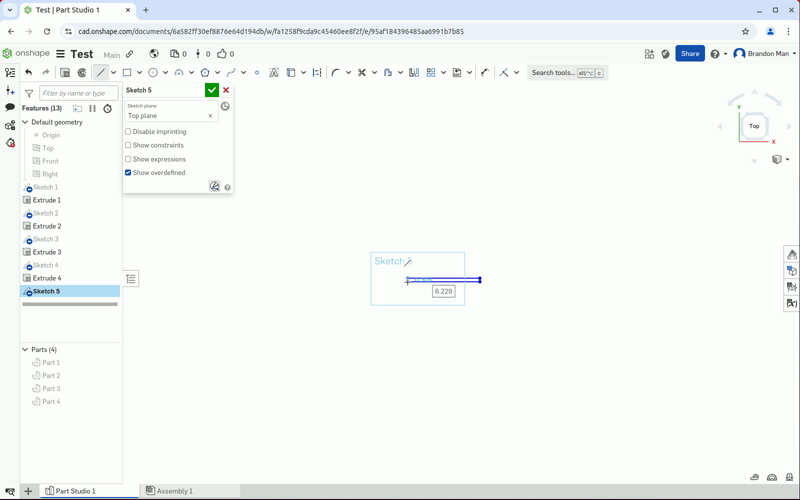
scroll(6)
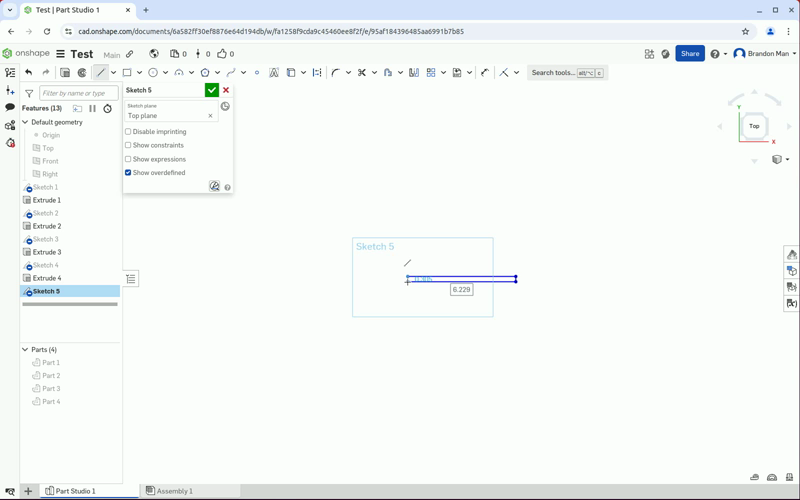
scroll(6)
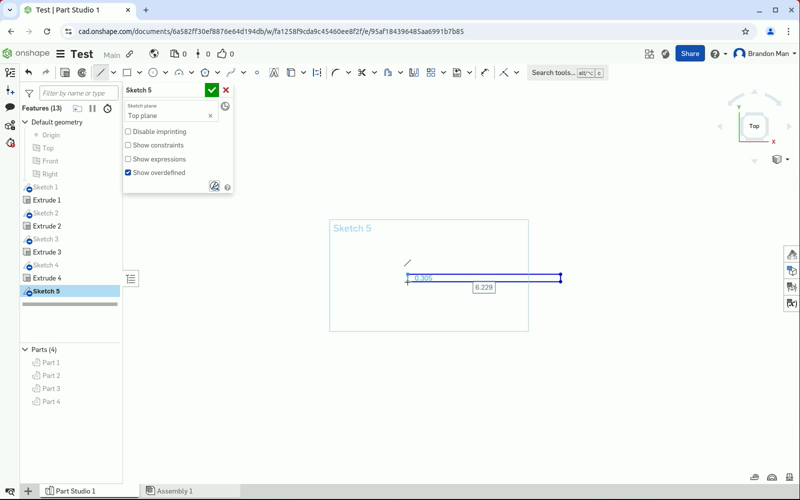
scroll(6)
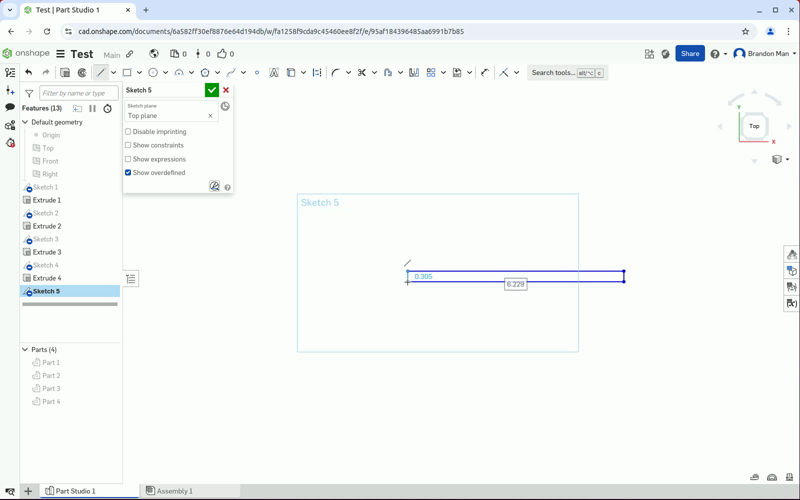
scroll(6)
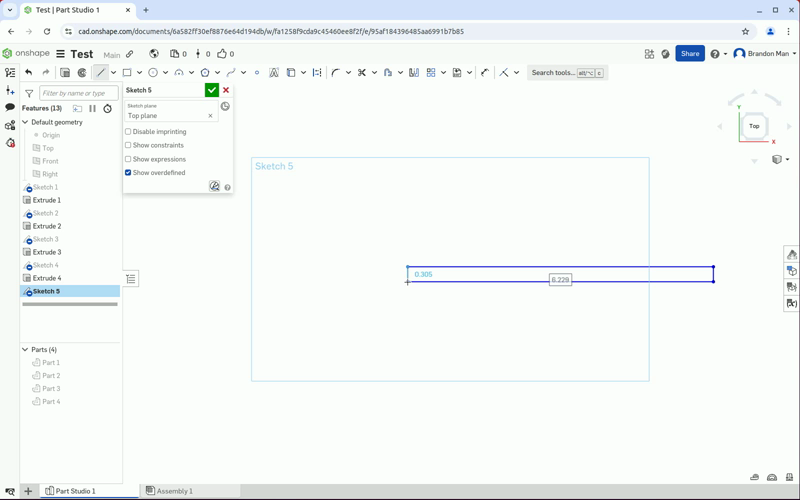
scroll(6)
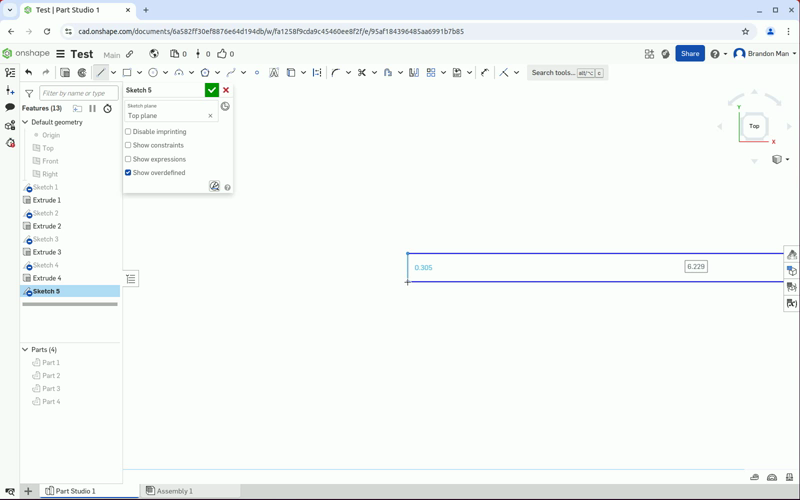
key_up(shift)
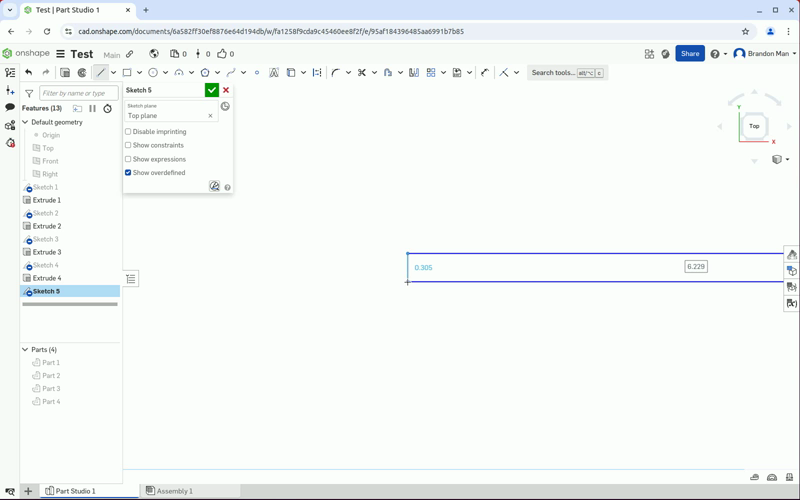
click(407, 281)
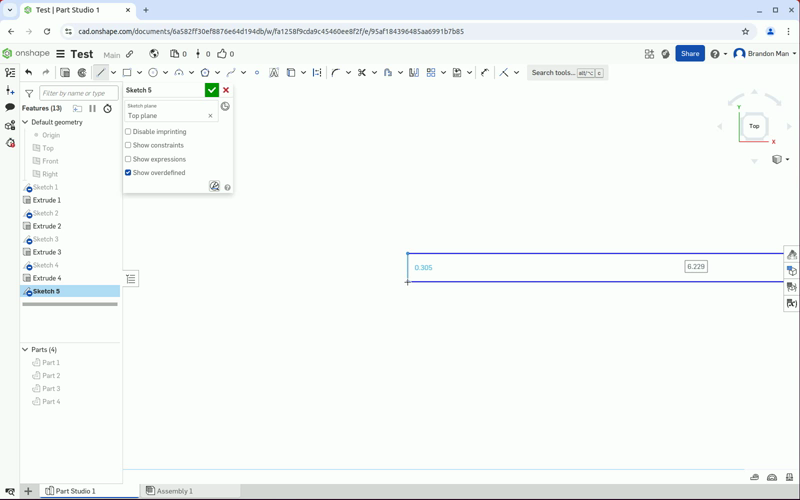
scroll(-6)
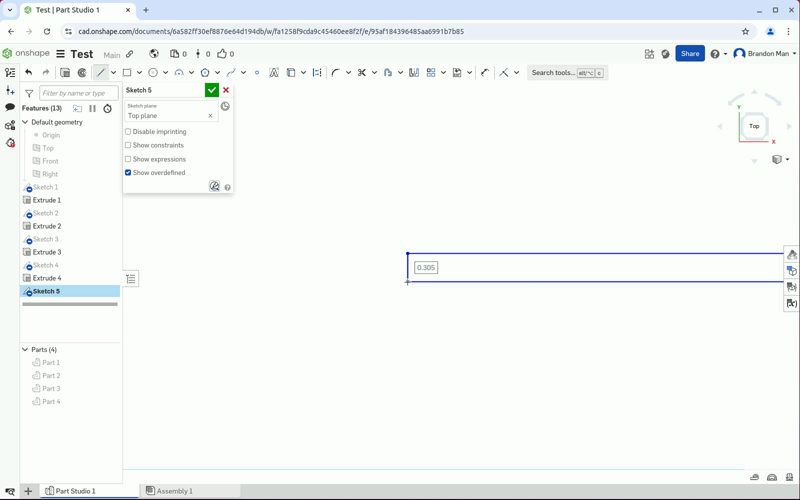
scroll(-6)
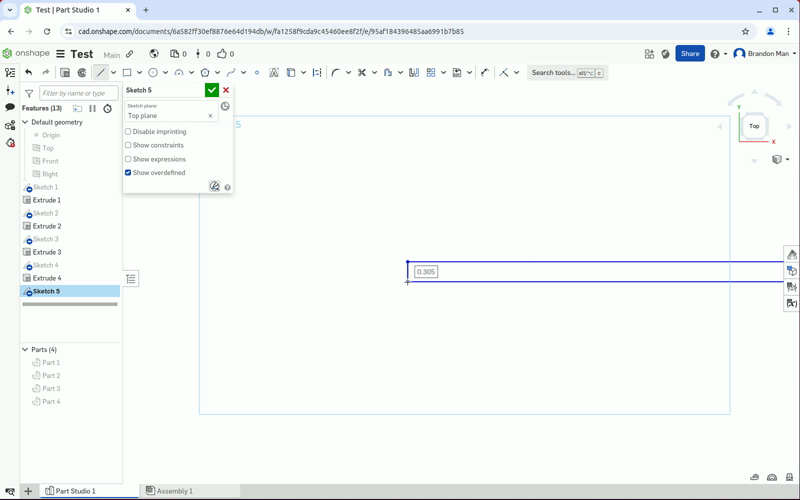
scroll(-6)
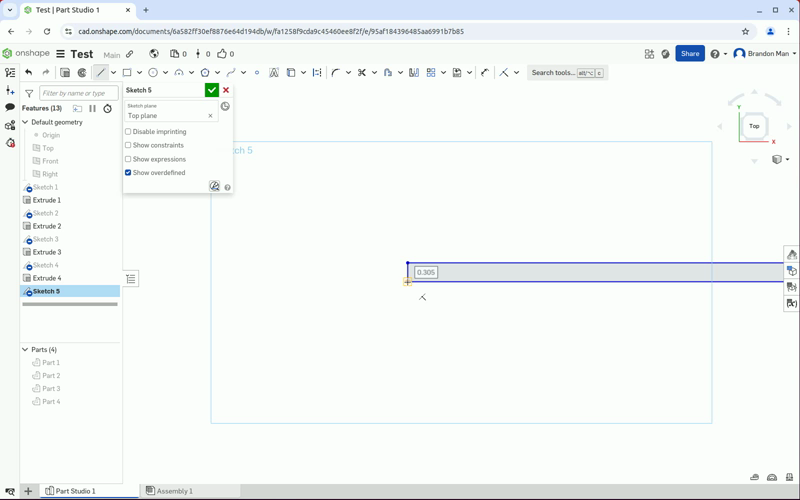
scroll(-6)
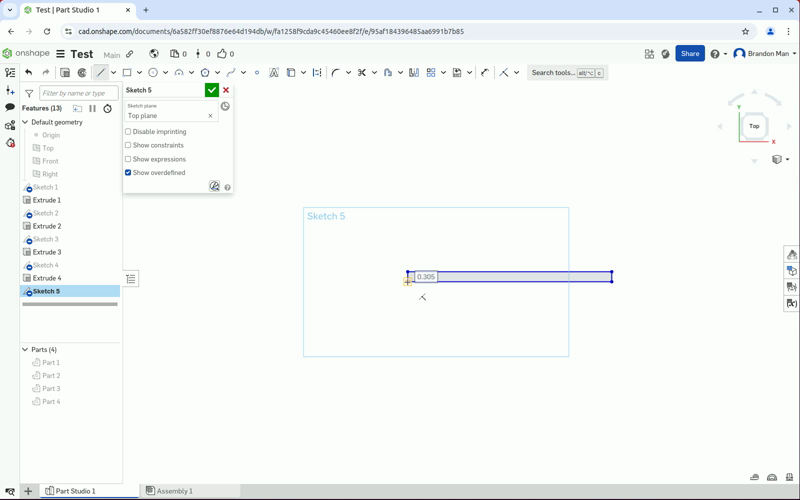
scroll(-6)
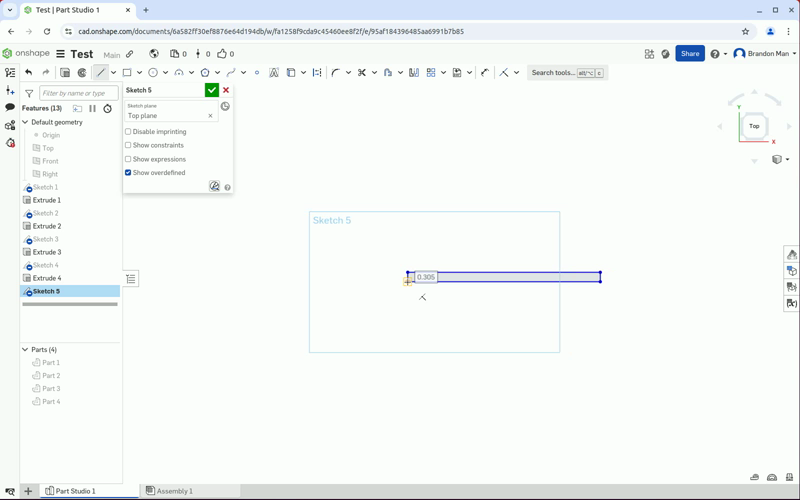
scroll(-6)
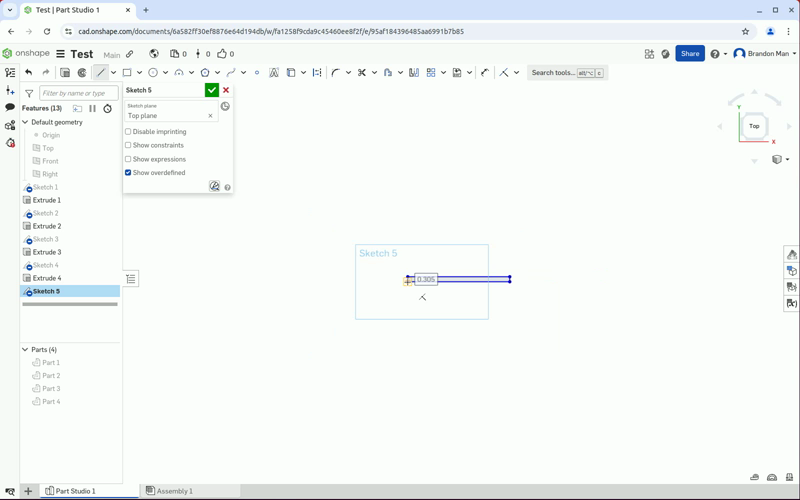
scroll(-6)
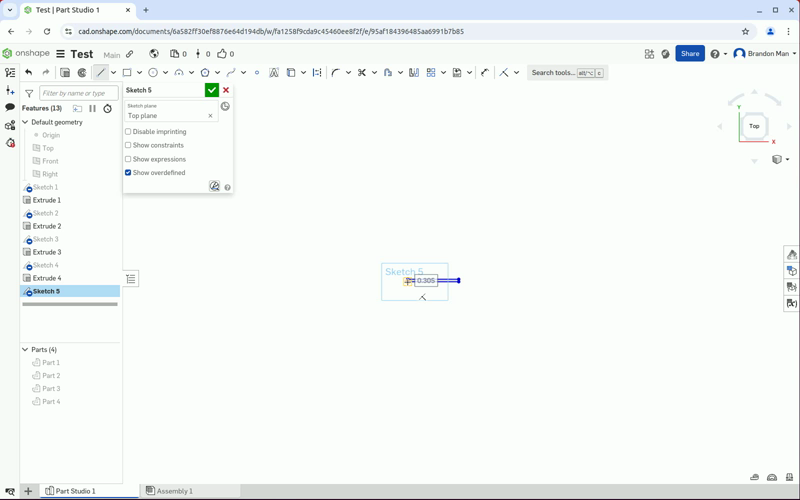
key(esc)
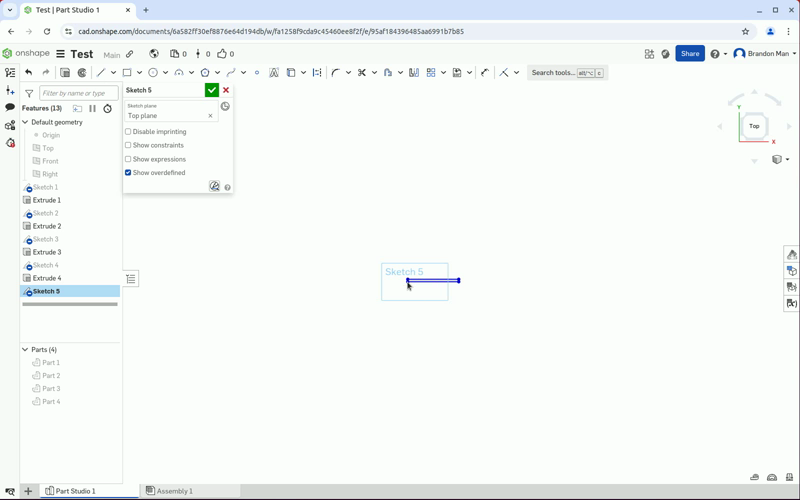
mouse_move(444, 280)
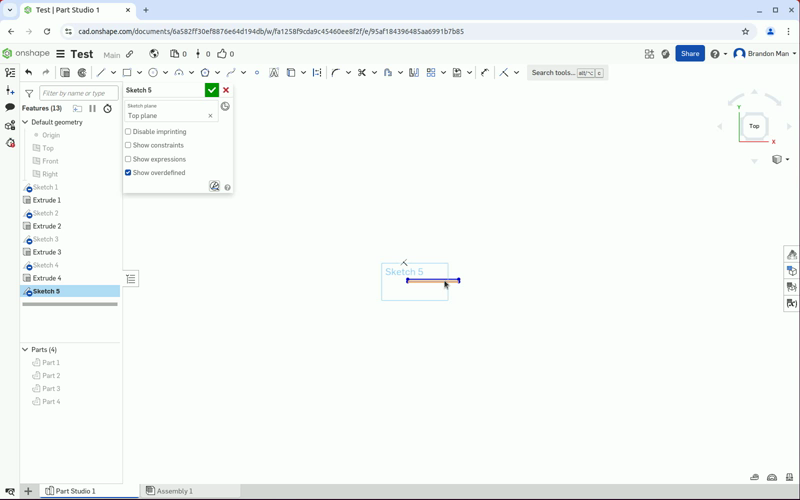
scroll(6)
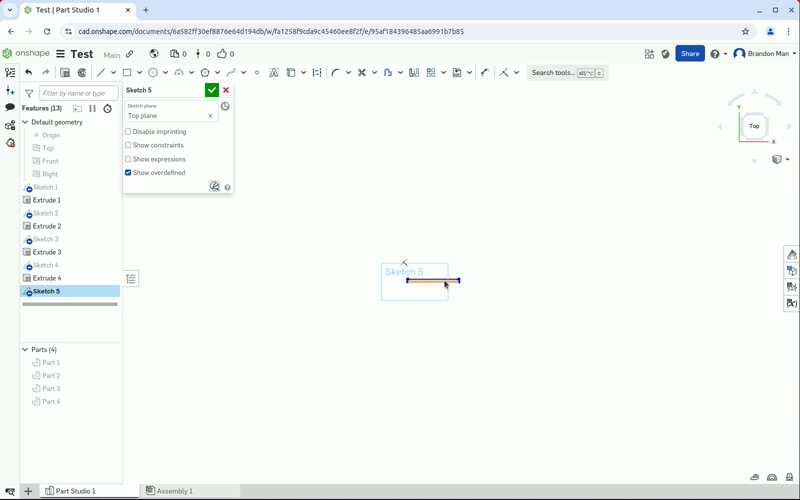
scroll(6)
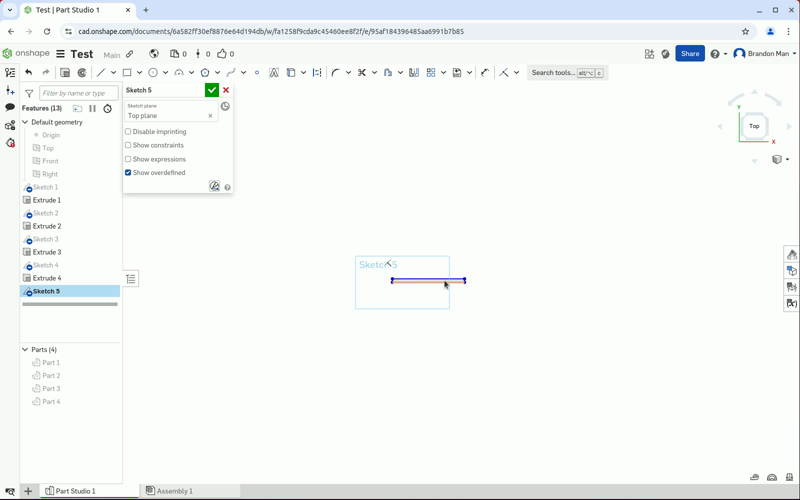
scroll(6)
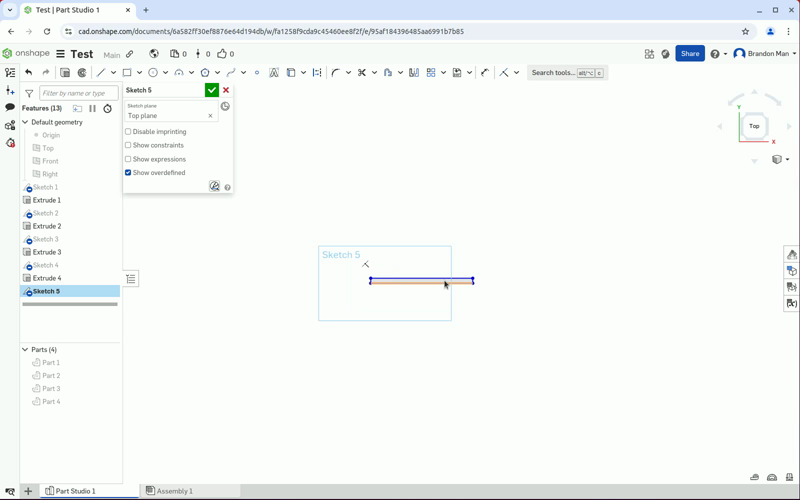
scroll(6)
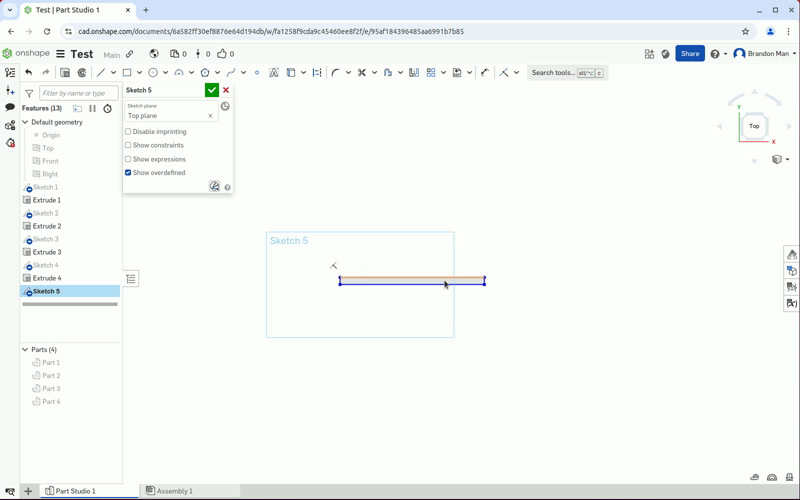
scroll(6)
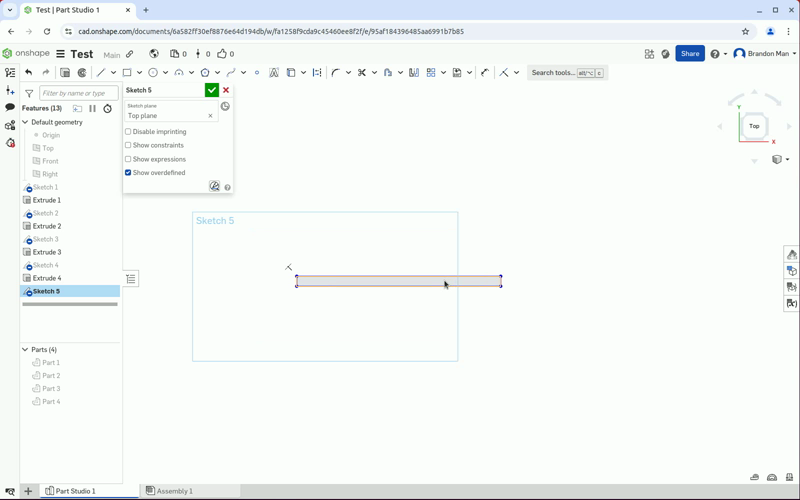
scroll(6)
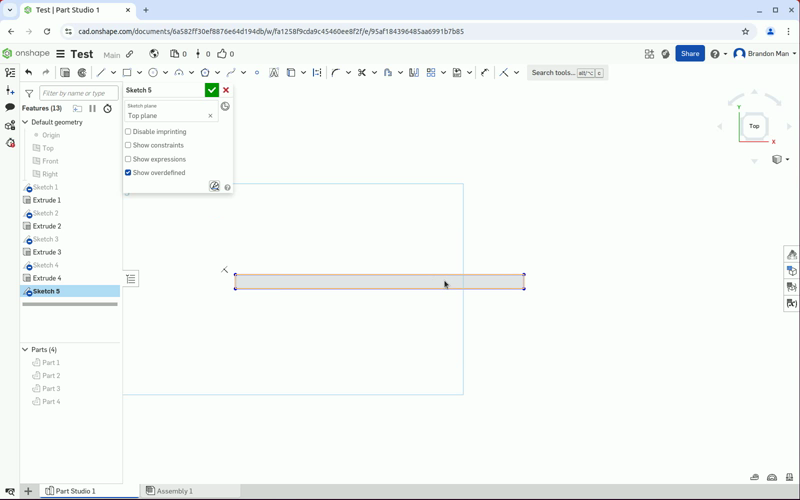
scroll(6)
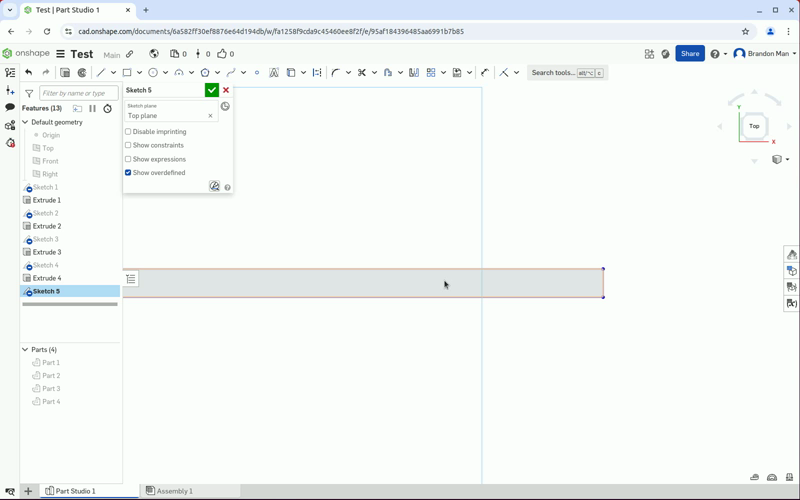
click(444, 280)
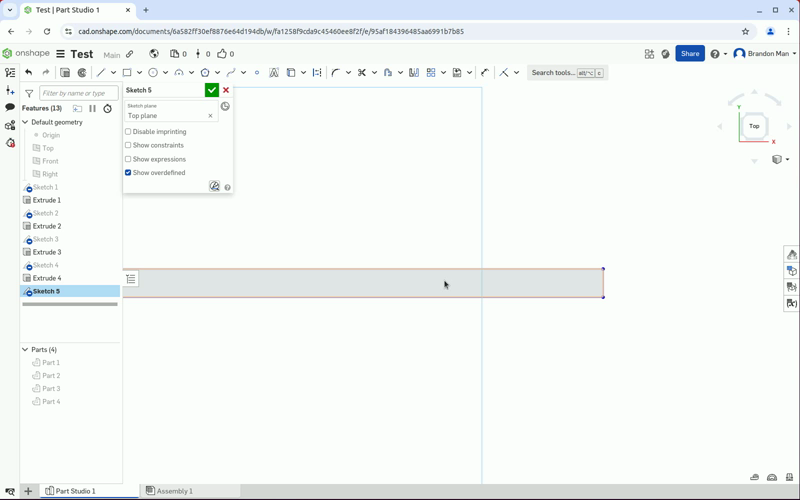
scroll(-6)
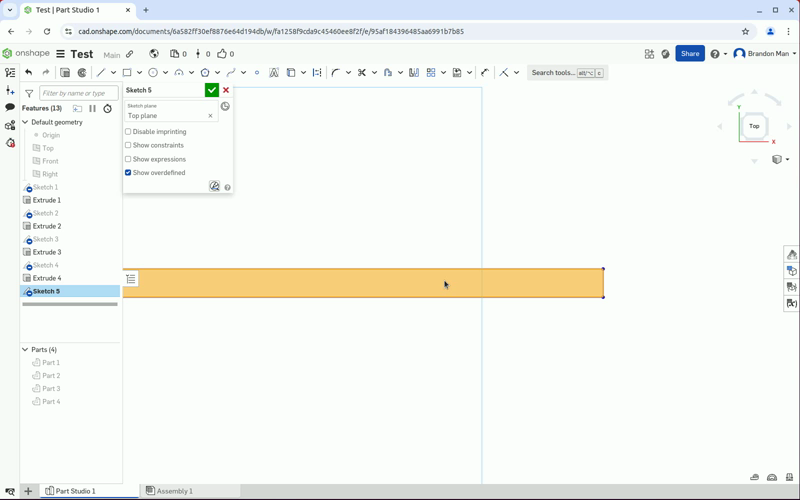
scroll(-6)
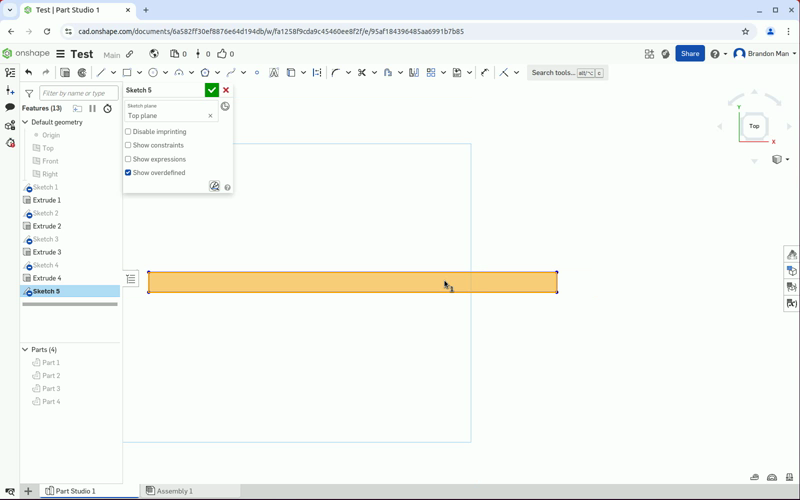
scroll(-6)
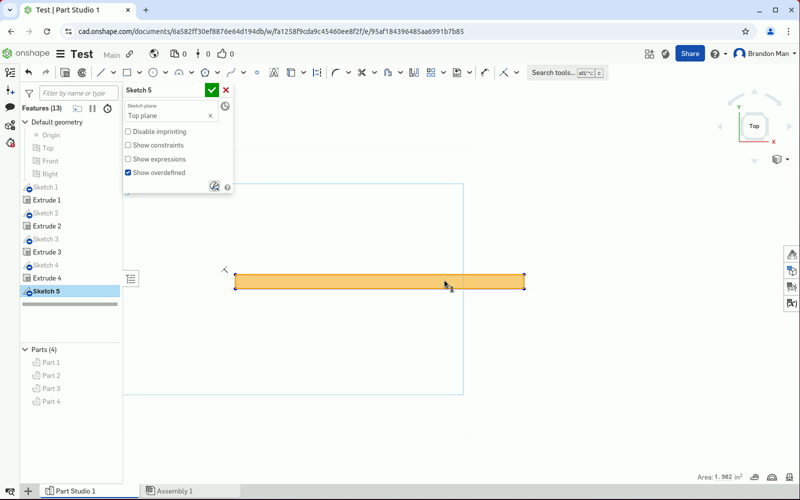
scroll(-6)
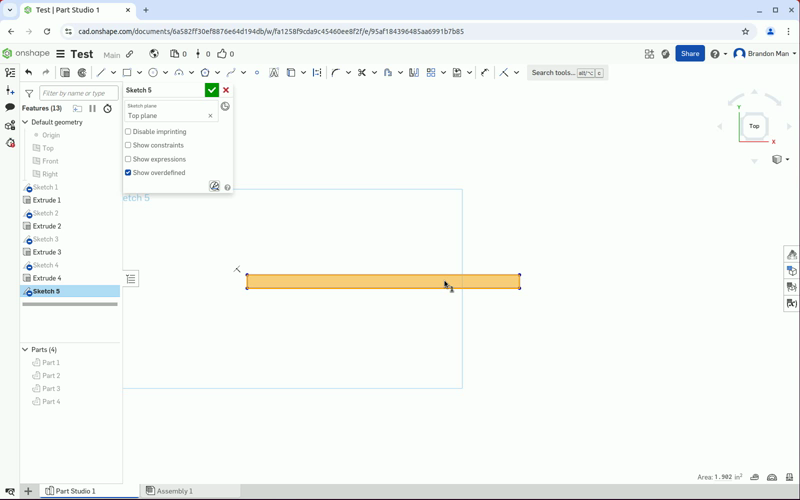
scroll(-6)
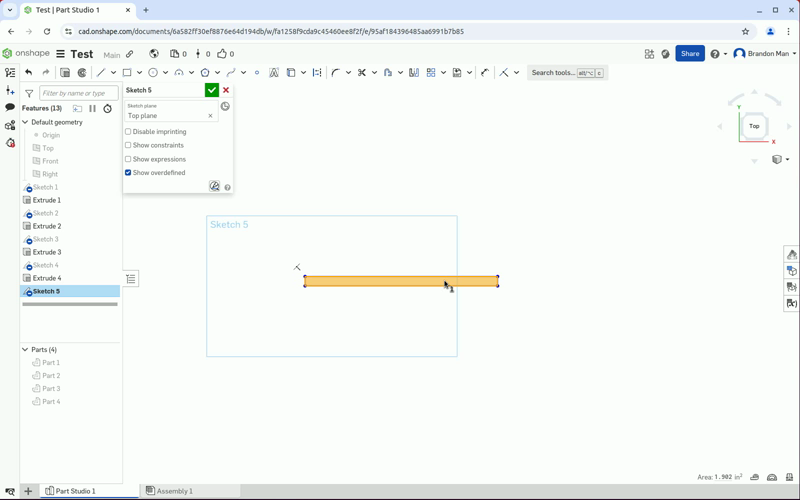
scroll(-6)
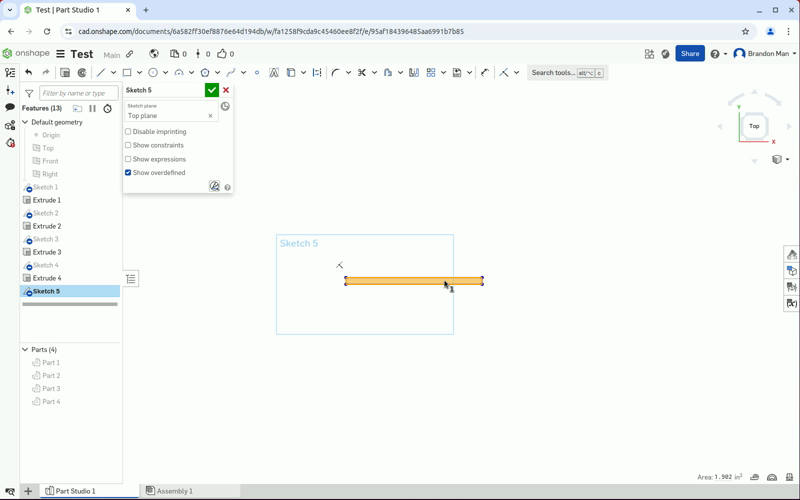
scroll(-6)
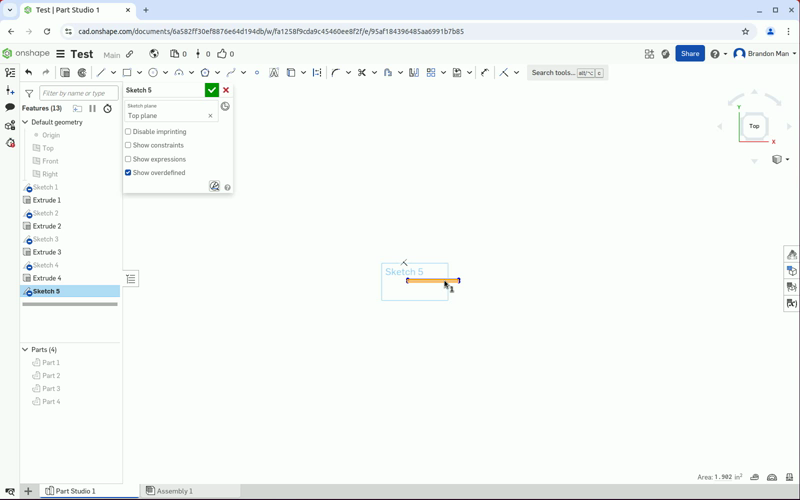
mouse_move(73, 352)
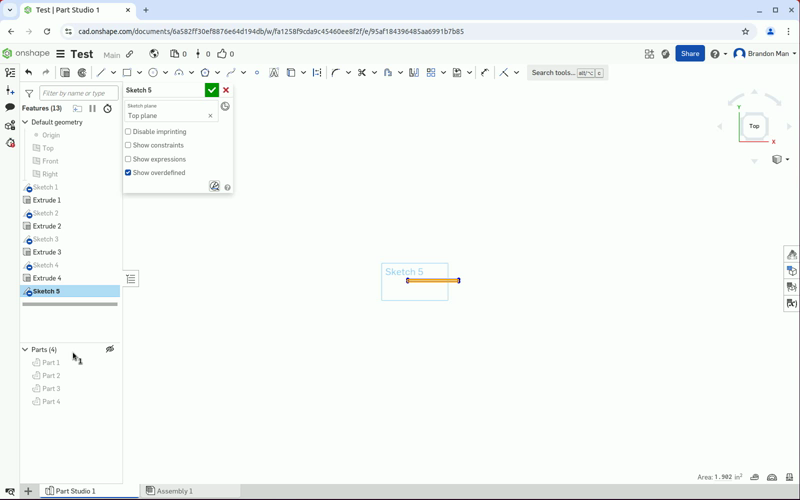
key(shift+y)
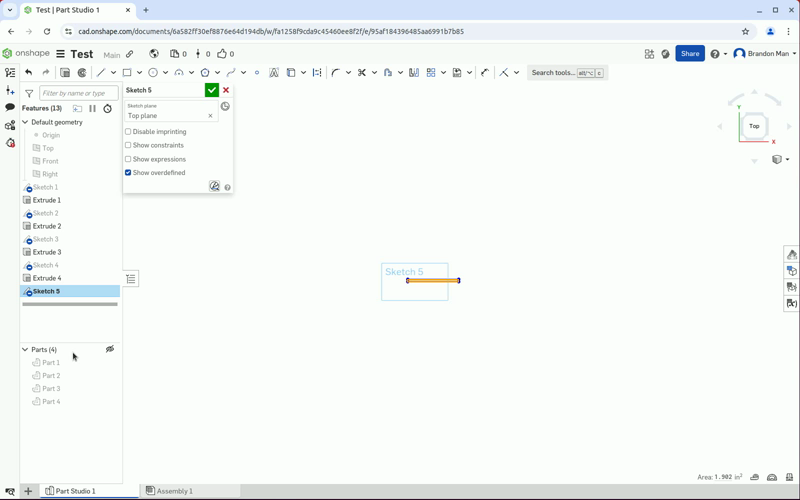
key(shift+e)
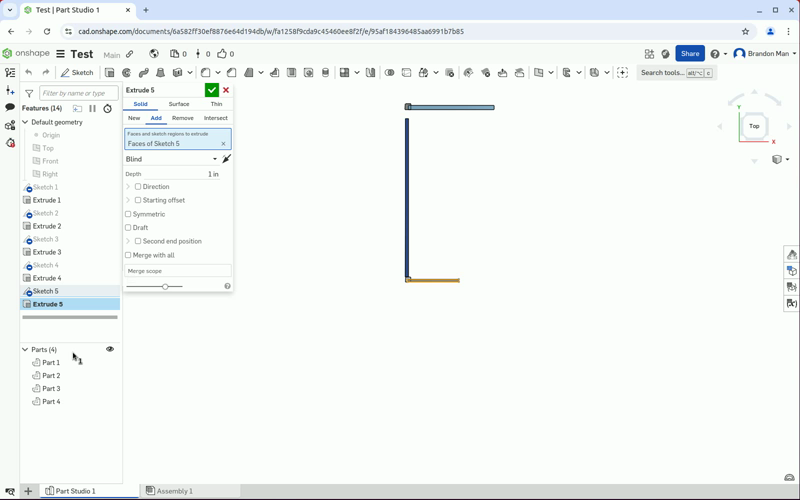
mouse_move(143, 106)
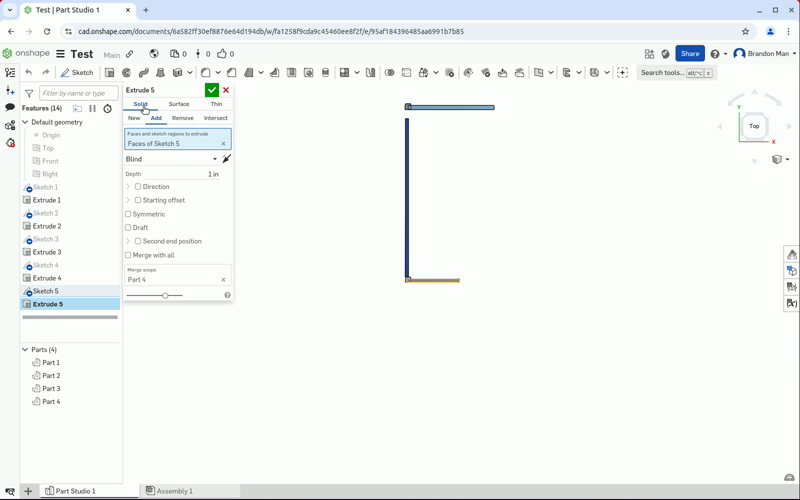
click(143, 106)
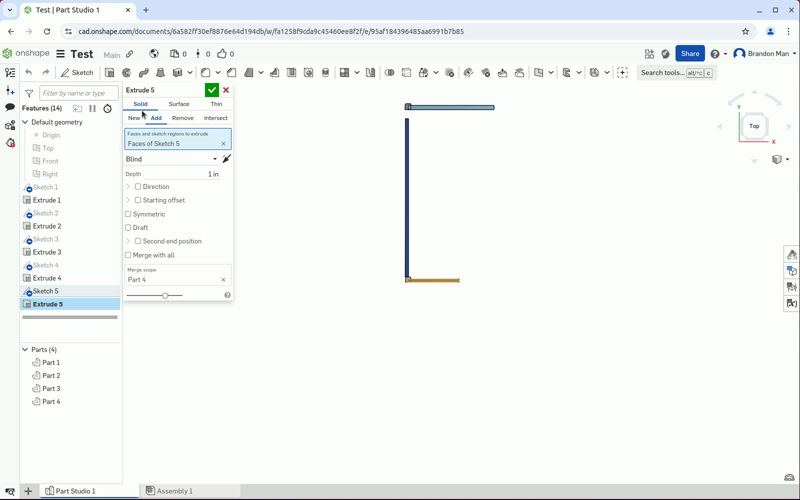
mouse_move(137, 120)
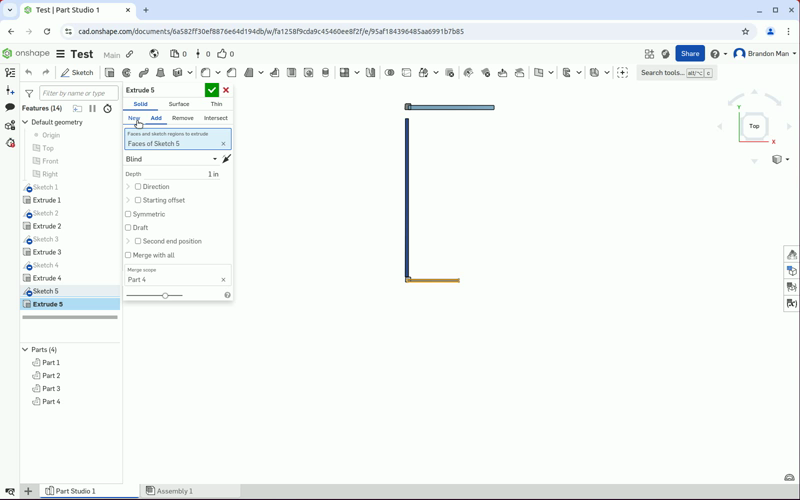
click(137, 120)
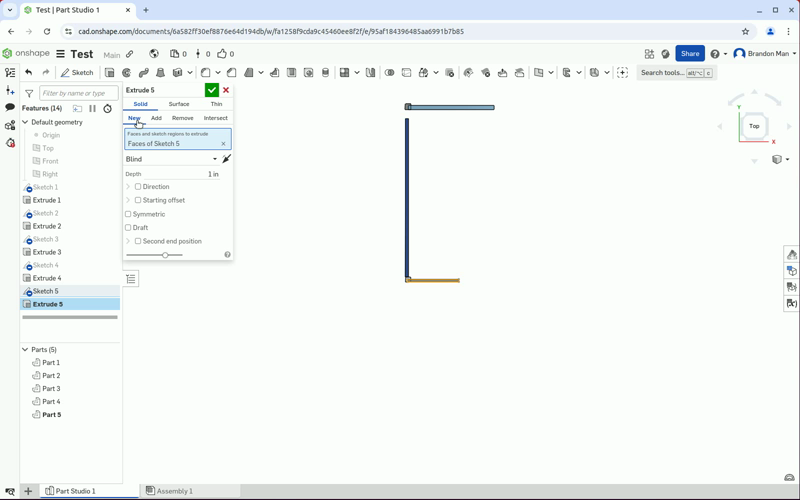
key(tab, 4)
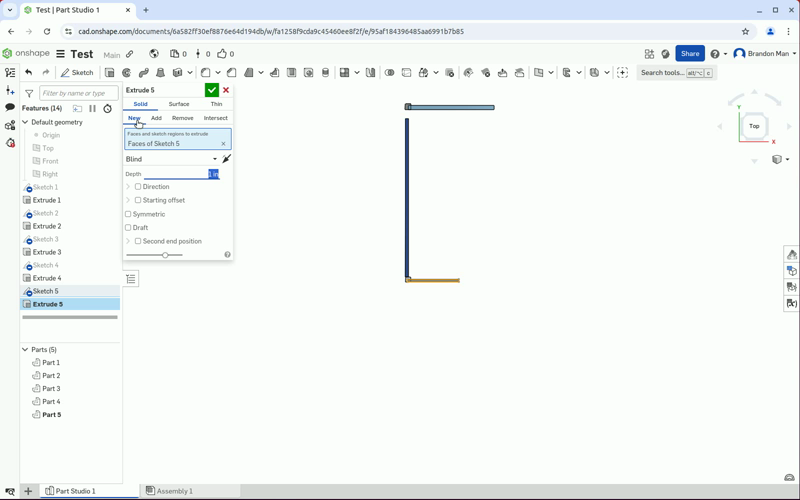
text(1.926)
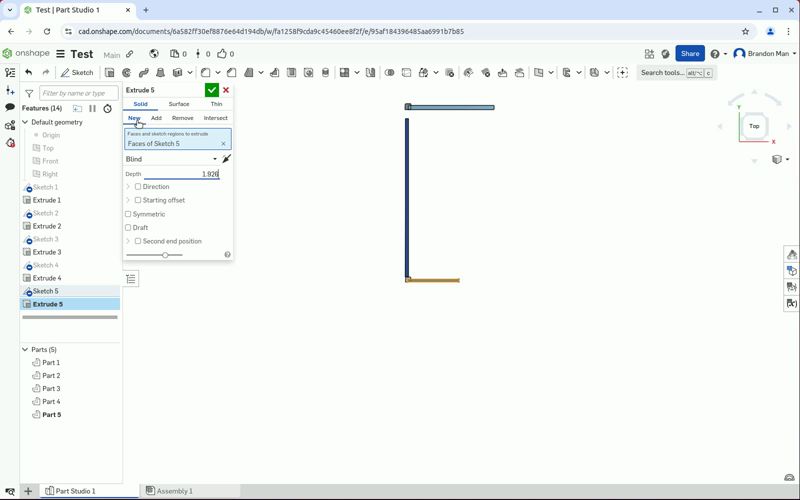
key(enter)
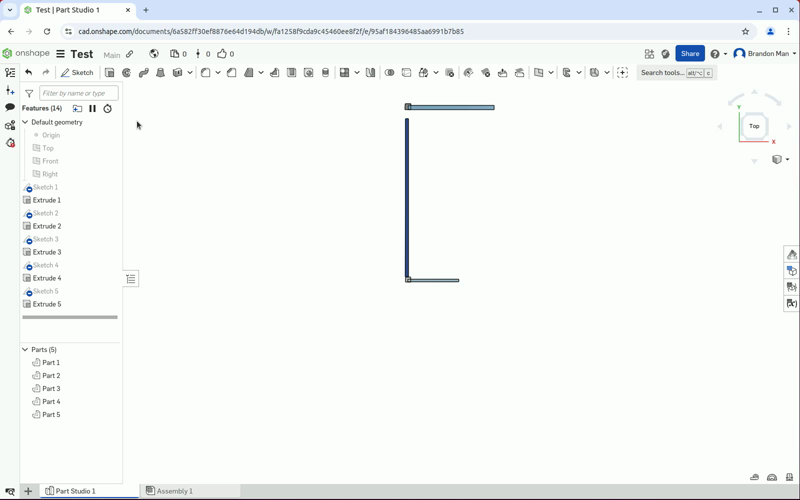
key(shift+h)
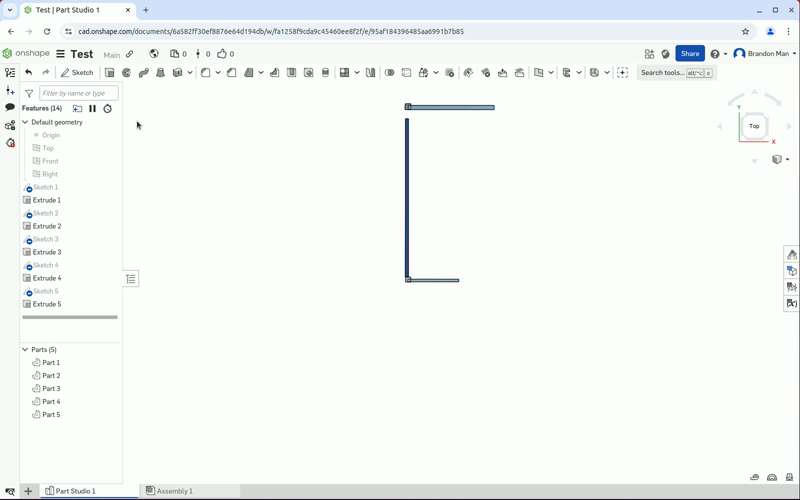
key(shift+h)
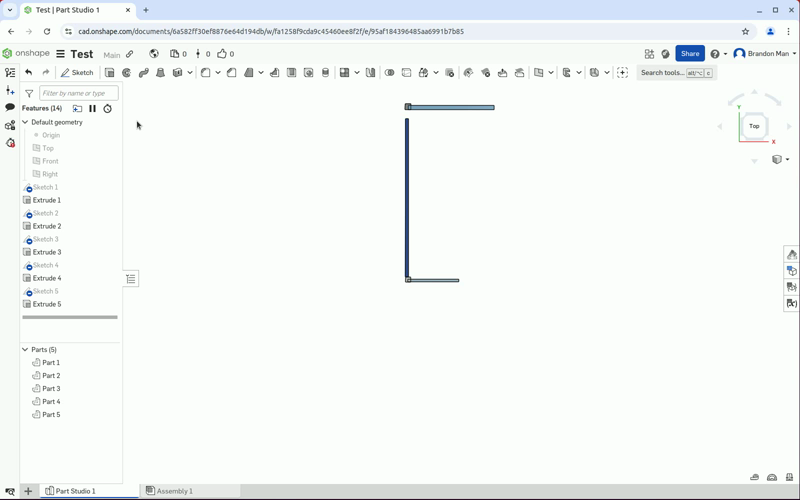
mouse_move(73, 189)
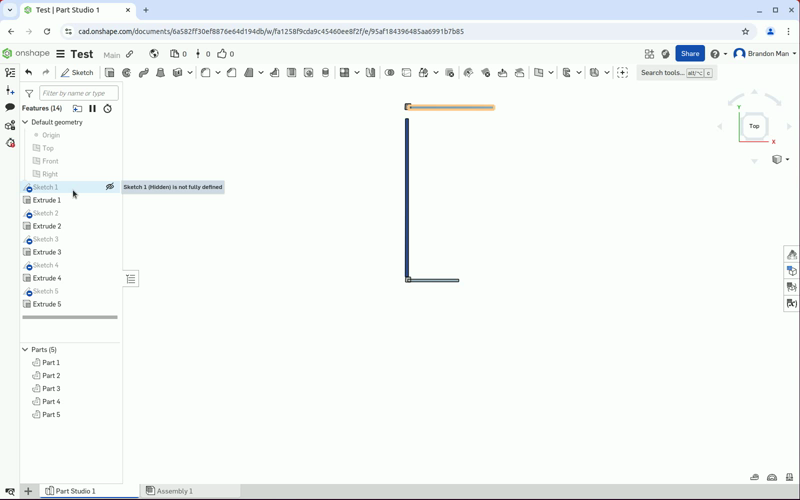
click(73, 189)
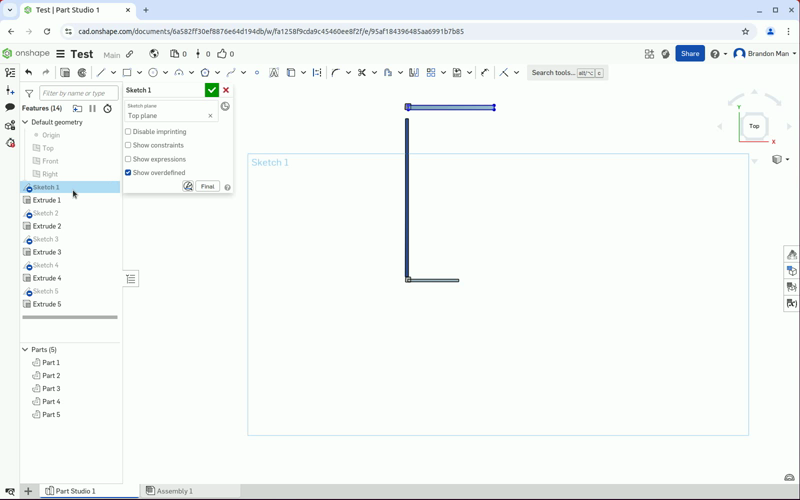
mouse_move(229, 92)
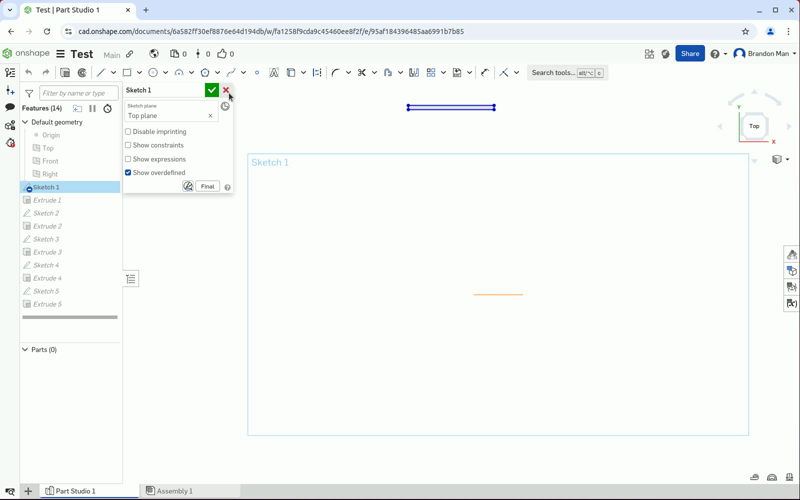
click(229, 92)
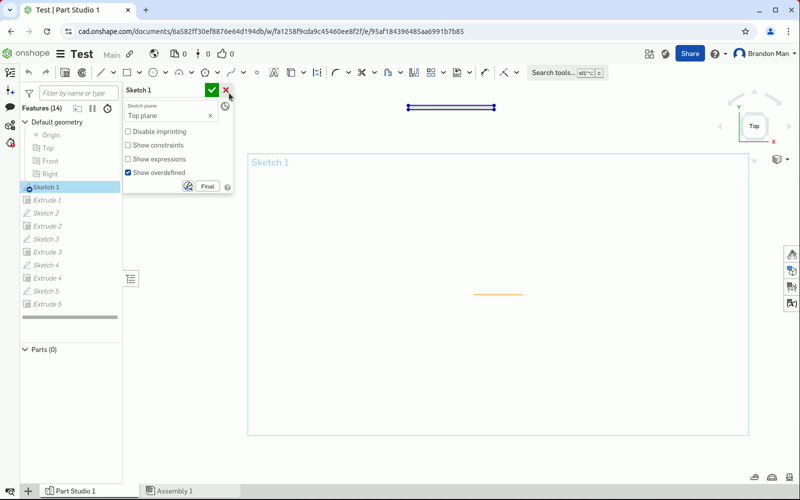
key(shift+s)
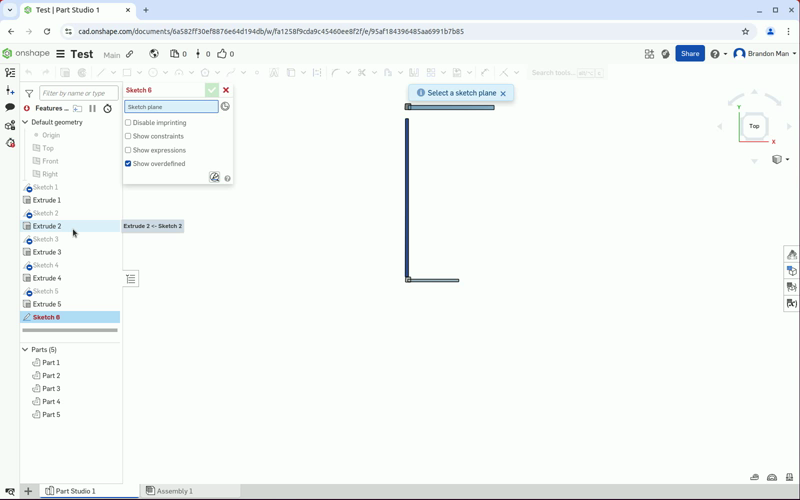
scroll(3)
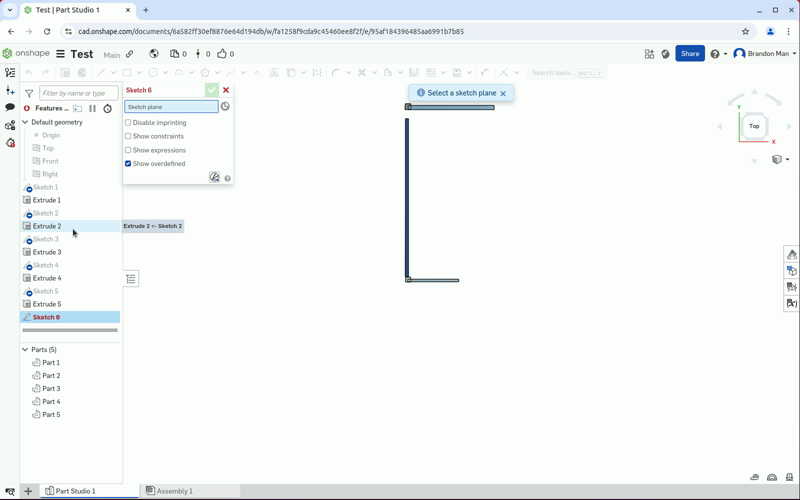
mouse_move(73, 150)
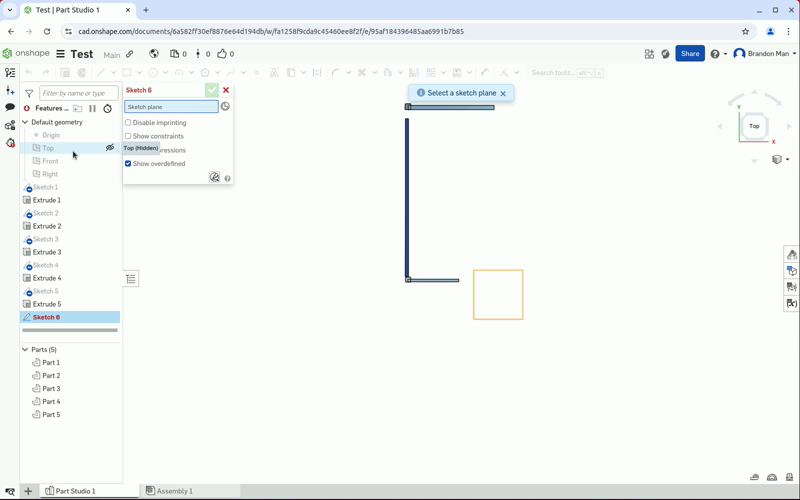
click(73, 150)
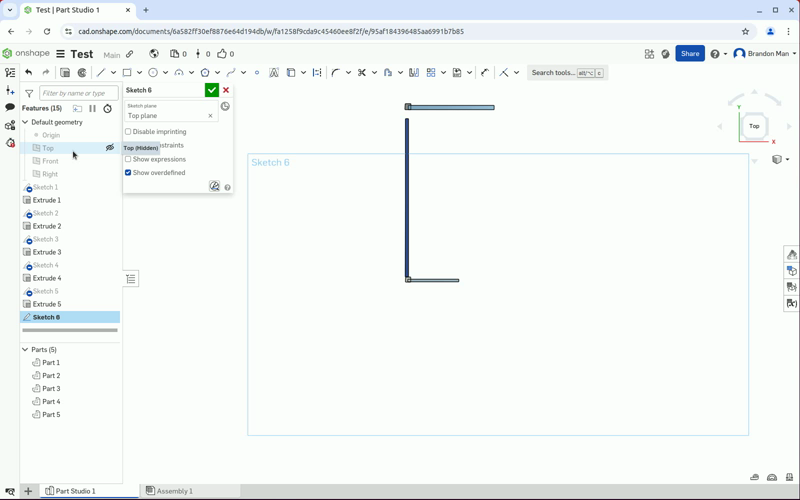
mouse_move(73, 352)
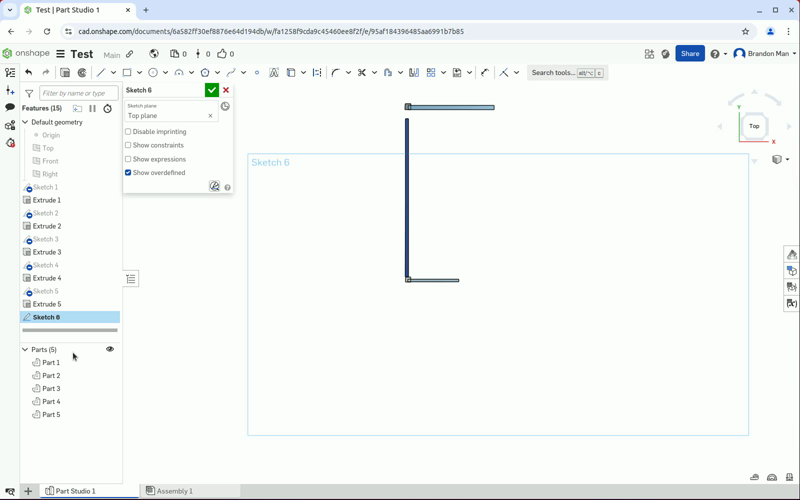
key(y)
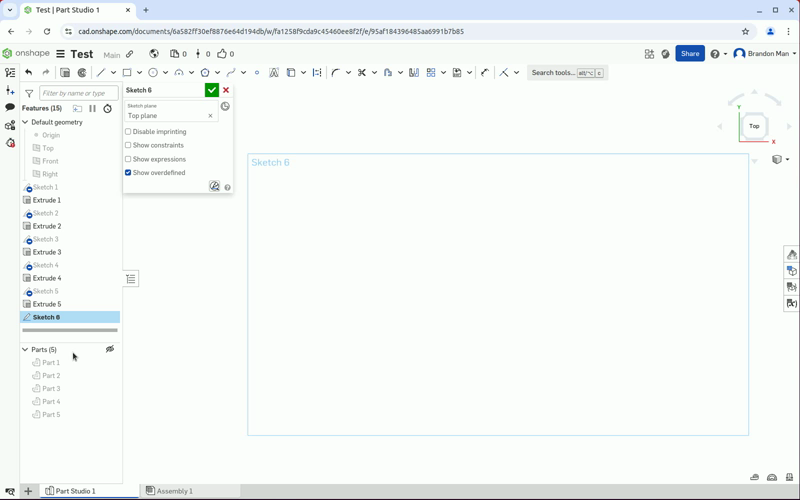
key(l)
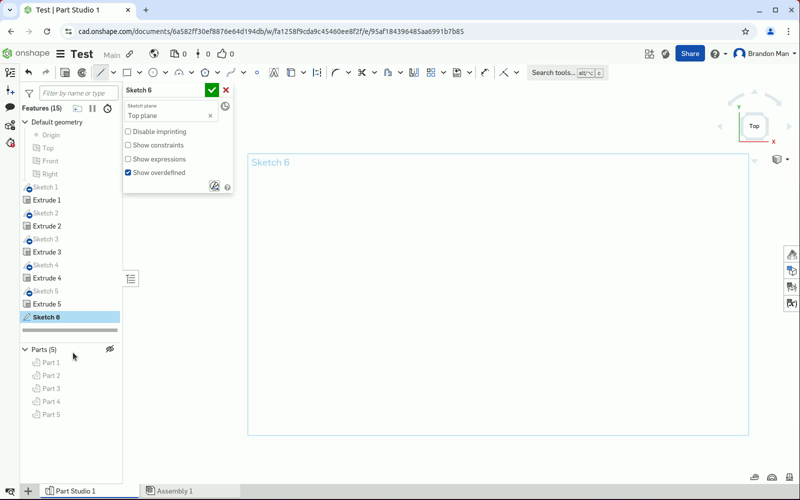
key_down(shift)
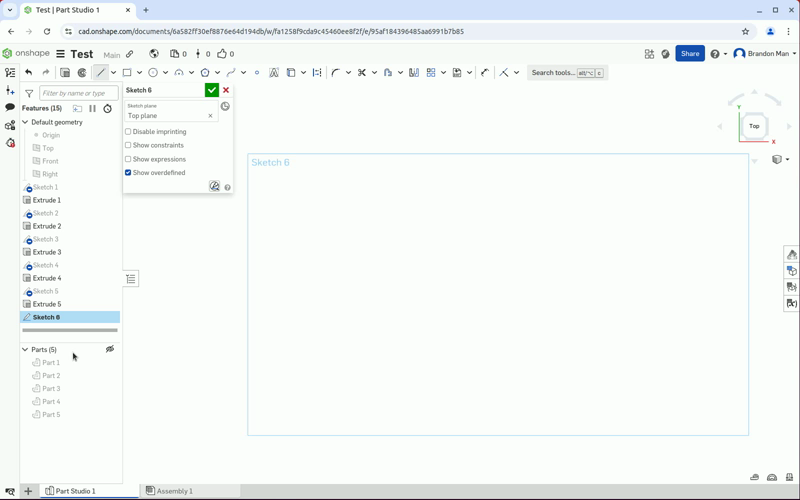
mouse_move(407, 278)
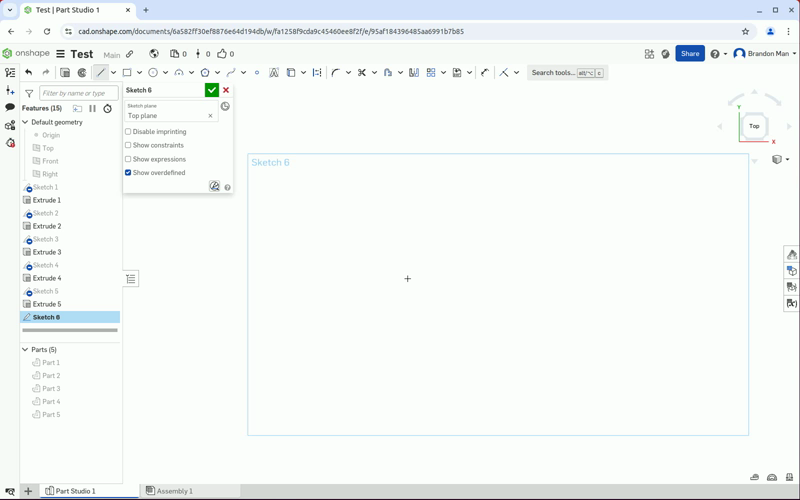
click(407, 278)
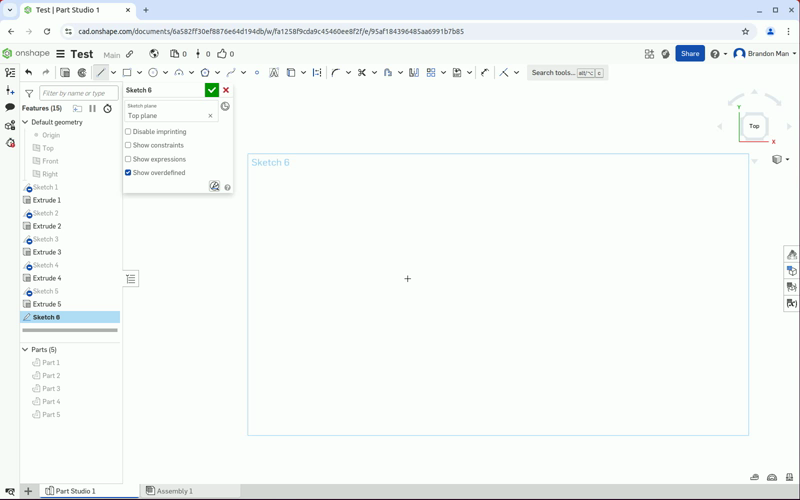
key_up(shift)
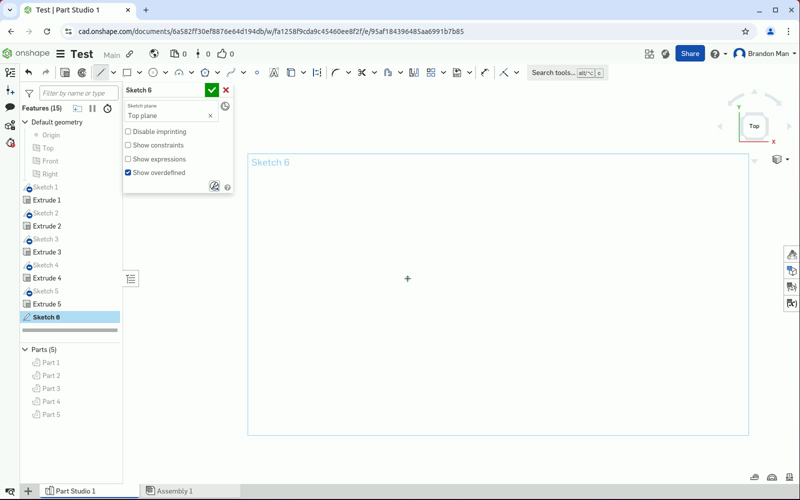
key_down(shift)
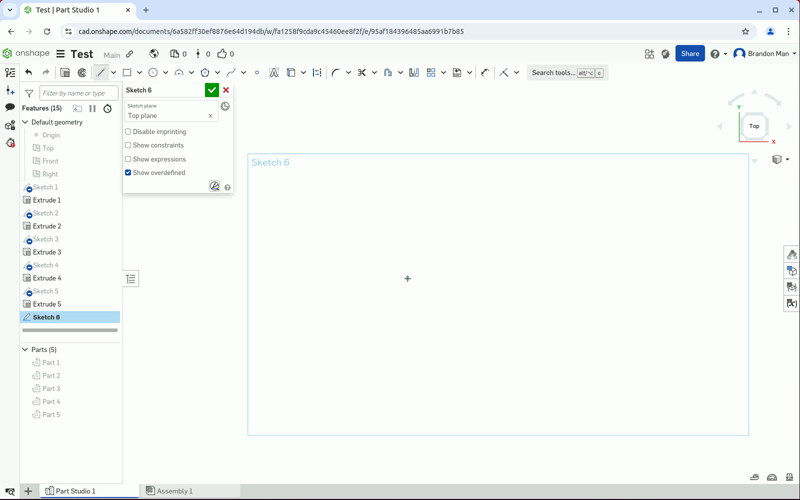
mouse_move(437, 278)
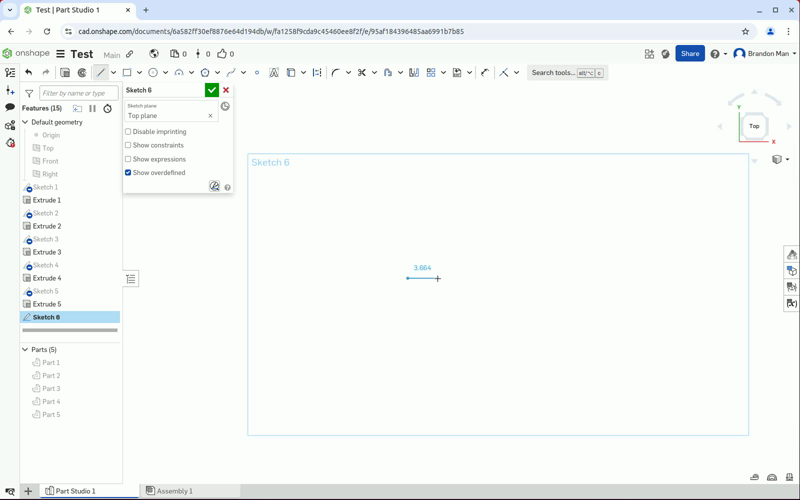
mouse_move(458, 278)
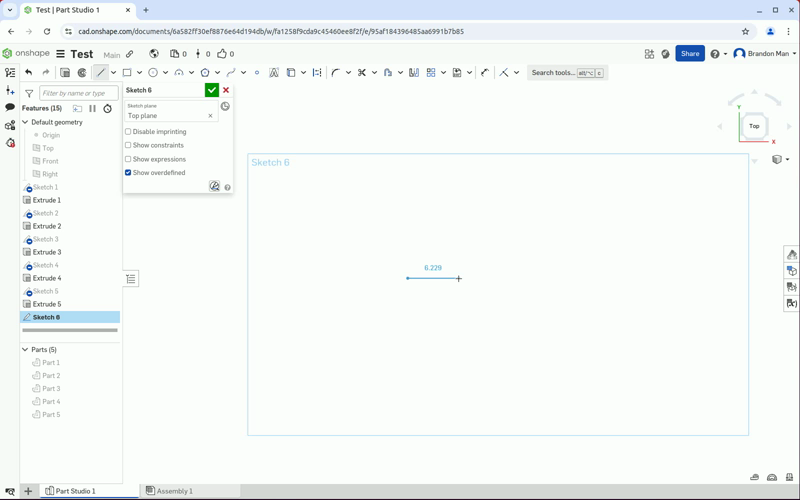
click(458, 278)
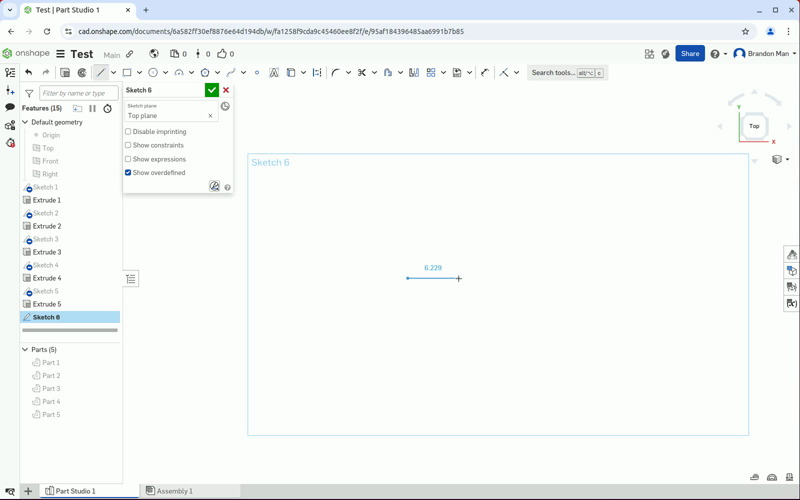
key_up(shift)
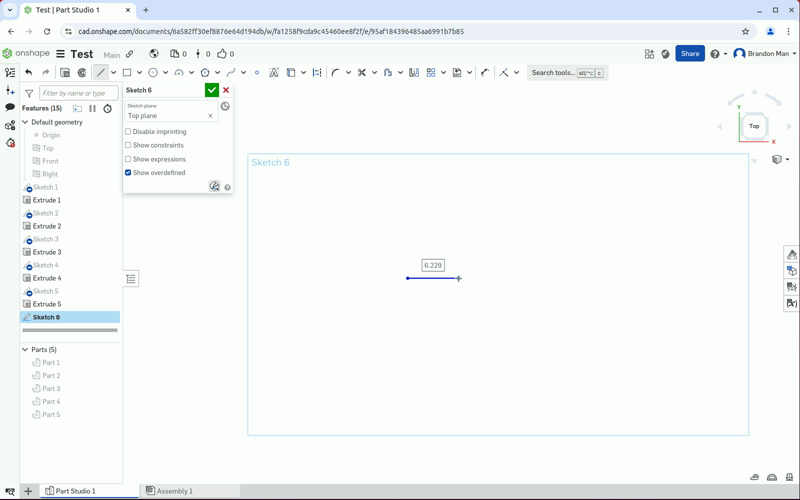
key_down(shift)
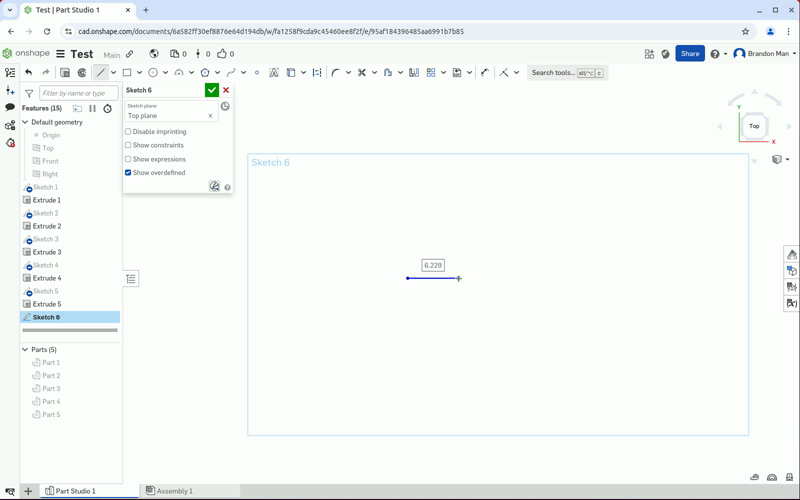
mouse_move(458, 172)
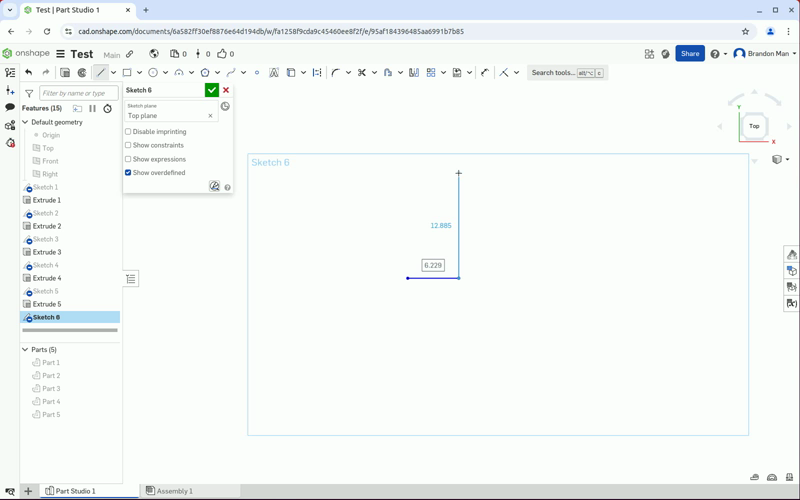
click(458, 172)
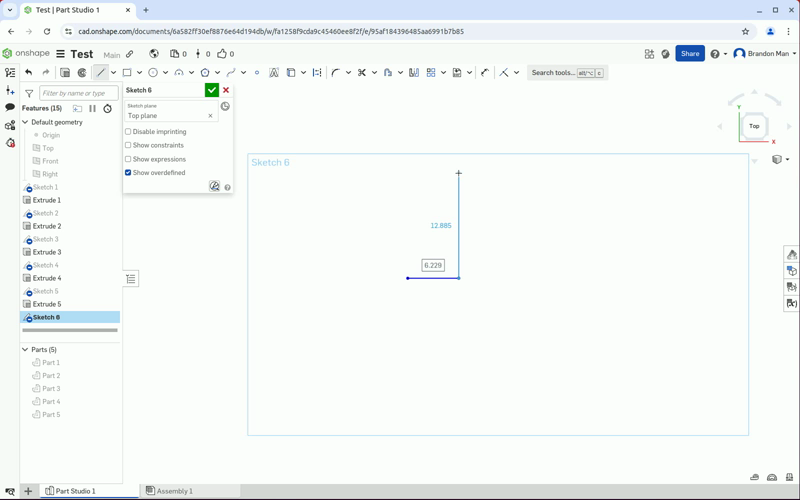
key_up(shift)
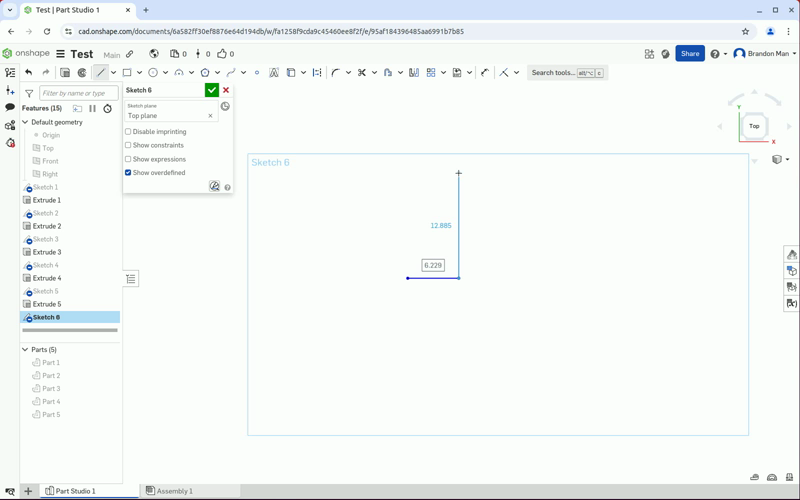
key_down(shift)
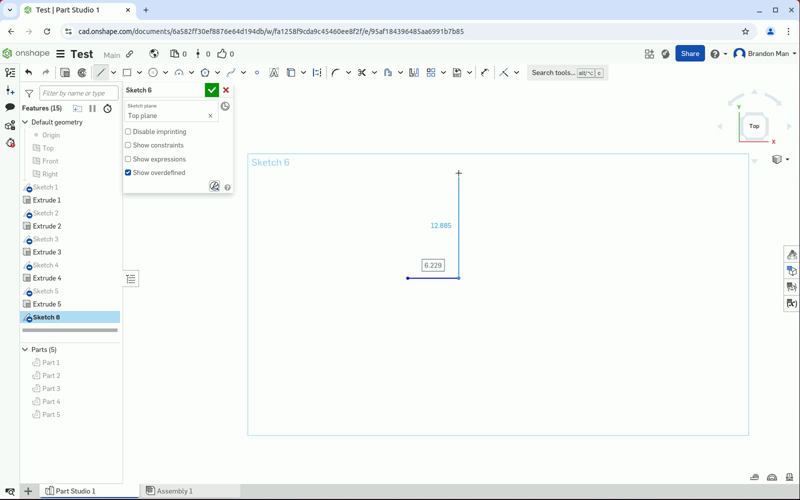
mouse_move(489, 172)
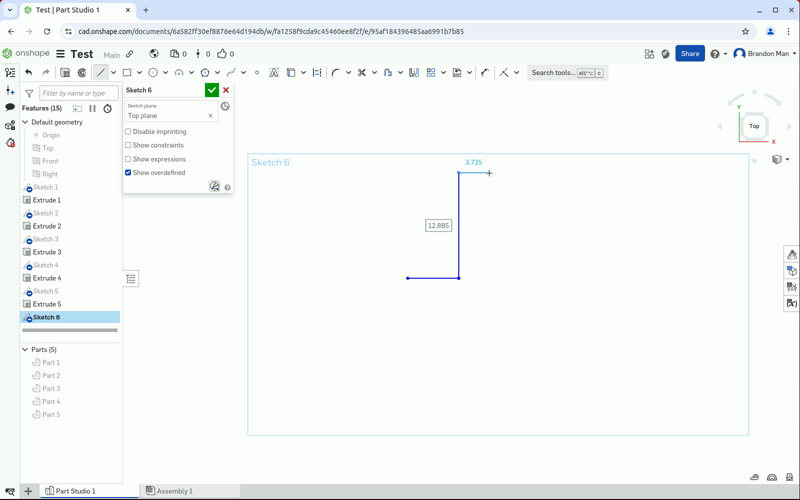
mouse_move(407, 172)
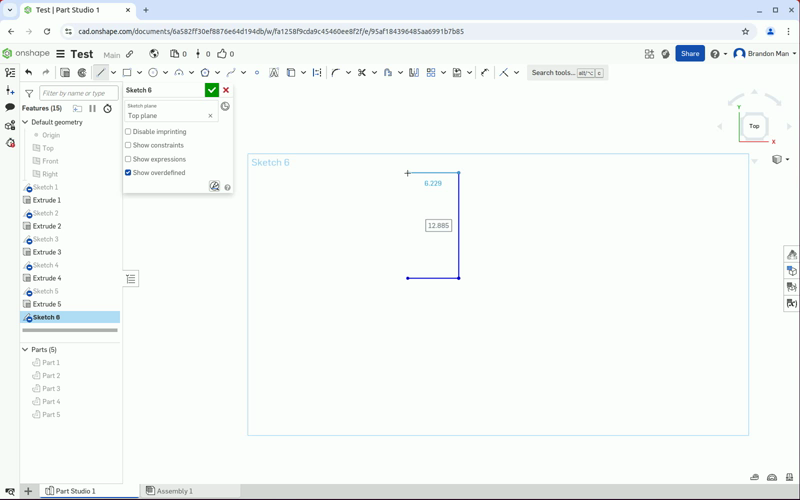
click(407, 172)
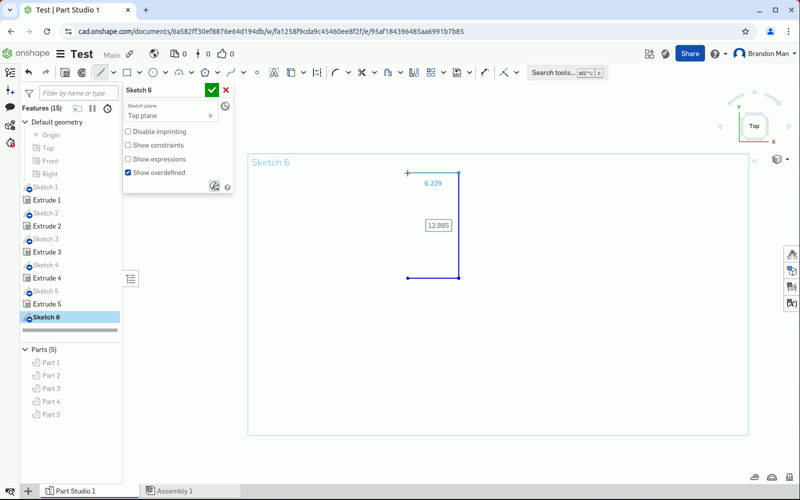
key_up(shift)
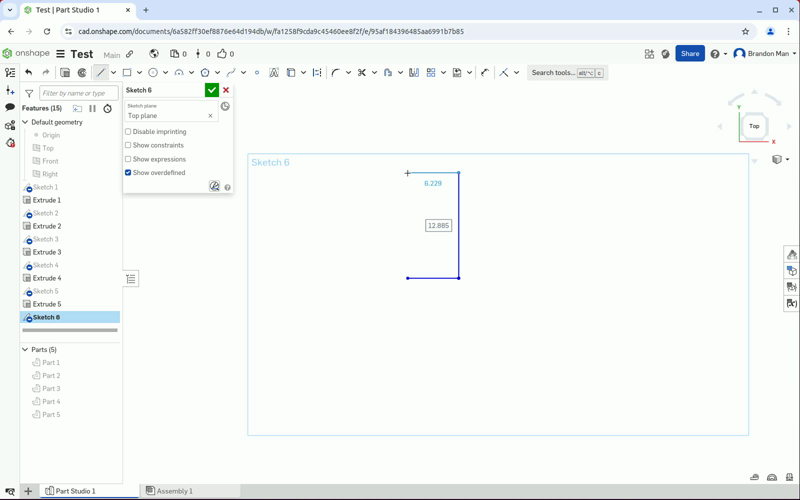
key_down(shift)
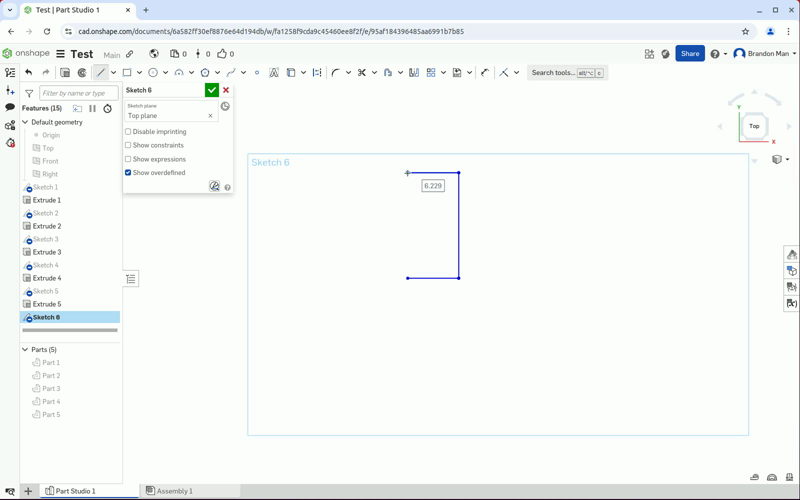
mouse_move(437, 172)
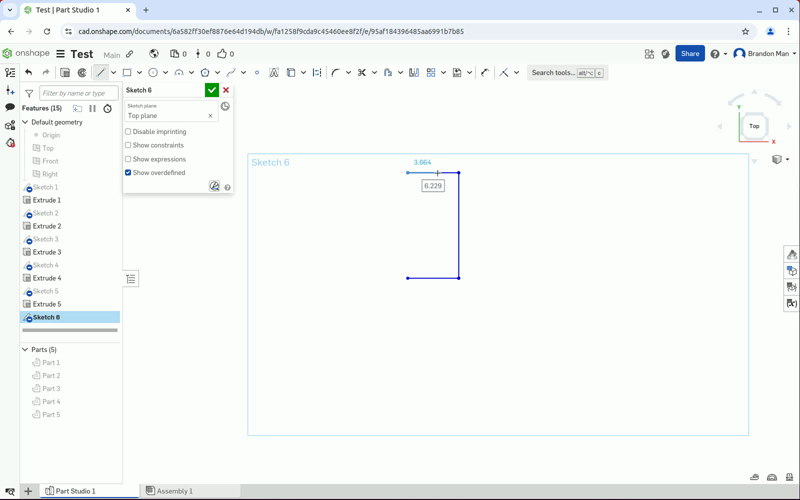
mouse_move(407, 227)
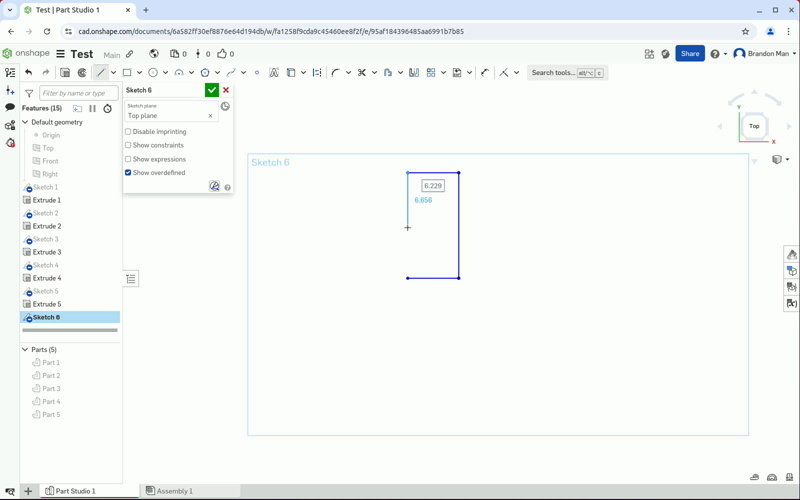
click(407, 227)
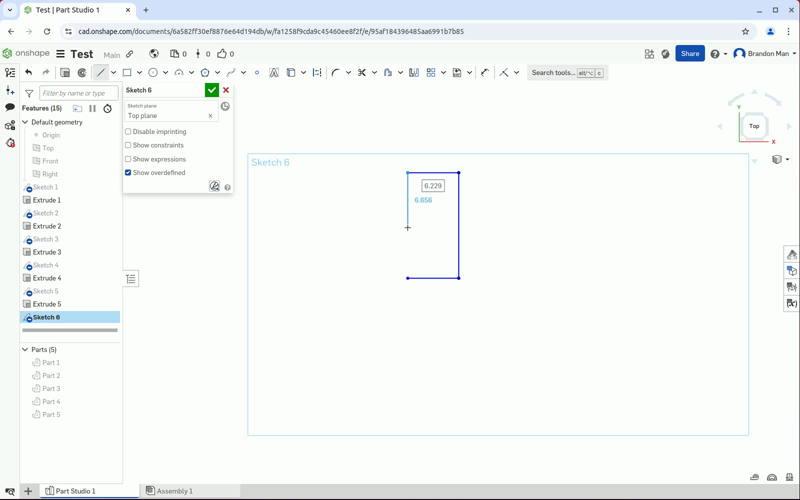
key_up(shift)
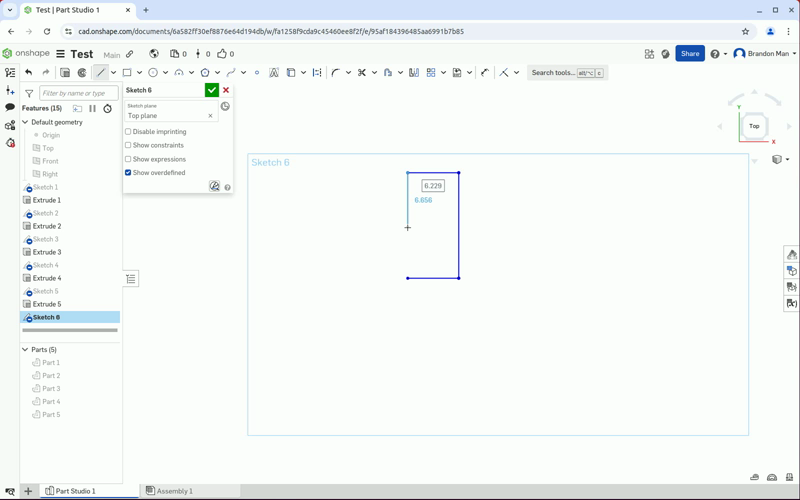
mouse_move(437, 227)
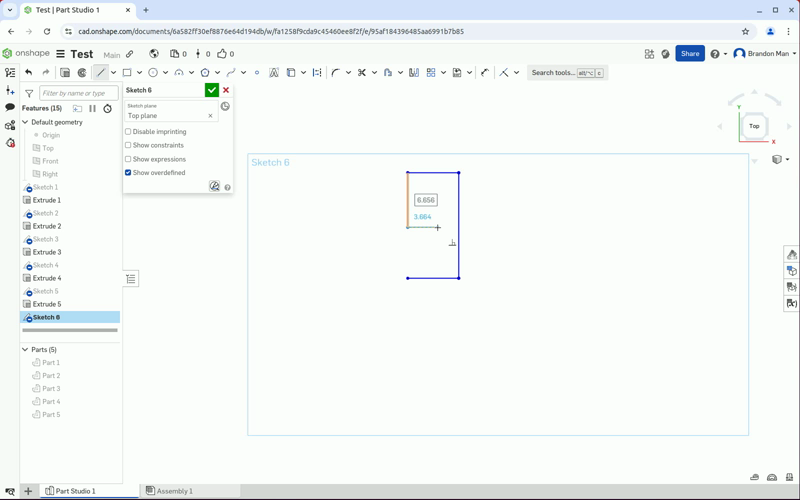
key_down(shift)
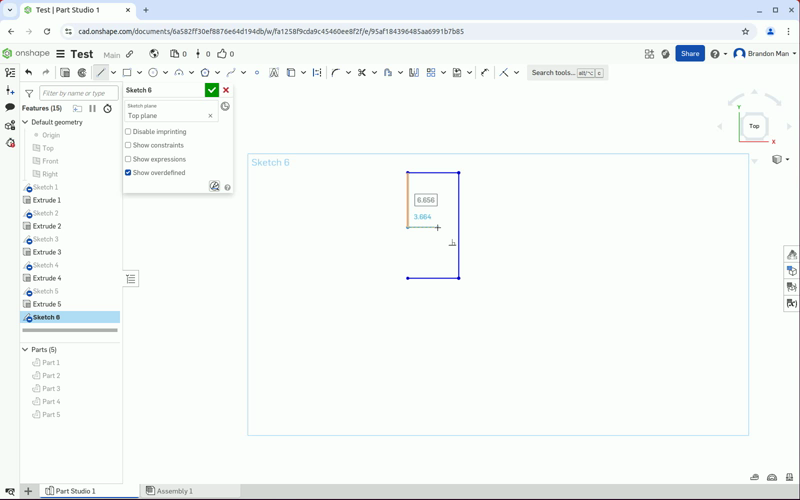
mouse_move(407, 278)
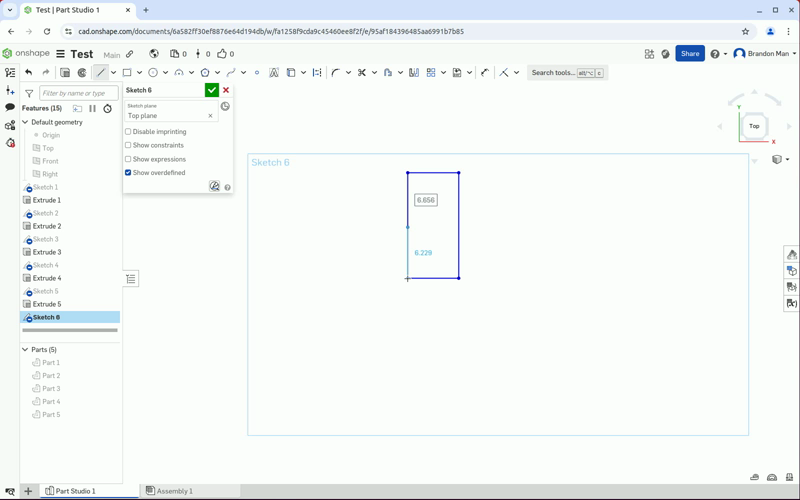
key_up(shift)
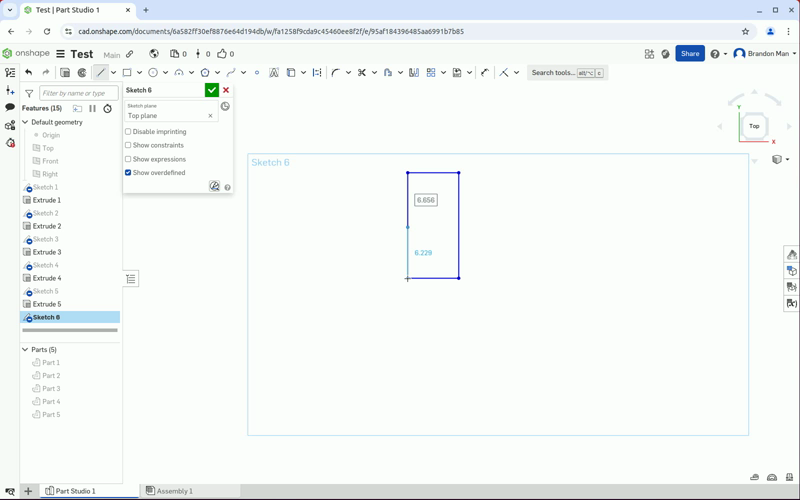
click(407, 278)
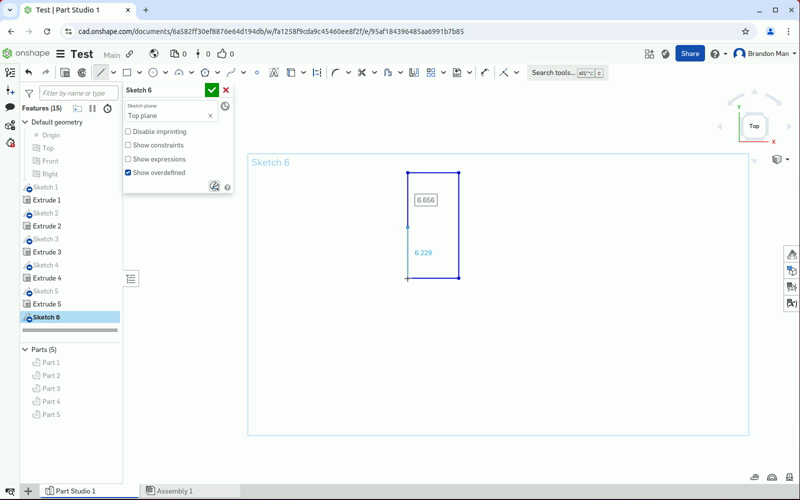
key(esc)
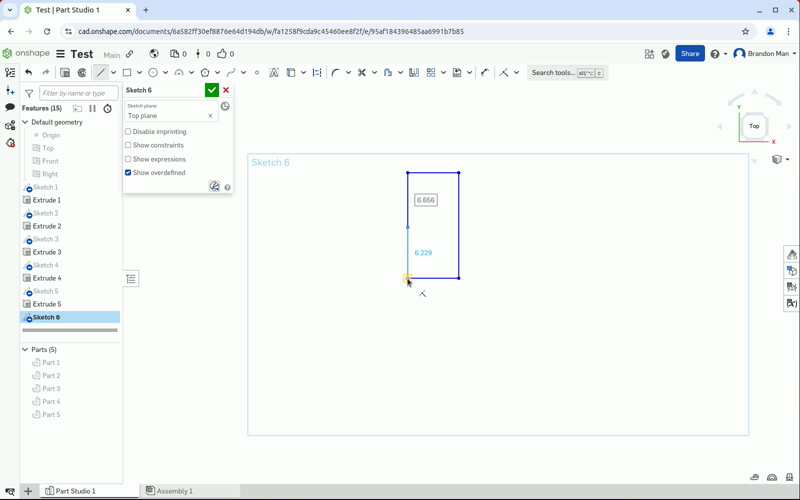
mouse_move(411, 180)
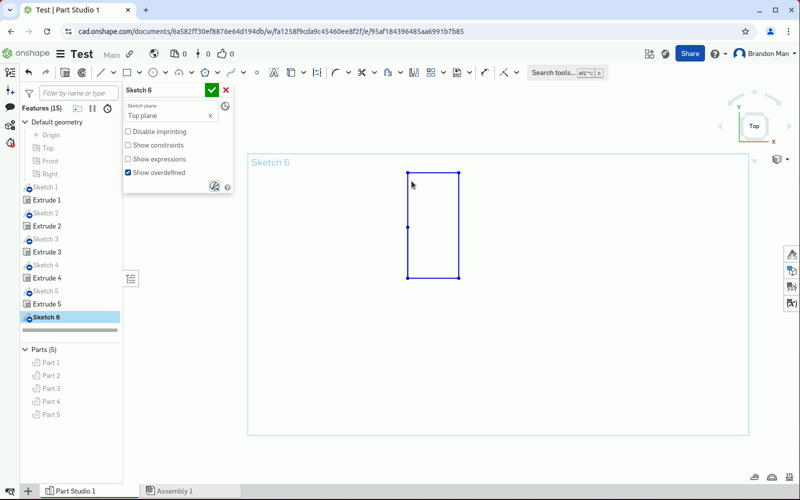
click(411, 180)
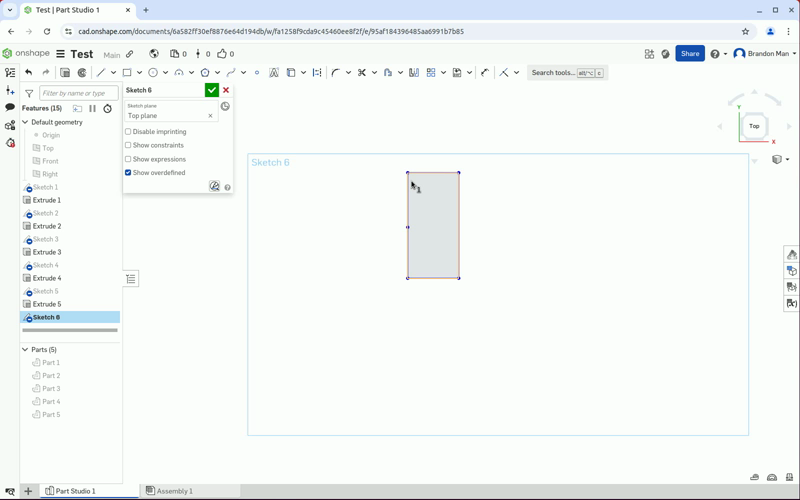
mouse_move(73, 352)
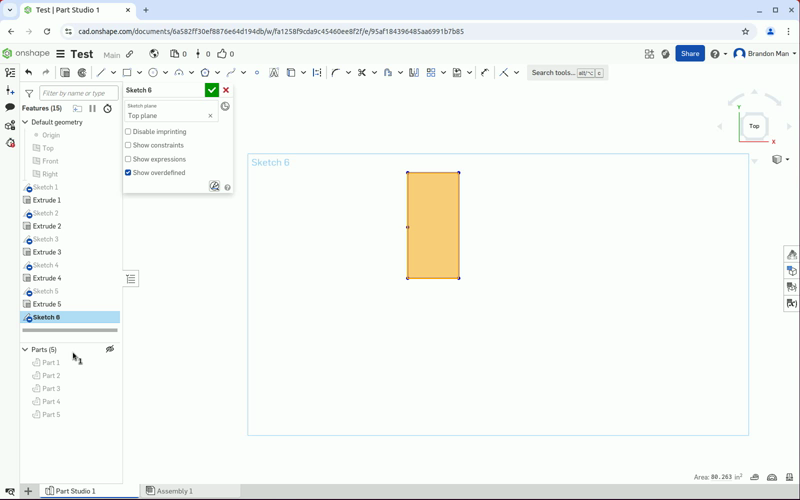
key(shift+y)
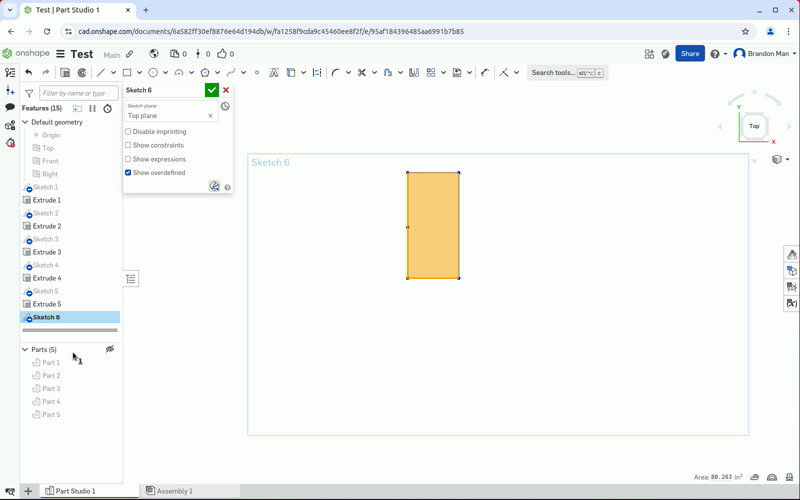
key(shift+e)
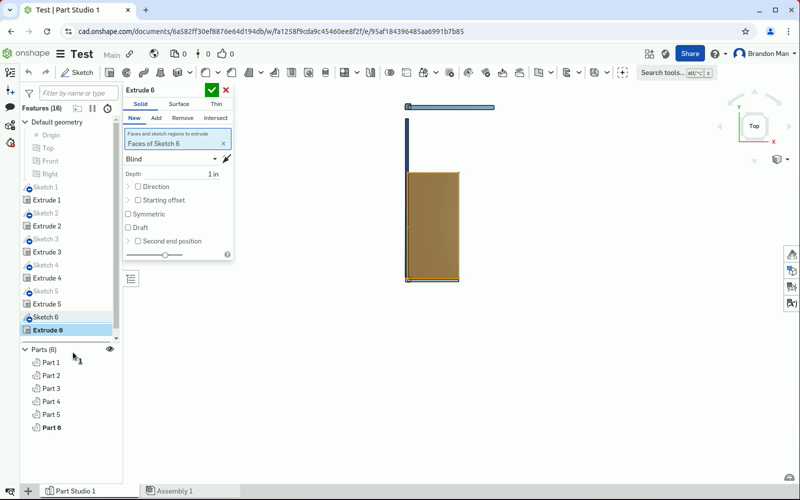
mouse_move(143, 106)
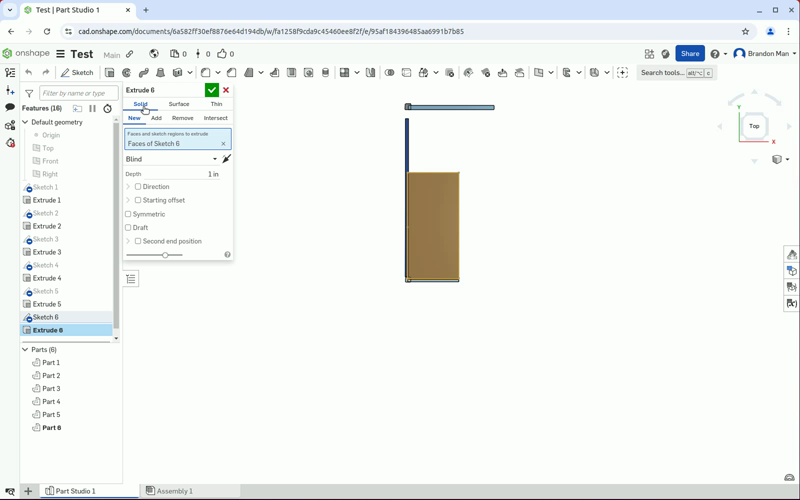
click(143, 106)
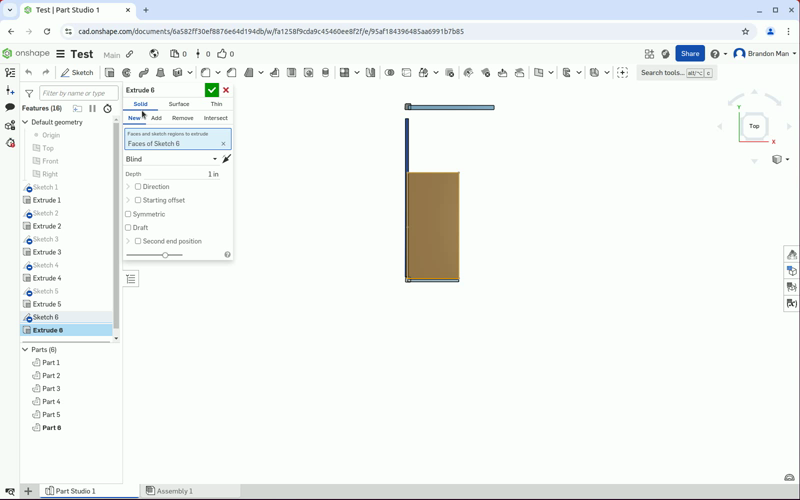
mouse_move(137, 120)
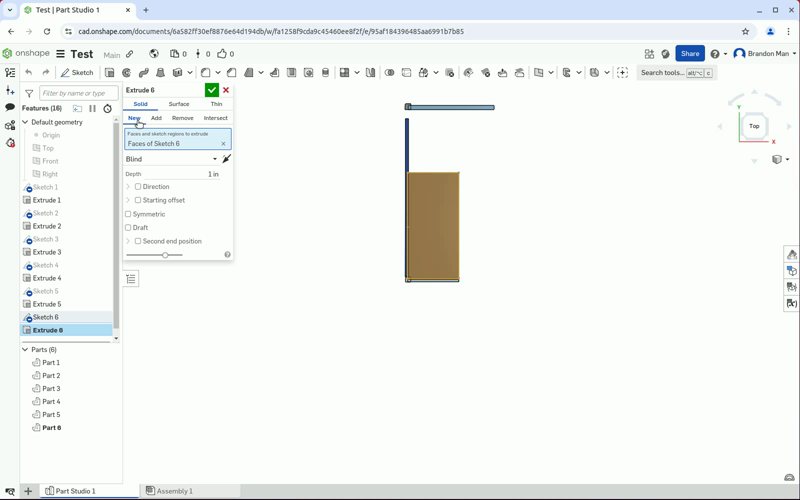
click(137, 120)
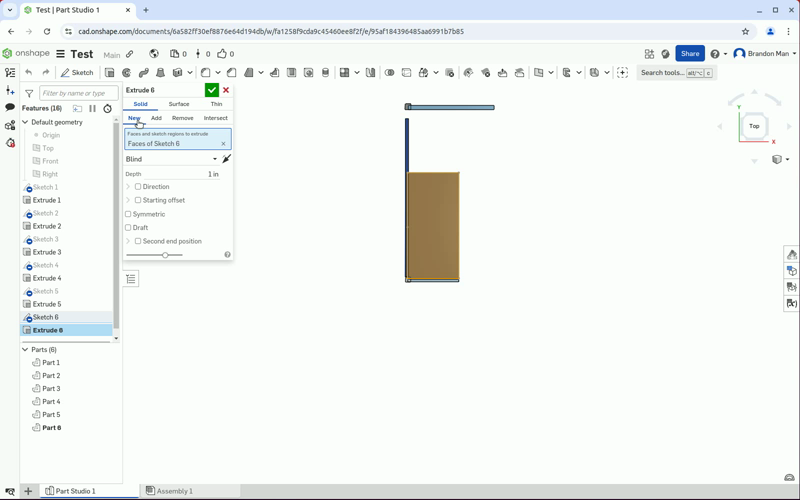
key(tab, 4)
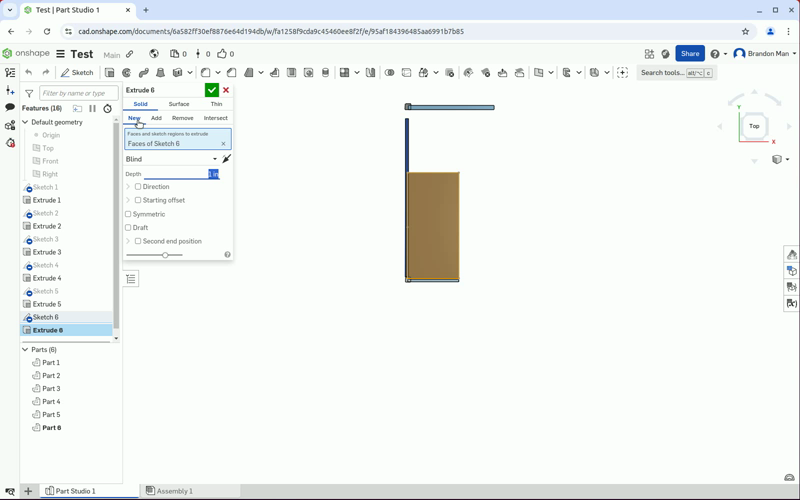
text(0.481)
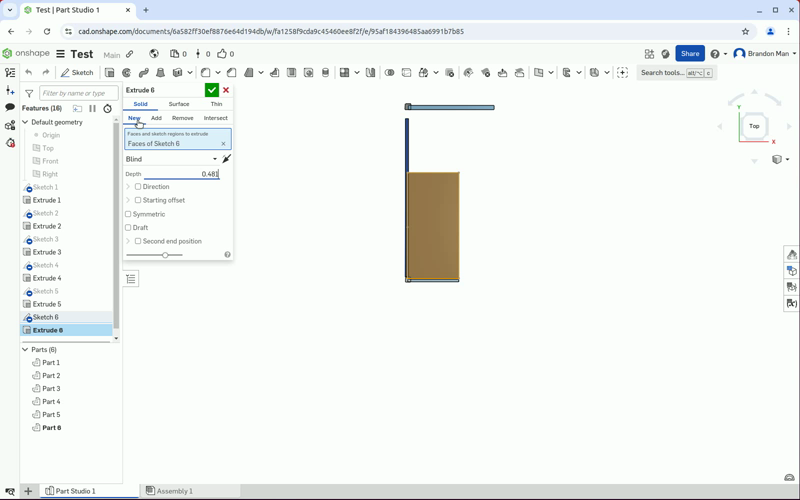
key(enter)
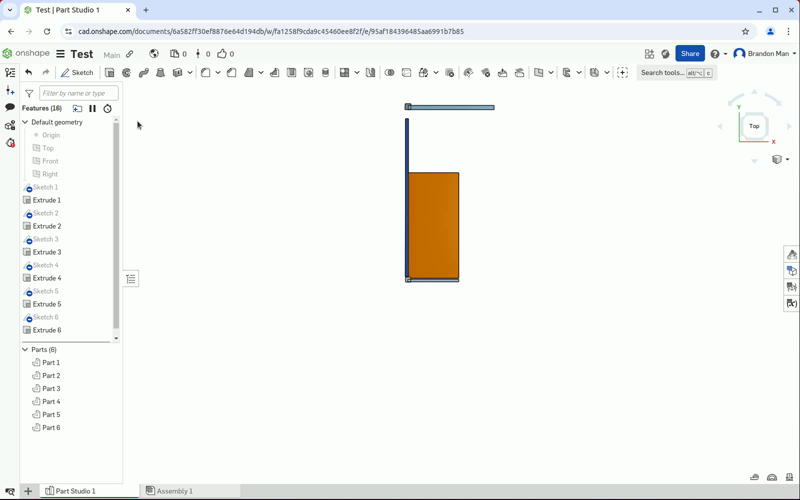
key(shift+h)
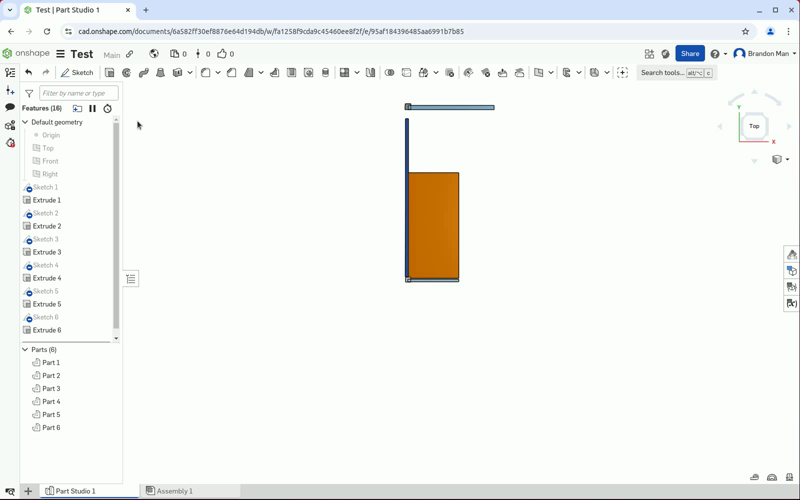
key(shift+h)
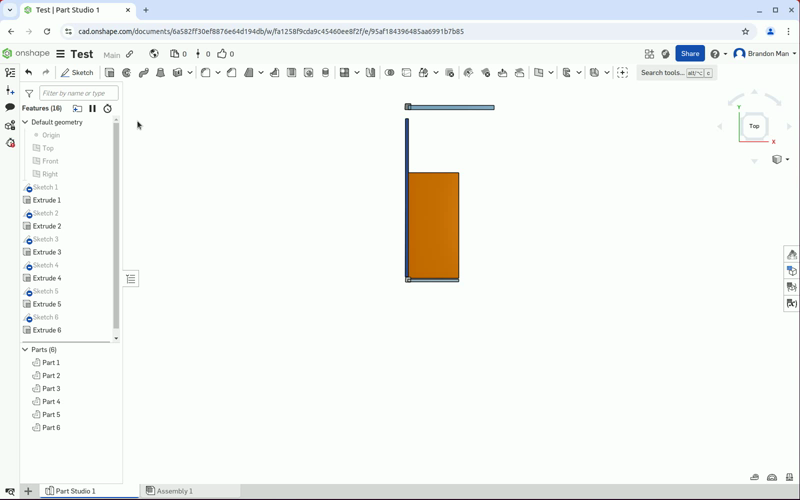
mouse_move(69, 189)
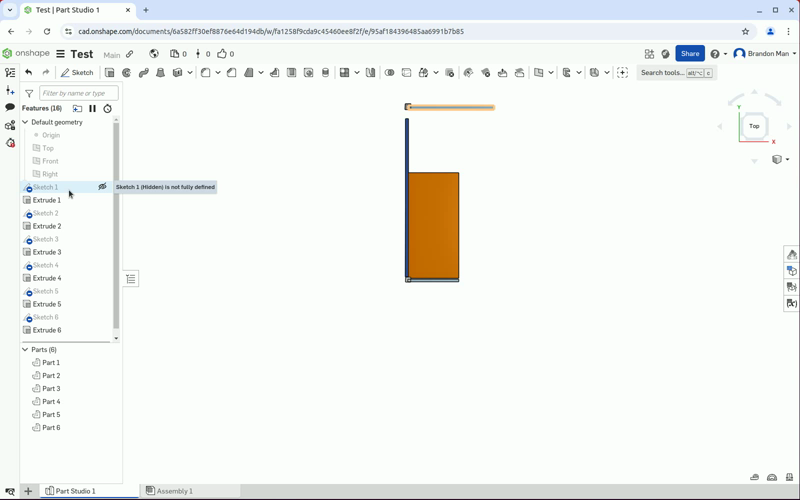
click(69, 189)
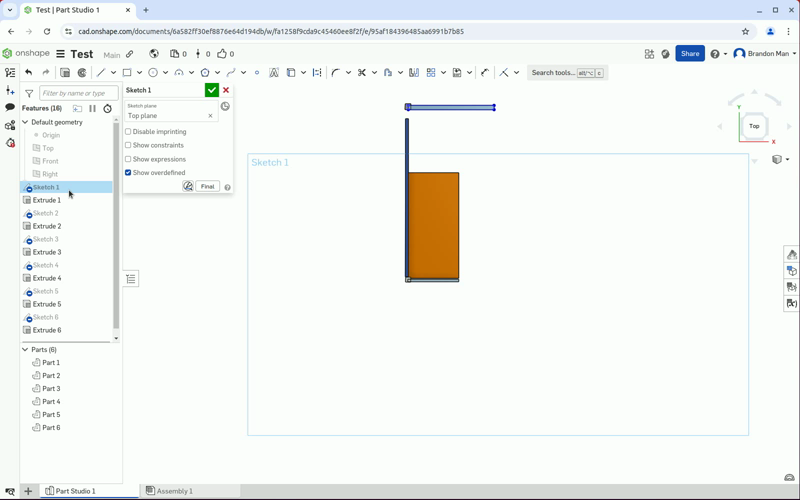
mouse_move(229, 92)
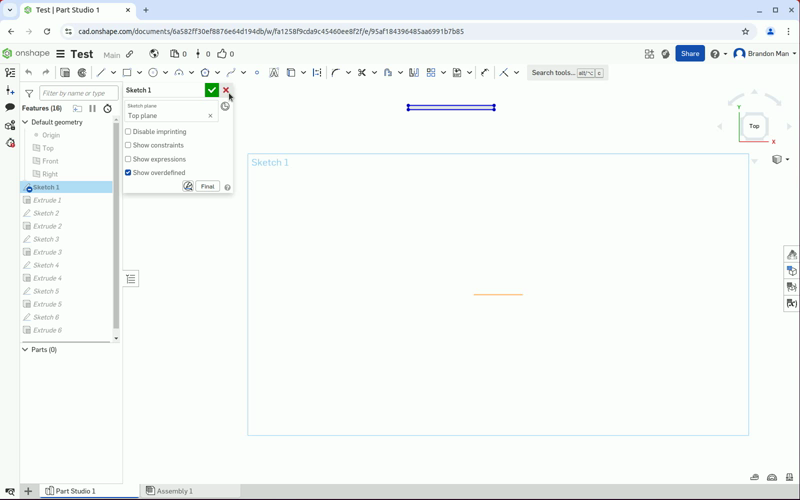
click(229, 92)
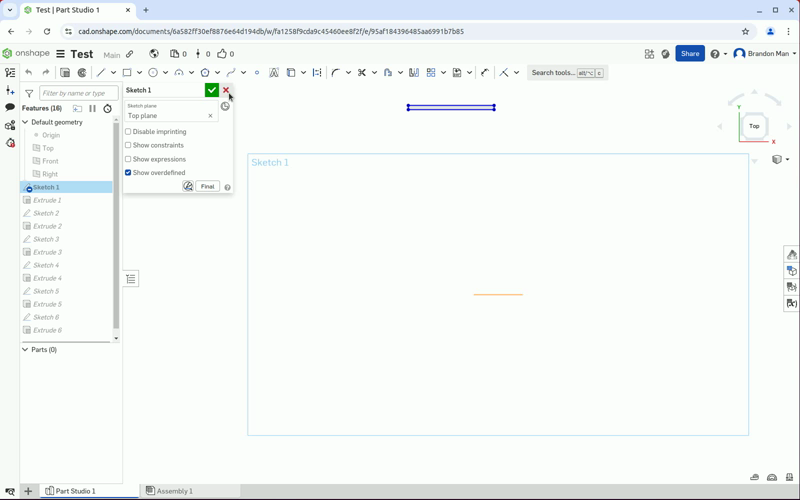
key(shift+s)
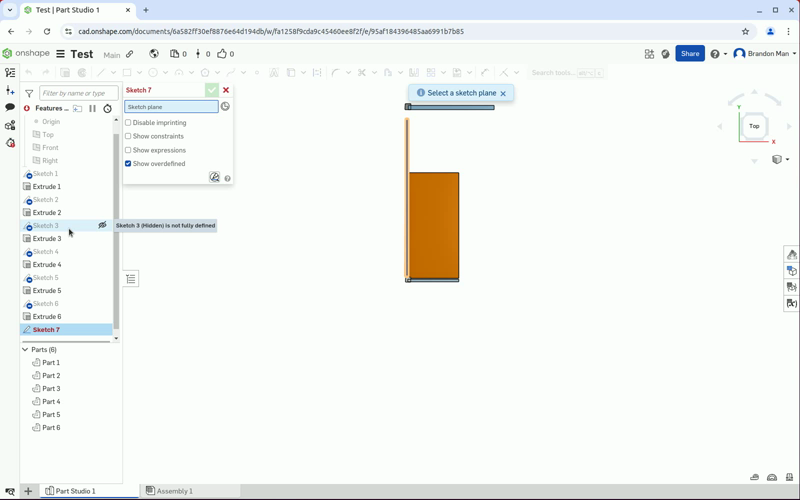
scroll(3)
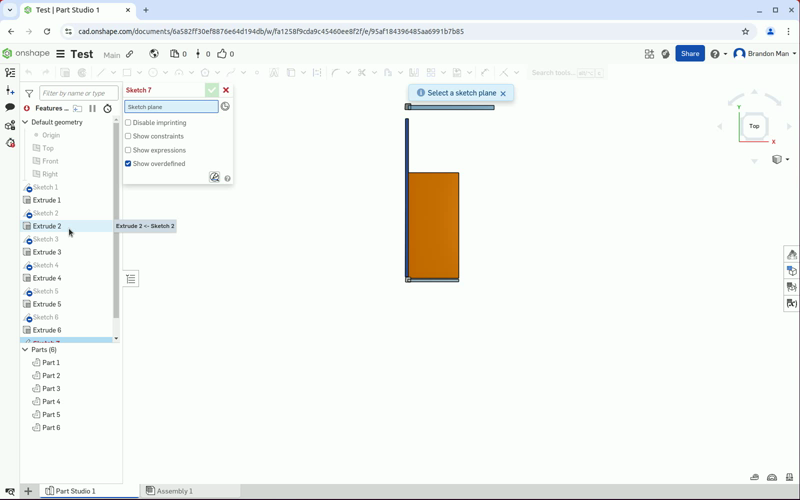
mouse_move(69, 150)
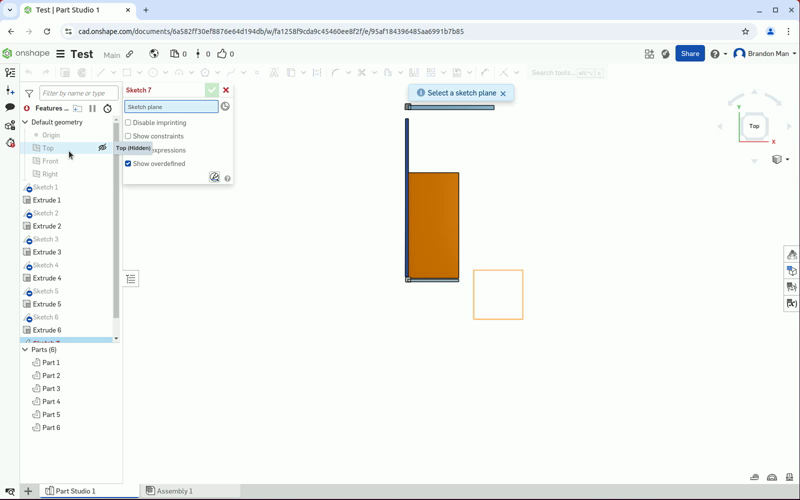
click(69, 150)
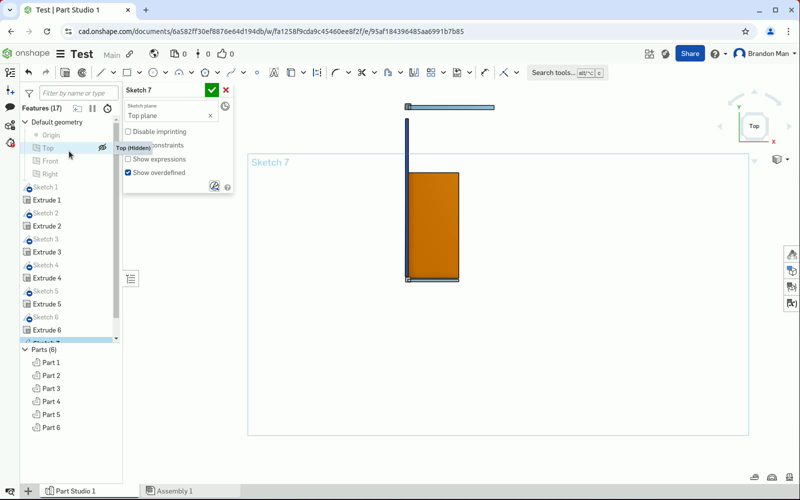
mouse_move(73, 352)
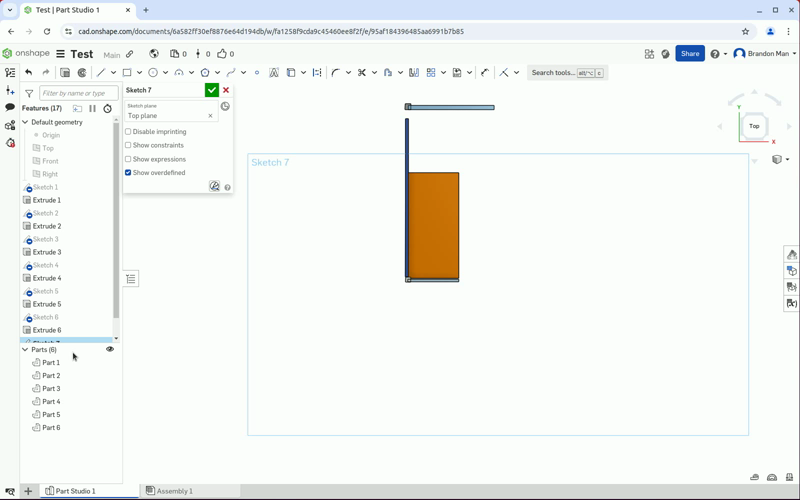
key(y)
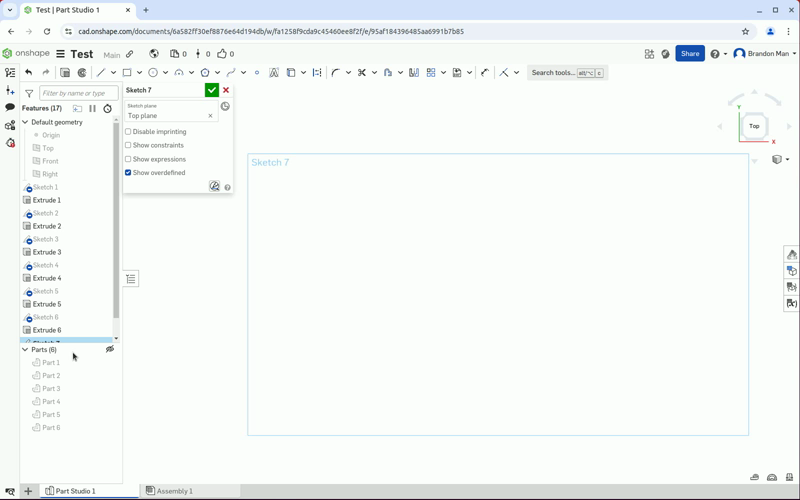
key(l)
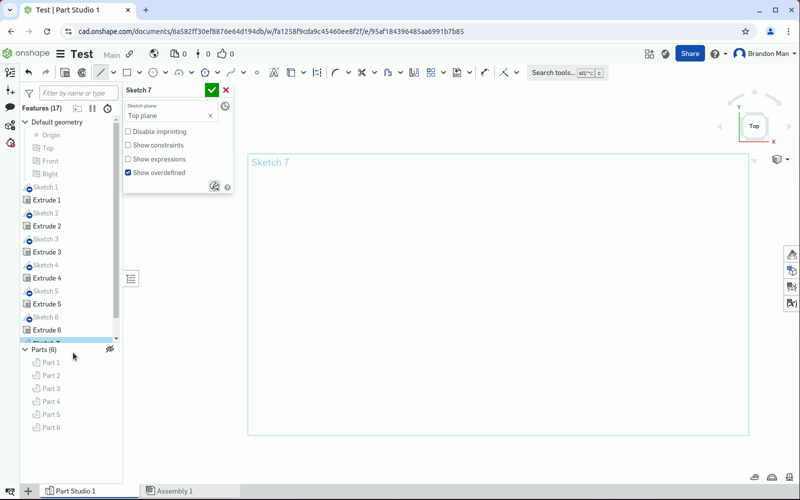
key_down(shift)
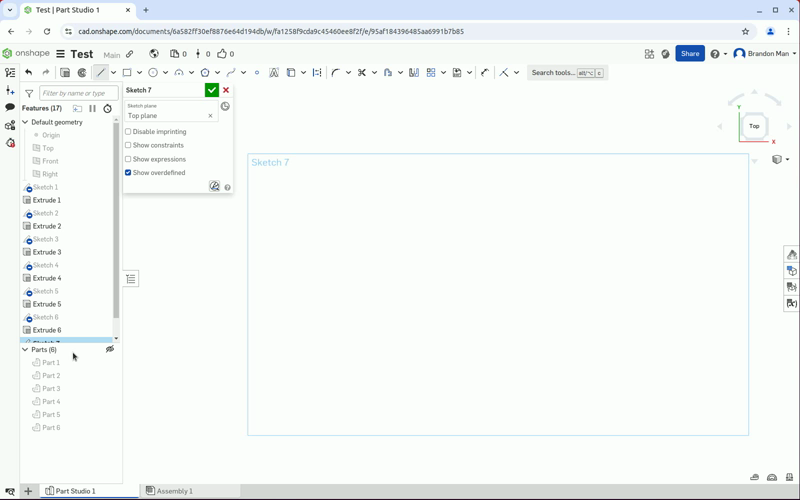
mouse_move(405, 337)
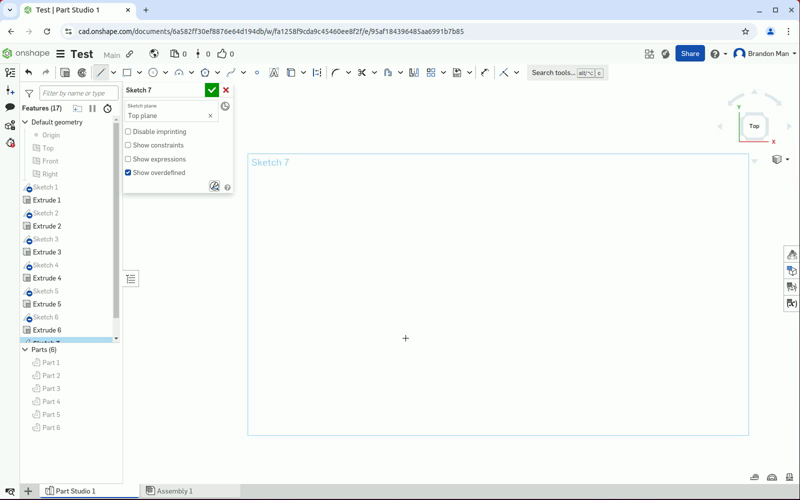
click(405, 337)
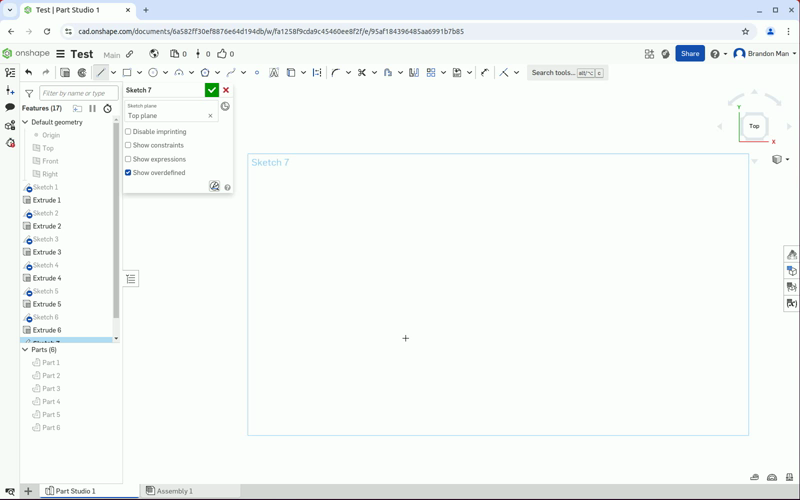
key_up(shift)
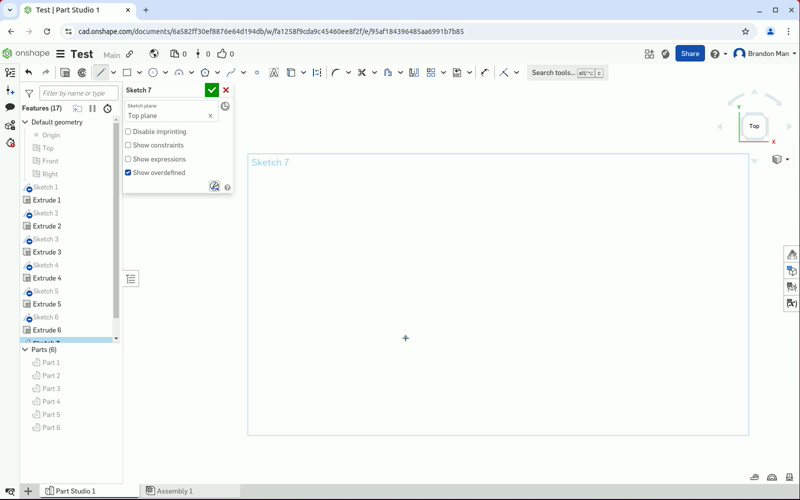
key_down(shift)
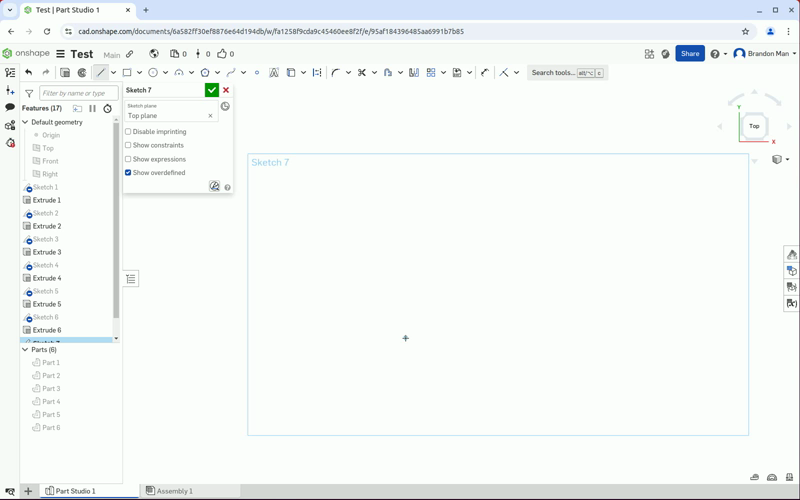
mouse_move(507, 337)
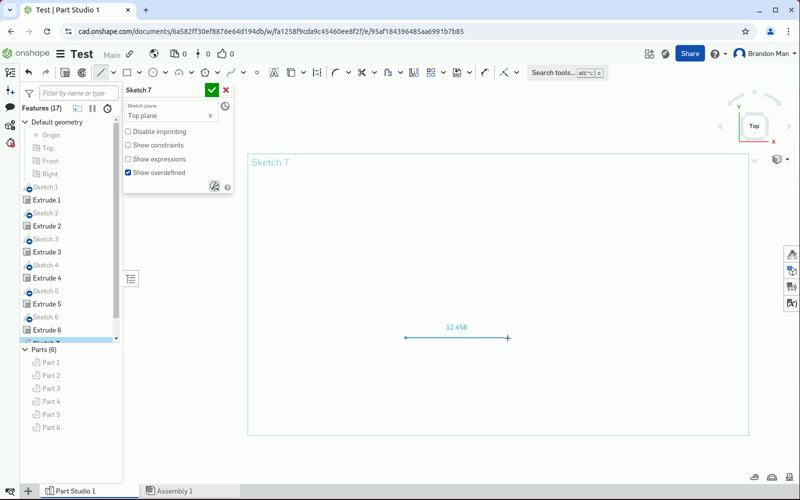
click(507, 337)
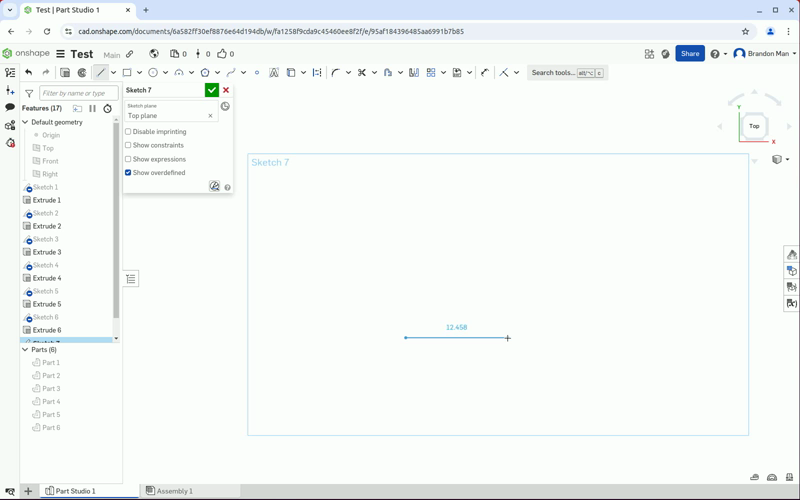
key_up(shift)
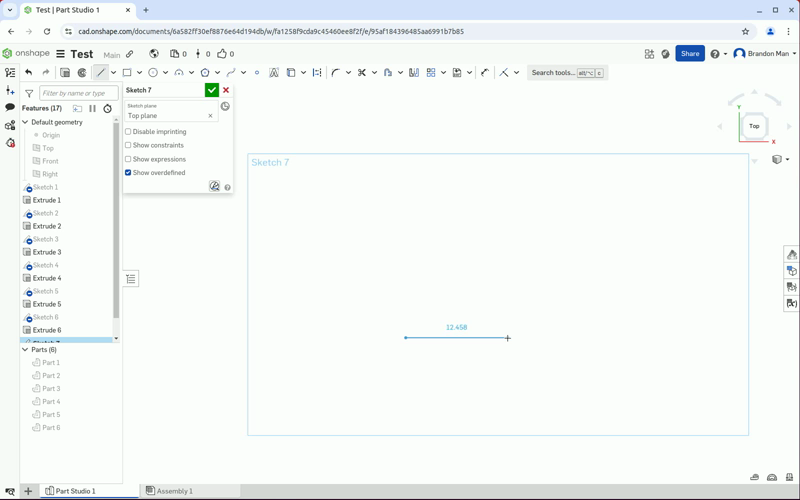
key_down(shift)
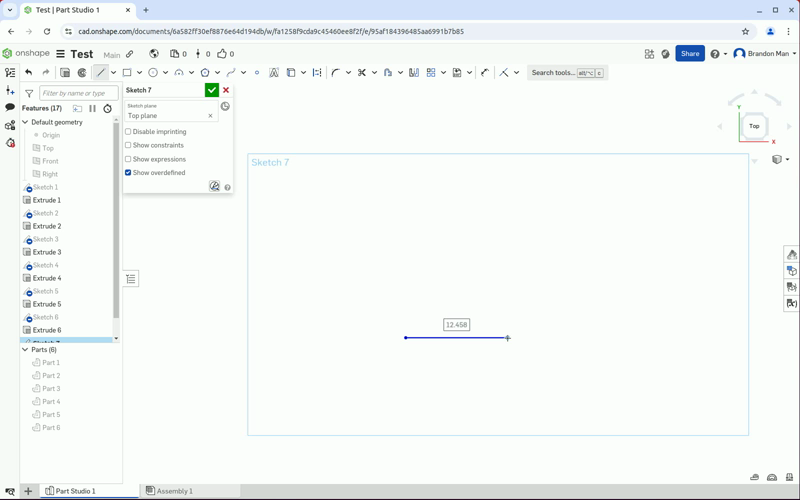
mouse_move(537, 337)
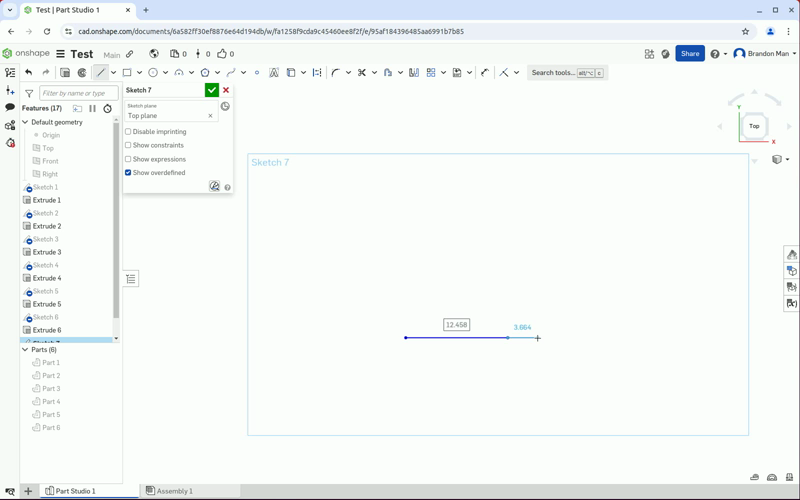
mouse_move(507, 291)
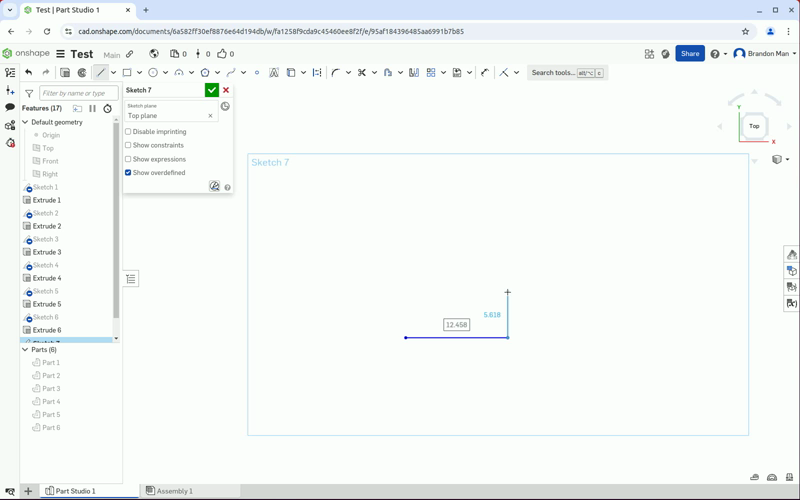
click(507, 291)
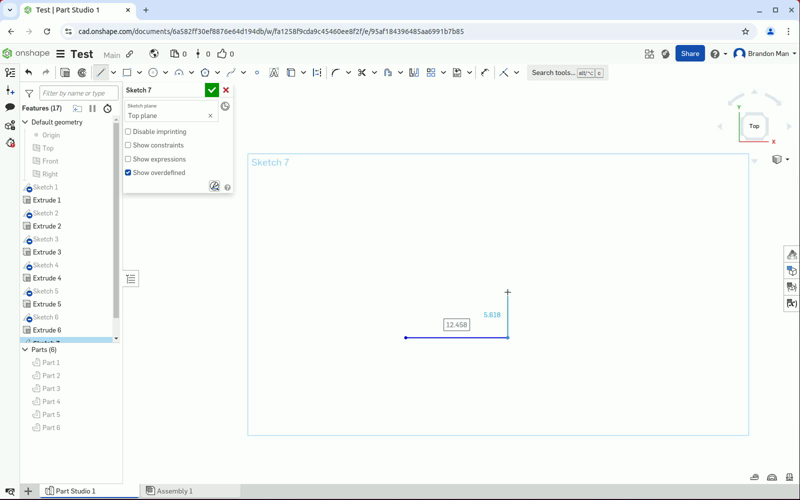
key_up(shift)
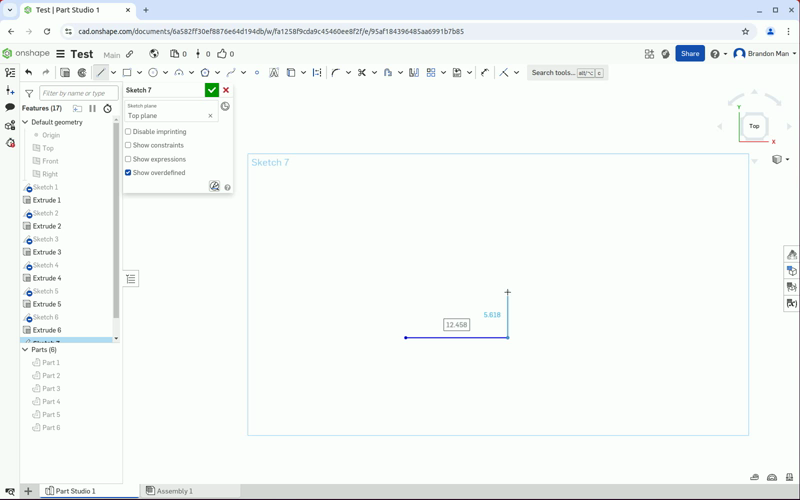
key_down(shift)
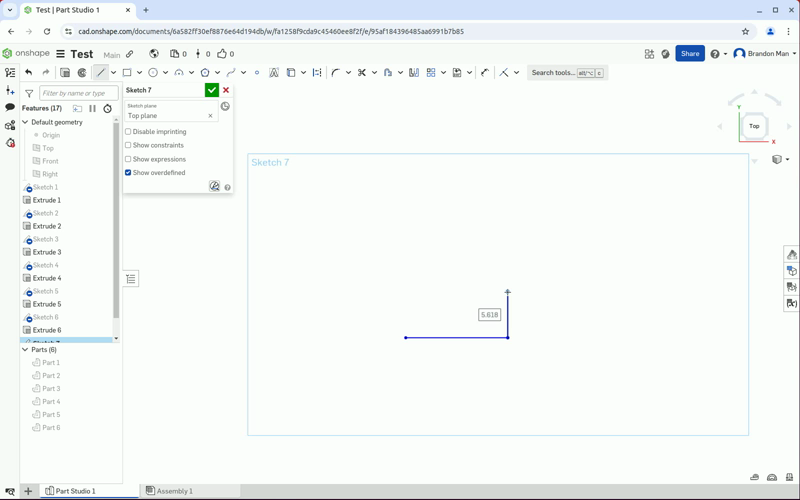
mouse_move(405, 291)
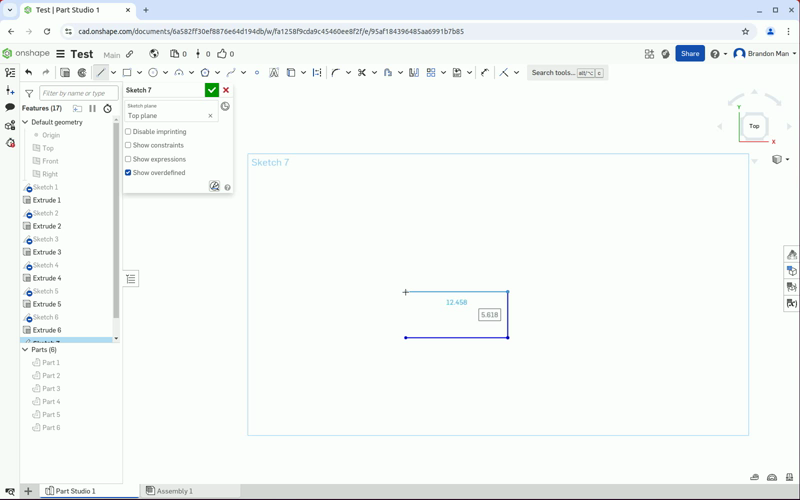
click(405, 291)
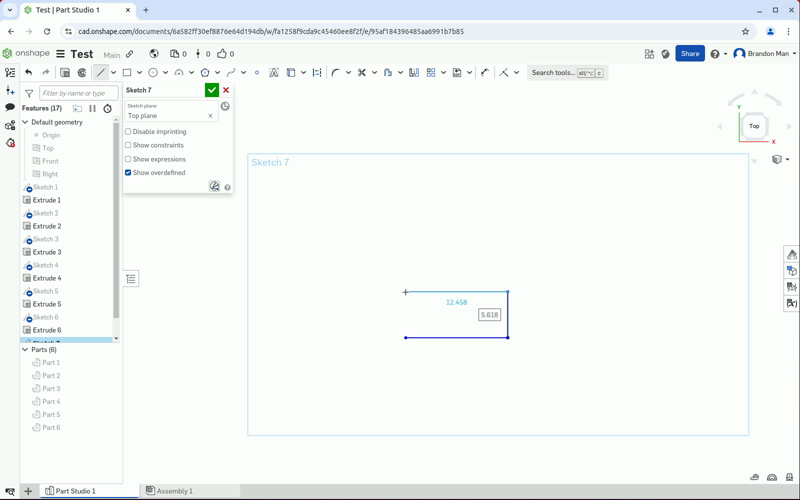
key_up(shift)
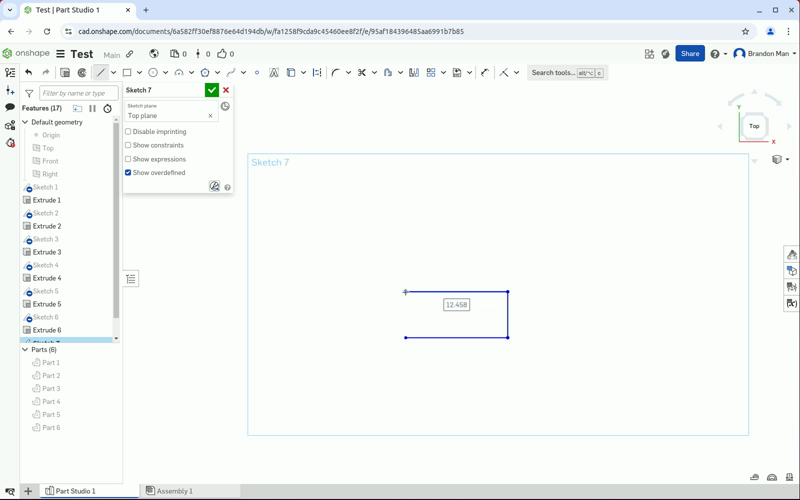
mouse_move(435, 291)
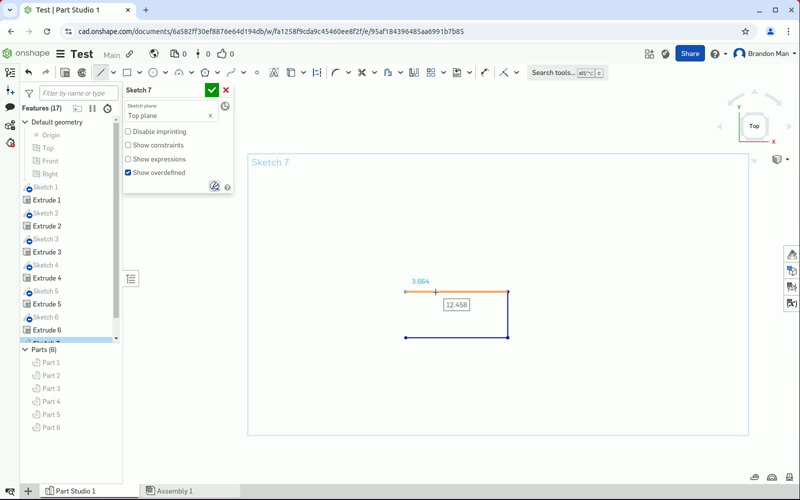
key_down(shift)
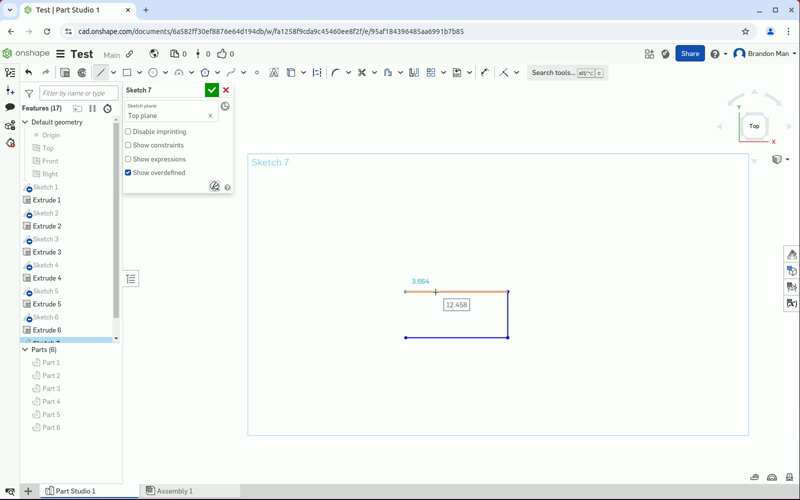
mouse_move(405, 337)
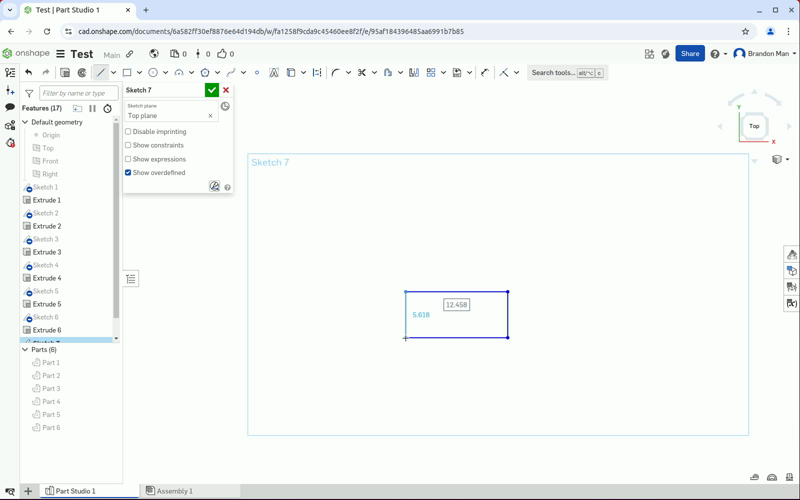
key_up(shift)
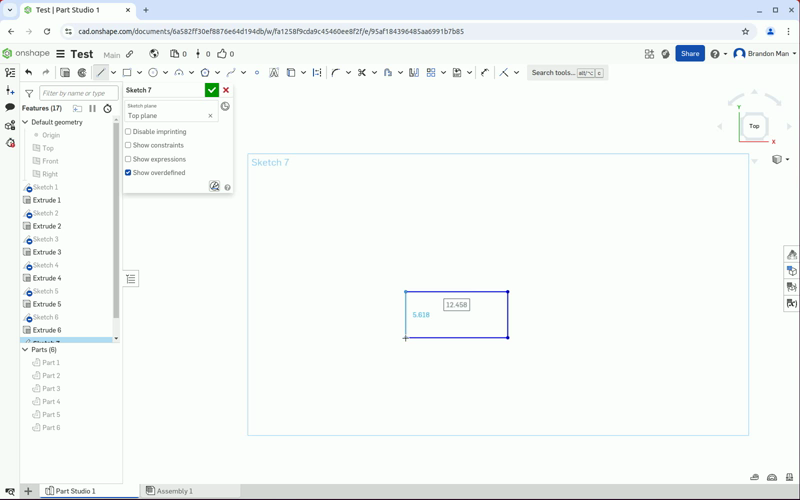
click(405, 337)
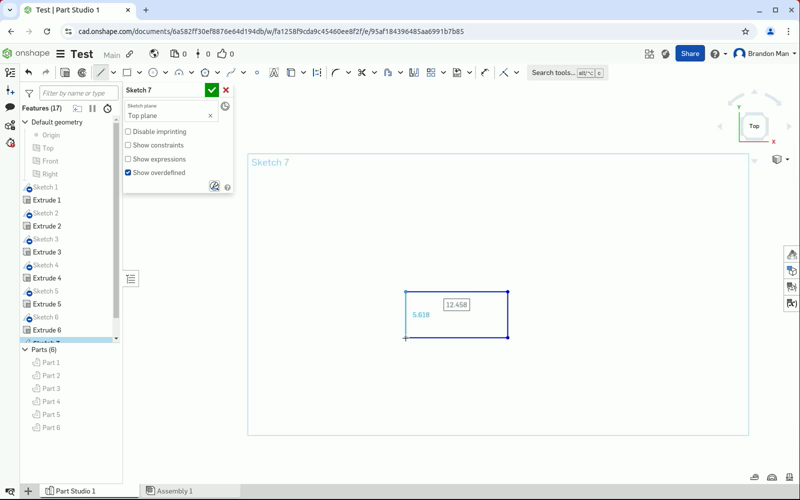
key(esc)
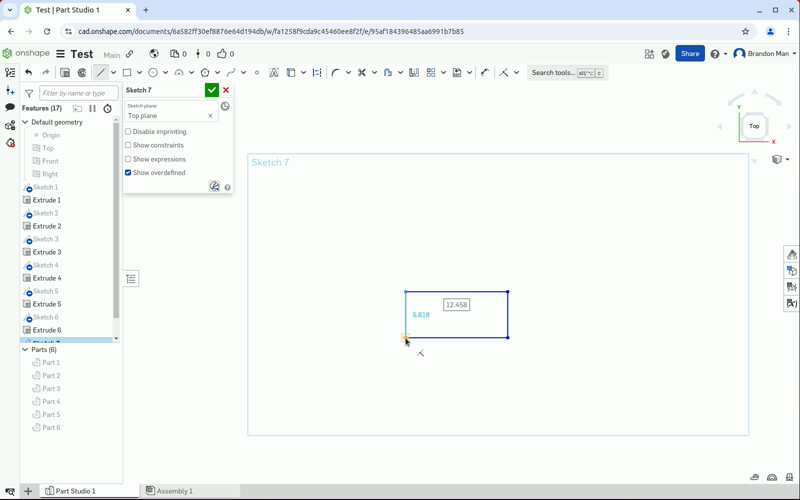
mouse_move(433, 299)
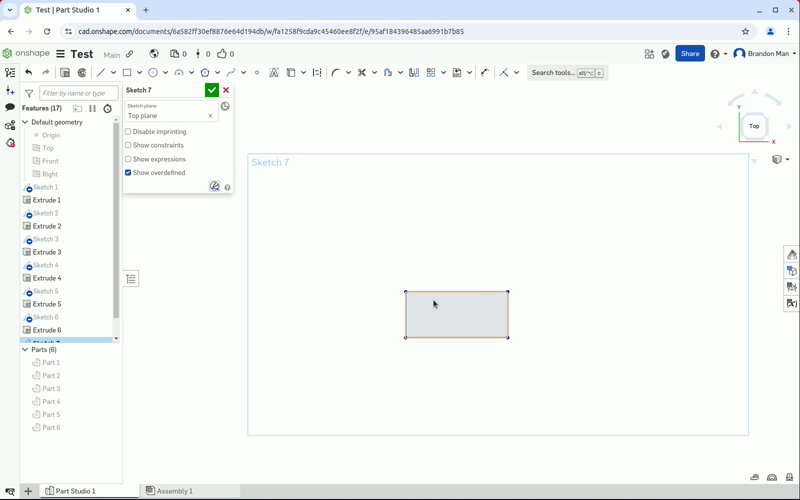
click(433, 299)
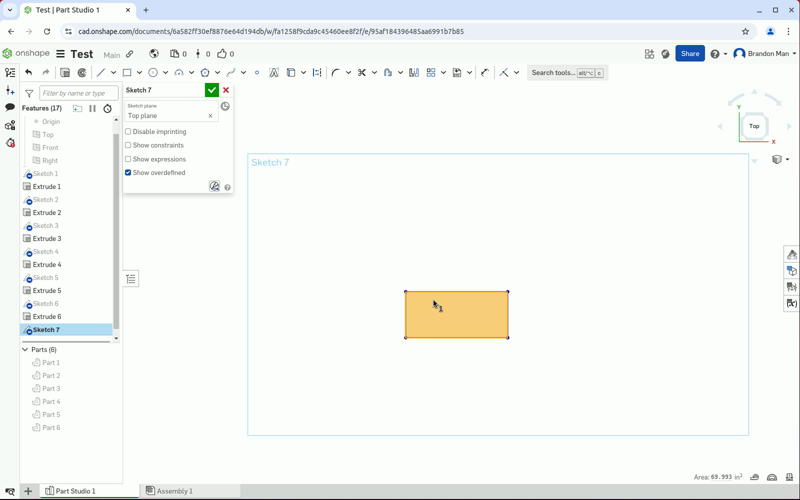
mouse_move(73, 352)
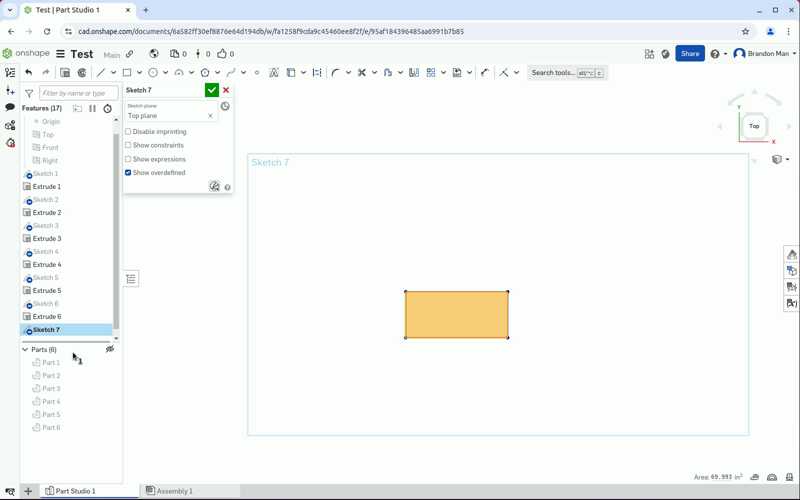
key(shift+y)
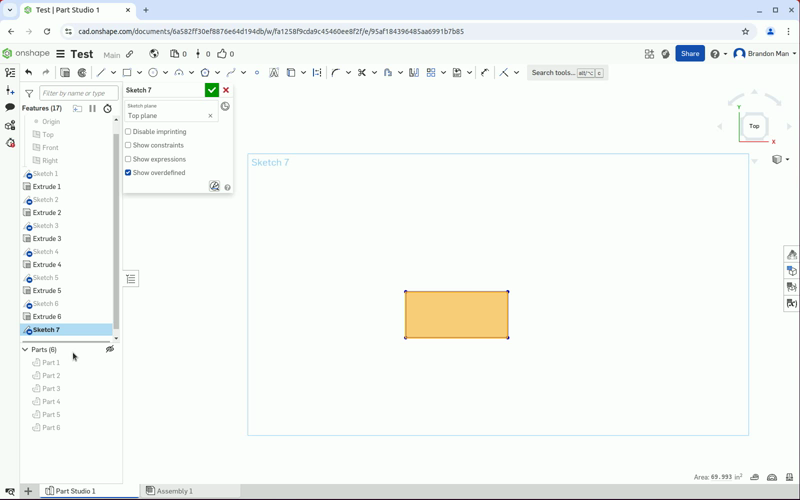
key(shift+e)
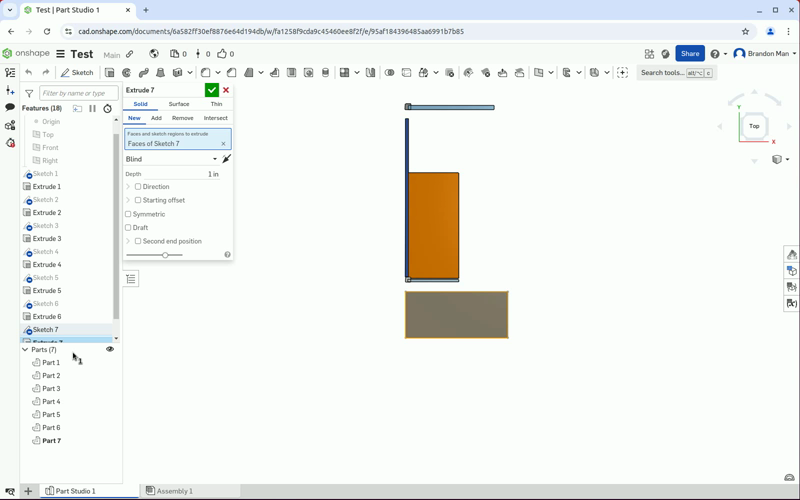
mouse_move(143, 106)
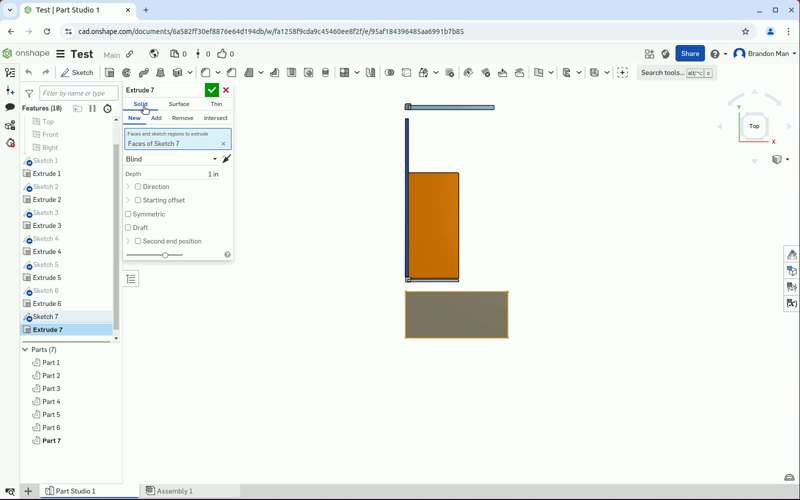
click(143, 106)
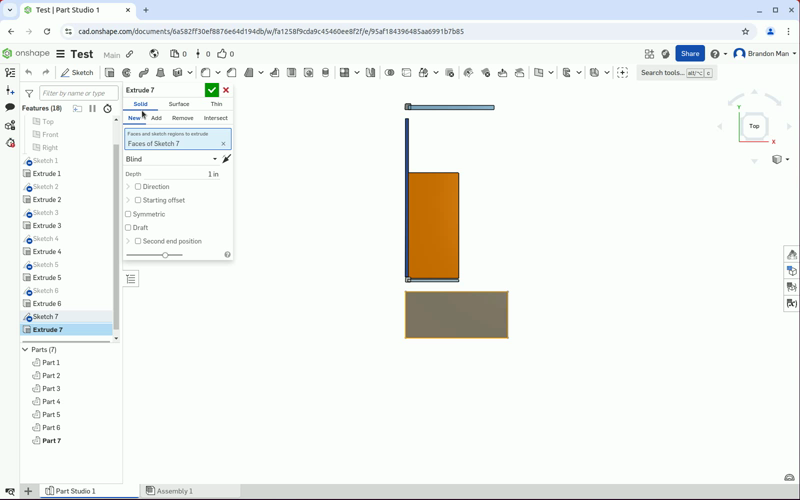
mouse_move(137, 120)
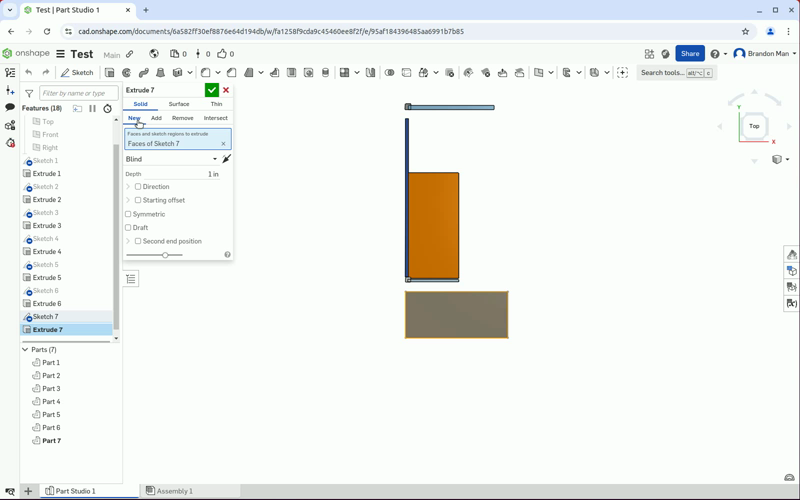
click(137, 120)
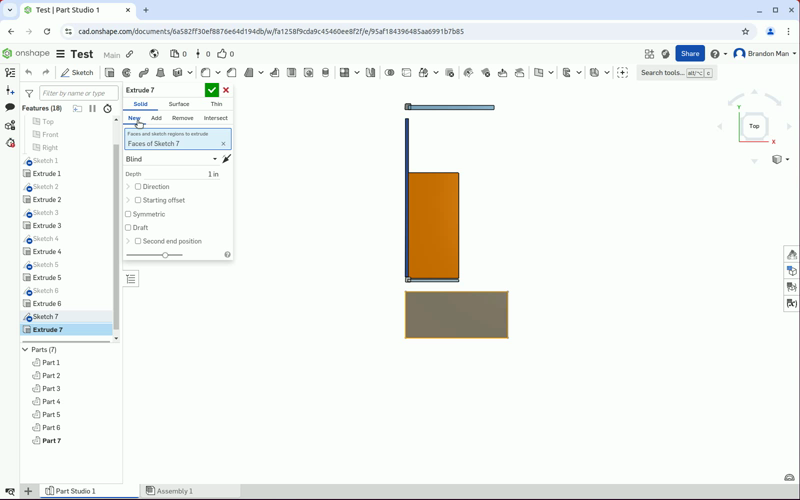
key(tab, 4)
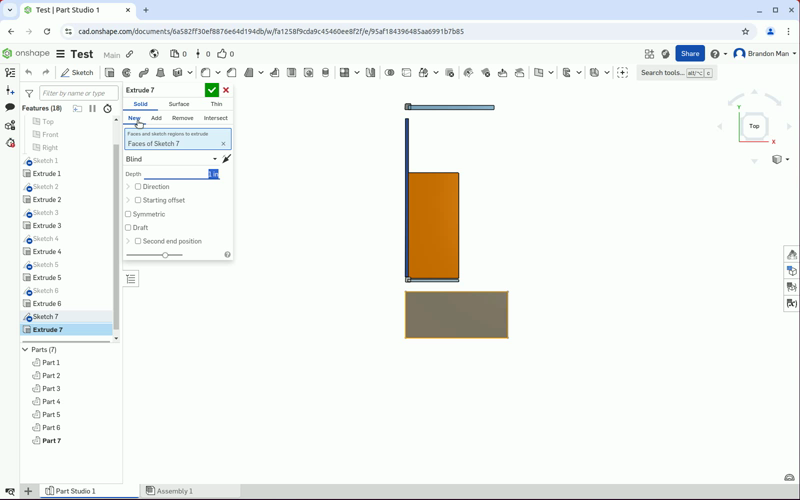
text(1.204)
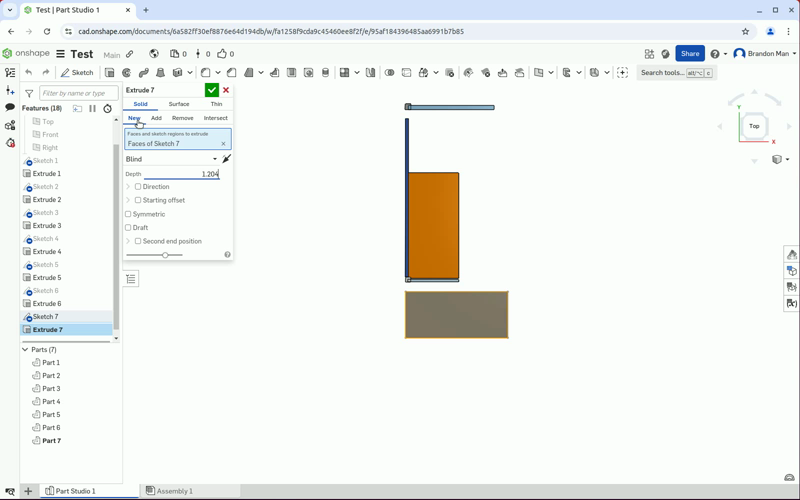
key(enter)
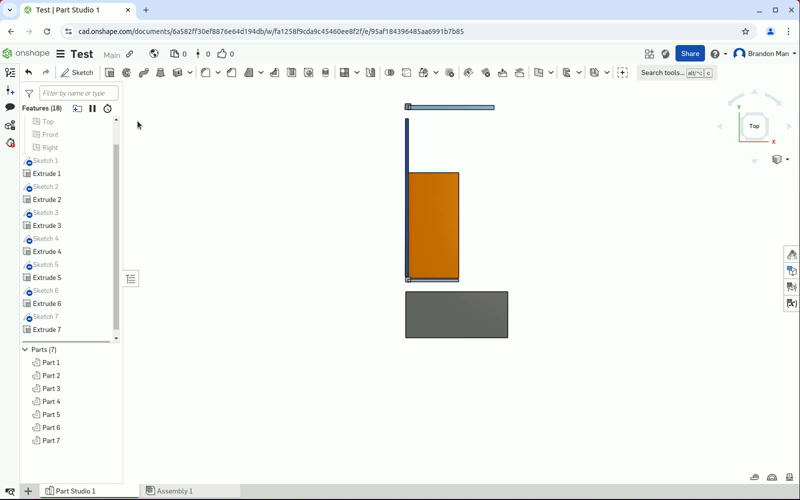
key(shift+h)
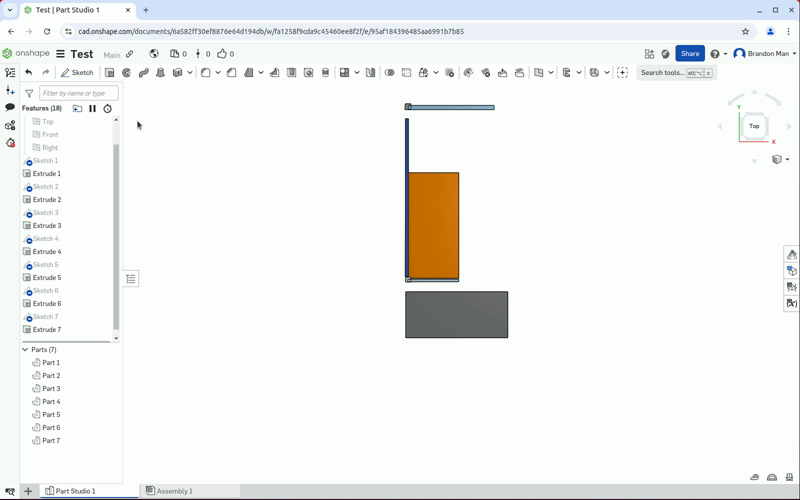
key(shift+h)
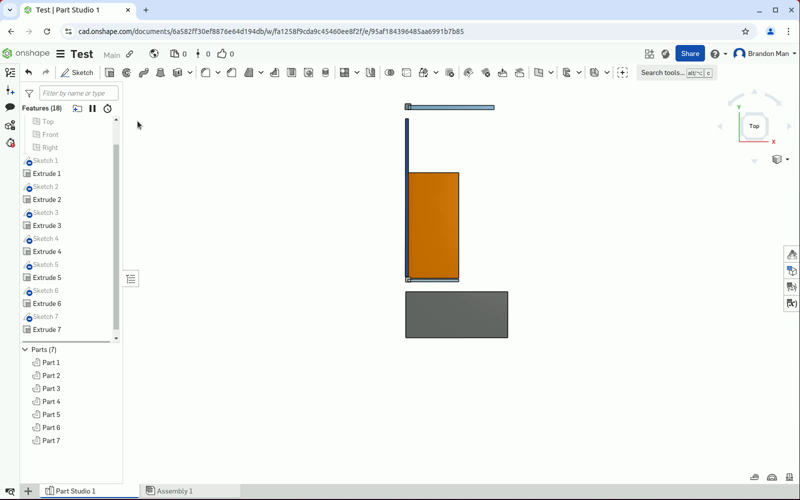
mouse_move(69, 163)
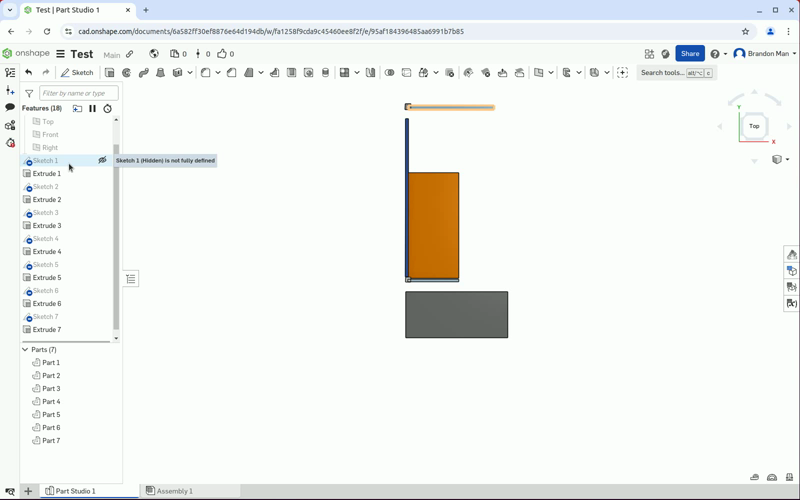
click(69, 163)
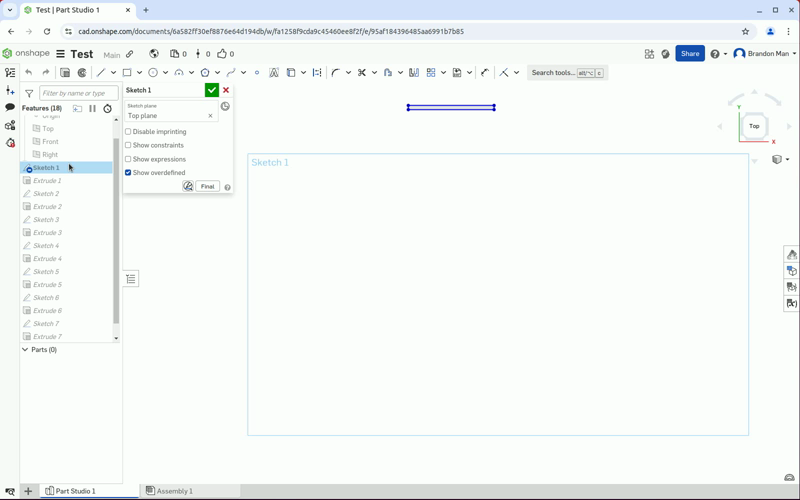
mouse_move(229, 92)
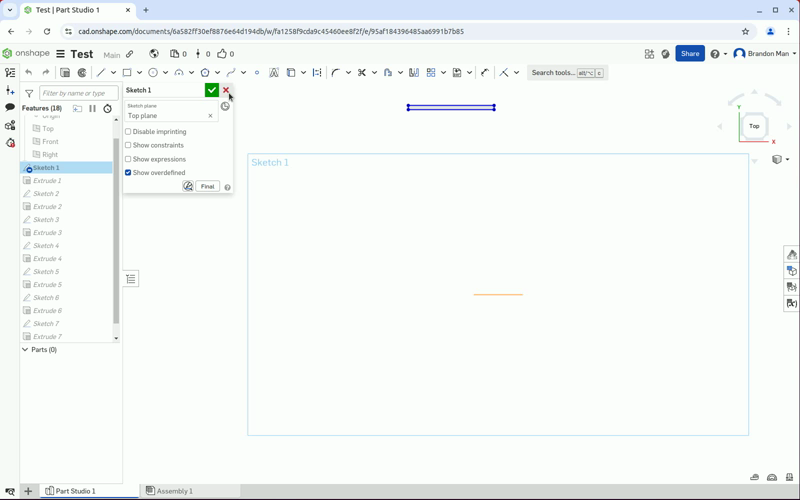
click(229, 92)
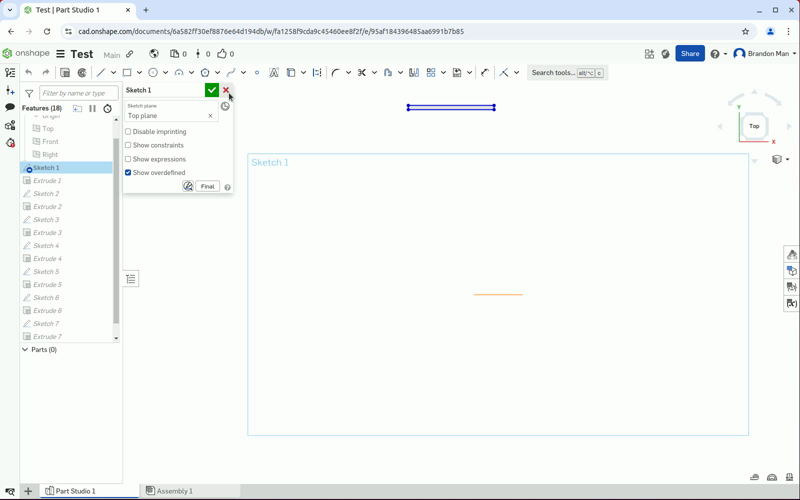
key(shift+s)
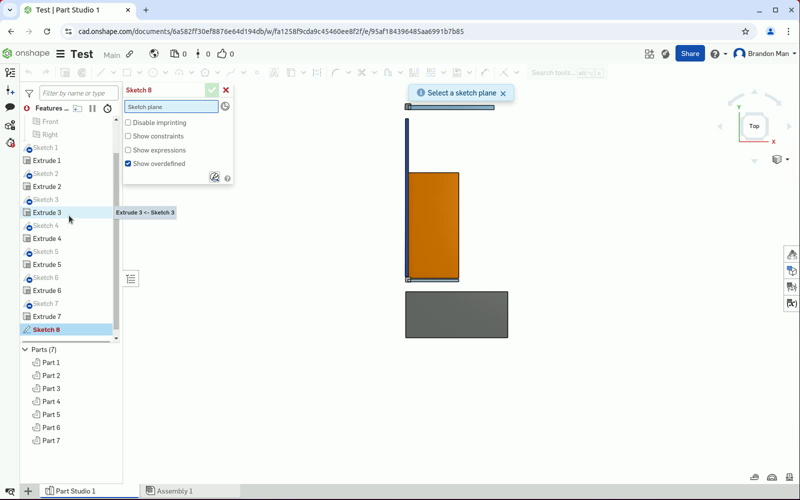
scroll(3)
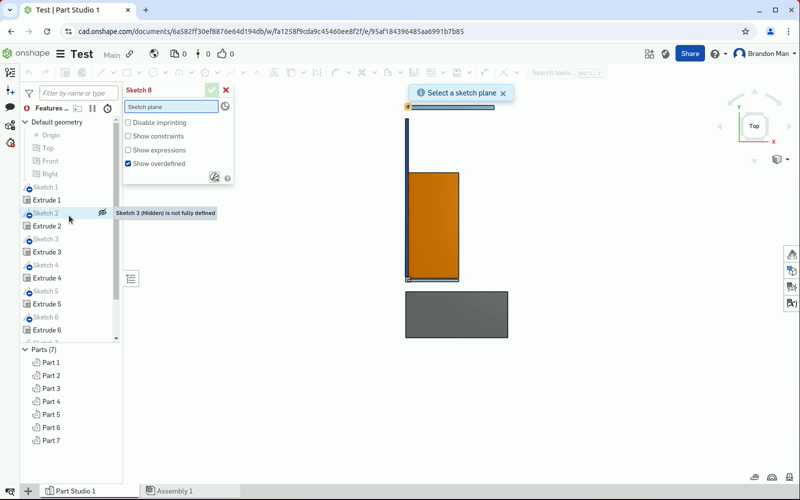
mouse_move(69, 150)
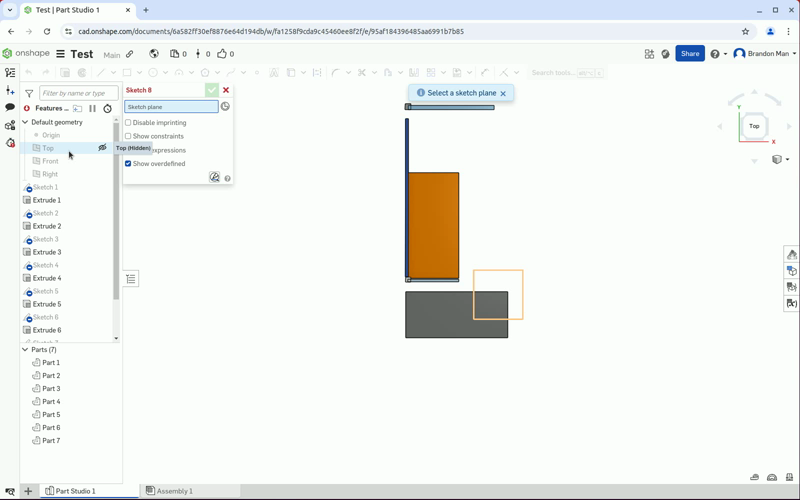
click(69, 150)
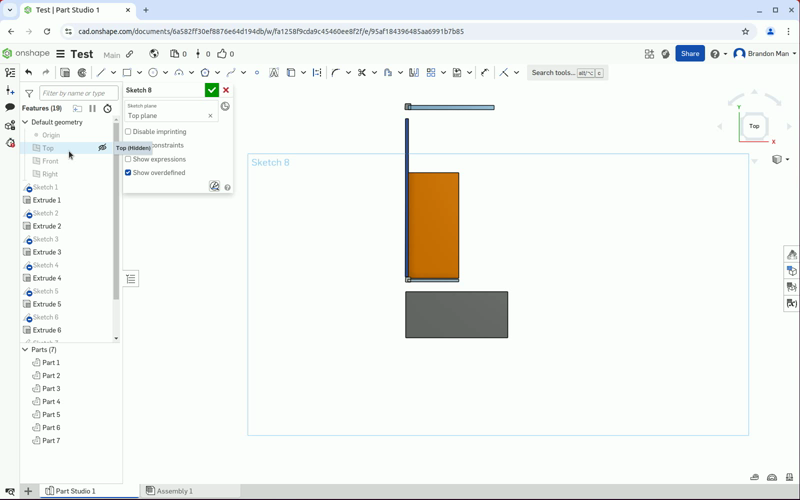
mouse_move(73, 352)
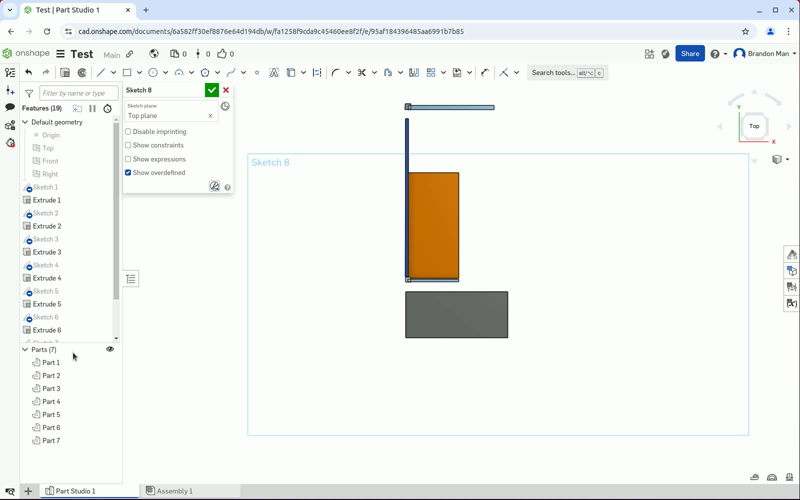
key(y)
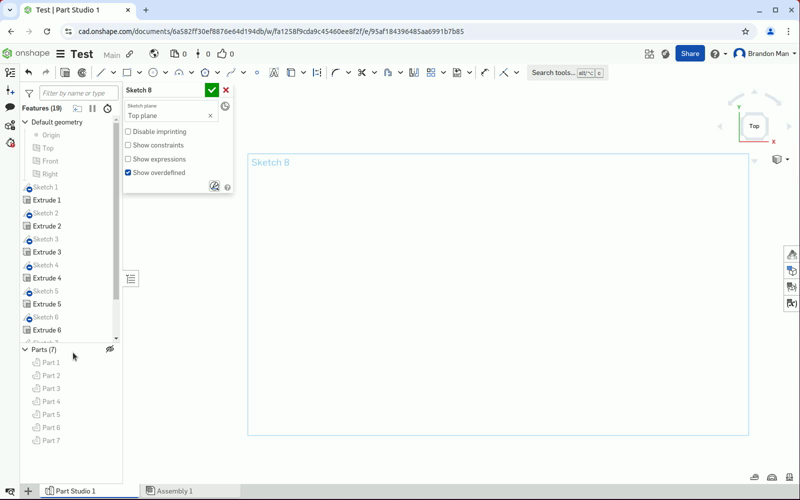
key(l)
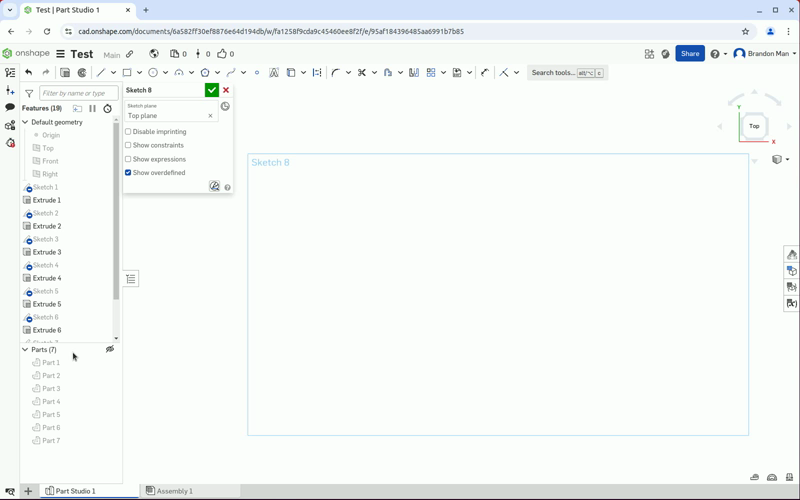
key_down(shift)
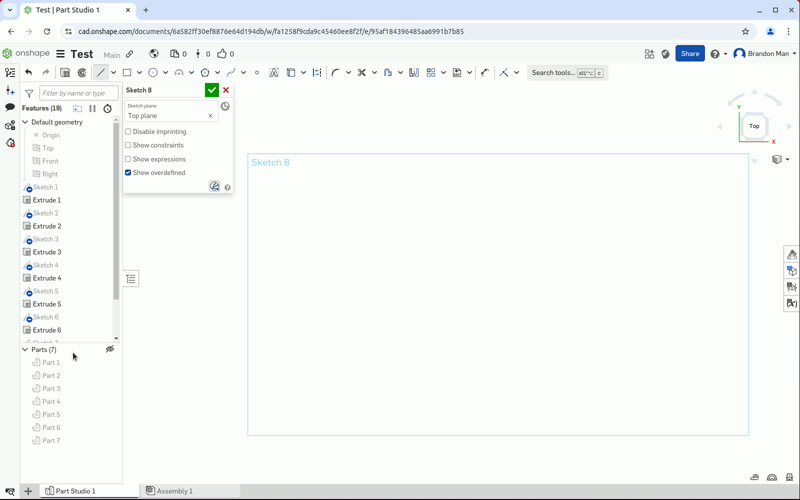
mouse_move(463, 281)
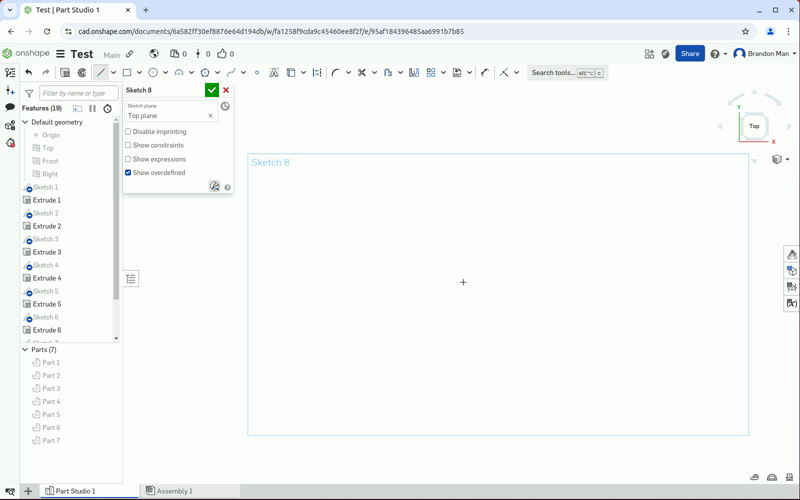
click(463, 281)
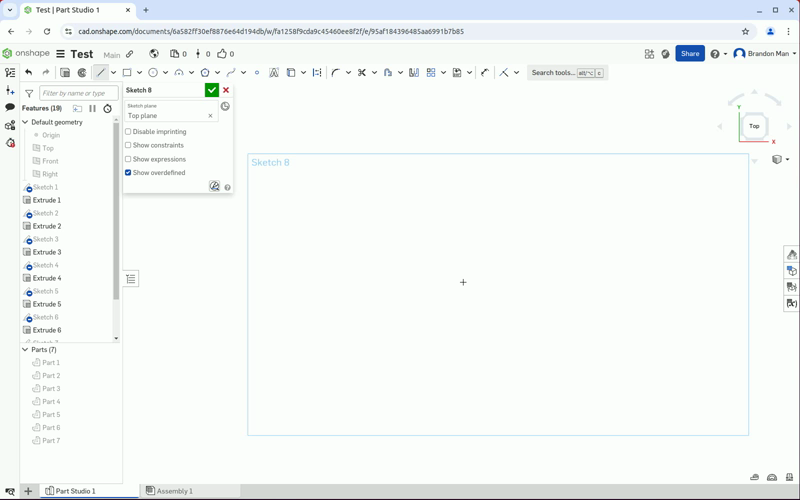
key_up(shift)
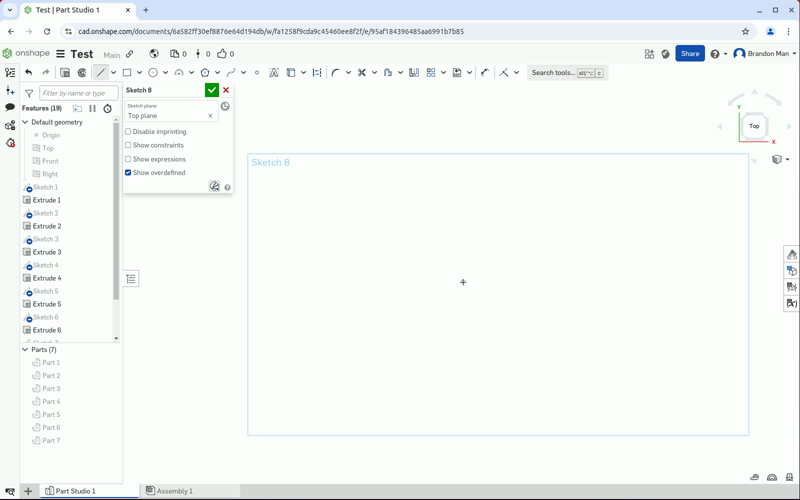
key_down(shift)
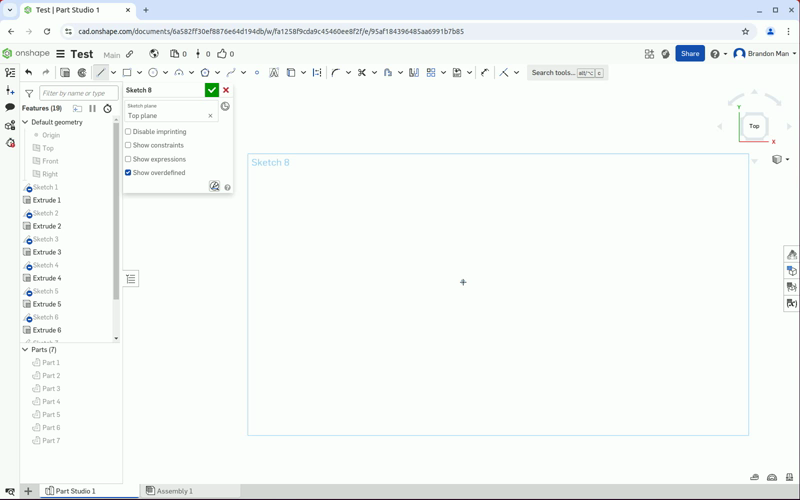
mouse_move(493, 281)
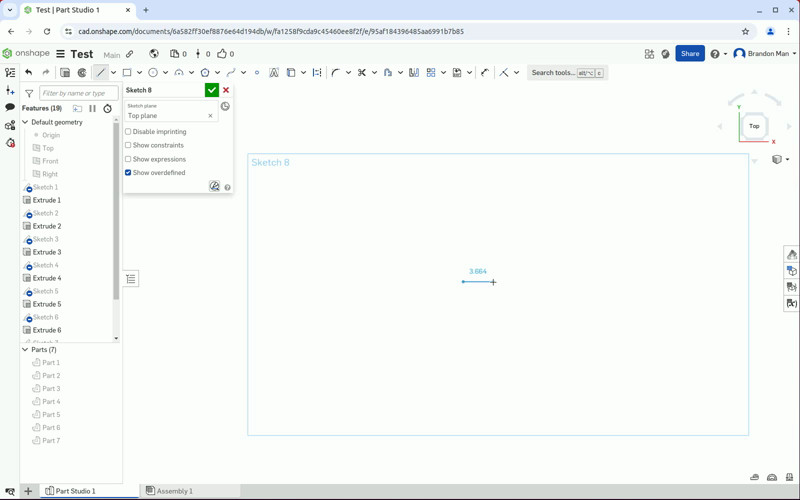
mouse_move(517, 281)
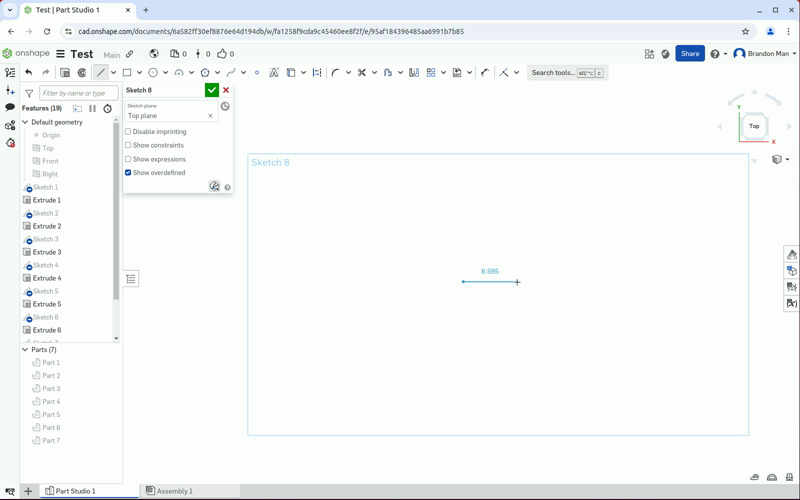
click(517, 281)
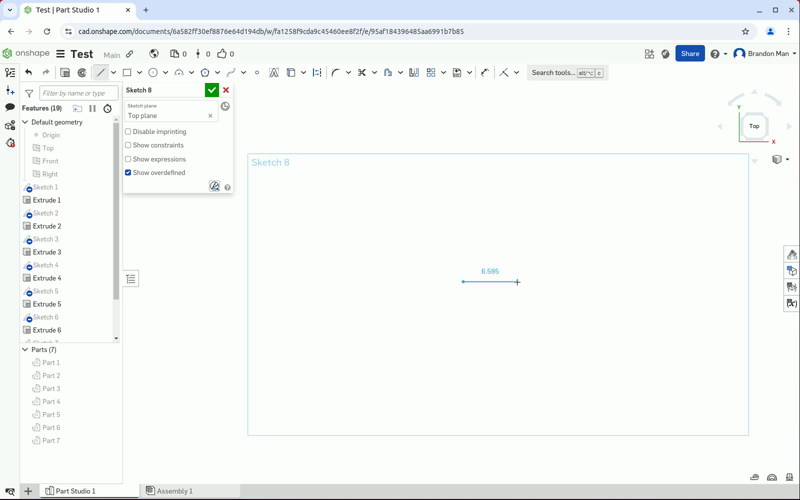
key_up(shift)
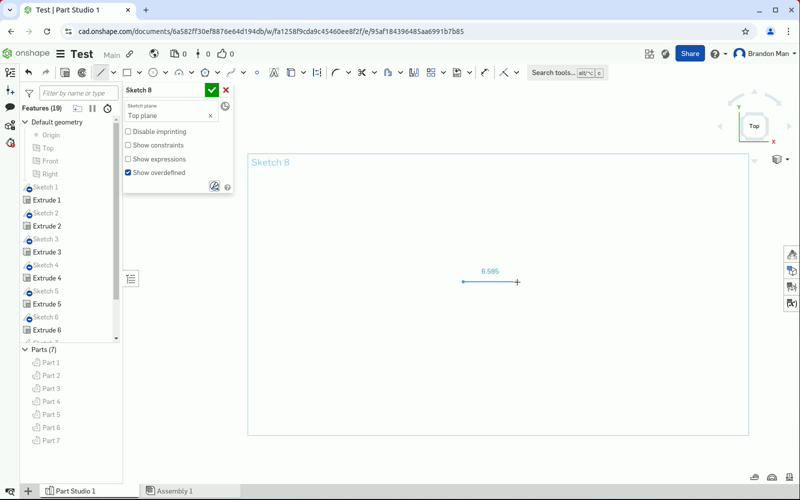
key_down(shift)
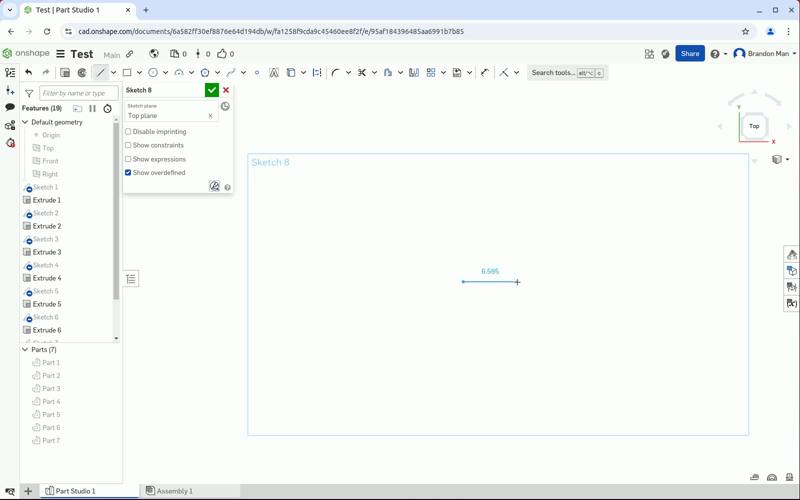
mouse_move(517, 170)
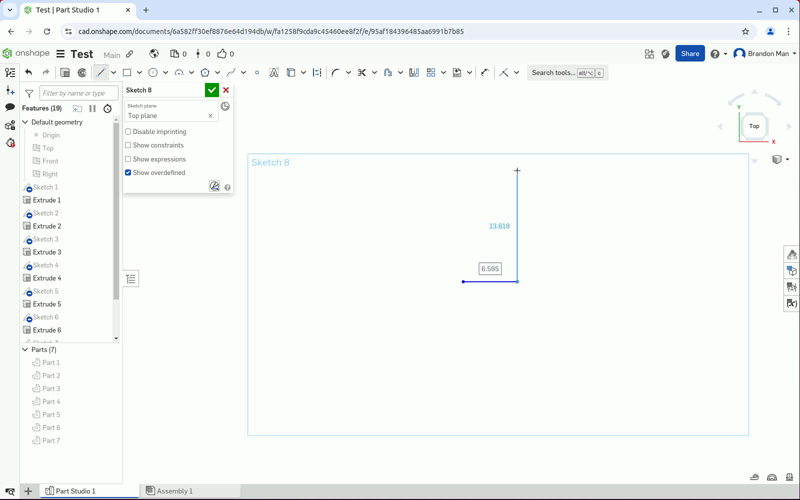
click(517, 170)
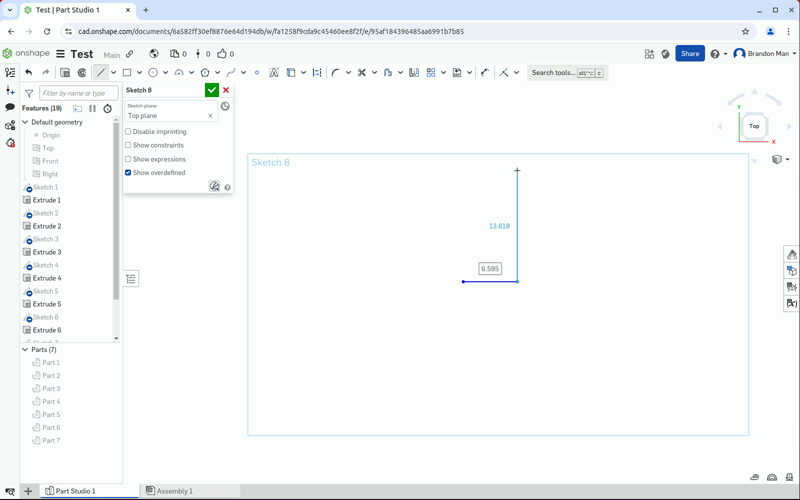
key_up(shift)
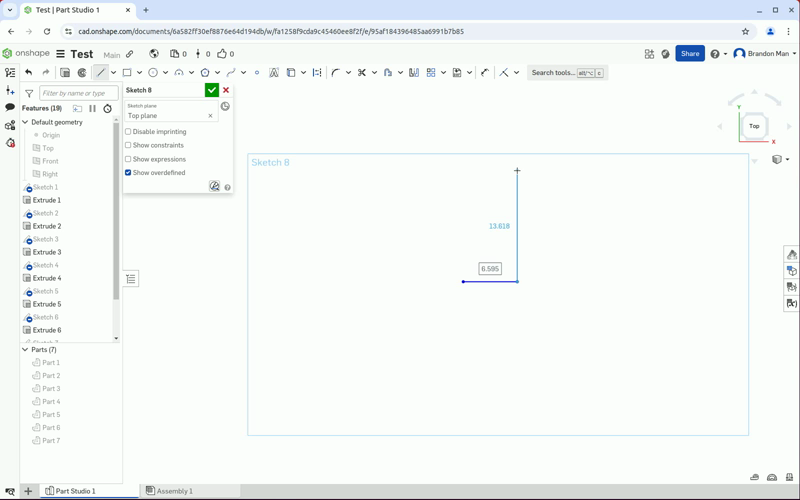
key_down(shift)
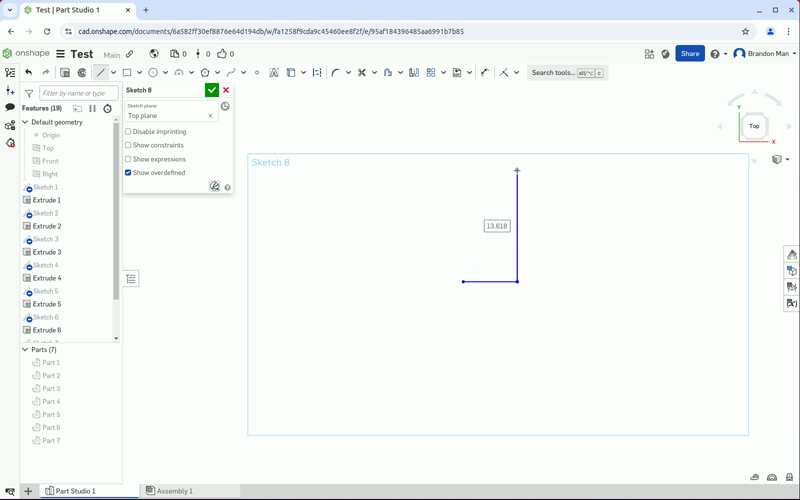
mouse_move(547, 170)
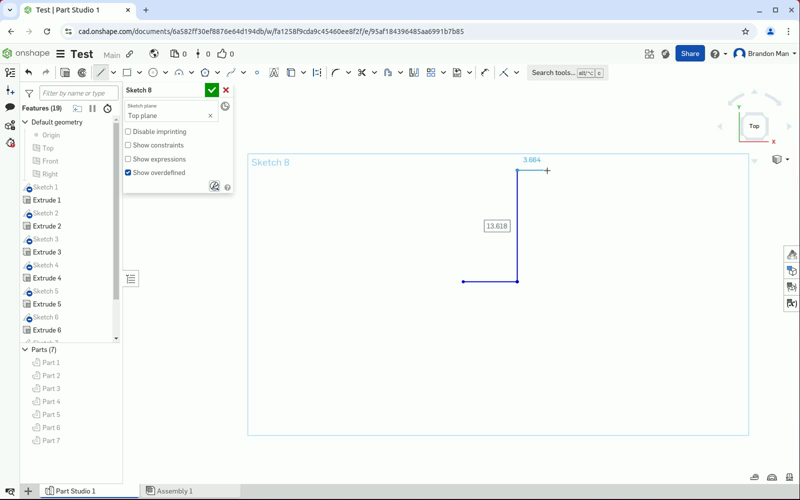
mouse_move(463, 170)
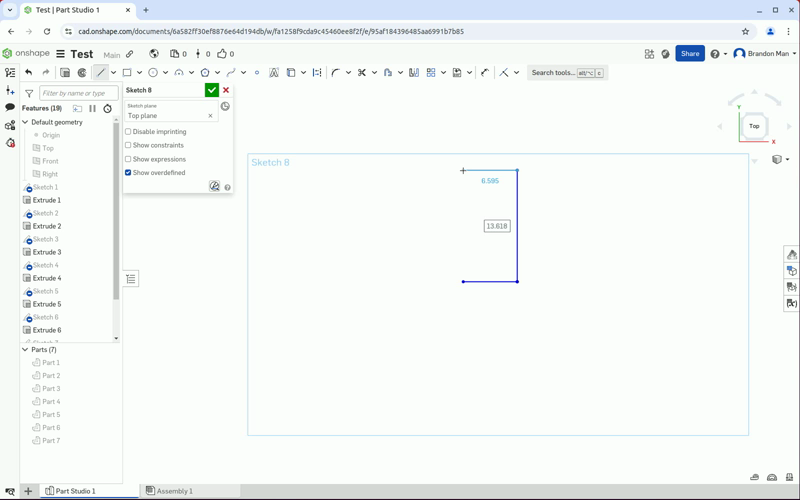
click(463, 170)
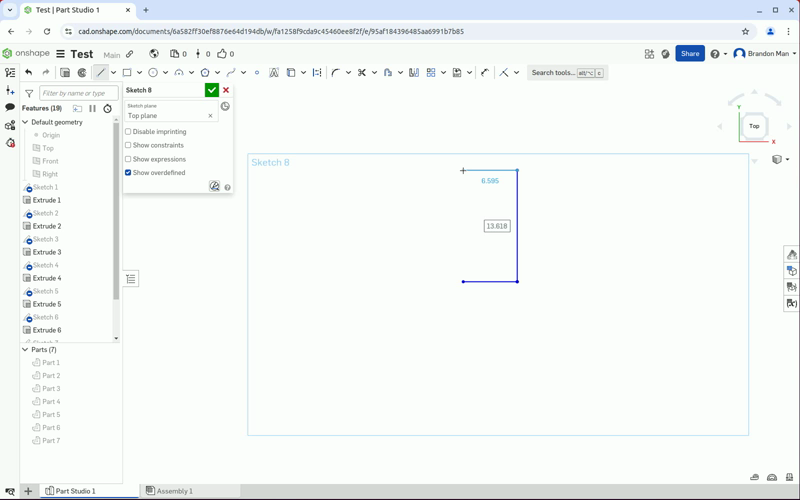
key_up(shift)
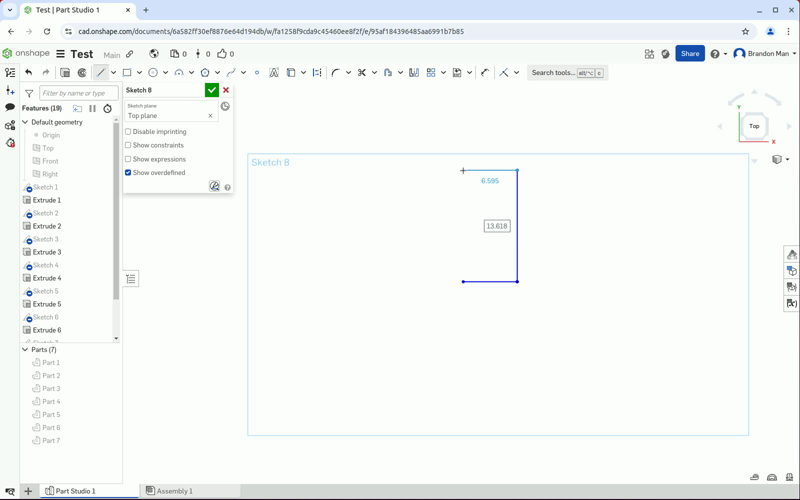
key_down(shift)
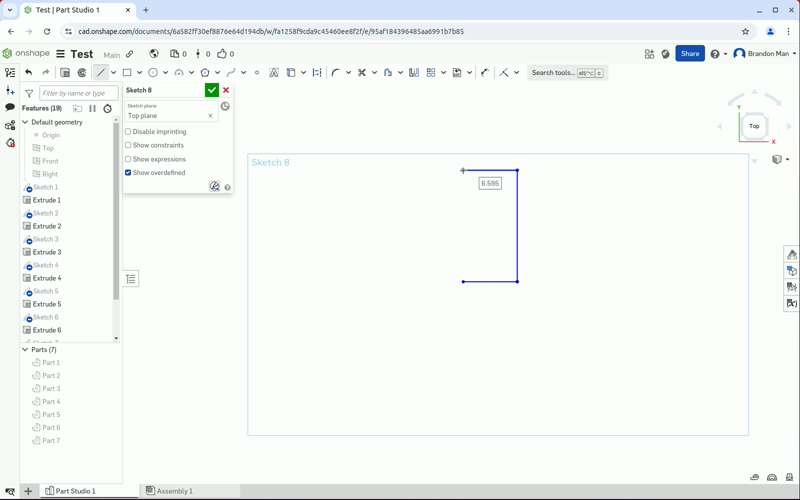
mouse_move(463, 281)
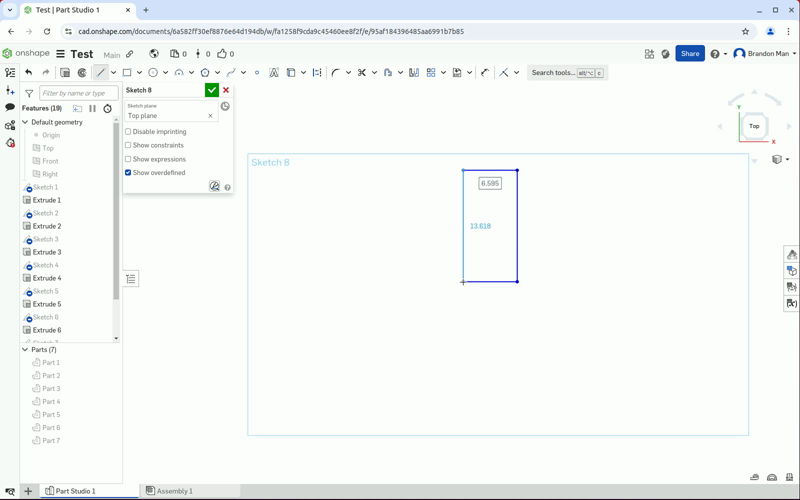
key_up(shift)
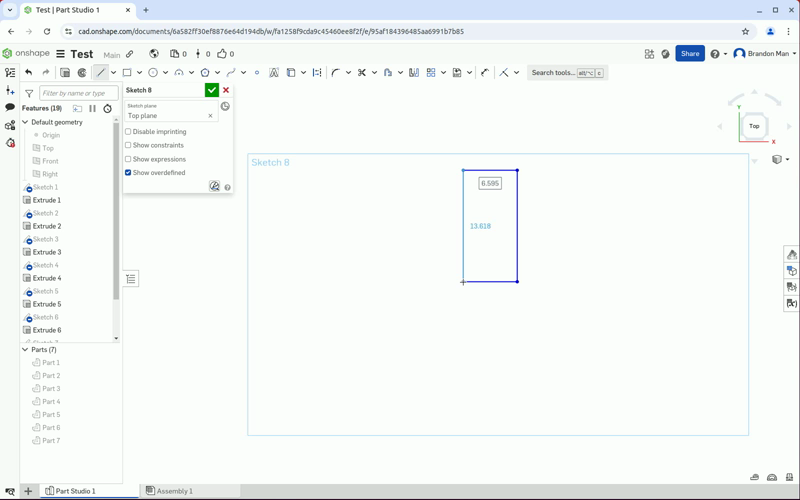
click(463, 281)
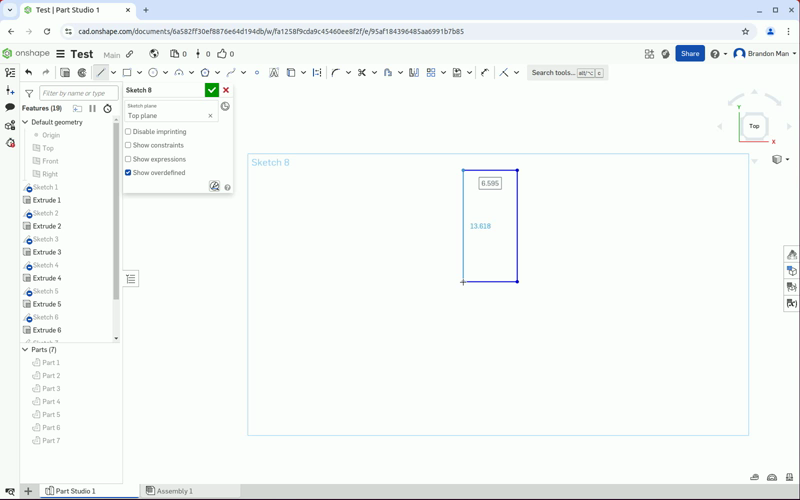
key(esc)
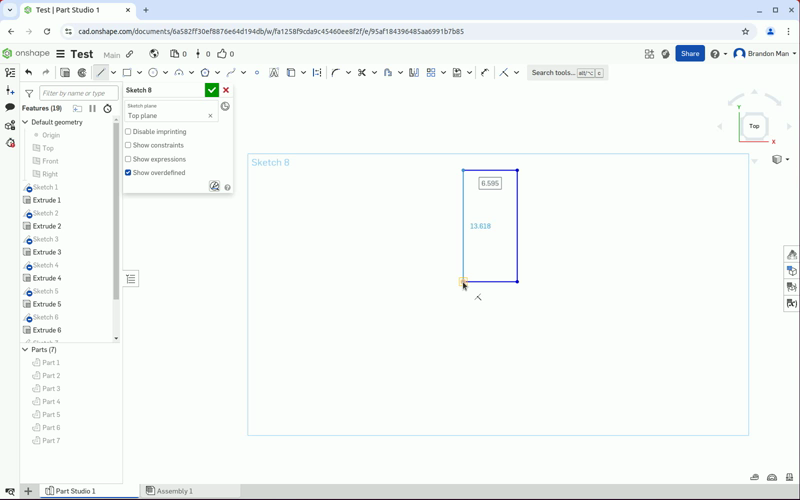
mouse_move(491, 184)
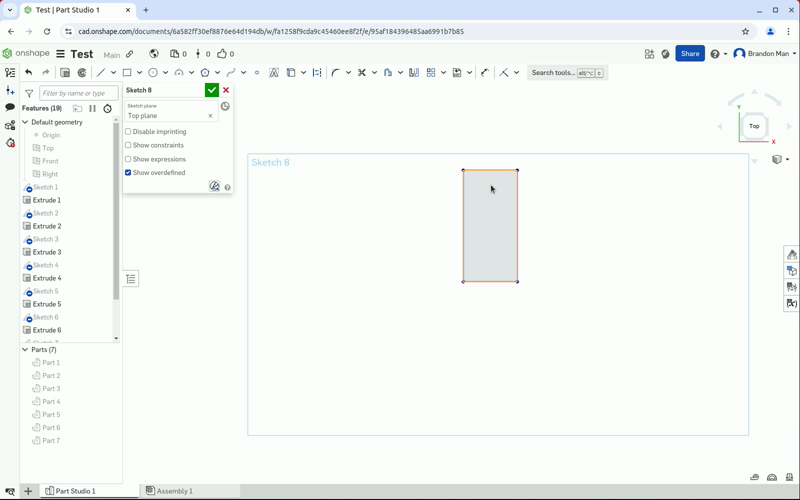
click(491, 184)
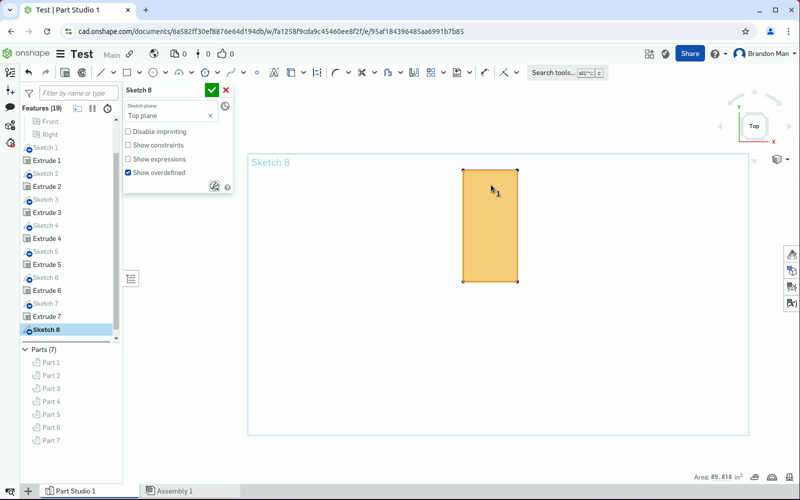
mouse_move(73, 352)
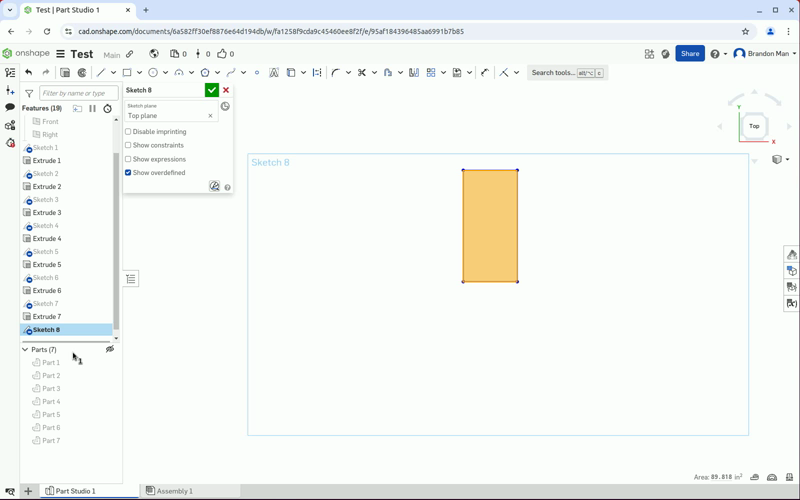
key(shift+y)
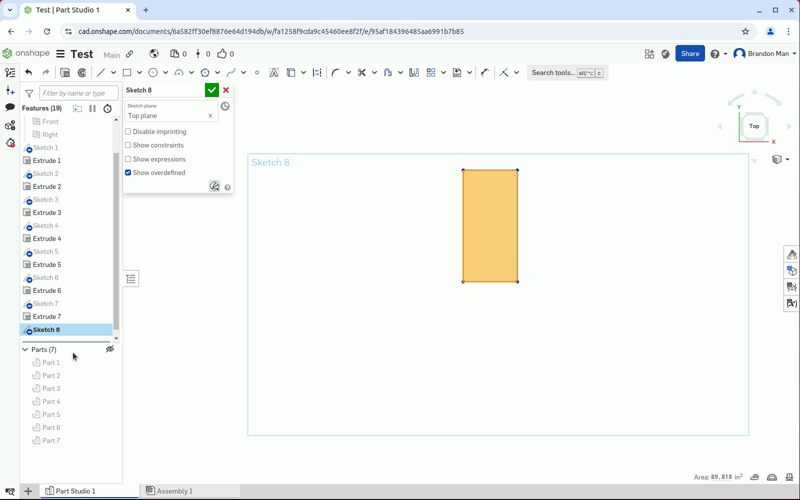
key(shift+e)
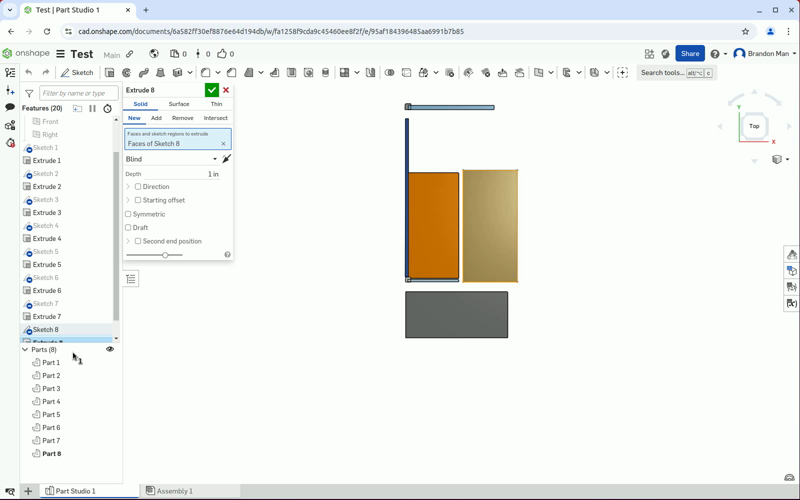
mouse_move(143, 106)
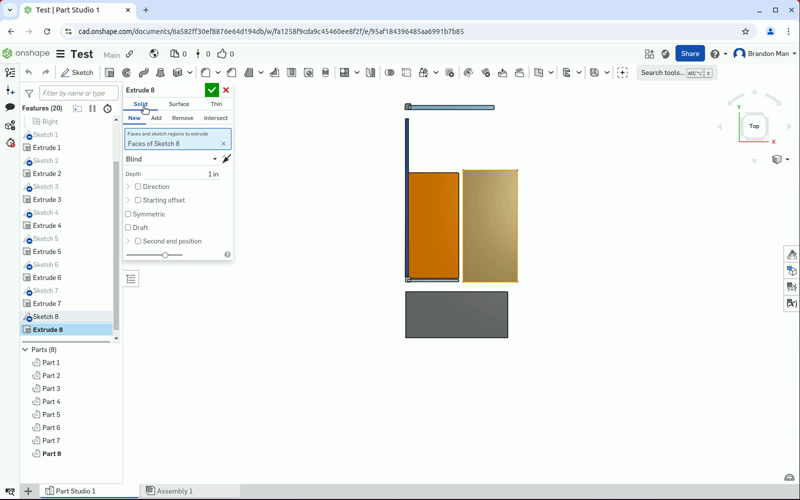
click(143, 106)
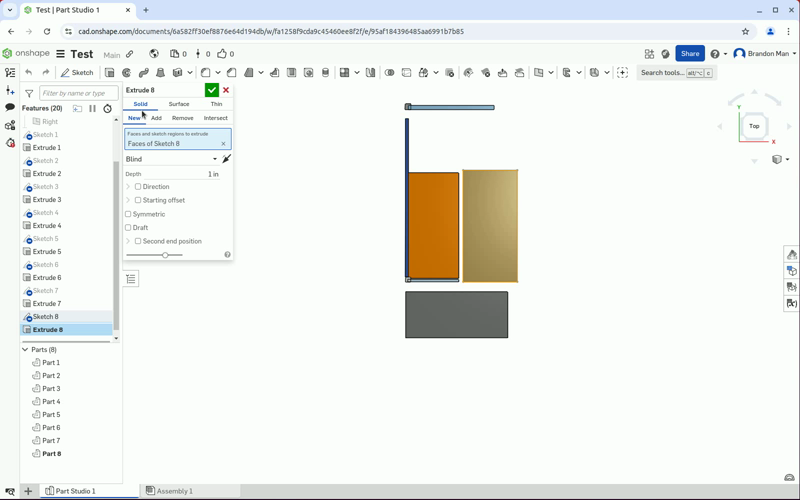
mouse_move(137, 120)
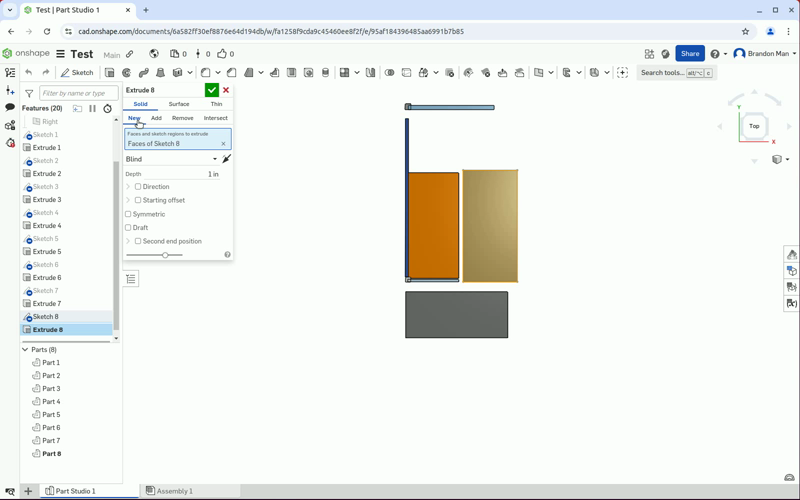
click(137, 120)
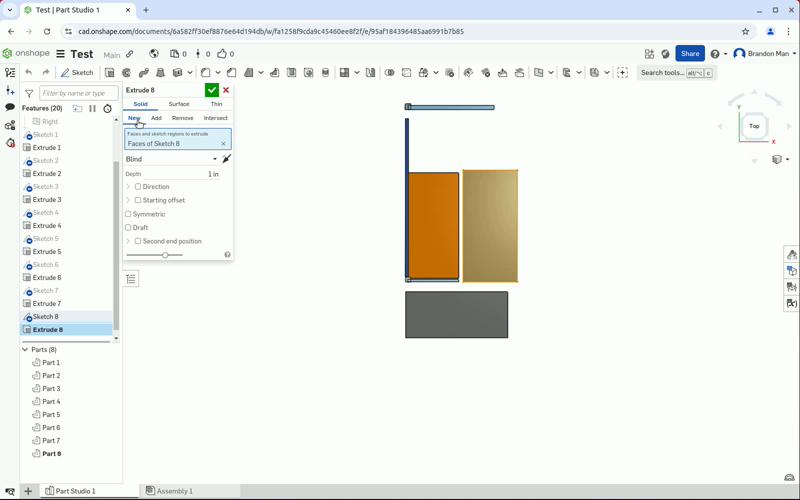
key(tab, 4)
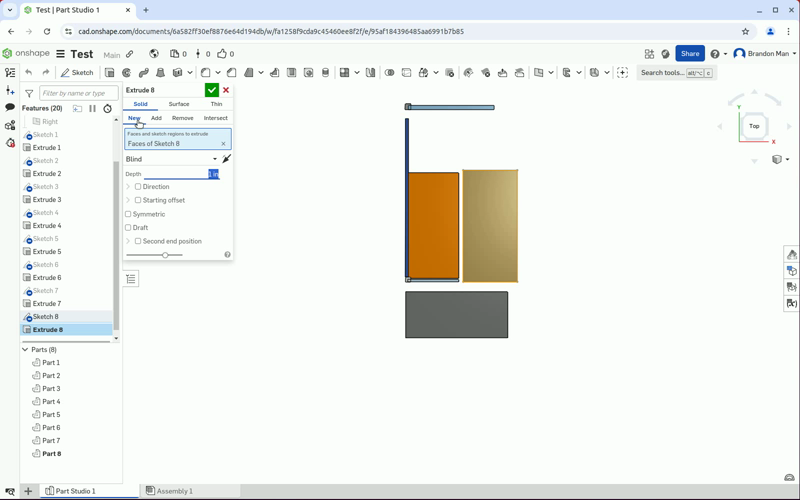
text(0.481)
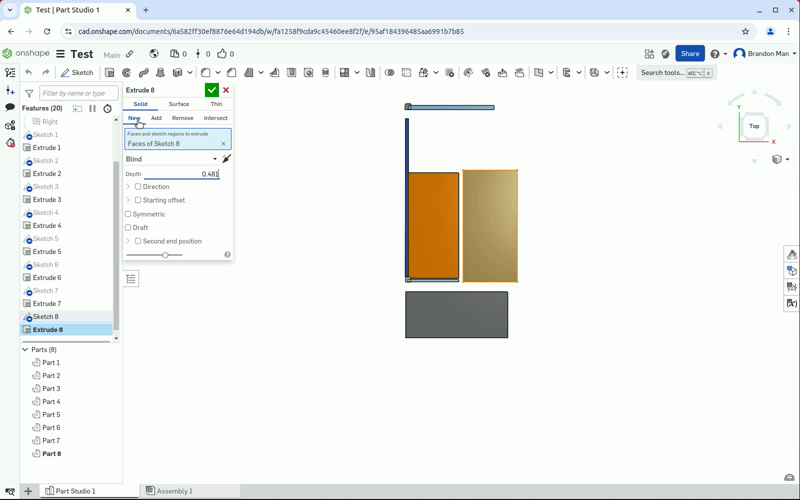
key(enter)
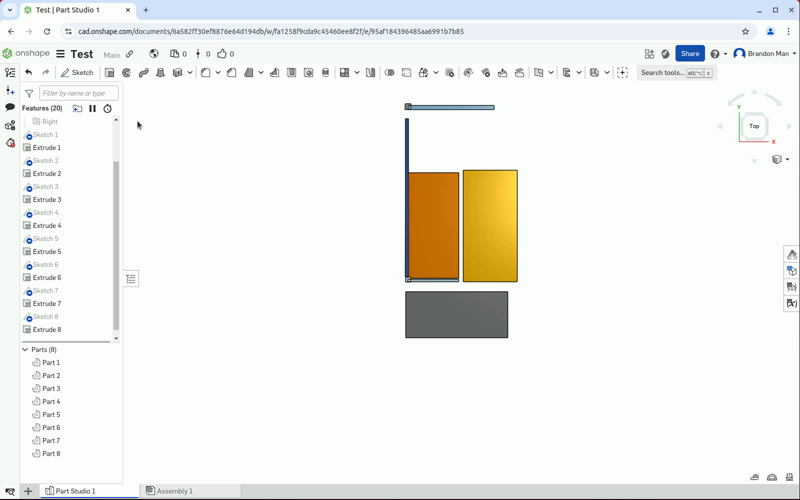
key(shift+h)
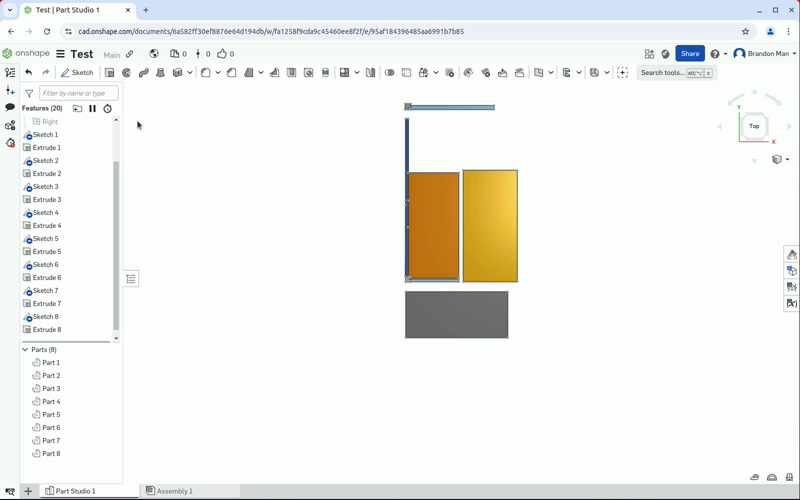
key(shift+h)
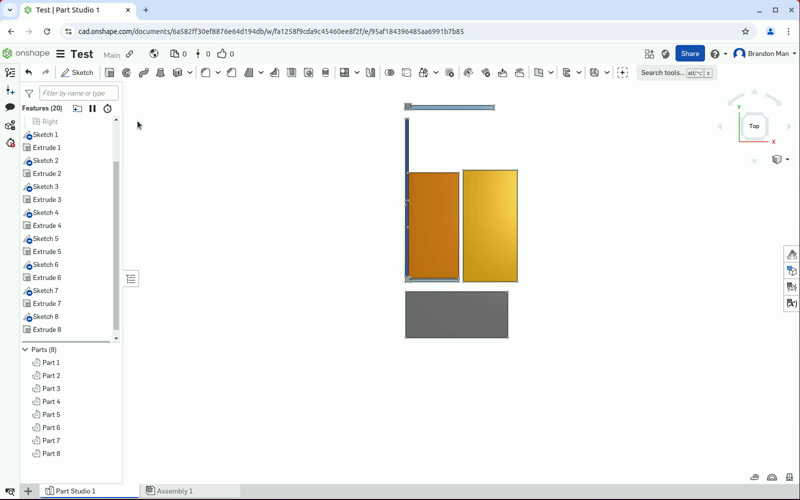
key(shift+7)
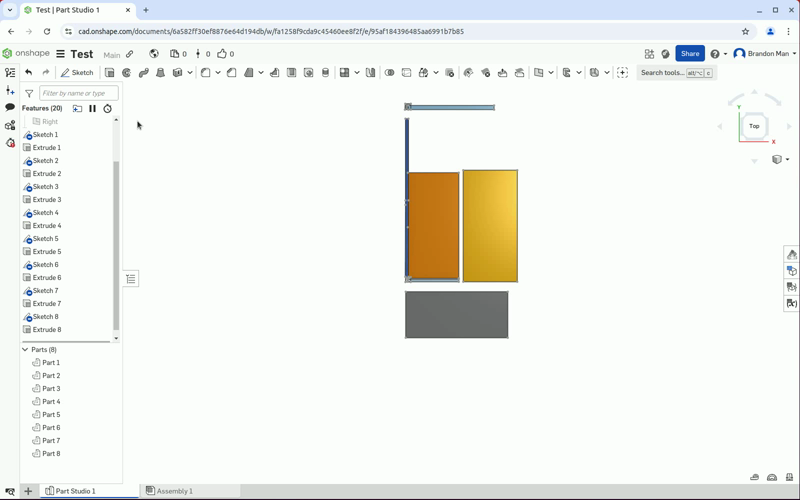
key(up, 3)
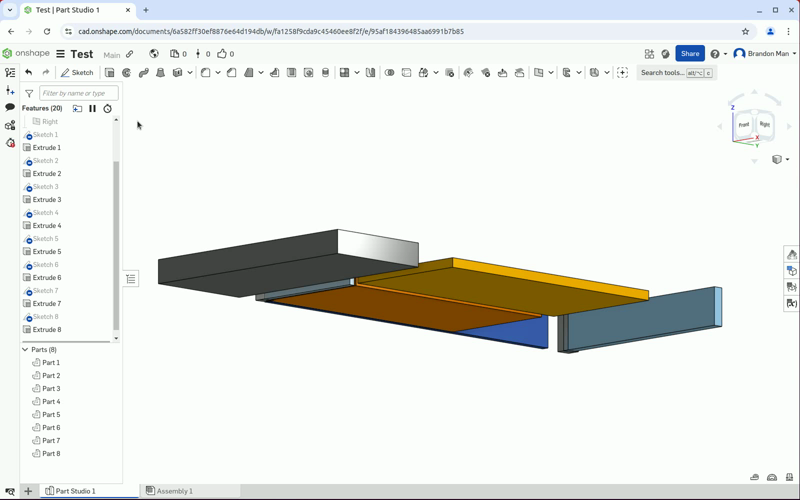
key(left, 3)
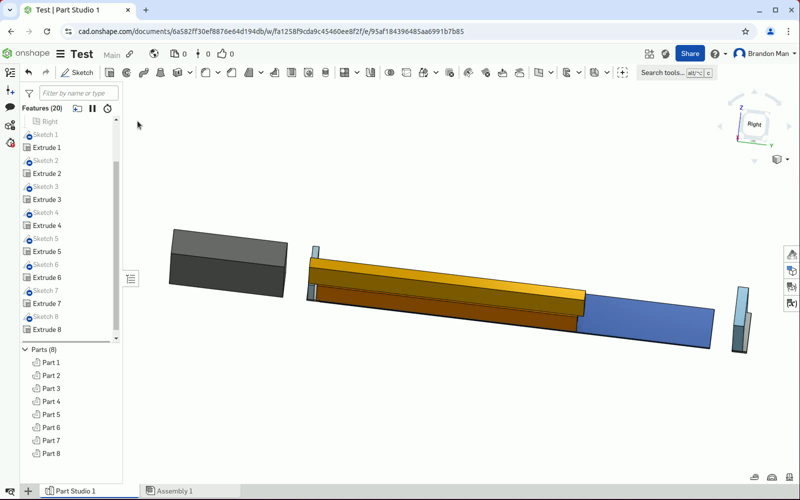
key(right, 3)
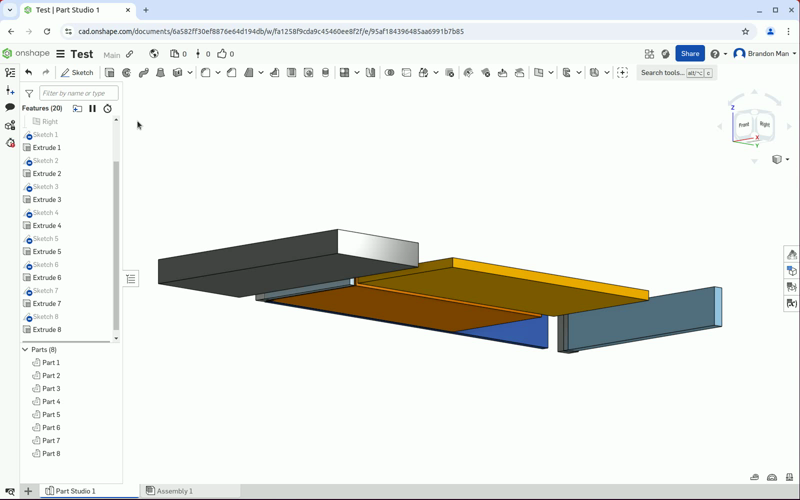
key(down, 3)
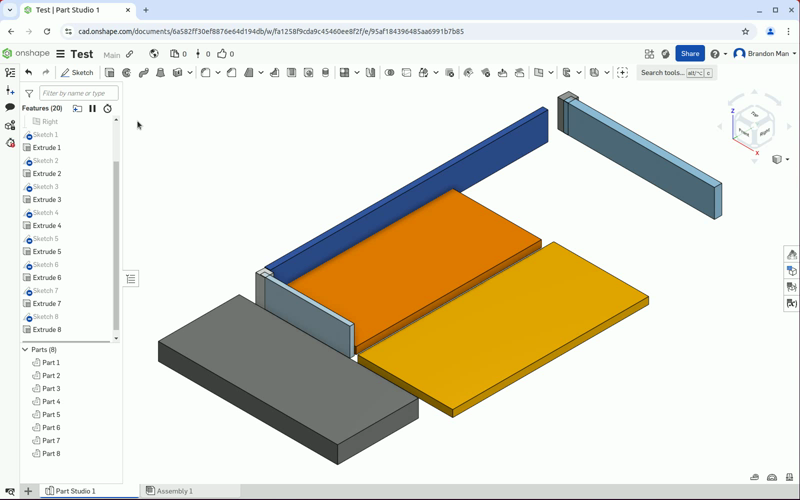
mouse_move(69, 137)
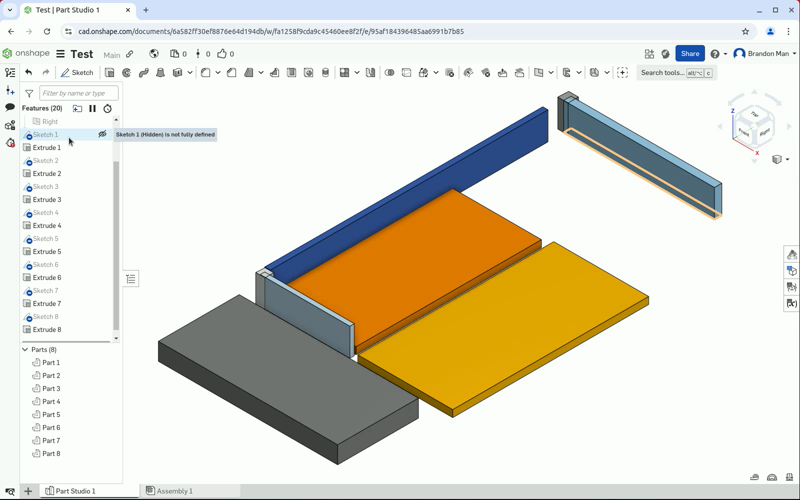
click(69, 137)